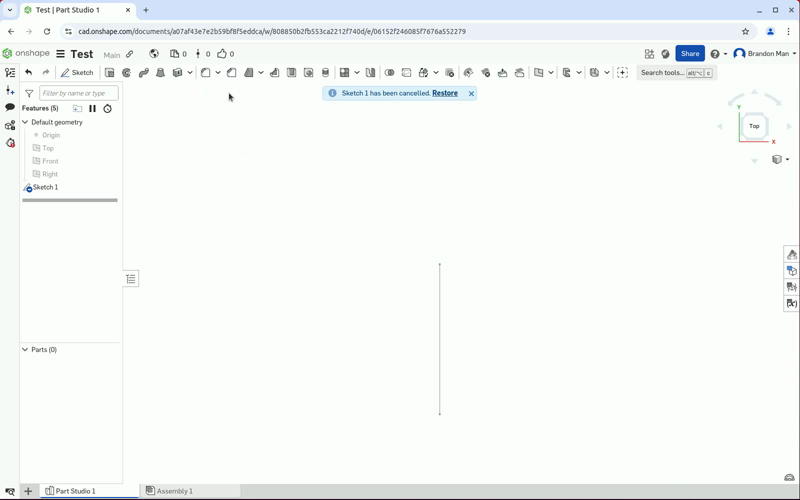
key(shift+h)
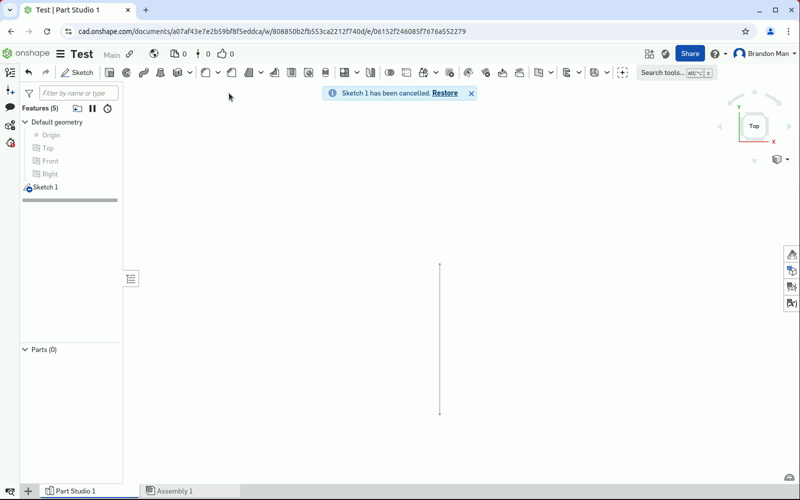
key(shift+s)
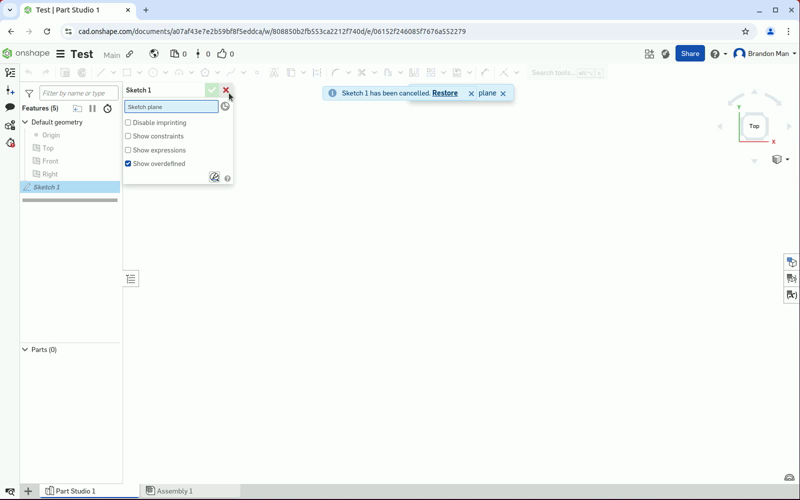
mouse_move(73, 150)
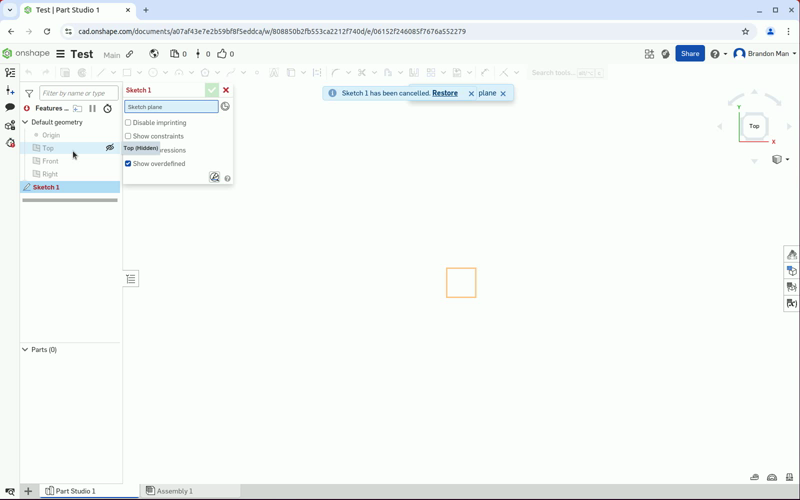
click(73, 150)
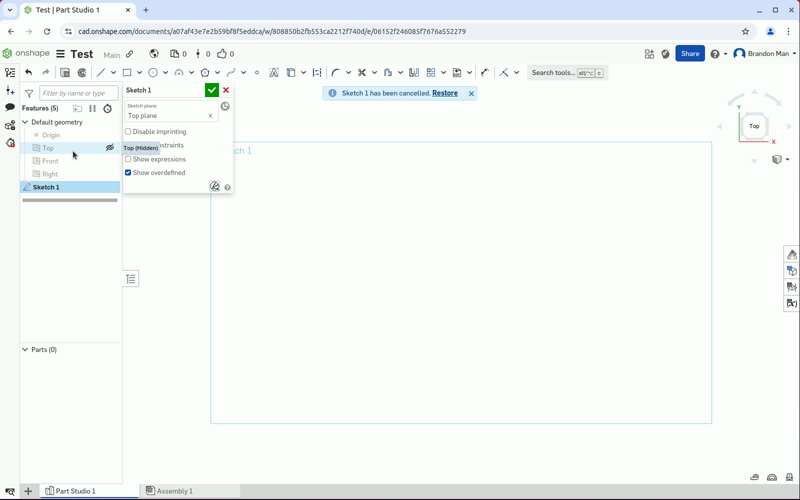
mouse_move(73, 352)
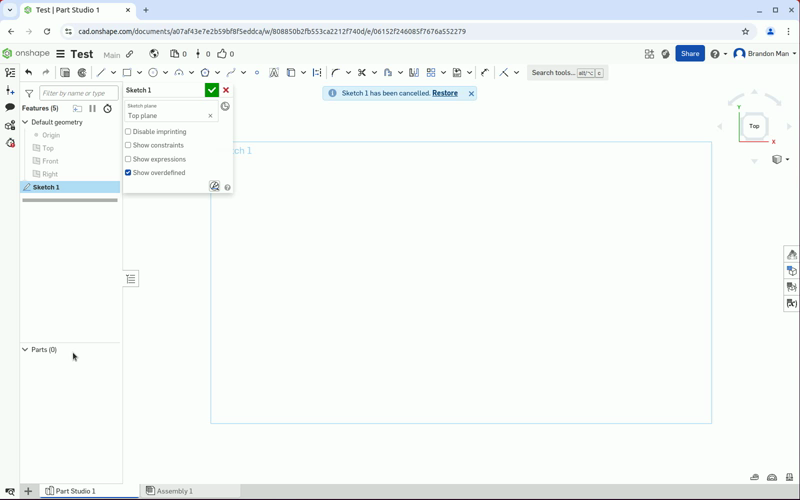
key(y)
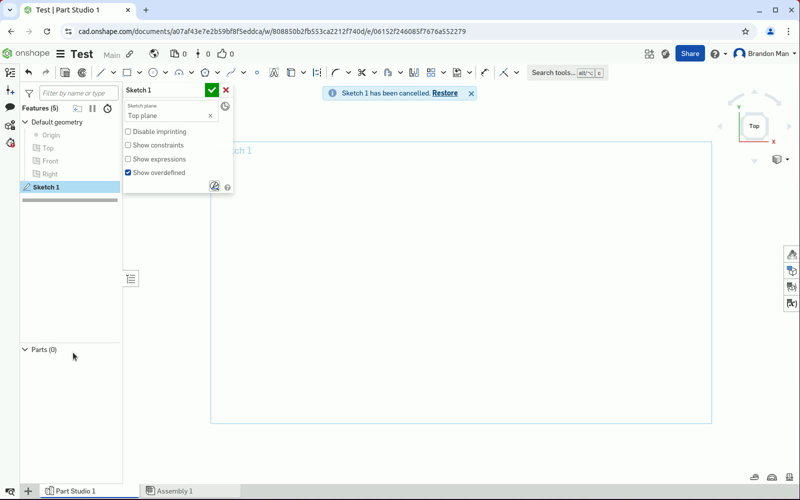
key(l)
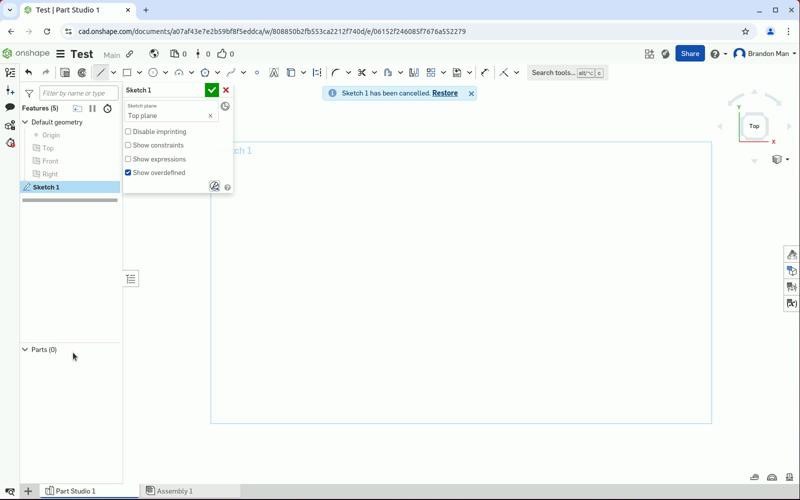
key_down(shift)
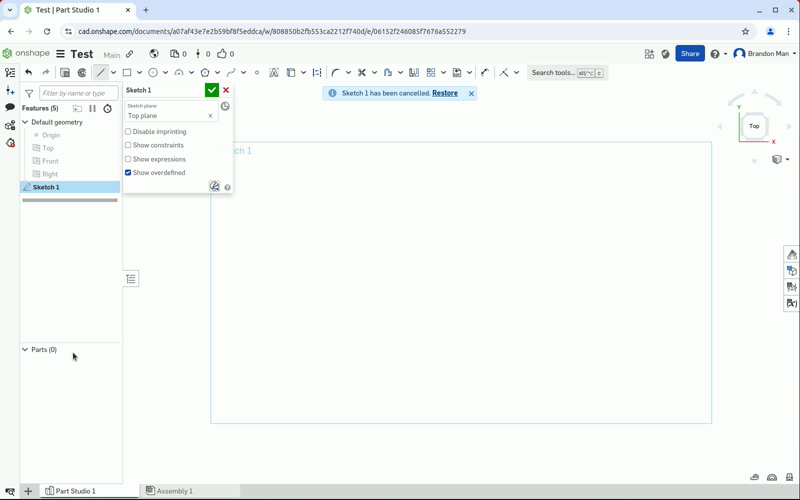
mouse_move(464, 285)
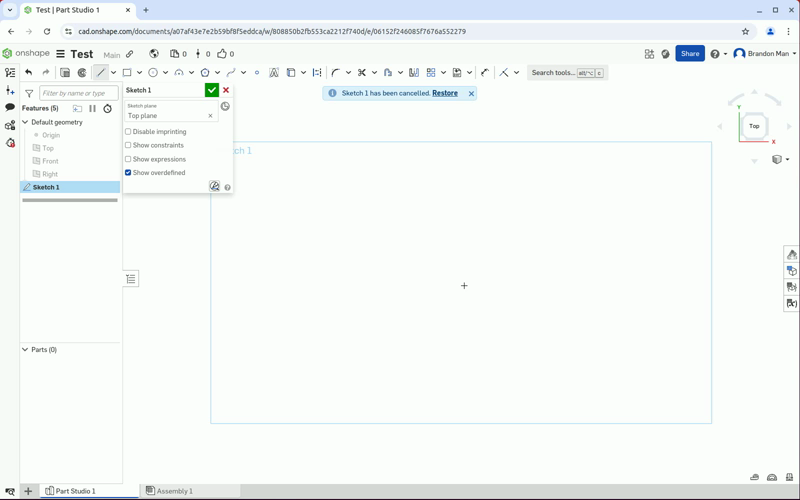
click(464, 285)
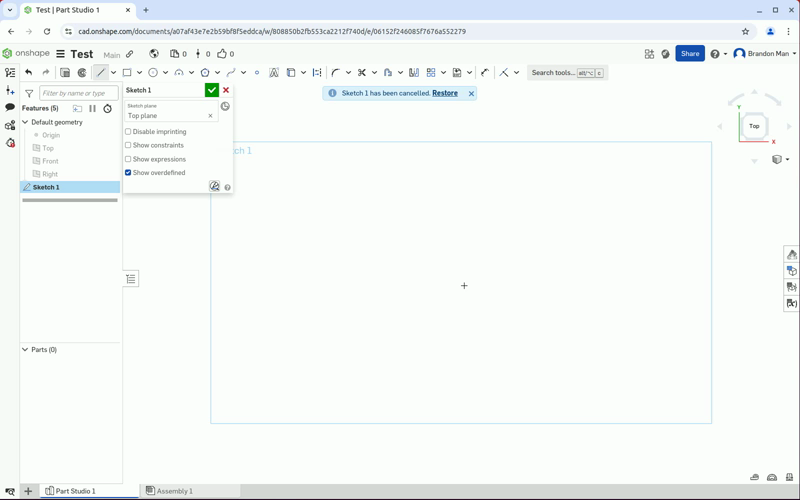
key_up(shift)
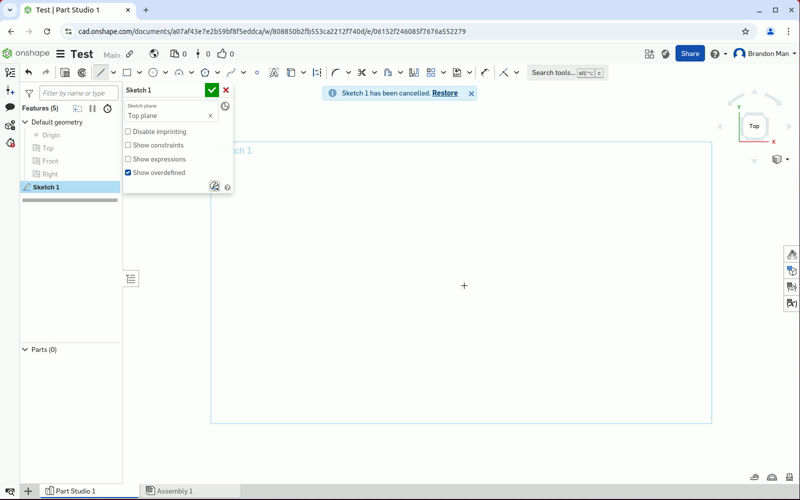
key_down(shift)
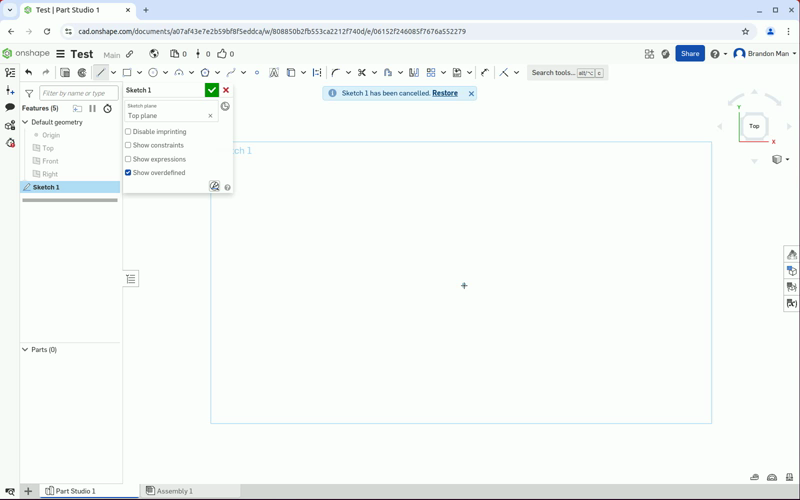
mouse_move(494, 285)
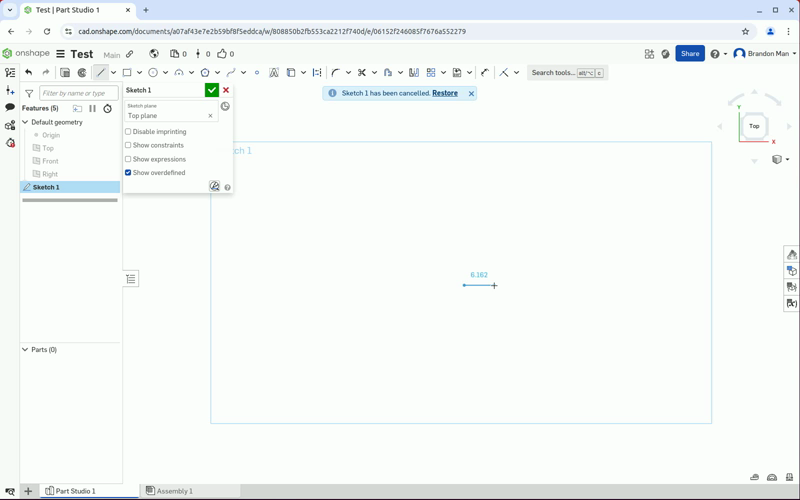
mouse_move(511, 285)
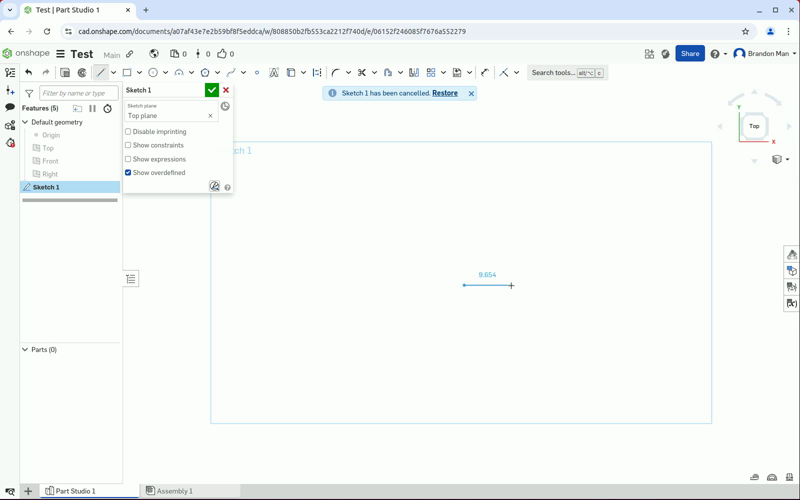
click(511, 285)
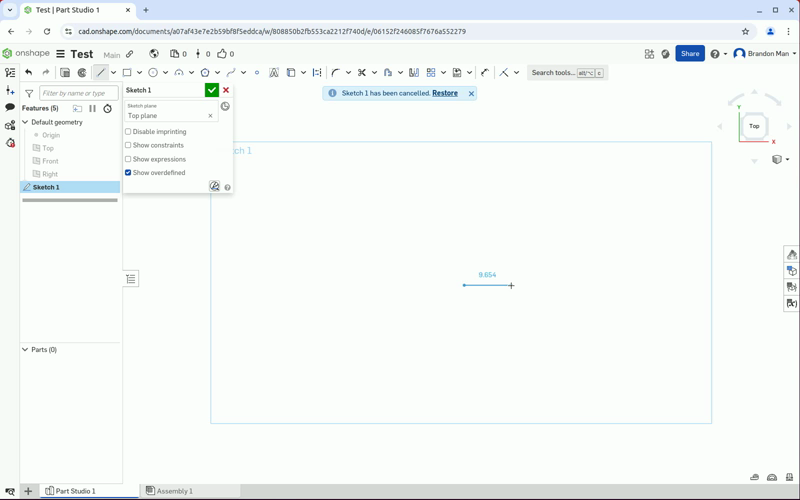
key_up(shift)
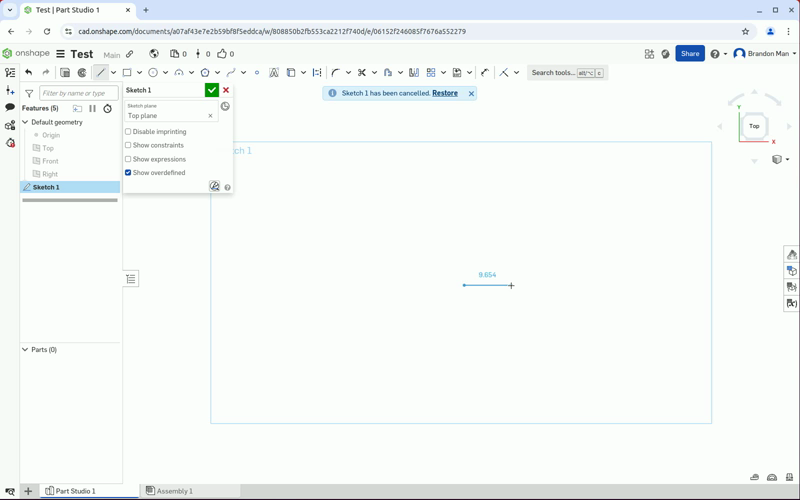
key_down(shift)
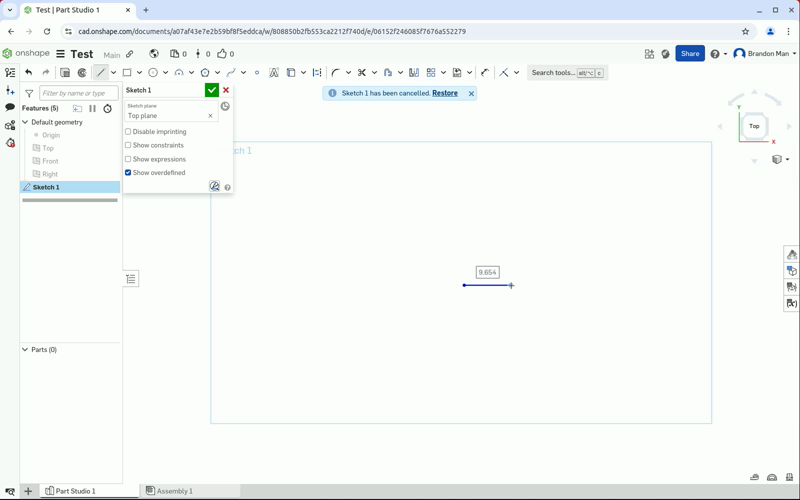
mouse_move(541, 285)
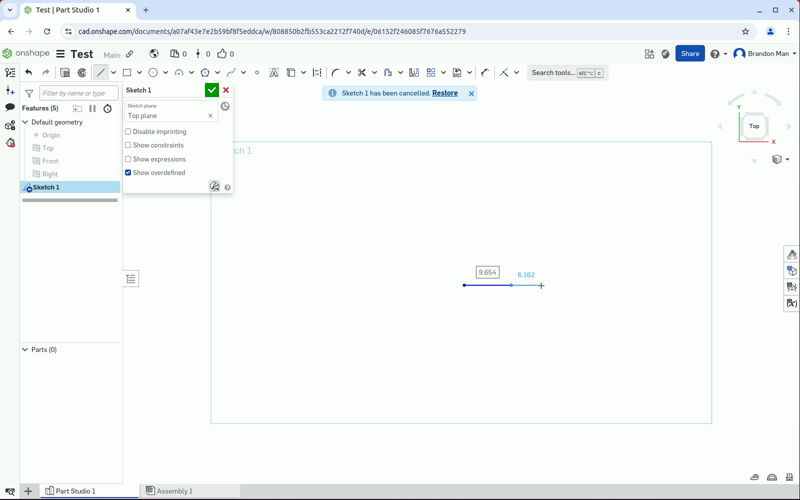
mouse_move(513, 282)
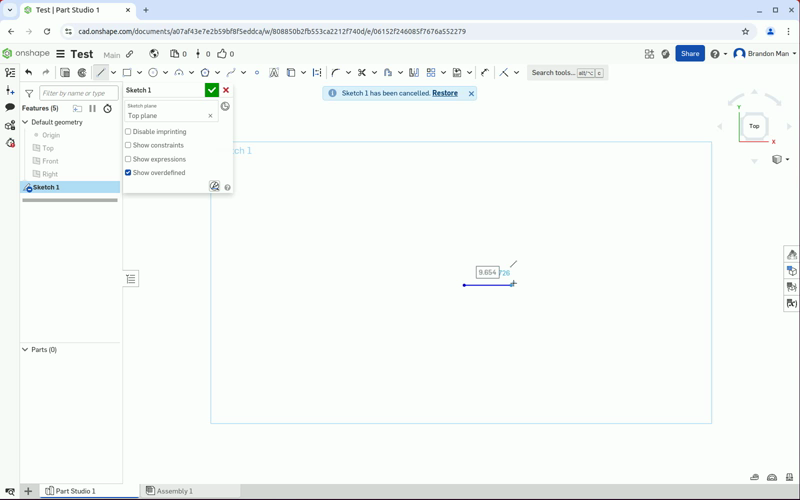
scroll(6)
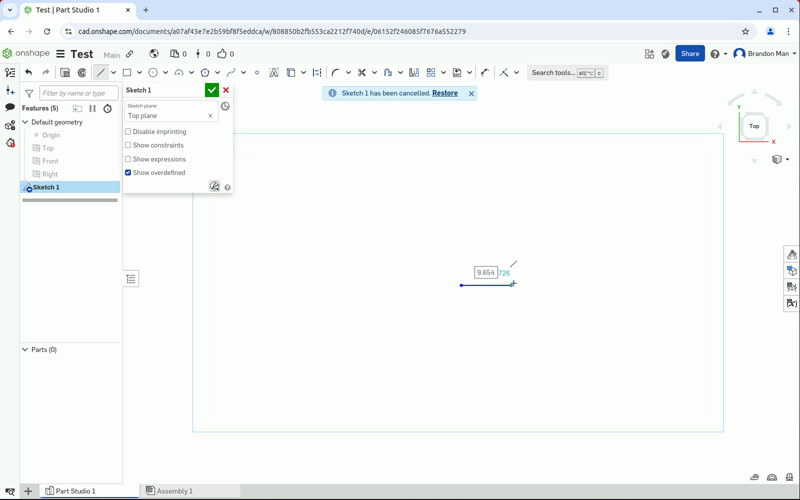
scroll(6)
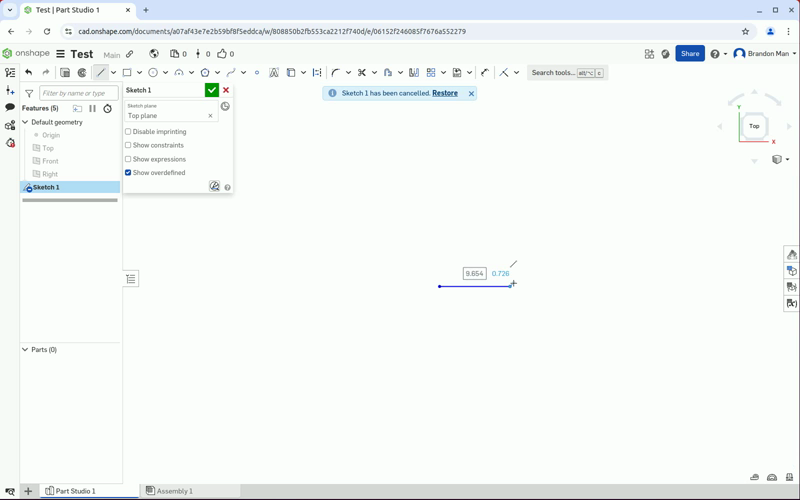
scroll(6)
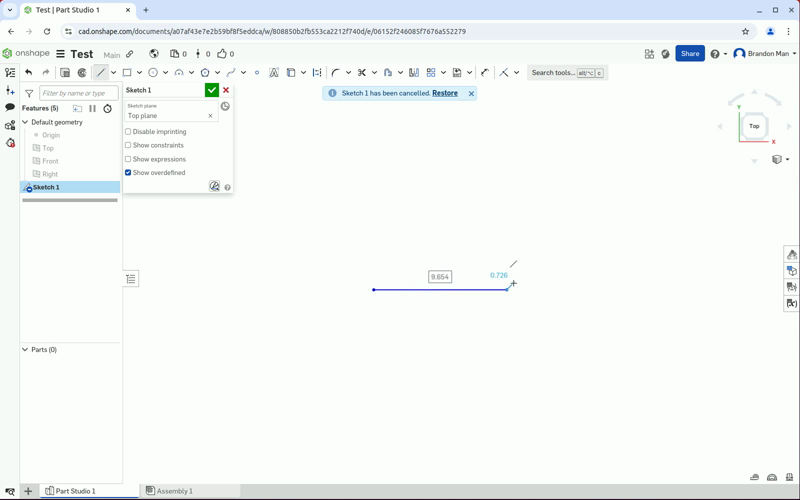
scroll(6)
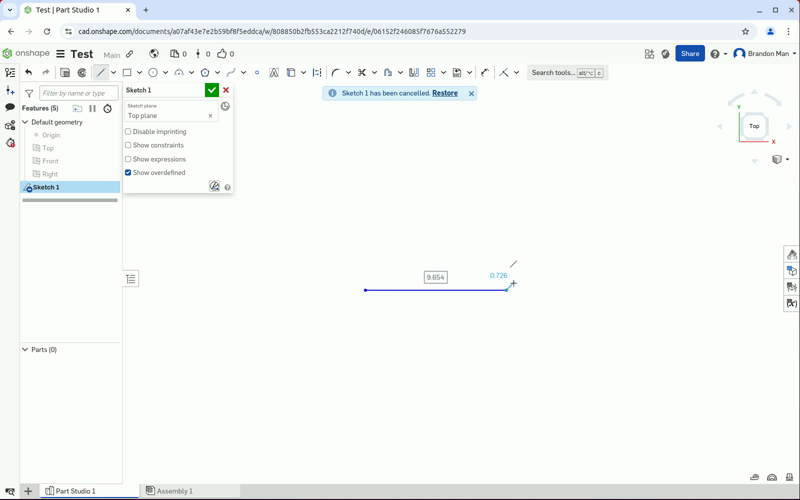
scroll(6)
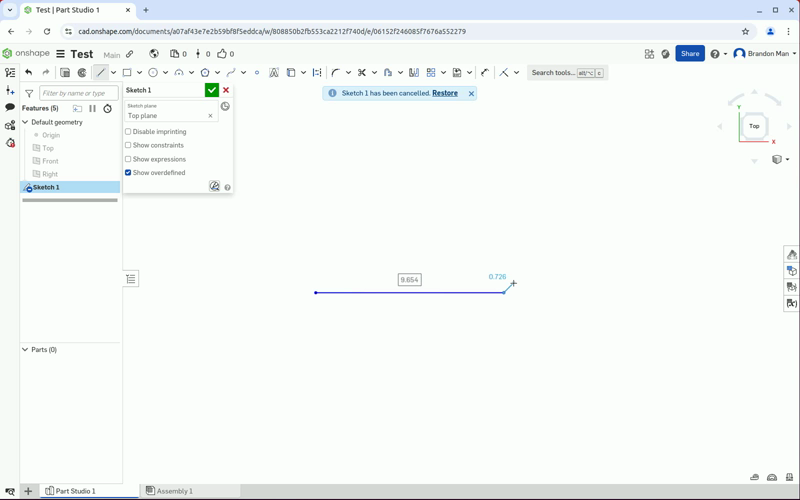
scroll(6)
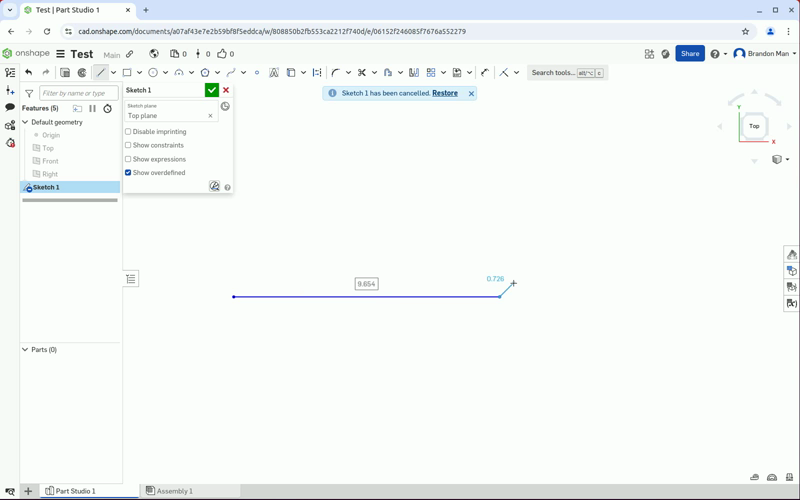
scroll(6)
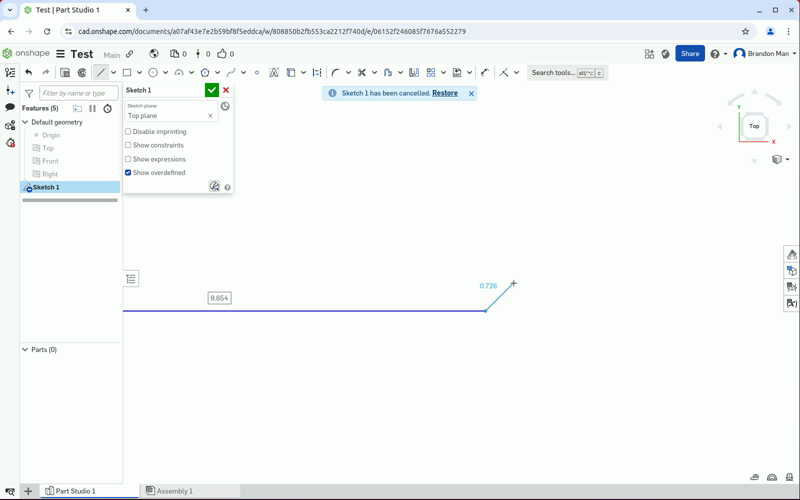
click(513, 282)
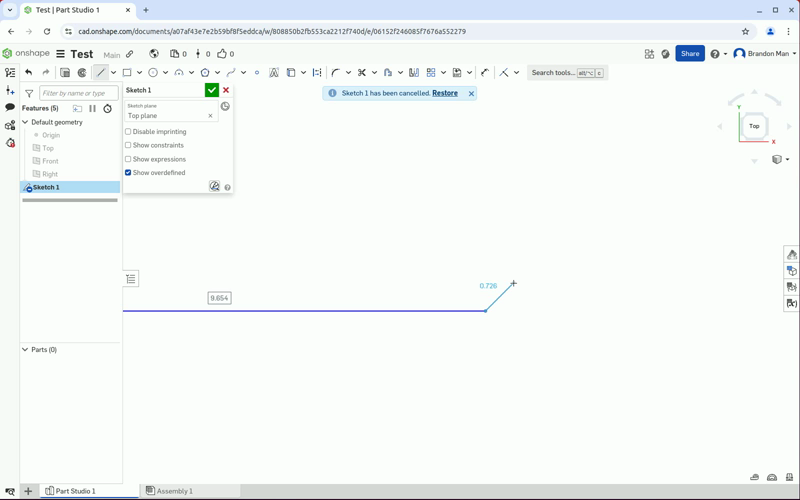
scroll(-6)
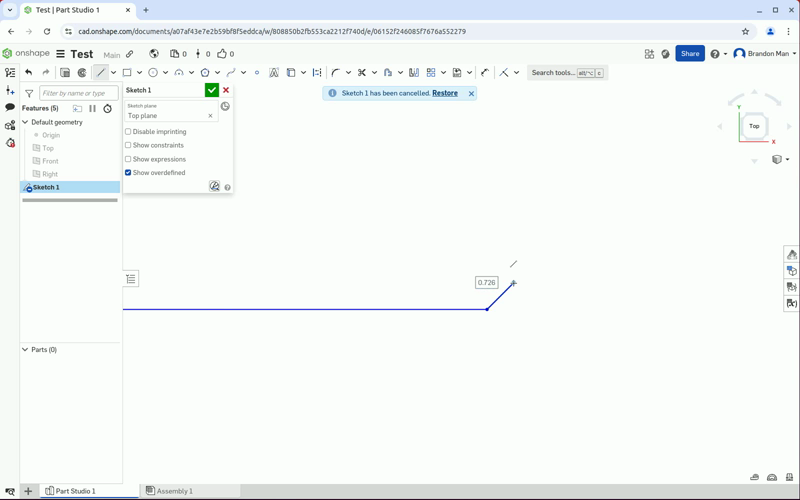
scroll(-6)
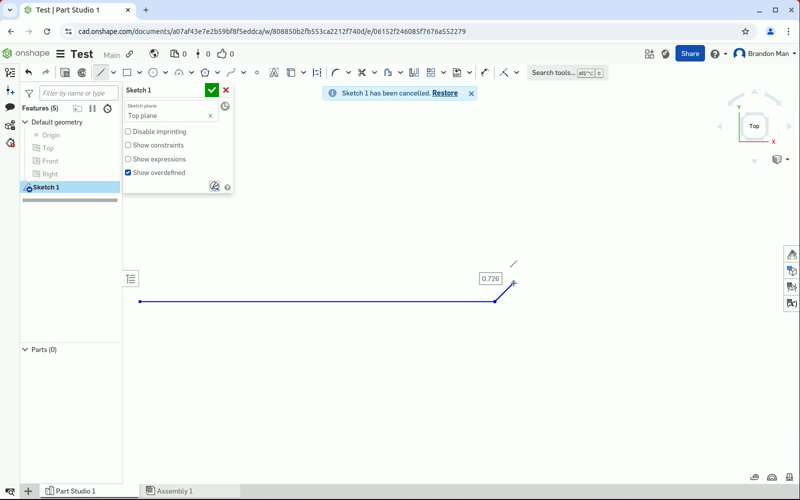
scroll(-6)
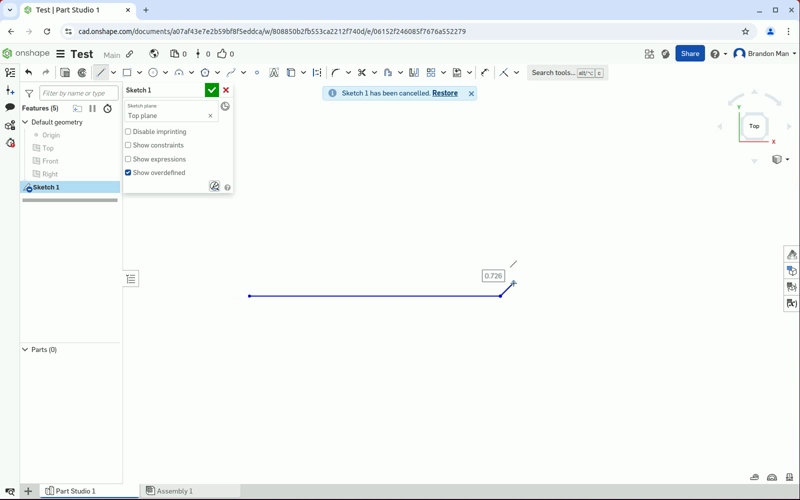
scroll(-6)
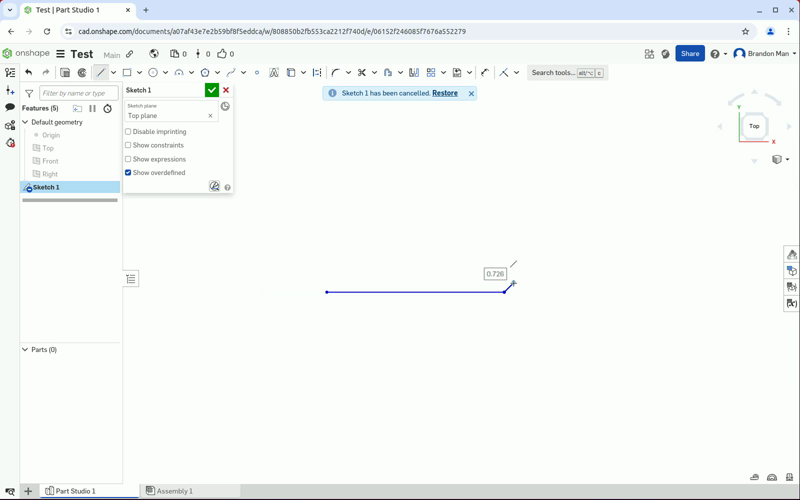
scroll(-6)
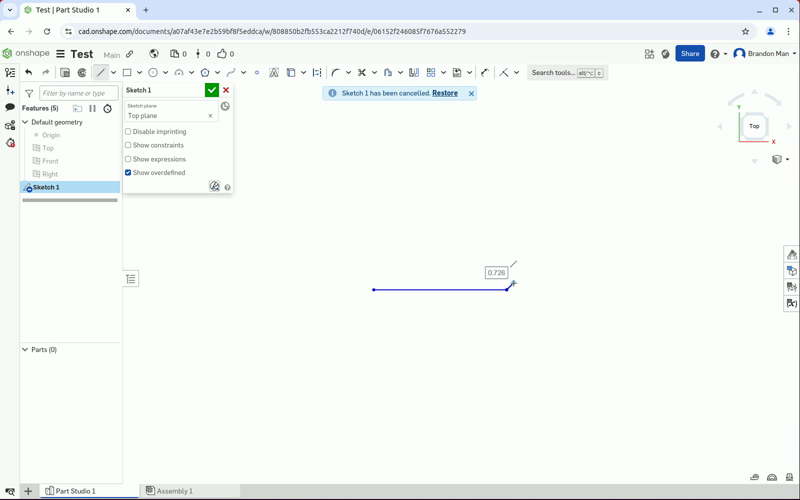
scroll(-6)
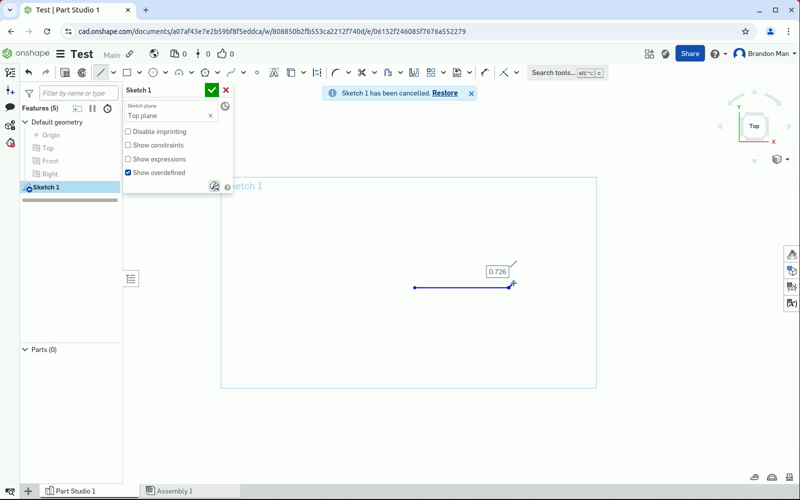
scroll(-6)
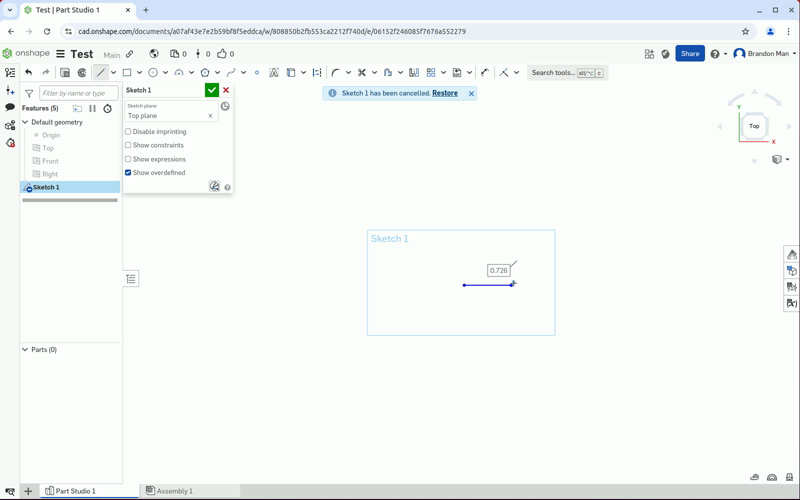
key_up(shift)
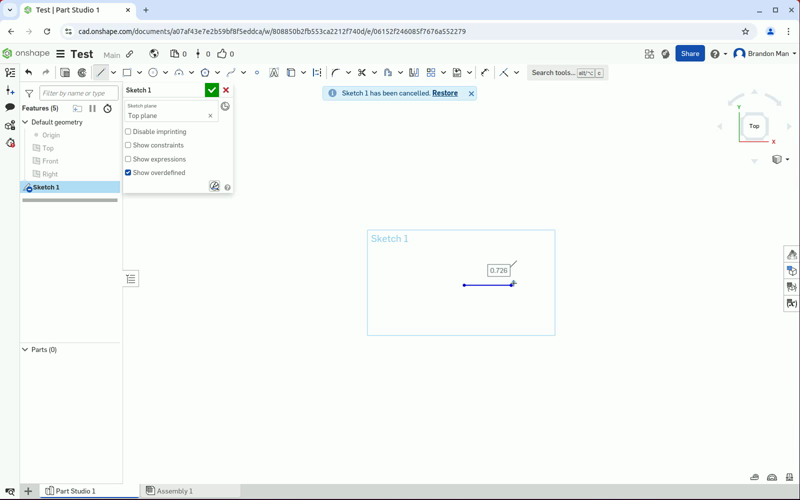
key(esc)
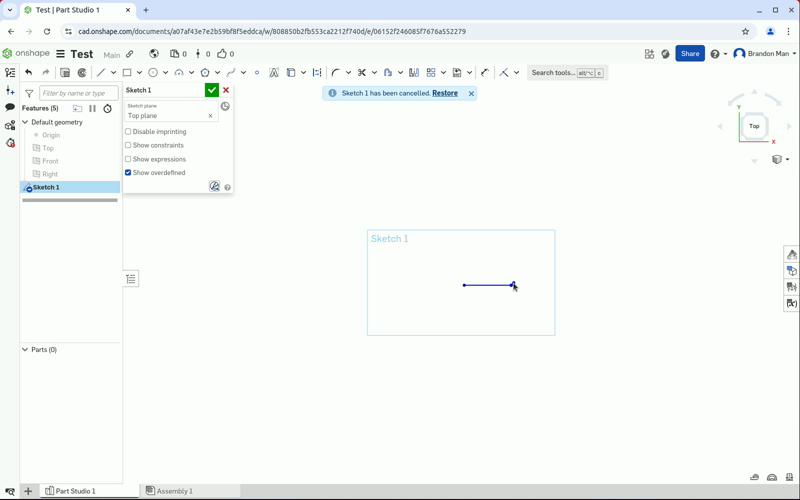
key(a)
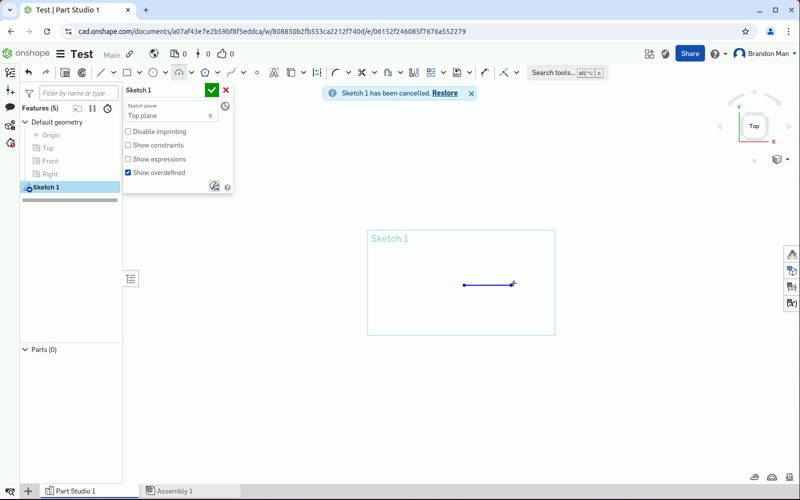
mouse_move(513, 282)
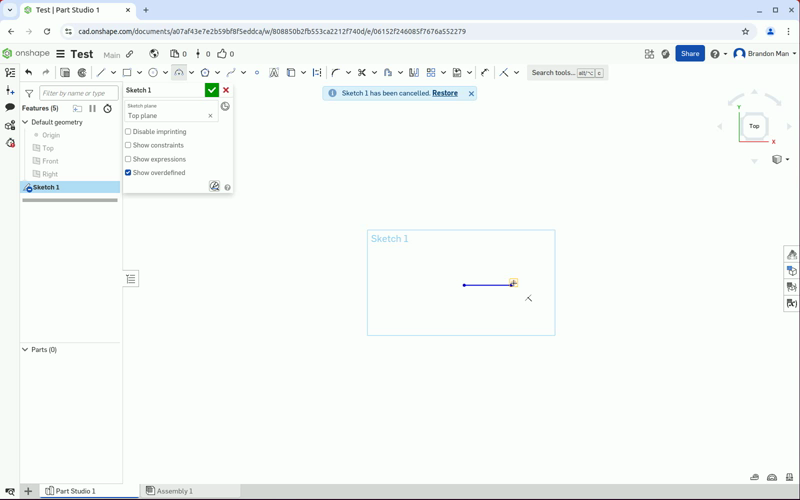
scroll(6)
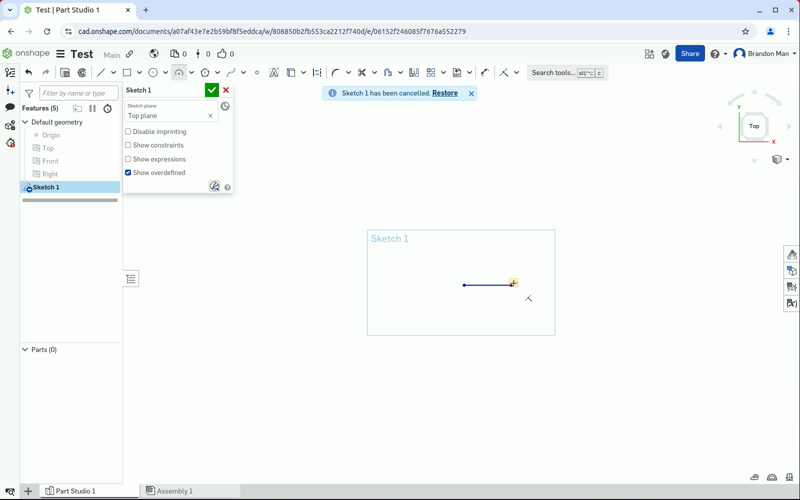
scroll(6)
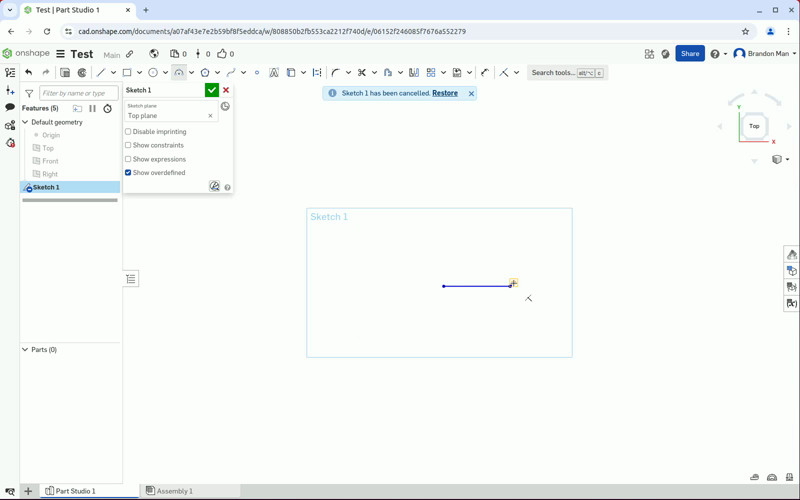
scroll(6)
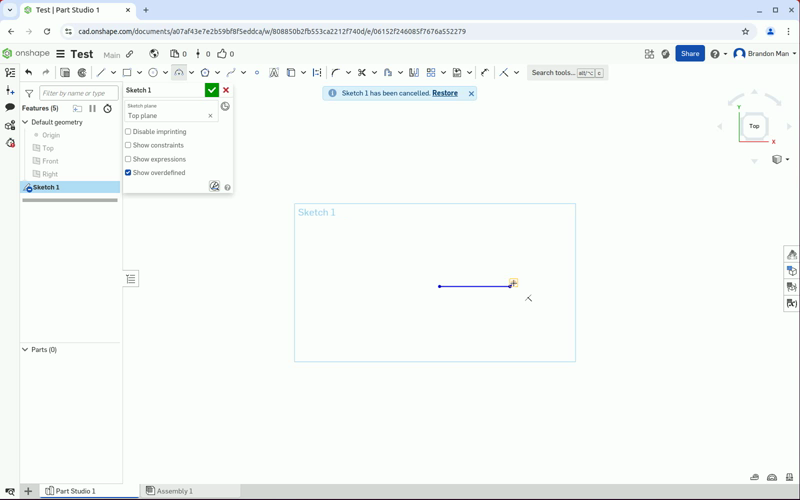
scroll(6)
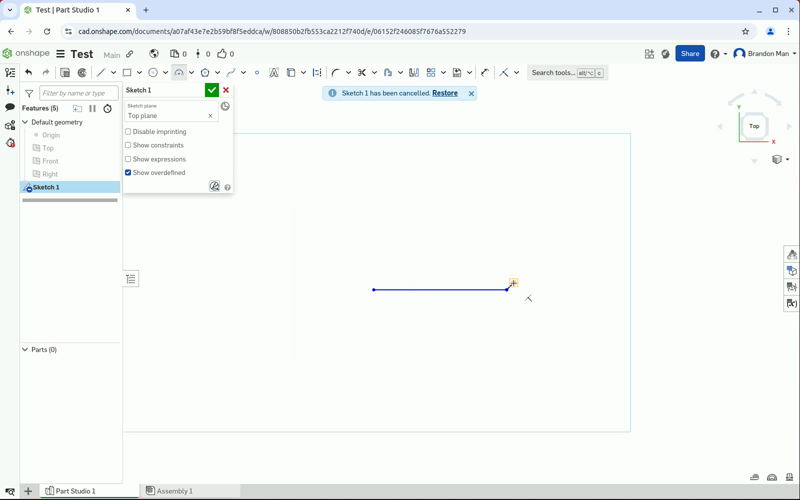
scroll(6)
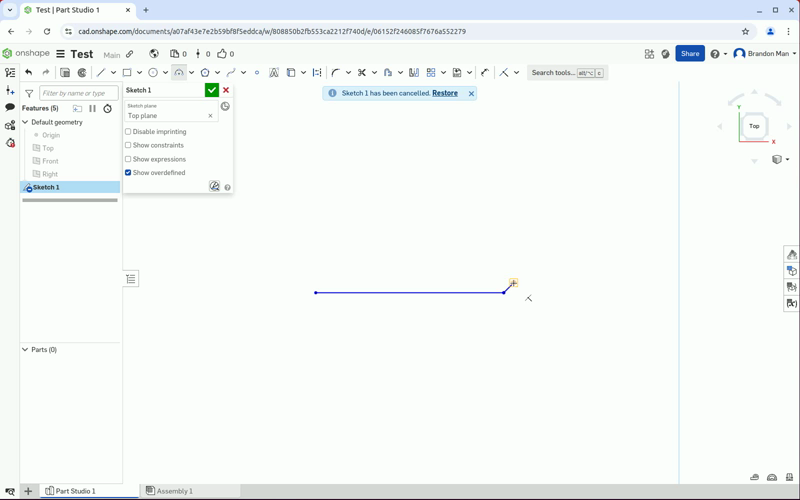
scroll(6)
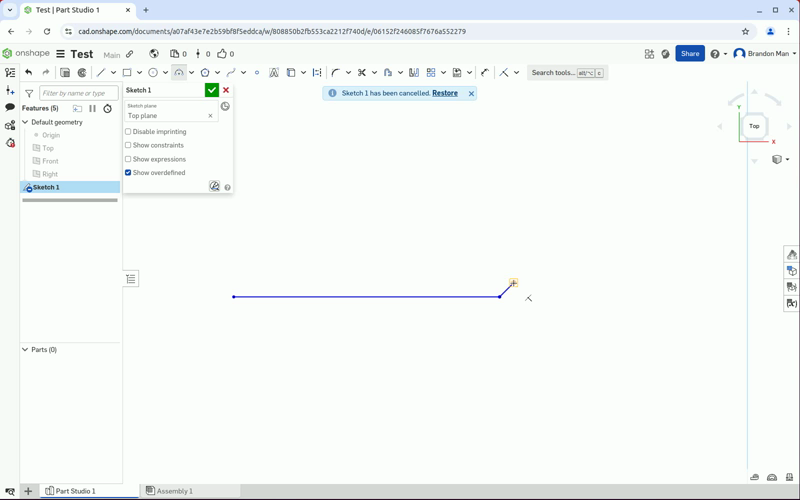
scroll(6)
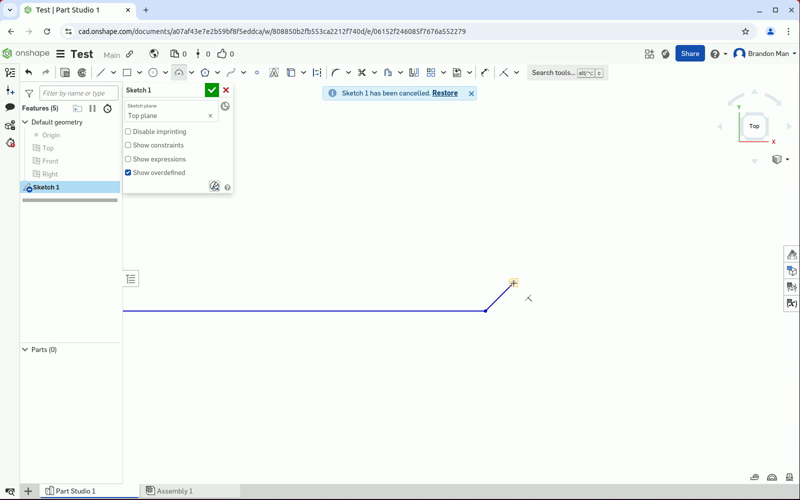
click(513, 282)
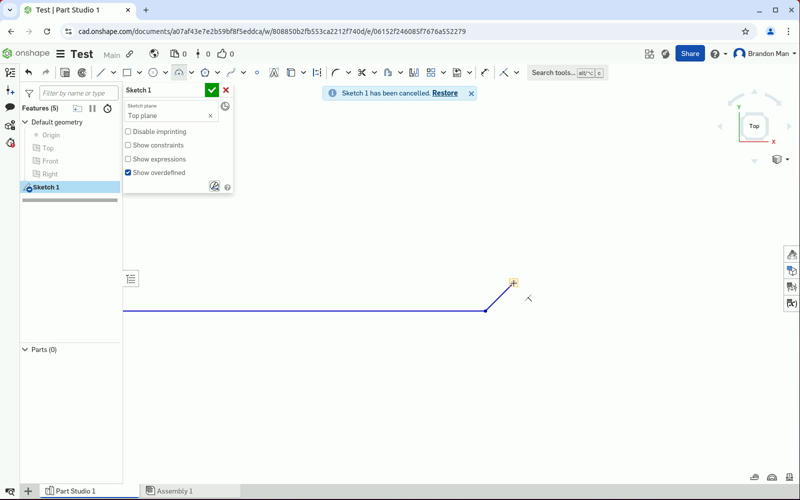
scroll(-6)
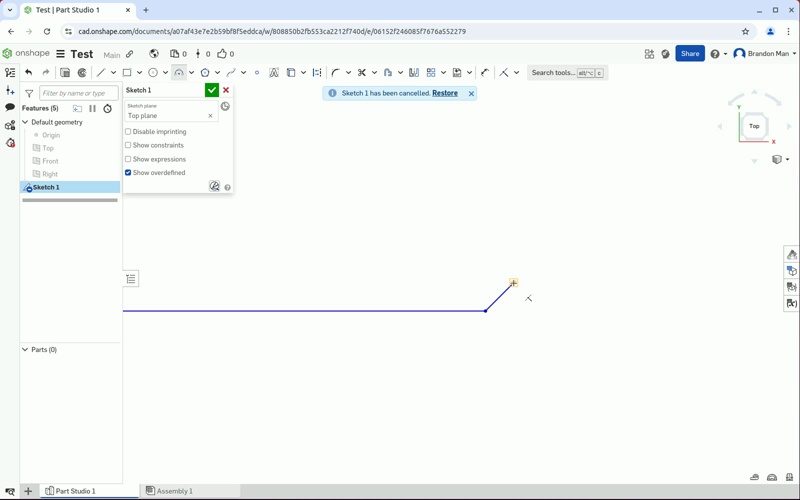
scroll(-6)
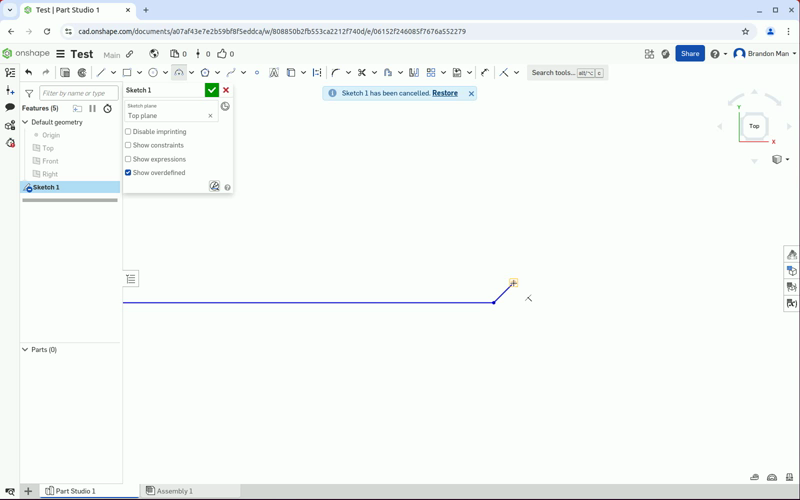
scroll(-6)
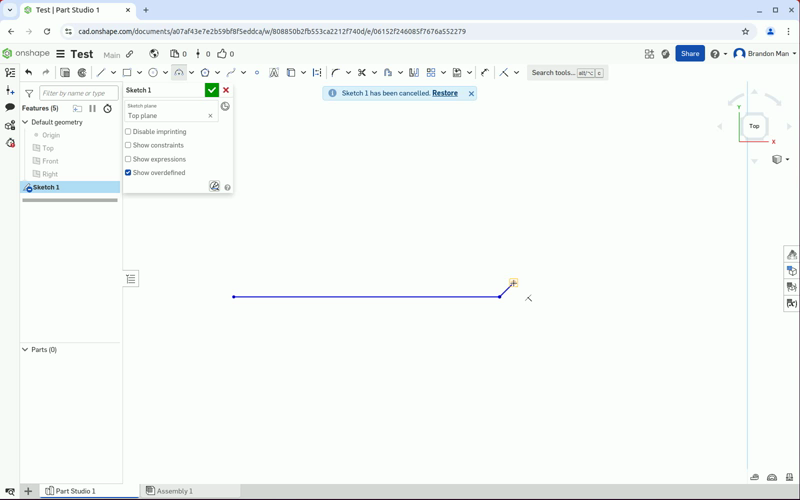
scroll(-6)
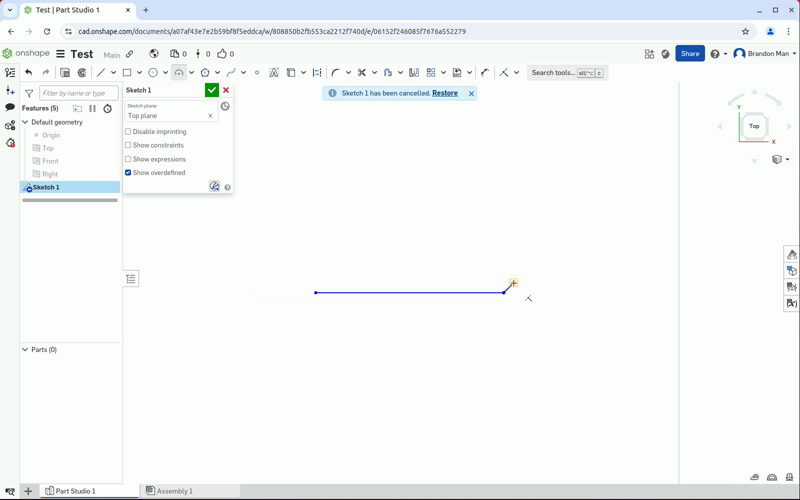
scroll(-6)
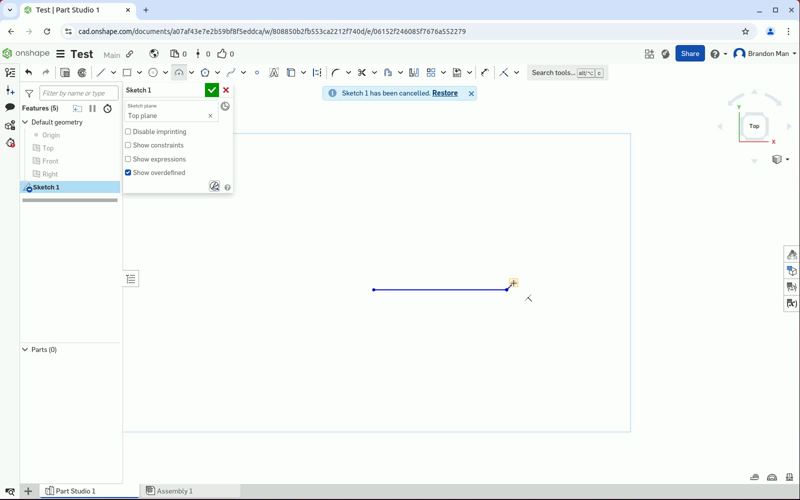
scroll(-6)
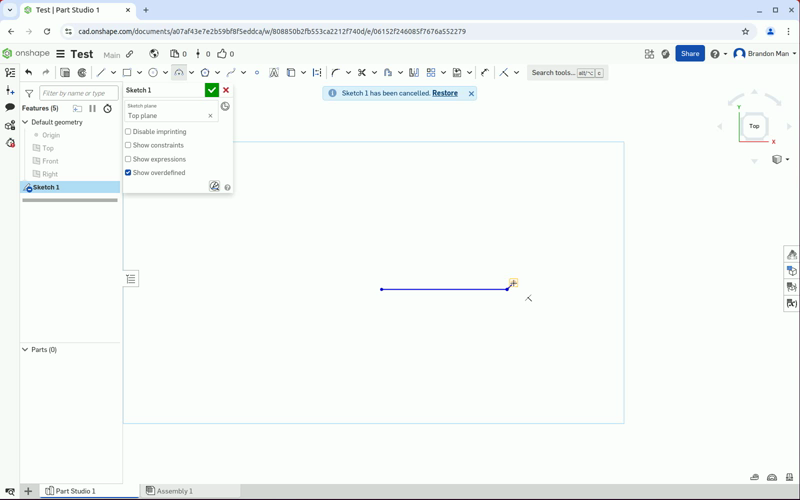
scroll(-6)
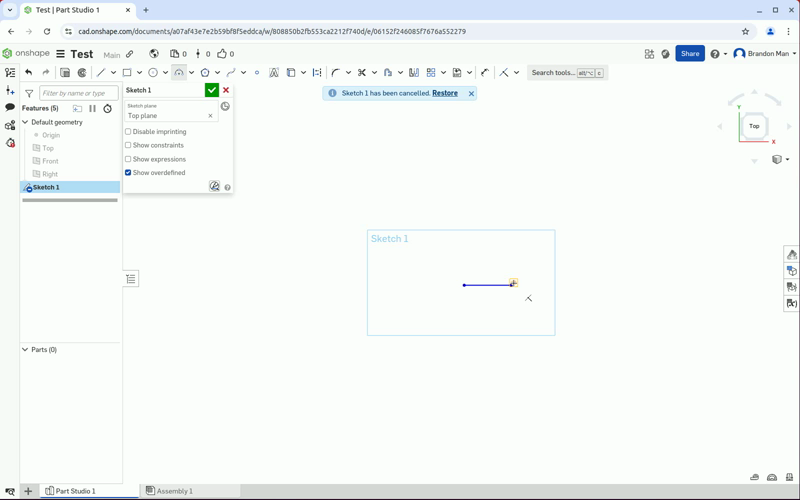
key_down(shift)
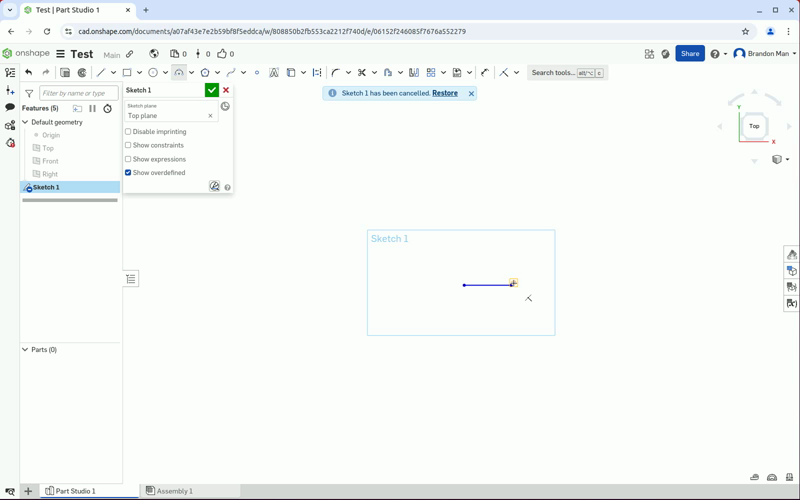
mouse_move(516, 282)
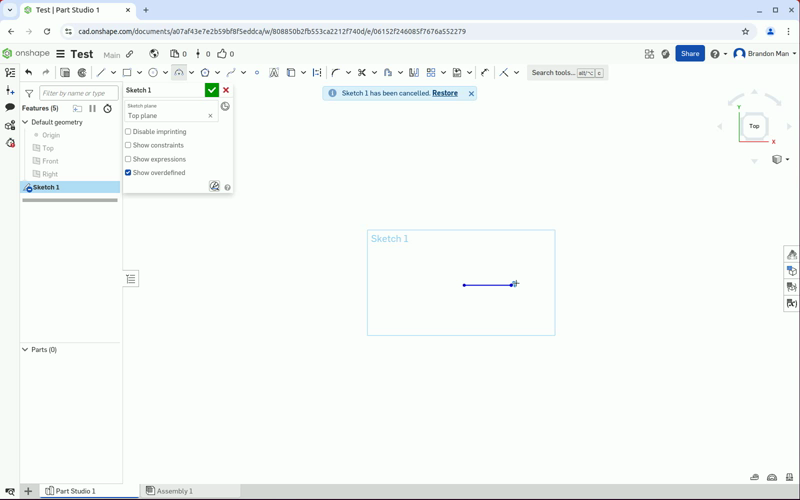
scroll(6)
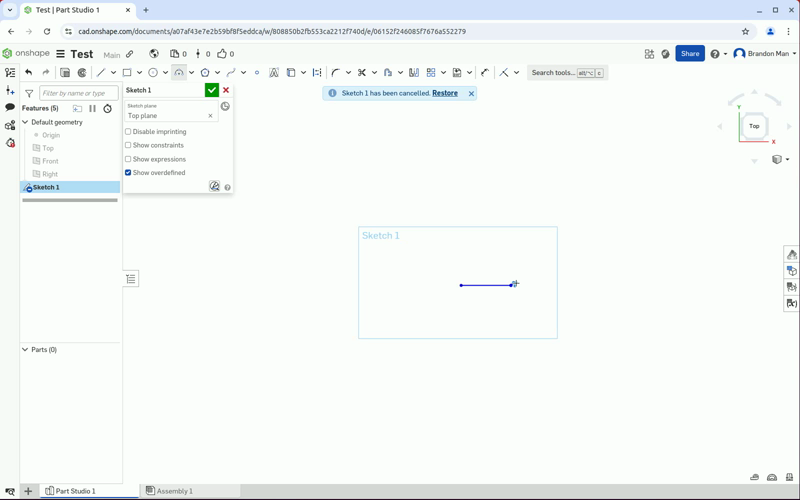
scroll(6)
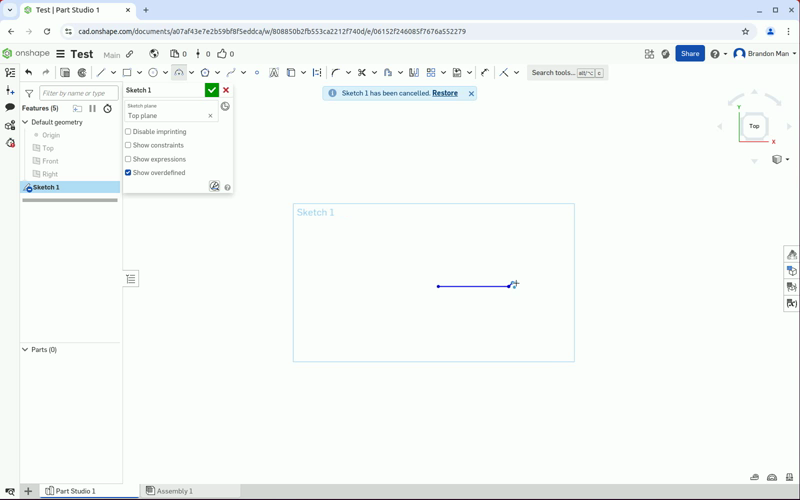
scroll(6)
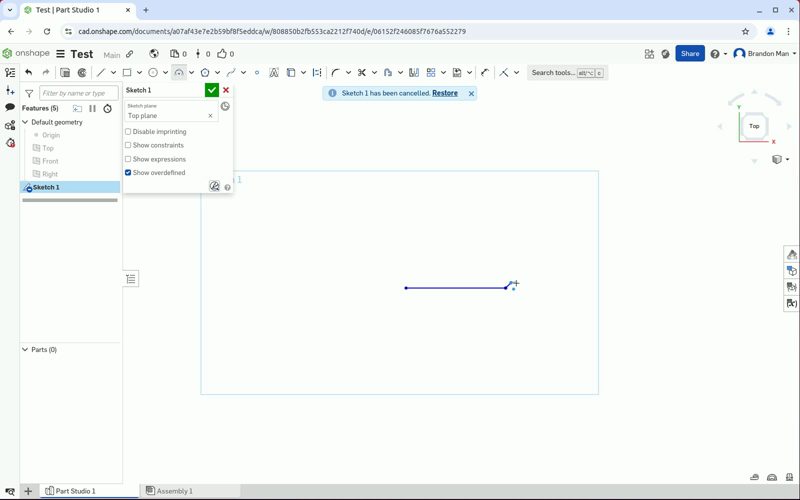
scroll(6)
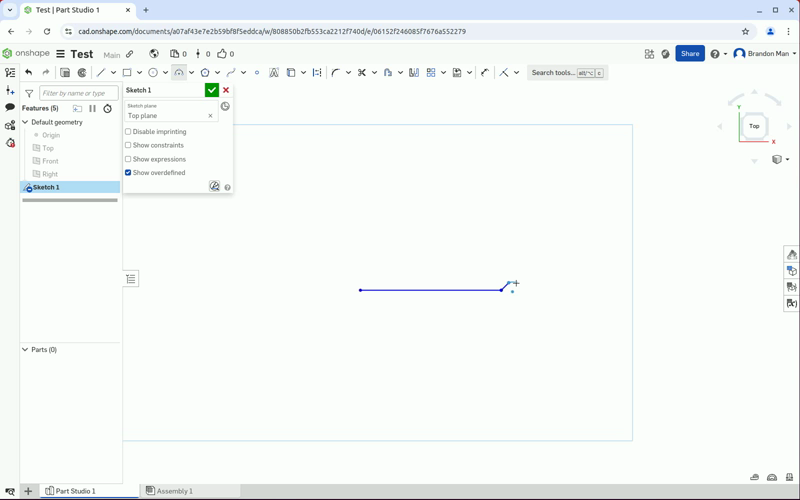
scroll(6)
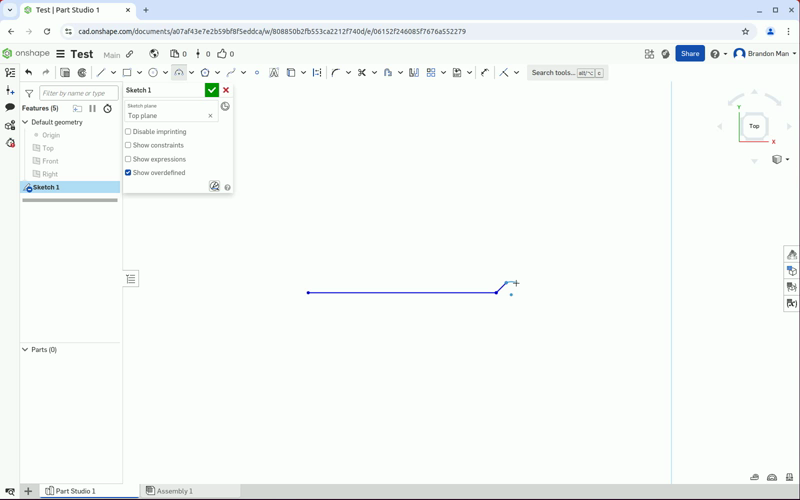
scroll(6)
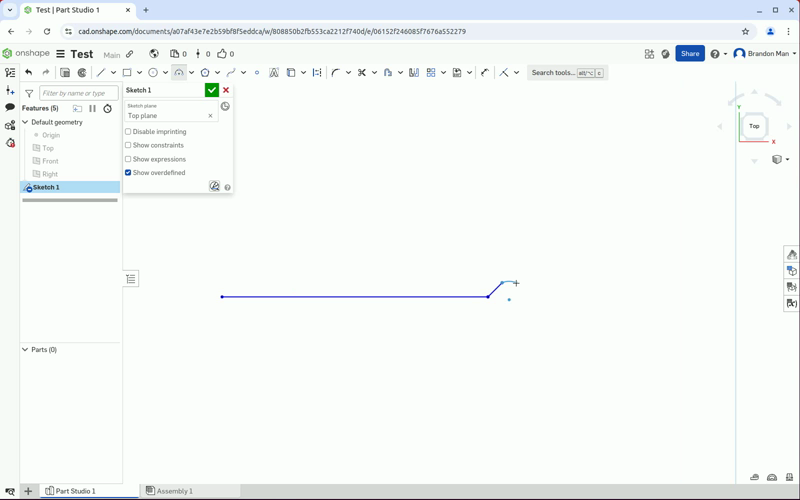
scroll(6)
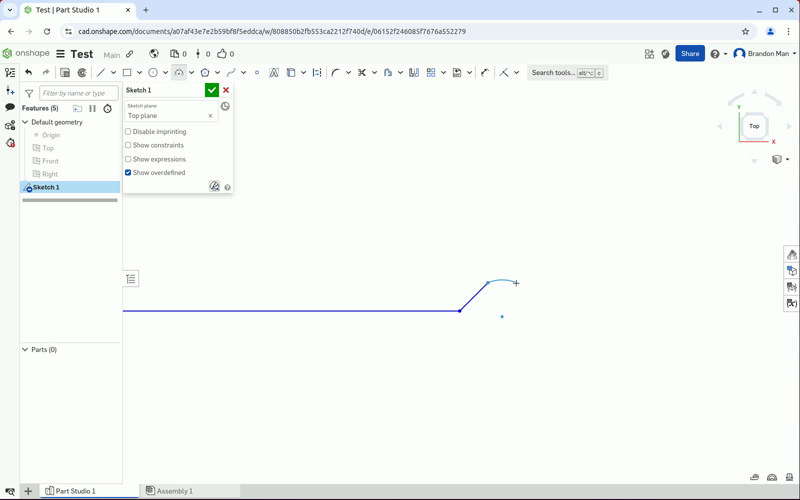
click(516, 282)
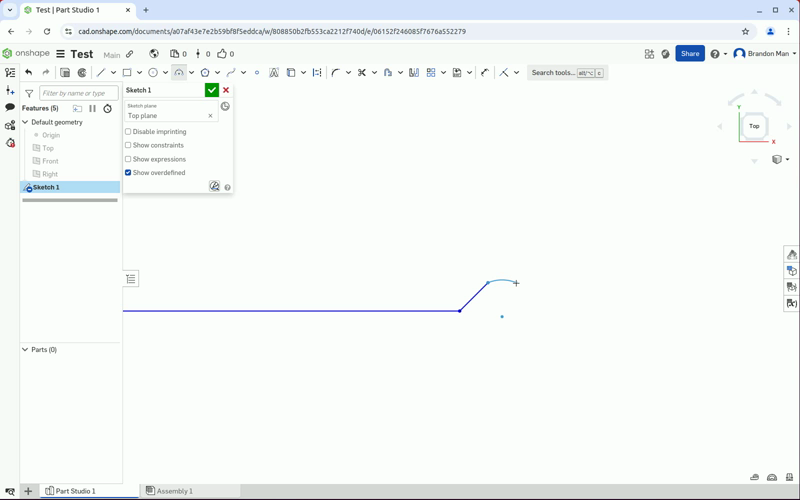
scroll(-6)
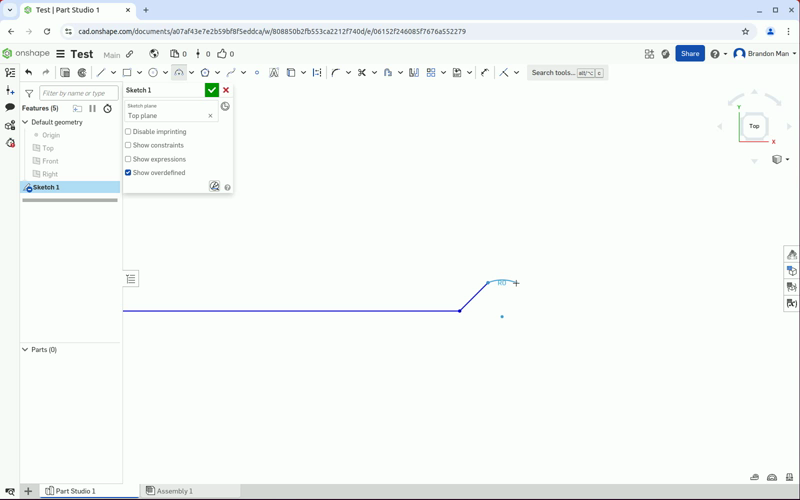
scroll(-6)
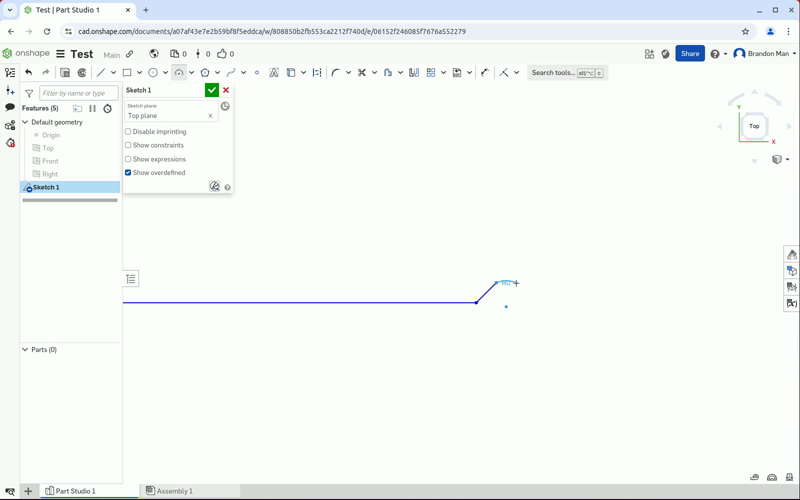
scroll(-6)
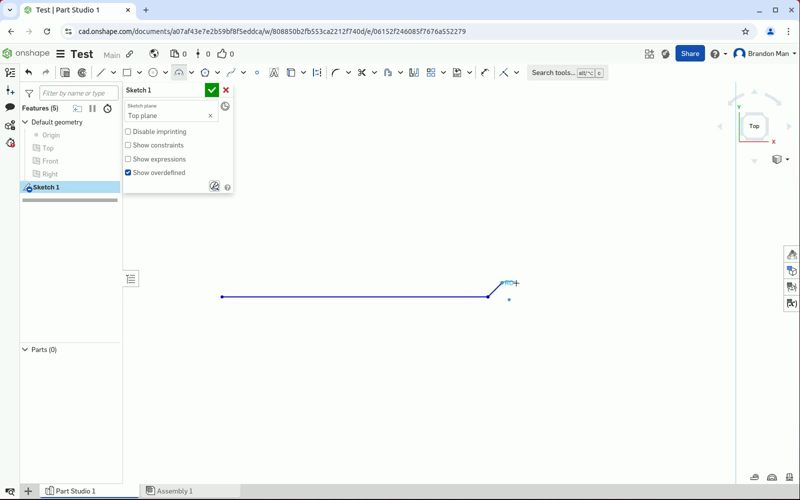
scroll(-6)
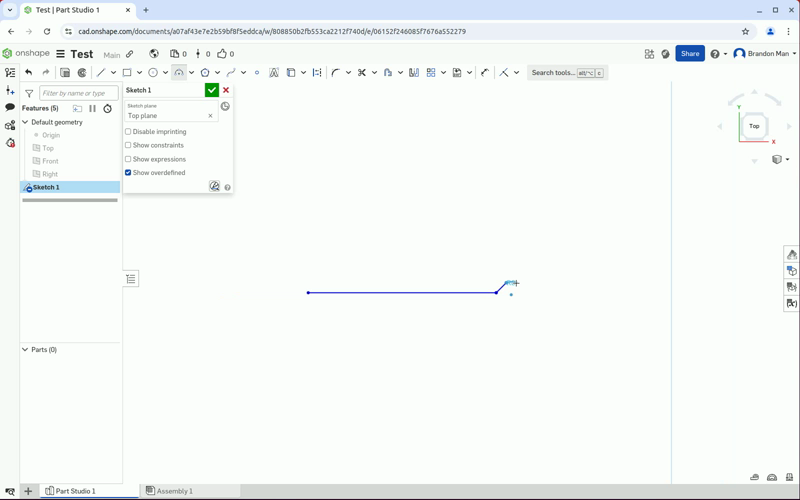
scroll(-6)
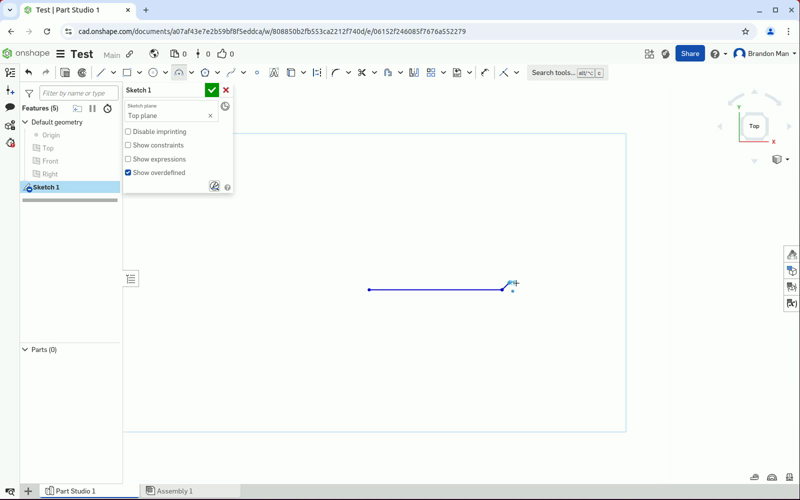
scroll(-6)
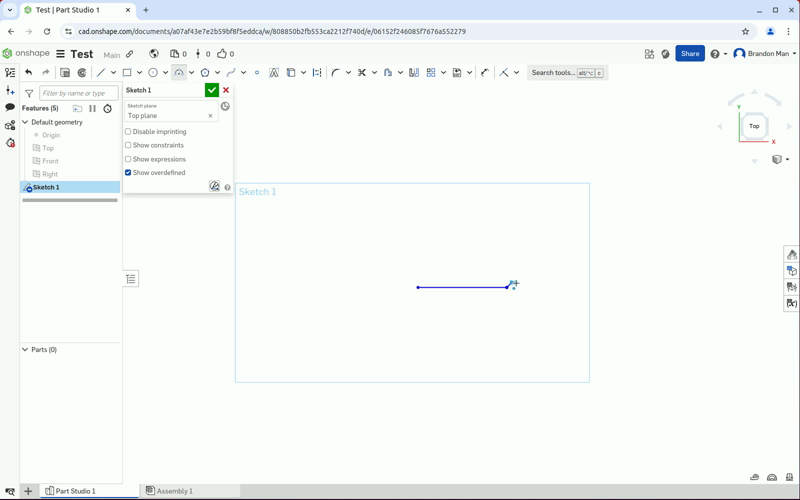
scroll(-6)
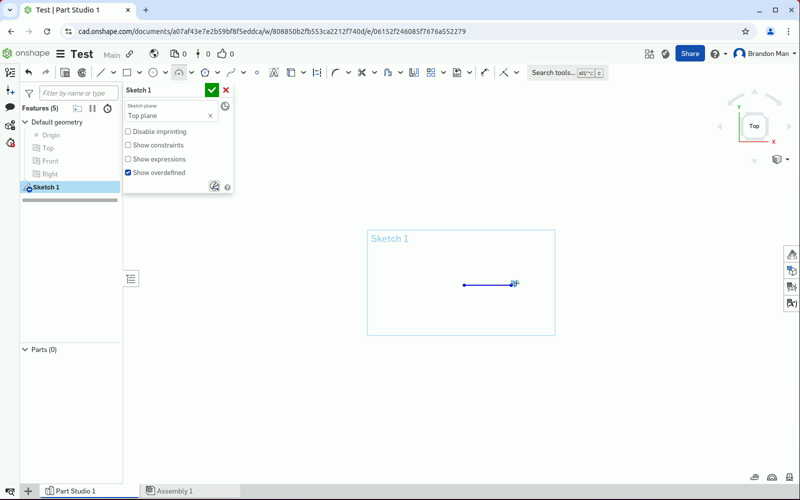
mouse_move(514, 280)
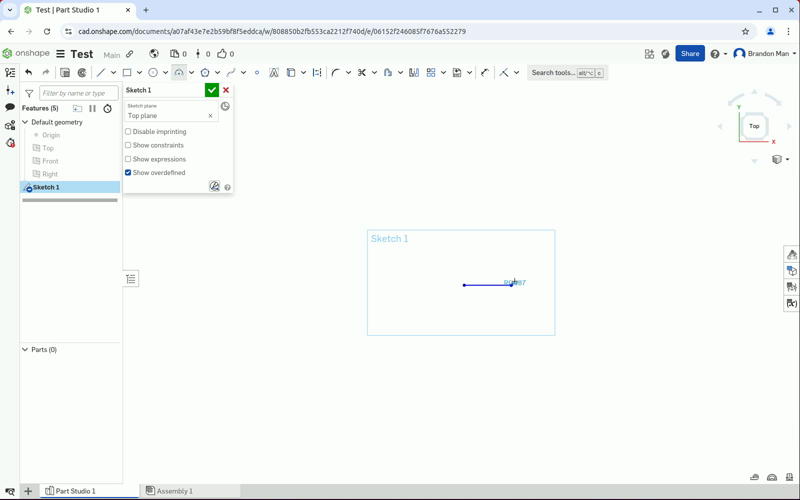
scroll(6)
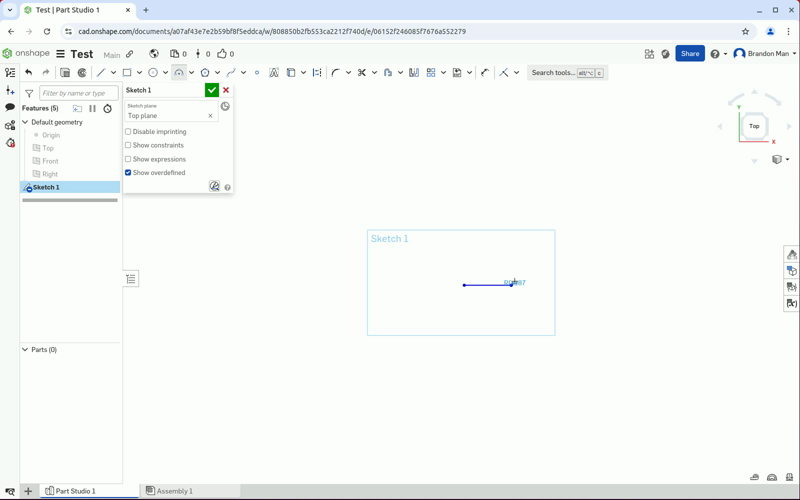
scroll(6)
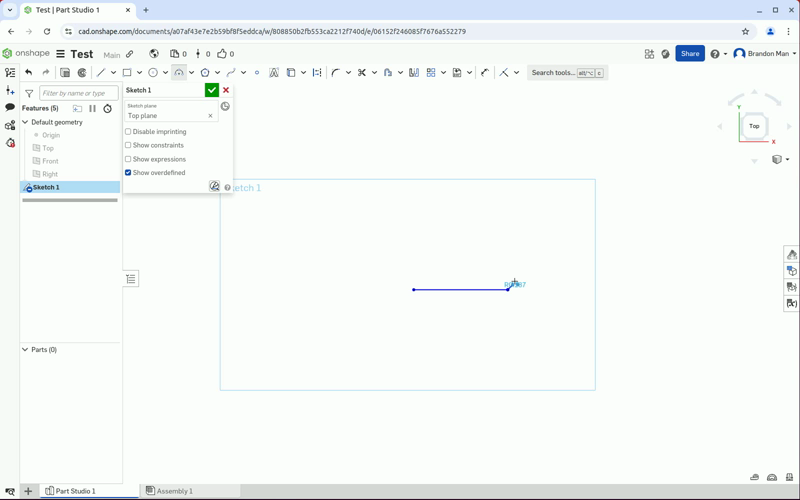
scroll(6)
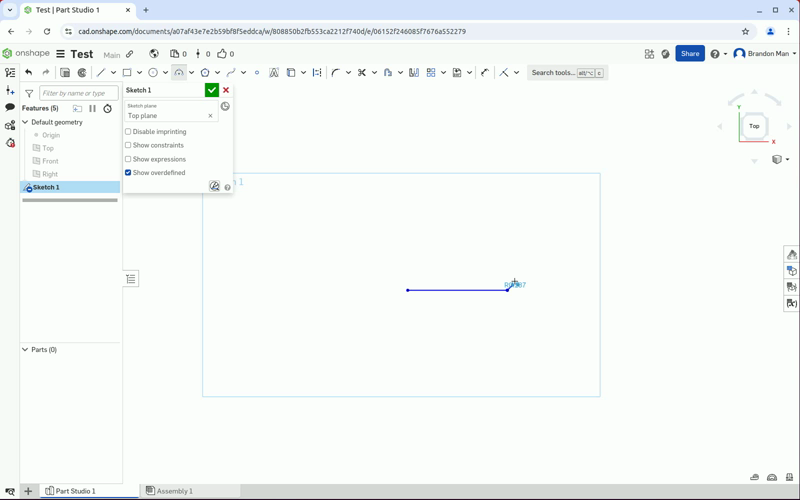
scroll(6)
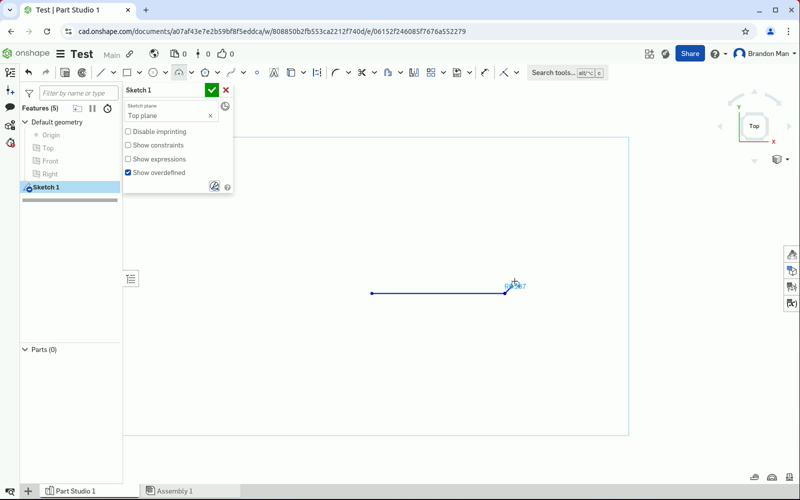
scroll(6)
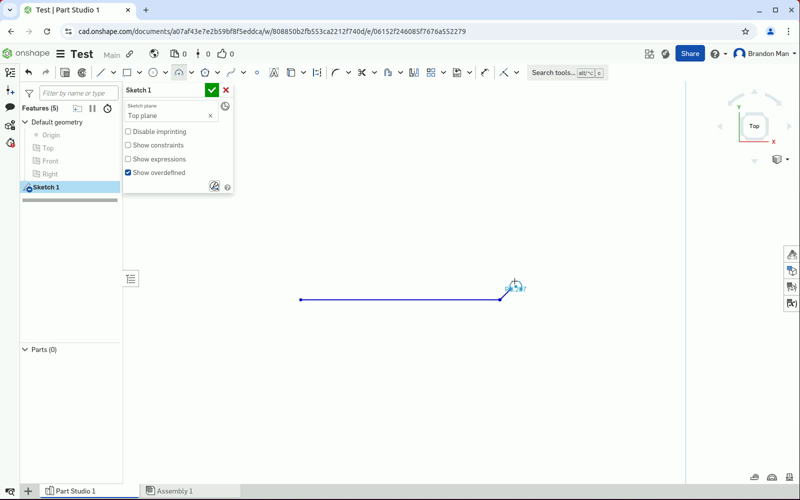
scroll(6)
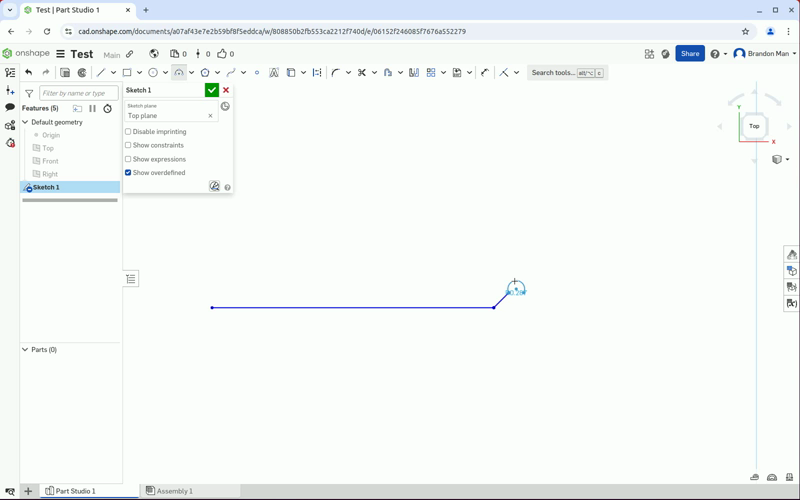
scroll(6)
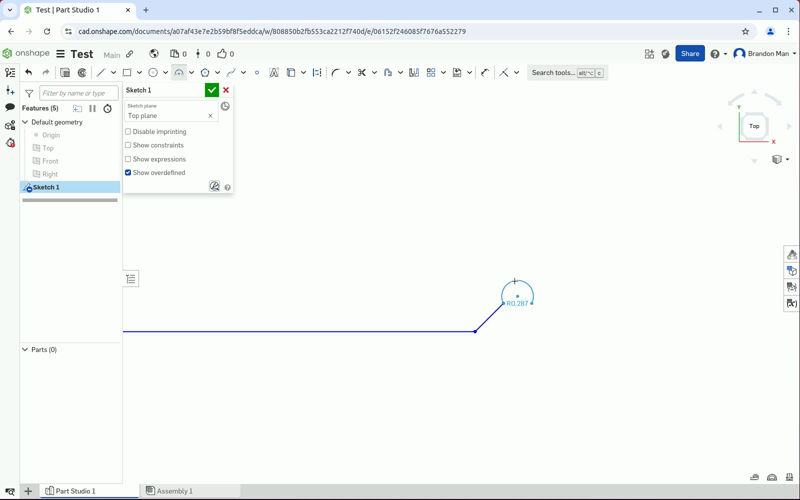
click(514, 280)
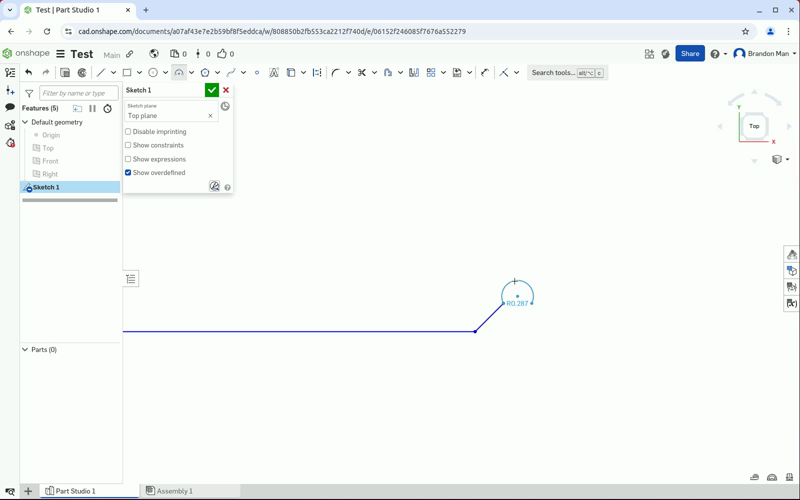
scroll(-6)
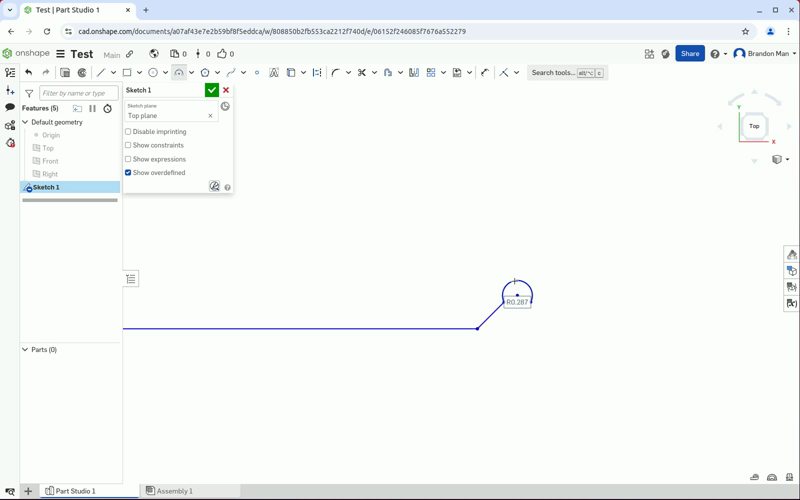
scroll(-6)
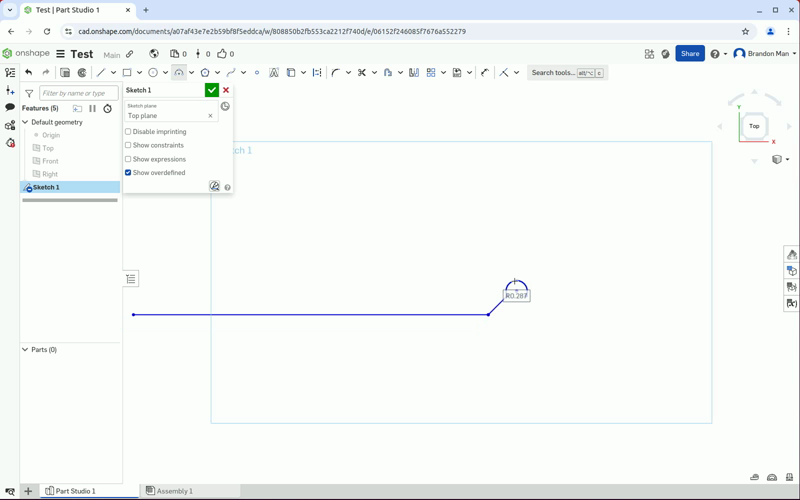
scroll(-6)
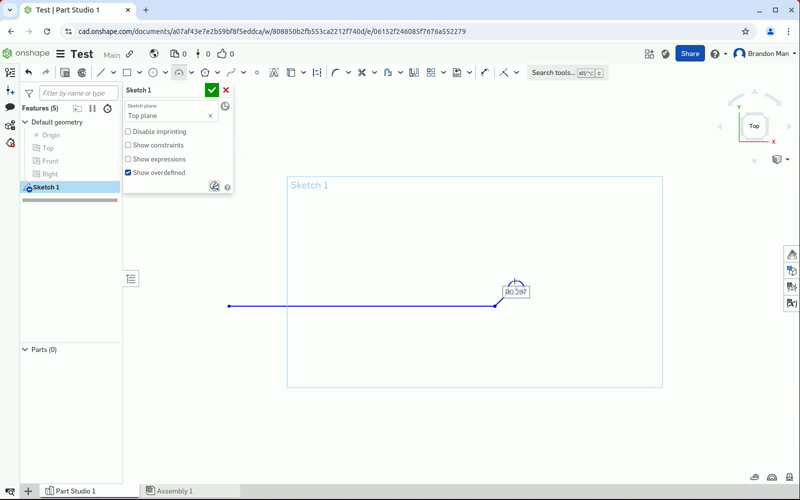
scroll(-6)
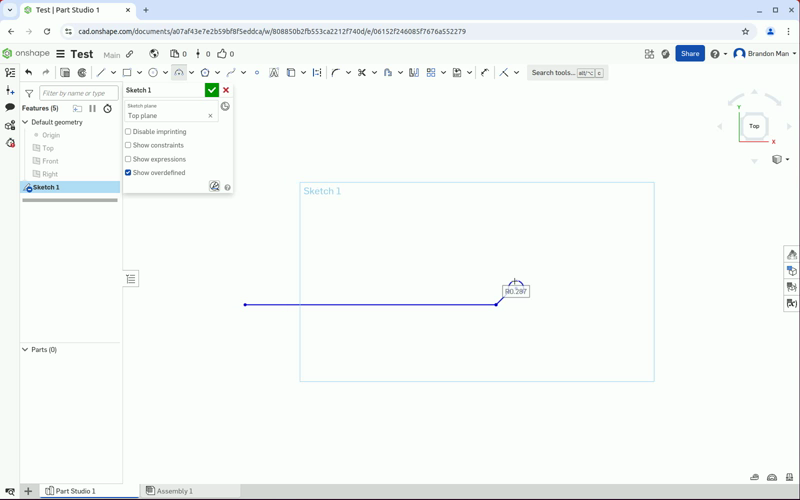
scroll(-6)
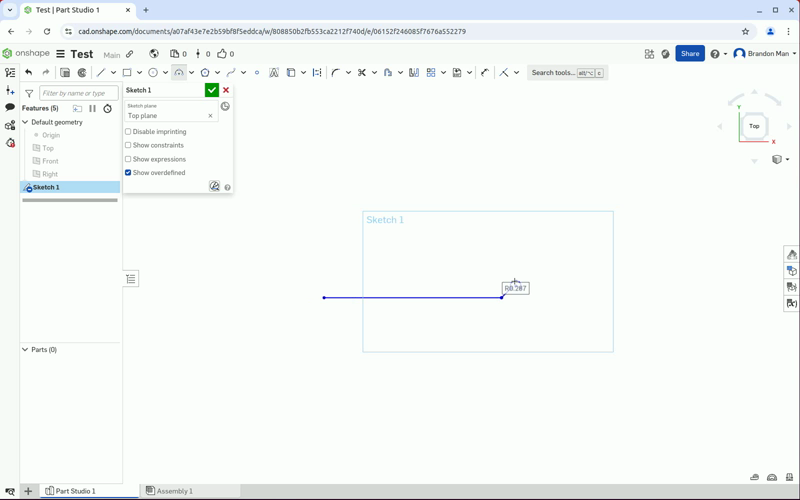
scroll(-6)
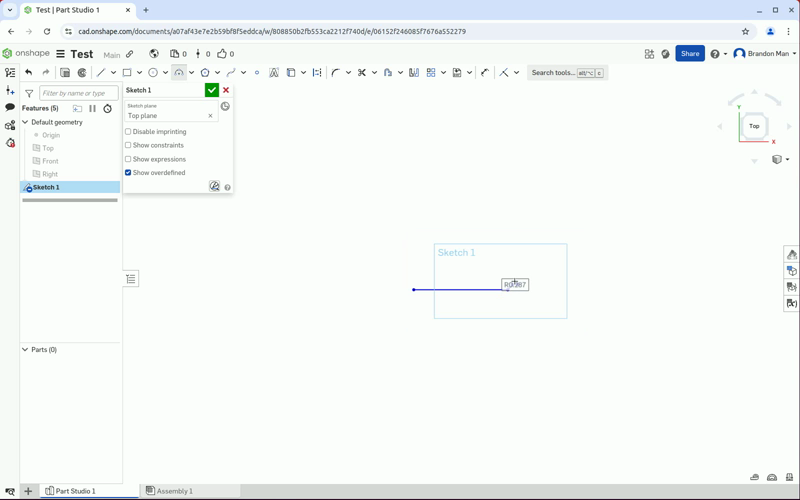
scroll(-6)
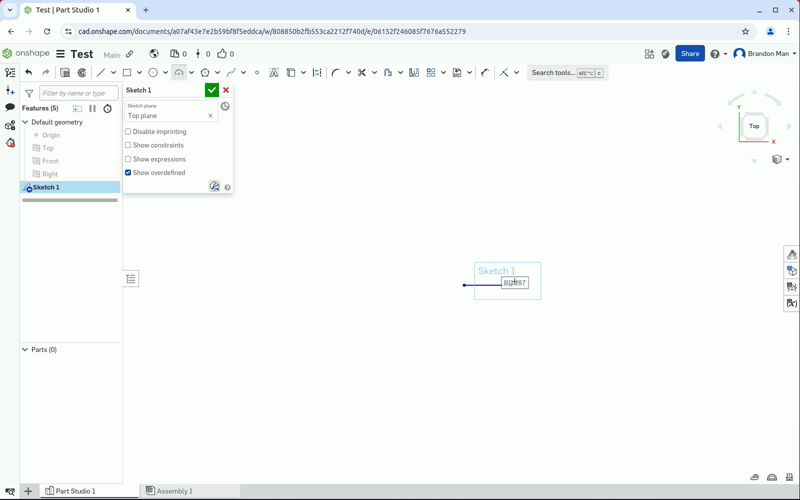
key_up(shift)
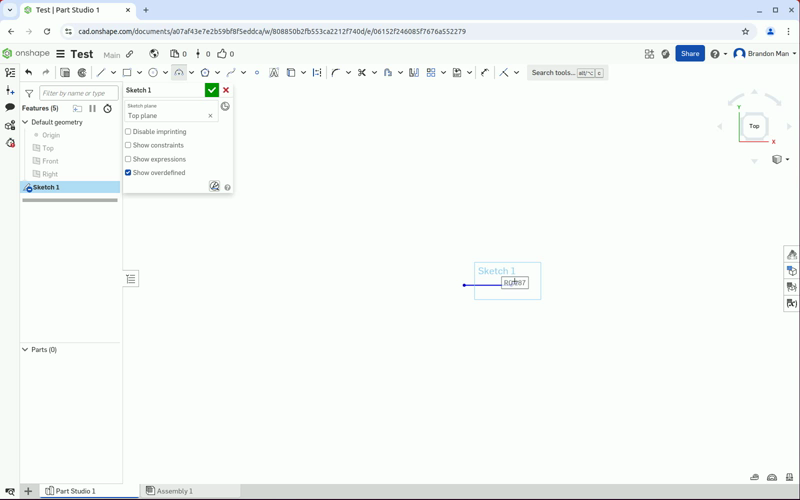
key(esc)
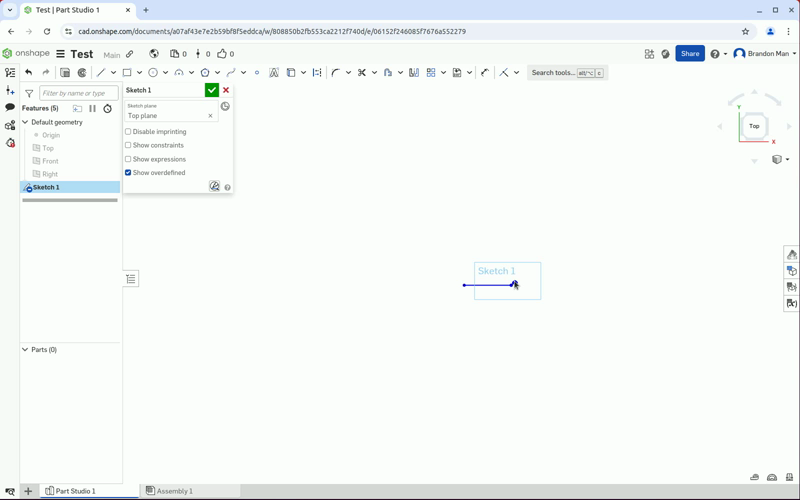
key(l)
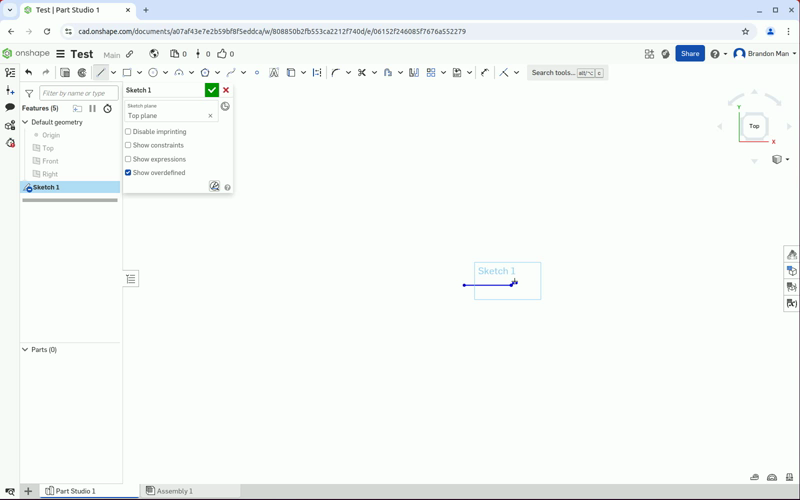
mouse_move(516, 282)
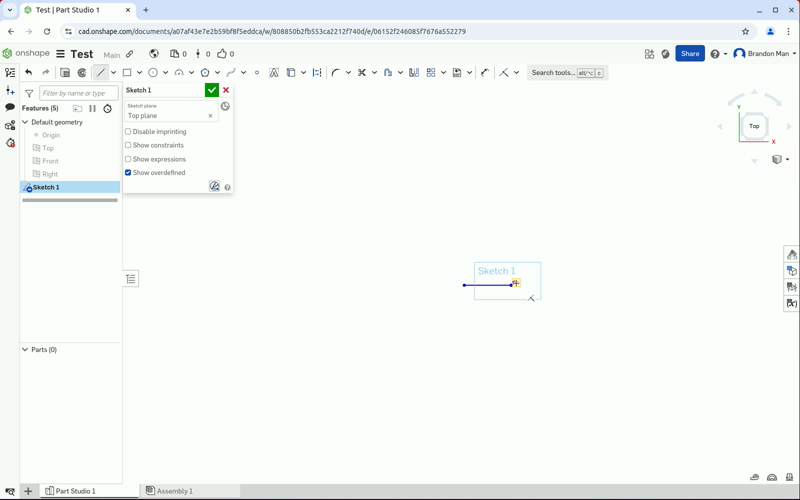
scroll(6)
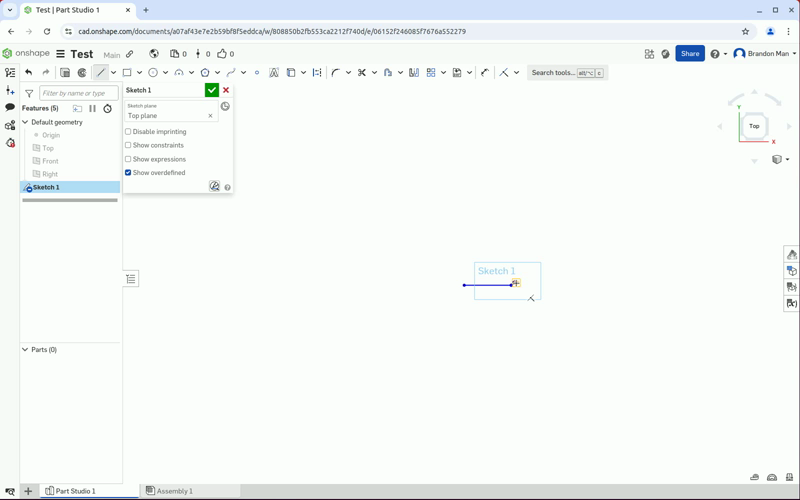
scroll(6)
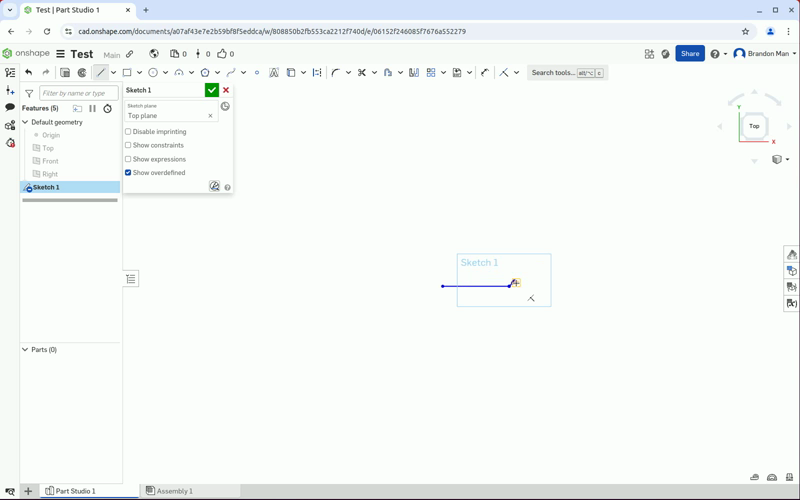
scroll(6)
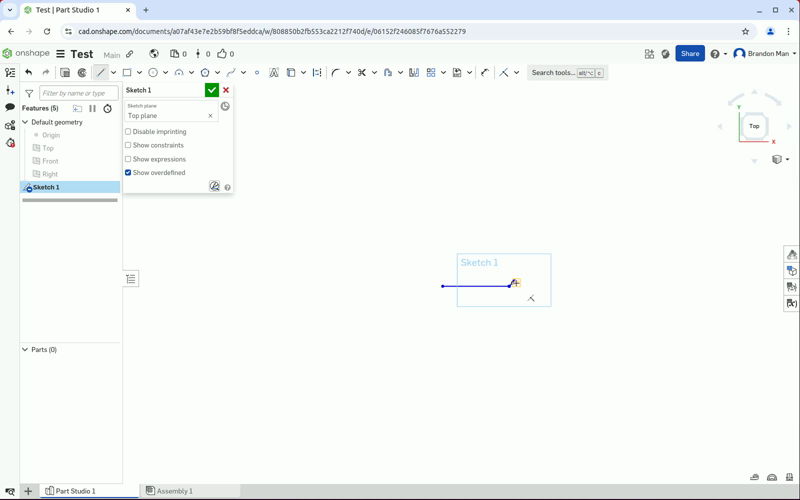
scroll(6)
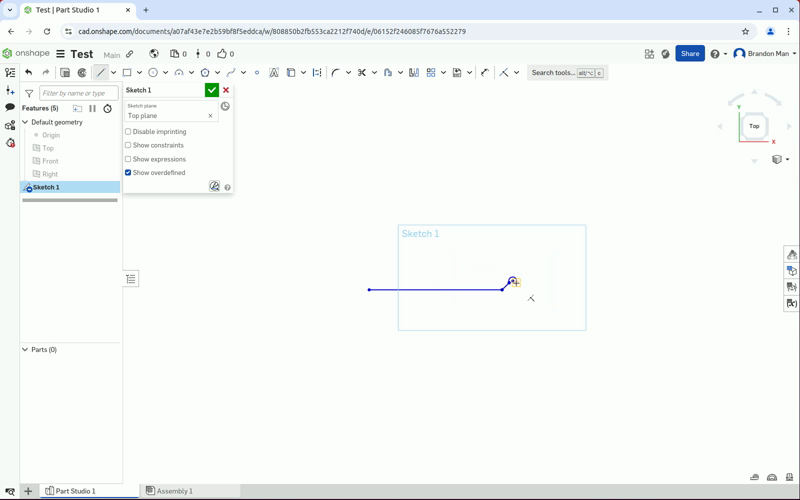
scroll(6)
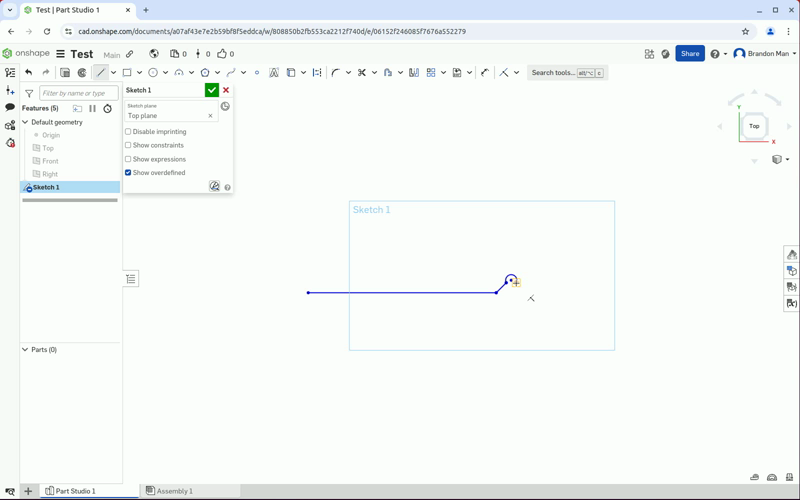
scroll(6)
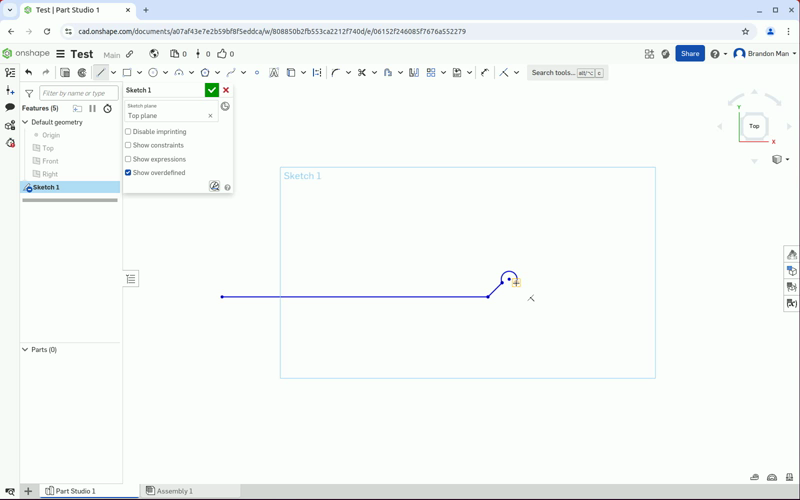
scroll(6)
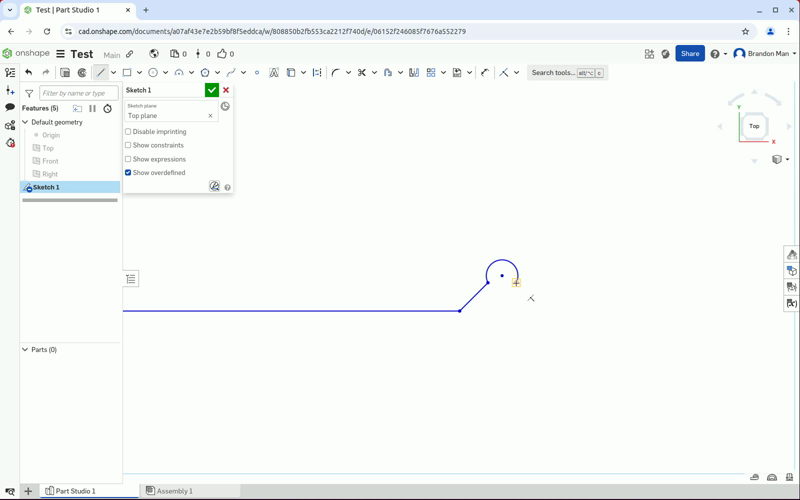
click(516, 282)
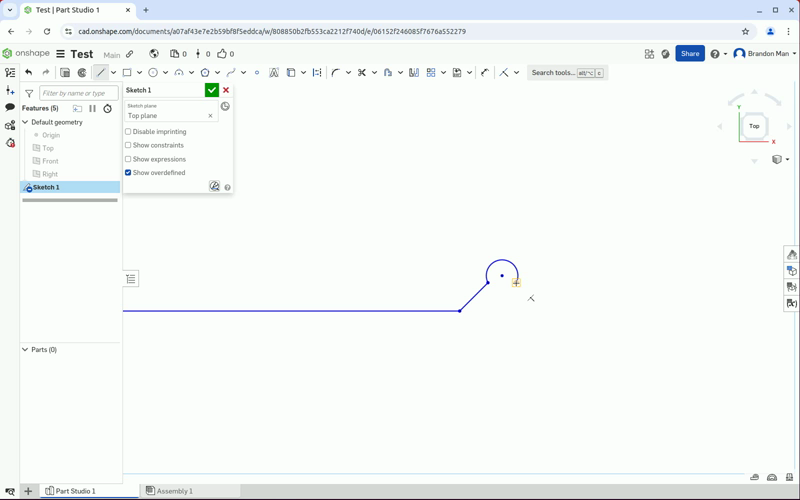
scroll(-6)
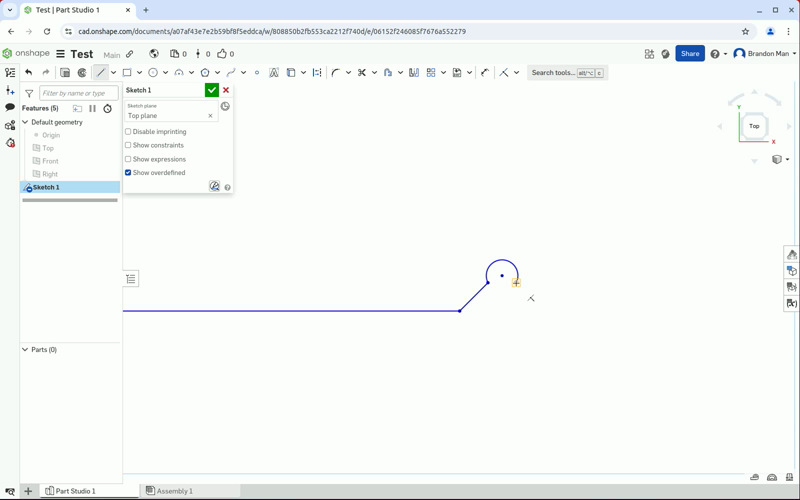
scroll(-6)
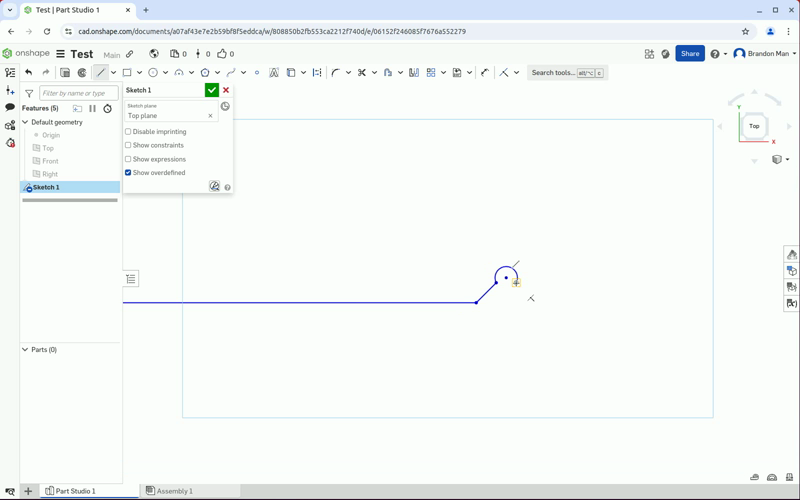
scroll(-6)
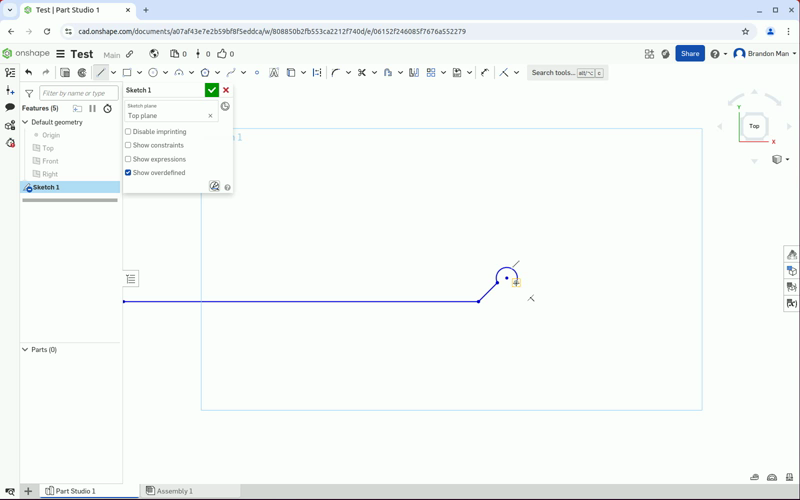
scroll(-6)
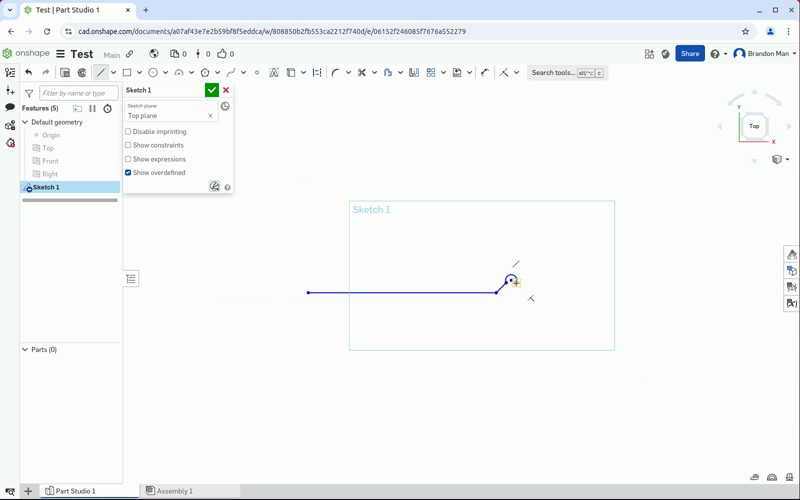
scroll(-6)
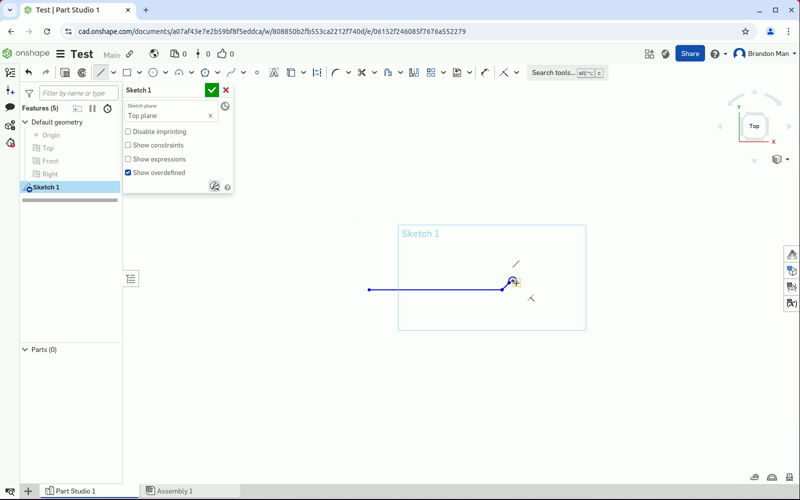
scroll(-6)
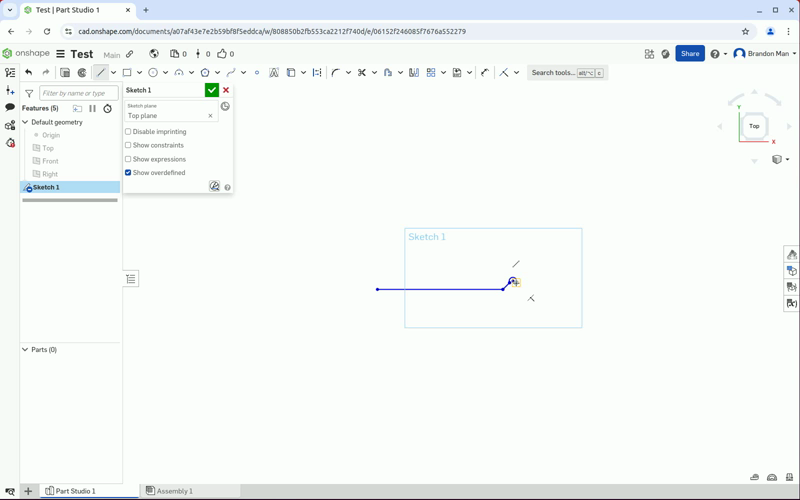
scroll(-6)
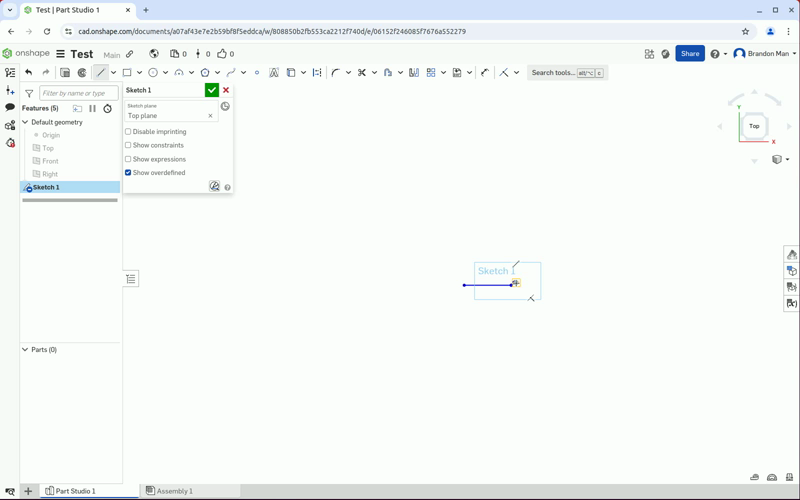
key_down(shift)
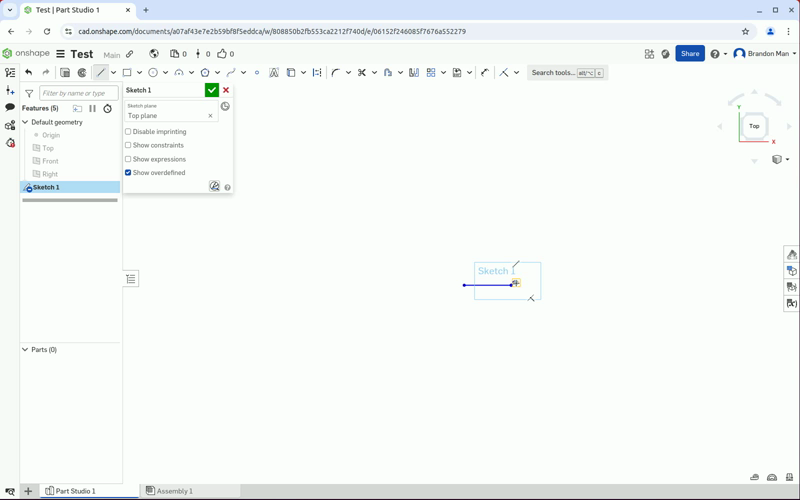
mouse_move(546, 282)
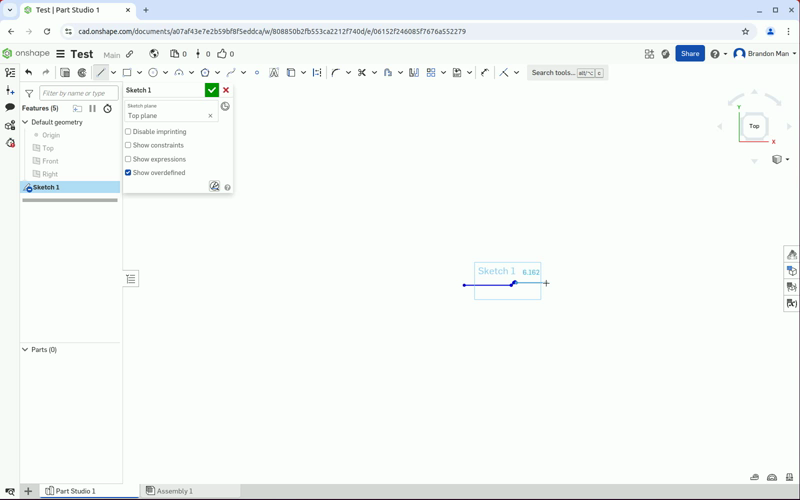
mouse_move(518, 285)
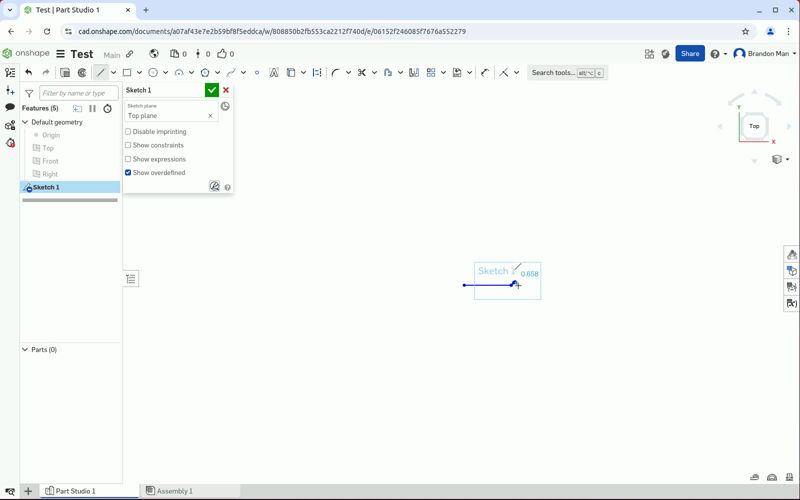
scroll(6)
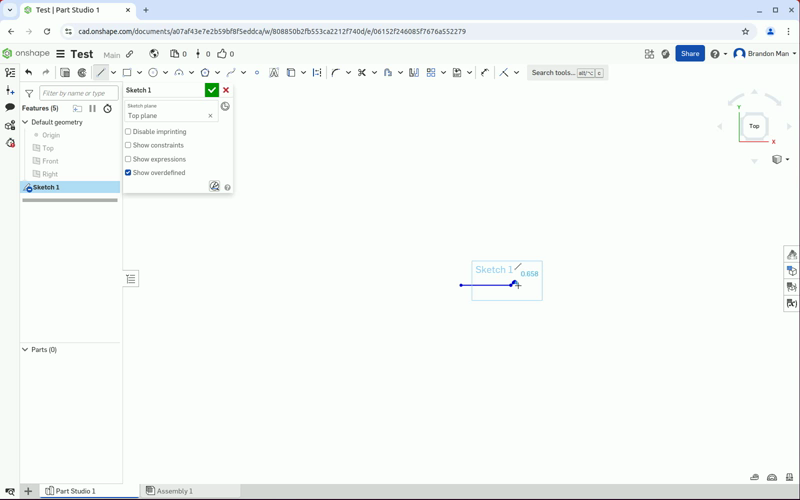
scroll(6)
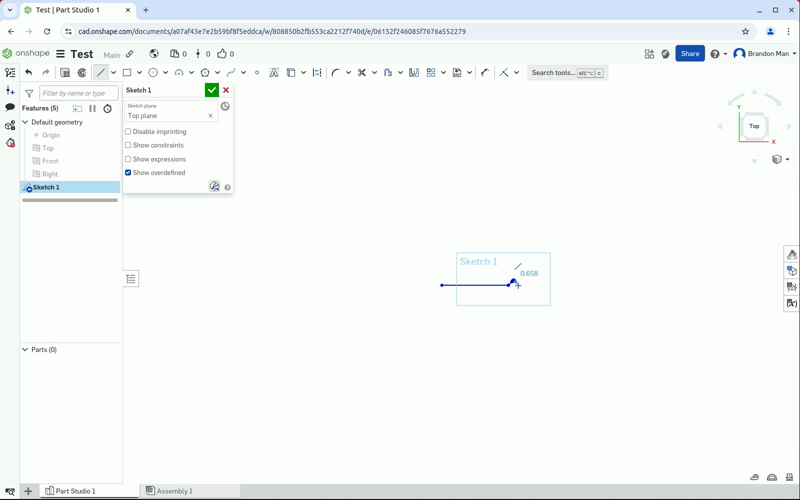
scroll(6)
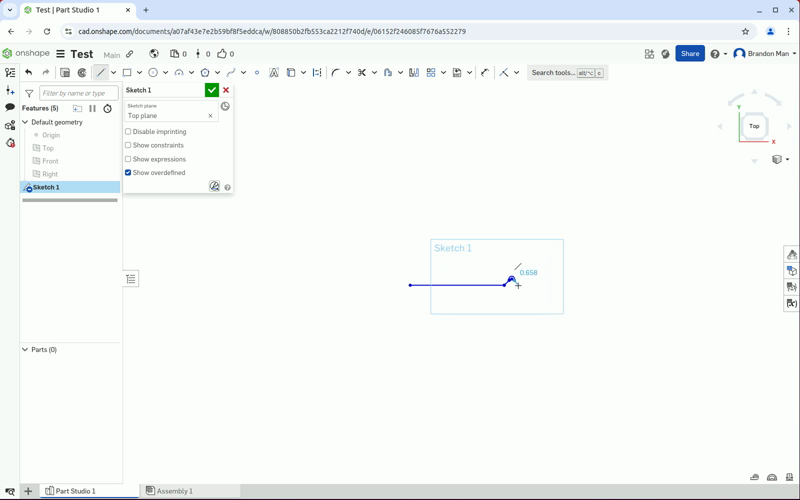
scroll(6)
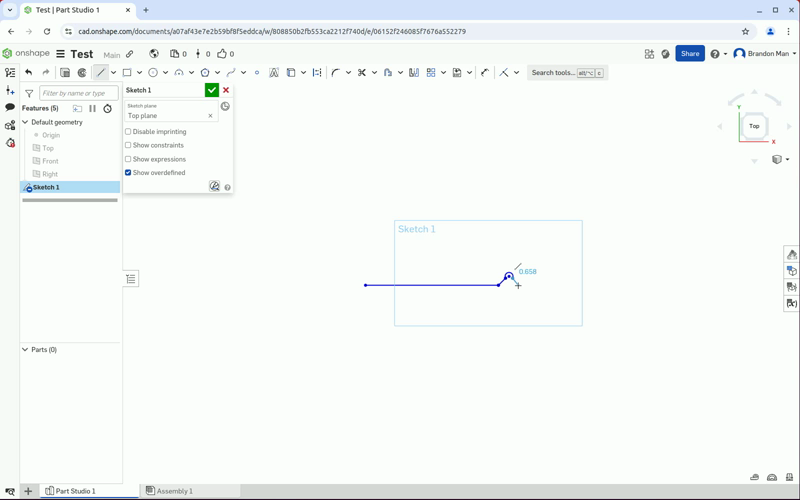
scroll(6)
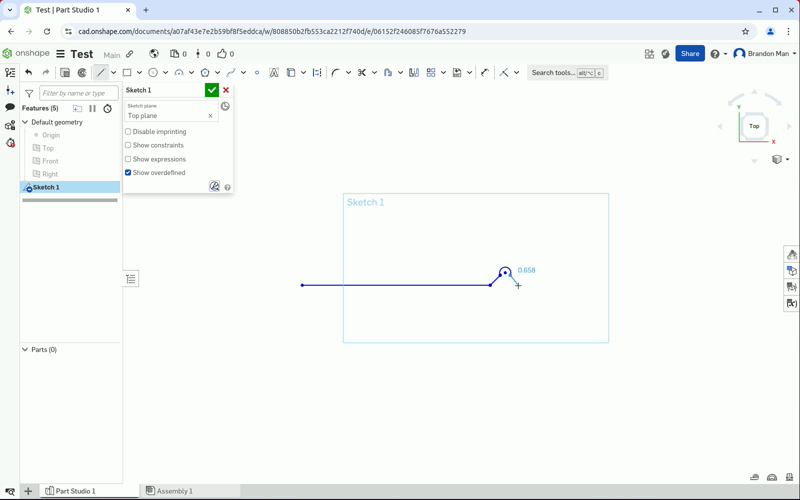
scroll(6)
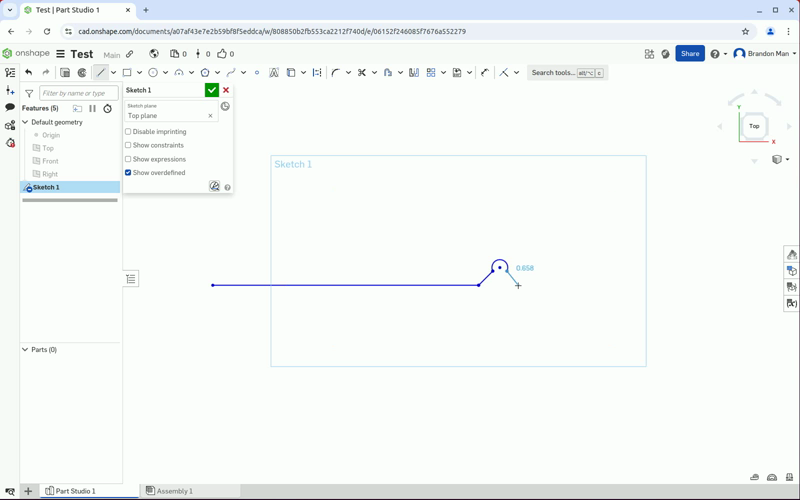
scroll(6)
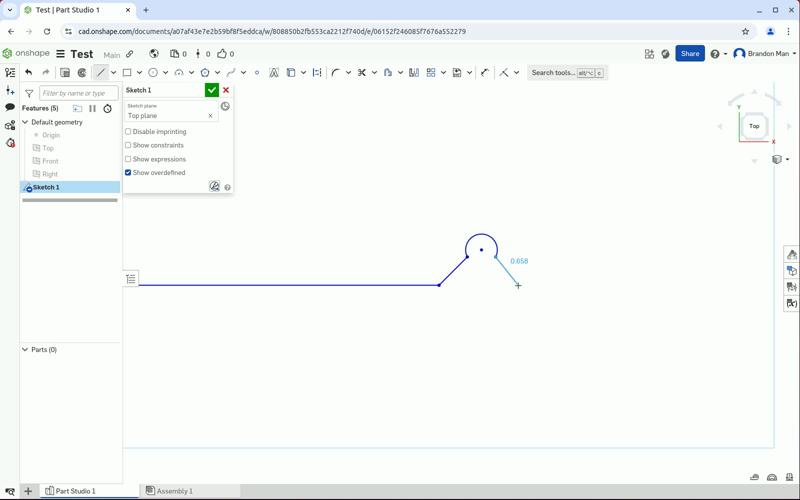
click(518, 285)
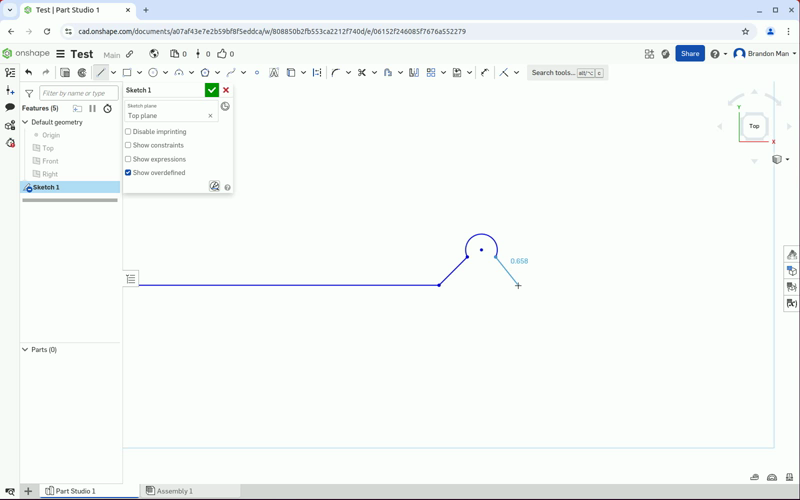
scroll(-6)
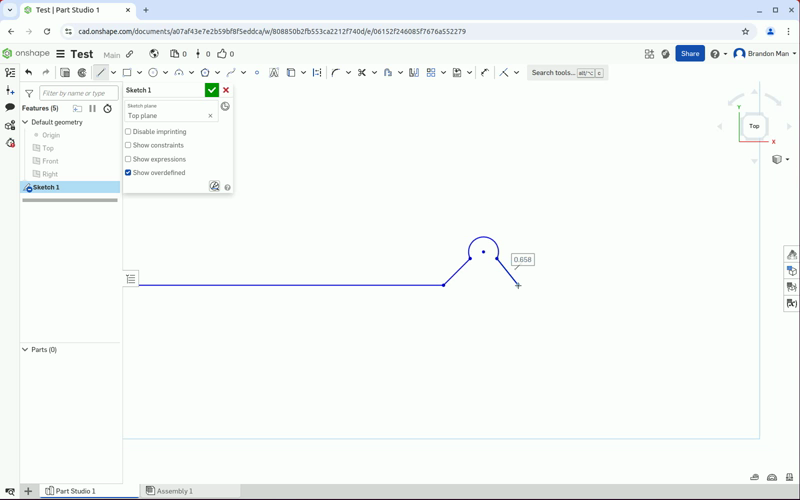
scroll(-6)
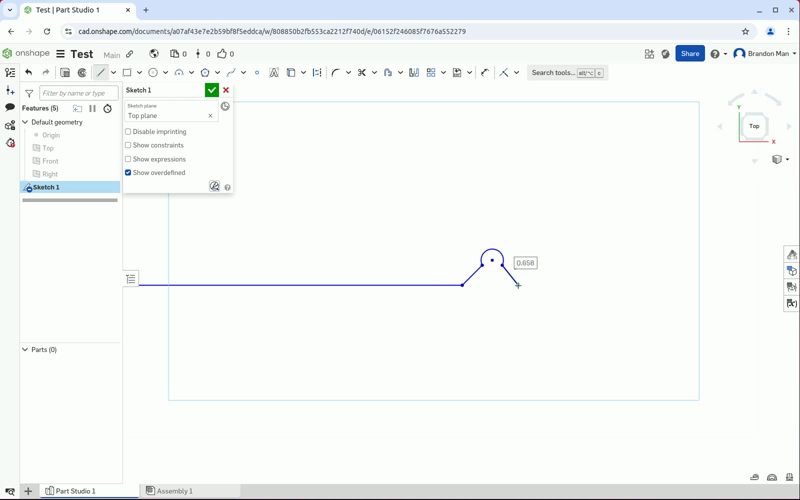
scroll(-6)
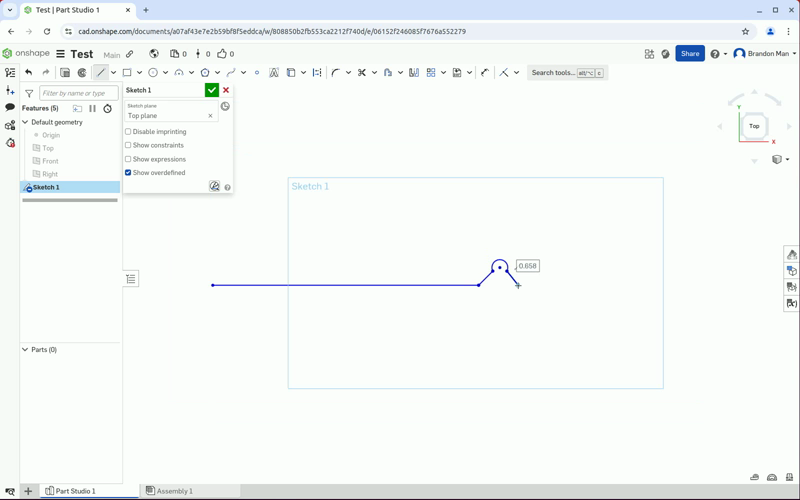
scroll(-6)
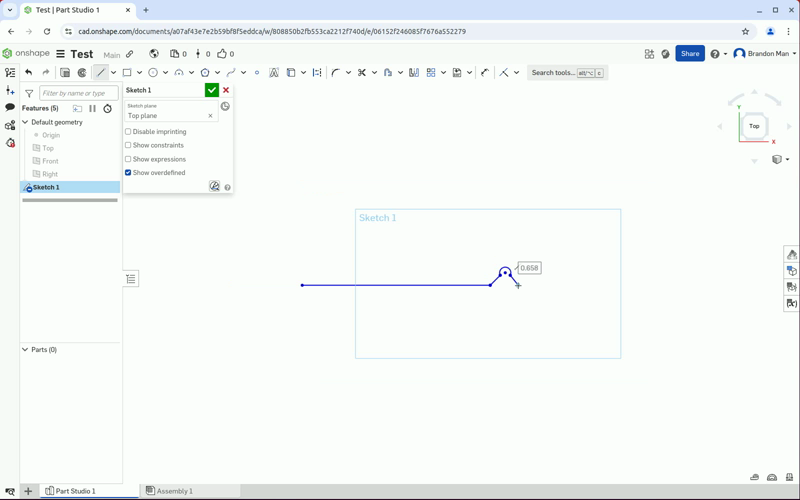
scroll(-6)
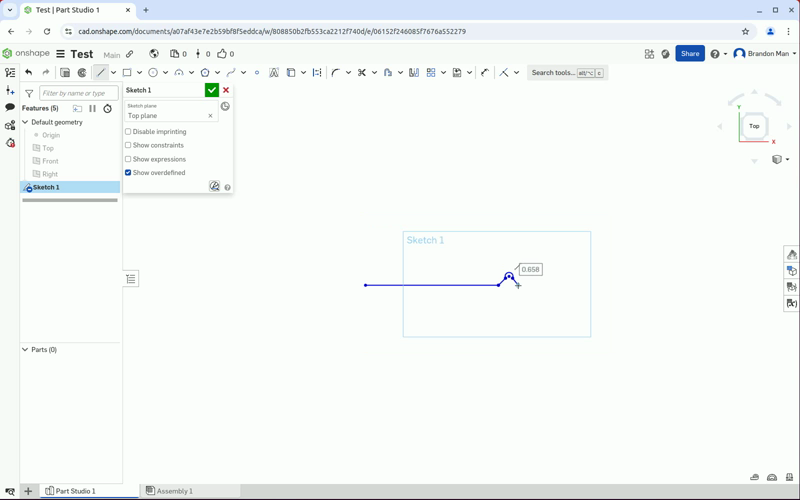
scroll(-6)
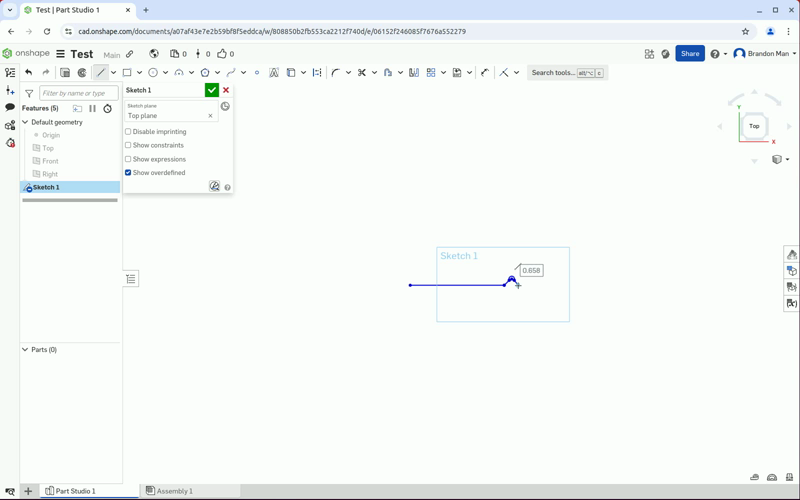
scroll(-6)
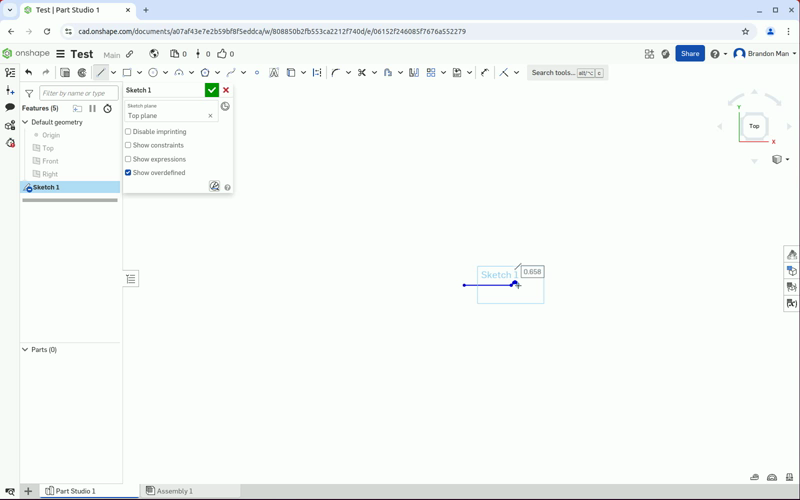
key_up(shift)
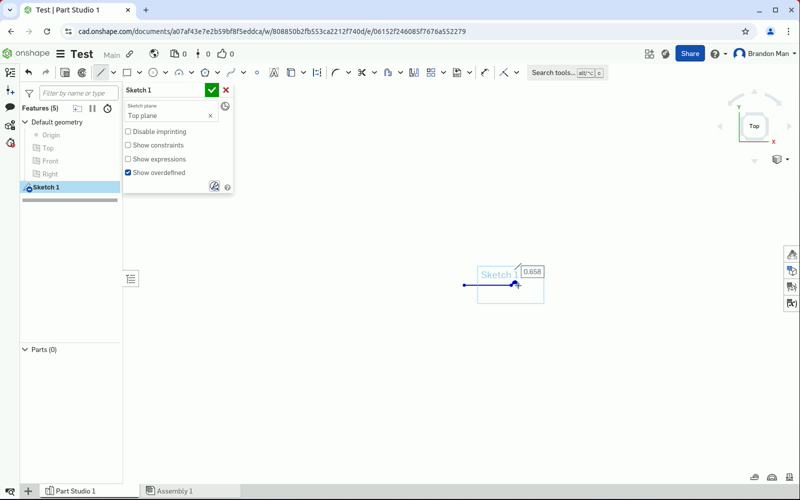
key_down(shift)
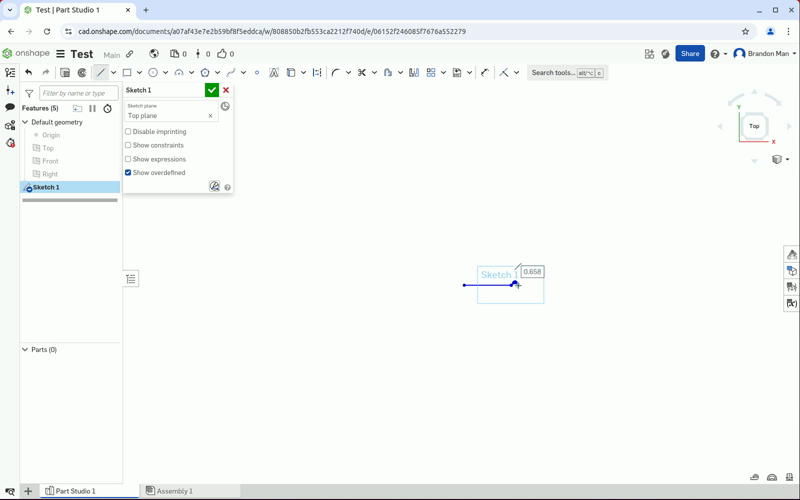
mouse_move(548, 285)
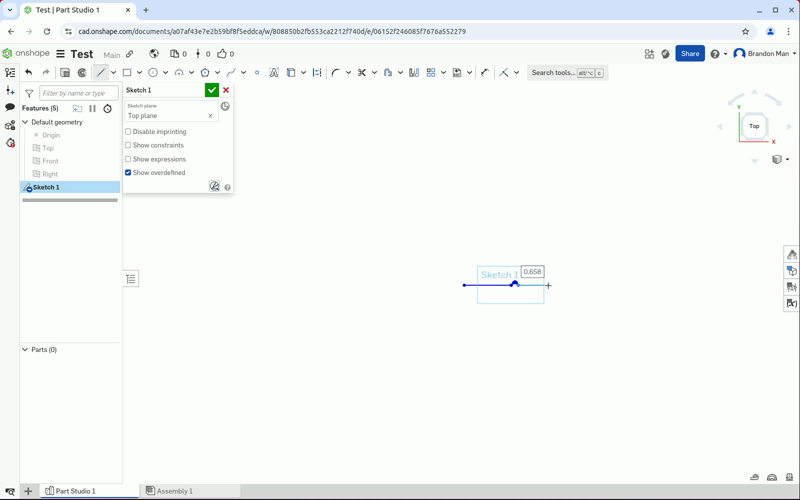
mouse_move(565, 285)
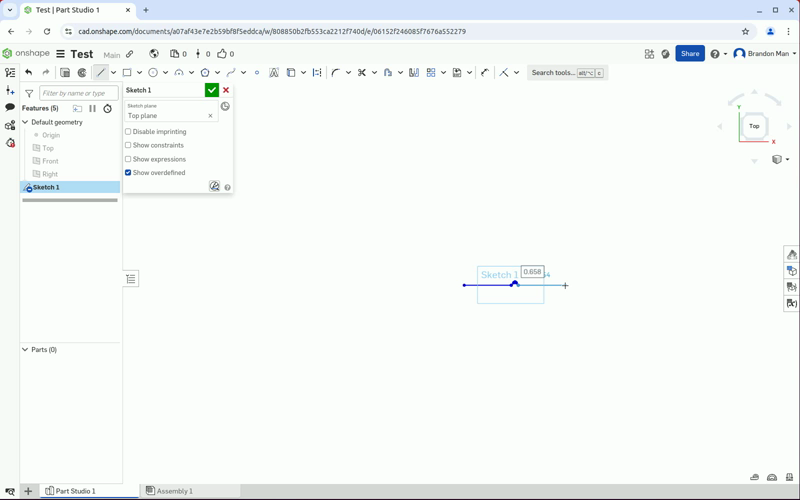
click(565, 285)
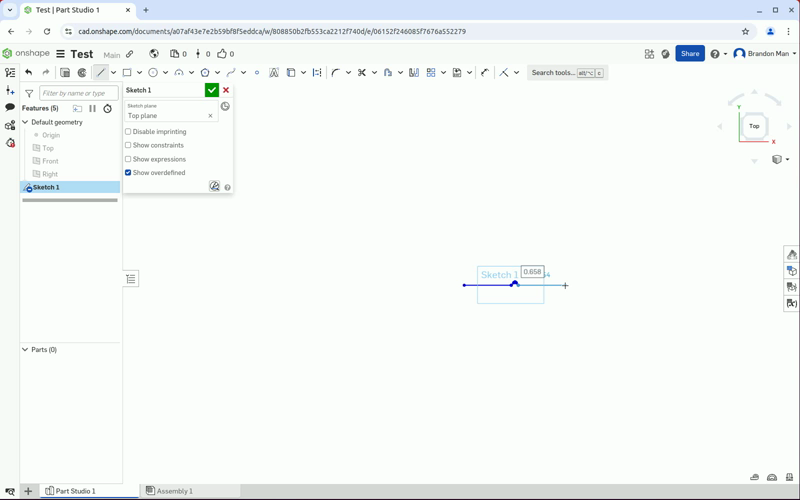
key_up(shift)
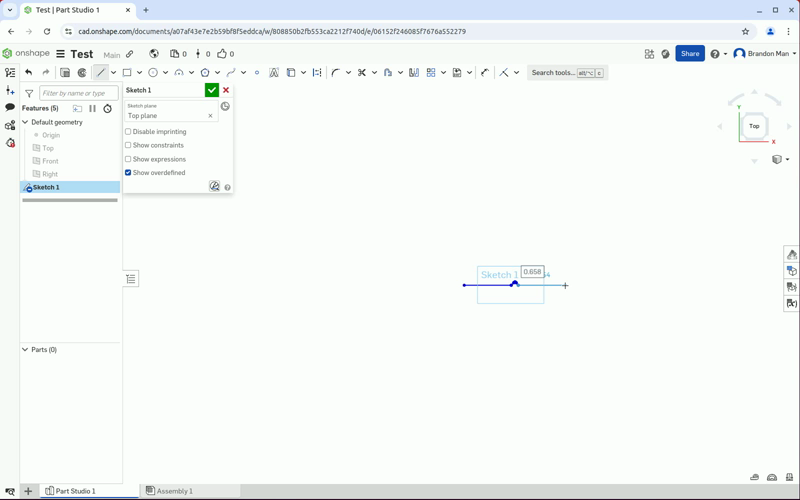
key_down(shift)
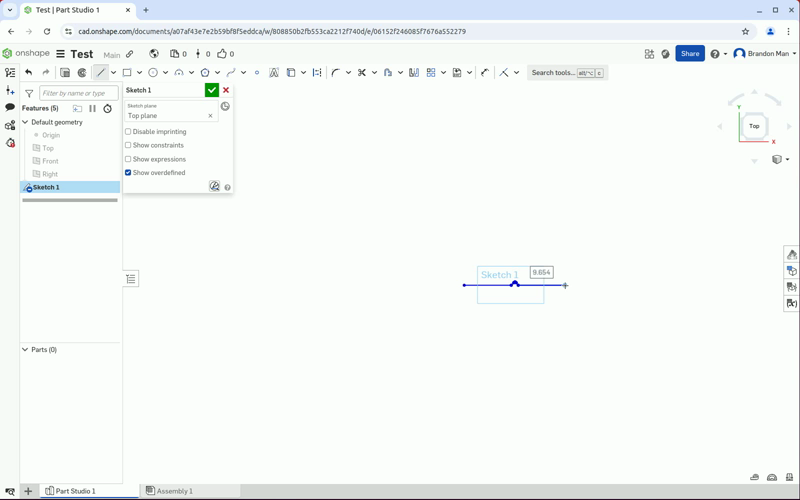
mouse_move(589, 285)
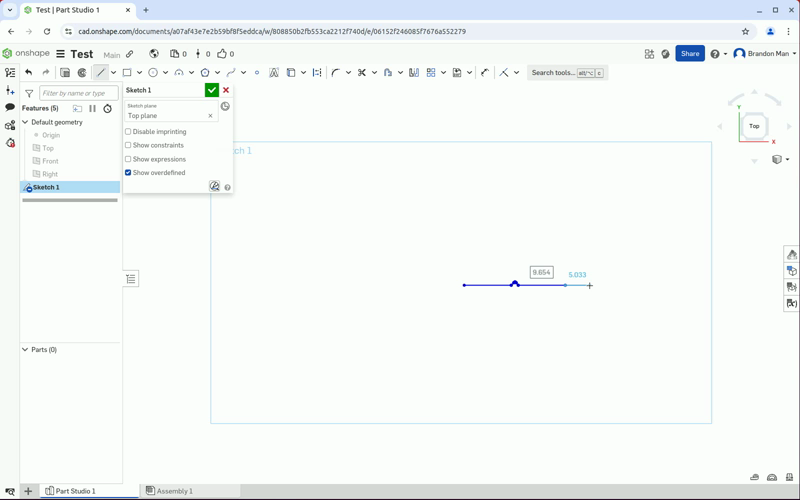
mouse_move(567, 282)
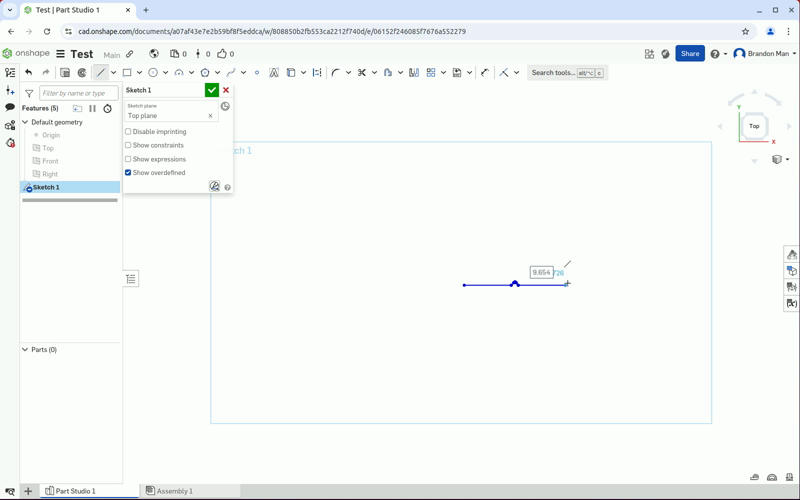
scroll(6)
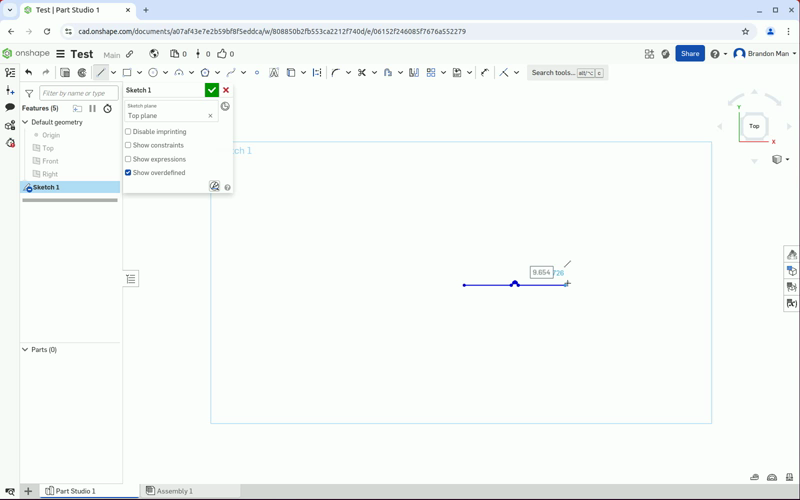
scroll(6)
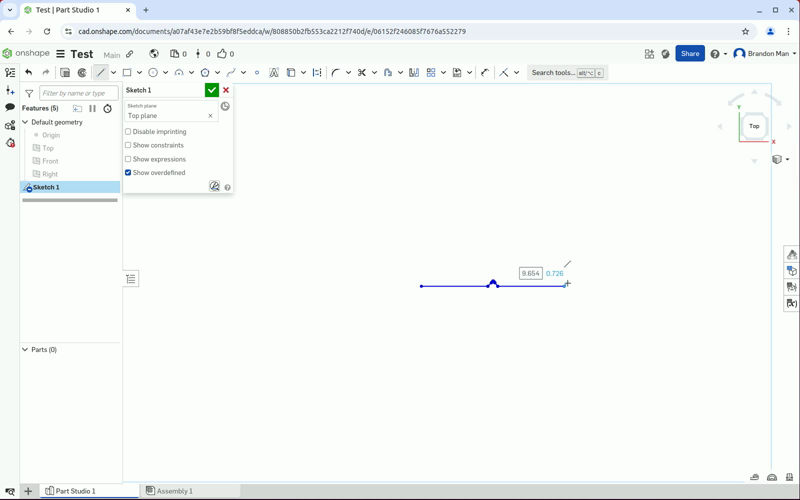
scroll(6)
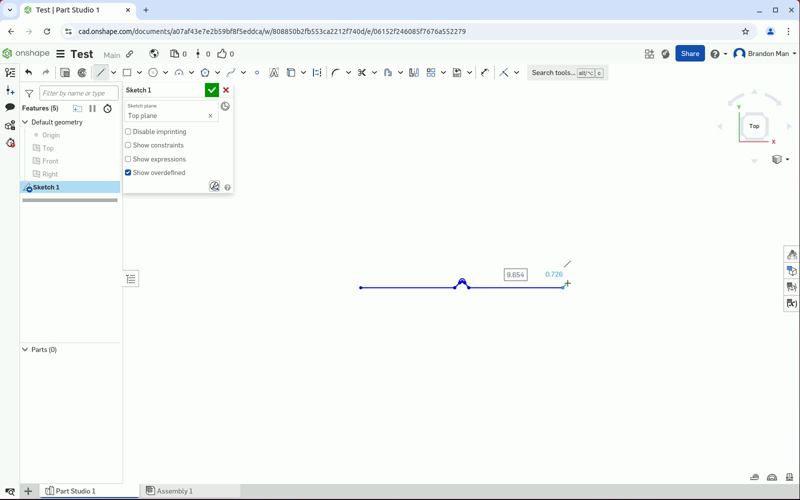
scroll(6)
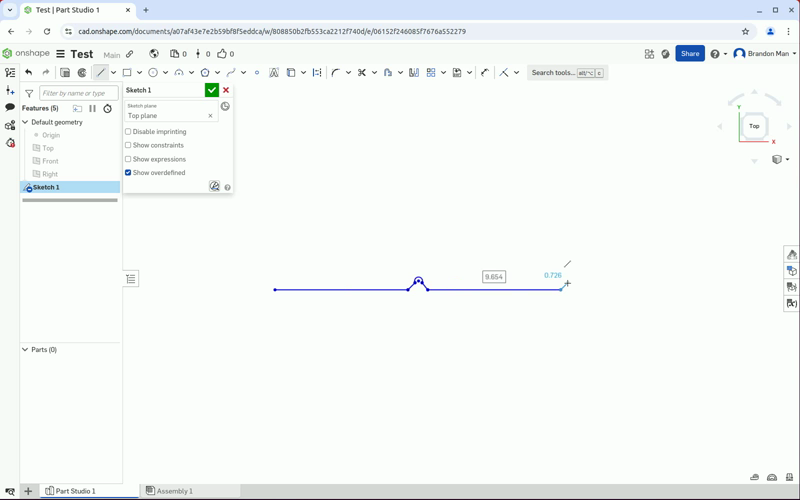
scroll(6)
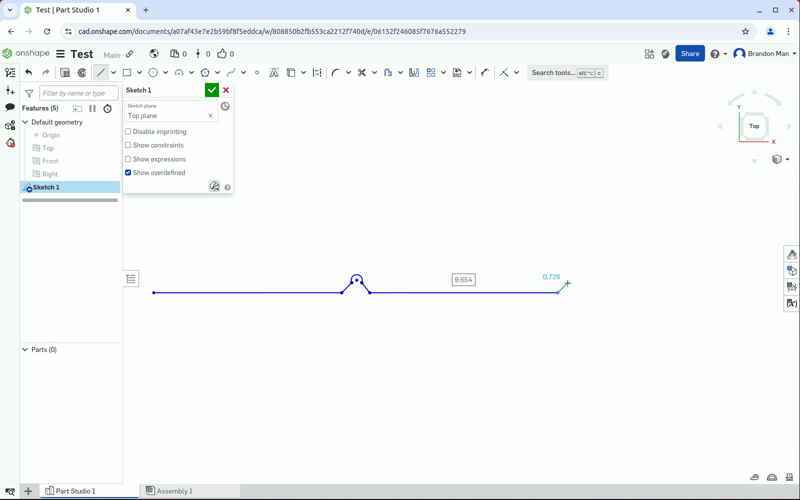
scroll(6)
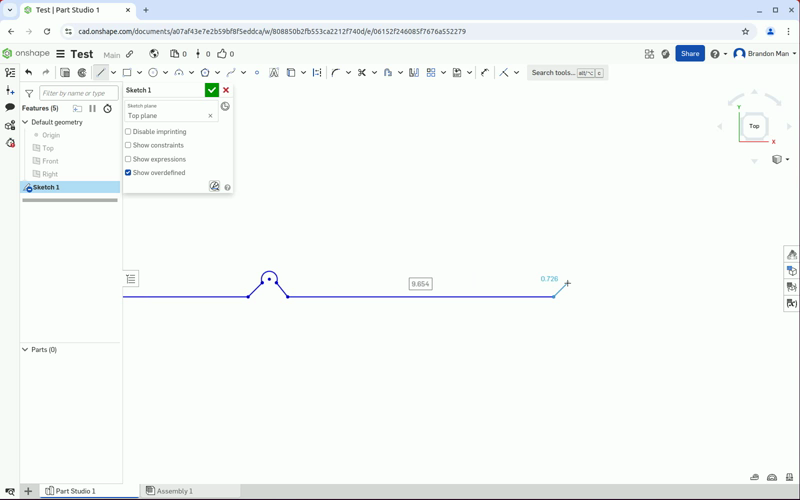
scroll(6)
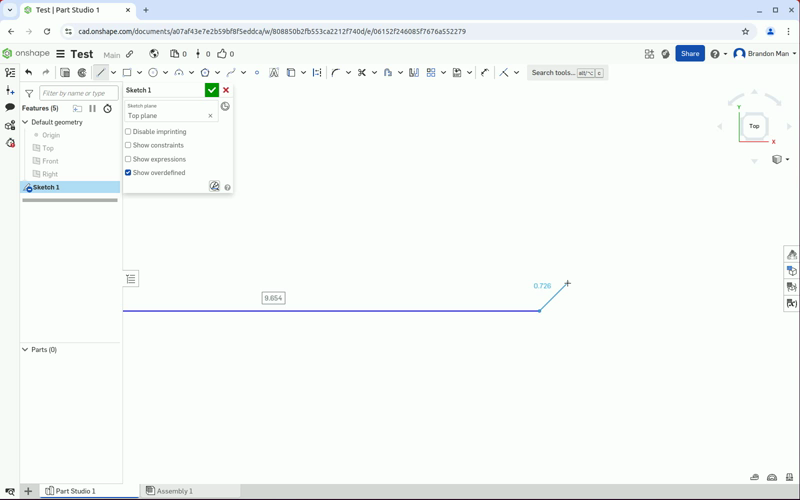
click(567, 282)
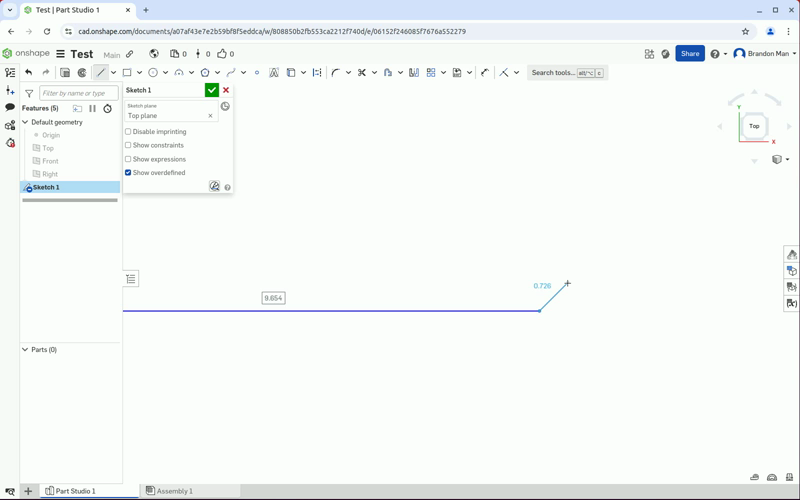
scroll(-6)
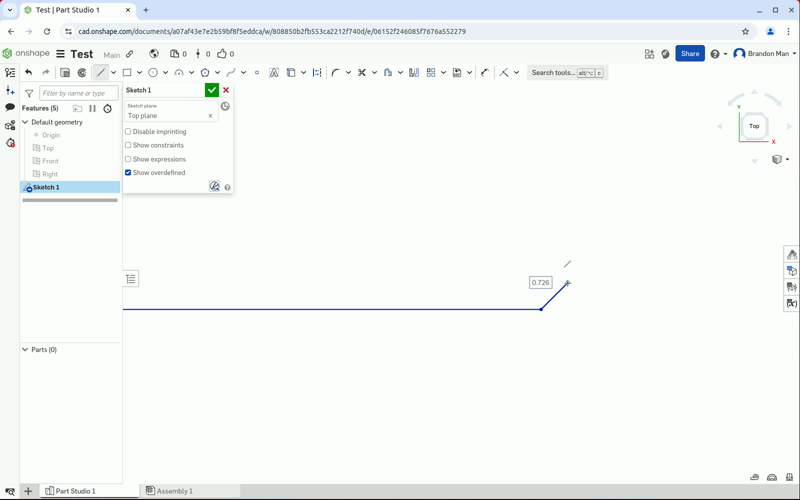
scroll(-6)
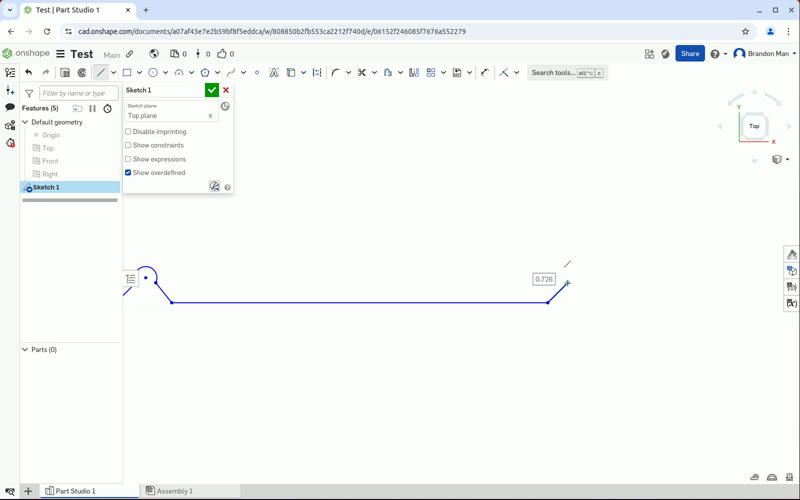
scroll(-6)
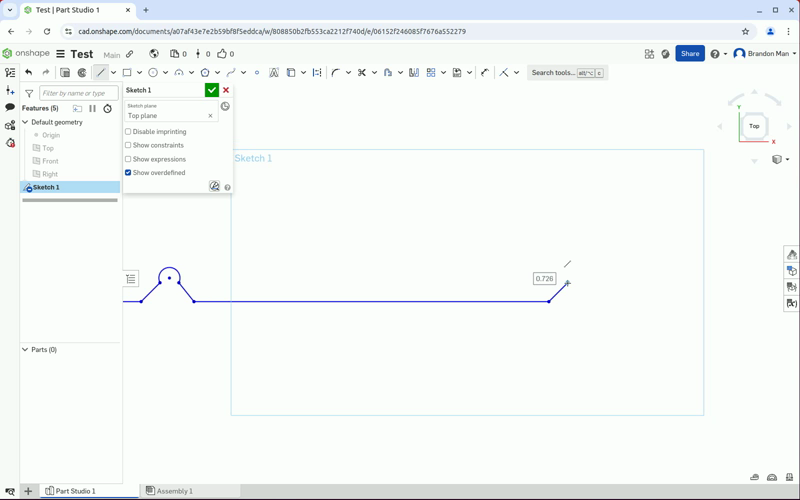
scroll(-6)
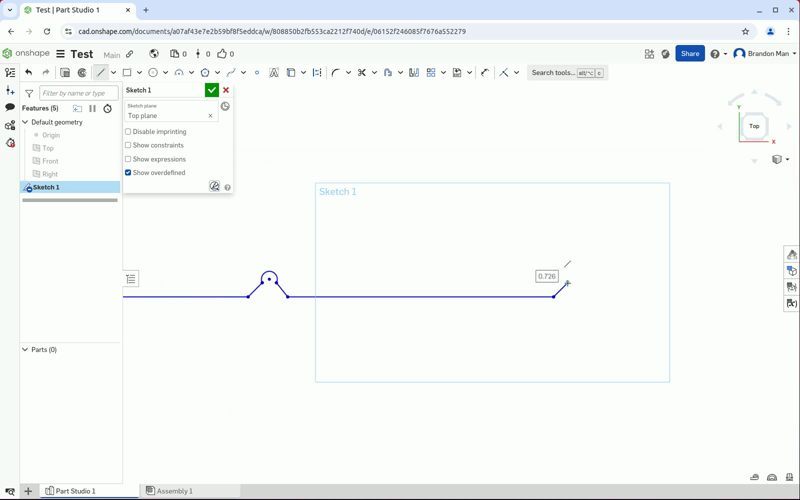
scroll(-6)
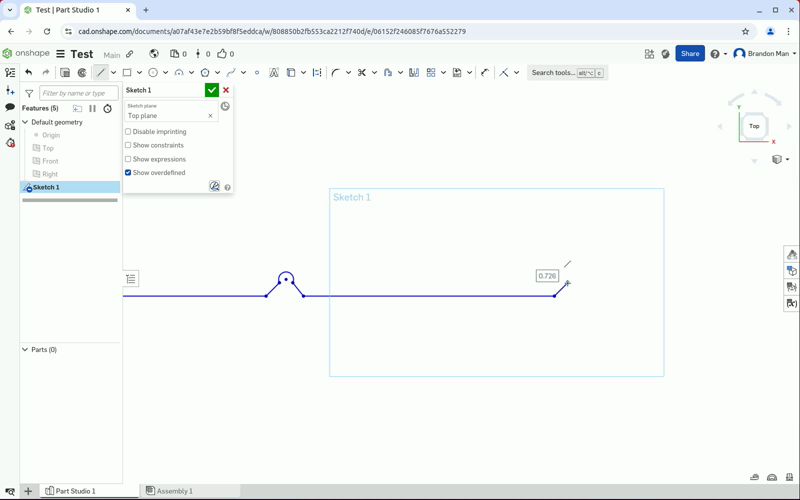
scroll(-6)
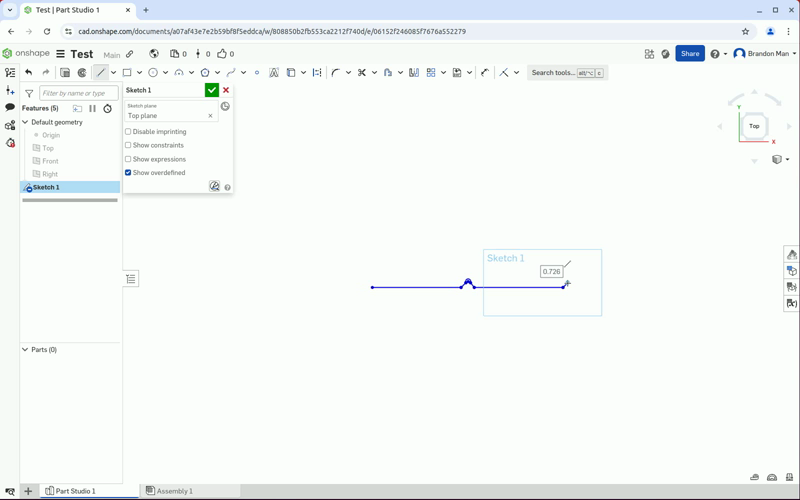
scroll(-6)
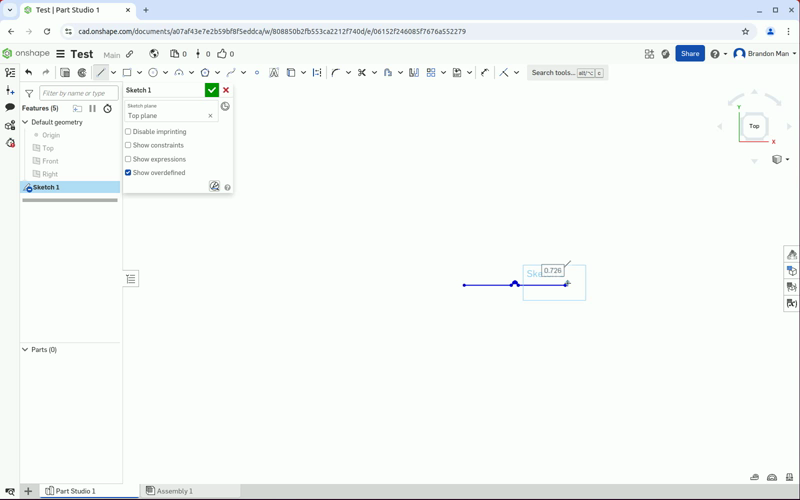
key_up(shift)
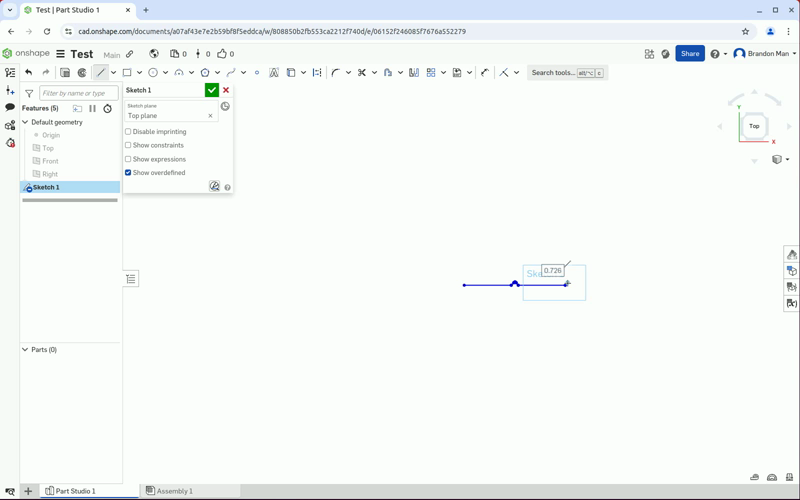
key(esc)
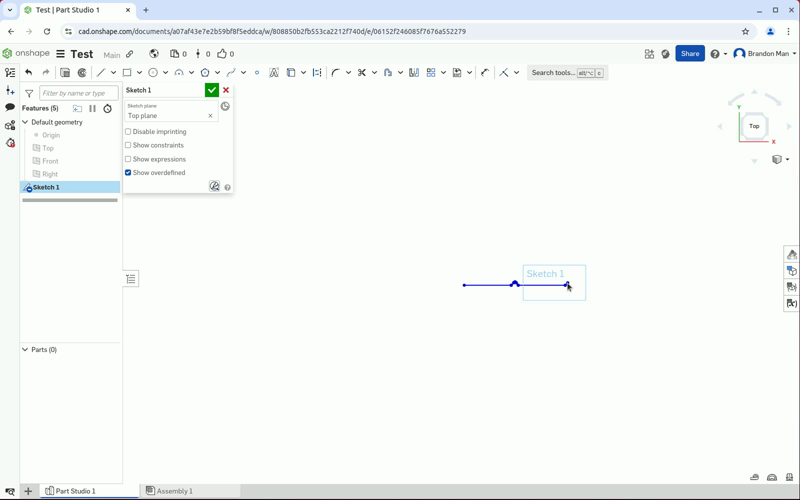
key(a)
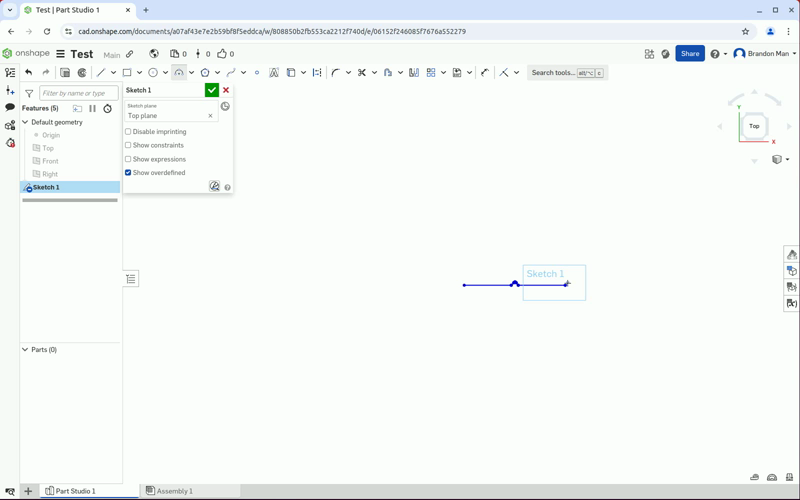
mouse_move(567, 282)
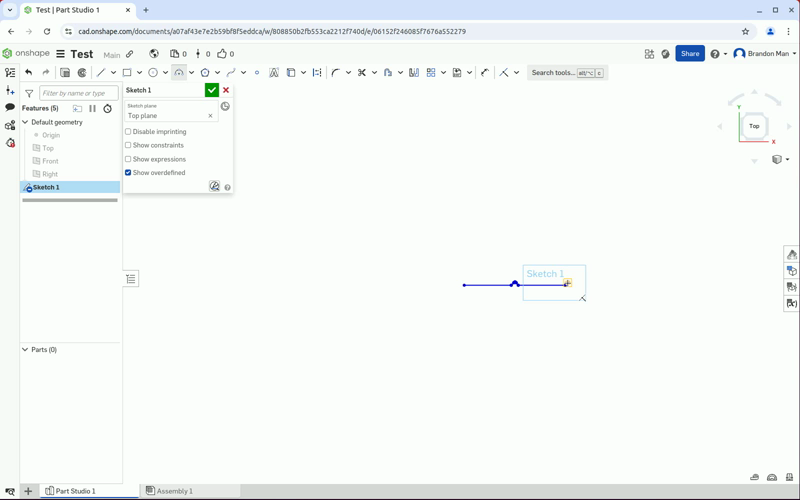
scroll(6)
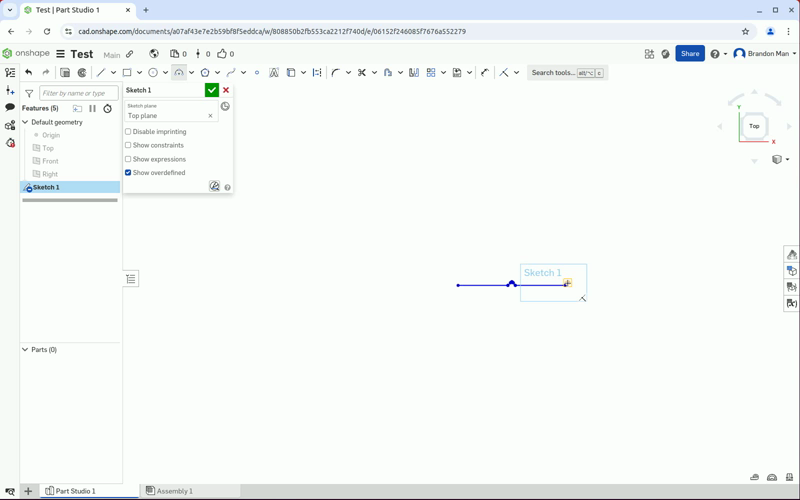
scroll(6)
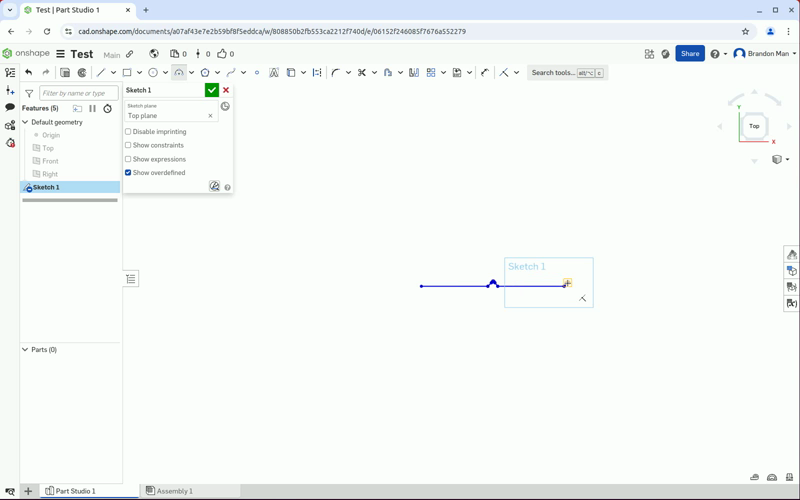
scroll(6)
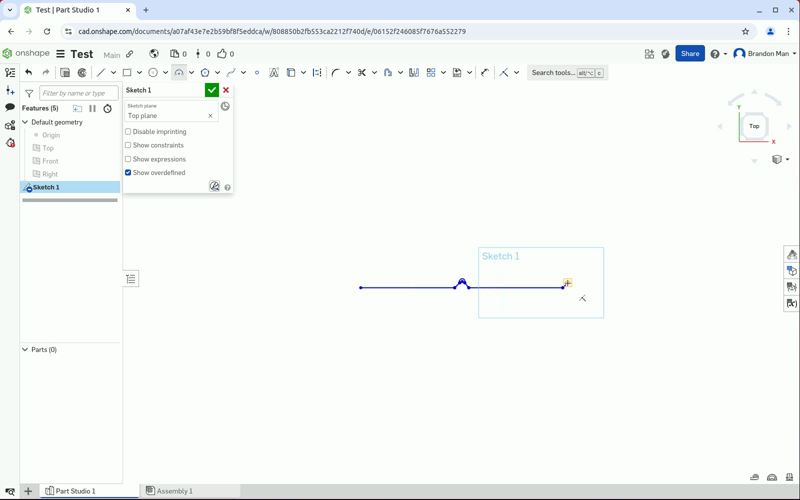
scroll(6)
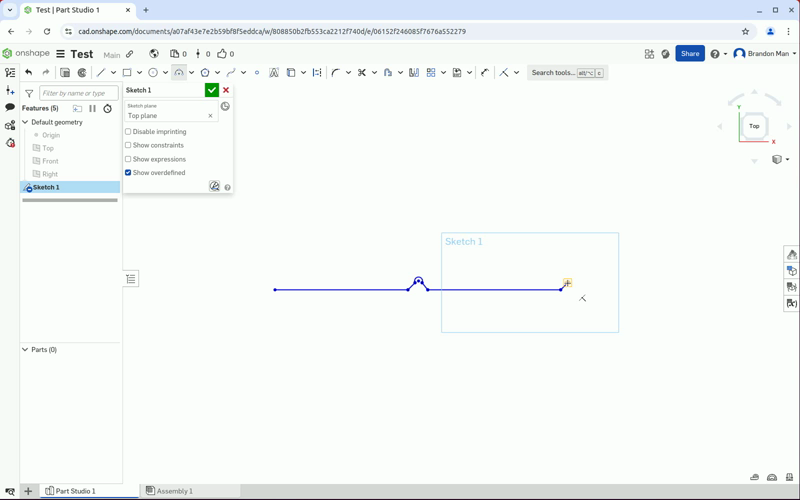
scroll(6)
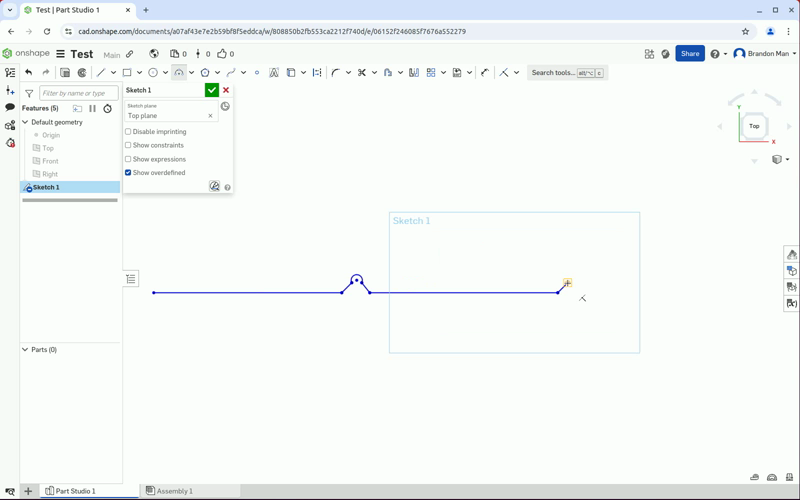
scroll(6)
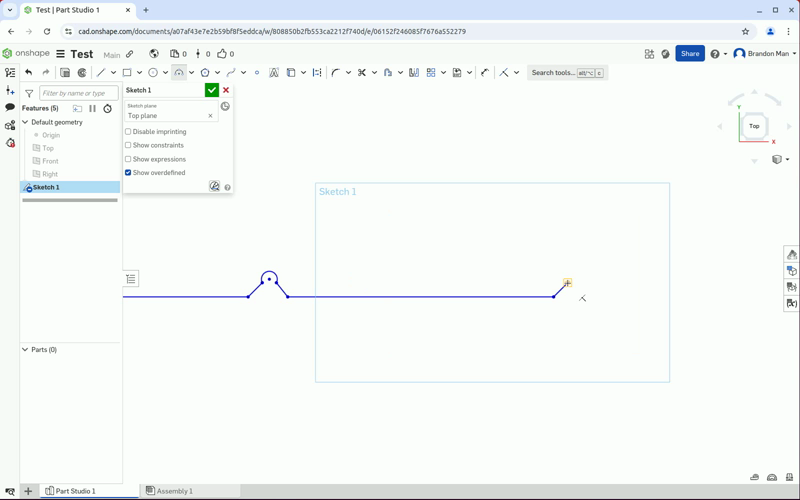
scroll(6)
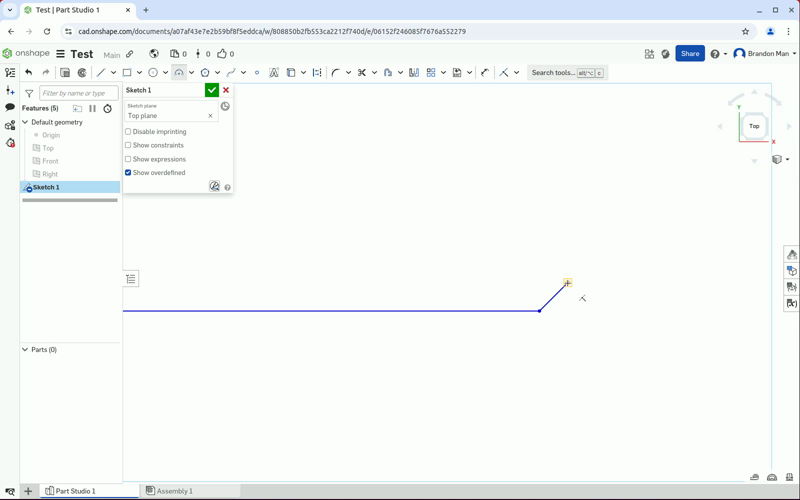
click(567, 282)
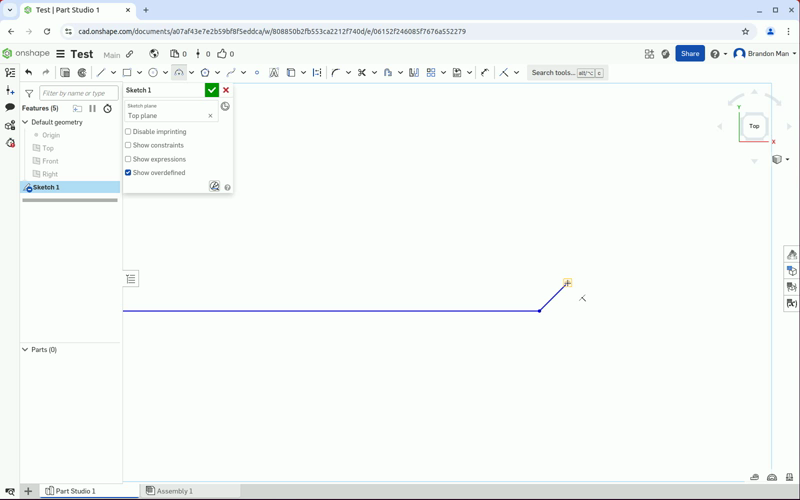
scroll(-6)
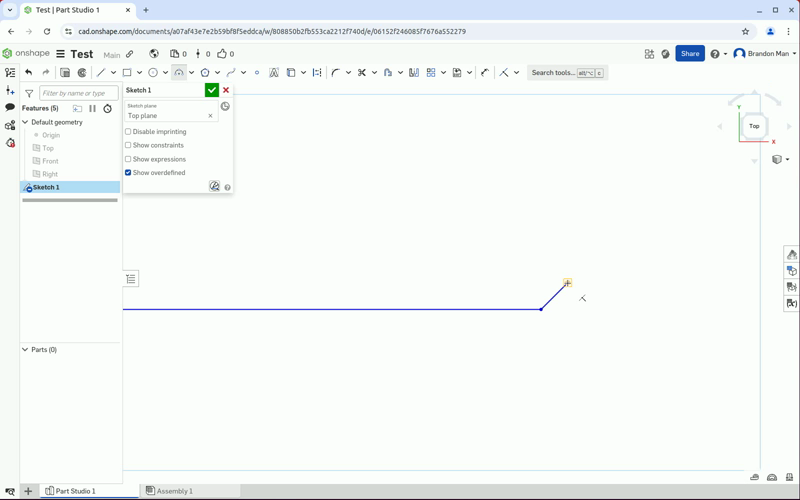
scroll(-6)
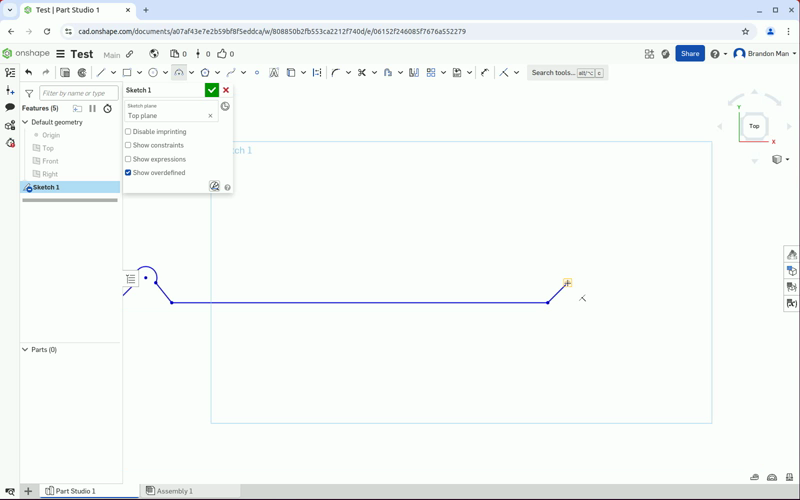
scroll(-6)
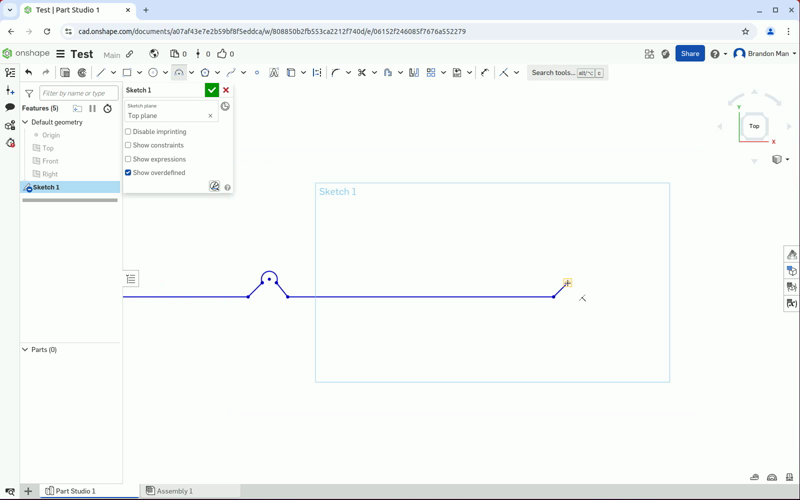
scroll(-6)
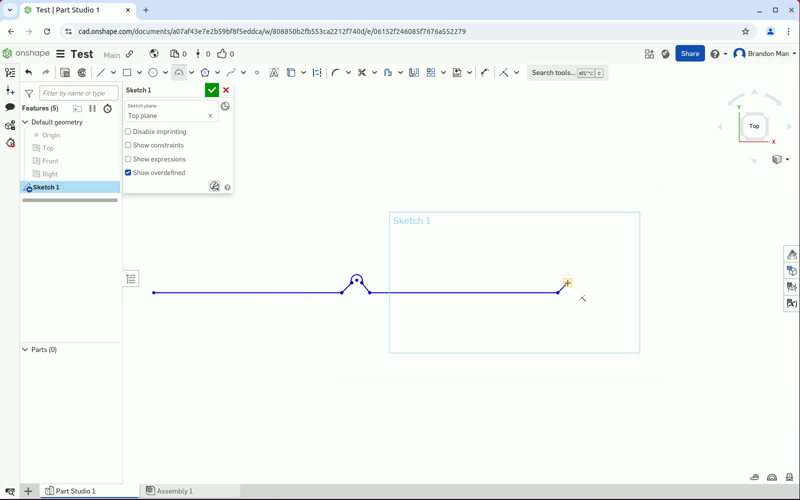
scroll(-6)
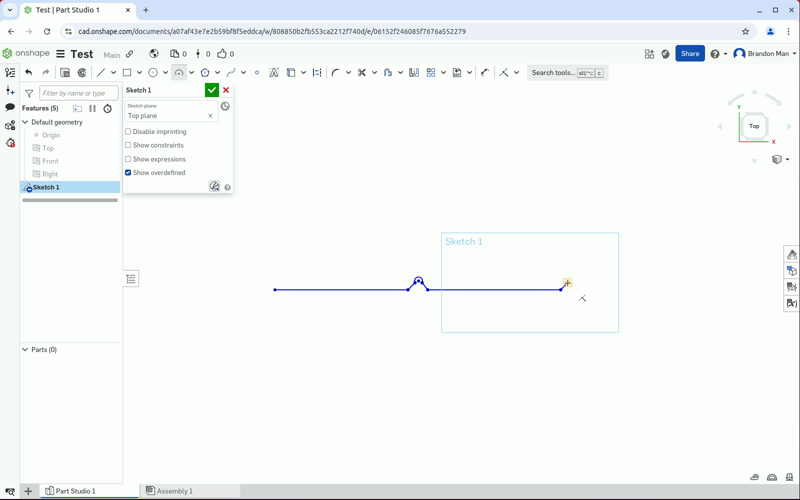
scroll(-6)
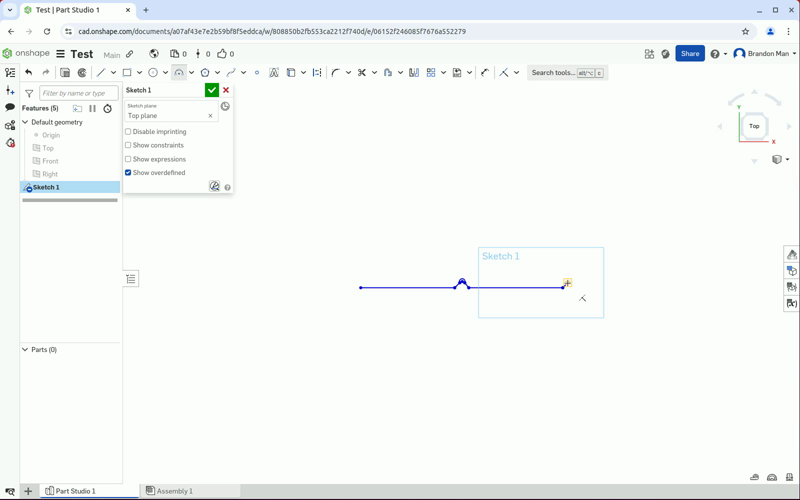
scroll(-6)
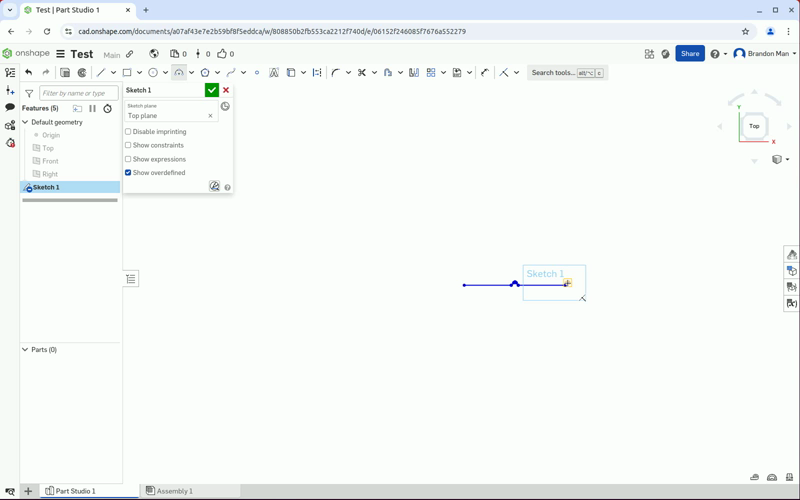
key_down(shift)
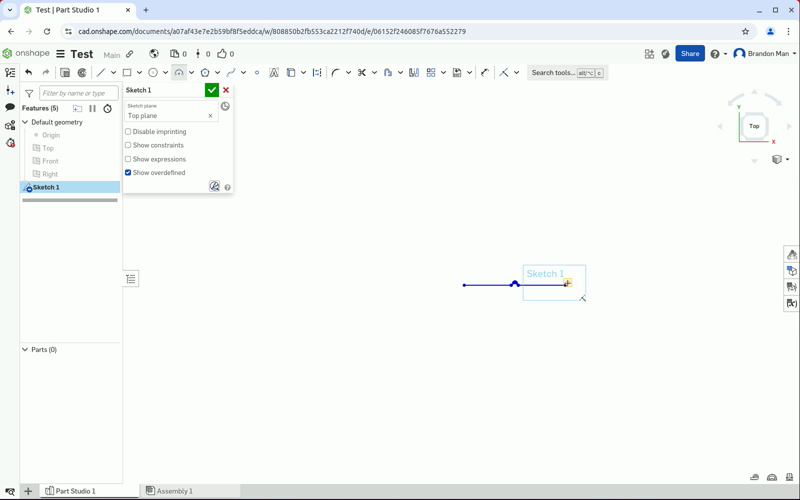
mouse_move(570, 282)
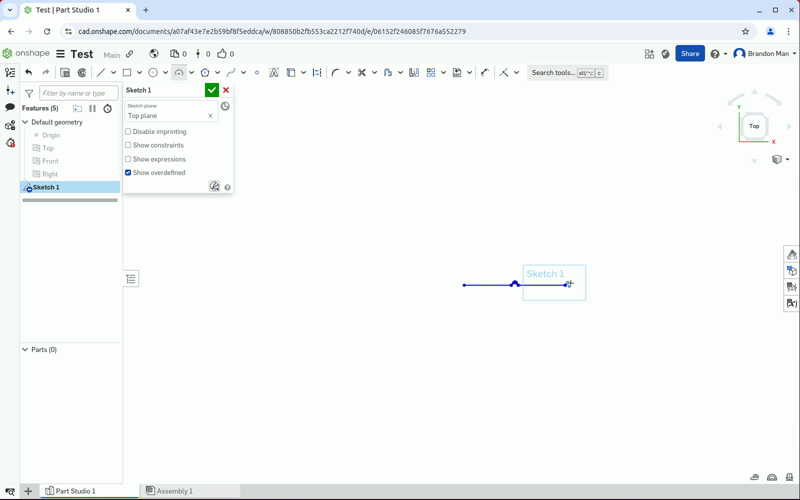
scroll(6)
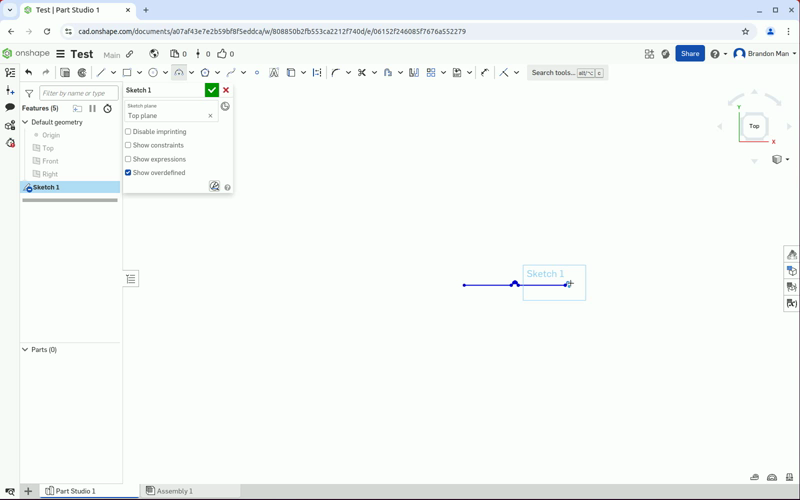
scroll(6)
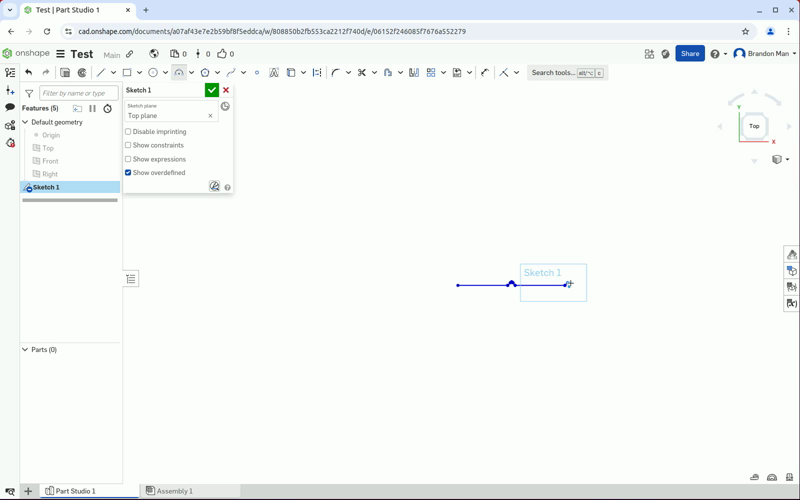
scroll(6)
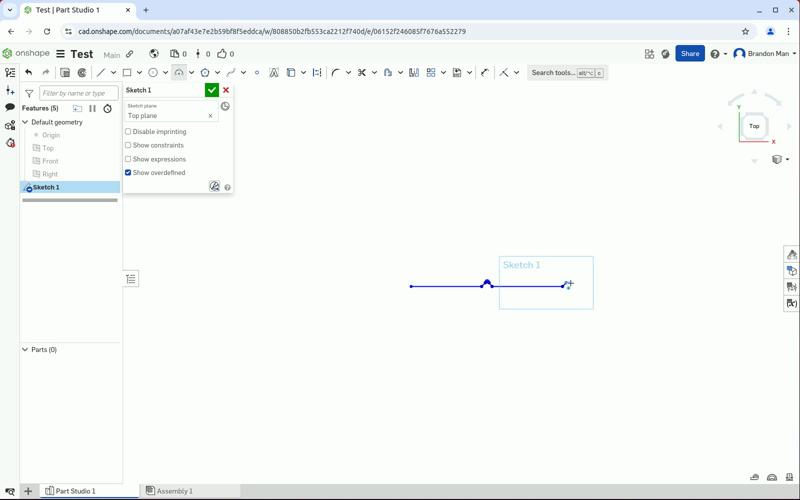
scroll(6)
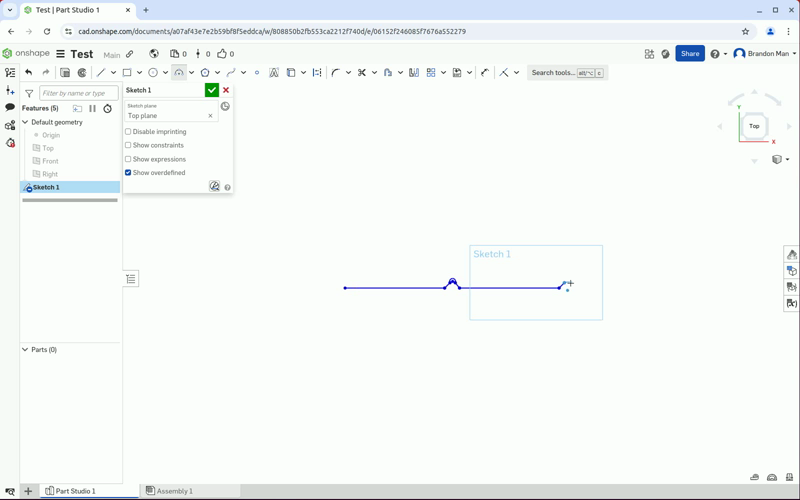
scroll(6)
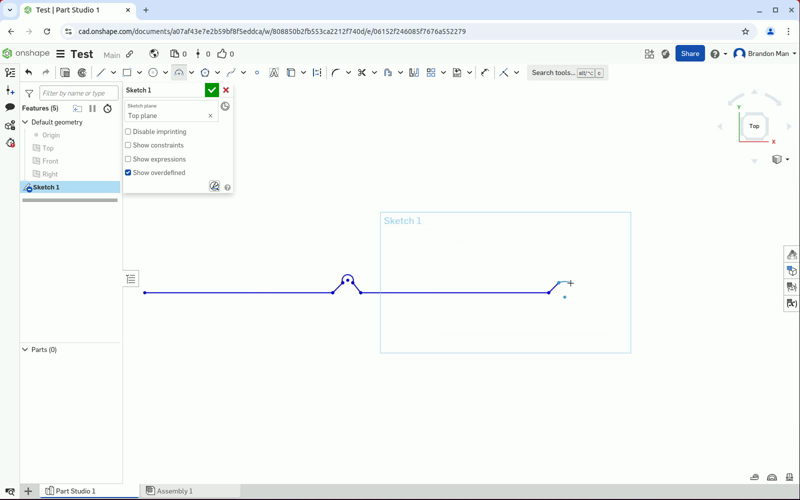
scroll(6)
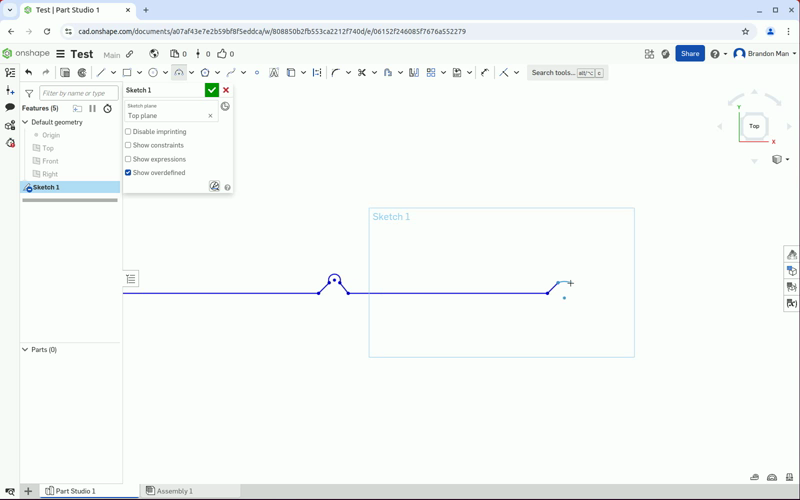
scroll(6)
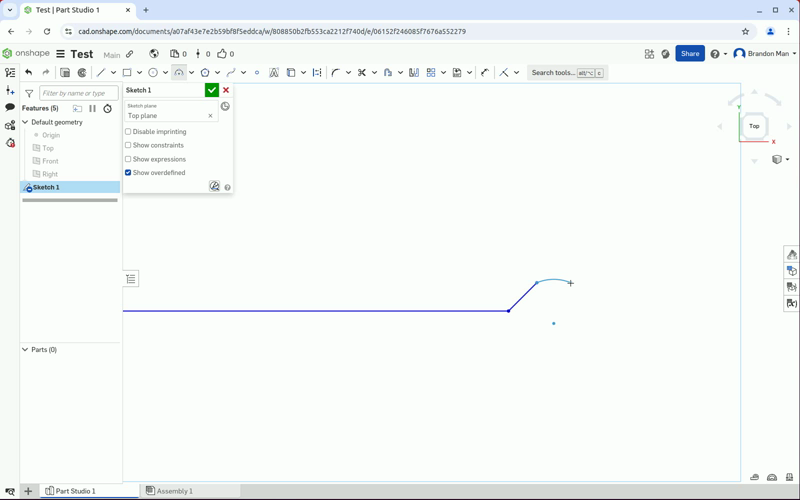
click(570, 282)
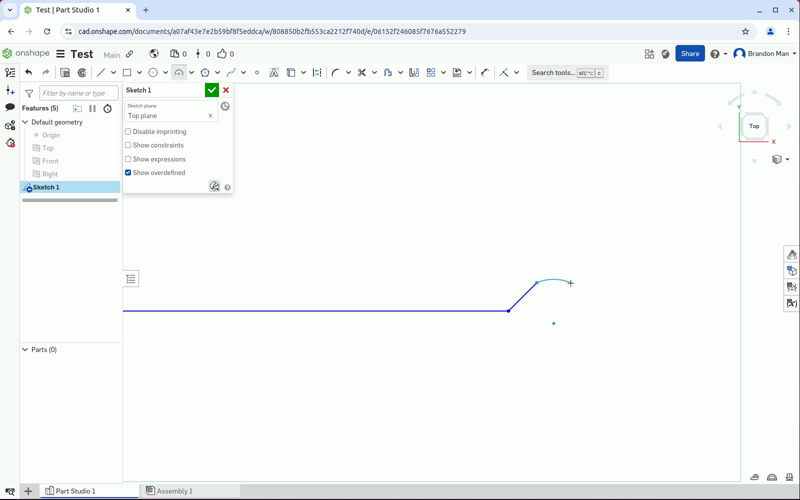
scroll(-6)
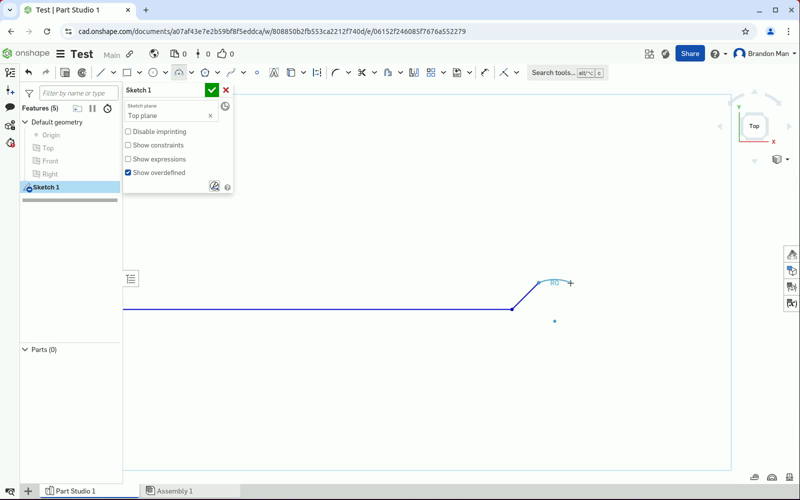
scroll(-6)
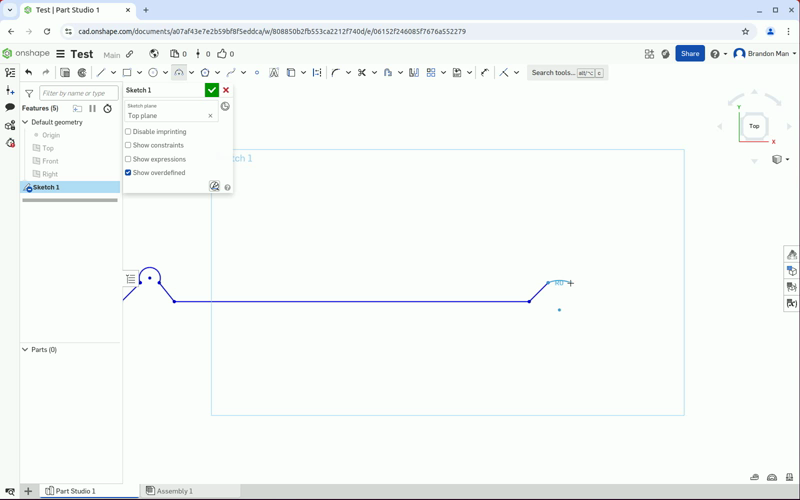
scroll(-6)
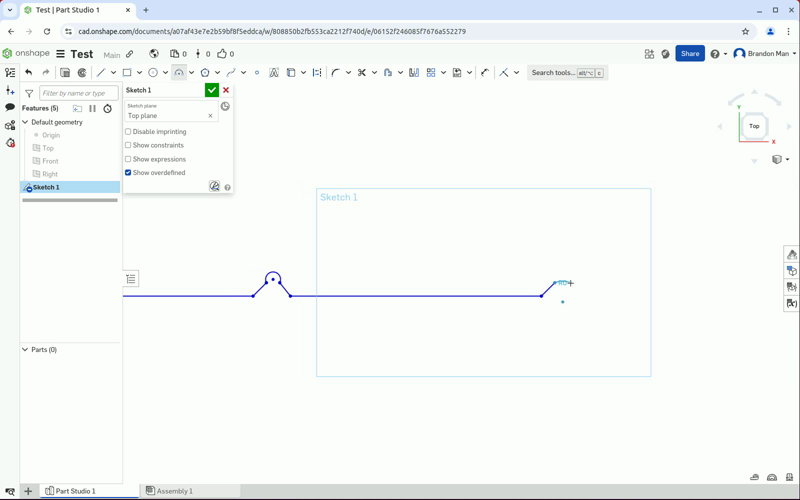
scroll(-6)
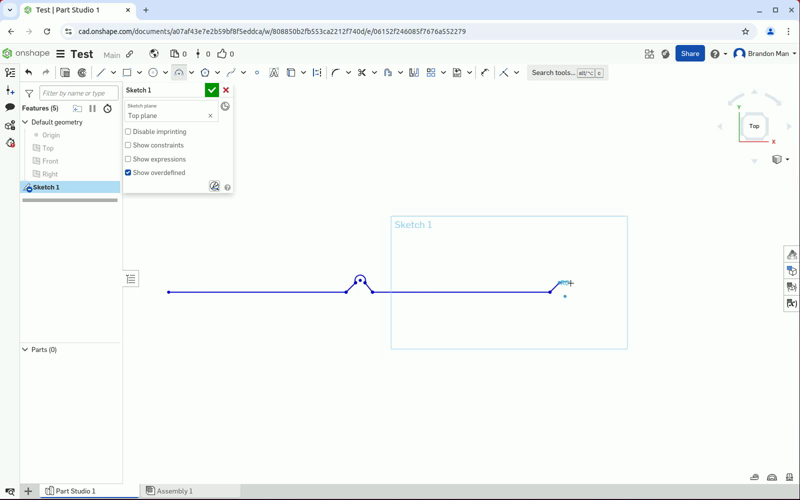
scroll(-6)
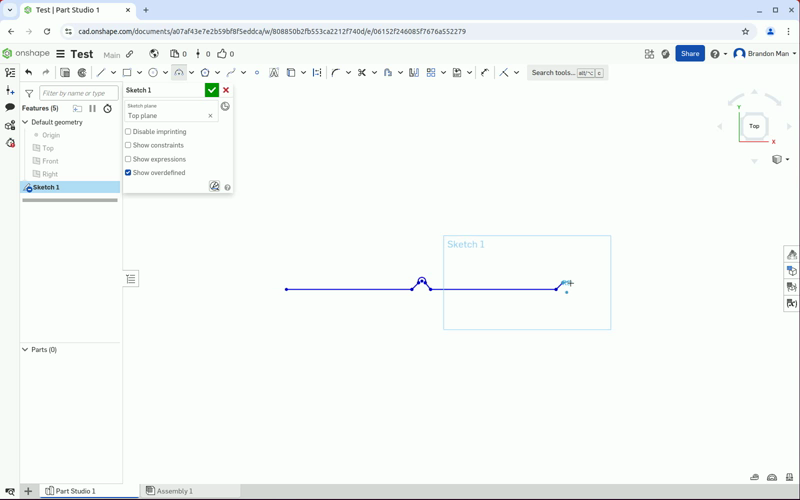
scroll(-6)
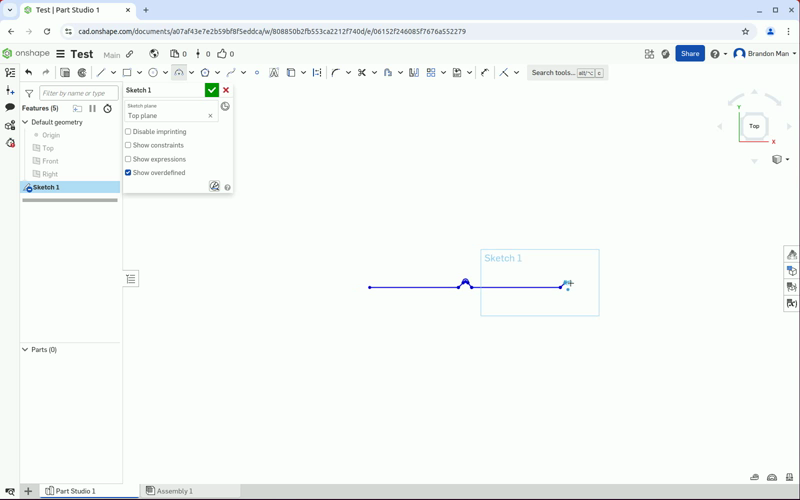
scroll(-6)
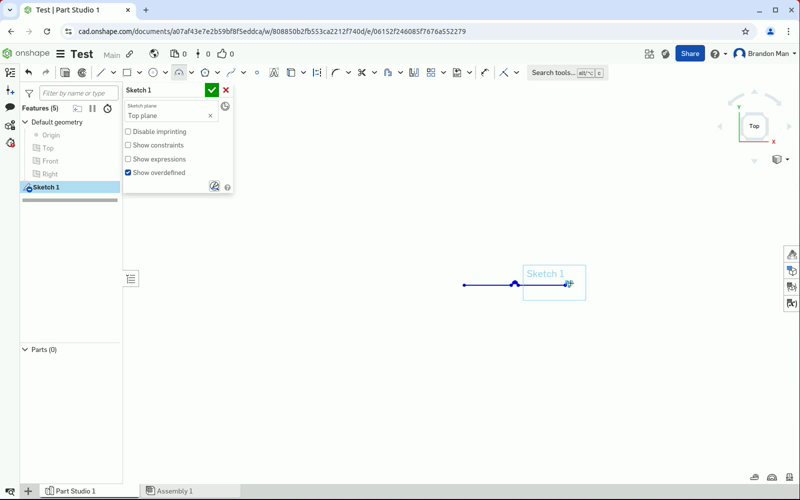
mouse_move(569, 279)
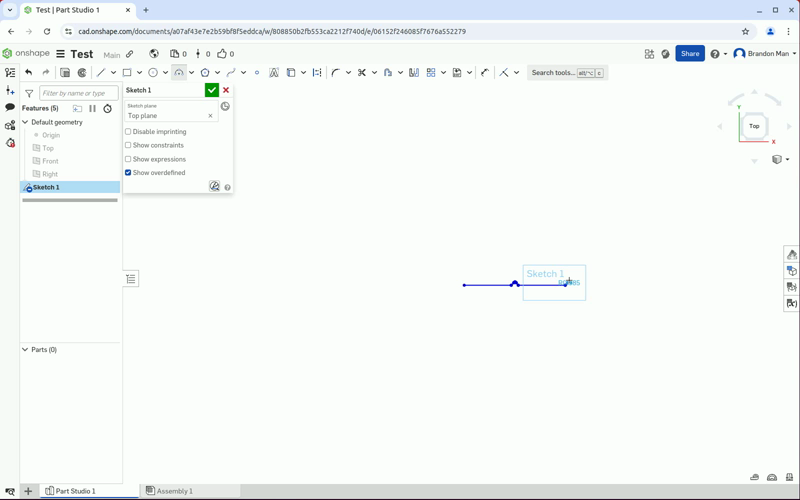
scroll(6)
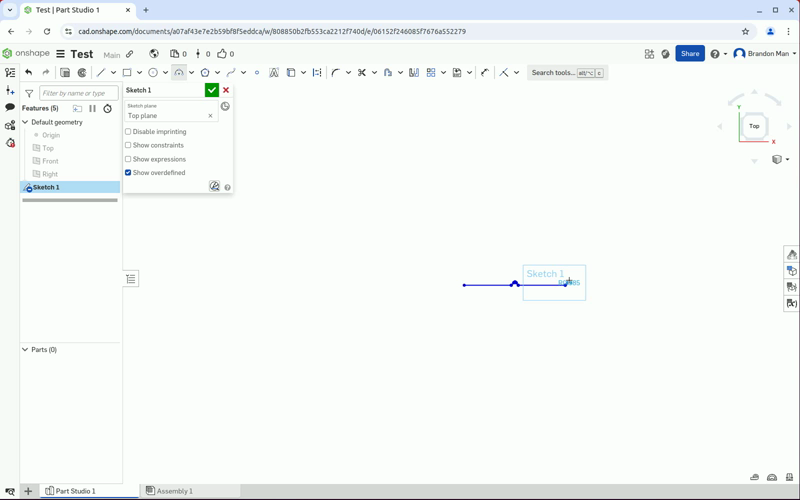
scroll(6)
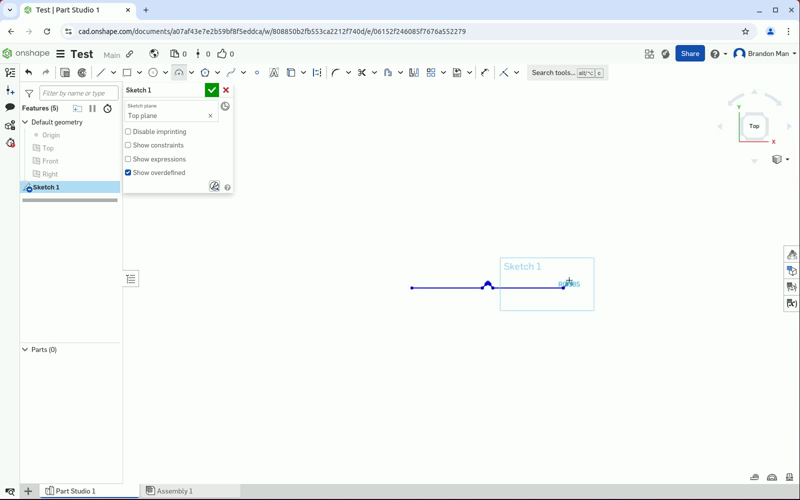
scroll(6)
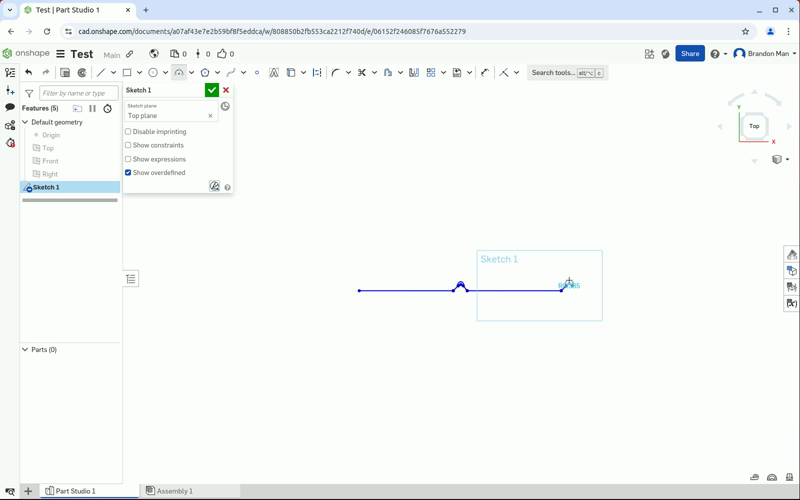
scroll(6)
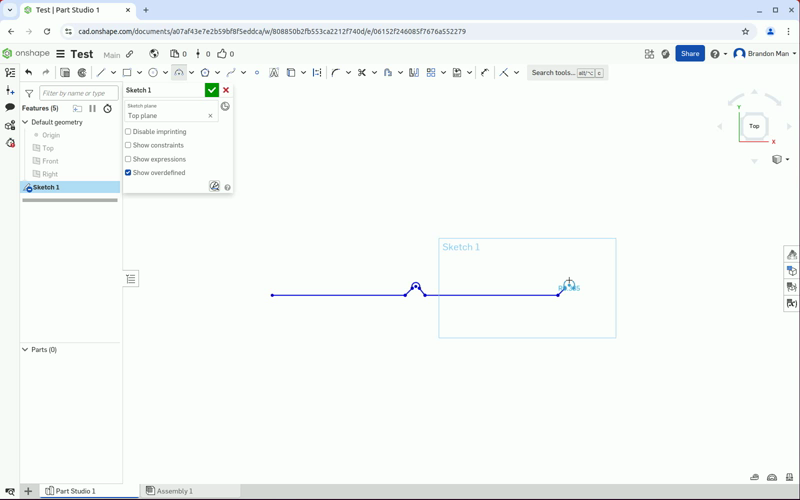
scroll(6)
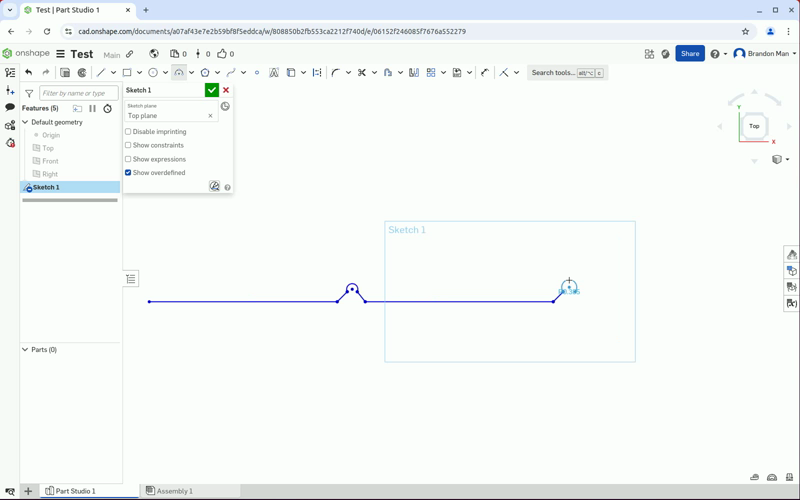
scroll(6)
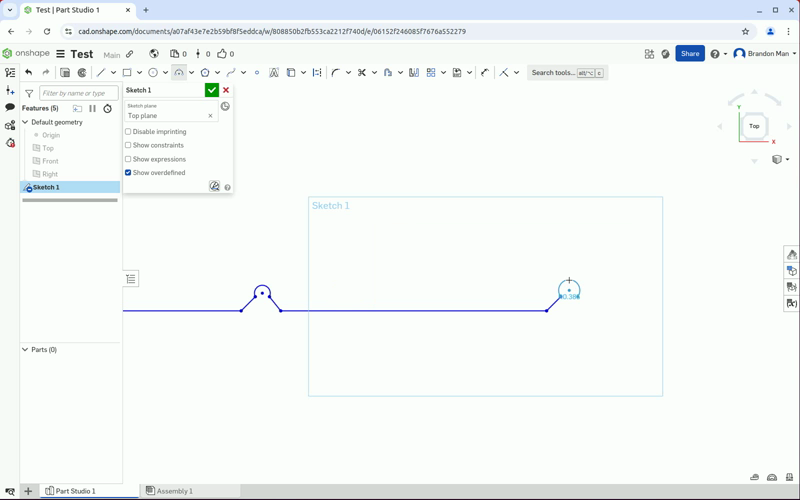
scroll(6)
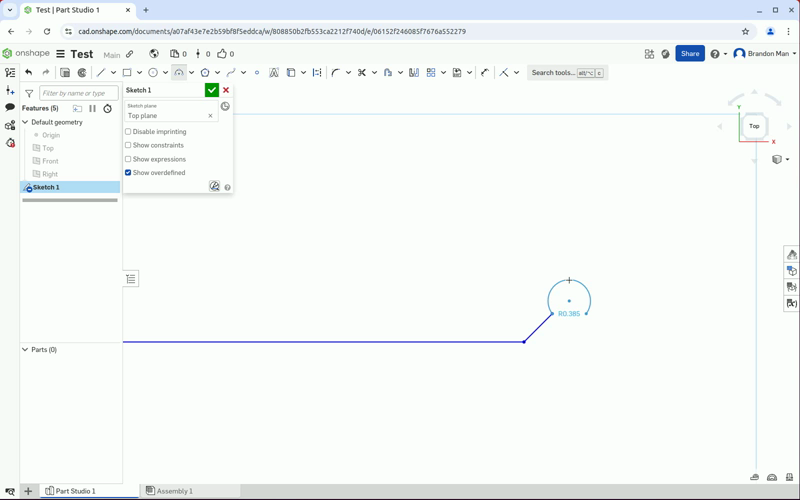
click(569, 279)
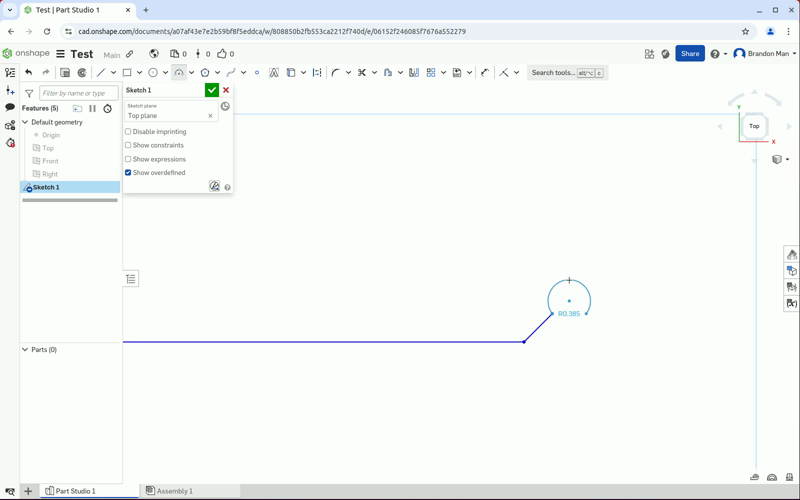
scroll(-6)
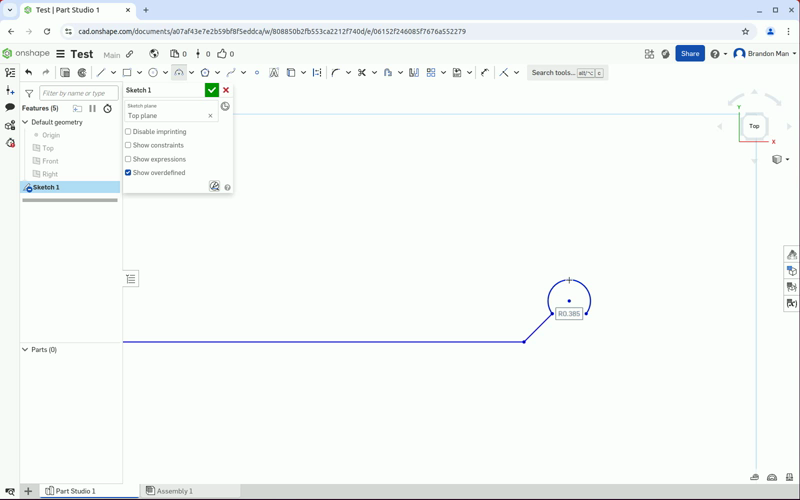
scroll(-6)
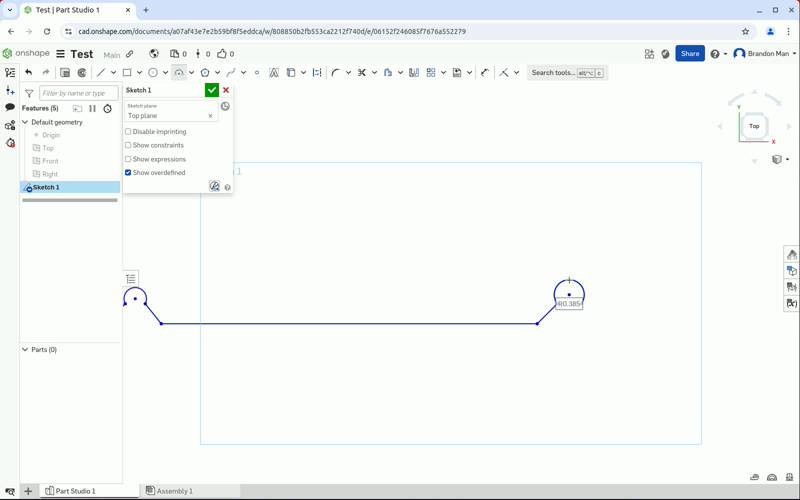
scroll(-6)
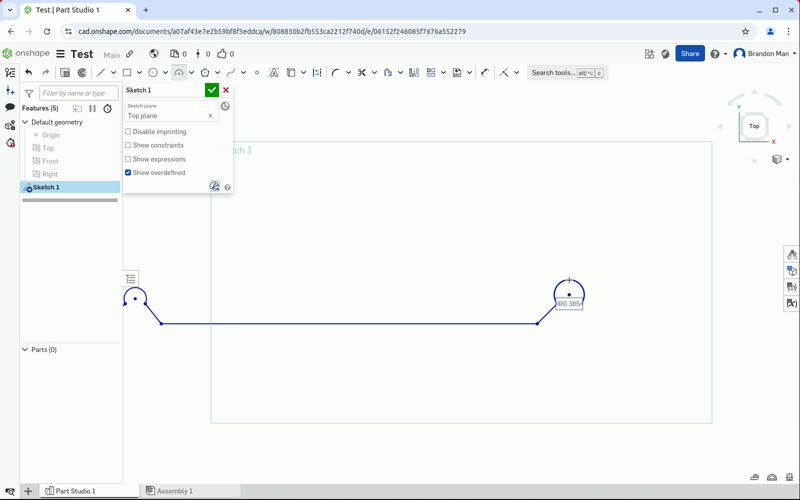
scroll(-6)
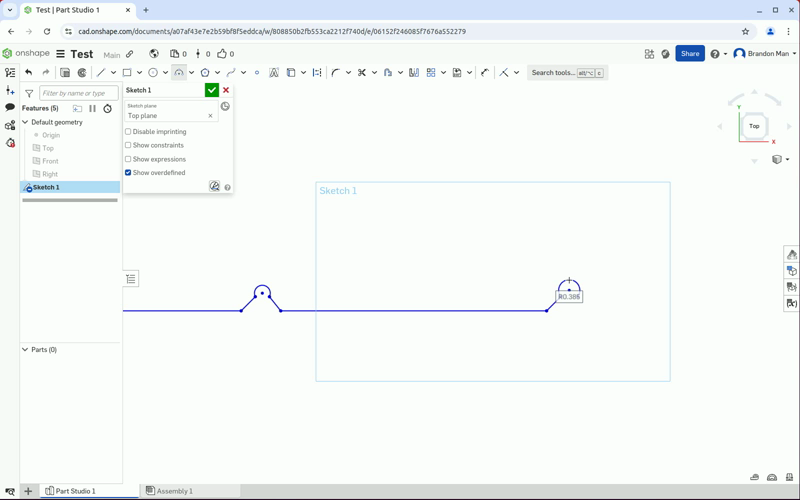
scroll(-6)
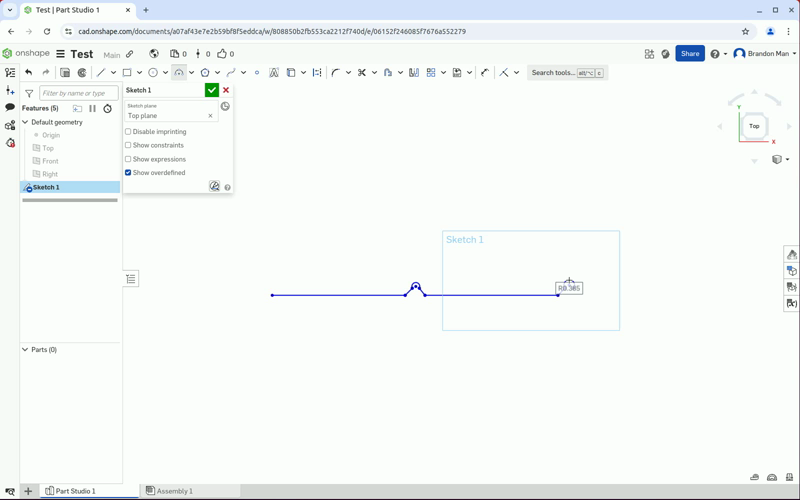
scroll(-6)
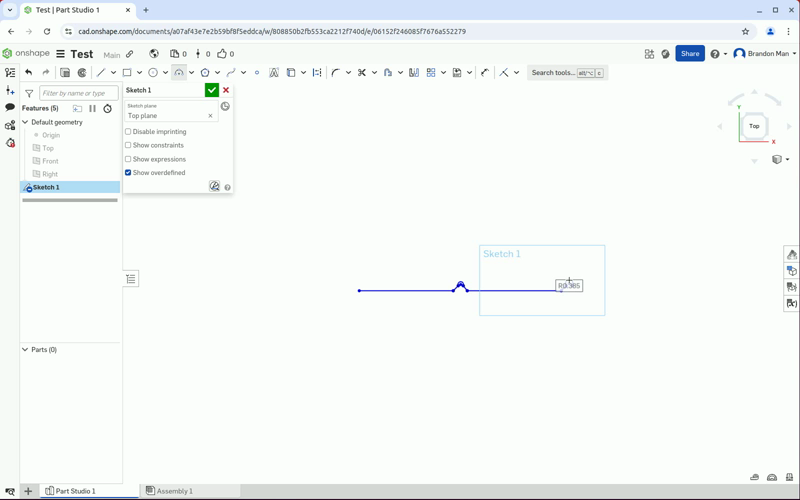
scroll(-6)
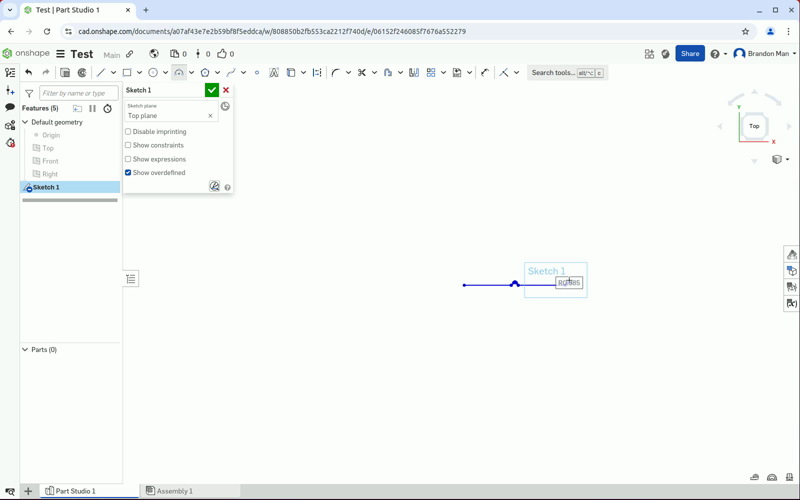
key_up(shift)
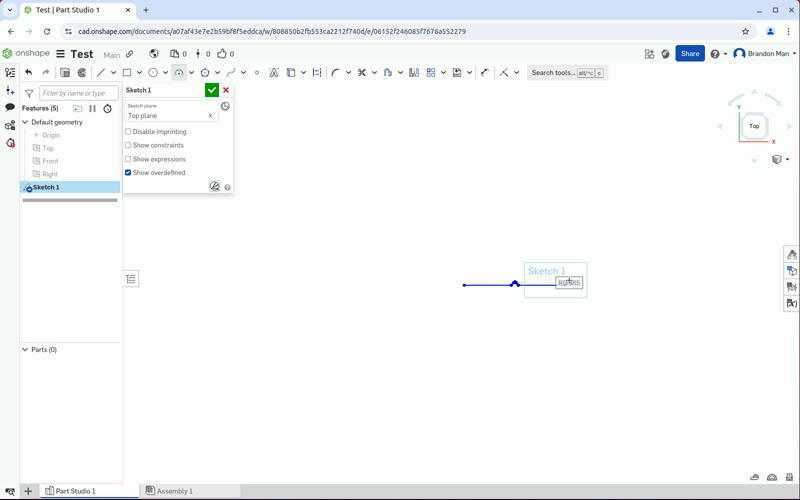
key(esc)
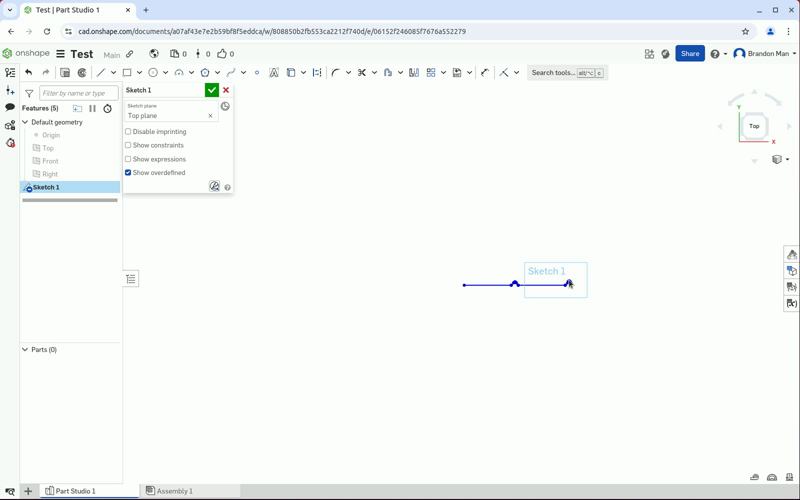
key(l)
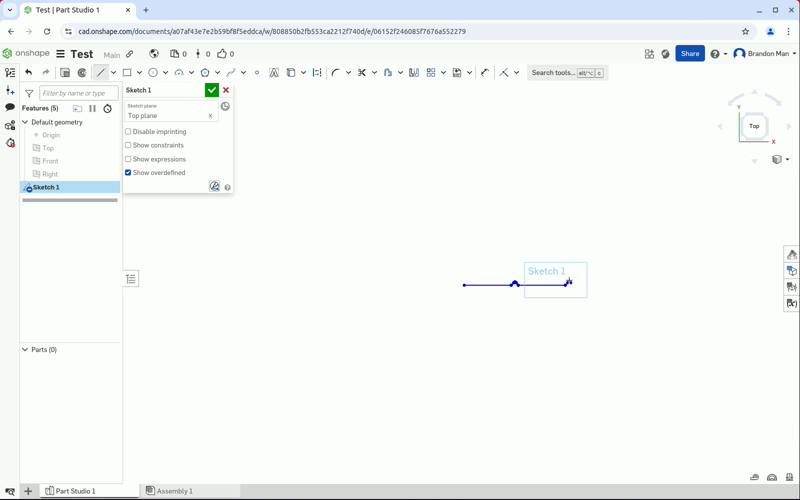
mouse_move(570, 282)
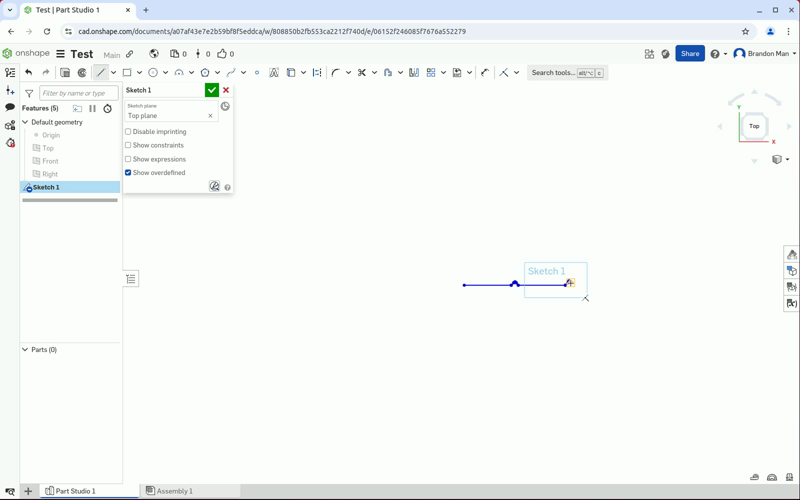
scroll(6)
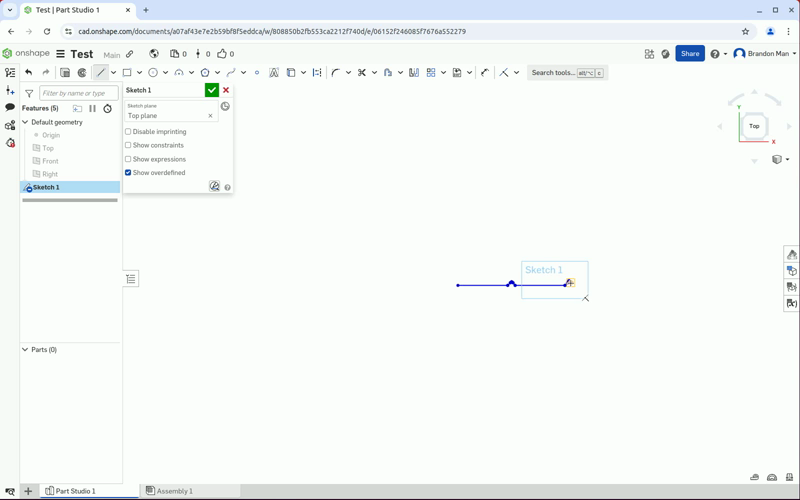
scroll(6)
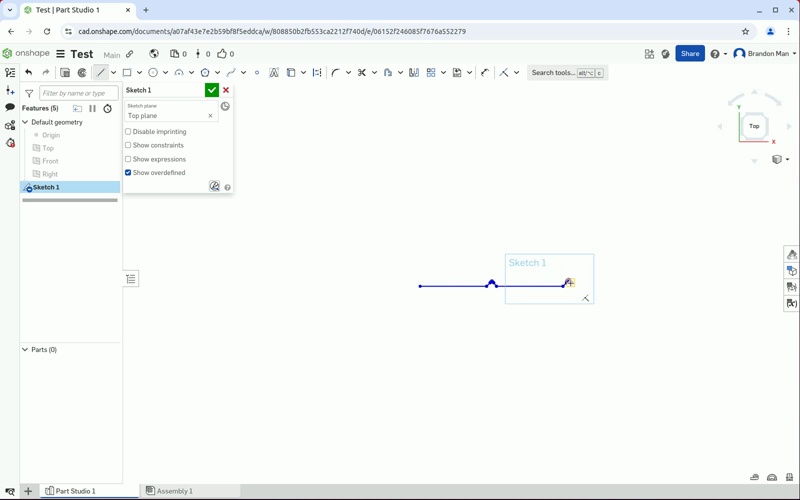
scroll(6)
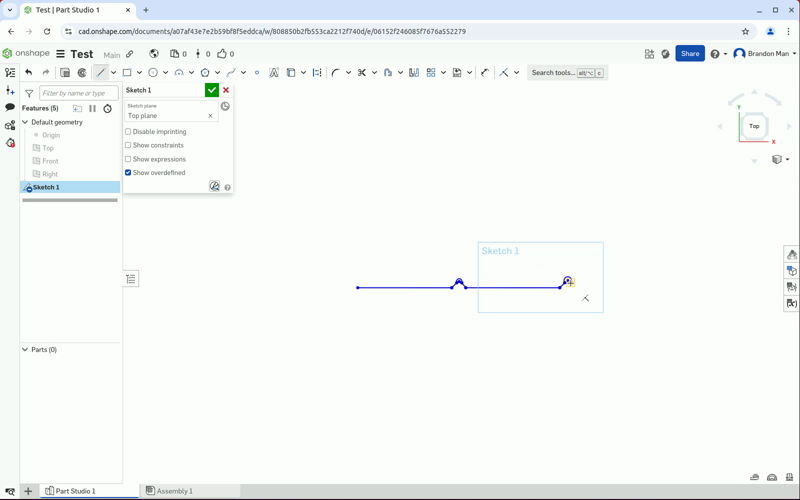
scroll(6)
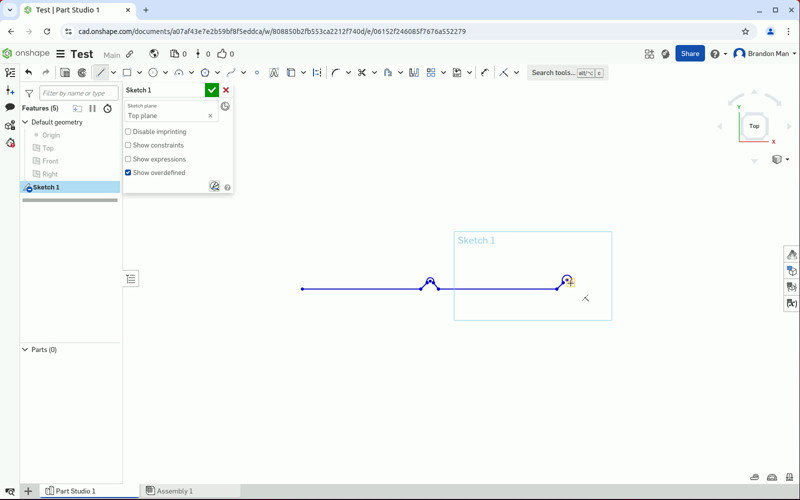
scroll(6)
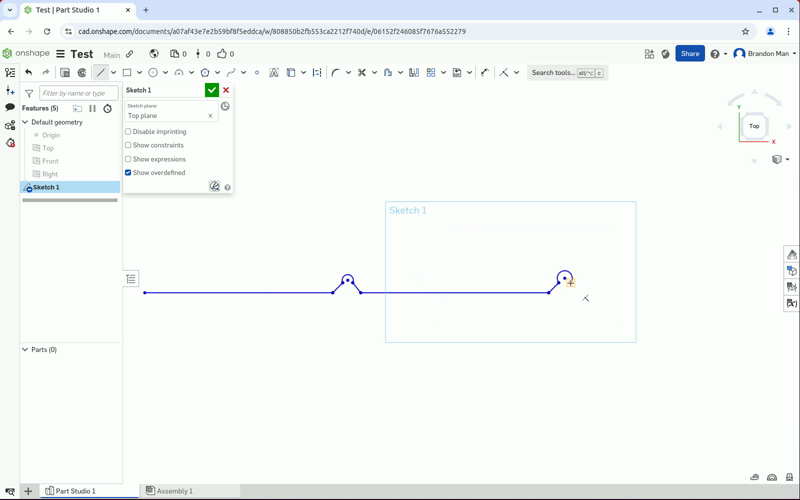
scroll(6)
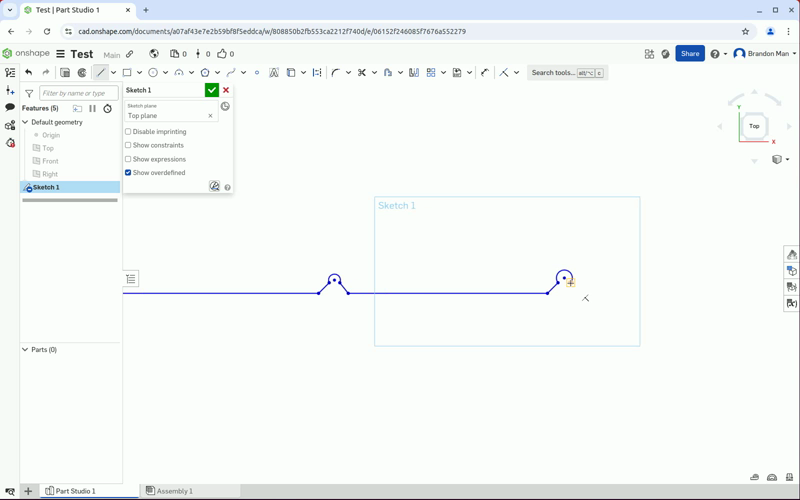
scroll(6)
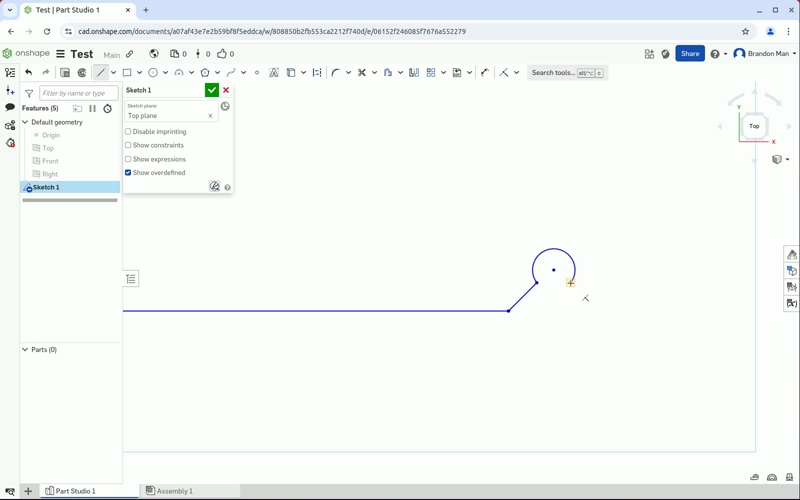
click(570, 282)
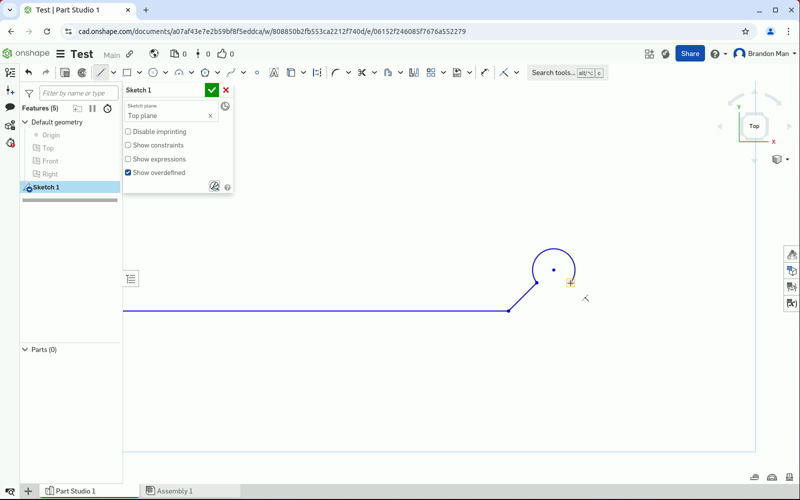
scroll(-6)
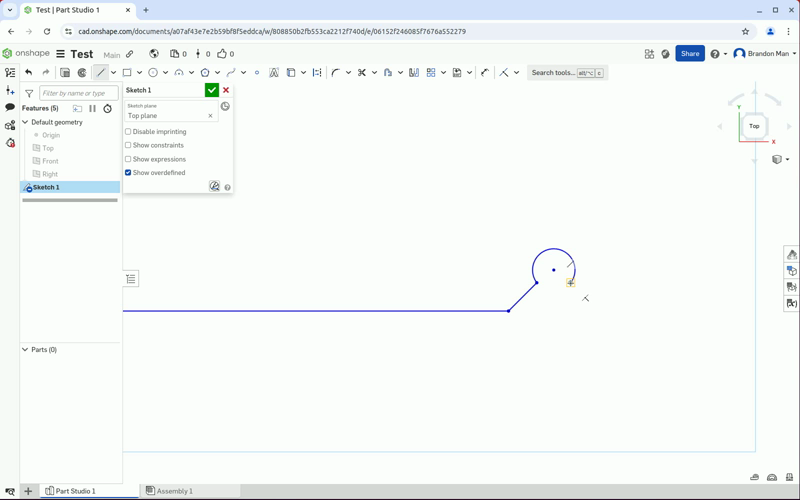
scroll(-6)
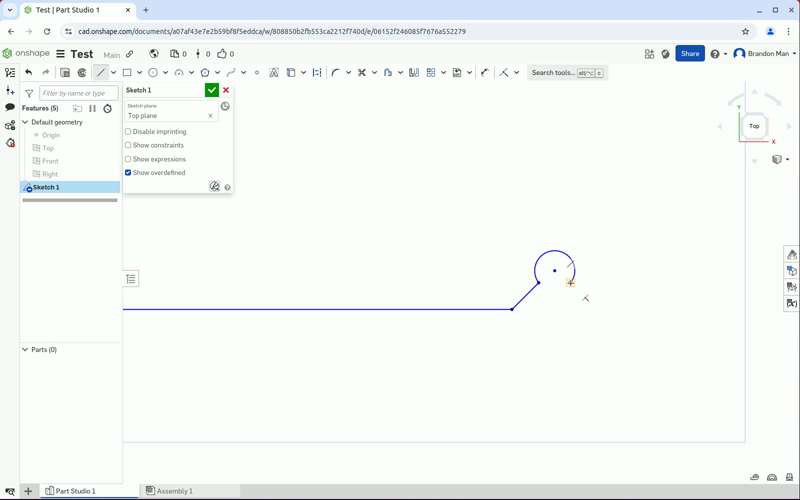
scroll(-6)
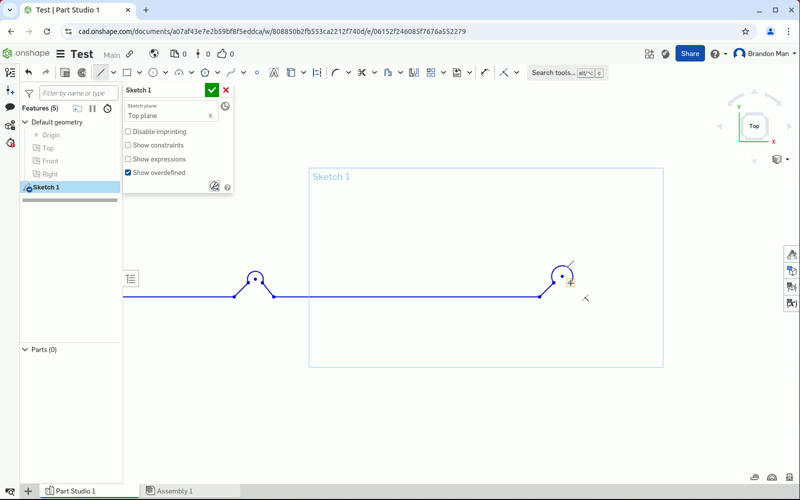
scroll(-6)
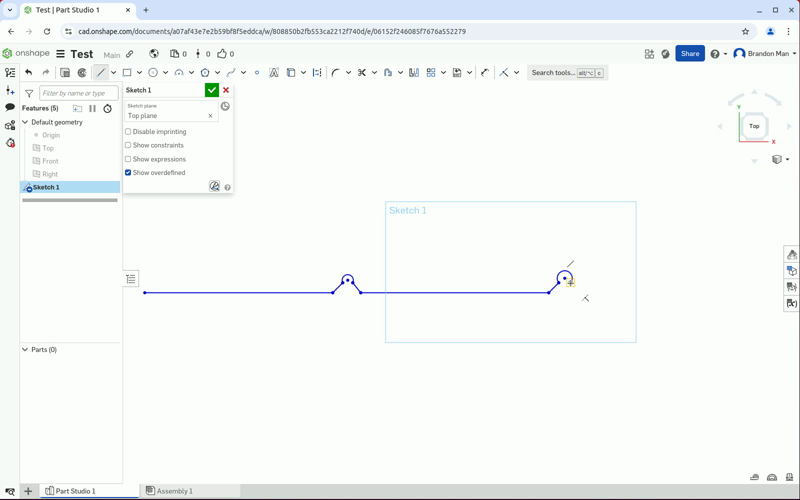
scroll(-6)
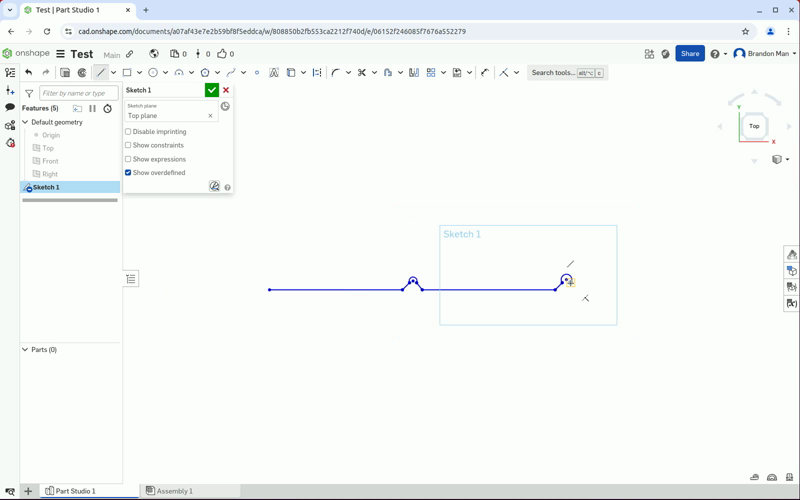
scroll(-6)
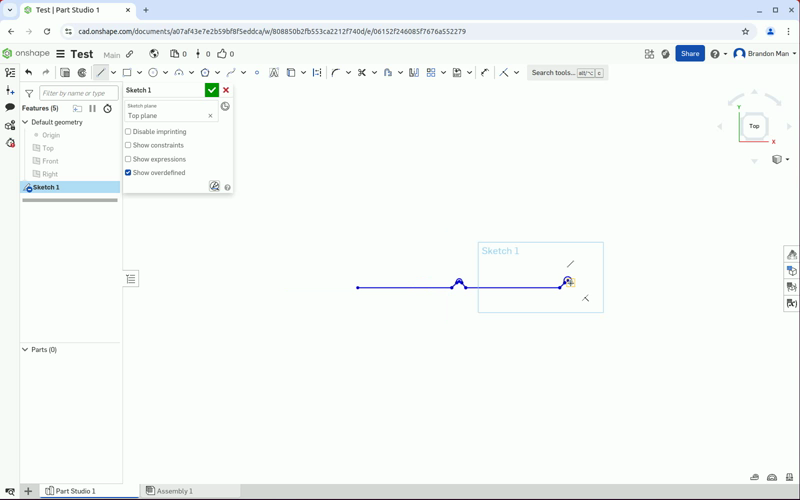
scroll(-6)
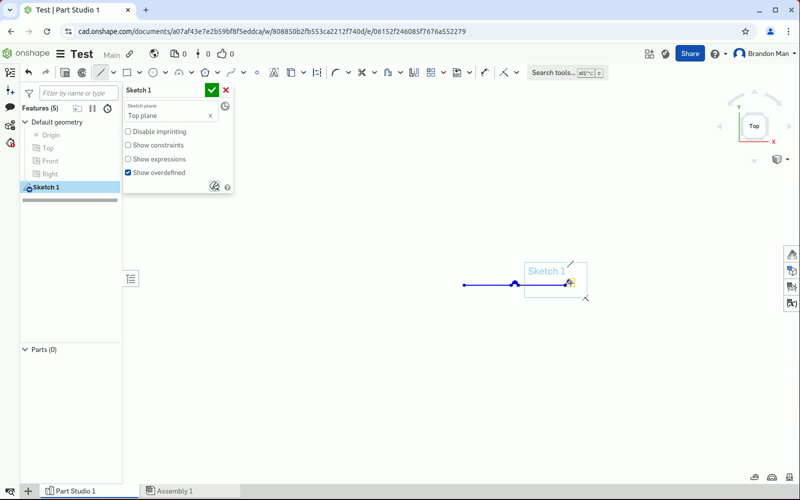
key_down(shift)
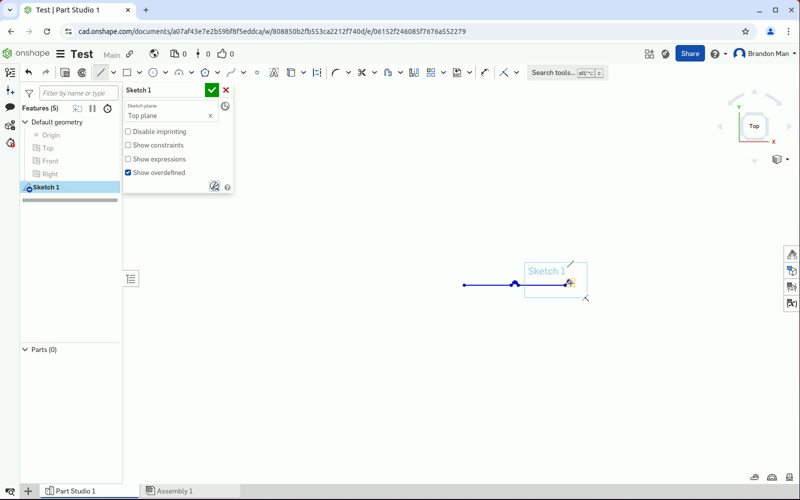
mouse_move(589, 282)
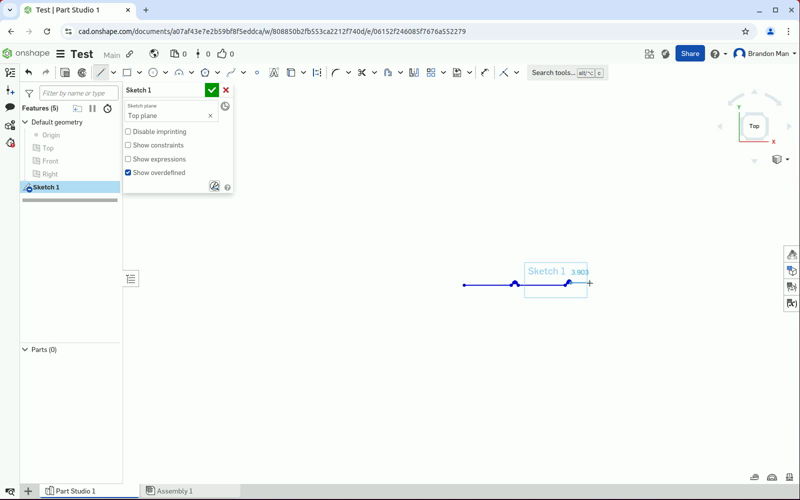
mouse_move(572, 285)
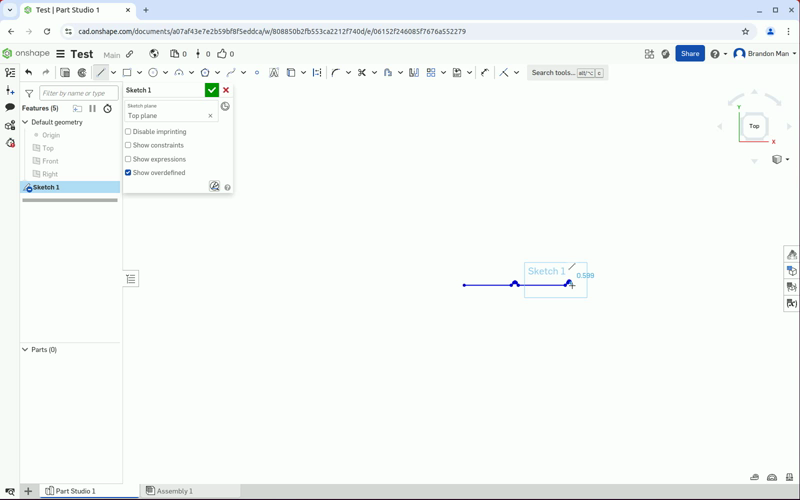
scroll(6)
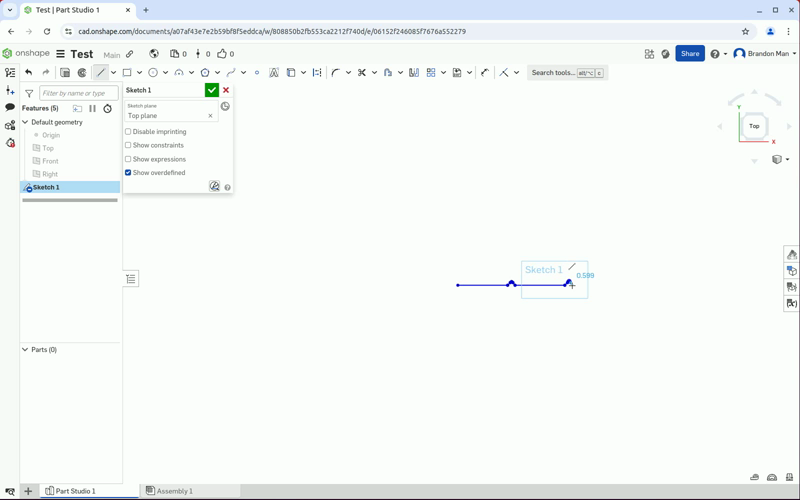
scroll(6)
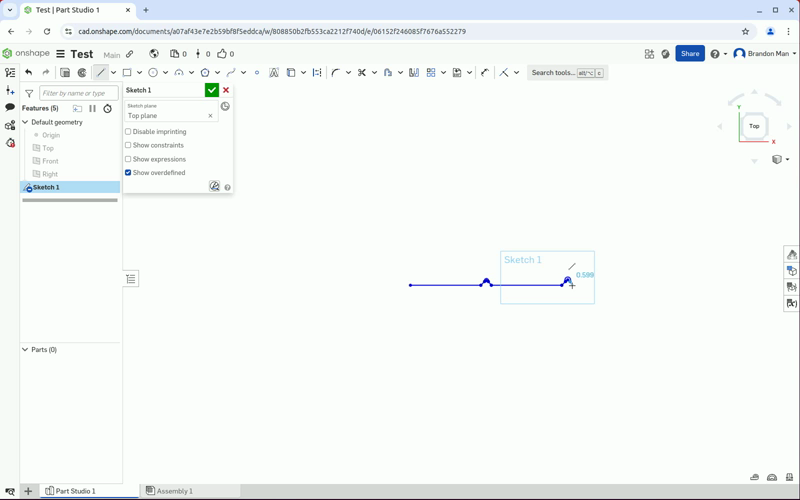
scroll(6)
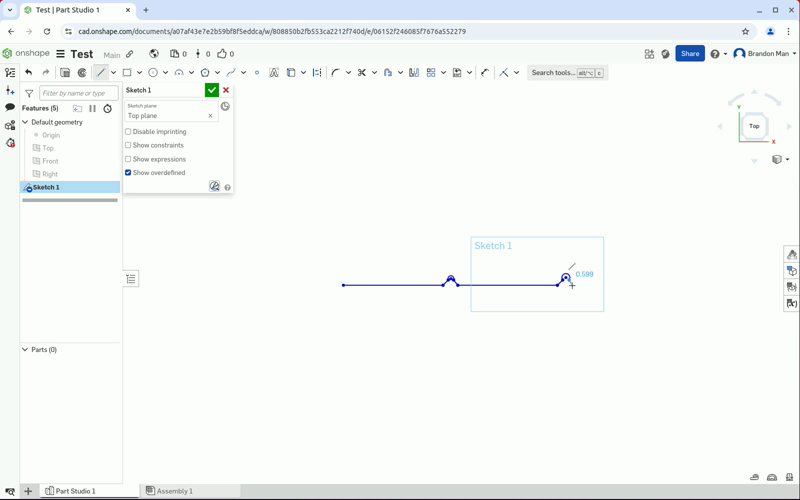
scroll(6)
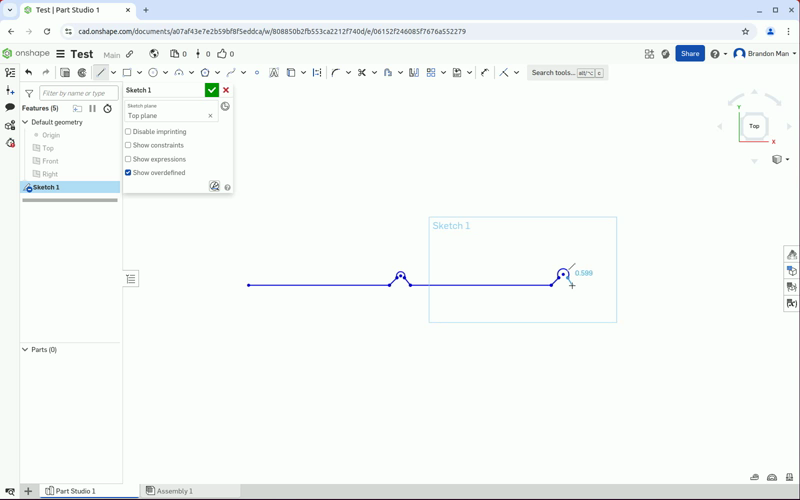
scroll(6)
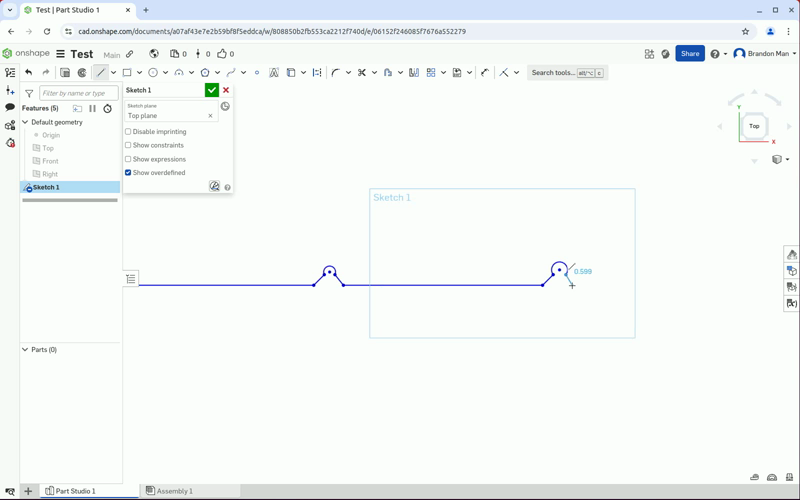
scroll(6)
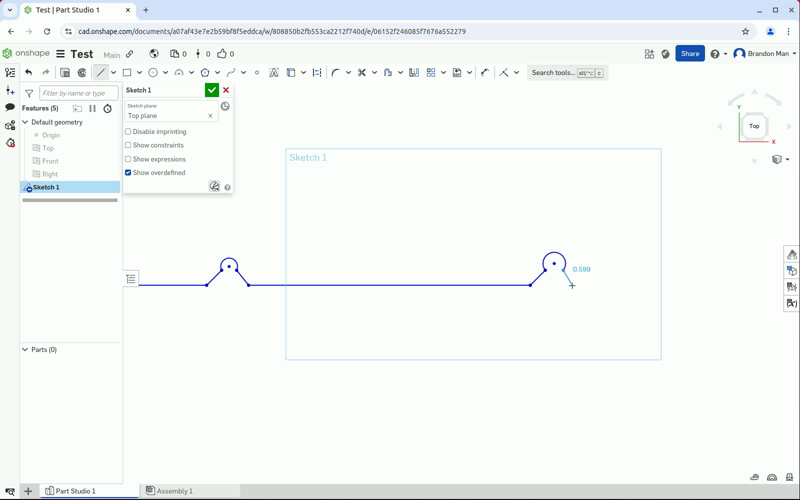
scroll(6)
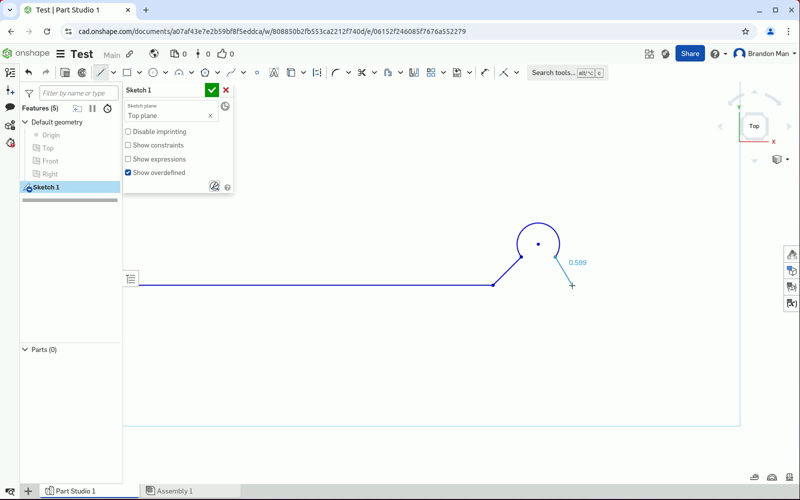
click(572, 285)
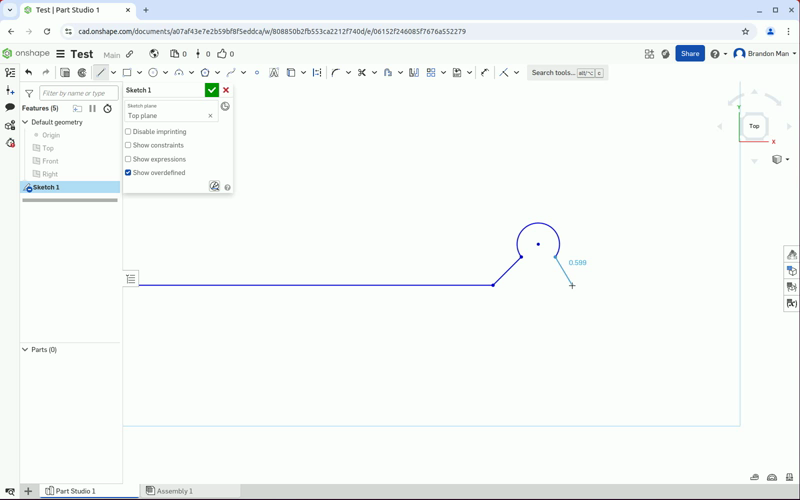
scroll(-6)
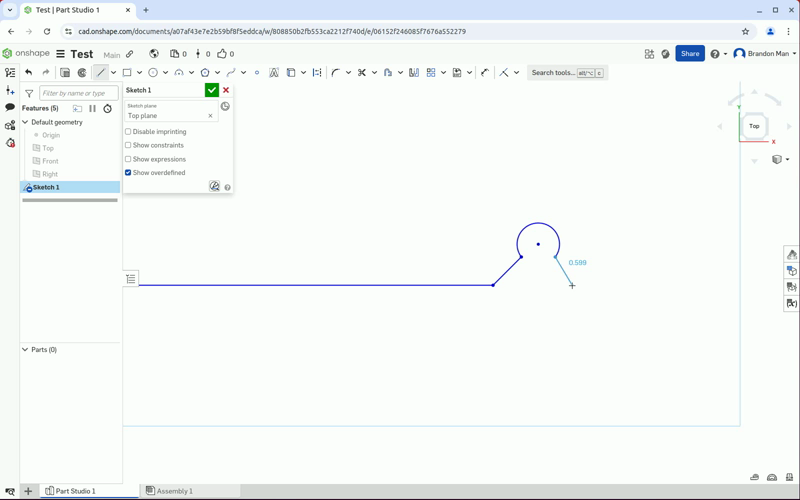
scroll(-6)
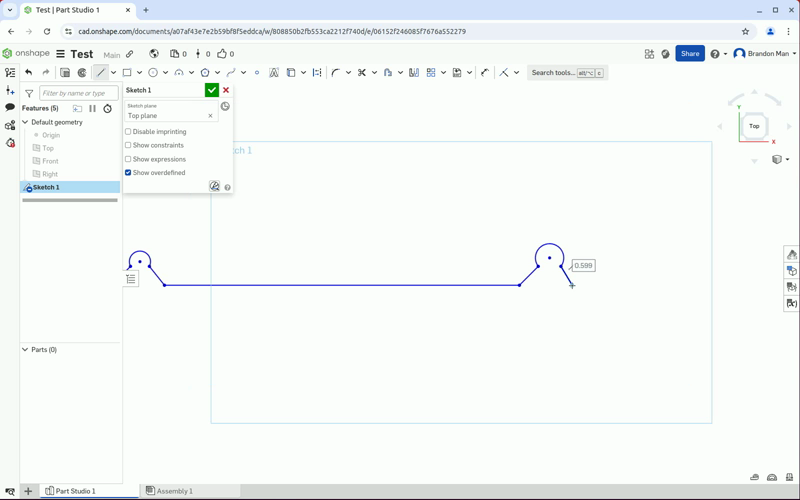
scroll(-6)
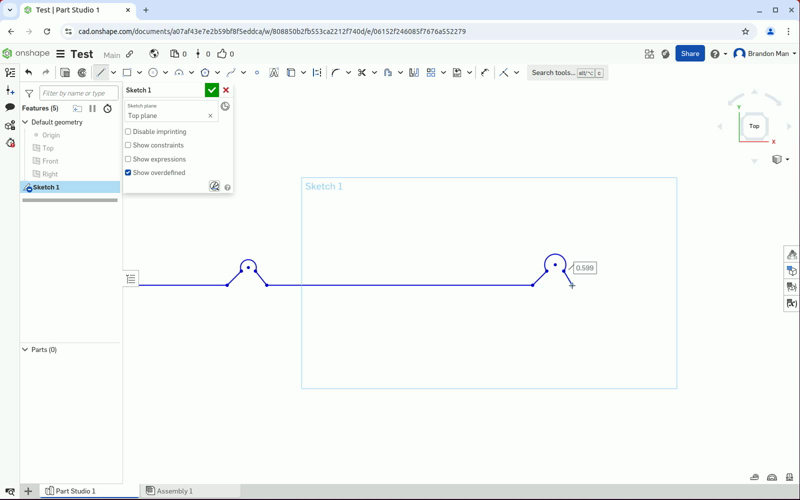
scroll(-6)
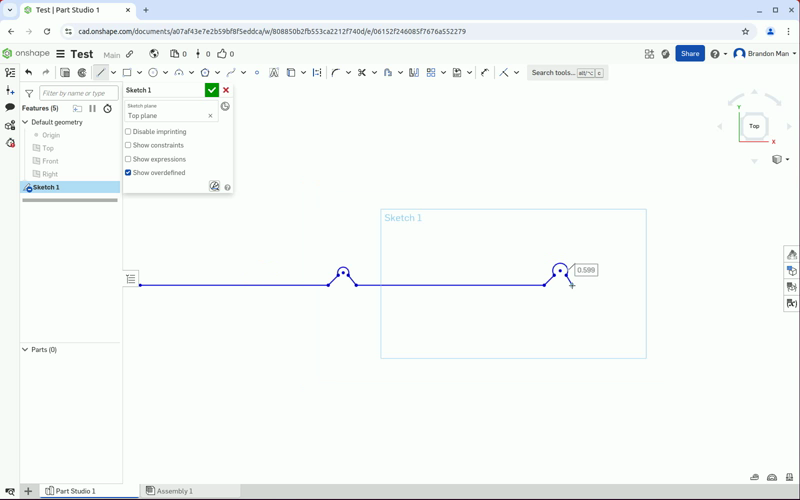
scroll(-6)
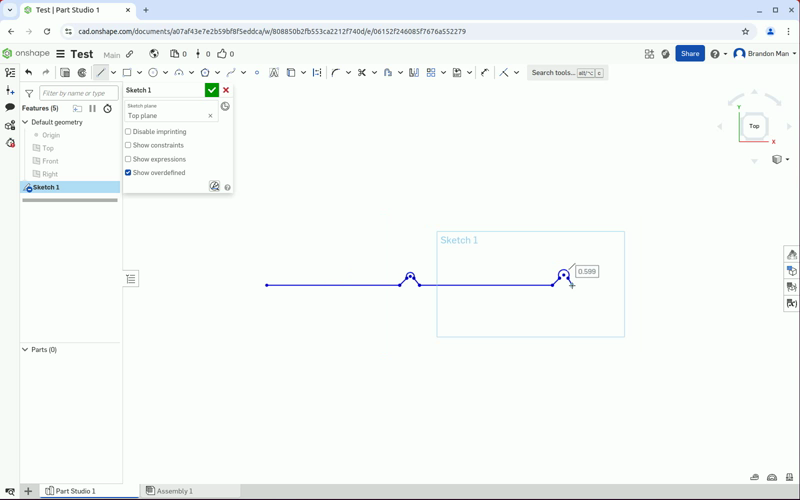
scroll(-6)
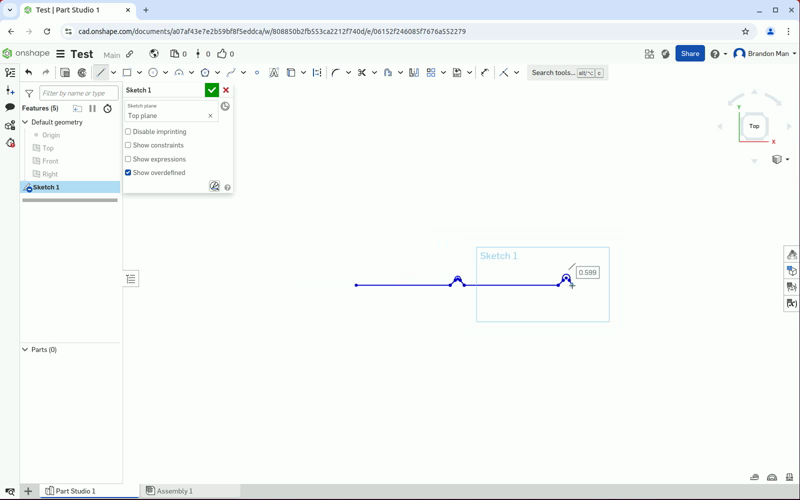
scroll(-6)
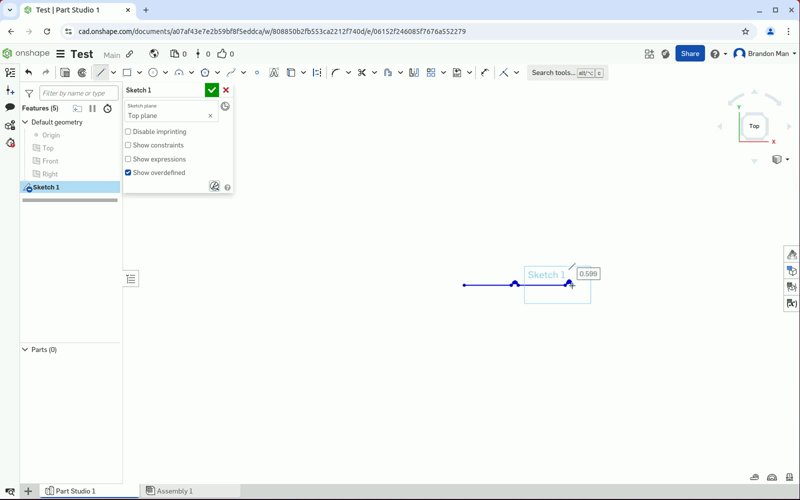
key_up(shift)
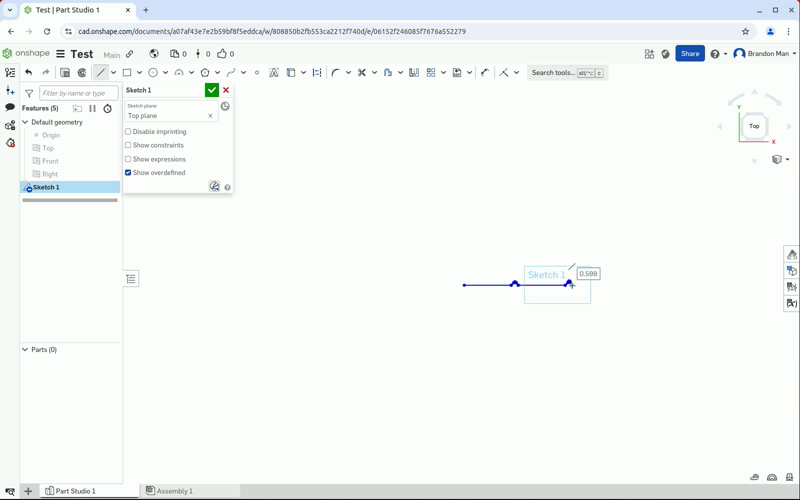
key(esc)
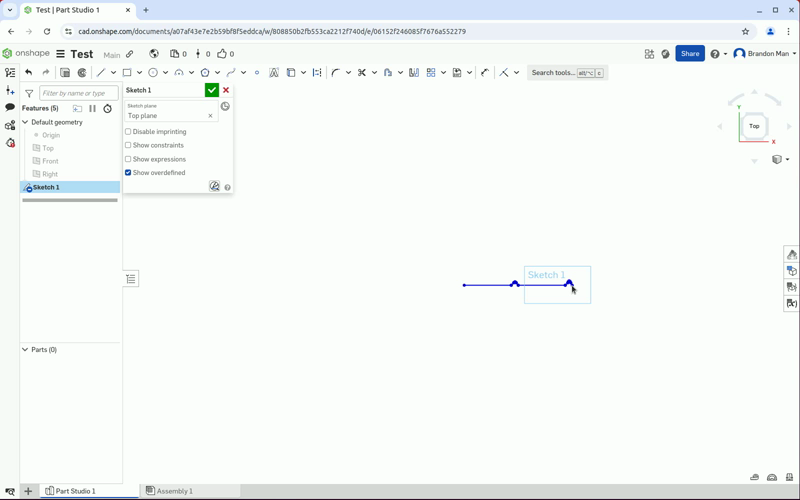
key(a)
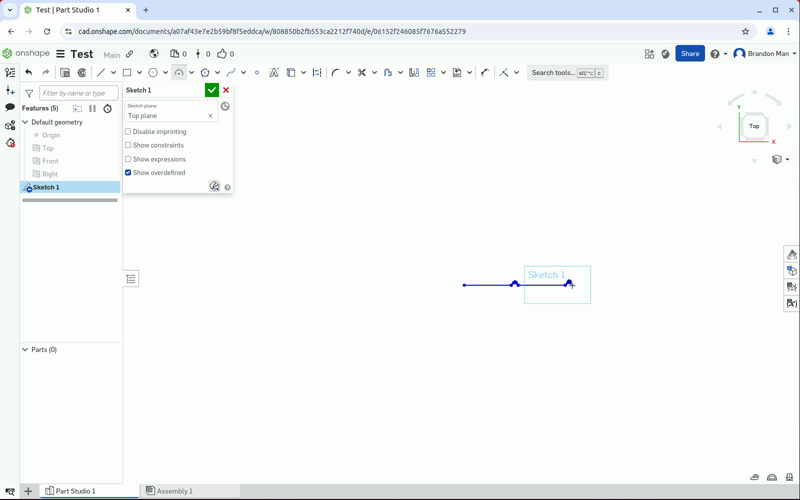
mouse_move(572, 285)
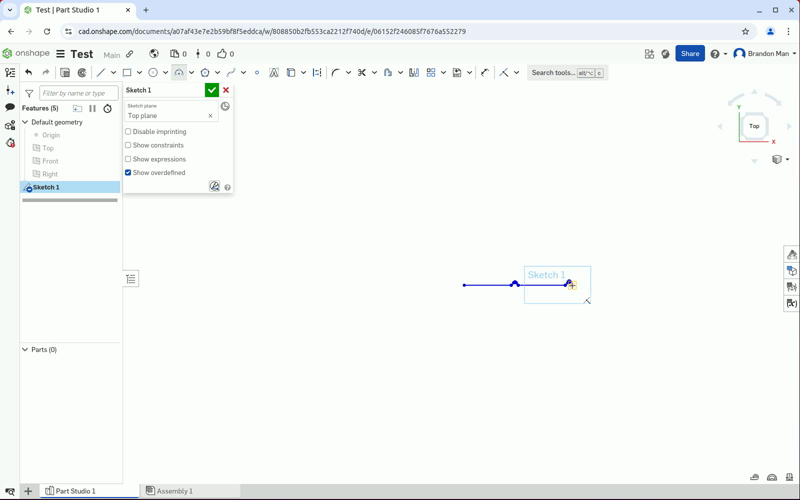
scroll(6)
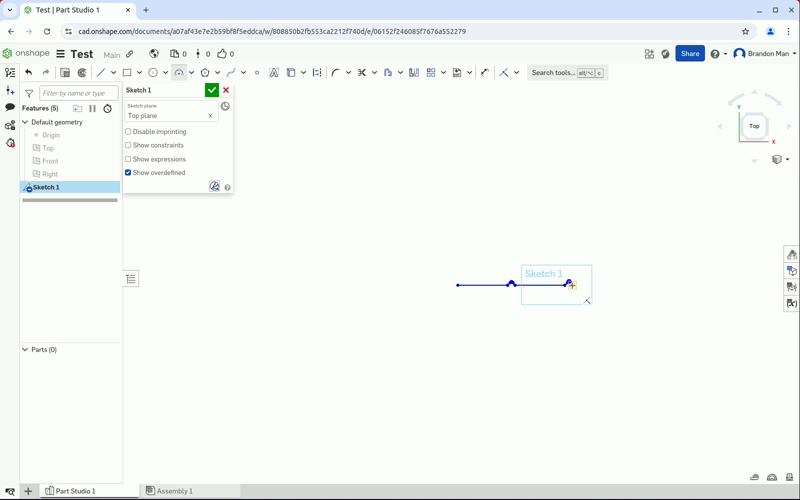
scroll(6)
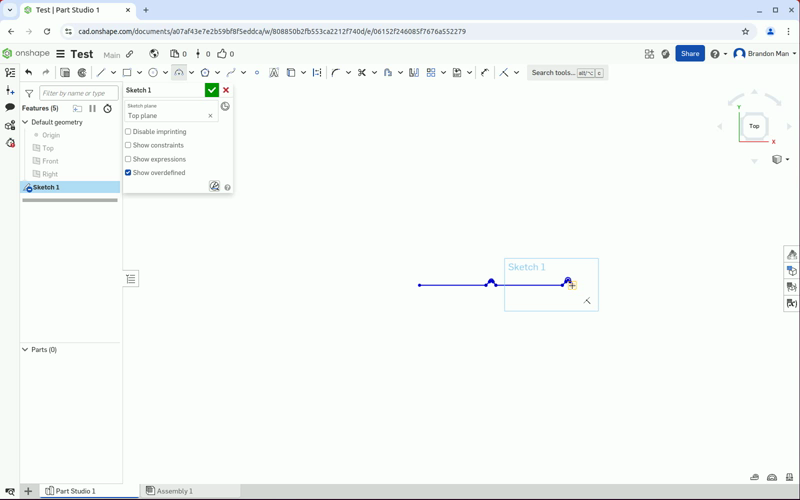
scroll(6)
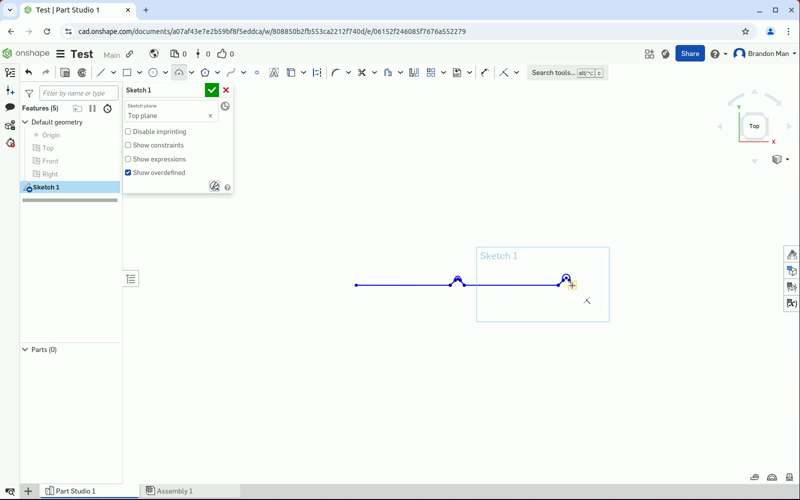
scroll(6)
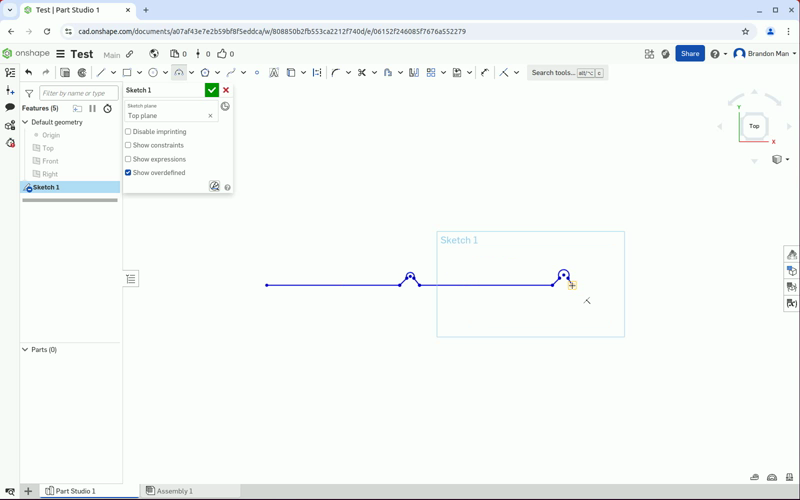
scroll(6)
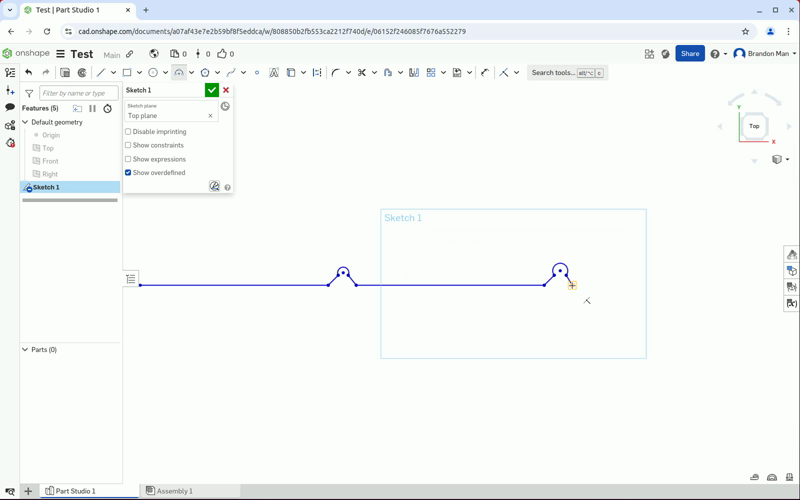
scroll(6)
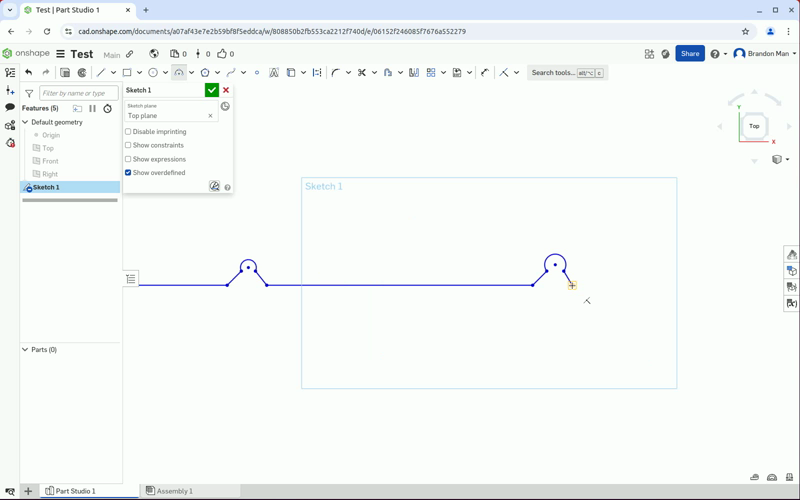
scroll(6)
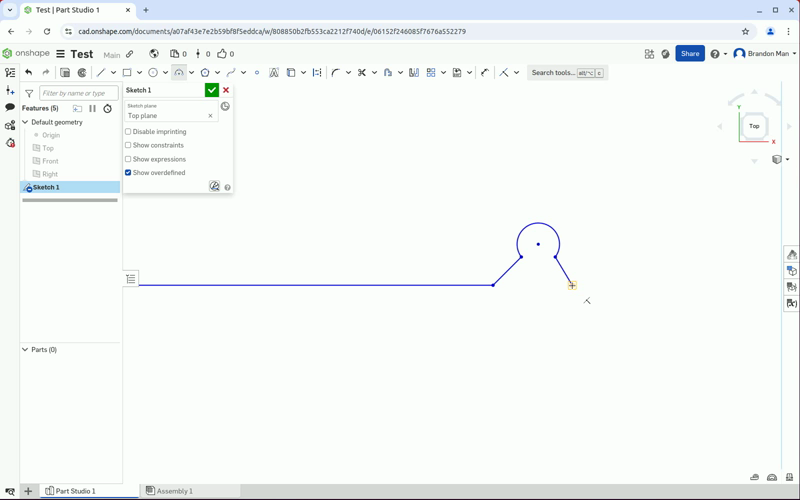
click(572, 285)
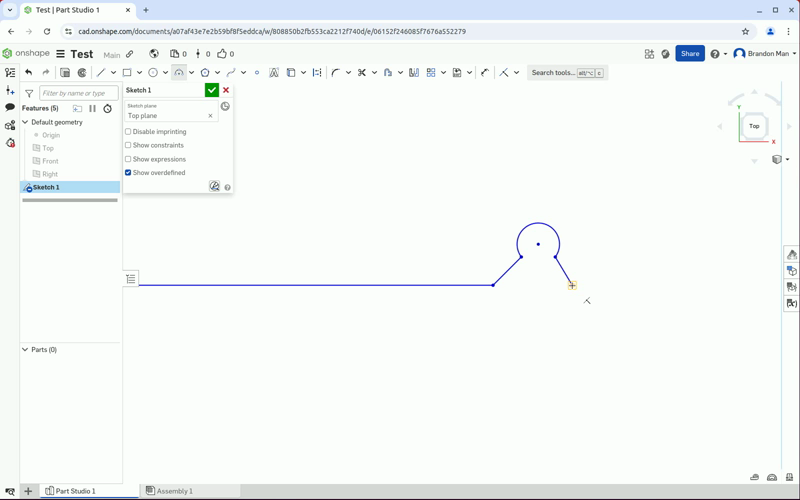
scroll(-6)
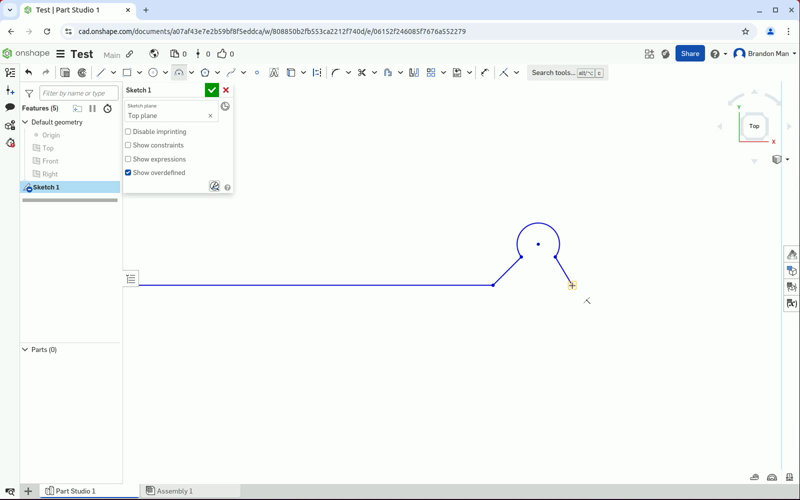
scroll(-6)
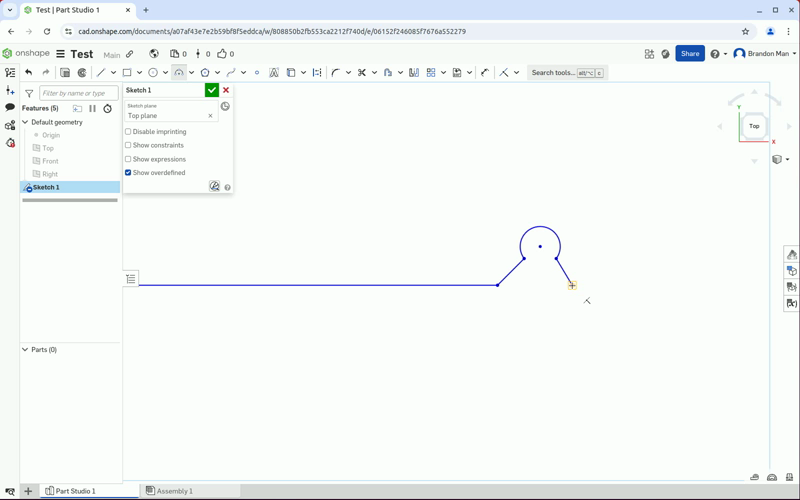
scroll(-6)
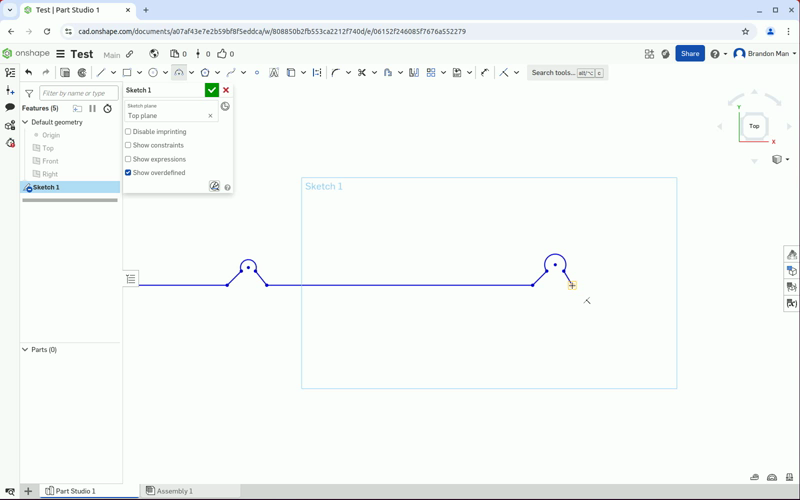
scroll(-6)
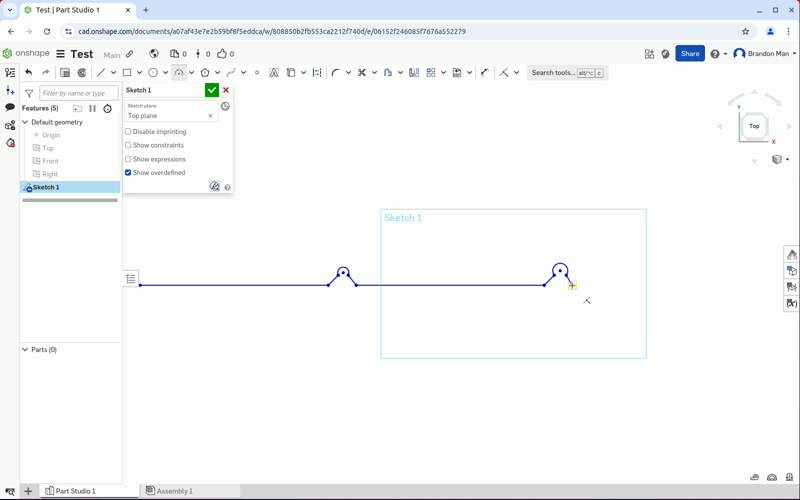
scroll(-6)
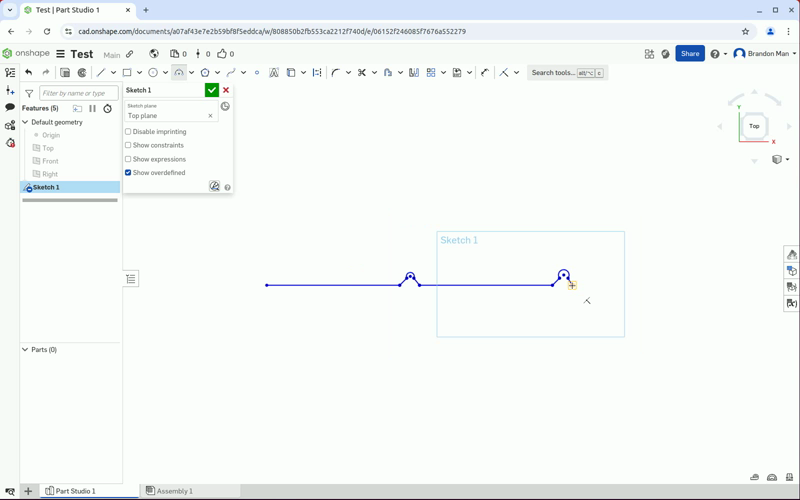
scroll(-6)
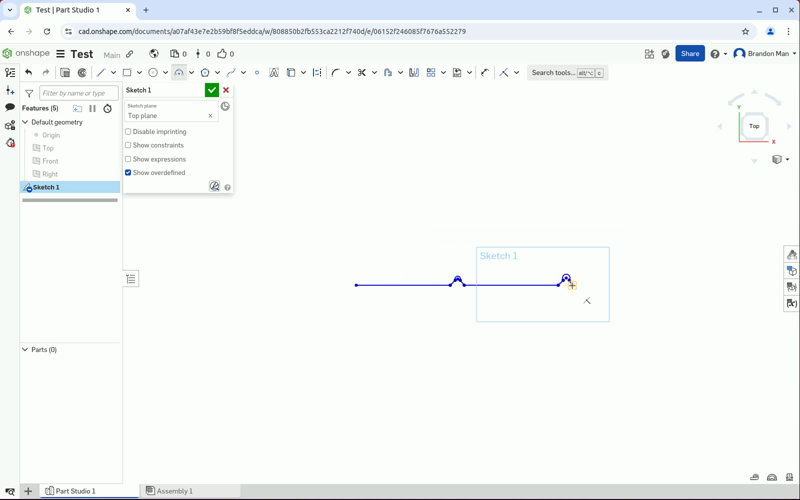
scroll(-6)
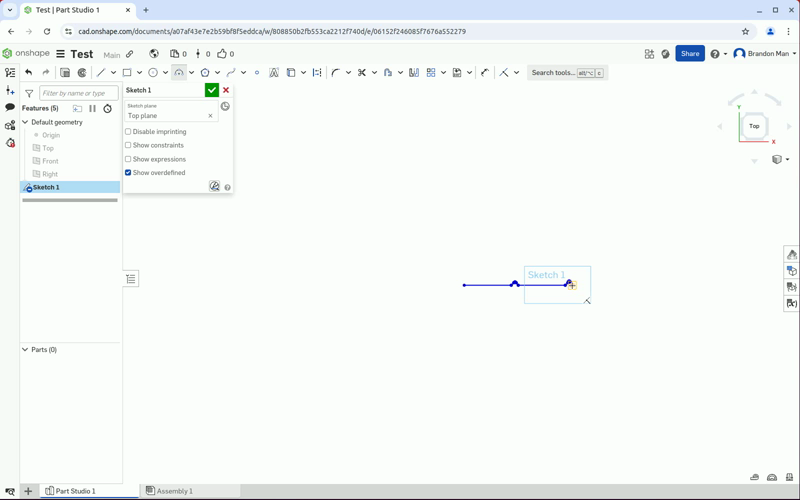
key_down(shift)
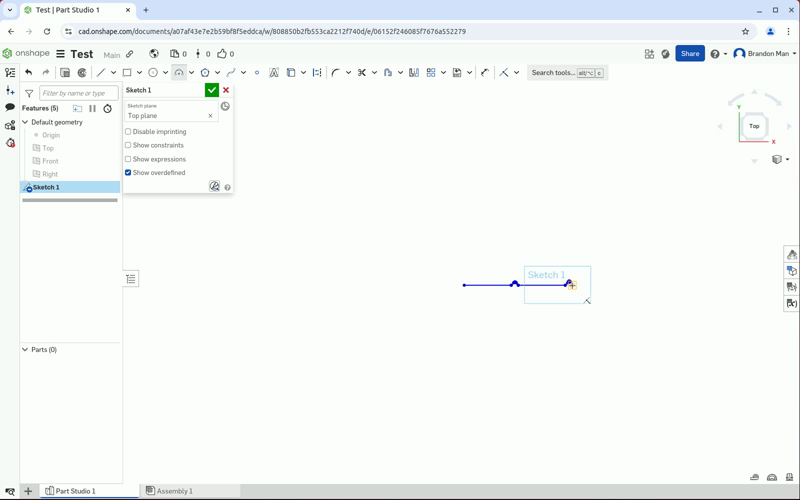
mouse_move(564, 282)
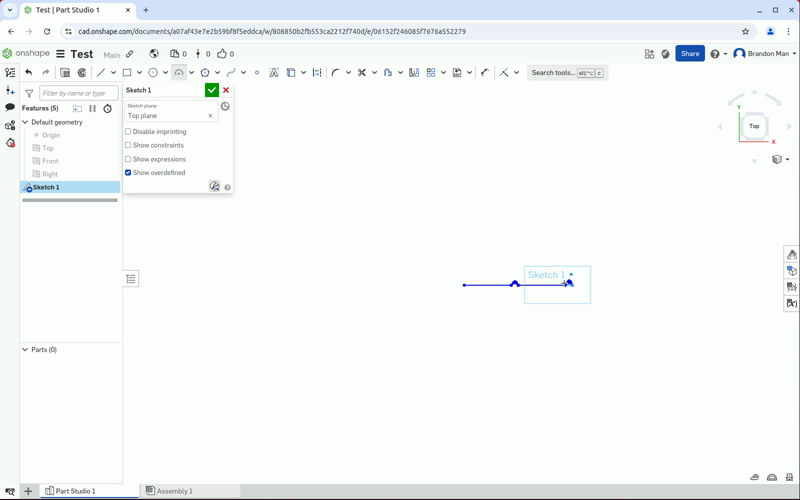
scroll(6)
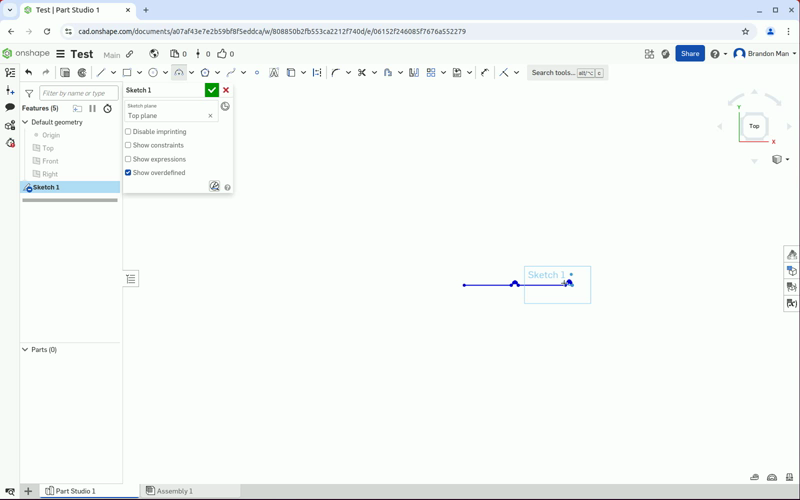
scroll(6)
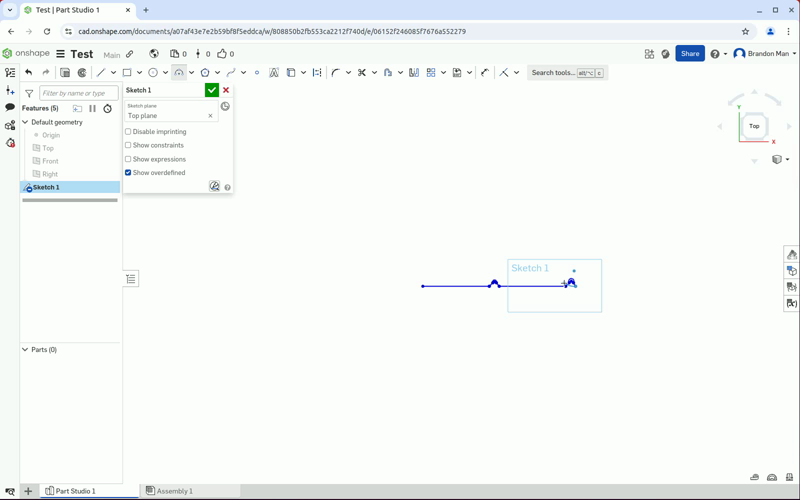
scroll(6)
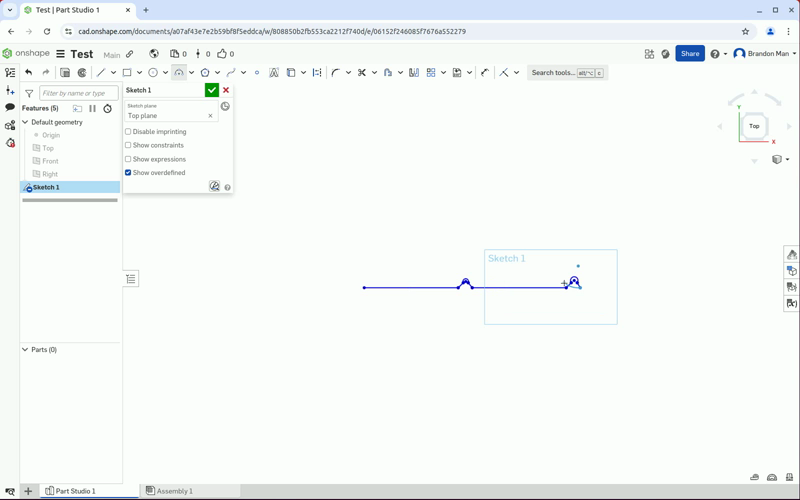
scroll(6)
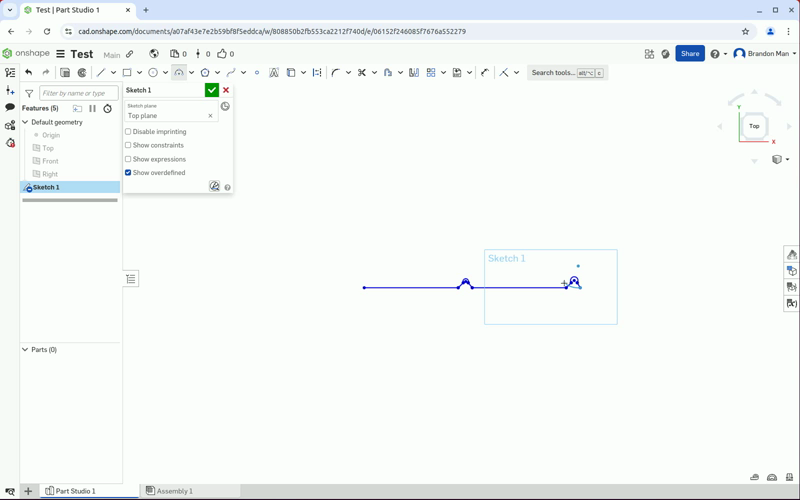
scroll(6)
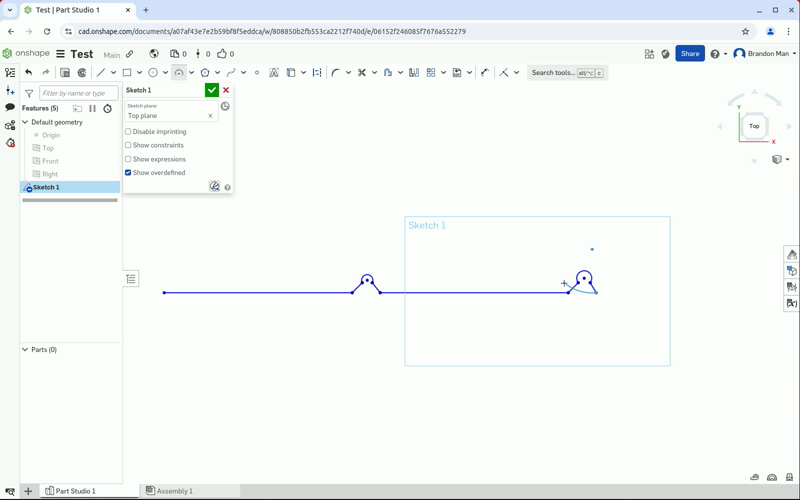
scroll(6)
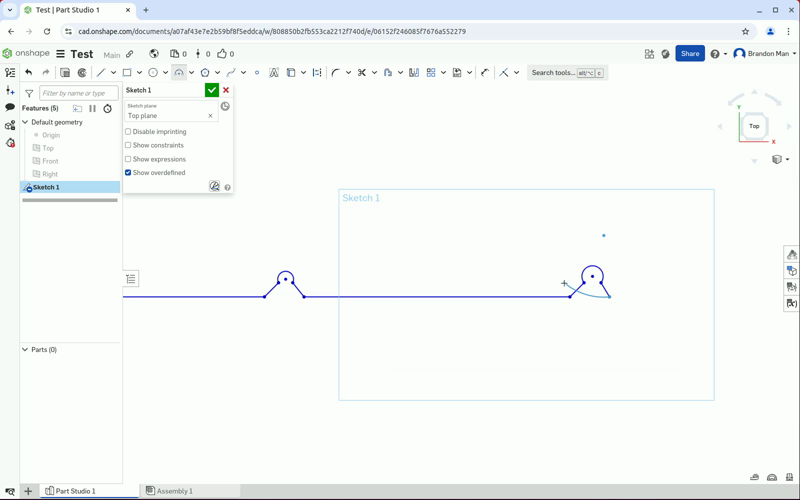
scroll(6)
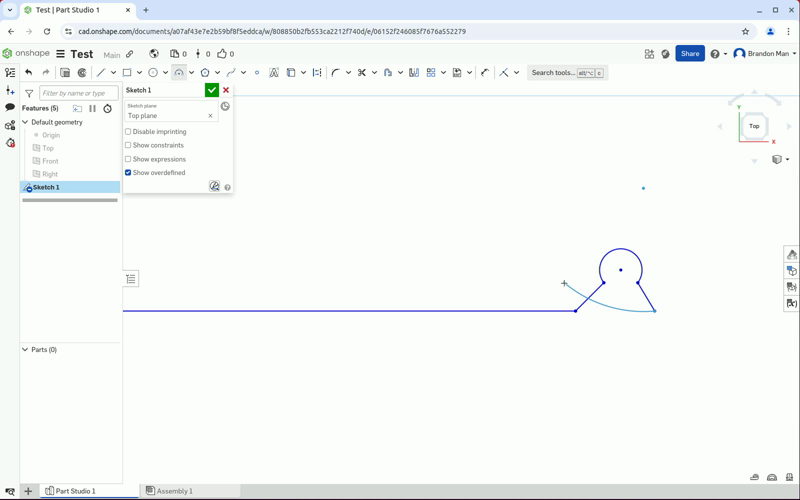
click(564, 282)
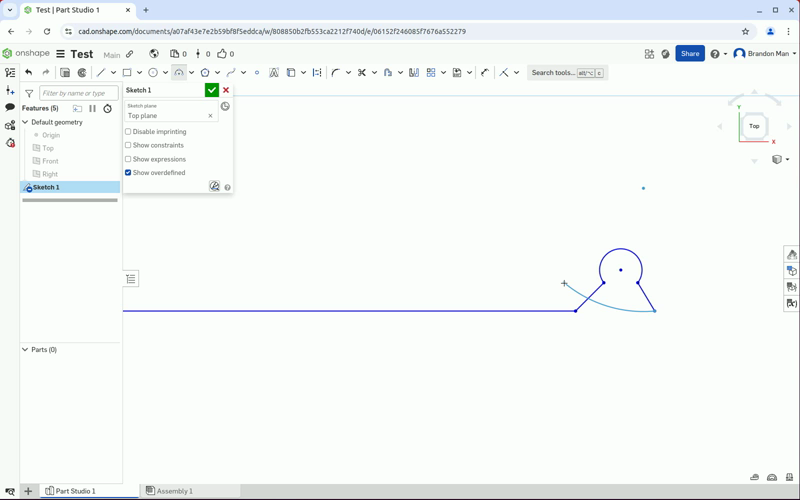
scroll(-6)
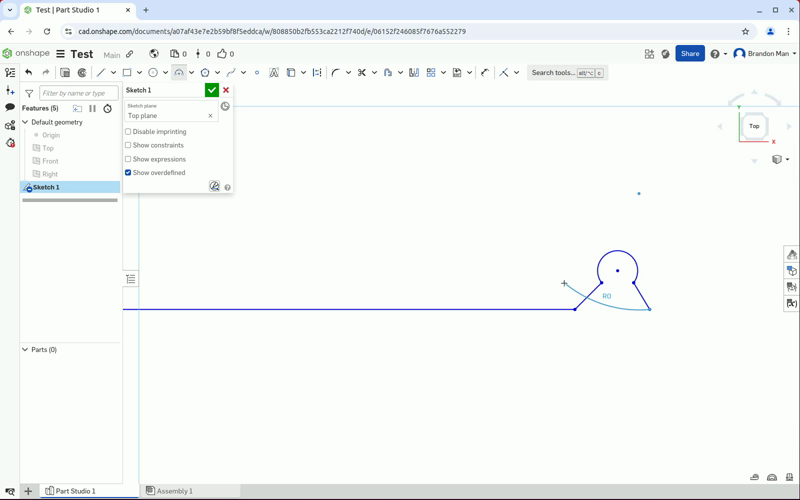
scroll(-6)
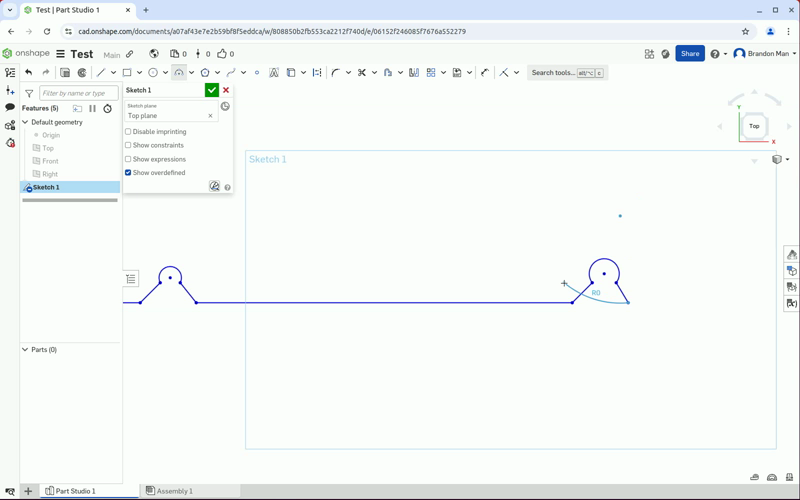
scroll(-6)
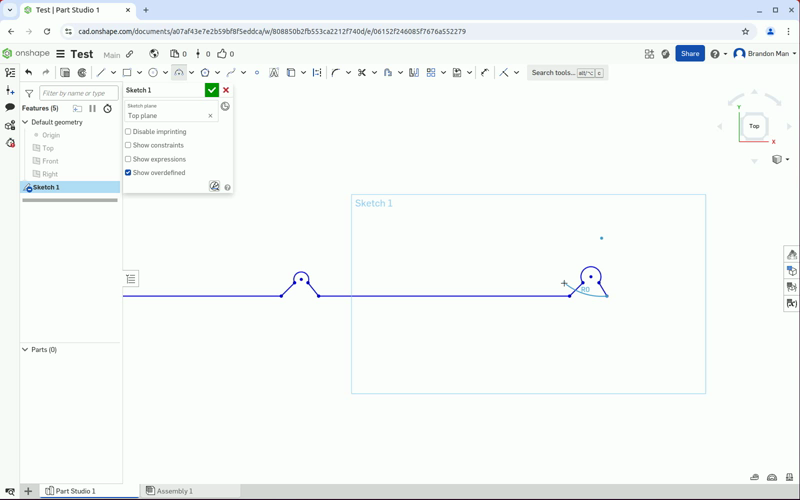
scroll(-6)
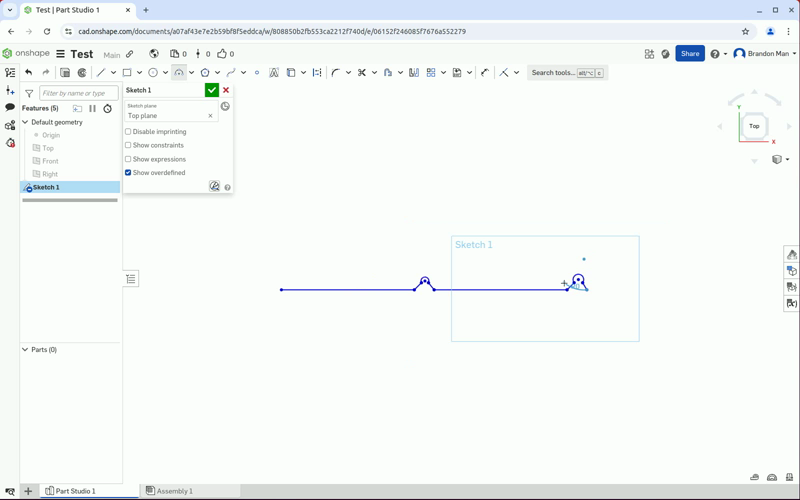
scroll(-6)
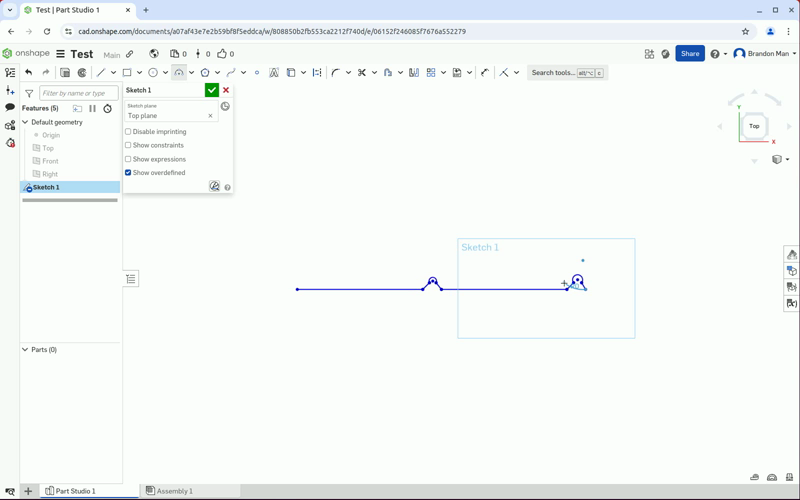
scroll(-6)
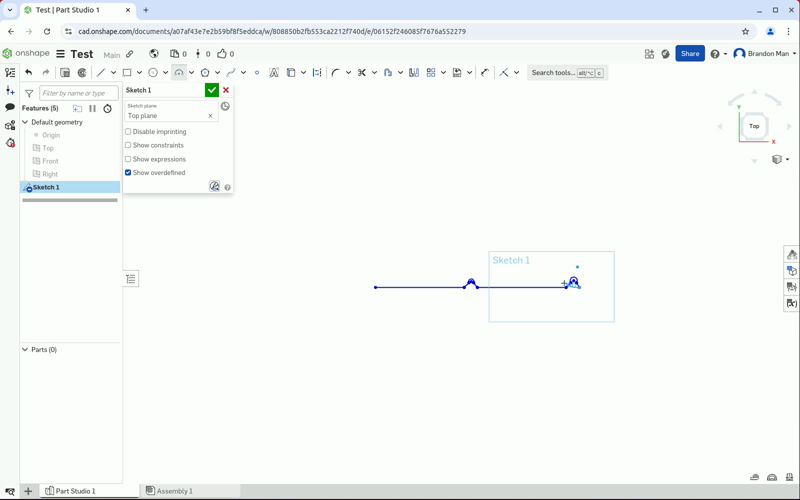
scroll(-6)
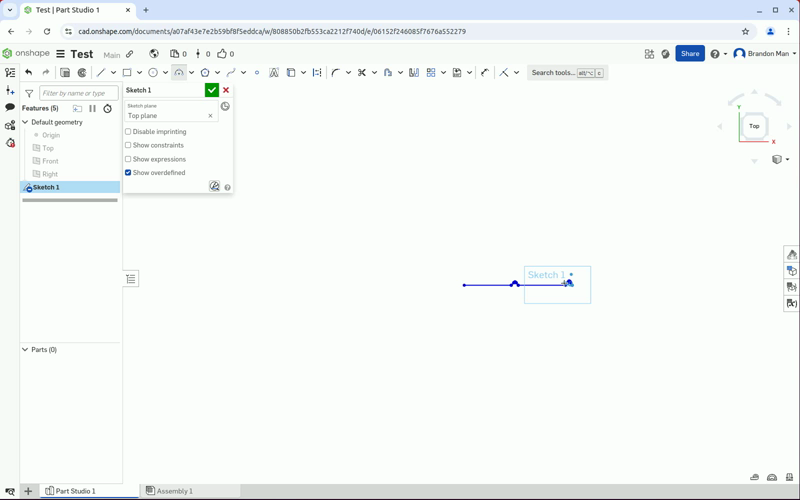
mouse_move(569, 278)
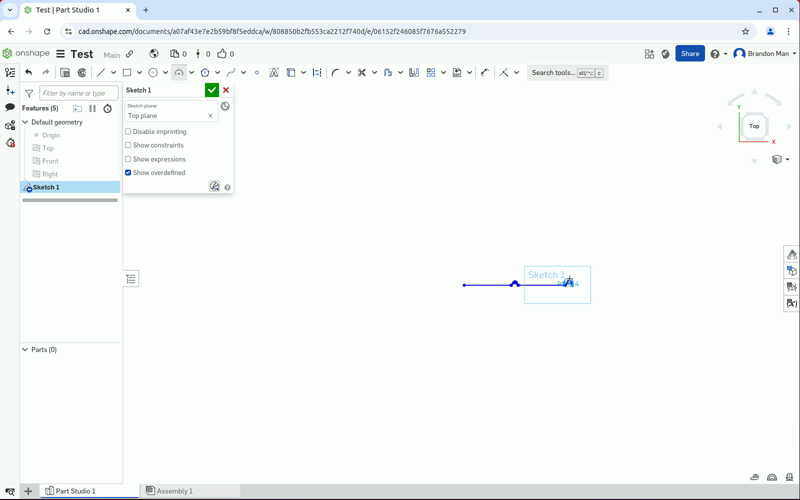
scroll(6)
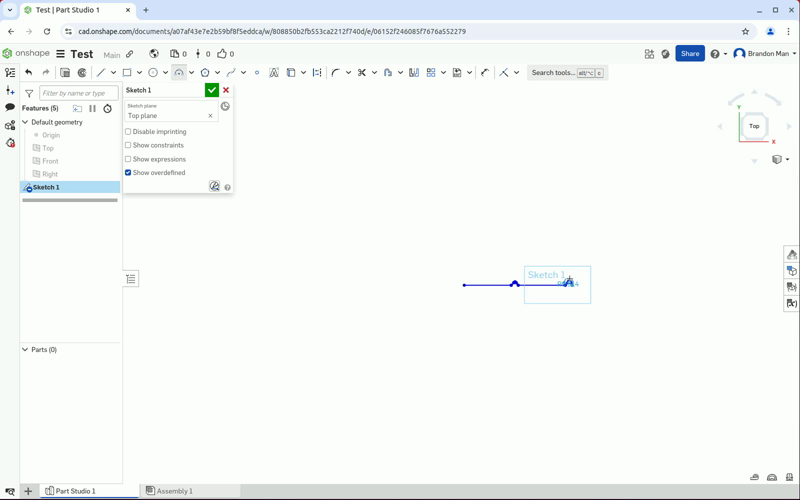
scroll(6)
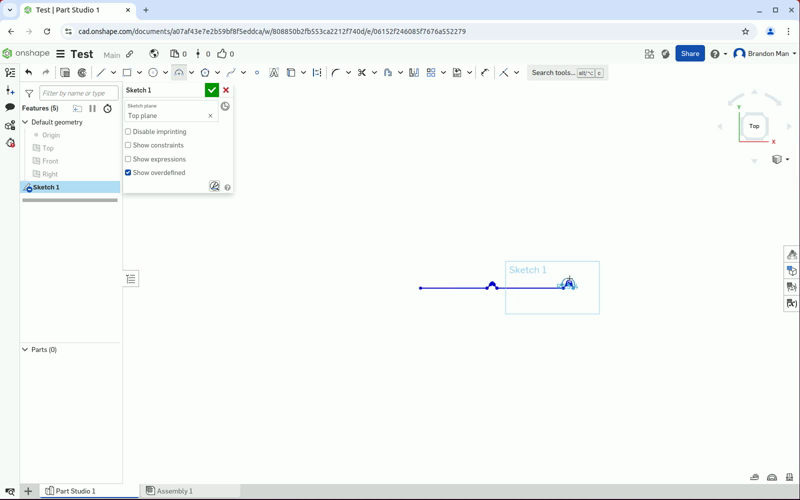
scroll(6)
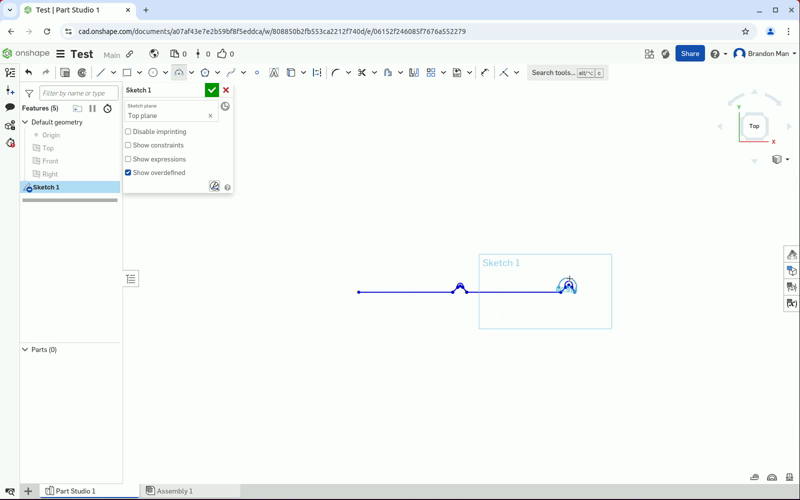
scroll(6)
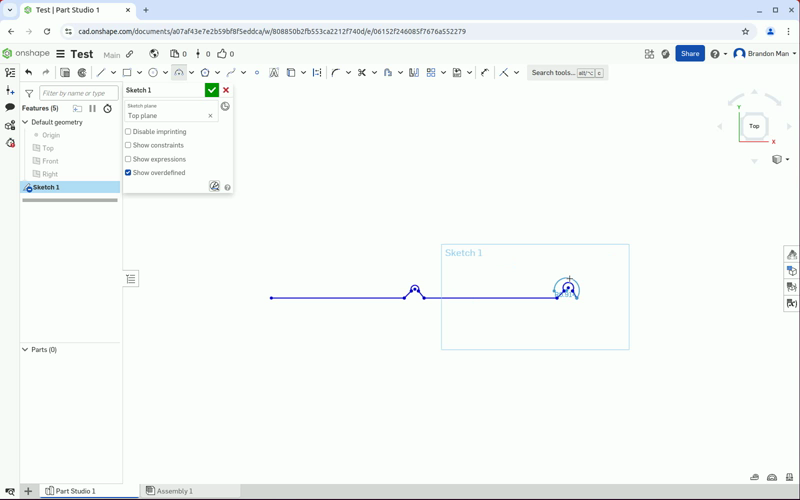
scroll(6)
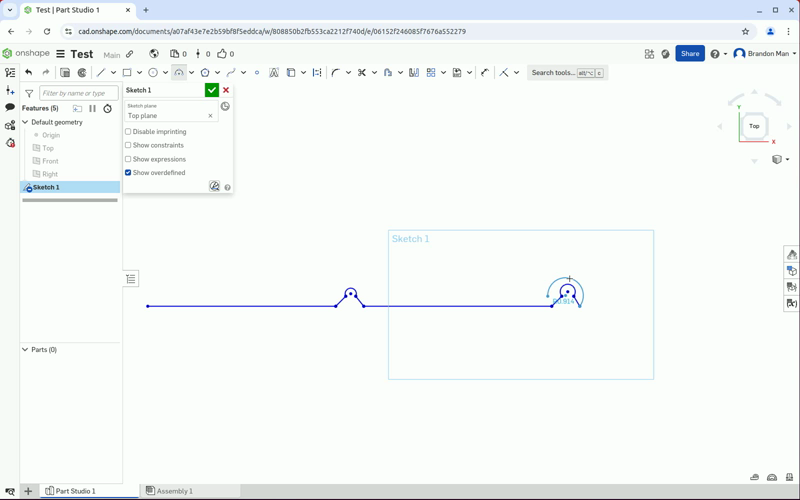
scroll(6)
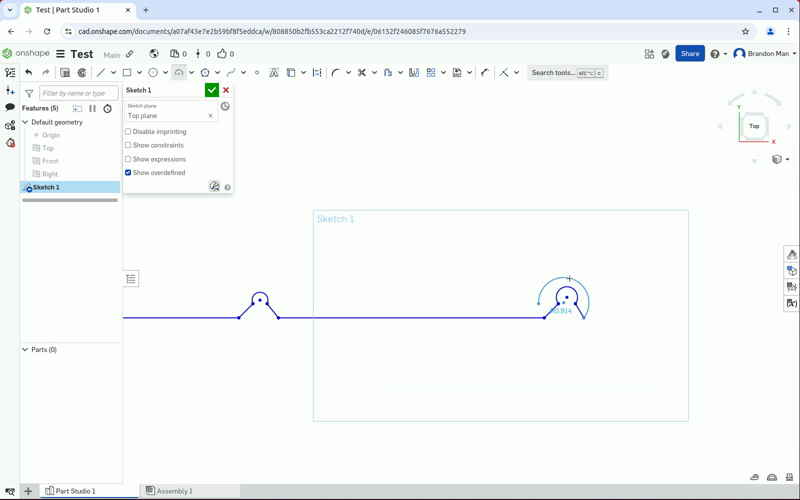
scroll(6)
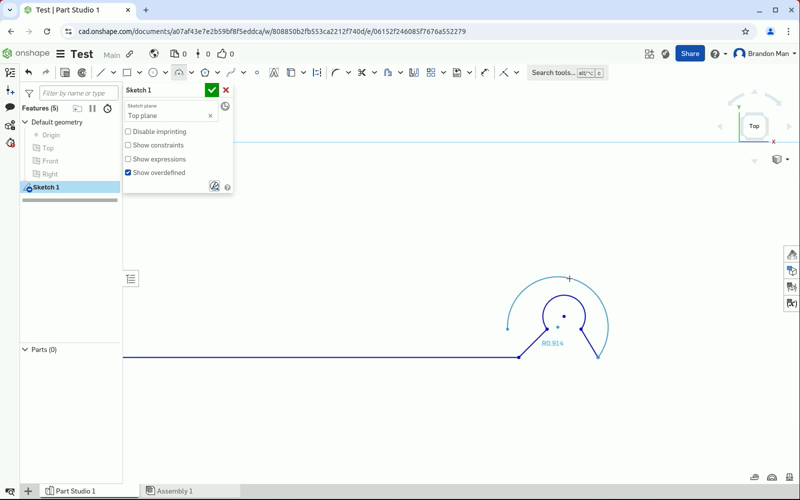
click(569, 278)
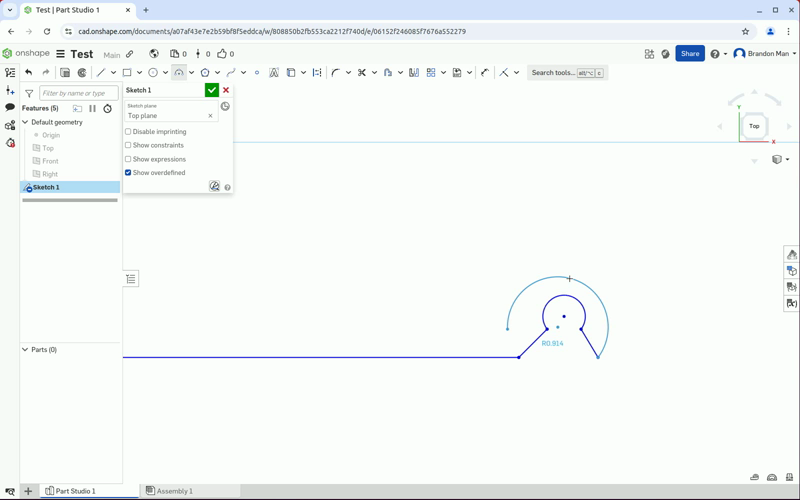
scroll(-6)
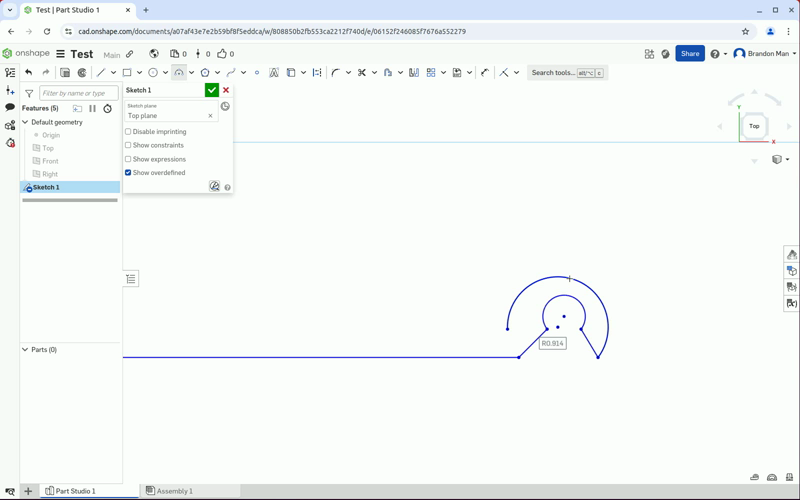
scroll(-6)
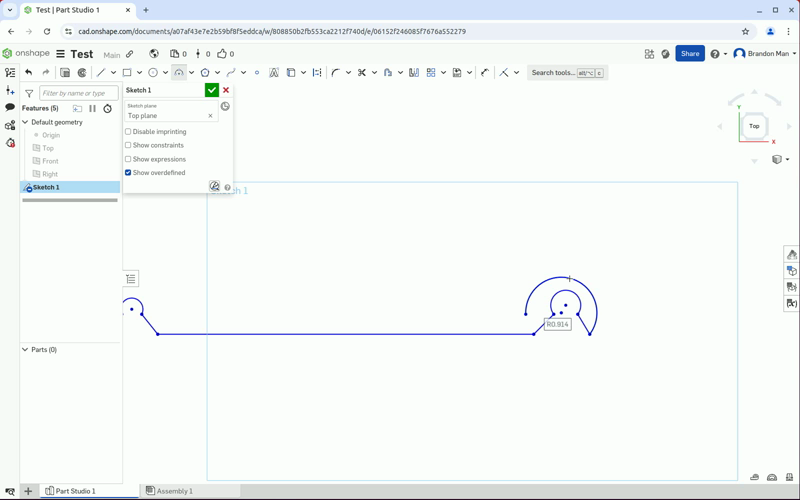
scroll(-6)
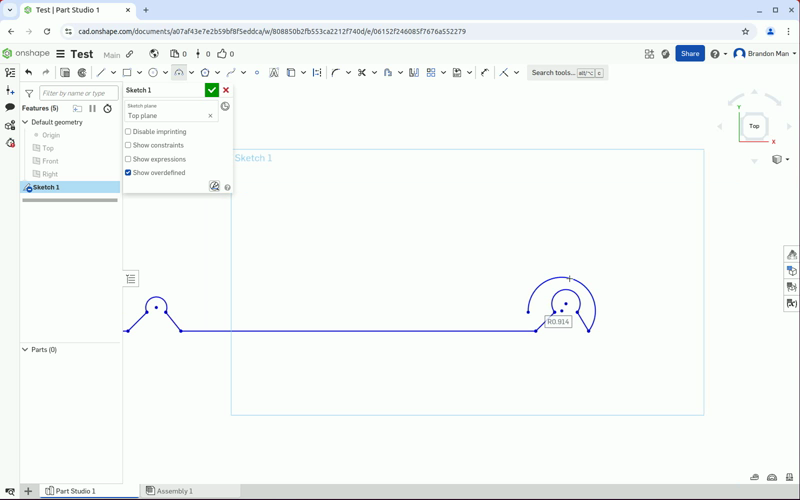
scroll(-6)
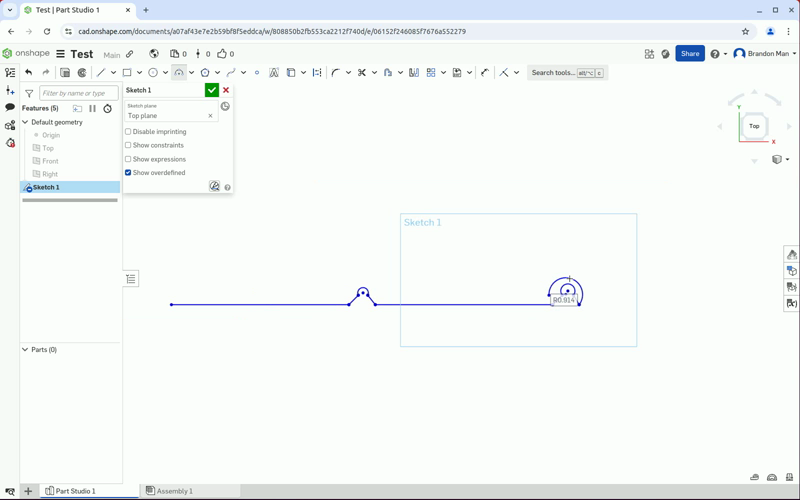
scroll(-6)
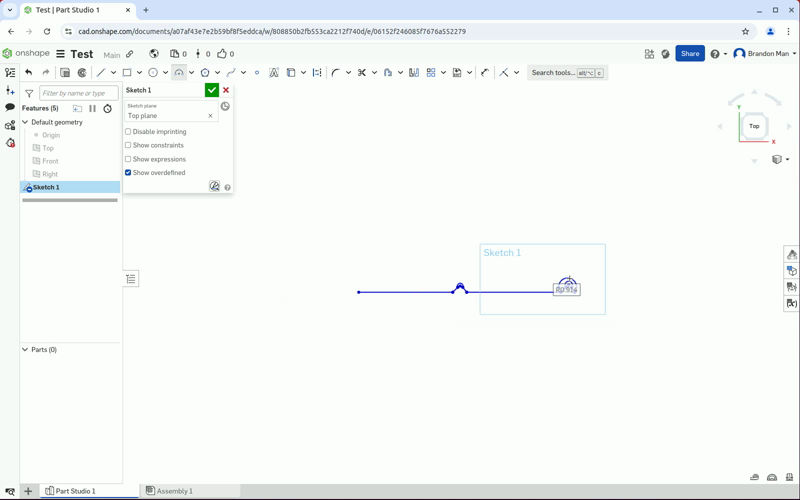
scroll(-6)
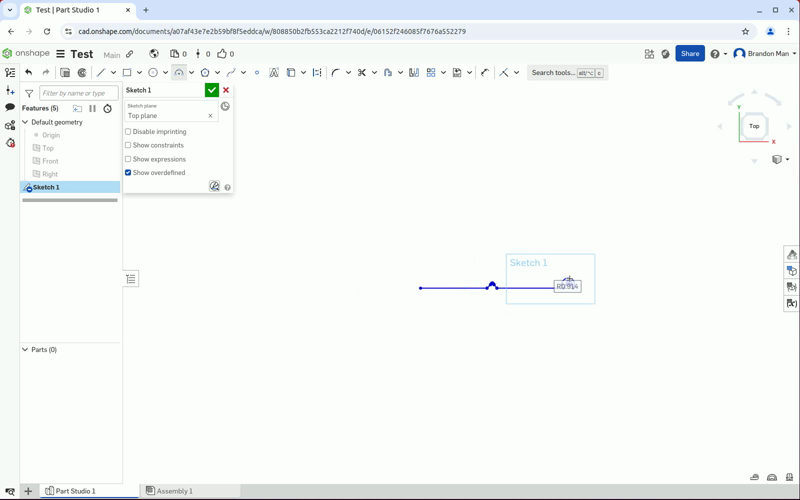
scroll(-6)
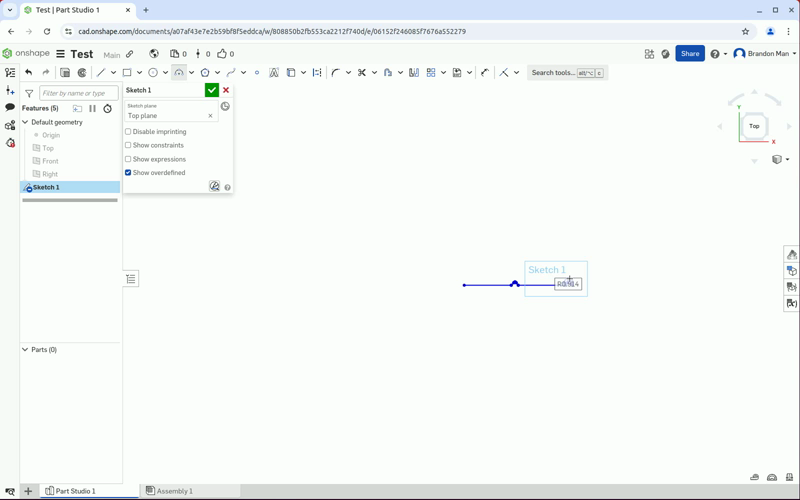
key_up(shift)
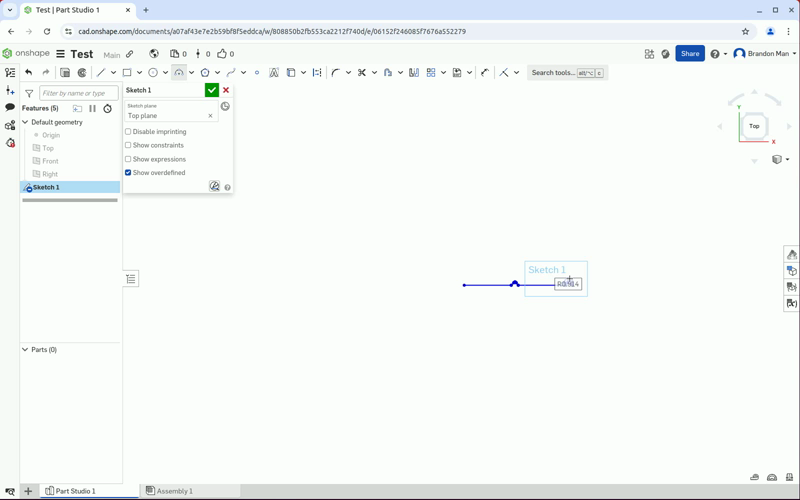
key(esc)
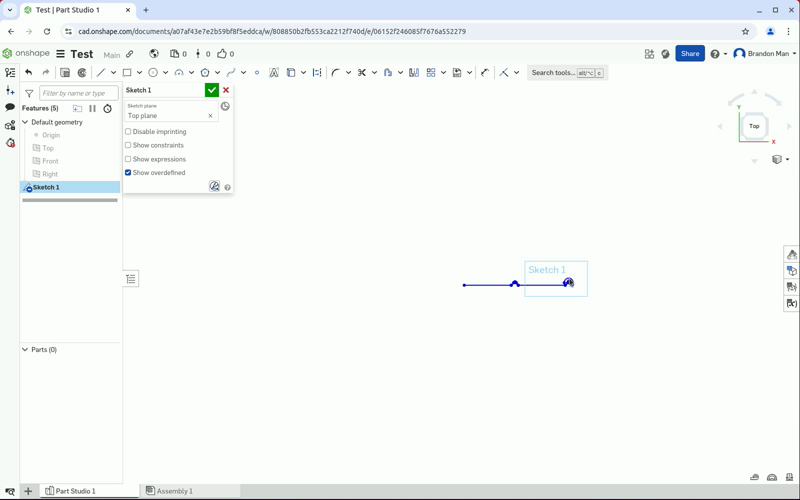
key(l)
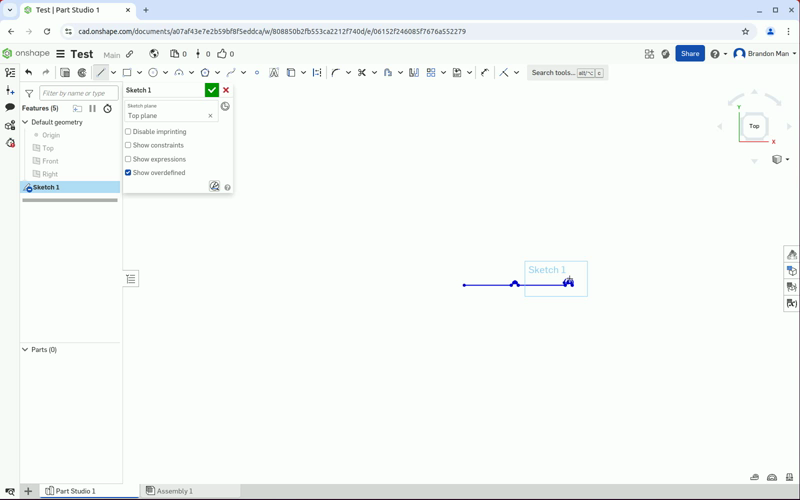
mouse_move(564, 282)
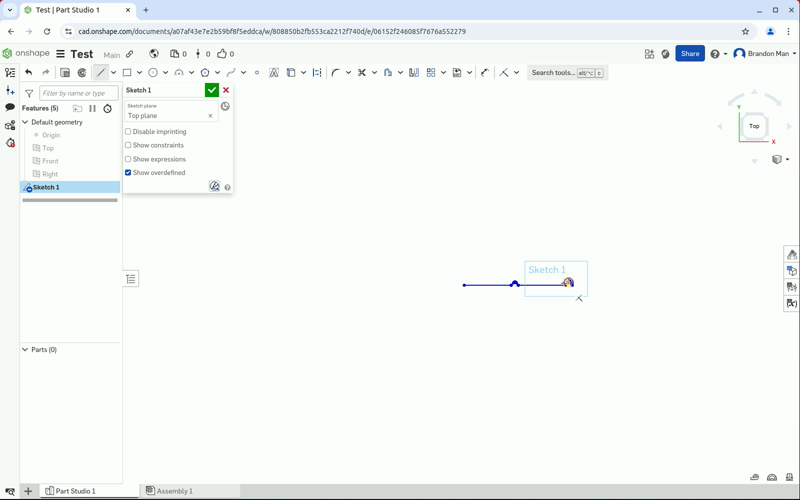
scroll(6)
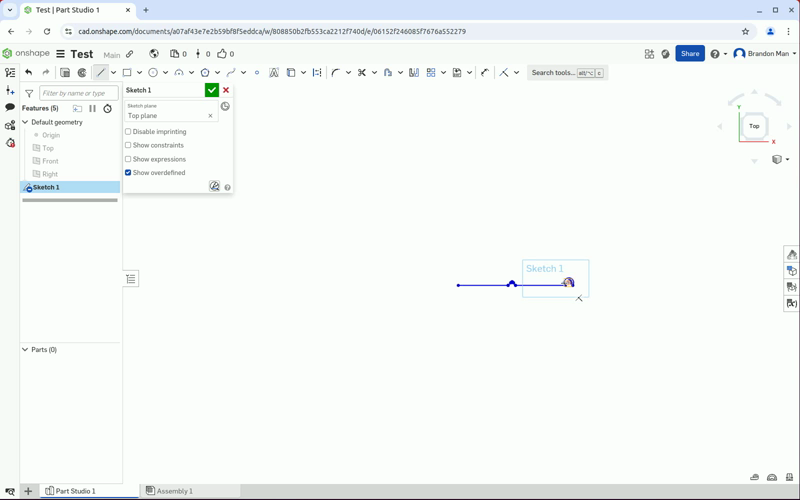
scroll(6)
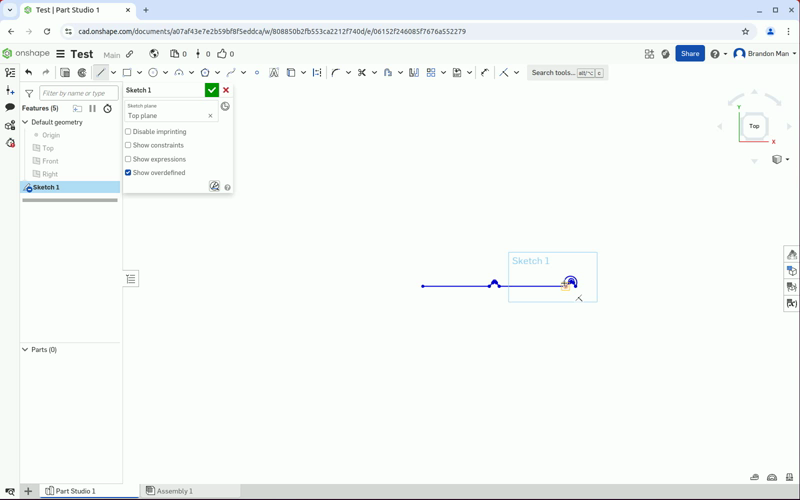
scroll(6)
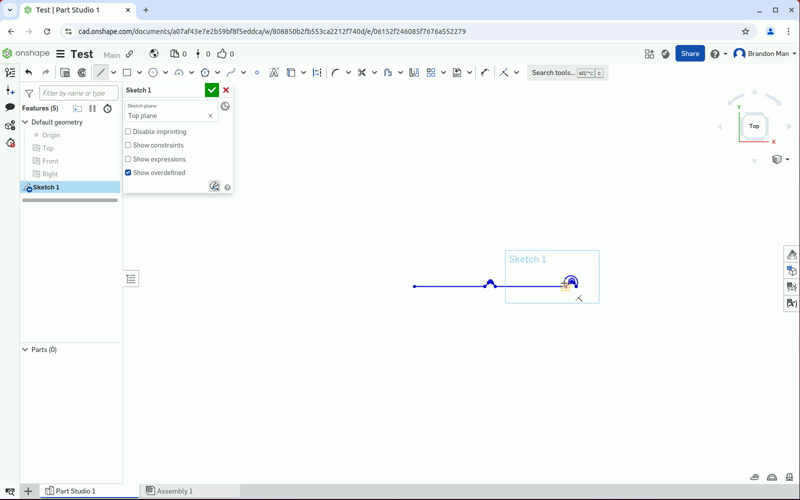
scroll(6)
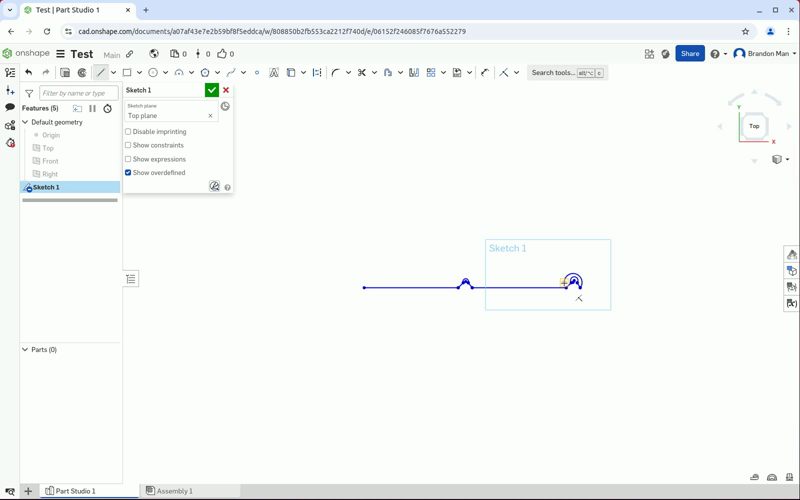
scroll(6)
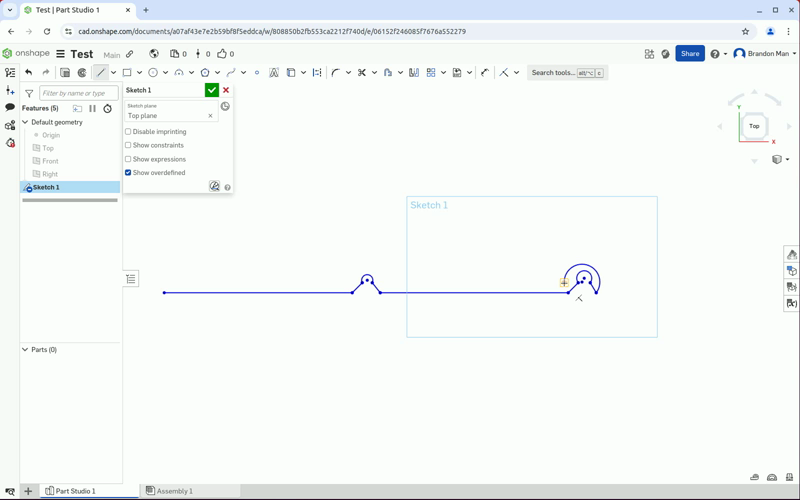
scroll(6)
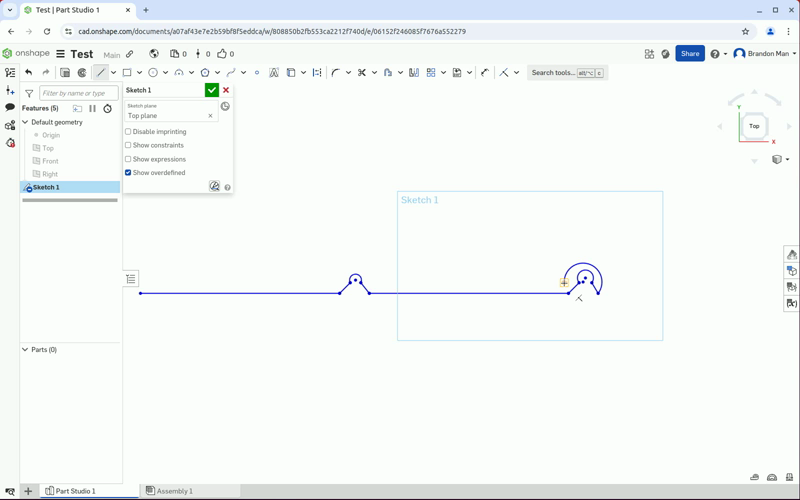
scroll(6)
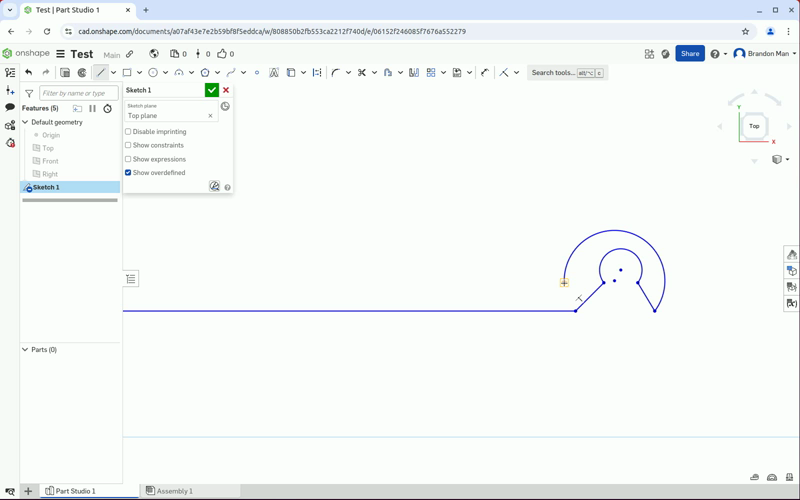
click(564, 282)
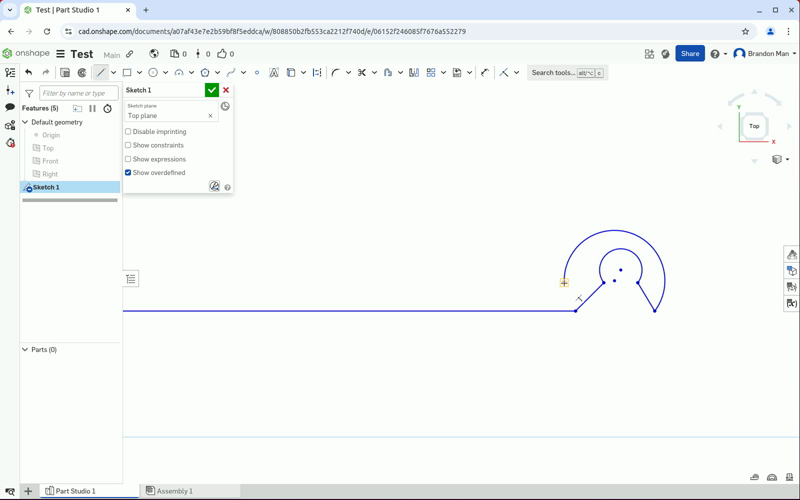
scroll(-6)
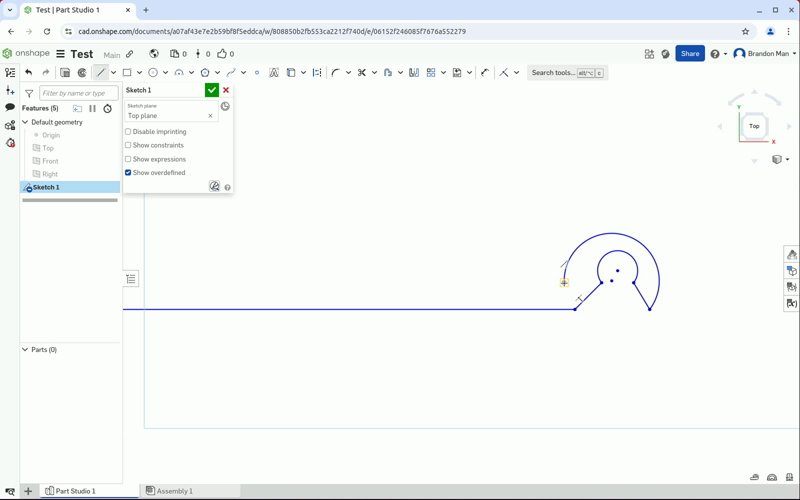
scroll(-6)
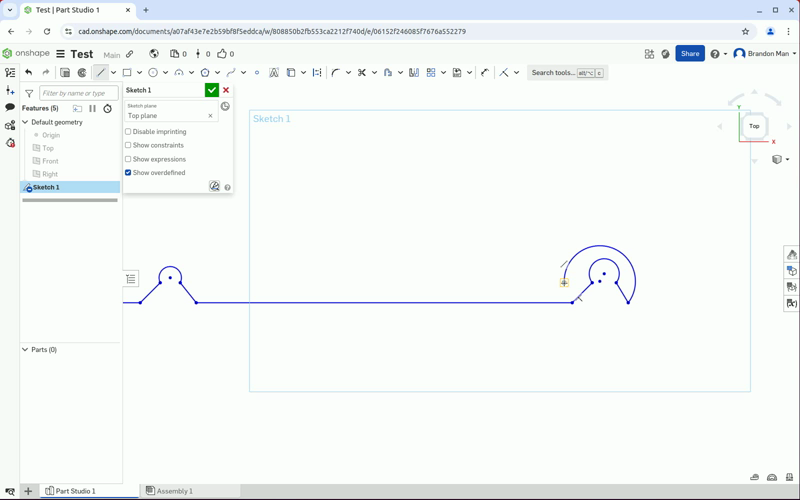
scroll(-6)
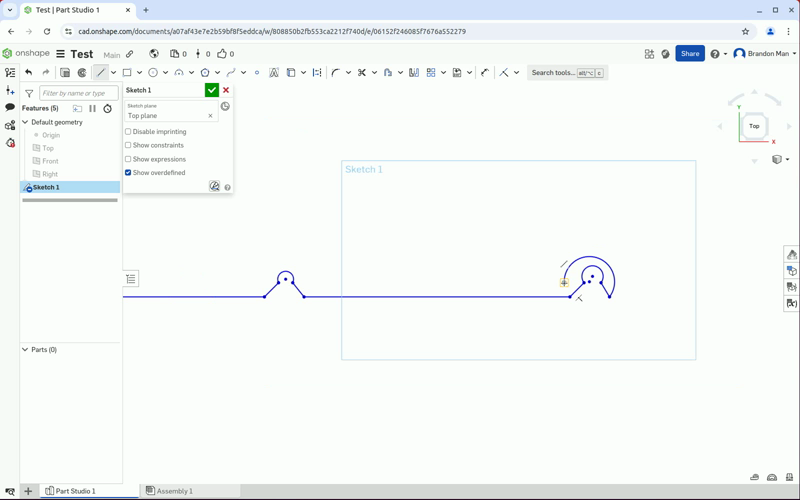
scroll(-6)
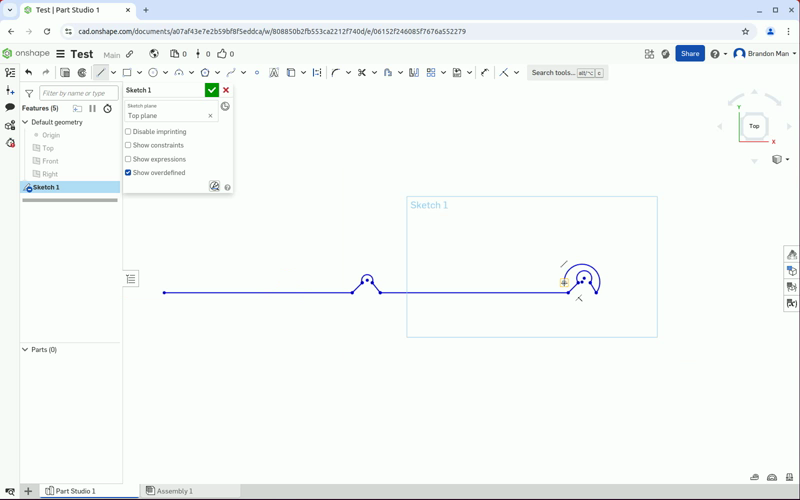
scroll(-6)
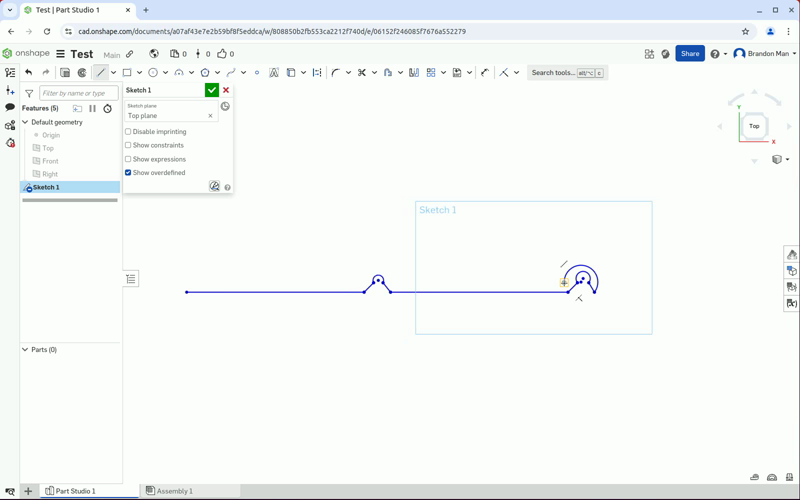
scroll(-6)
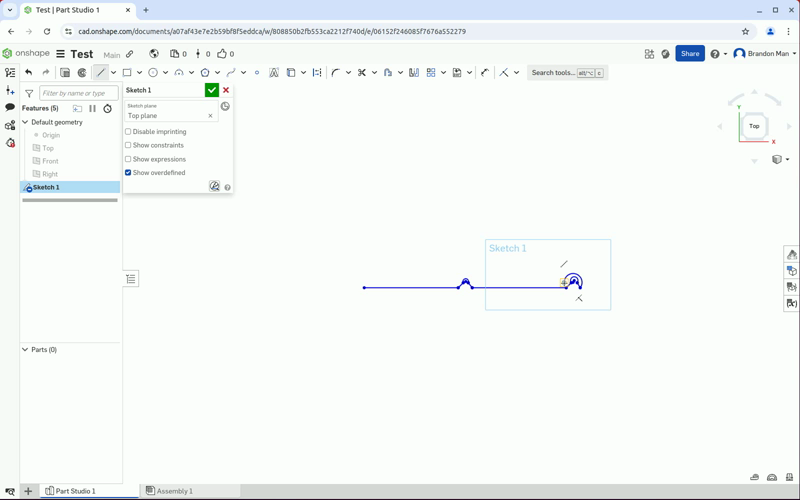
scroll(-6)
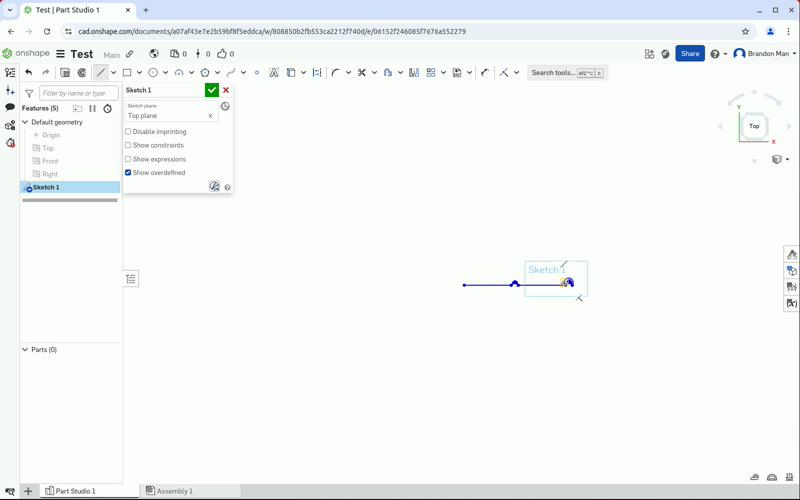
key_down(shift)
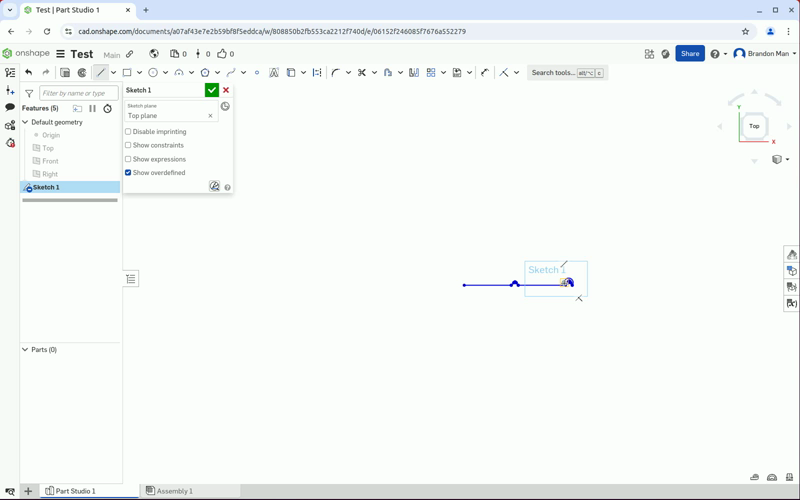
mouse_move(589, 282)
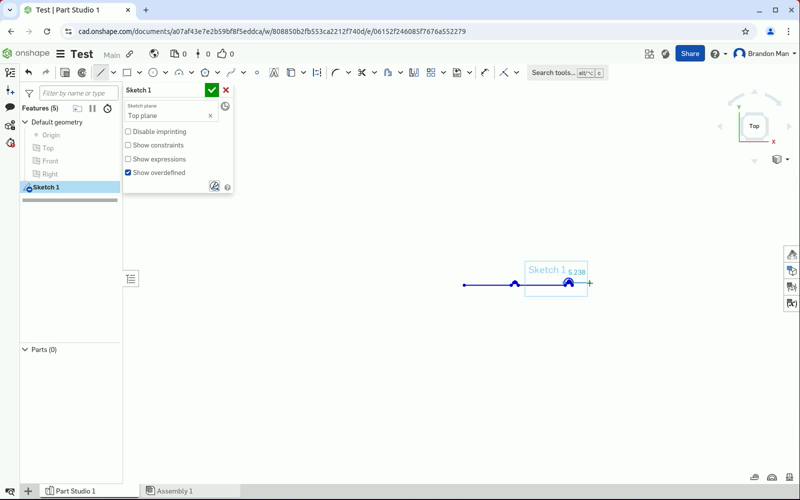
mouse_move(519, 282)
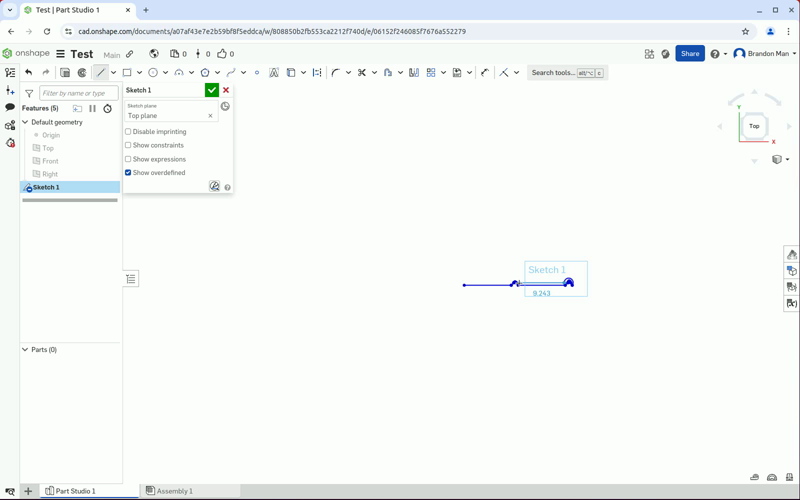
scroll(6)
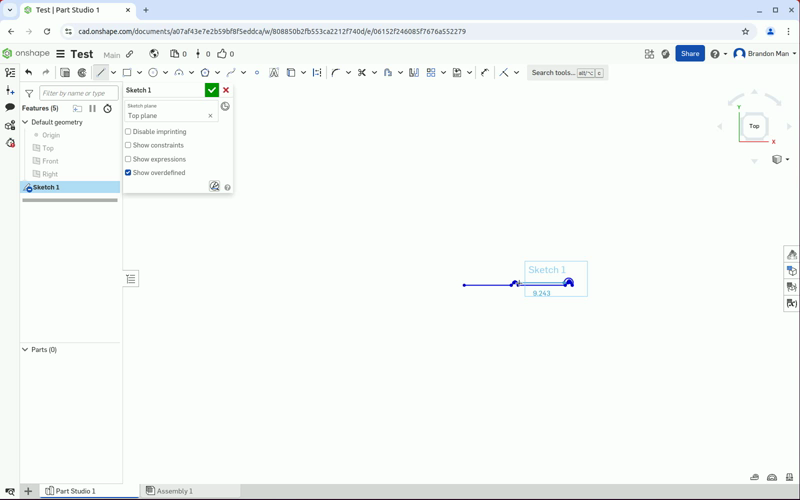
scroll(6)
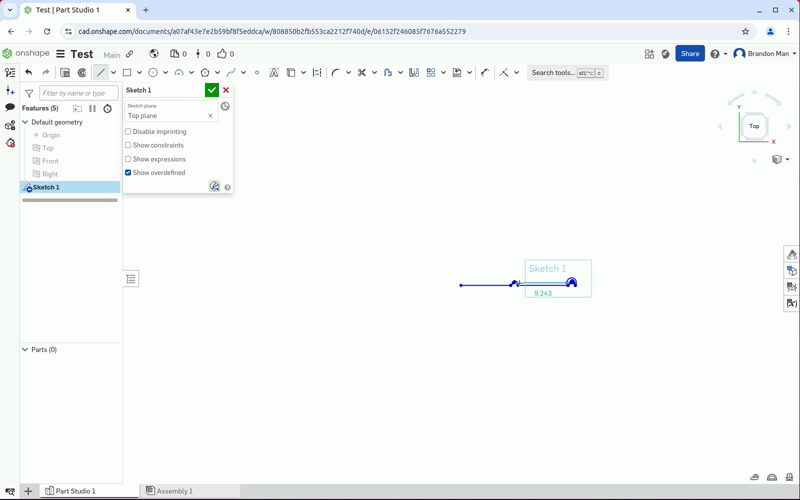
scroll(6)
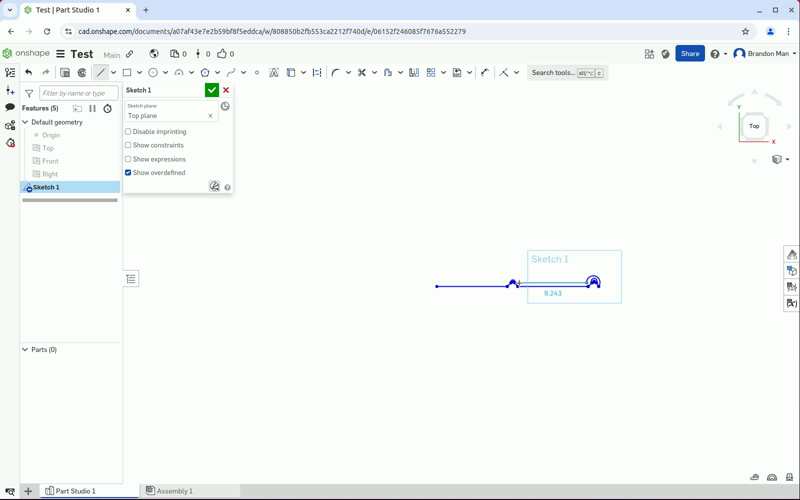
scroll(6)
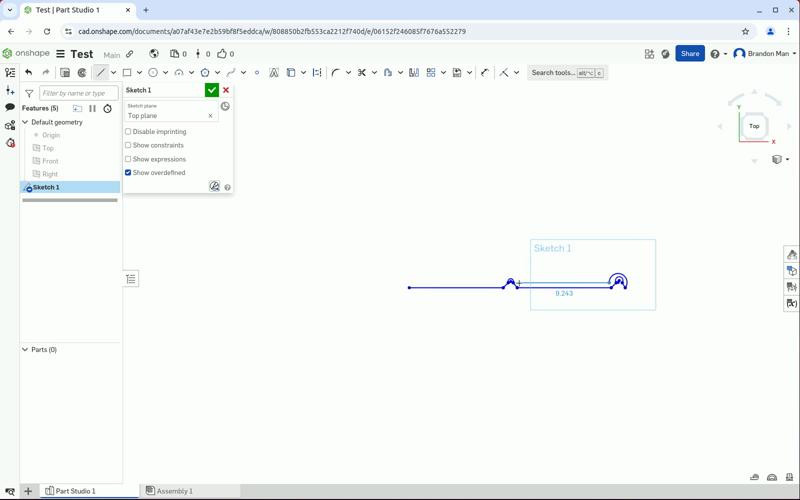
scroll(6)
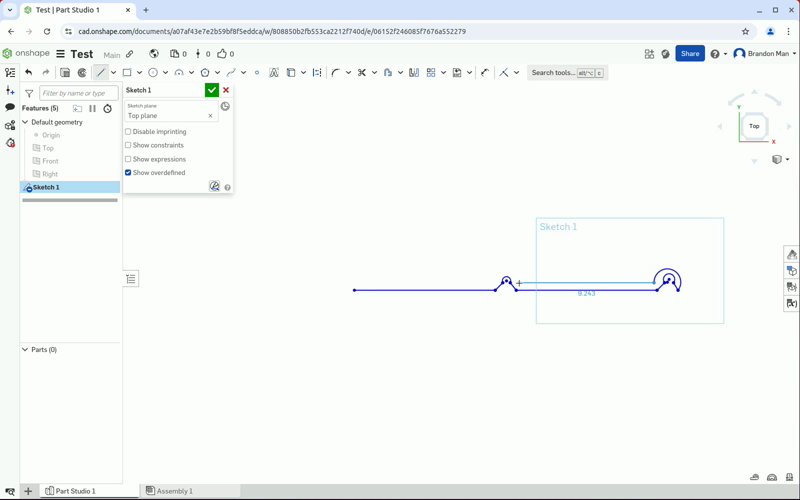
scroll(6)
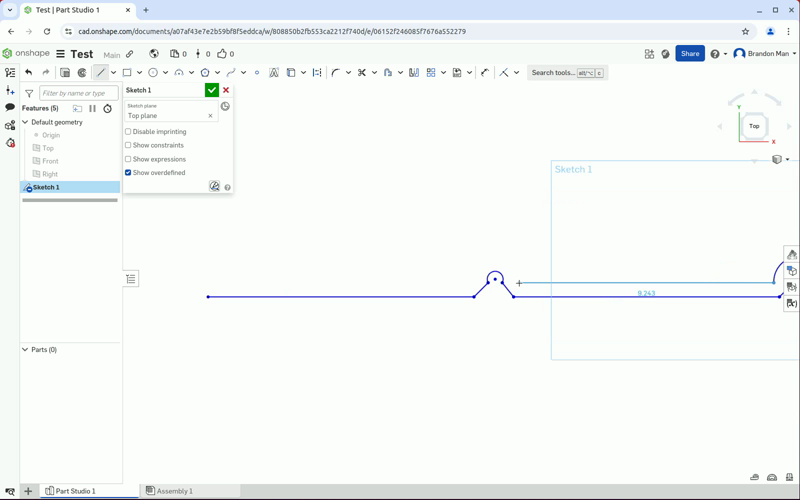
scroll(6)
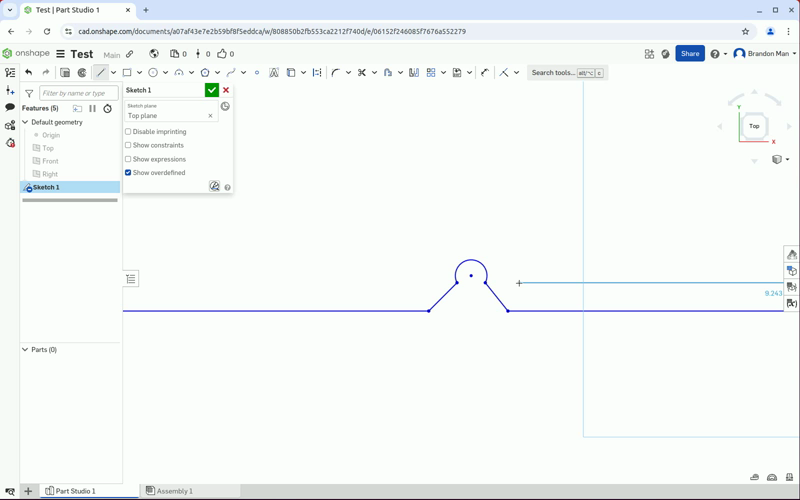
click(519, 282)
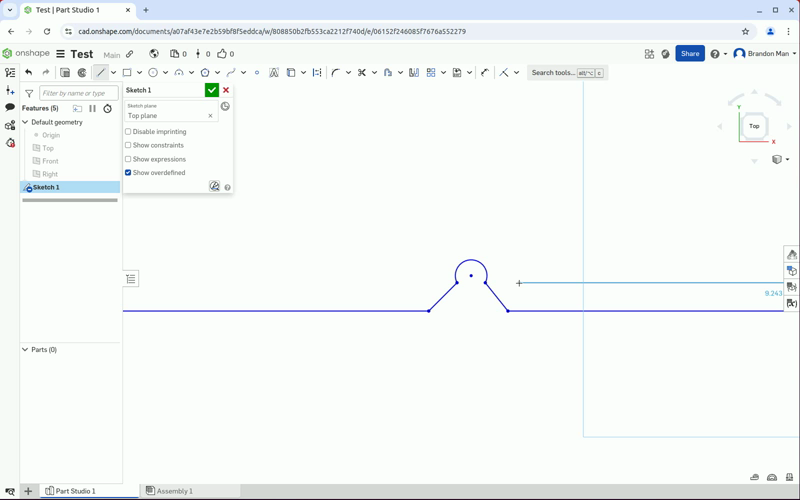
scroll(-6)
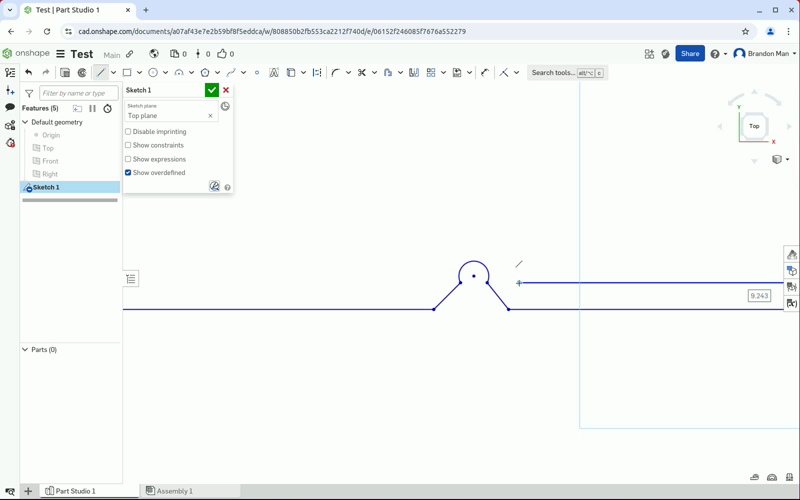
scroll(-6)
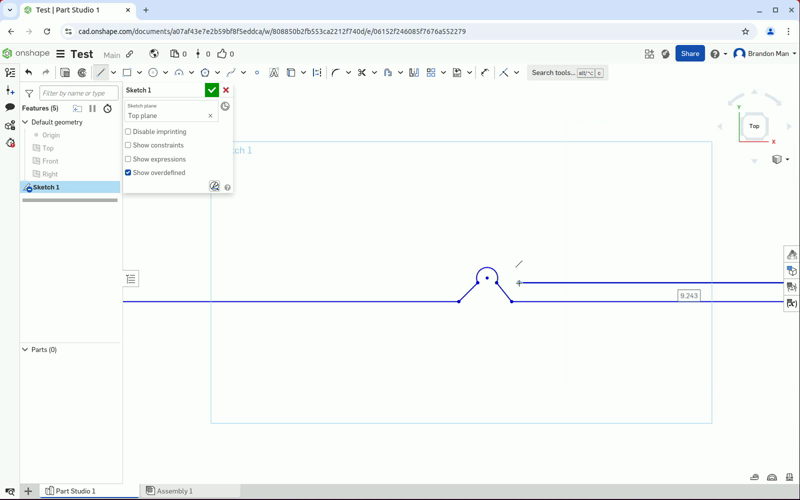
scroll(-6)
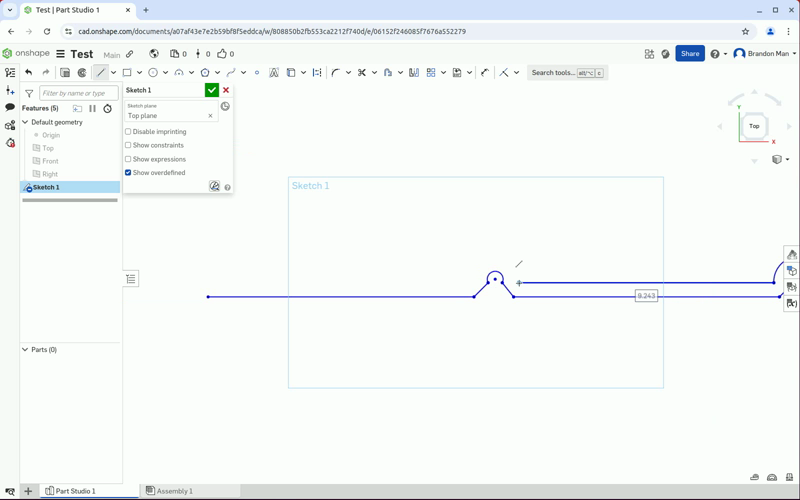
scroll(-6)
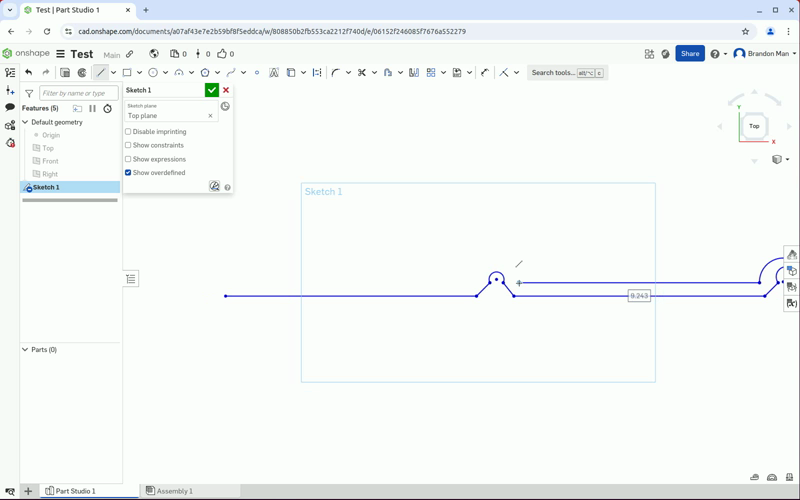
scroll(-6)
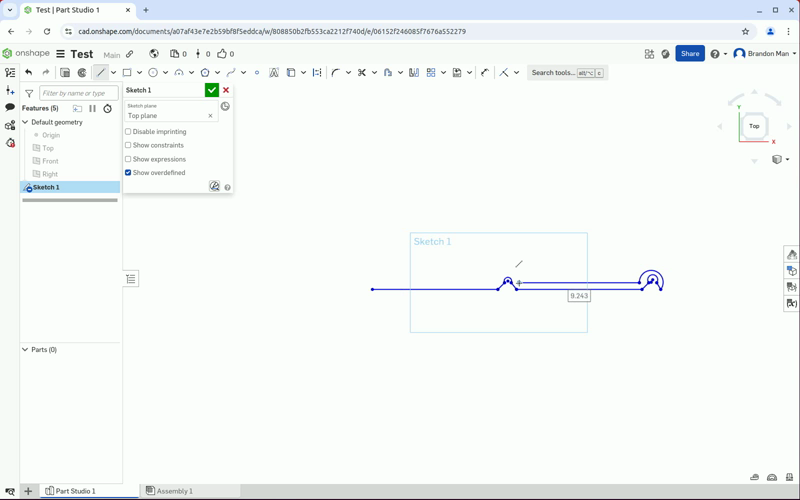
scroll(-6)
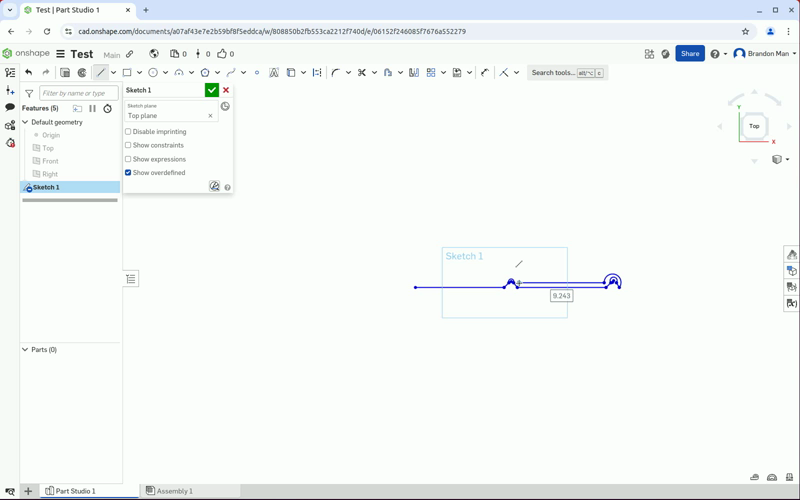
scroll(-6)
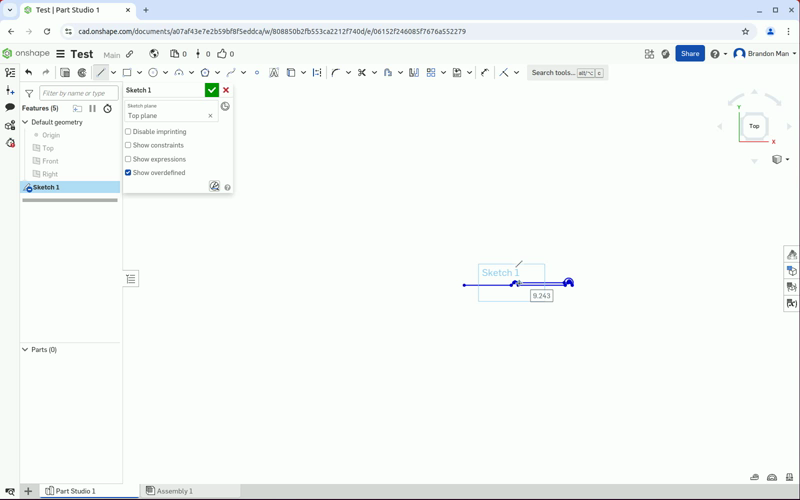
key_up(shift)
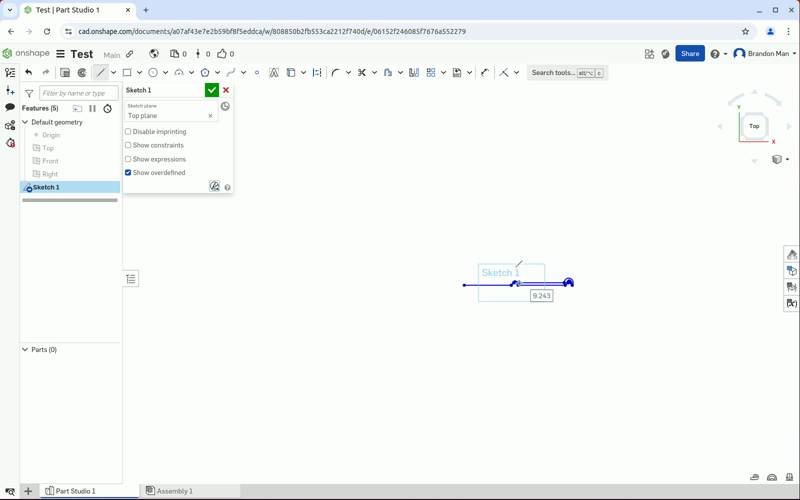
key(esc)
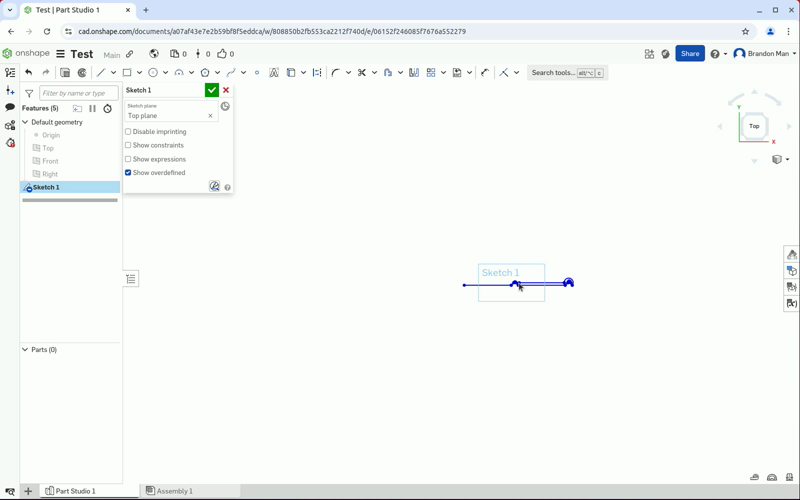
key(a)
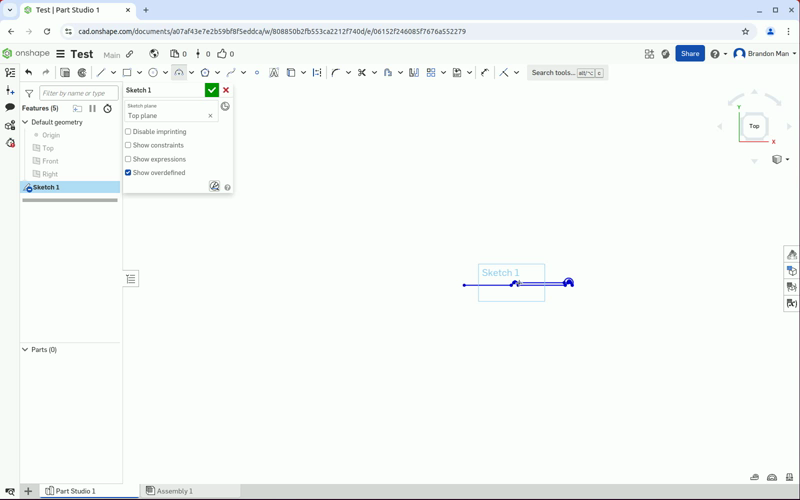
mouse_move(519, 282)
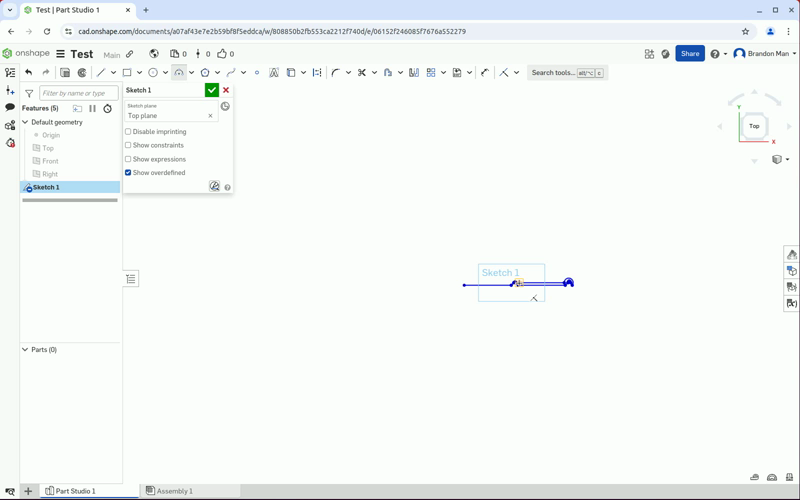
scroll(6)
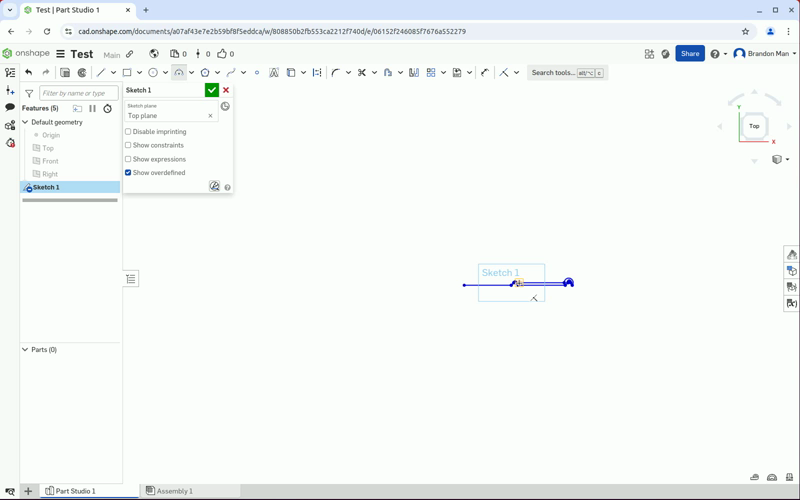
scroll(6)
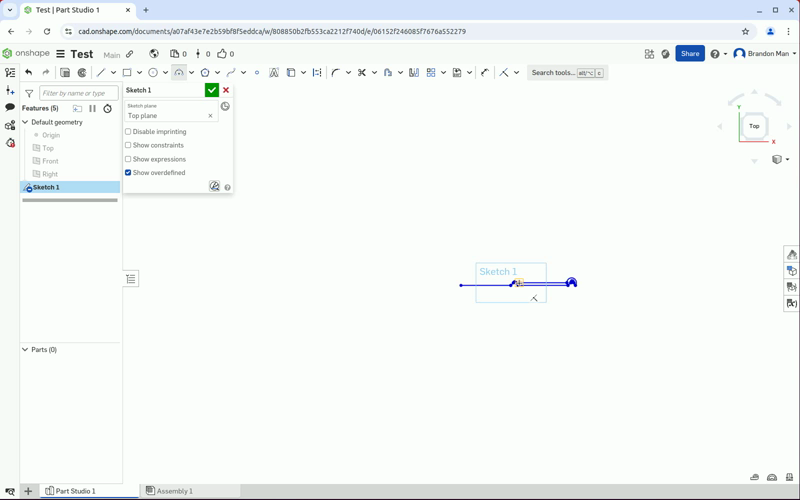
scroll(6)
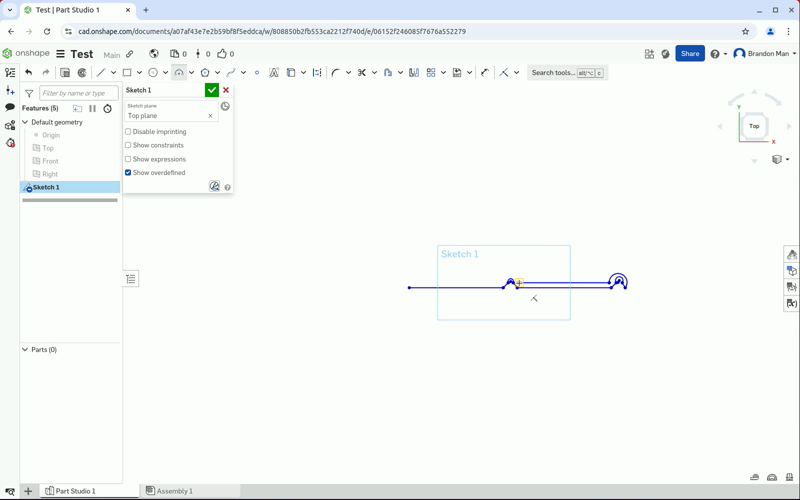
scroll(6)
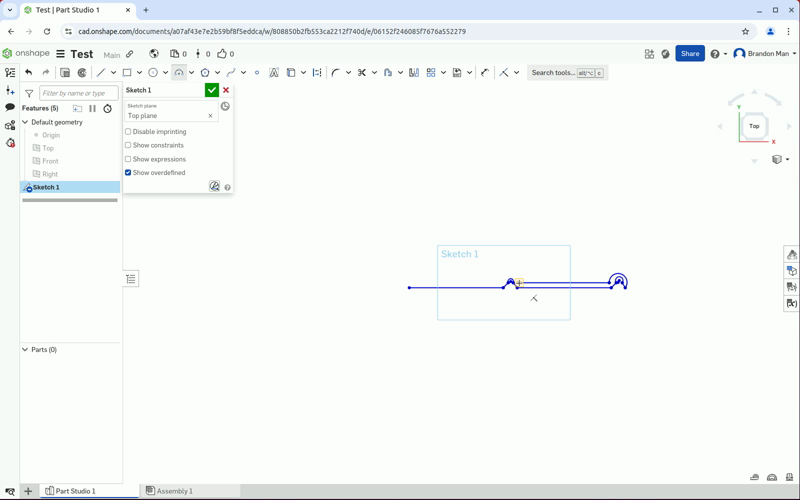
scroll(6)
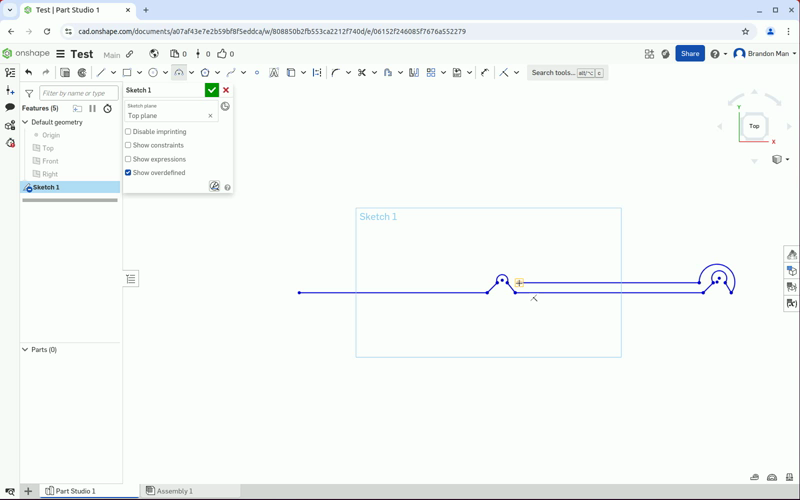
scroll(6)
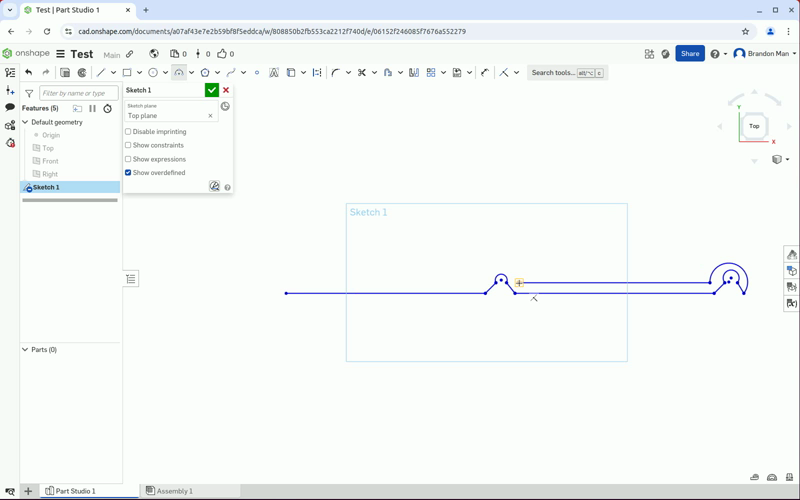
scroll(6)
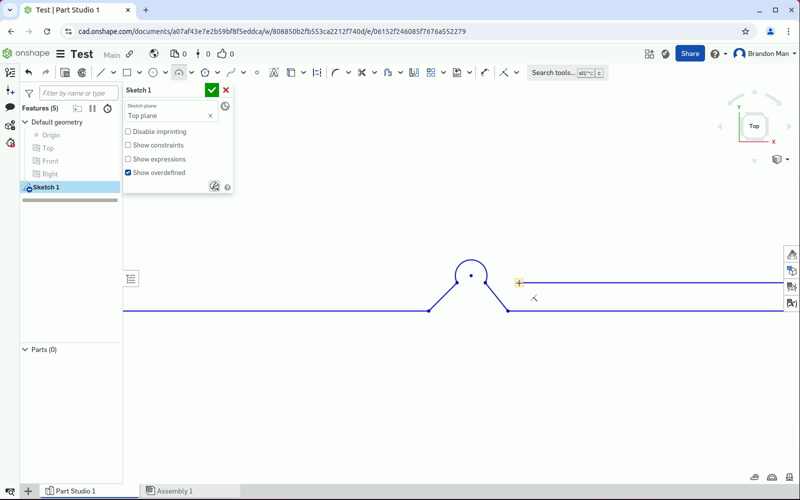
click(519, 282)
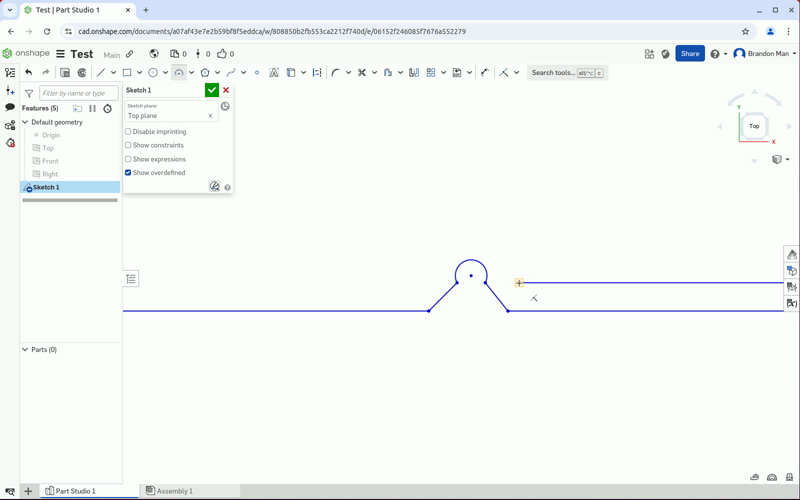
scroll(-6)
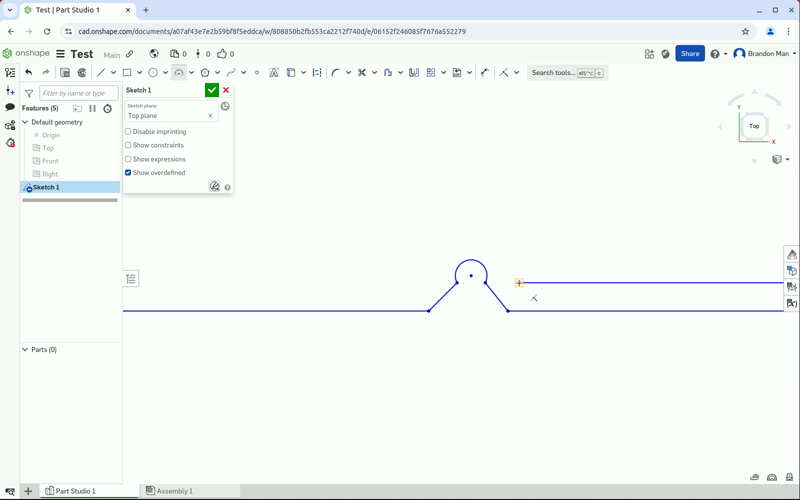
scroll(-6)
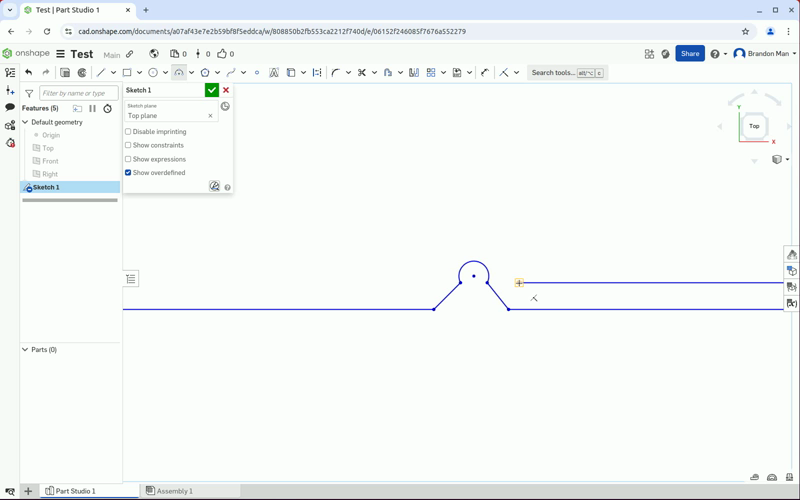
scroll(-6)
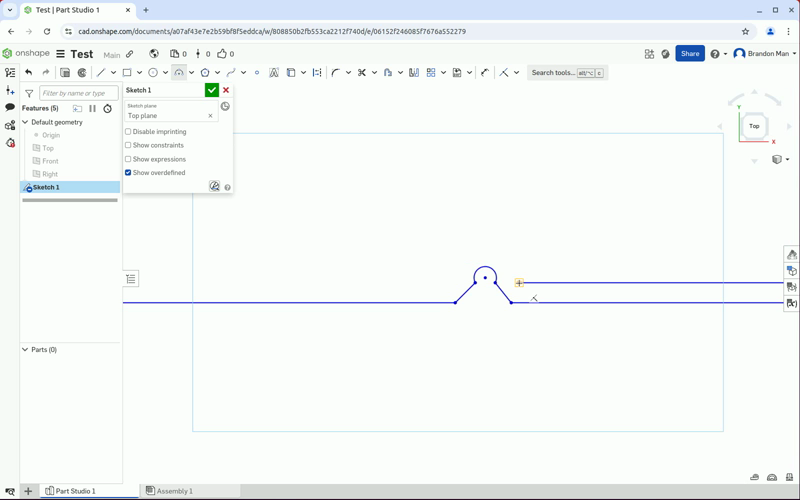
scroll(-6)
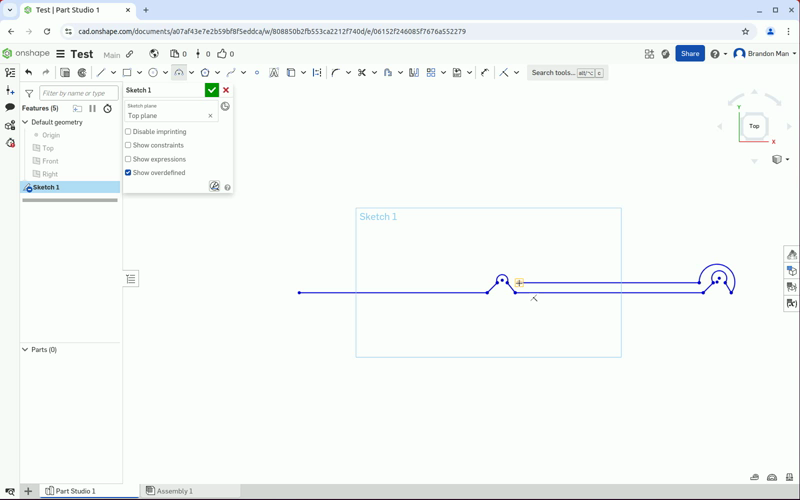
scroll(-6)
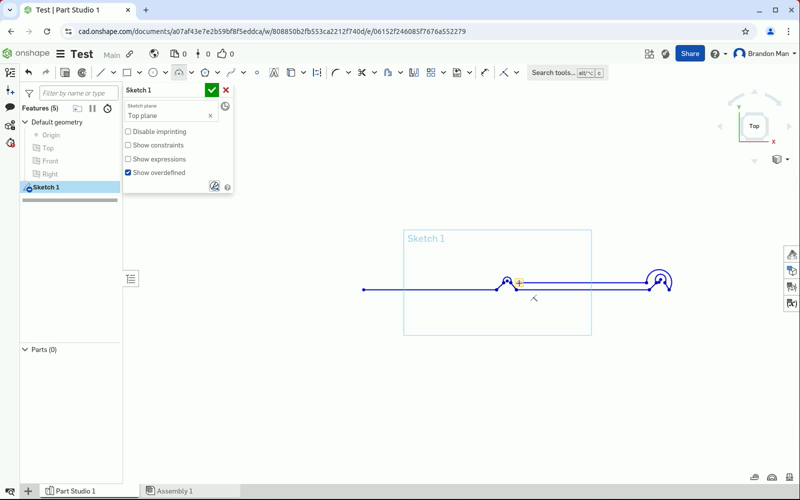
scroll(-6)
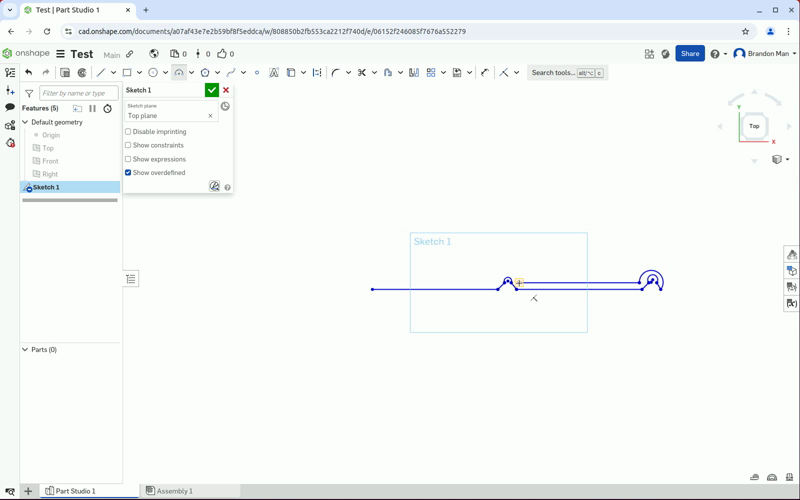
scroll(-6)
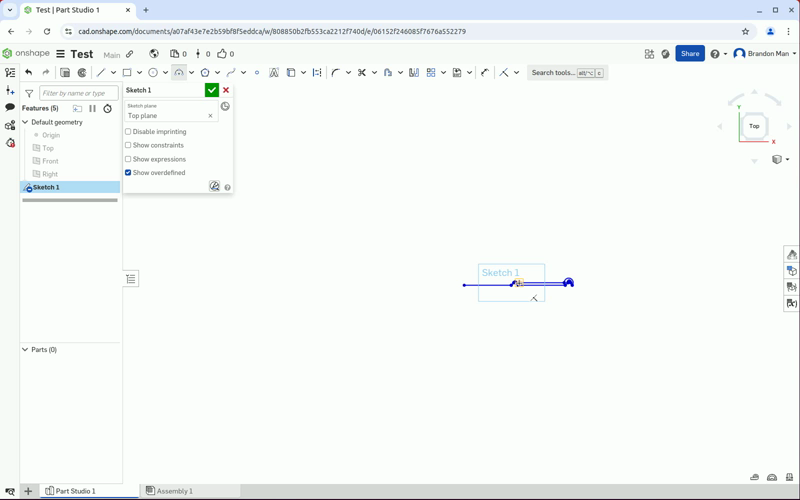
key_down(shift)
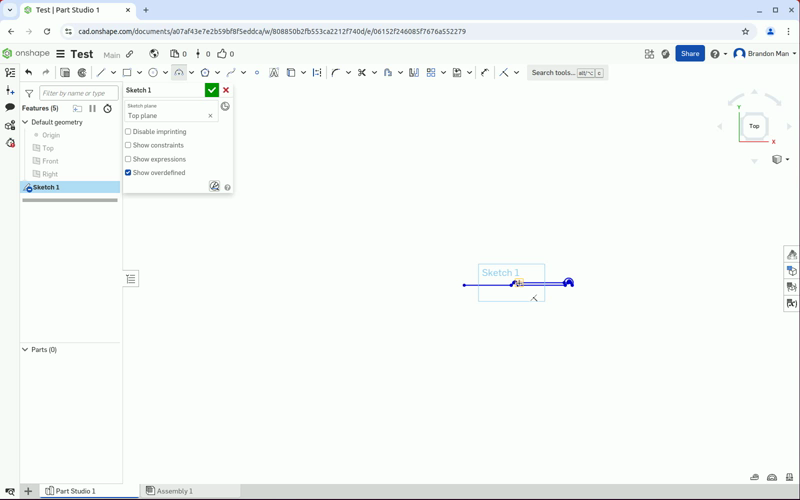
mouse_move(510, 282)
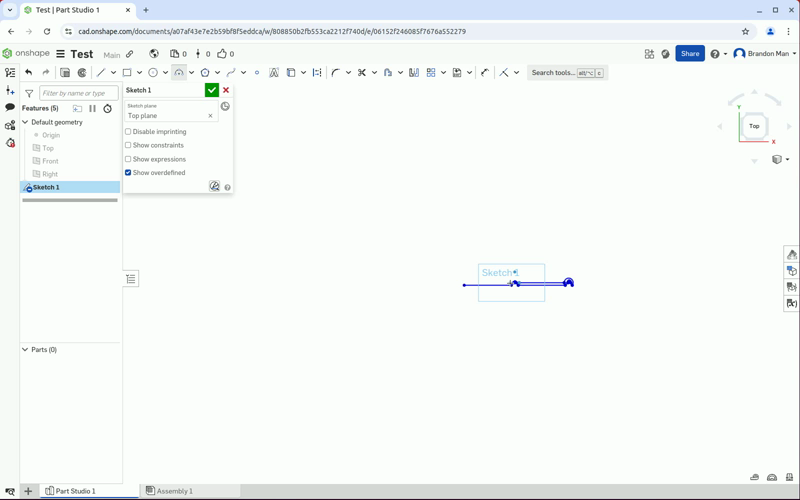
scroll(6)
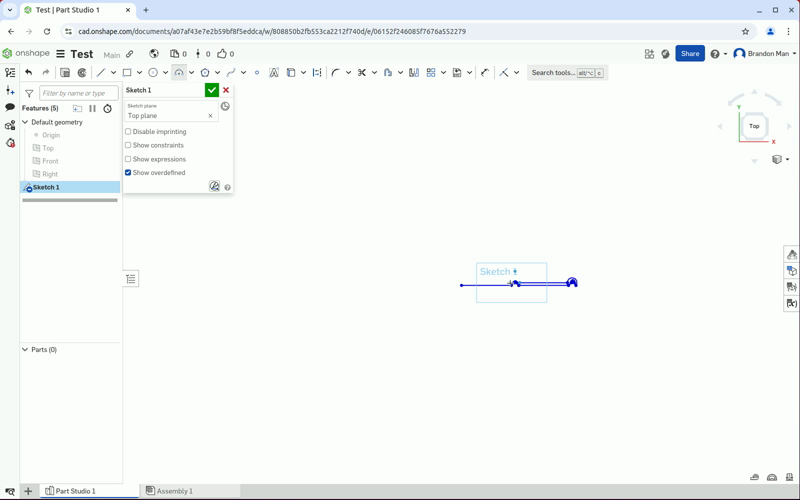
scroll(6)
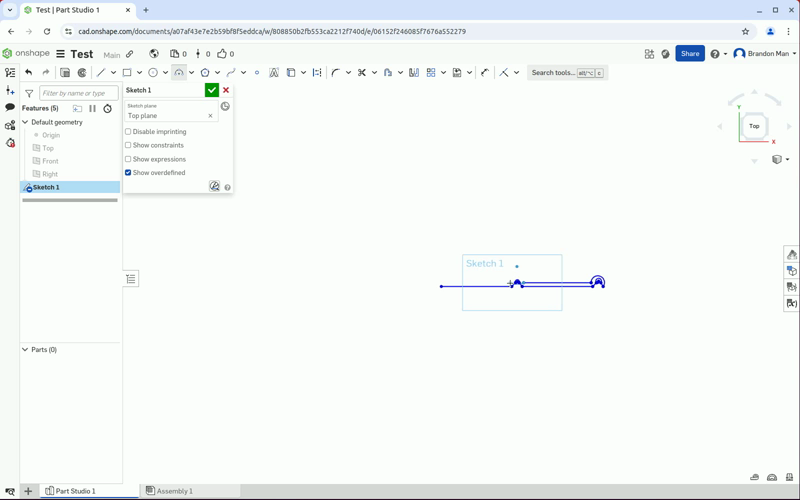
scroll(6)
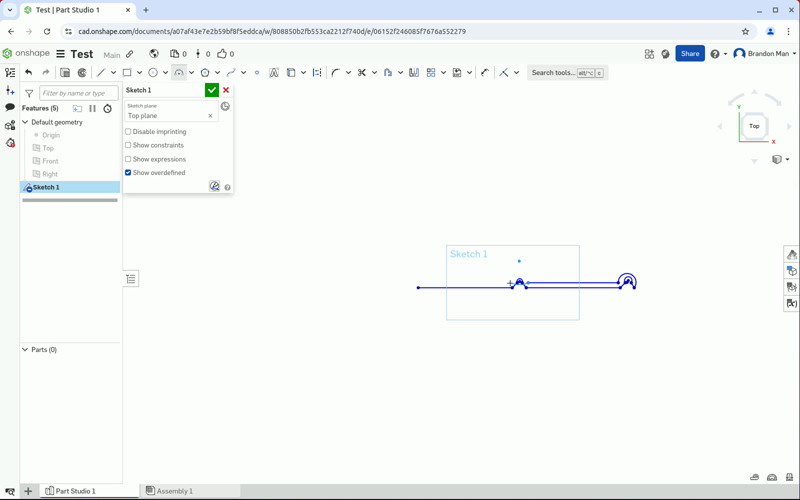
scroll(6)
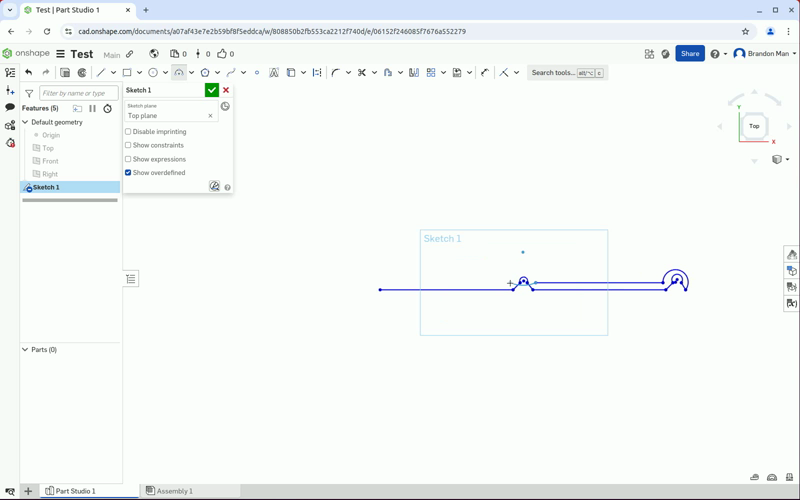
scroll(6)
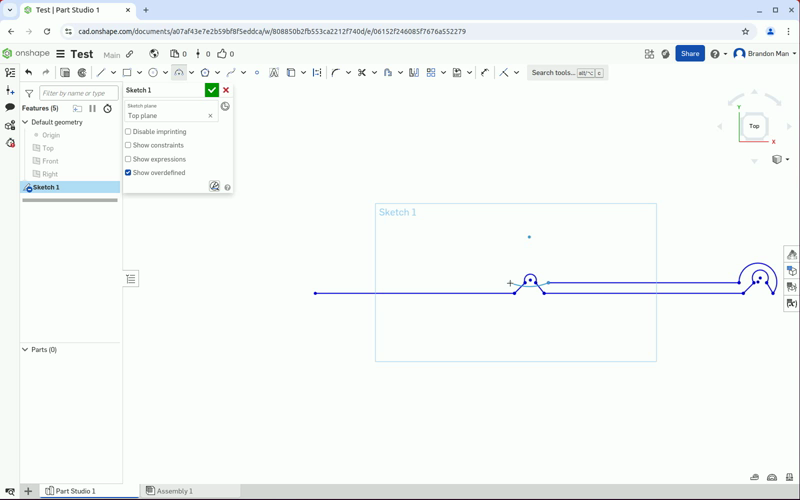
scroll(6)
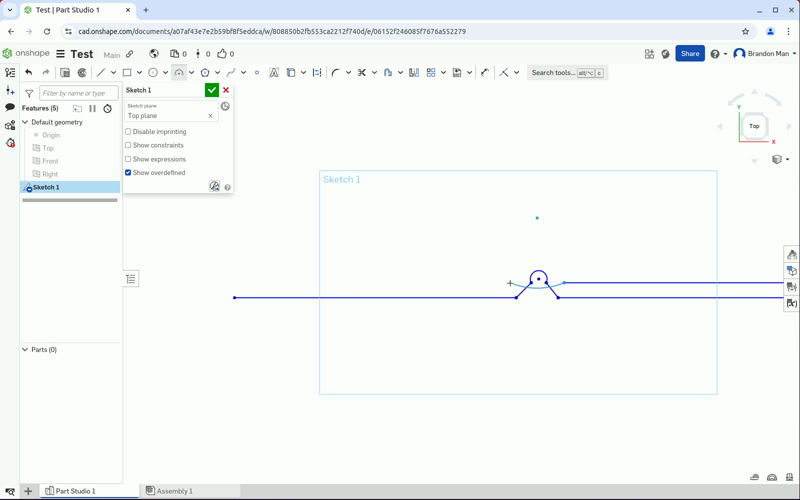
scroll(6)
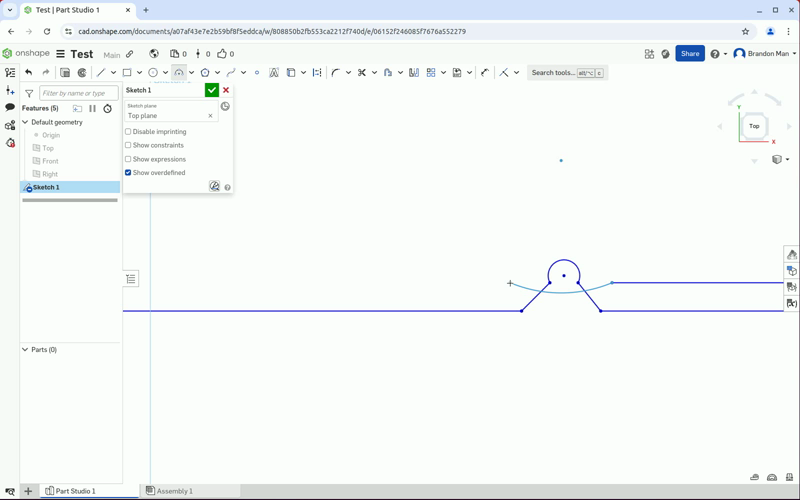
click(510, 282)
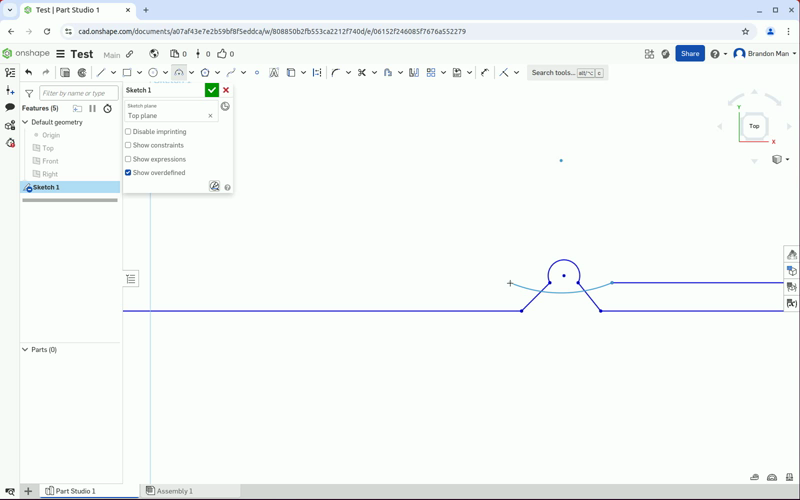
scroll(-6)
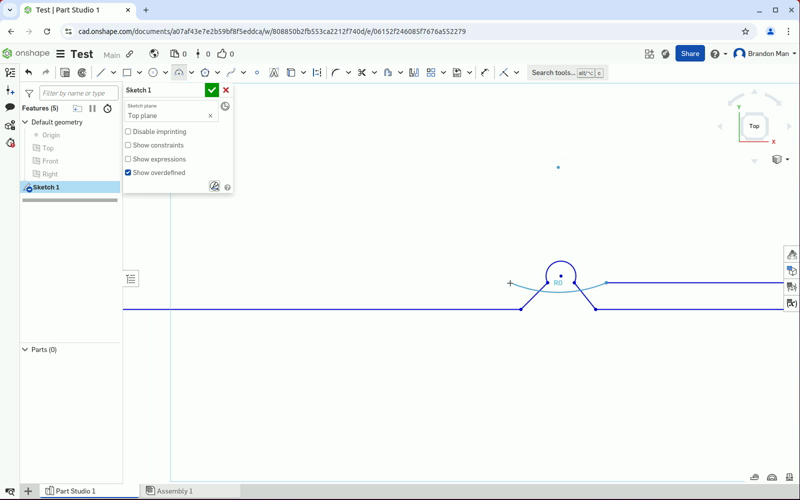
scroll(-6)
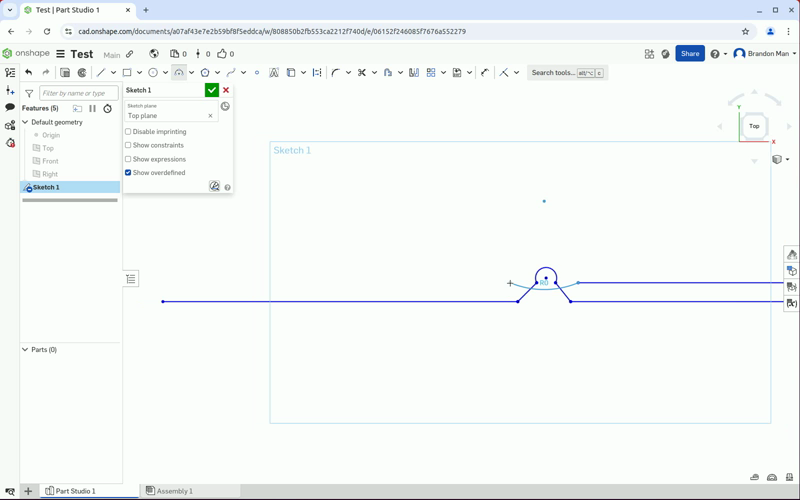
scroll(-6)
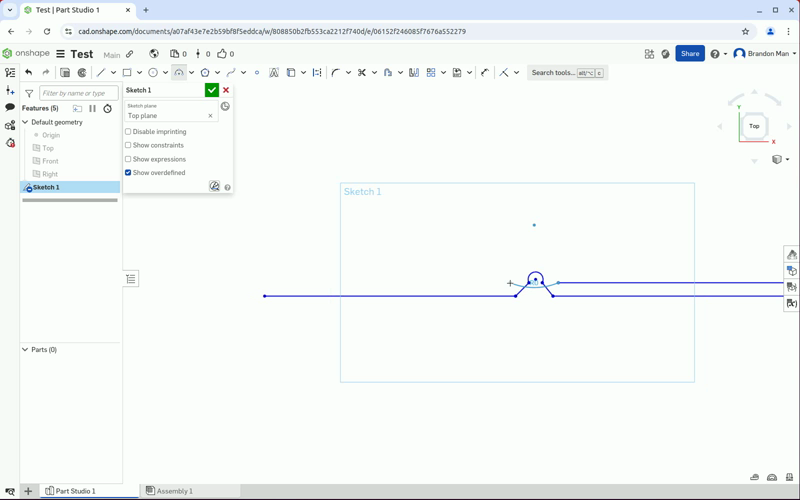
scroll(-6)
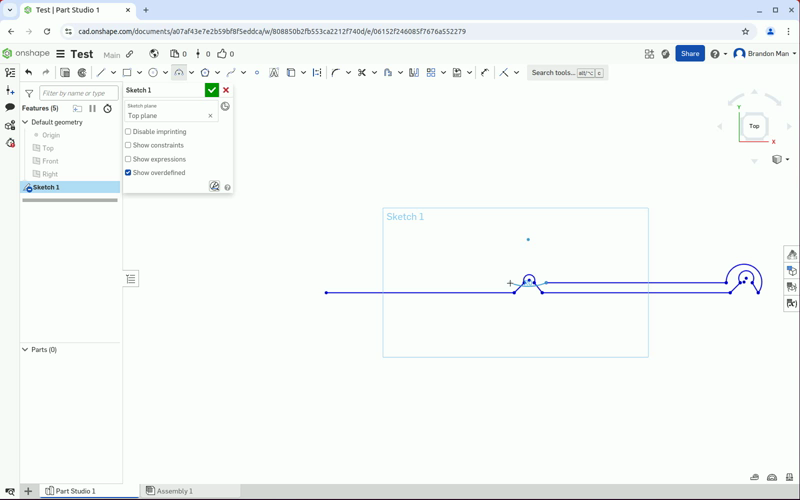
scroll(-6)
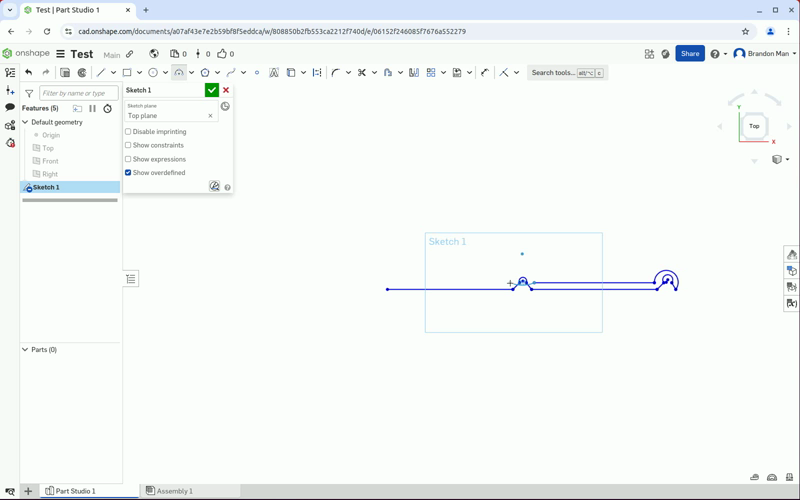
scroll(-6)
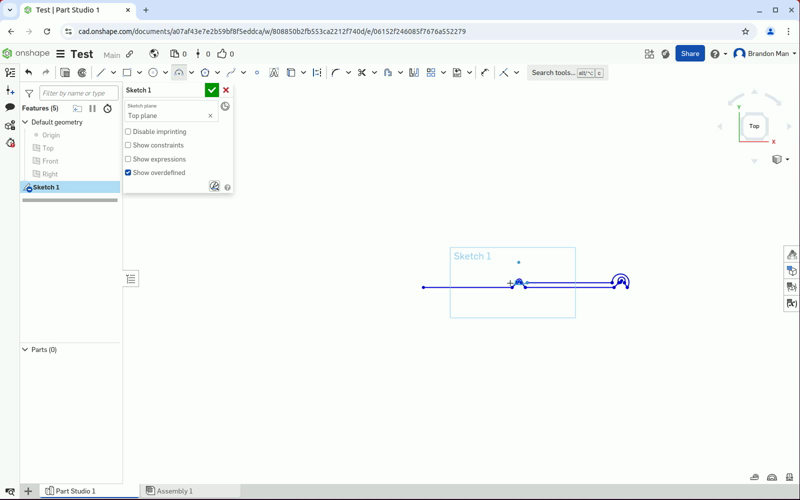
scroll(-6)
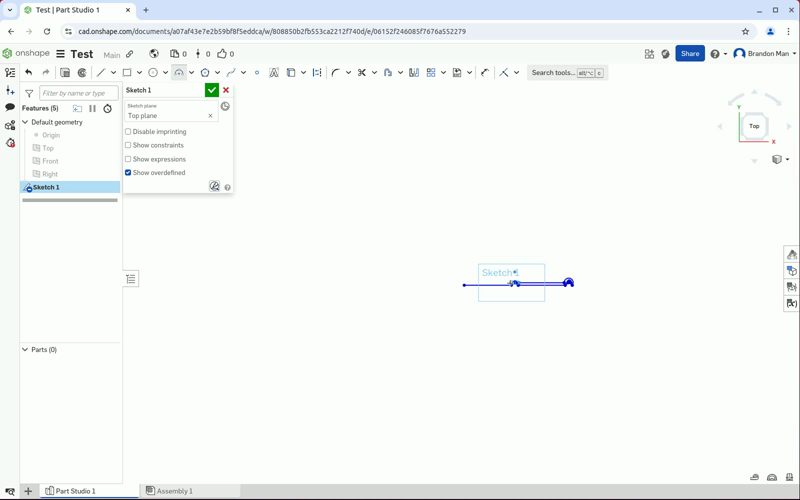
mouse_move(514, 278)
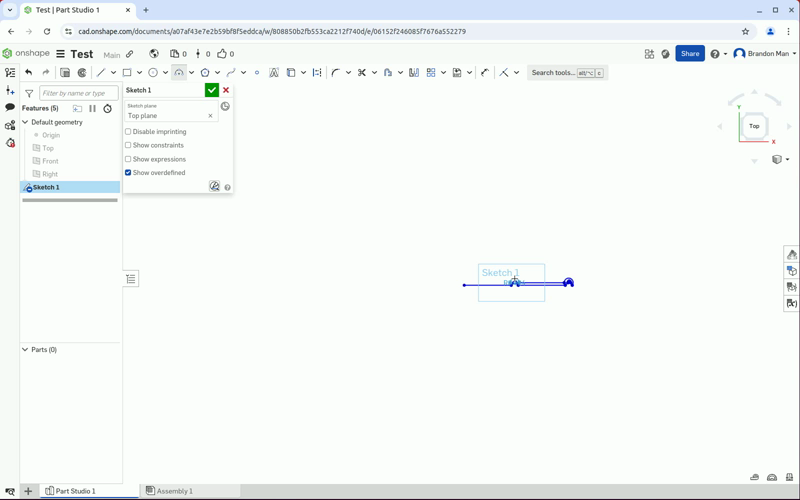
scroll(6)
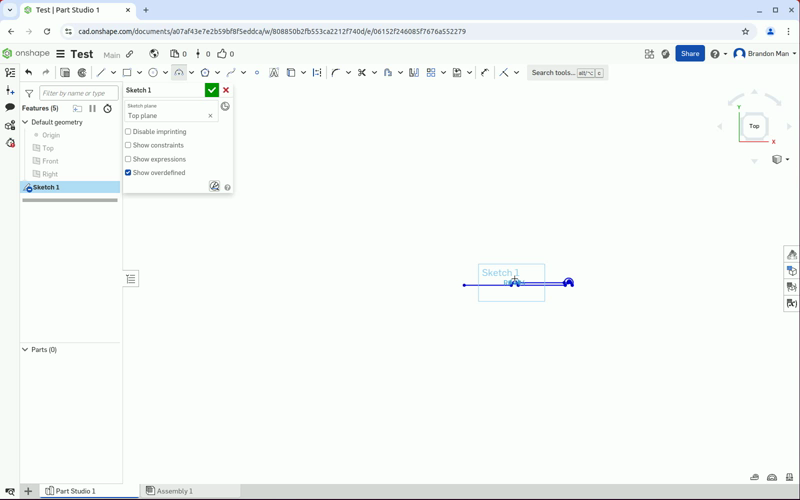
scroll(6)
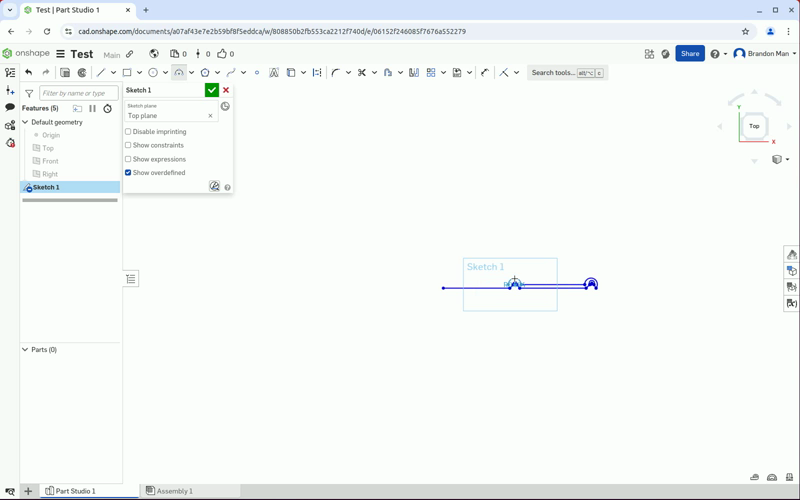
scroll(6)
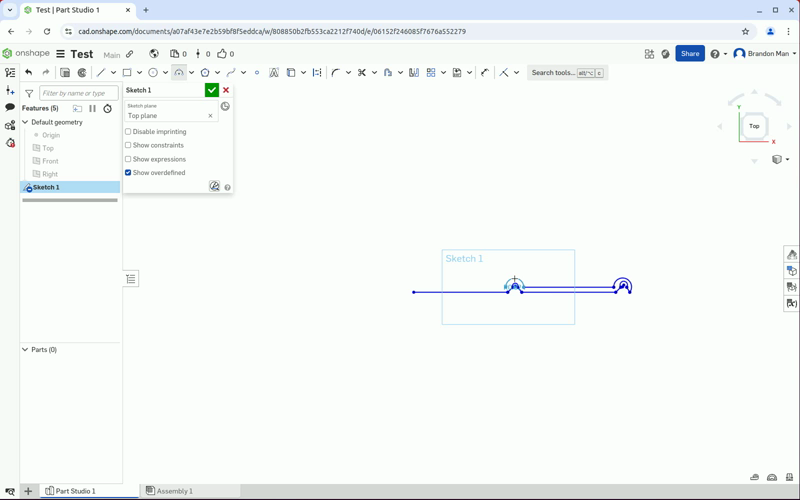
scroll(6)
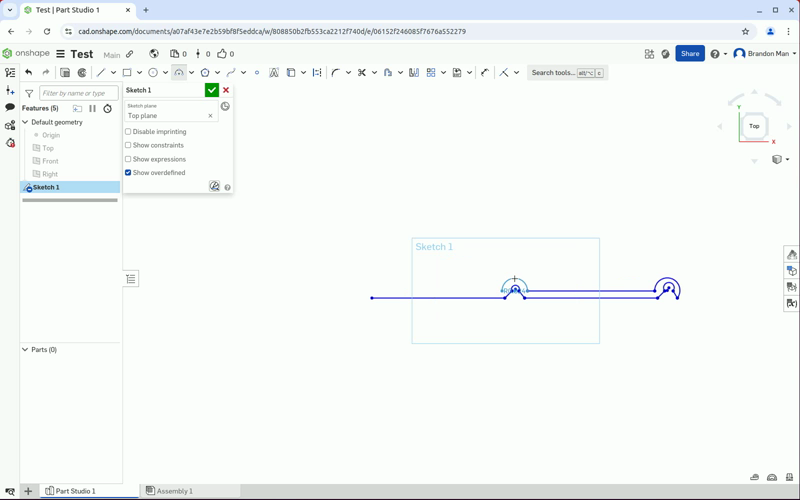
scroll(6)
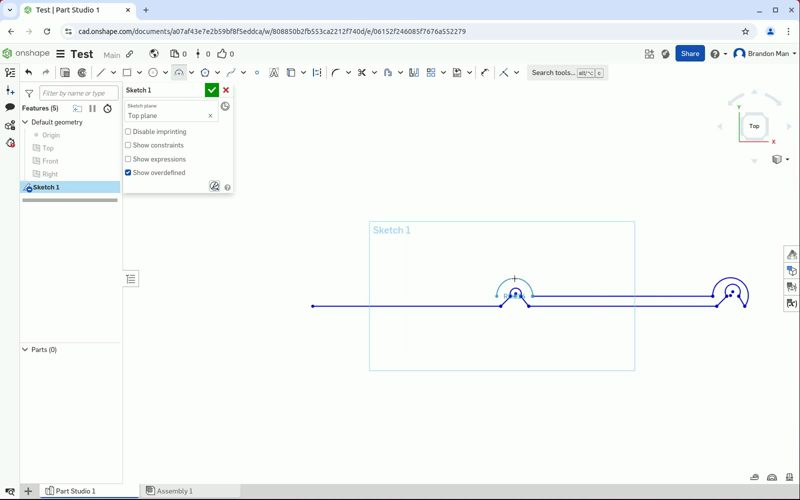
scroll(6)
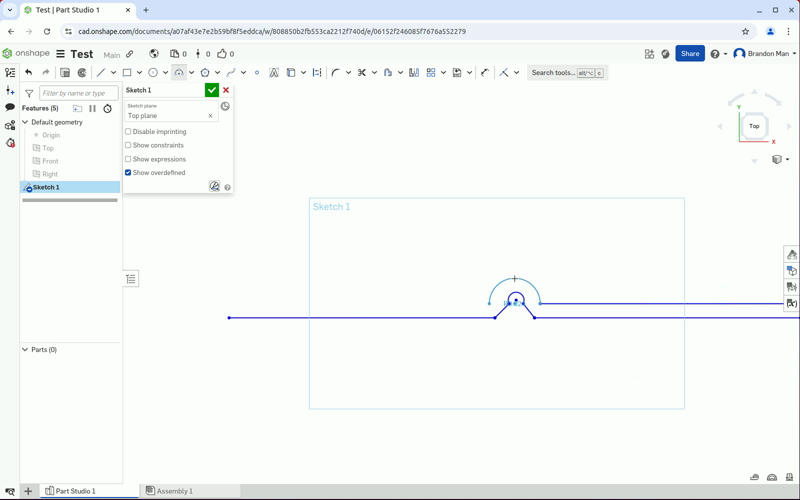
scroll(6)
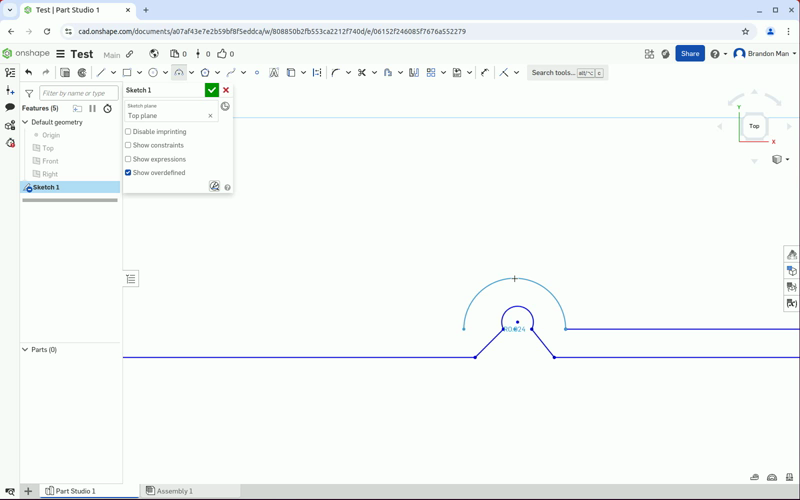
click(514, 278)
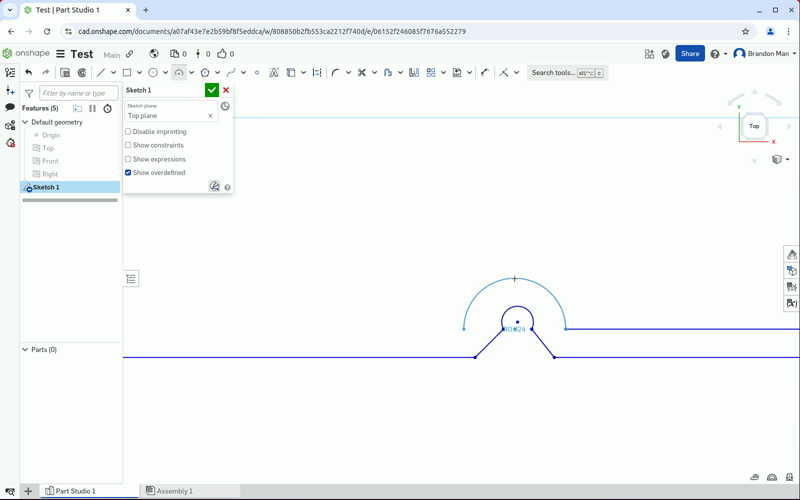
scroll(-6)
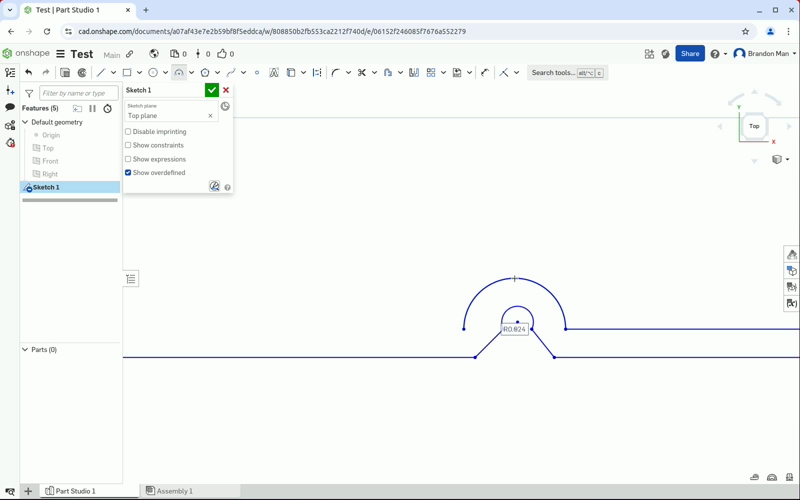
scroll(-6)
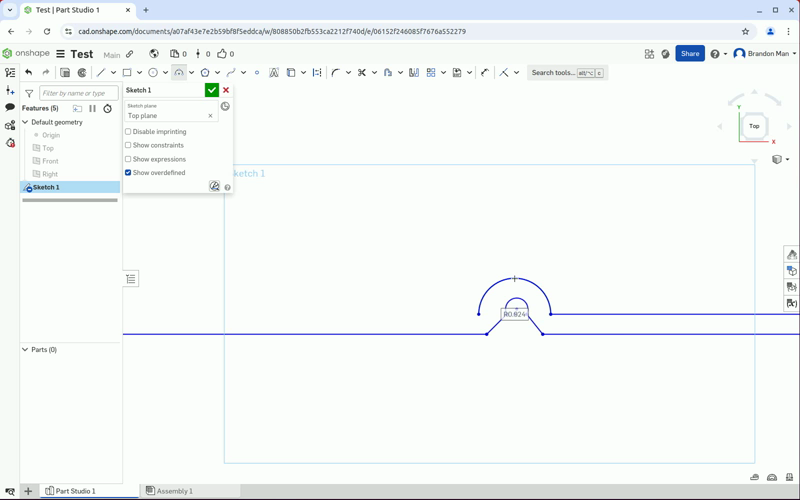
scroll(-6)
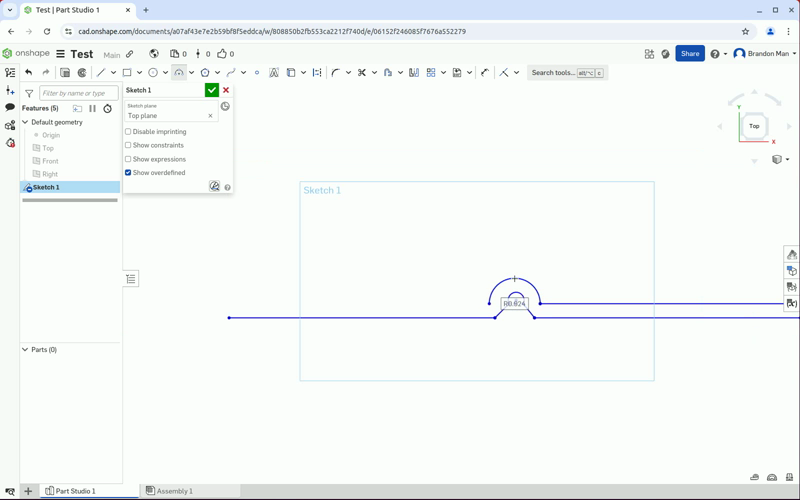
scroll(-6)
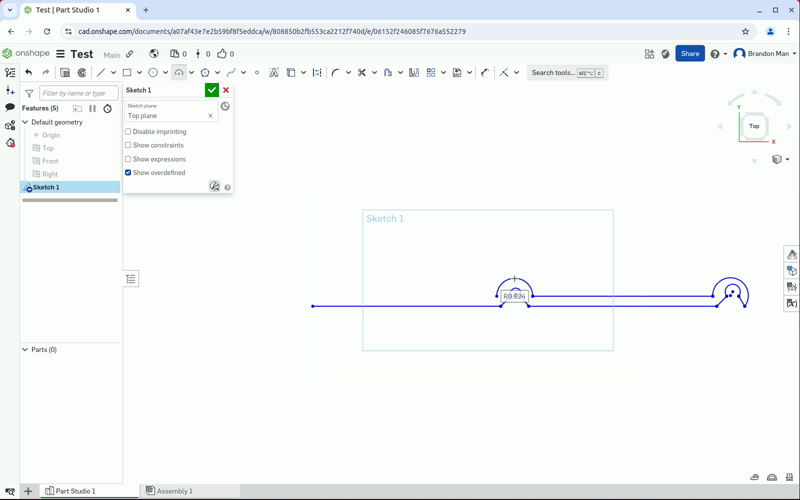
scroll(-6)
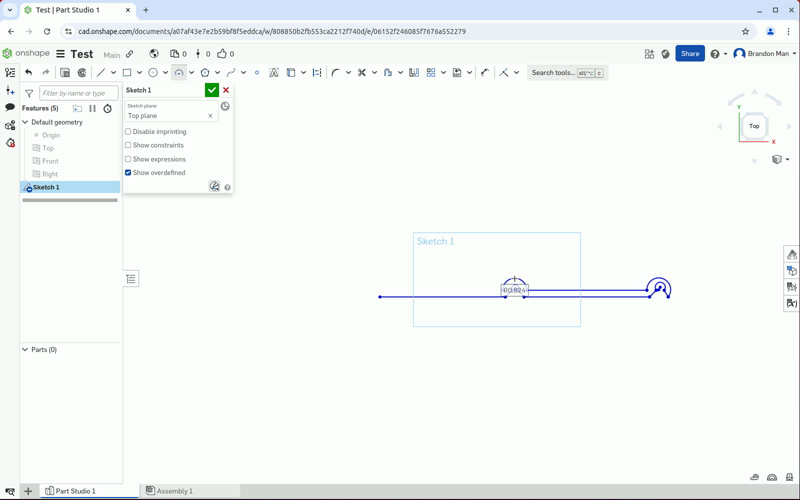
scroll(-6)
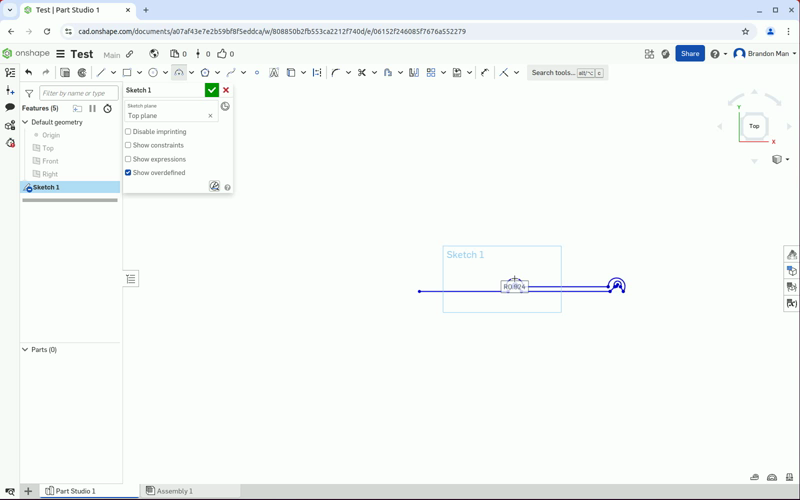
scroll(-6)
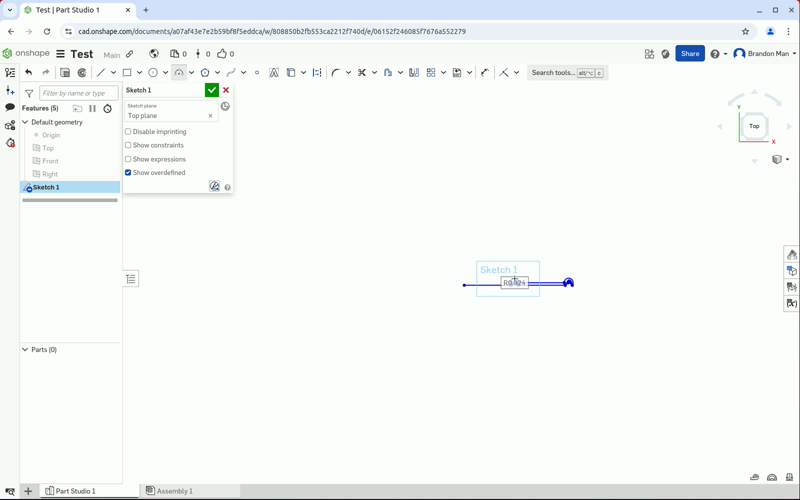
key_up(shift)
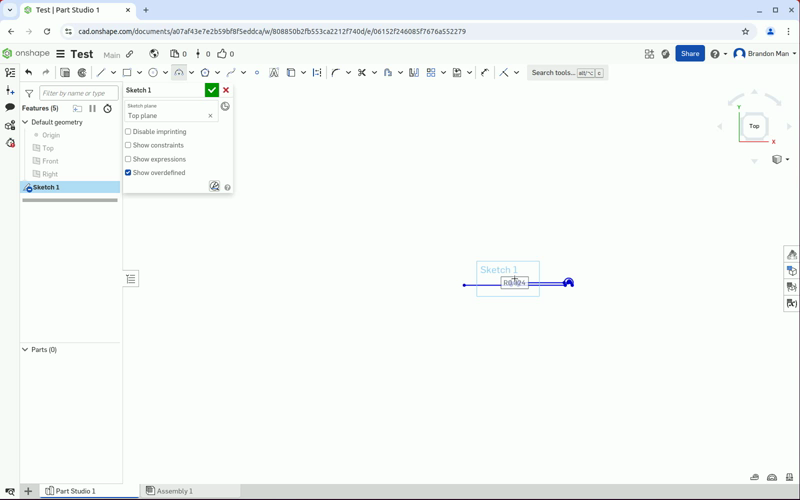
key(esc)
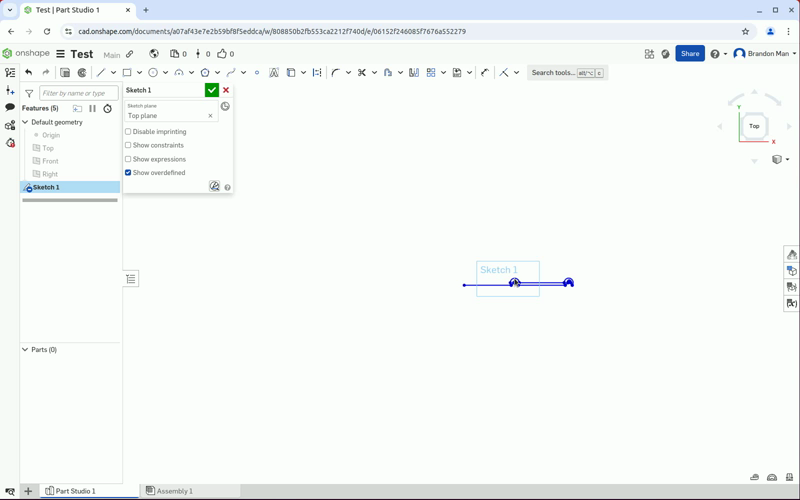
key(l)
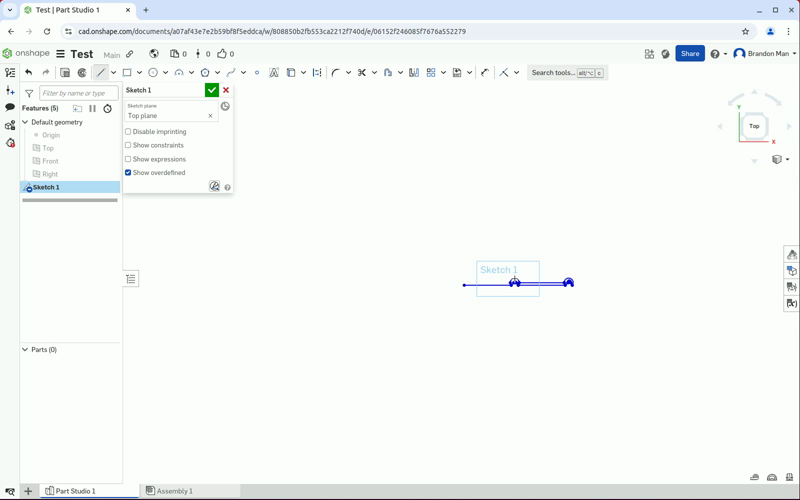
mouse_move(510, 282)
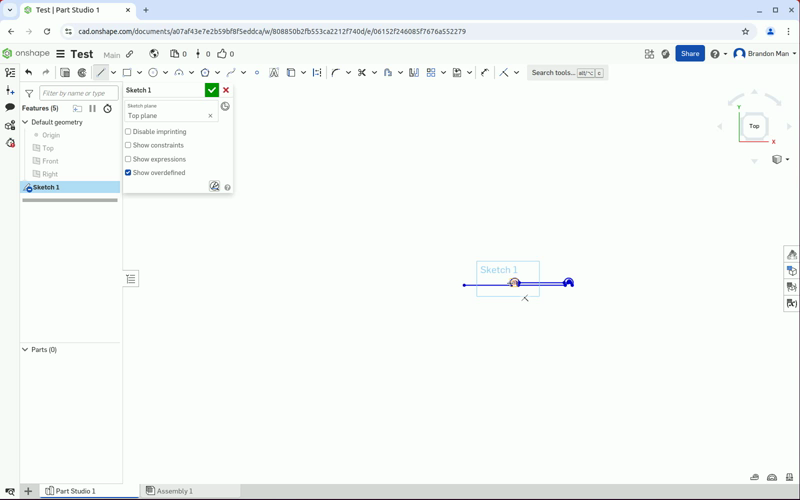
scroll(6)
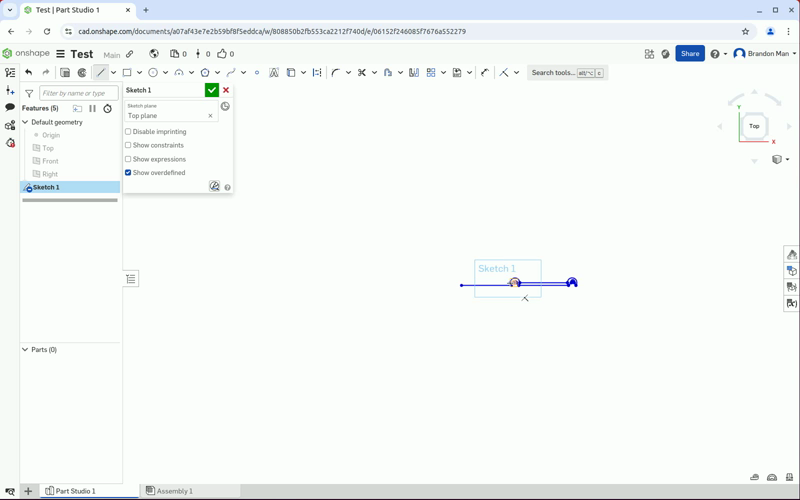
scroll(6)
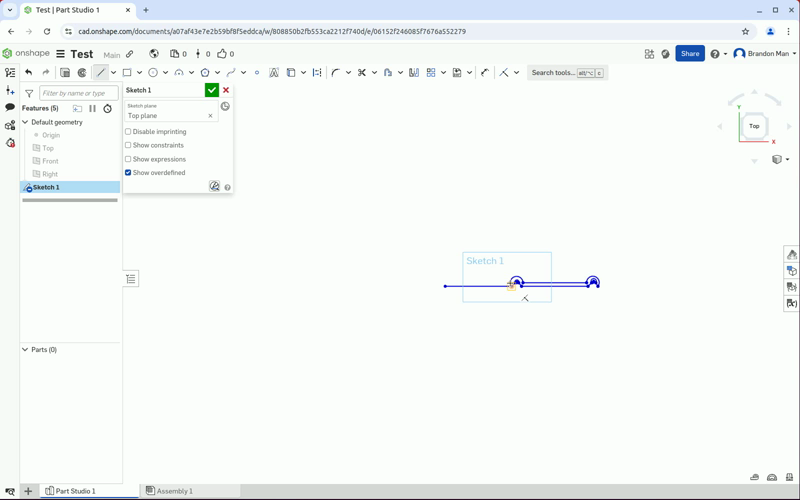
scroll(6)
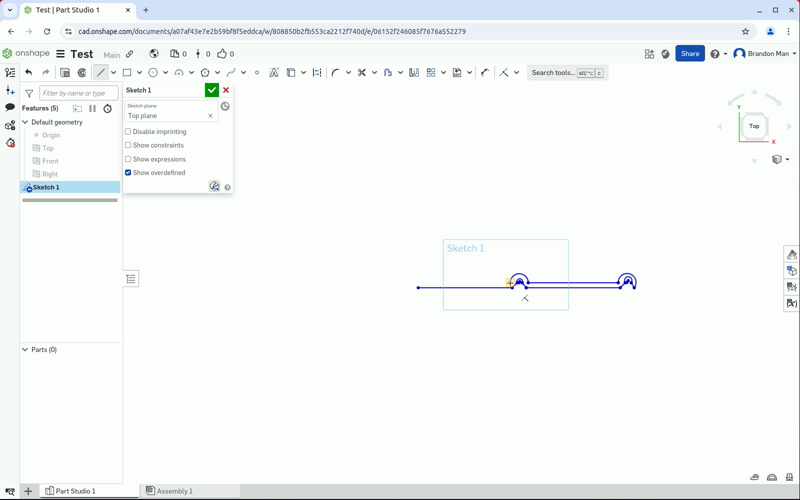
scroll(6)
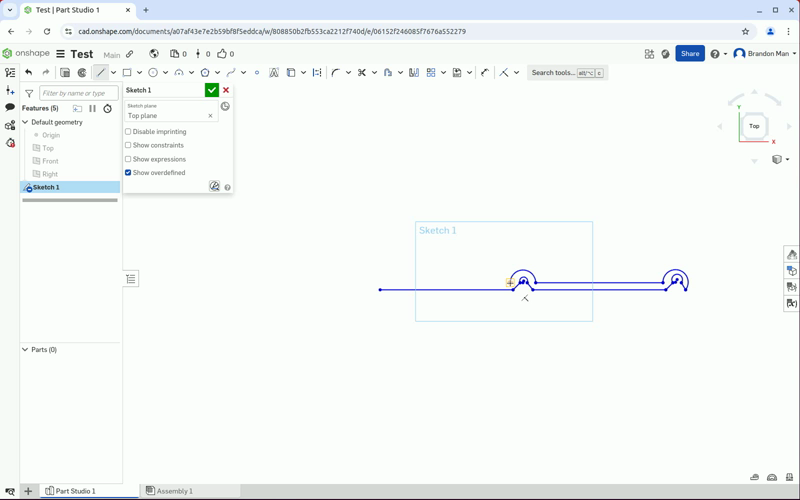
scroll(6)
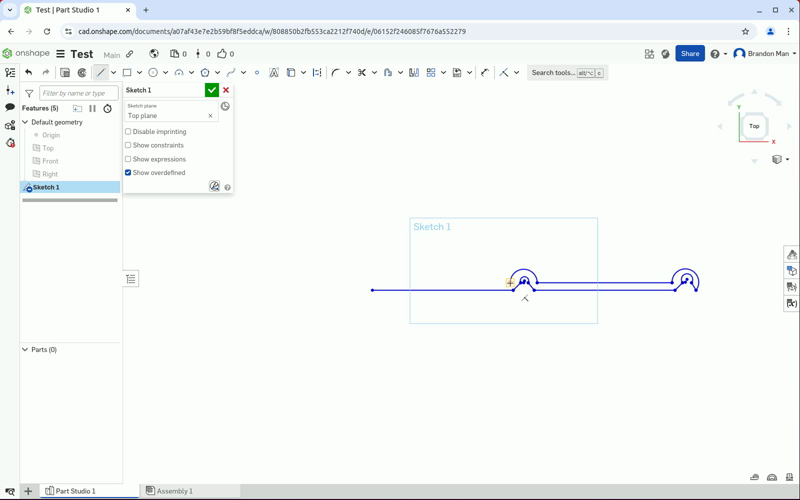
scroll(6)
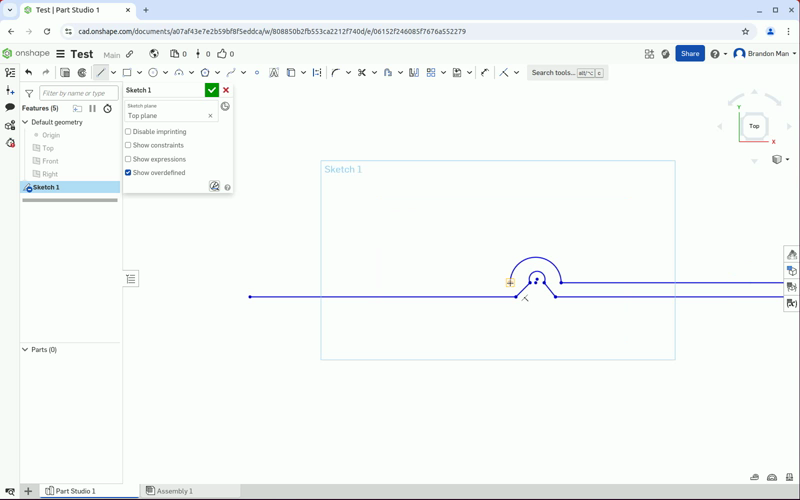
scroll(6)
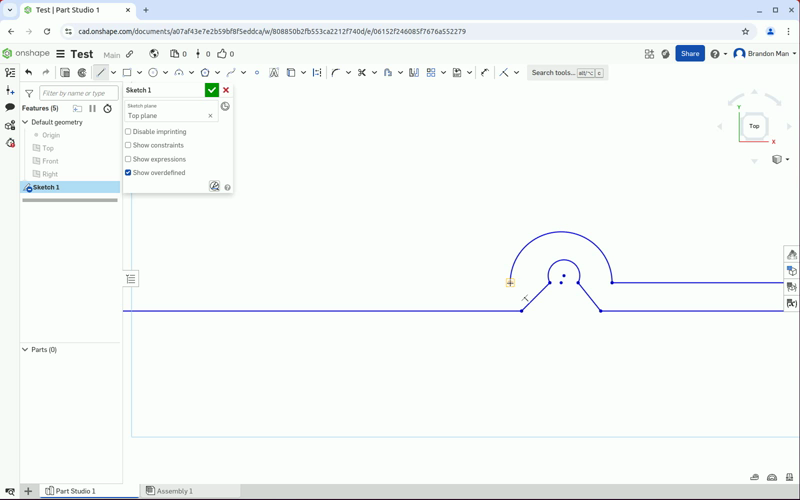
click(510, 282)
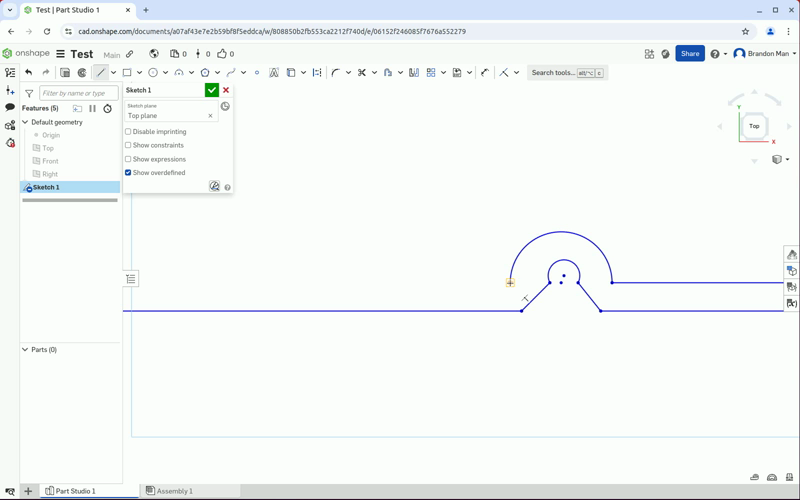
scroll(-6)
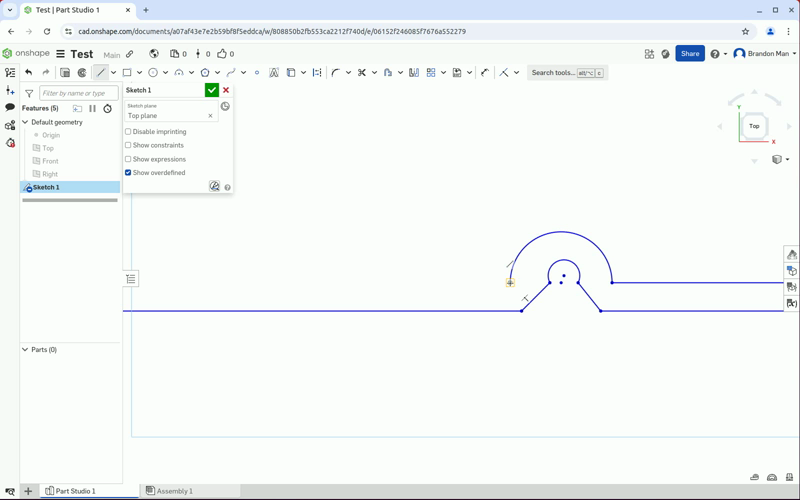
scroll(-6)
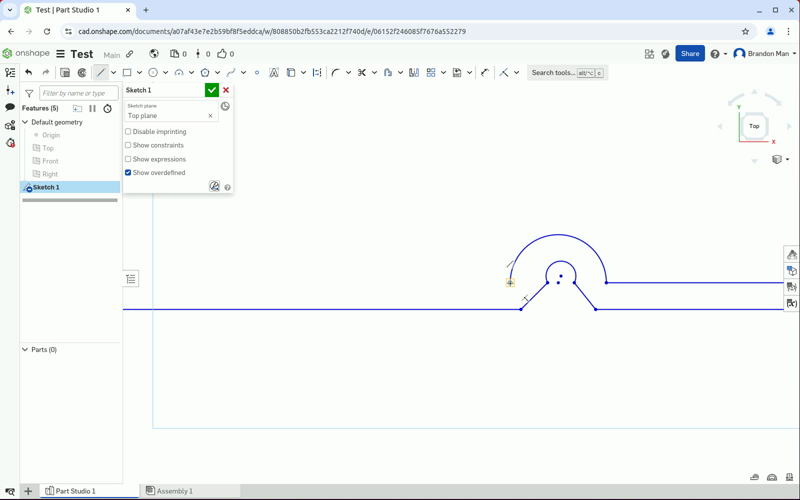
scroll(-6)
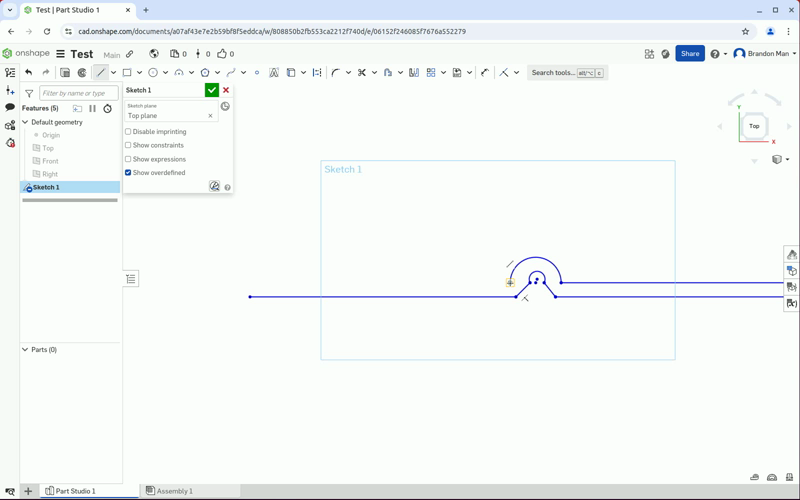
scroll(-6)
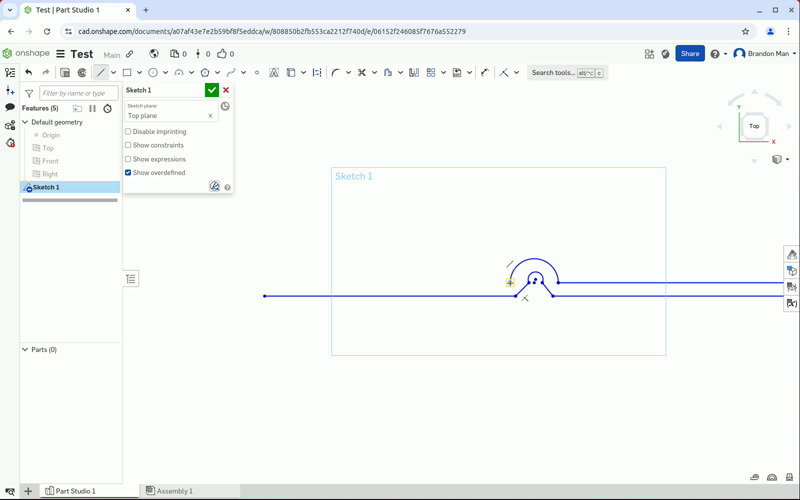
scroll(-6)
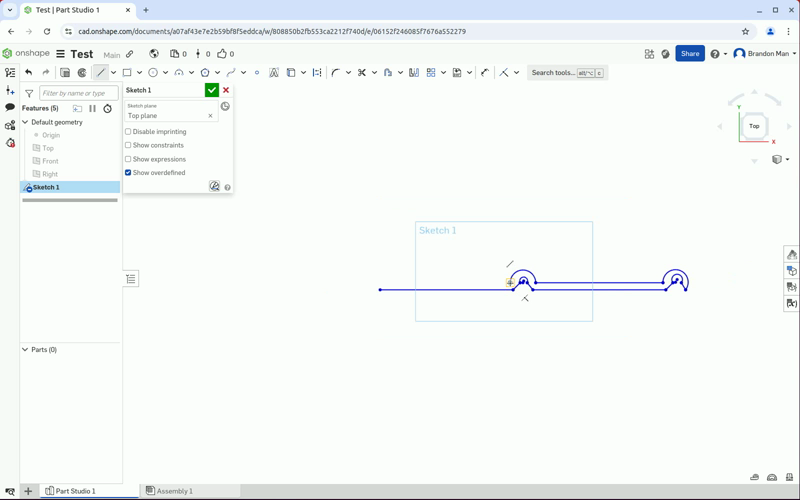
scroll(-6)
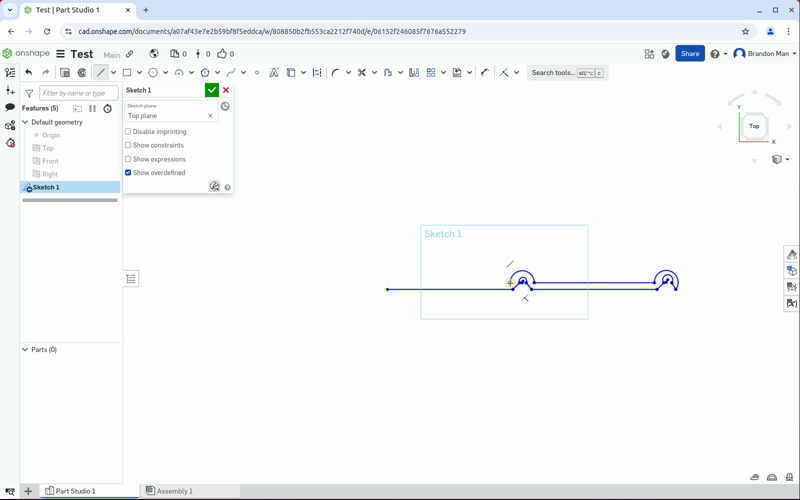
scroll(-6)
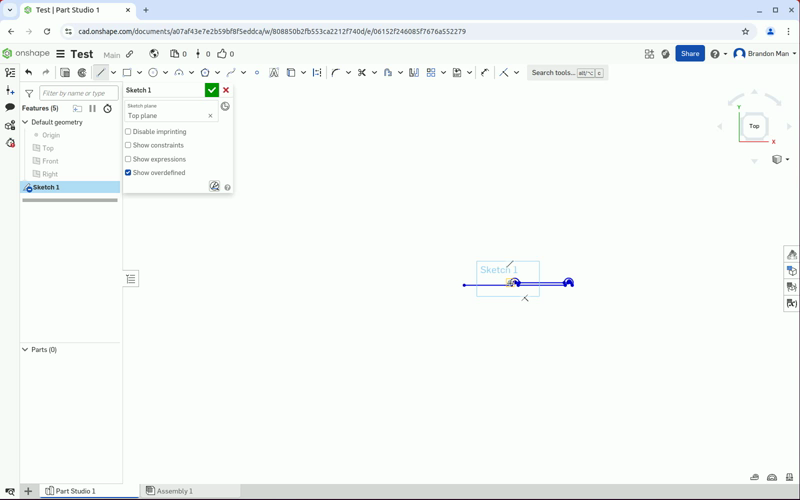
key_down(shift)
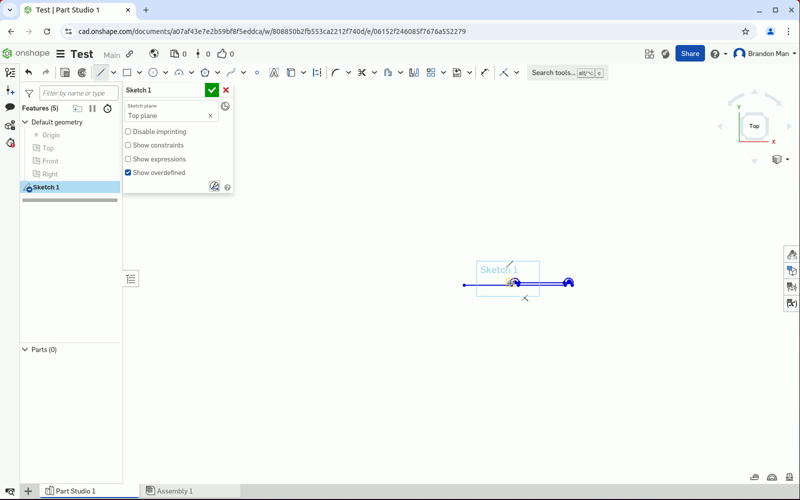
mouse_move(540, 282)
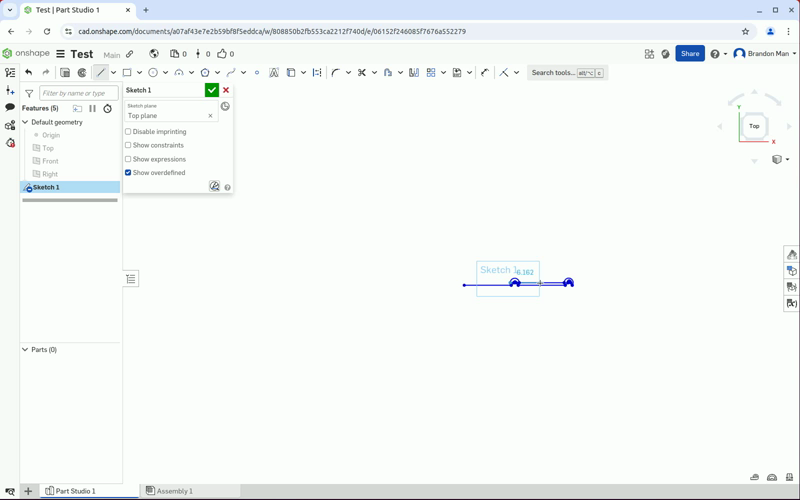
mouse_move(465, 282)
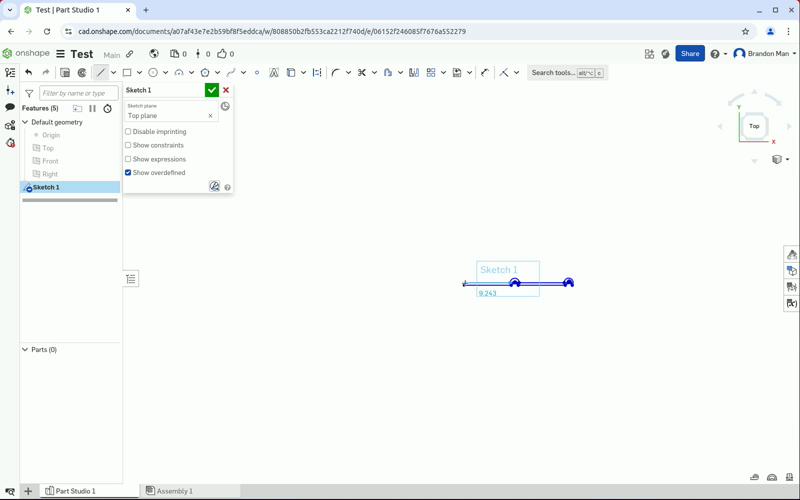
scroll(6)
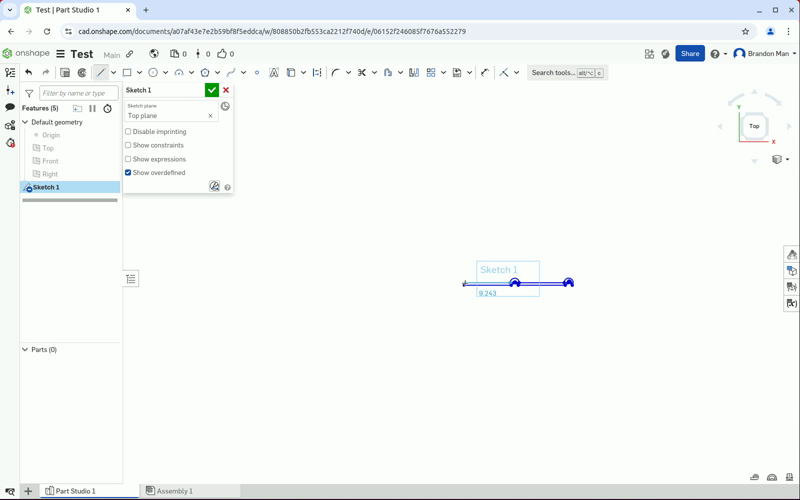
scroll(6)
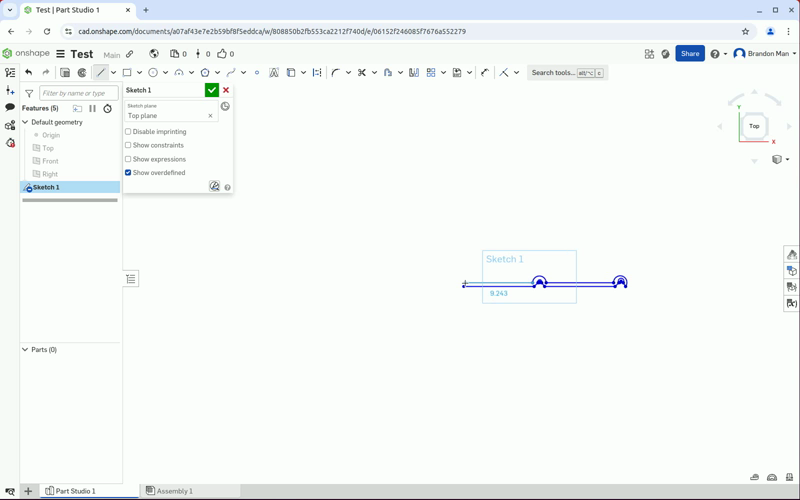
scroll(6)
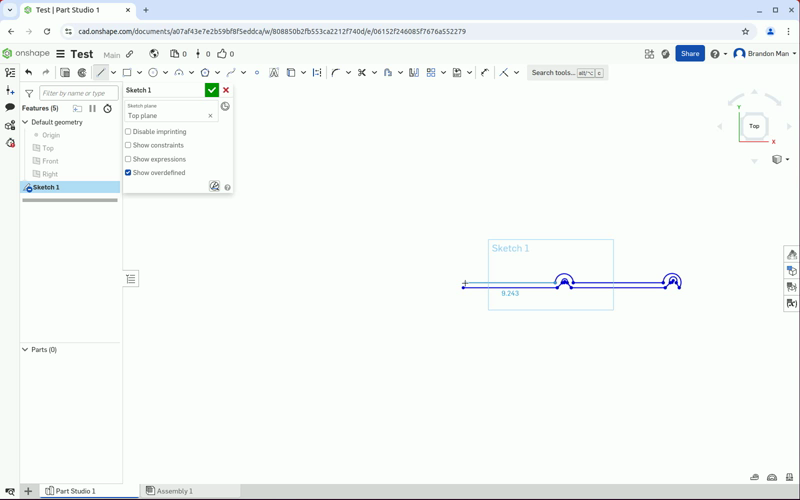
scroll(6)
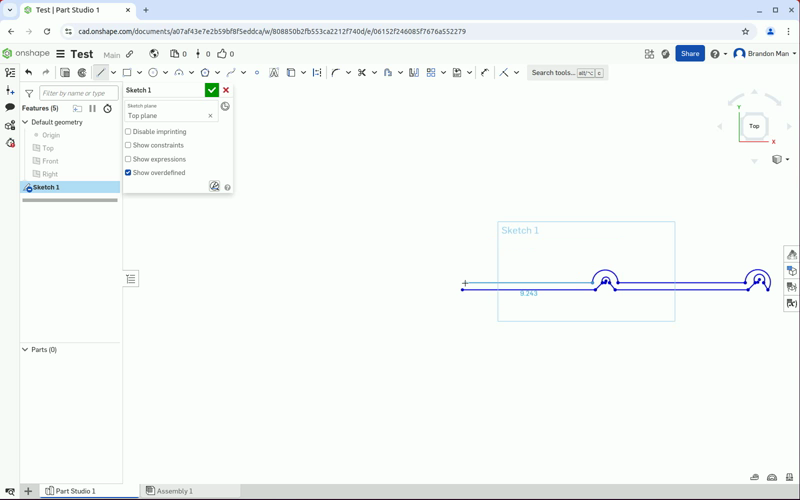
scroll(6)
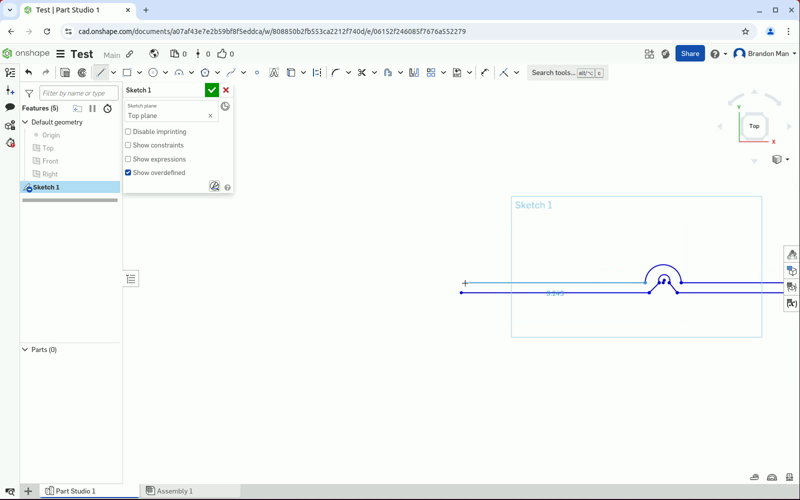
scroll(6)
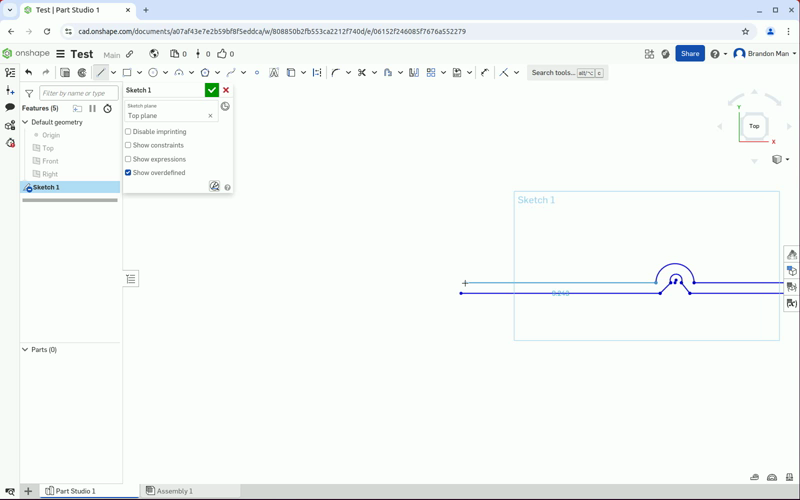
scroll(6)
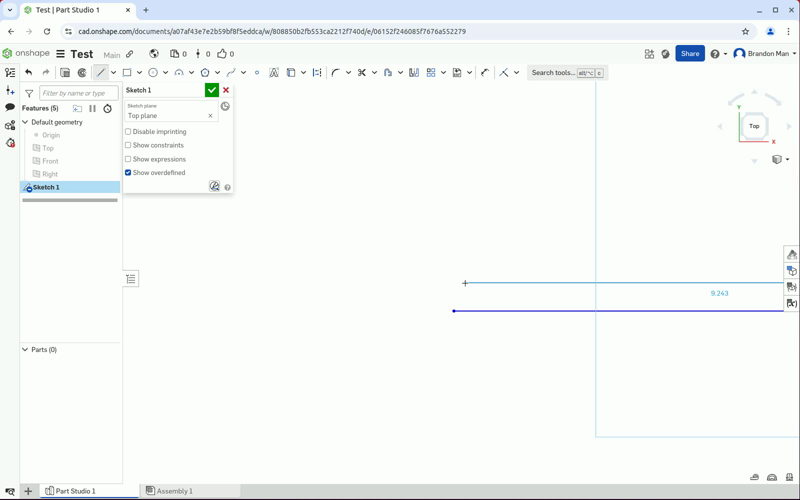
click(465, 282)
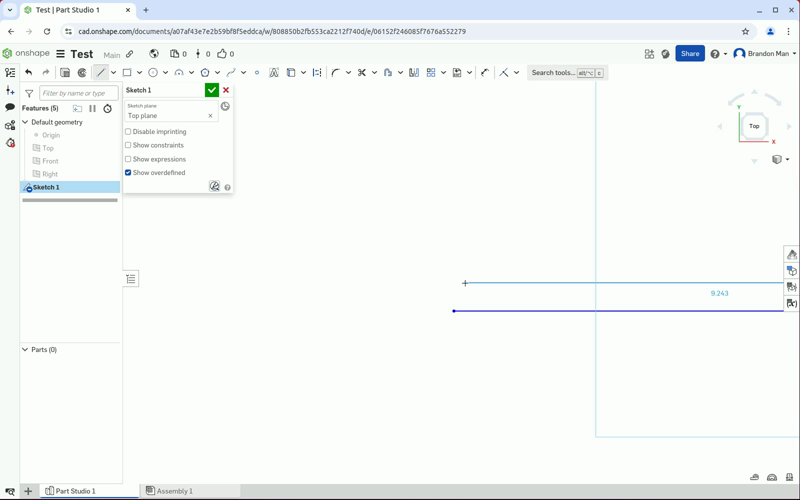
scroll(-6)
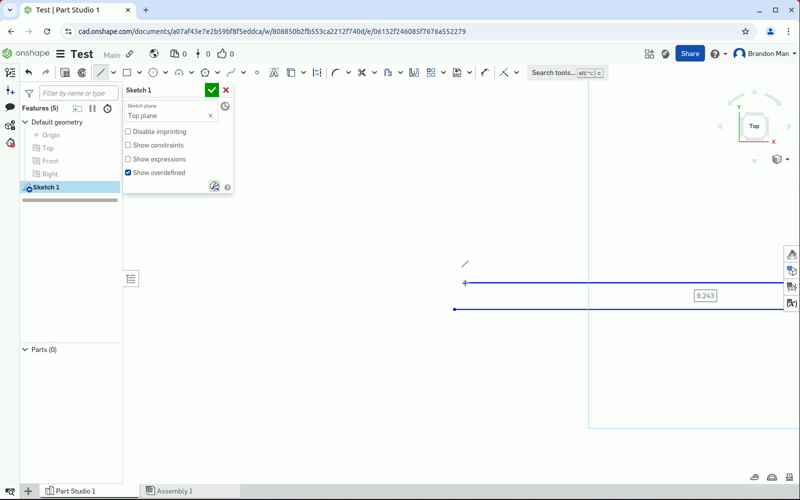
scroll(-6)
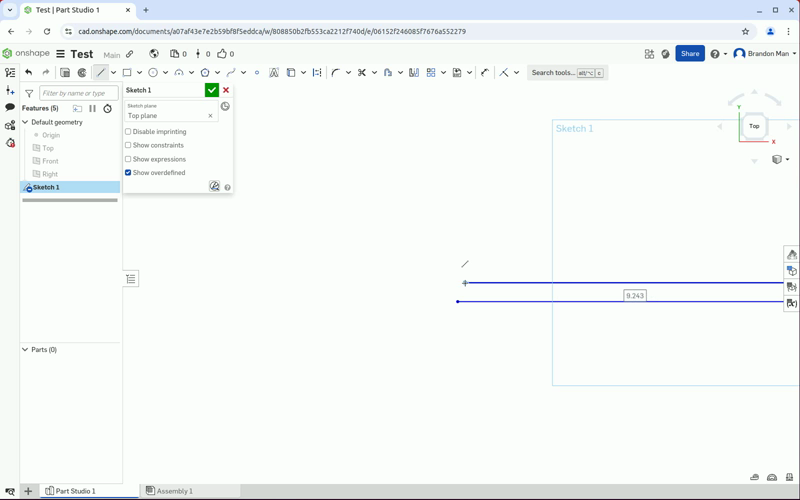
scroll(-6)
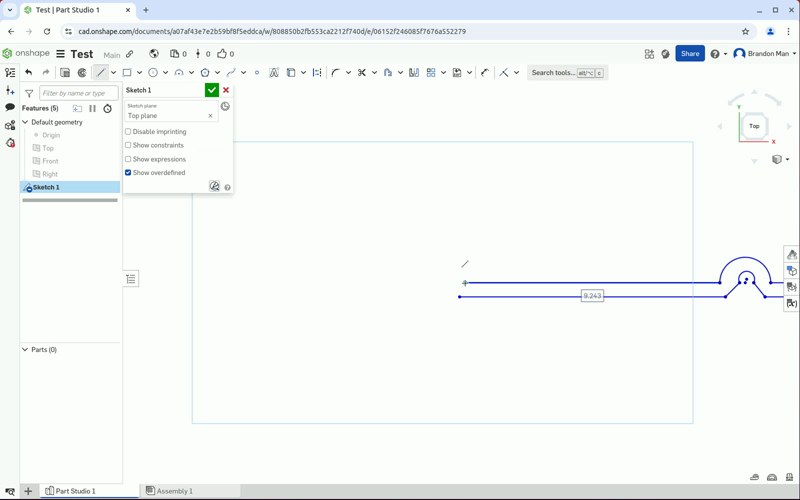
scroll(-6)
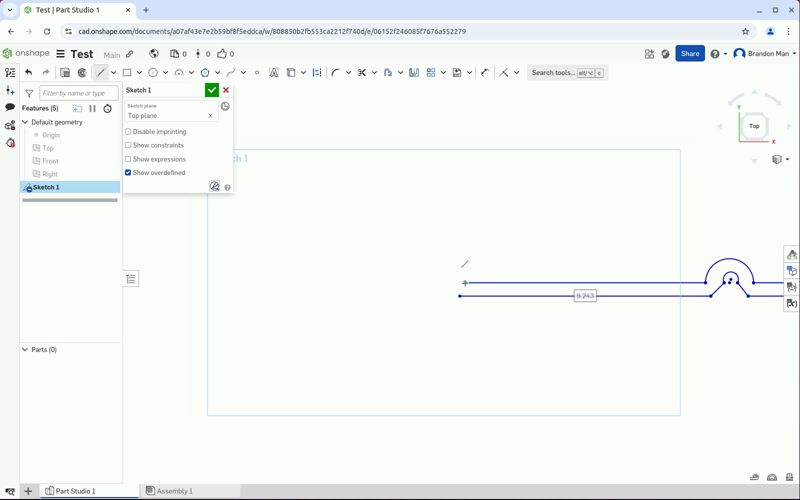
scroll(-6)
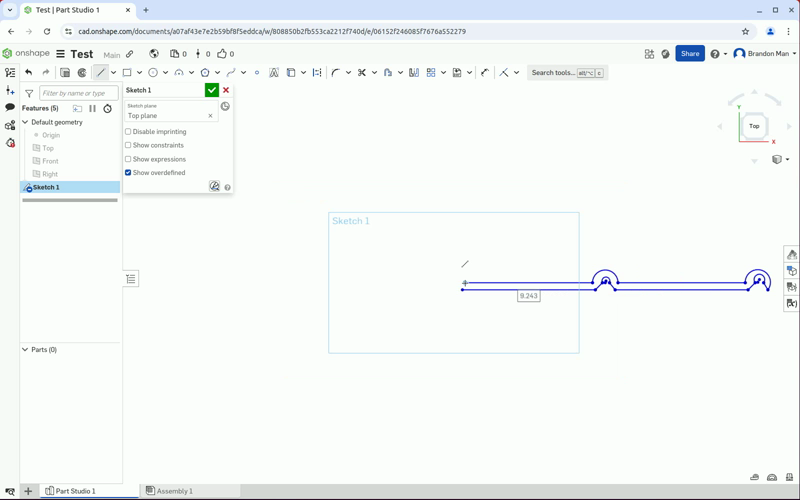
scroll(-6)
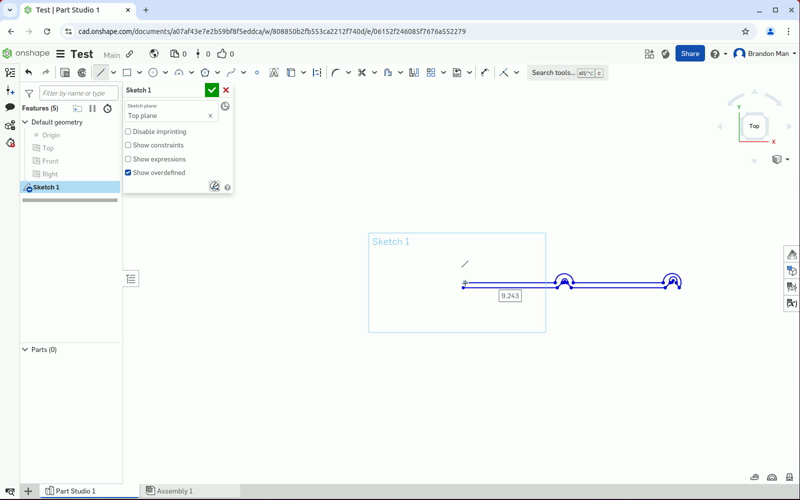
scroll(-6)
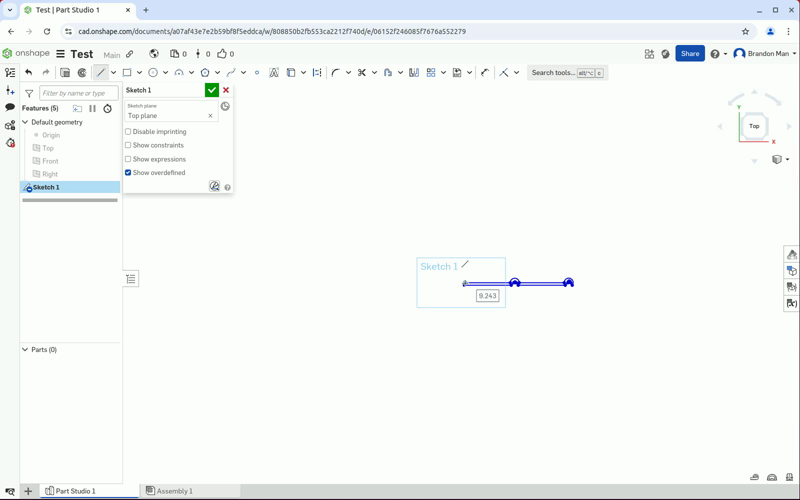
key_up(shift)
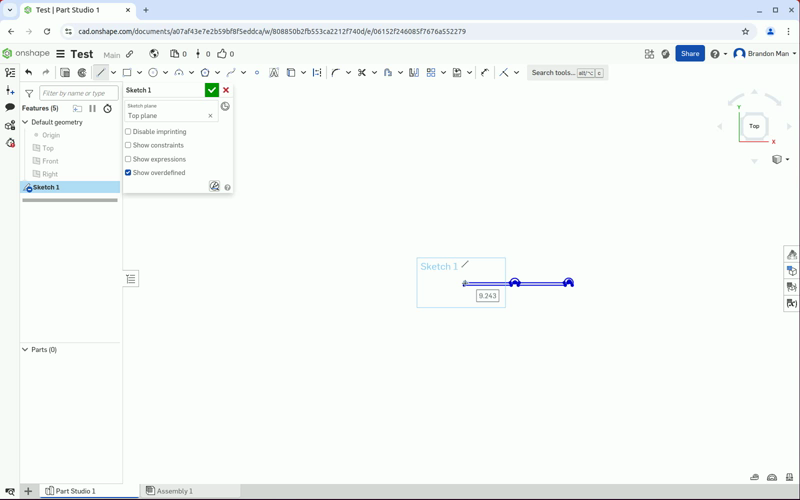
key(esc)
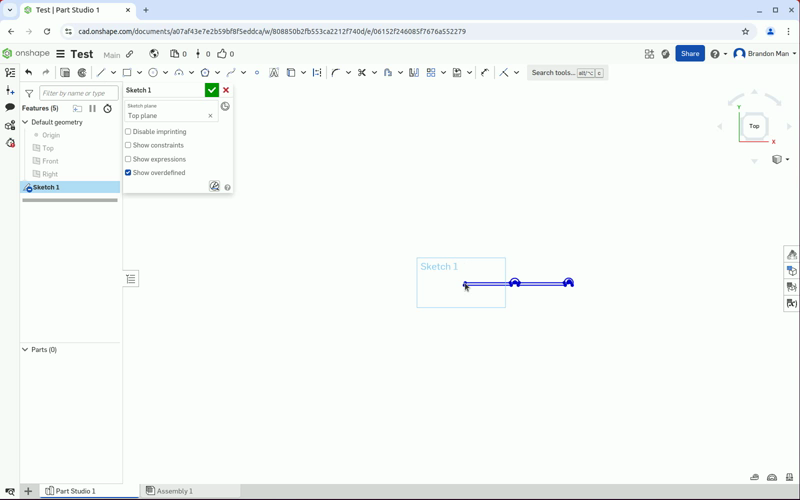
key(a)
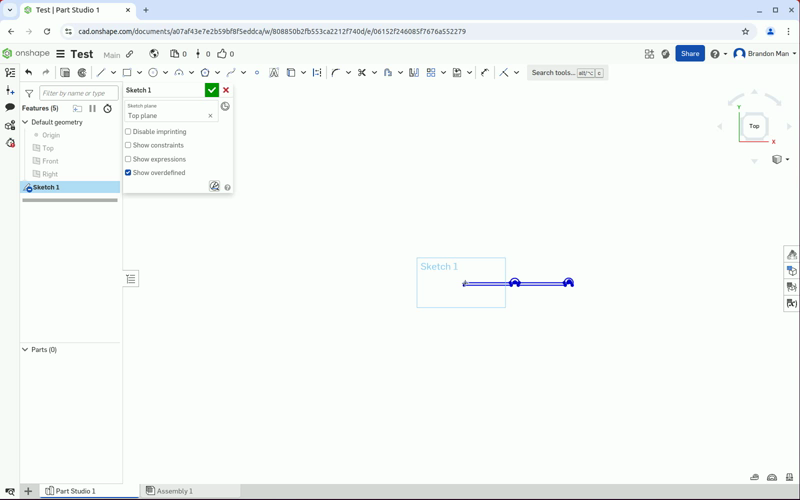
mouse_move(465, 282)
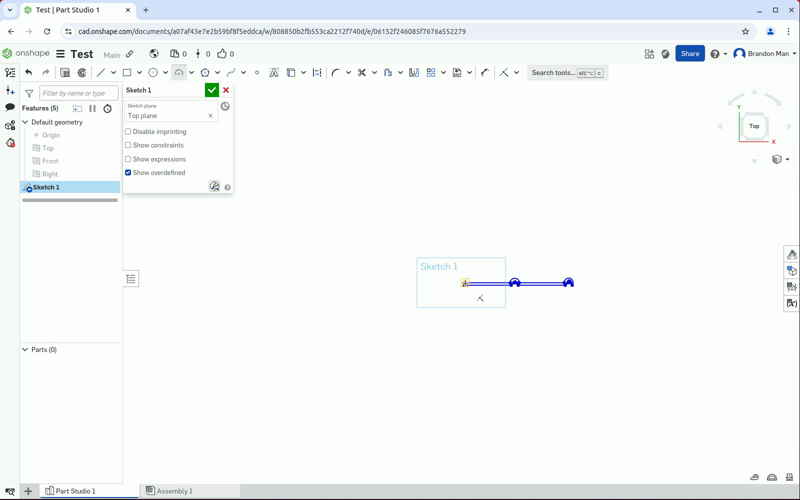
scroll(6)
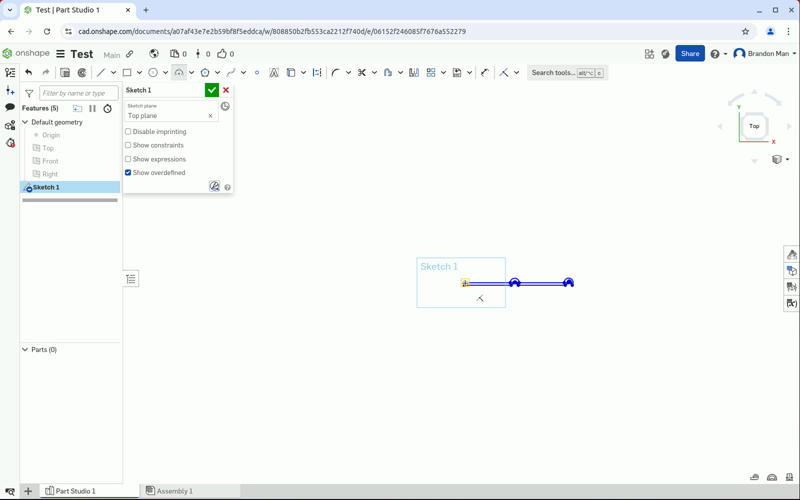
scroll(6)
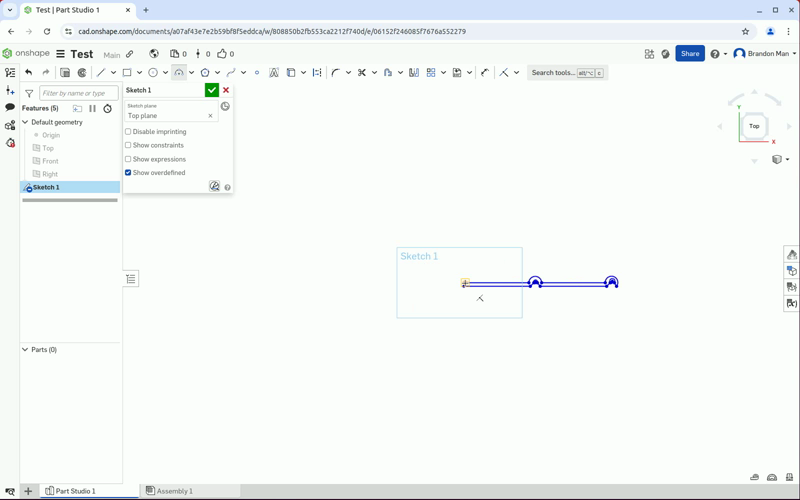
scroll(6)
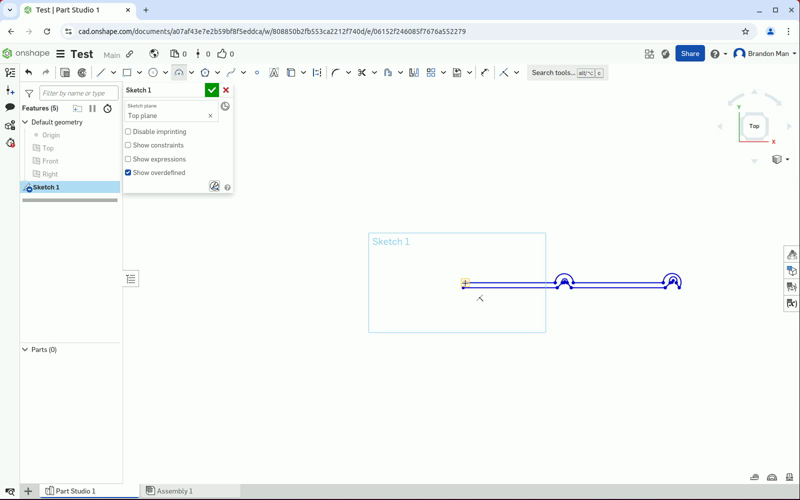
scroll(6)
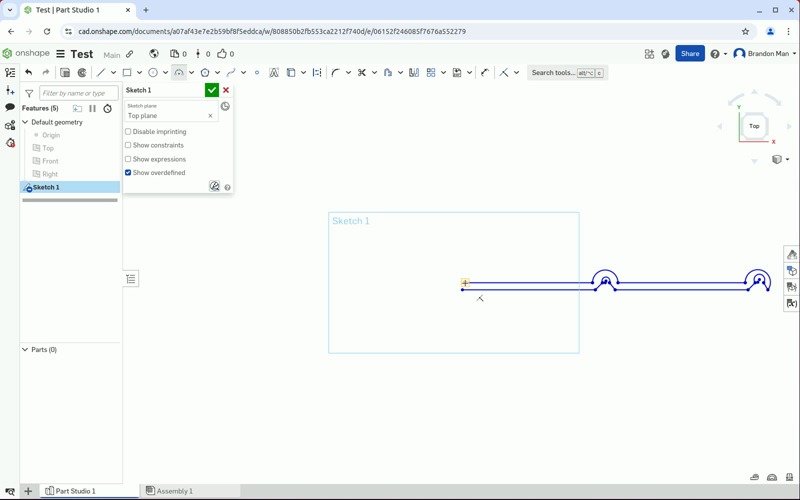
scroll(6)
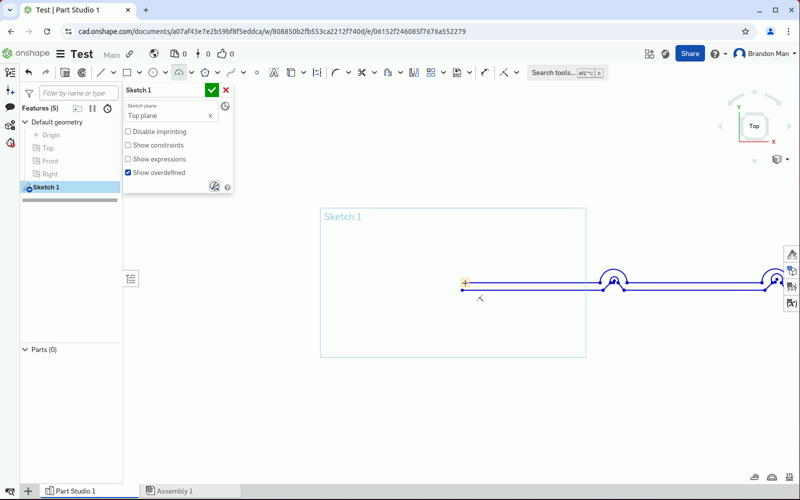
scroll(6)
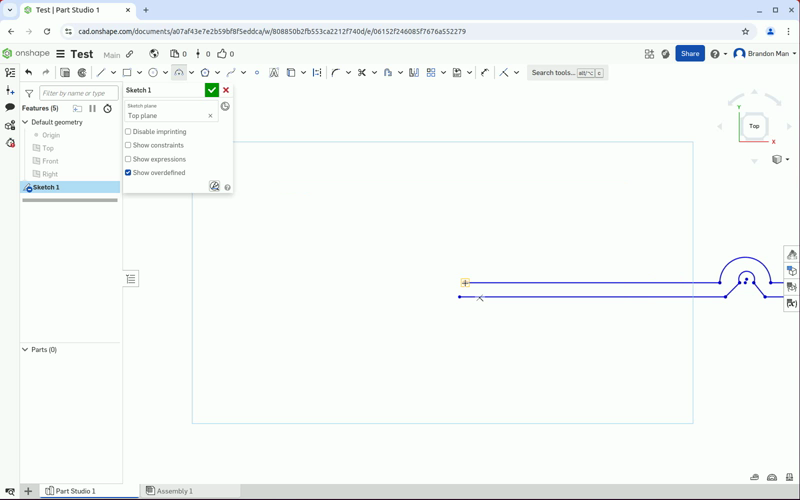
scroll(6)
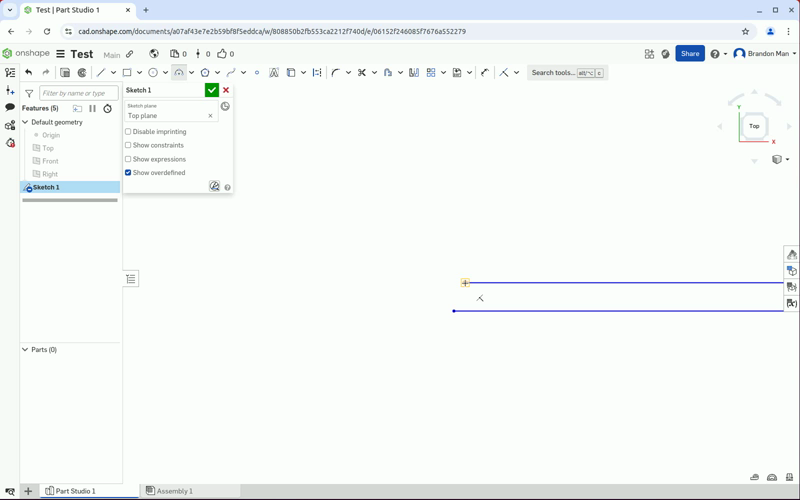
click(465, 282)
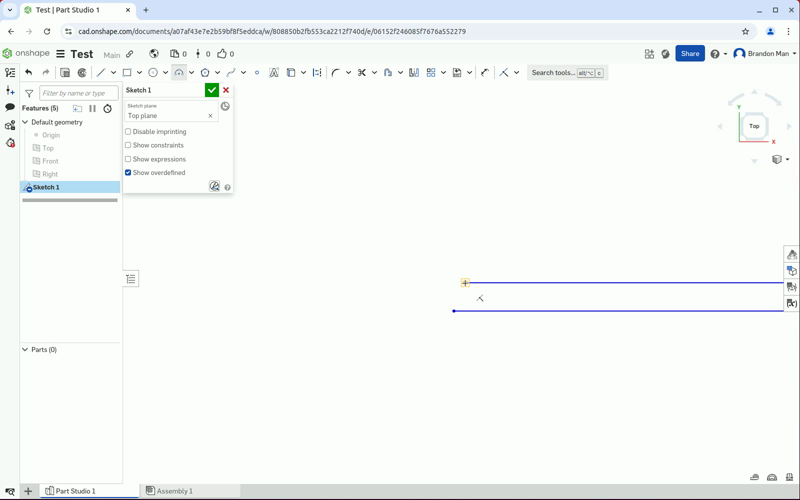
scroll(-6)
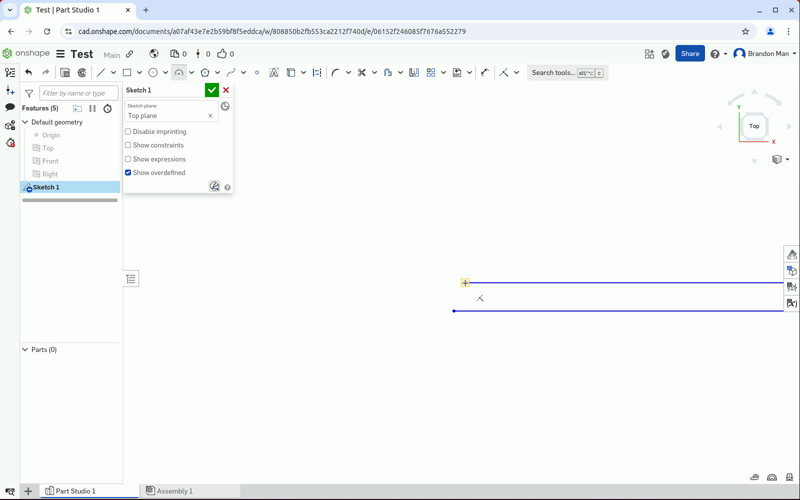
scroll(-6)
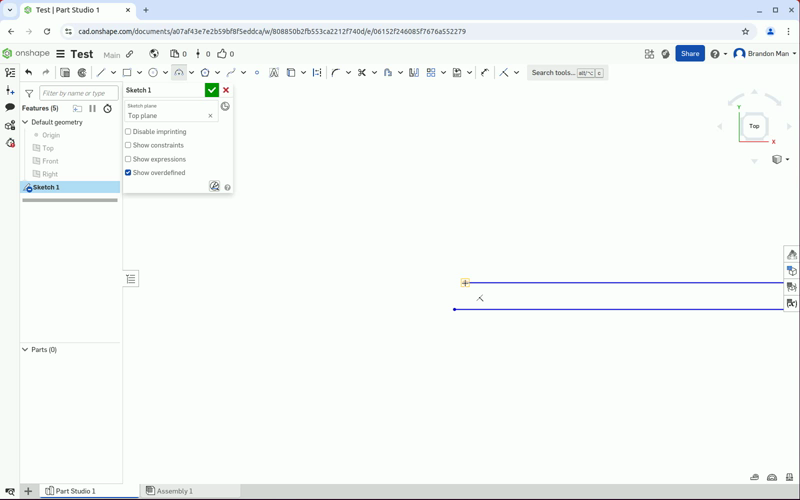
scroll(-6)
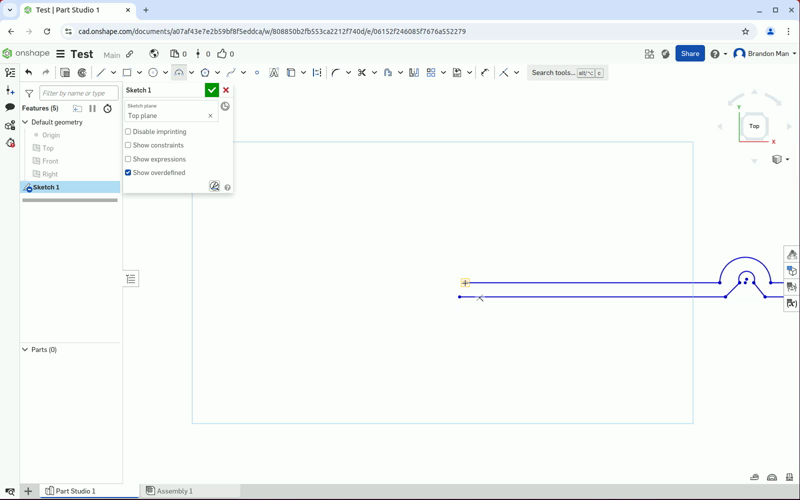
scroll(-6)
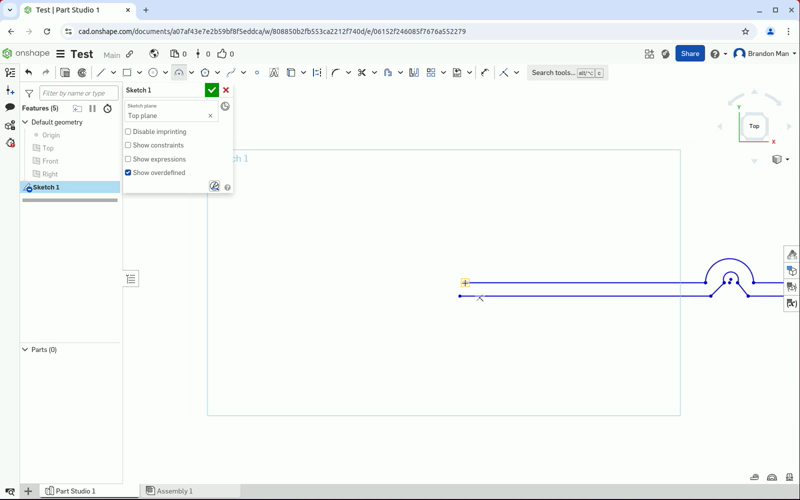
scroll(-6)
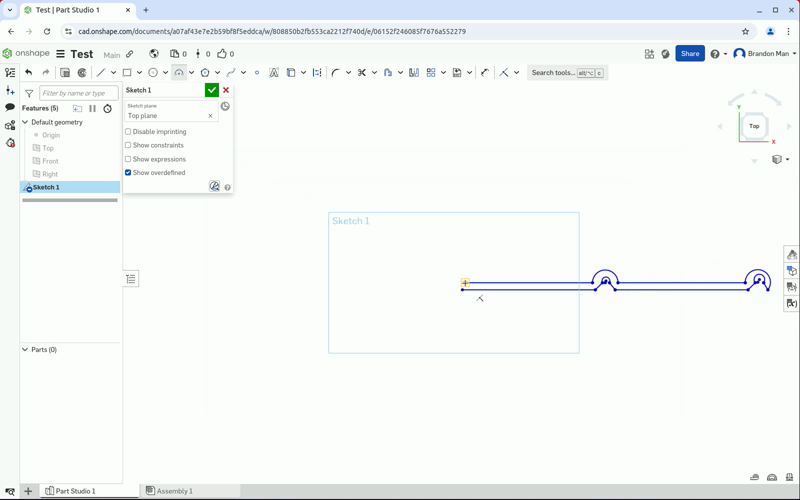
scroll(-6)
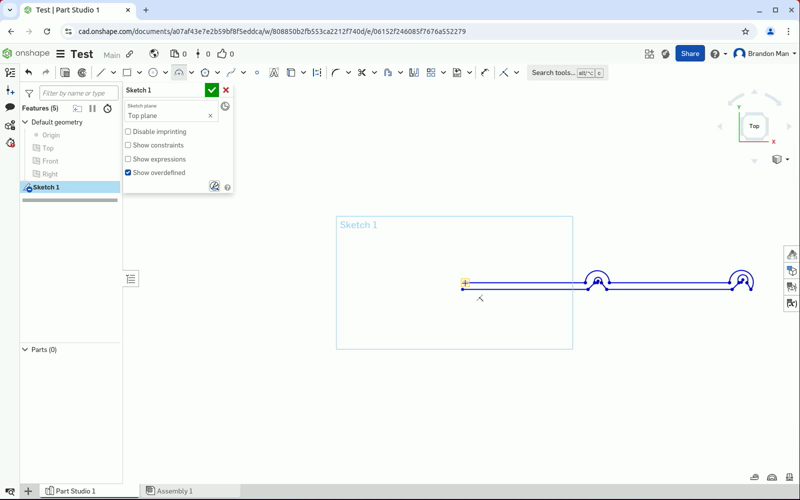
scroll(-6)
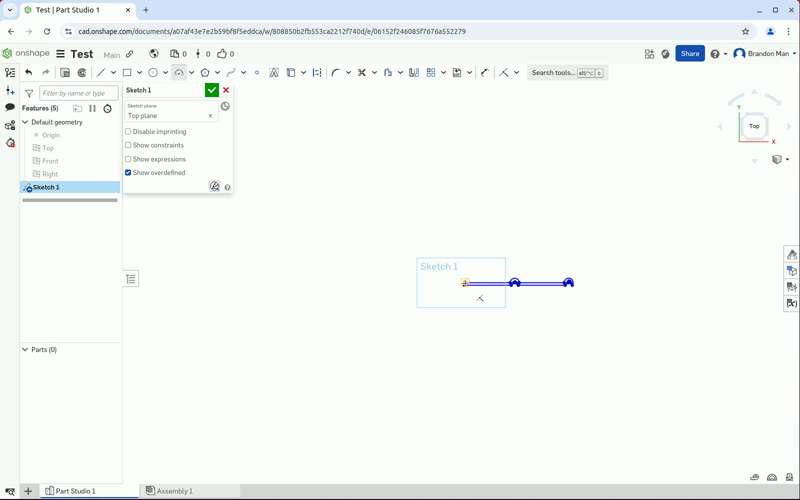
mouse_move(464, 285)
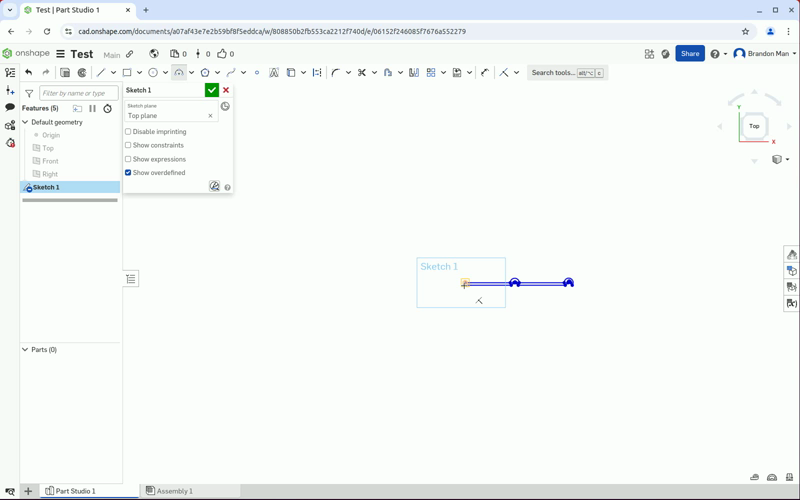
scroll(6)
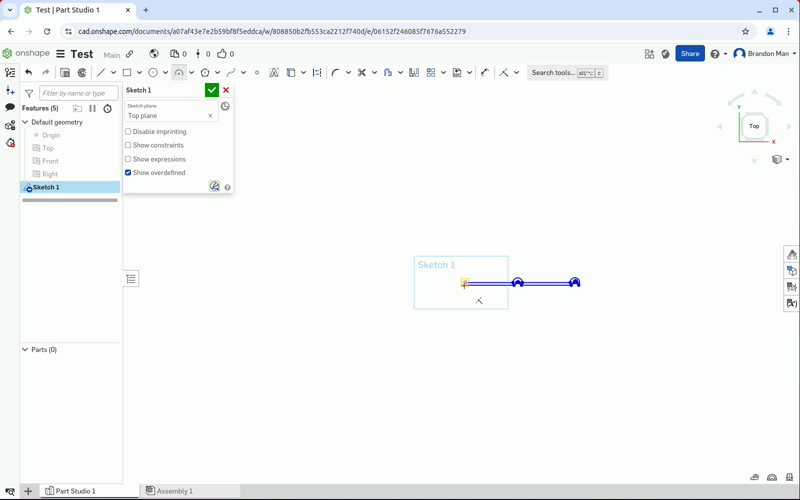
scroll(6)
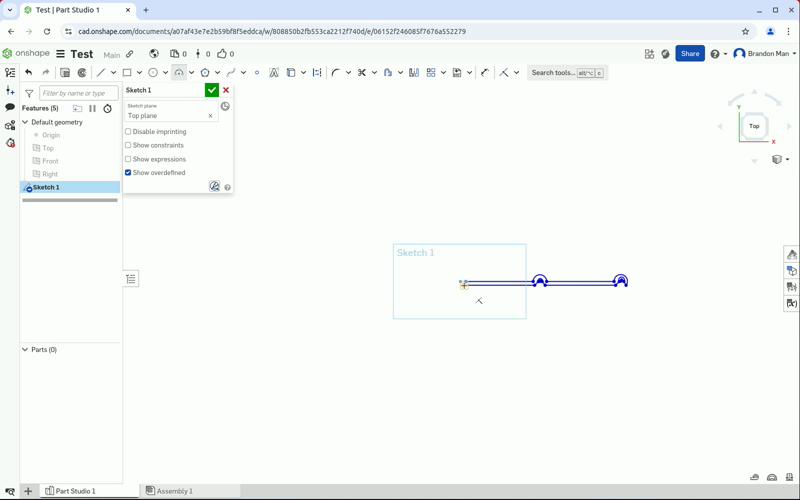
scroll(6)
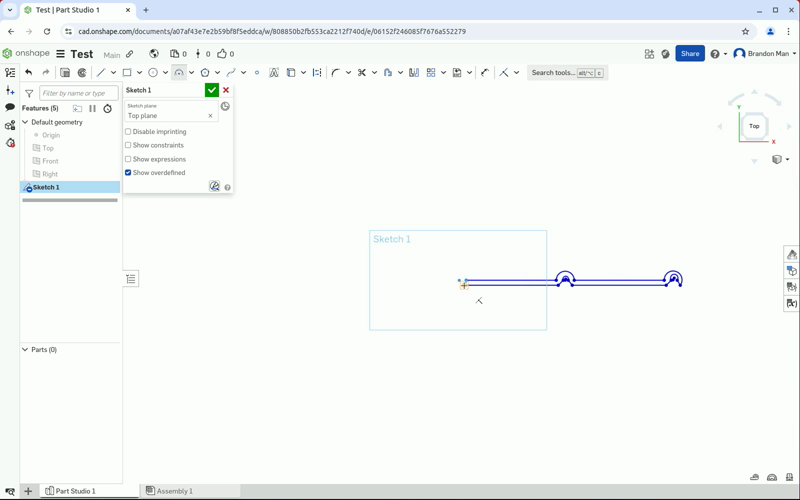
scroll(6)
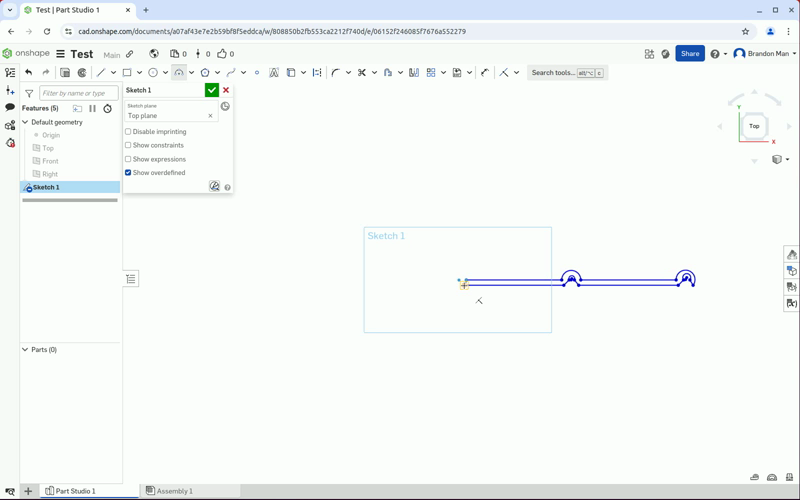
scroll(6)
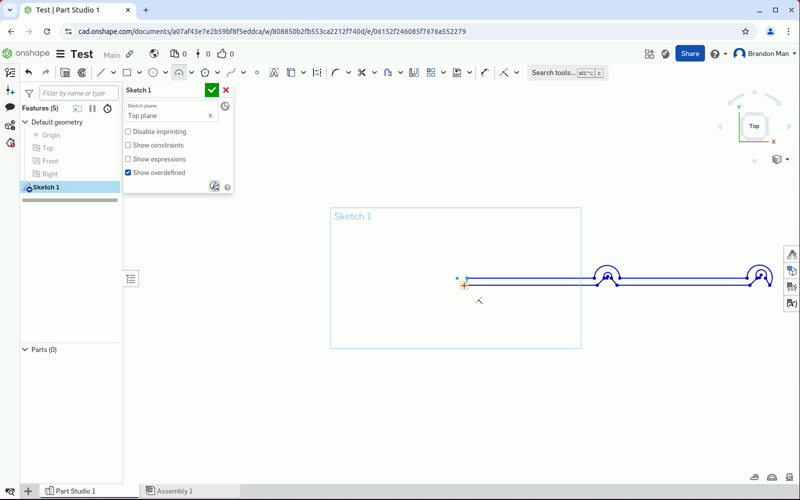
scroll(6)
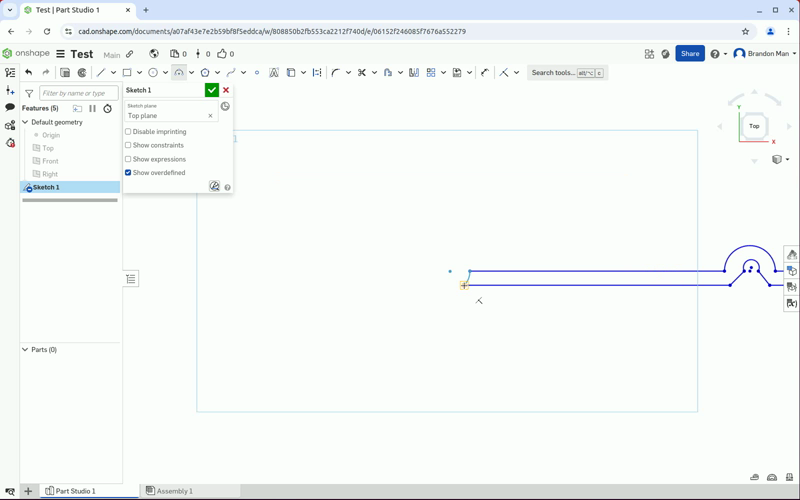
scroll(6)
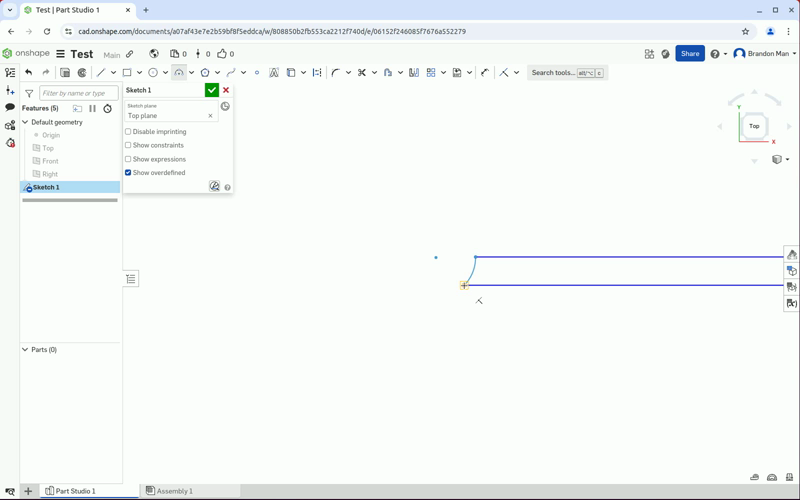
click(464, 285)
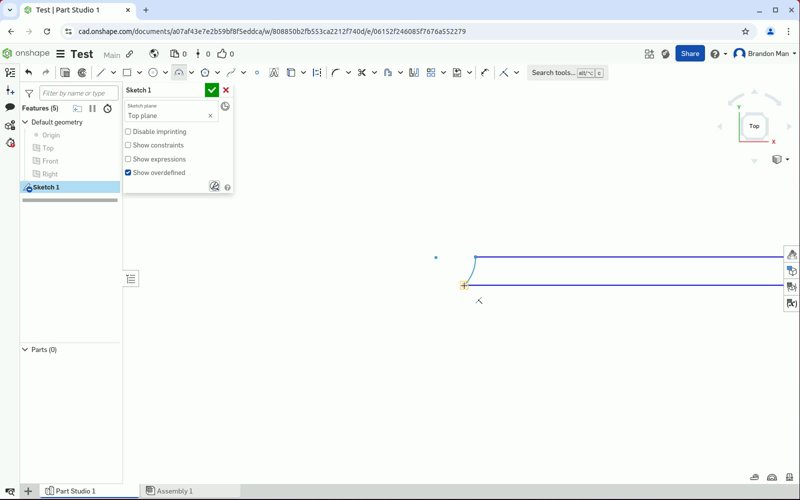
scroll(-6)
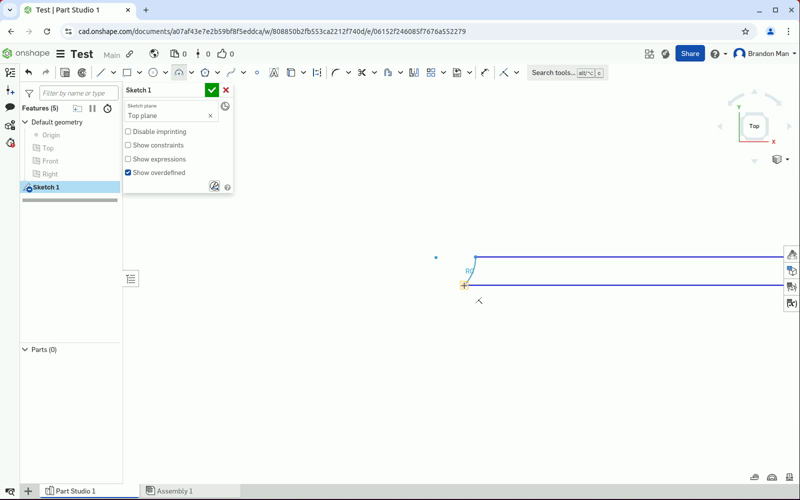
scroll(-6)
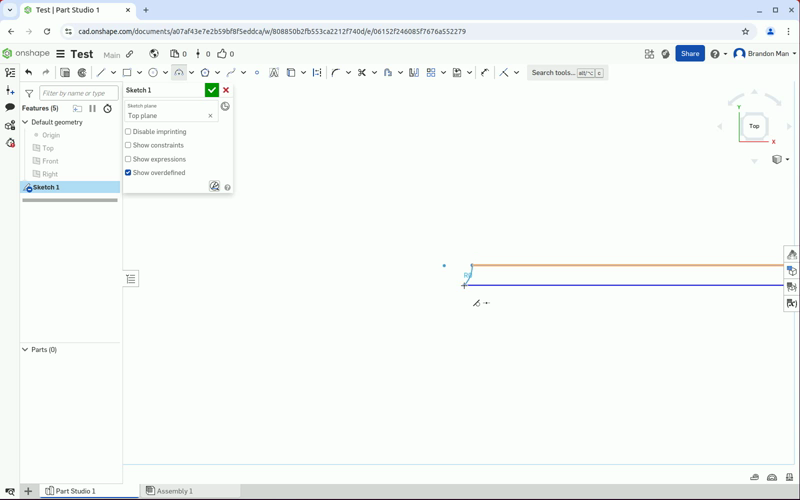
scroll(-6)
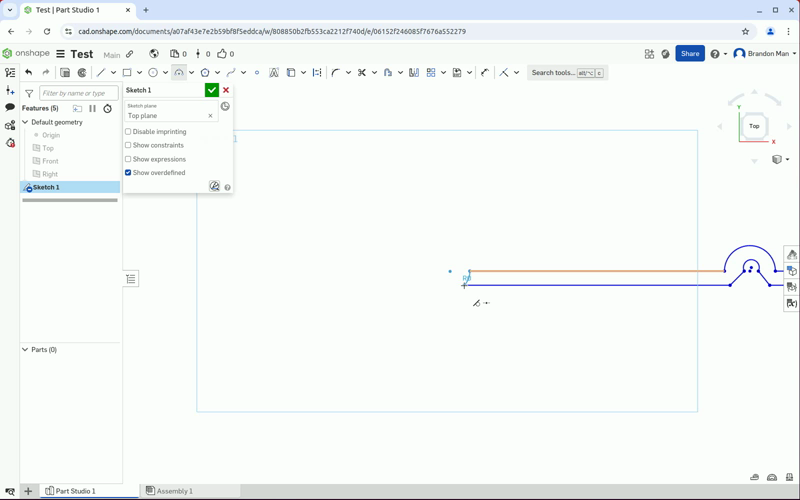
scroll(-6)
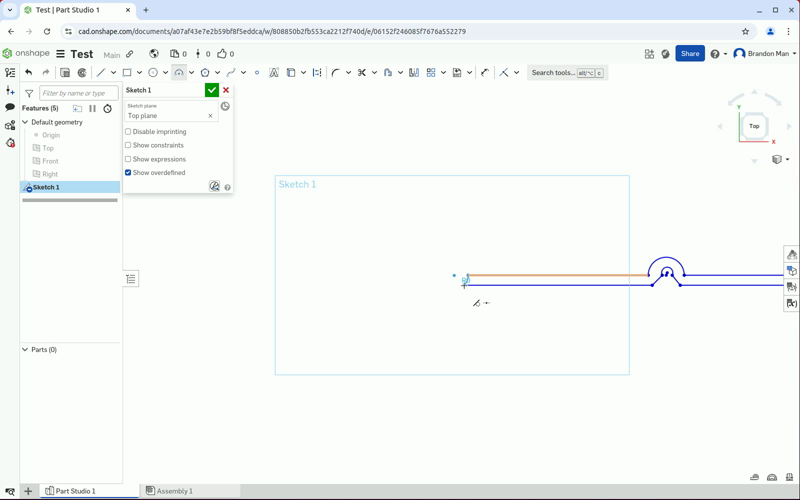
scroll(-6)
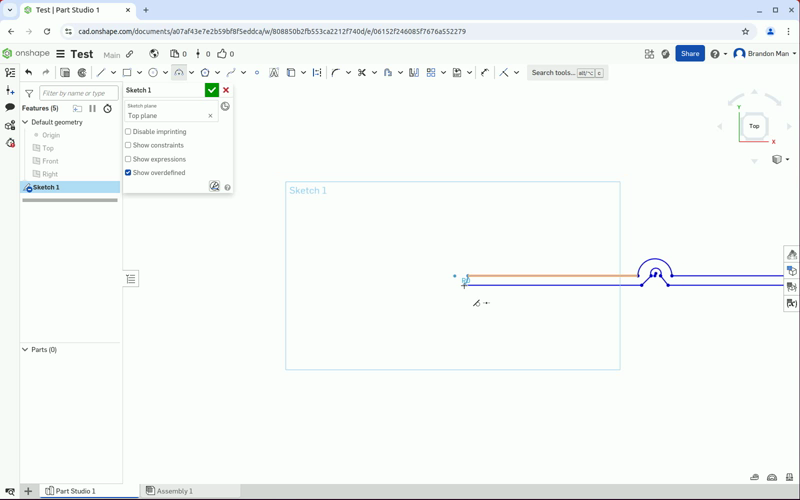
scroll(-6)
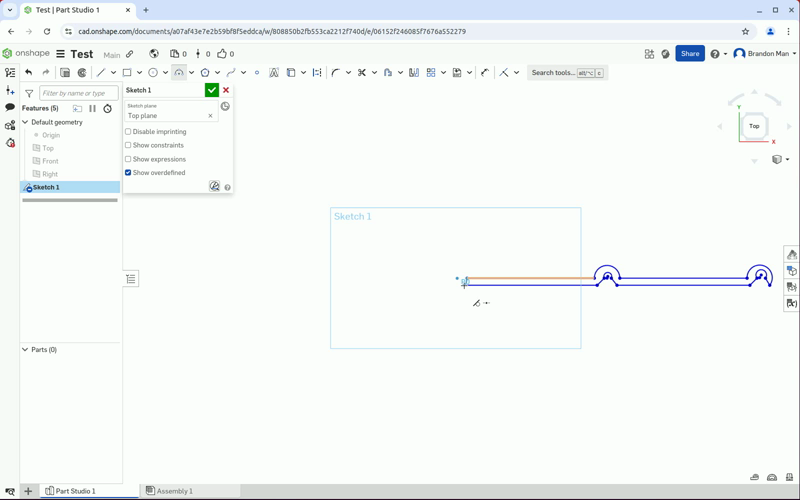
scroll(-6)
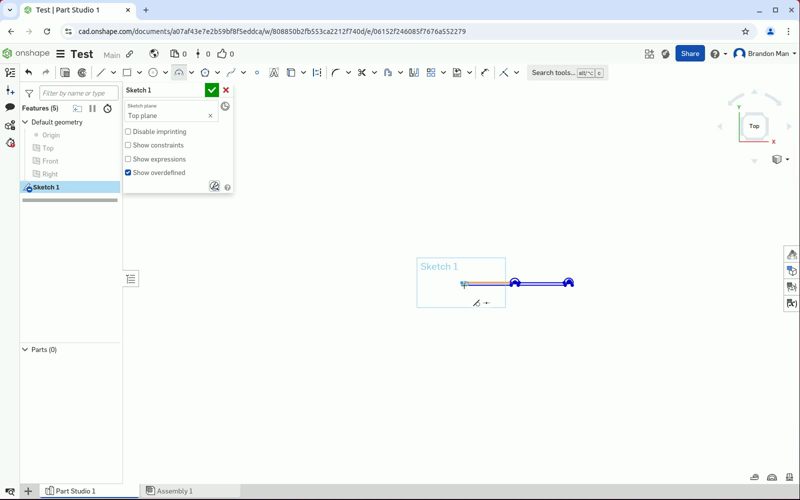
key_down(shift)
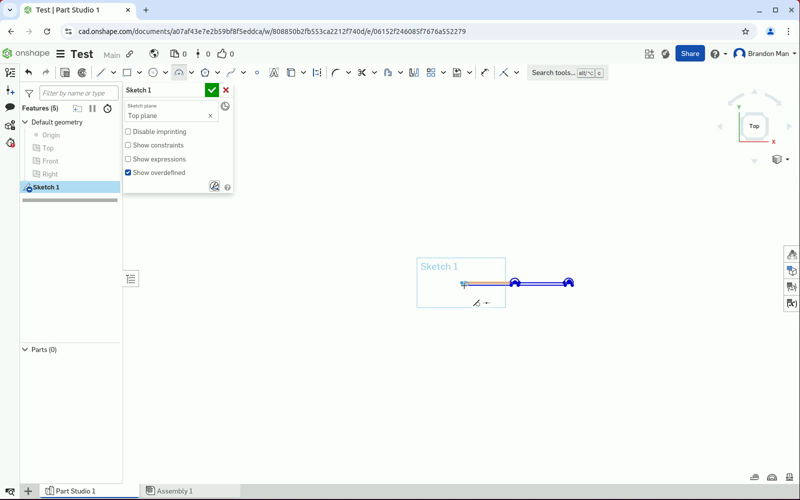
mouse_move(464, 284)
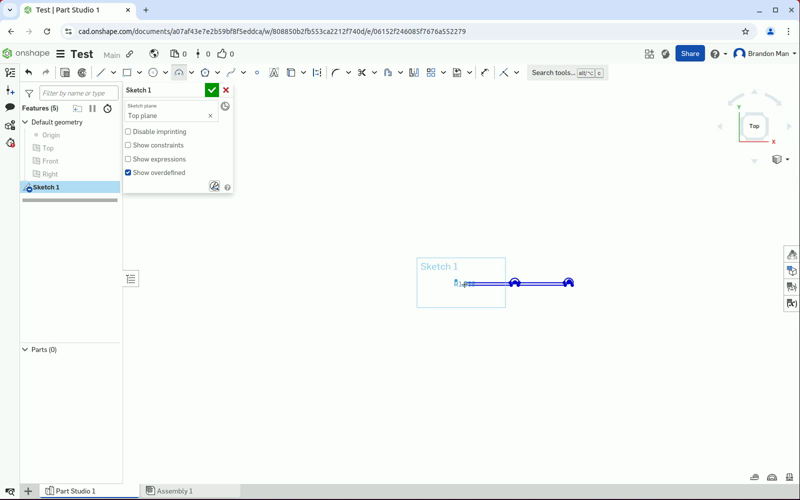
scroll(6)
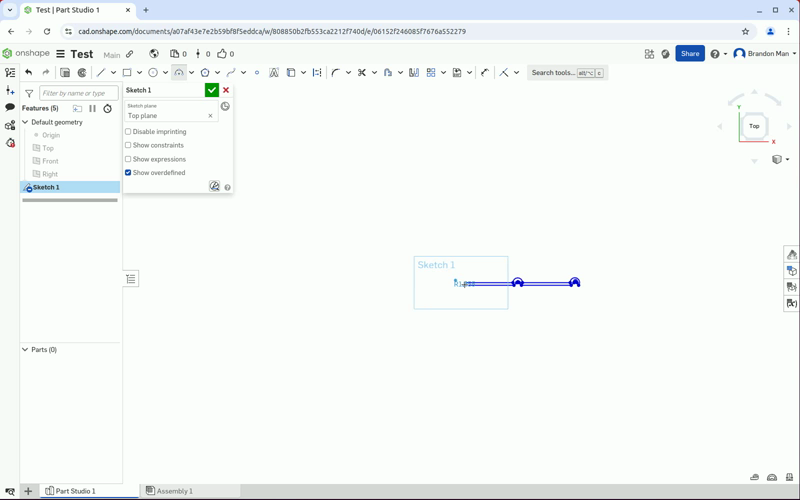
scroll(6)
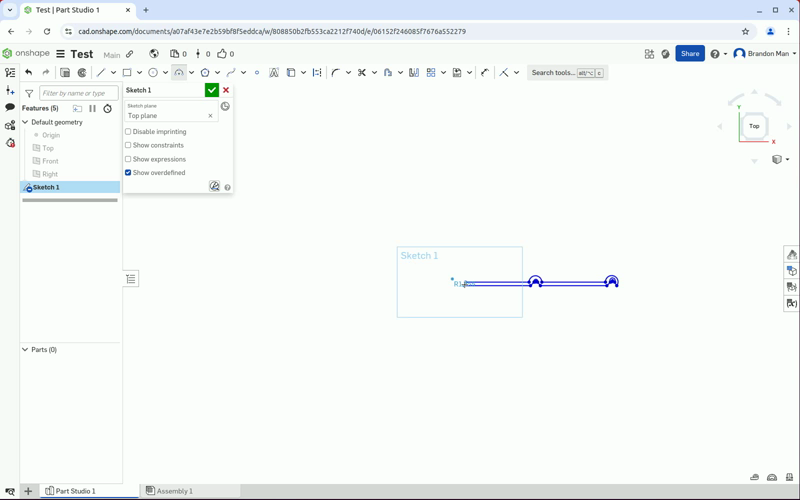
scroll(6)
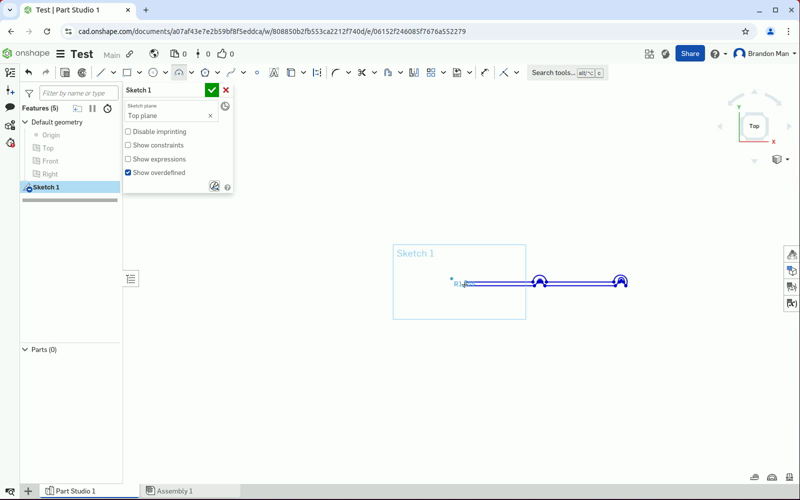
scroll(6)
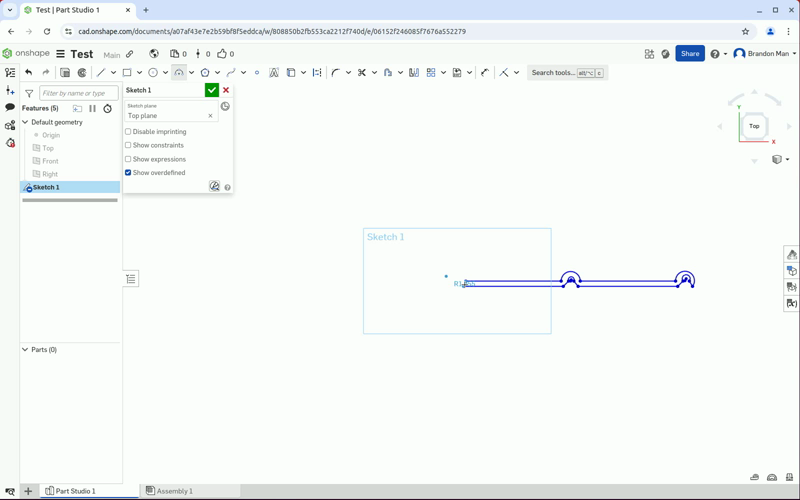
scroll(6)
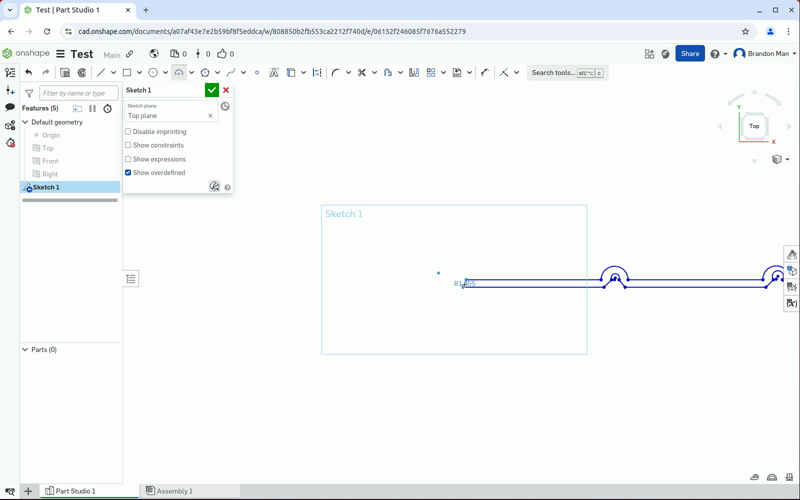
scroll(6)
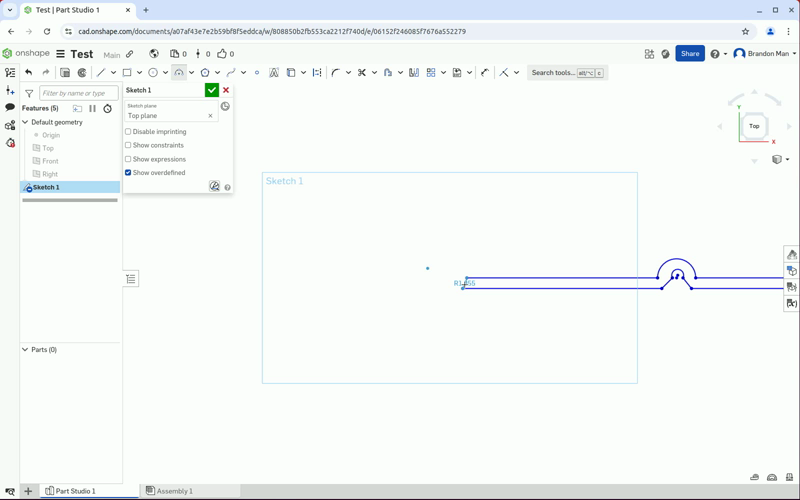
scroll(6)
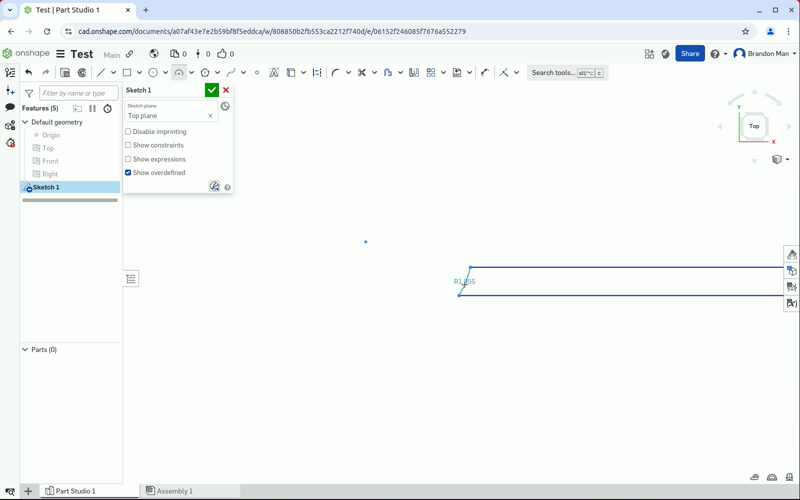
click(464, 284)
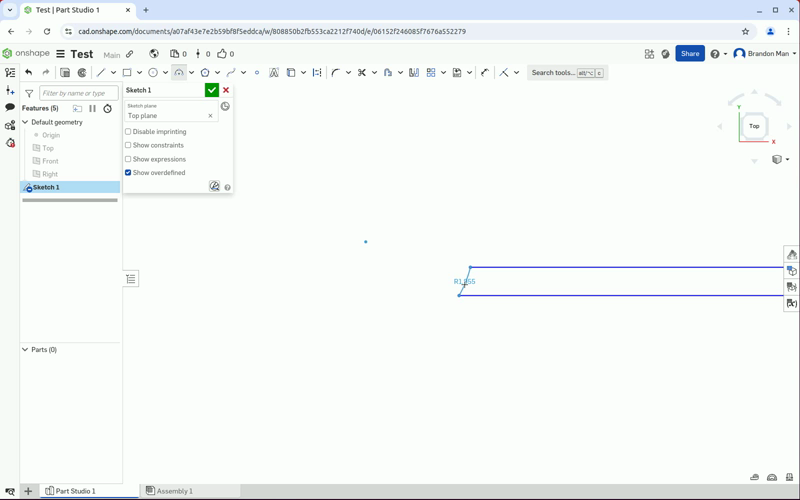
scroll(-6)
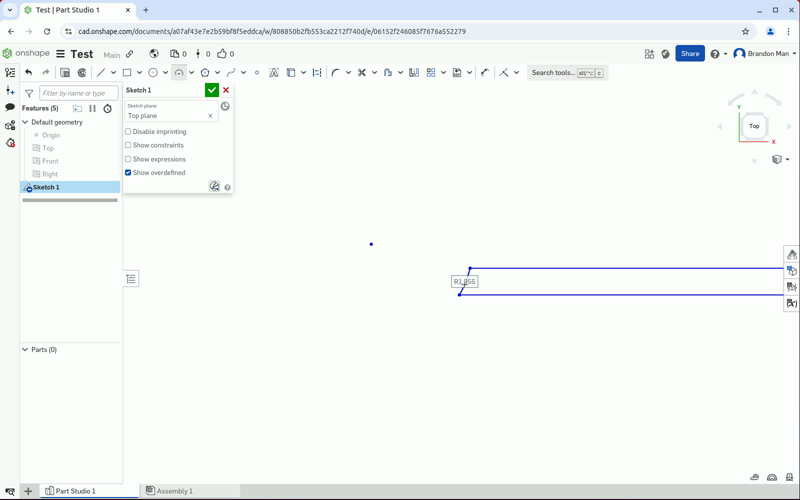
scroll(-6)
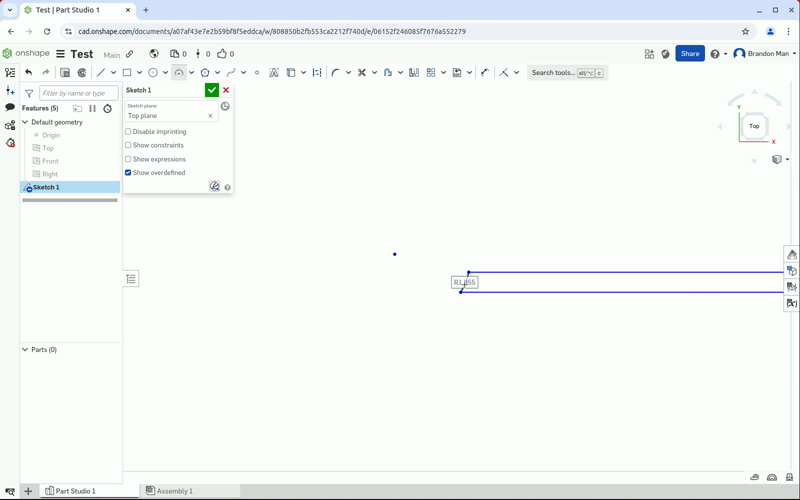
scroll(-6)
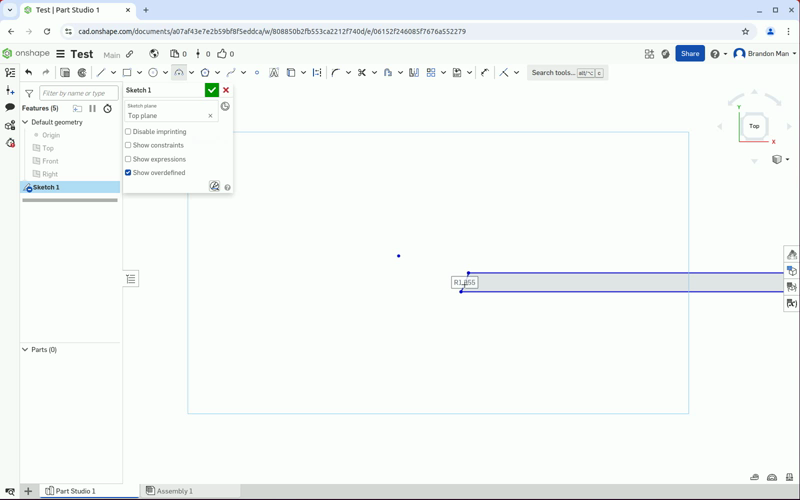
scroll(-6)
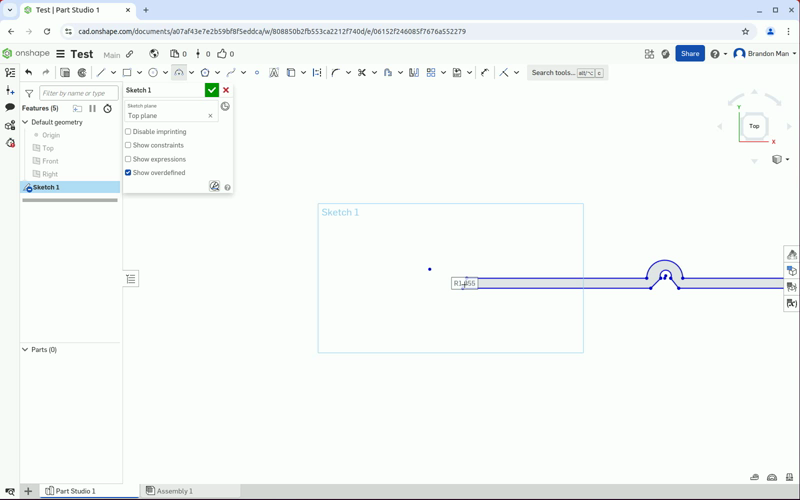
scroll(-6)
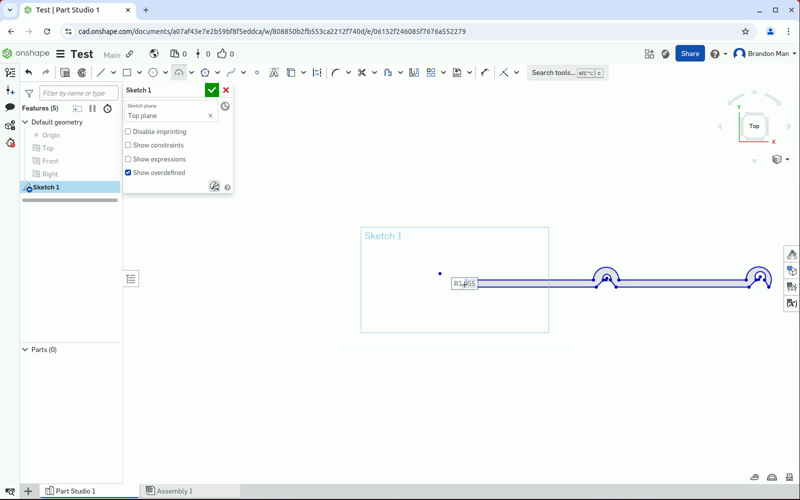
scroll(-6)
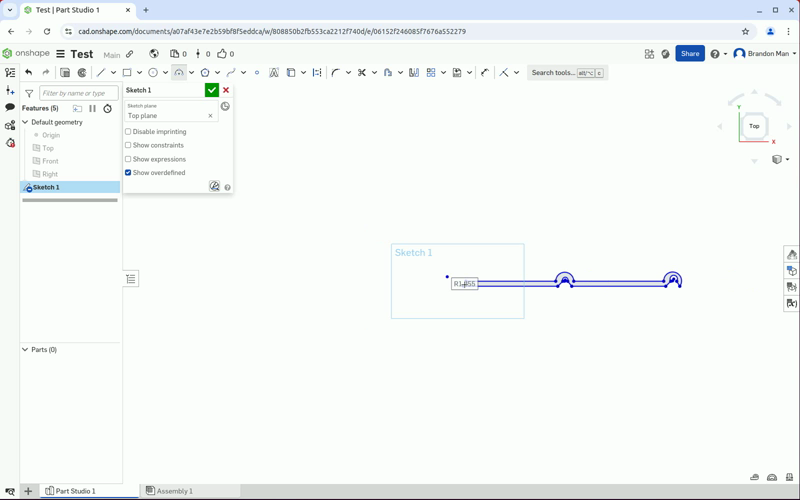
scroll(-6)
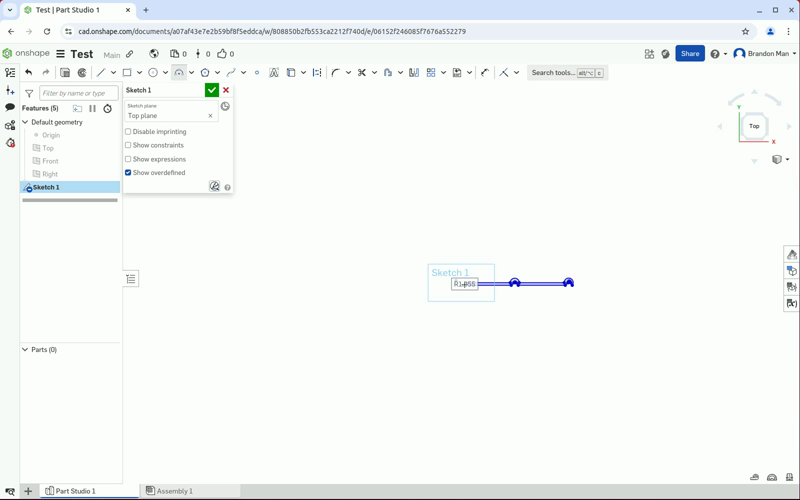
key_up(shift)
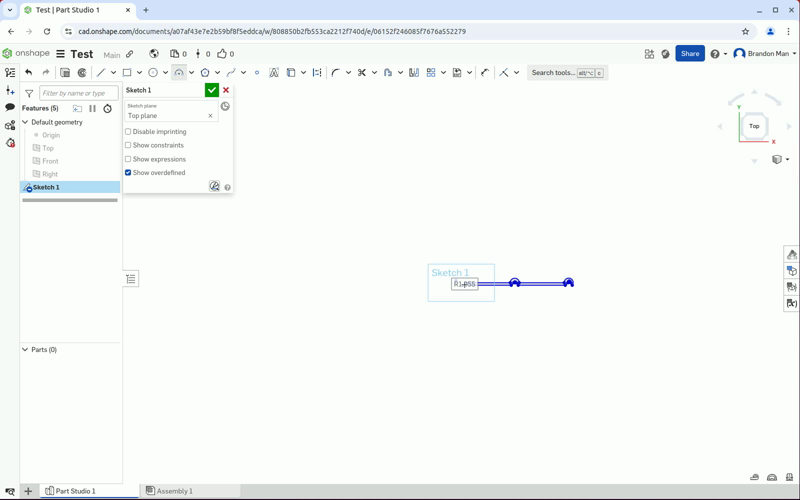
key(esc)
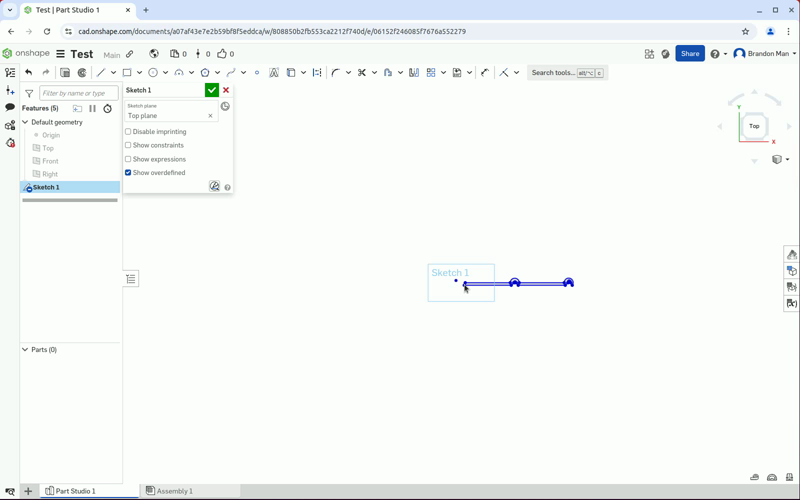
mouse_move(498, 284)
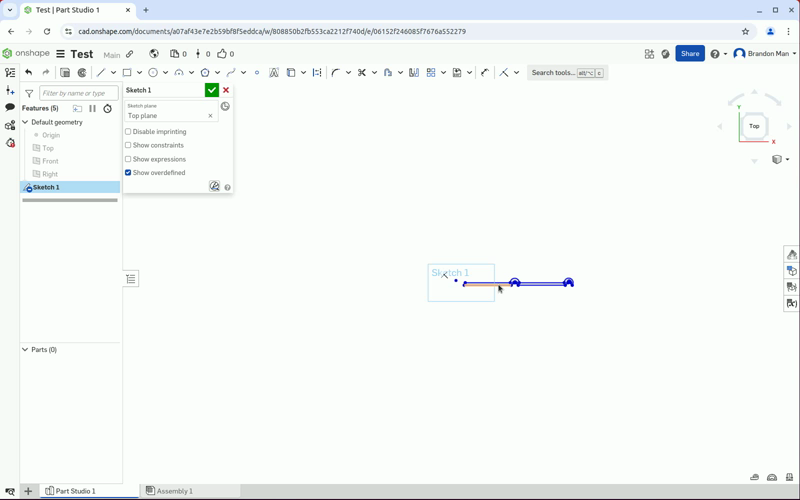
scroll(6)
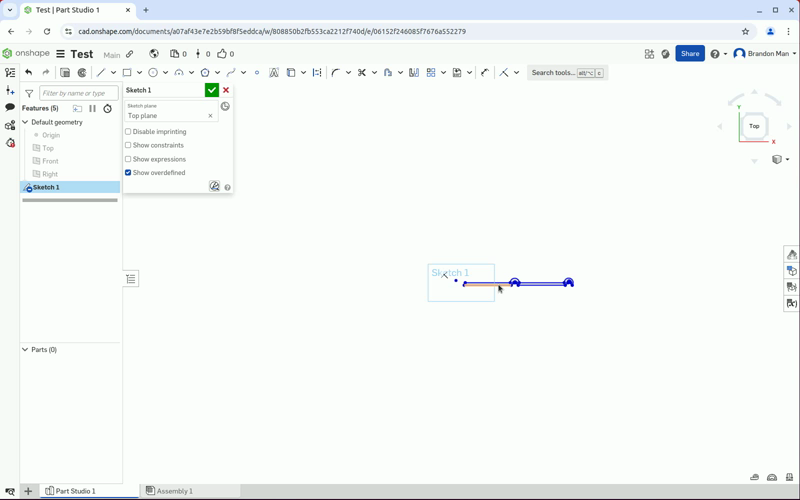
scroll(6)
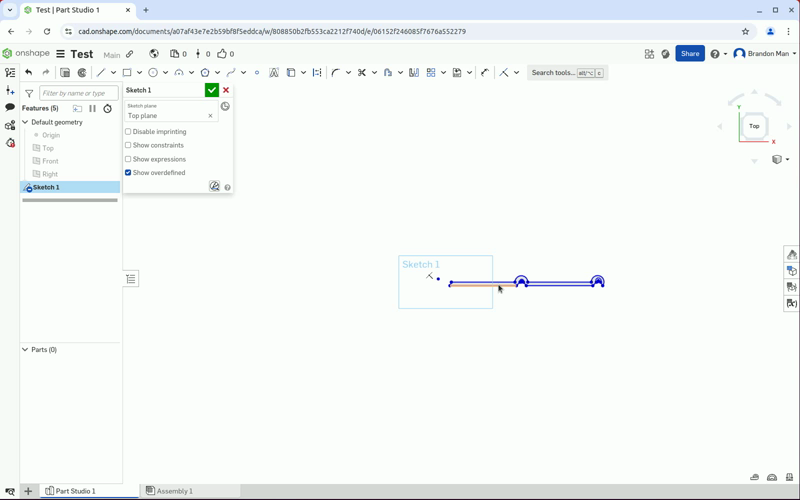
scroll(6)
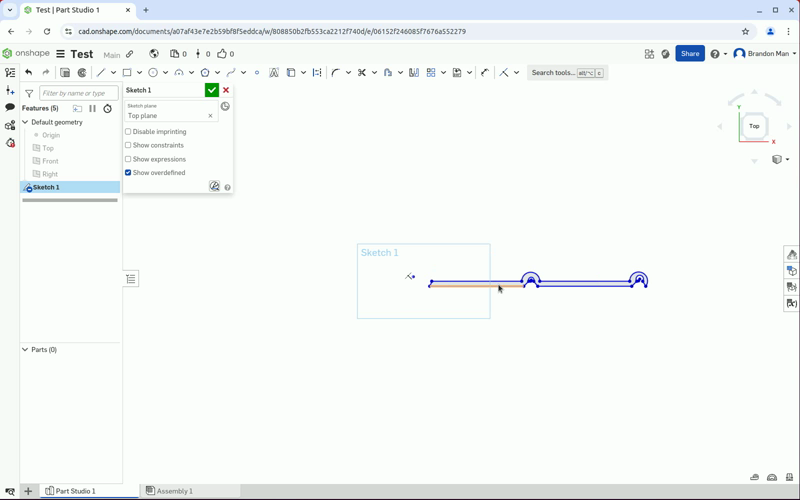
scroll(6)
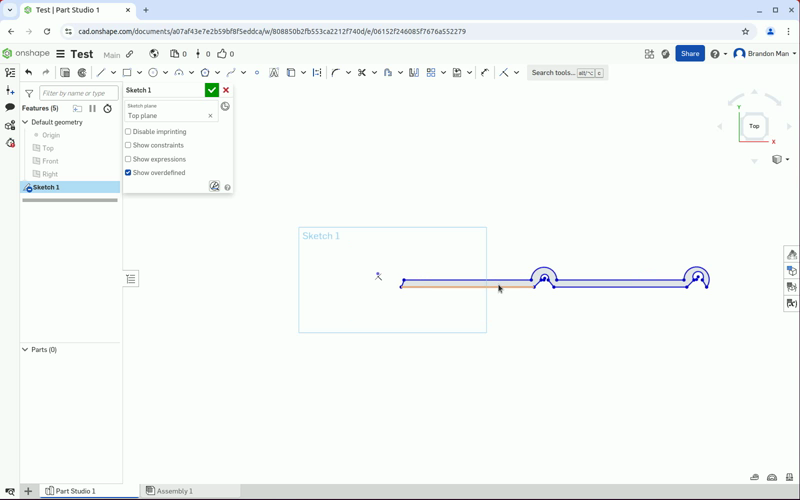
scroll(6)
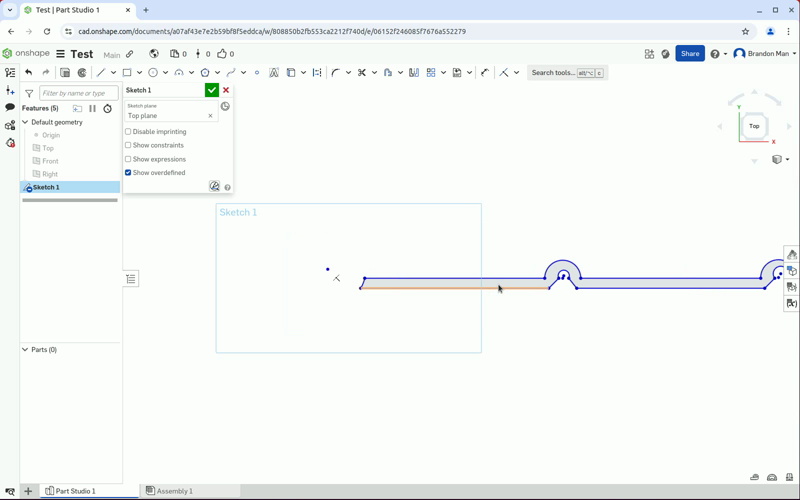
scroll(6)
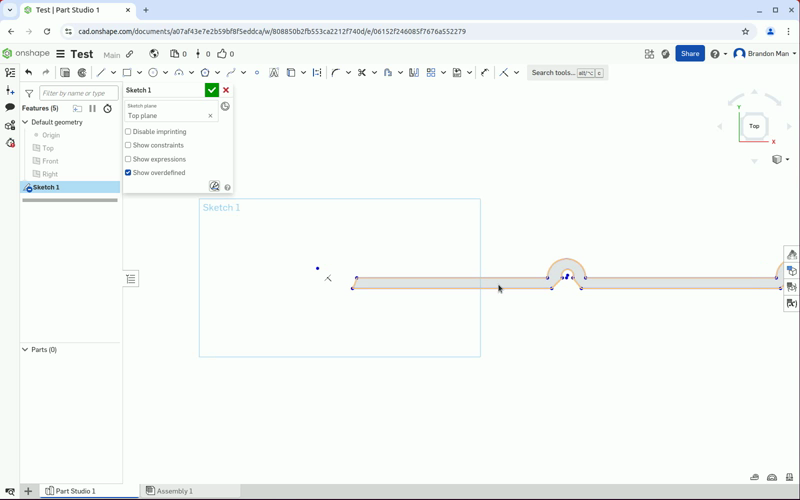
scroll(6)
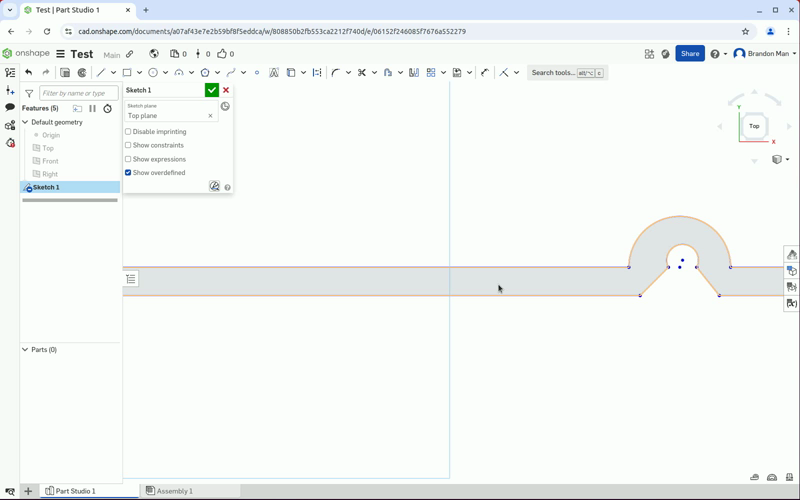
click(498, 284)
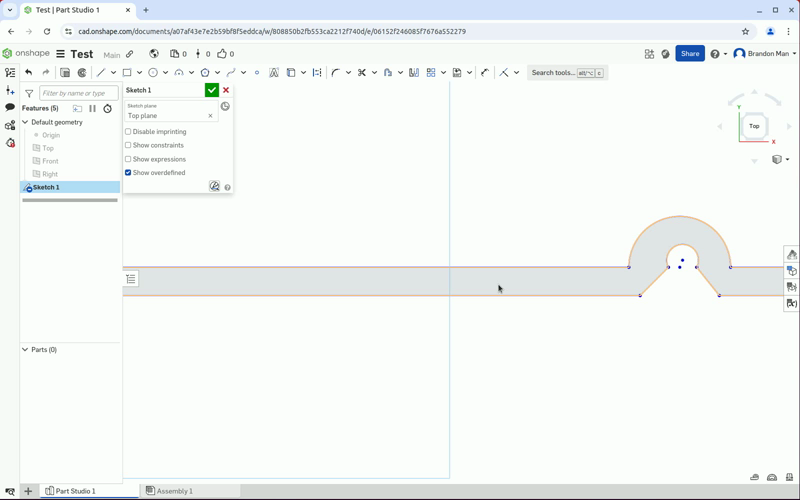
scroll(-6)
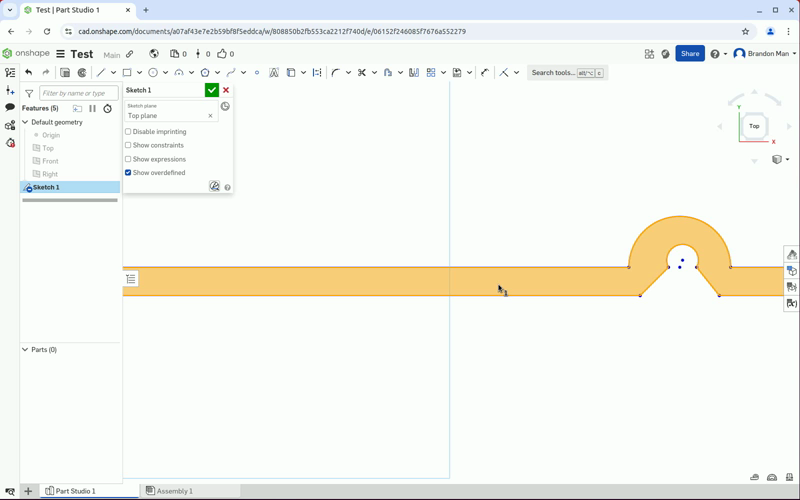
scroll(-6)
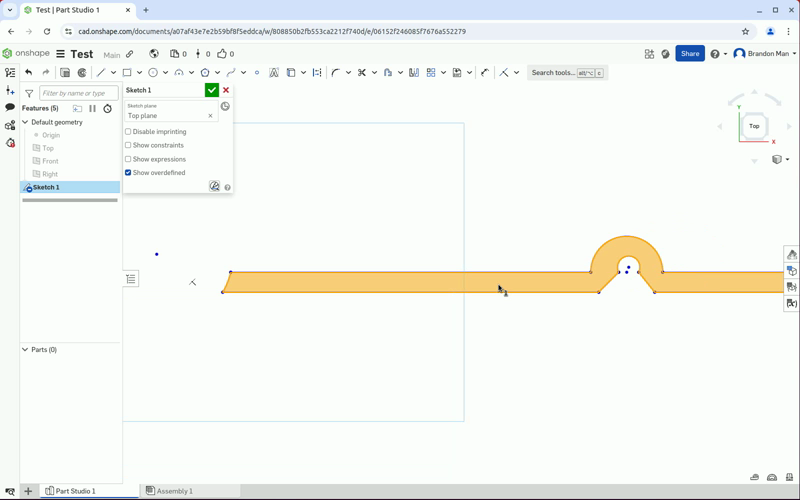
scroll(-6)
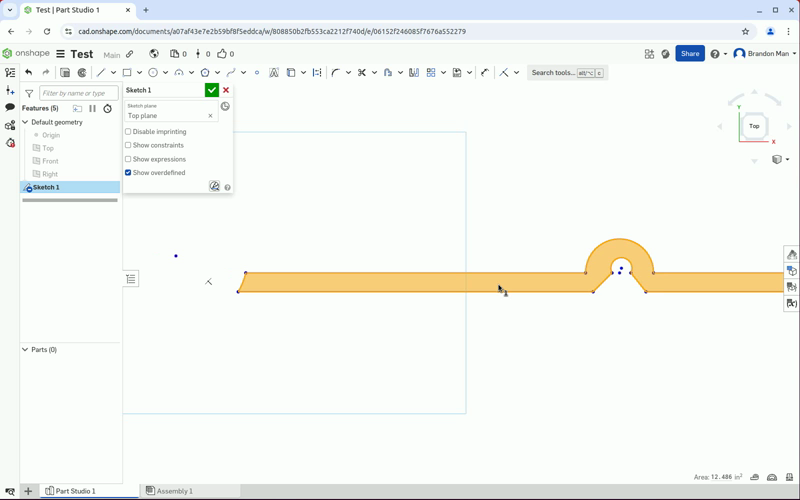
scroll(-6)
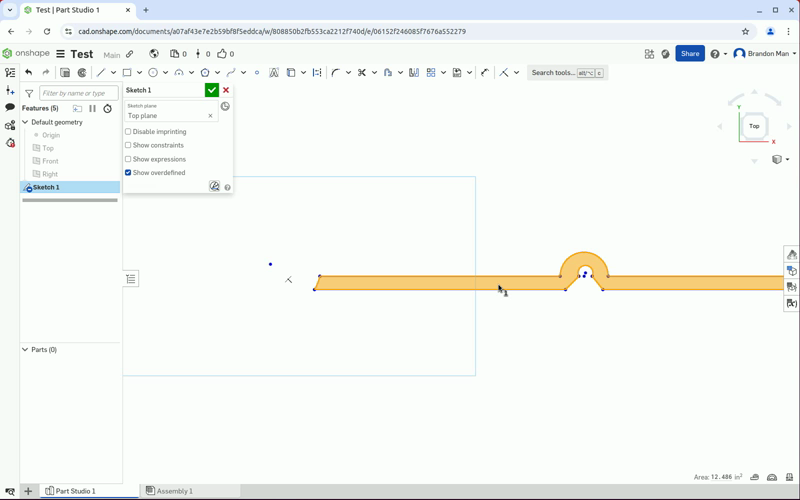
scroll(-6)
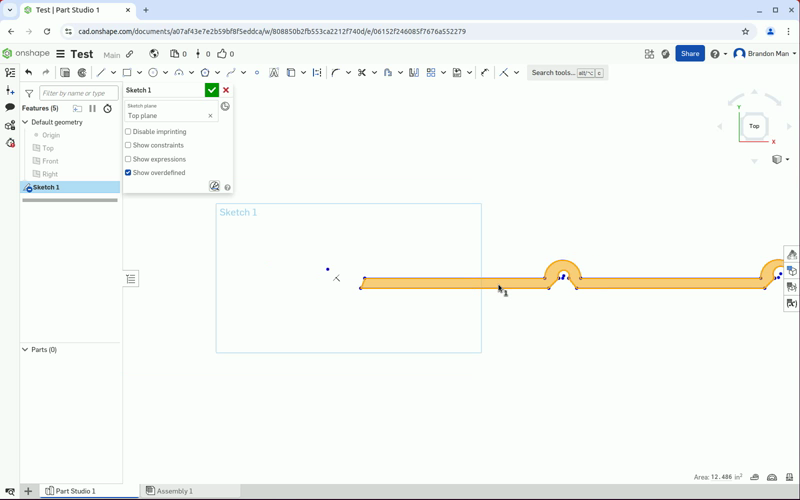
scroll(-6)
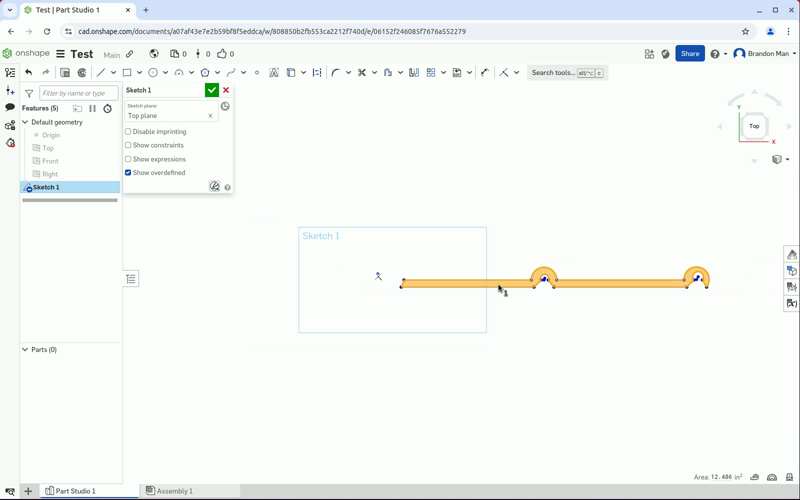
scroll(-6)
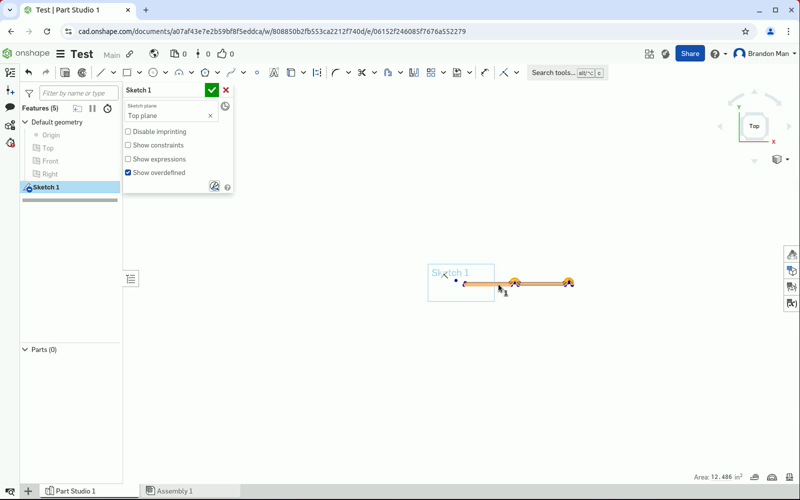
mouse_move(73, 352)
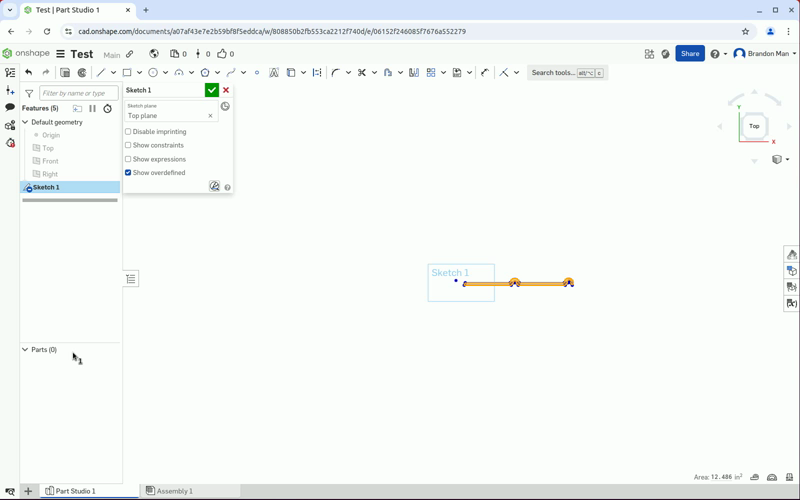
key(shift+y)
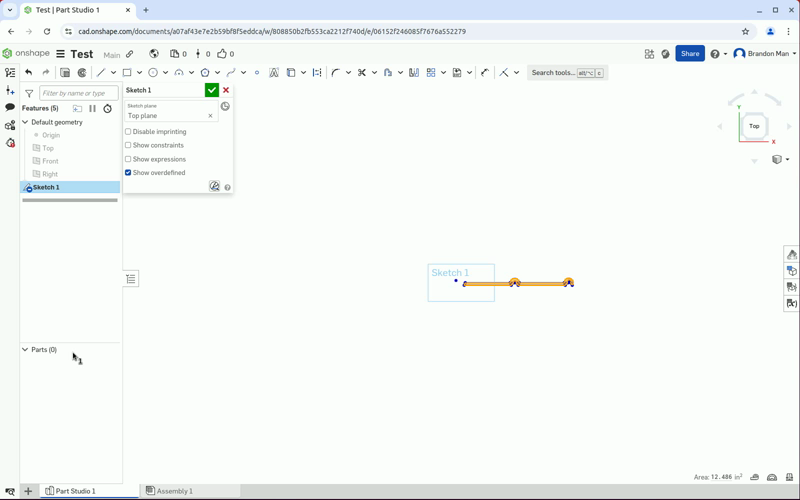
key(shift+e)
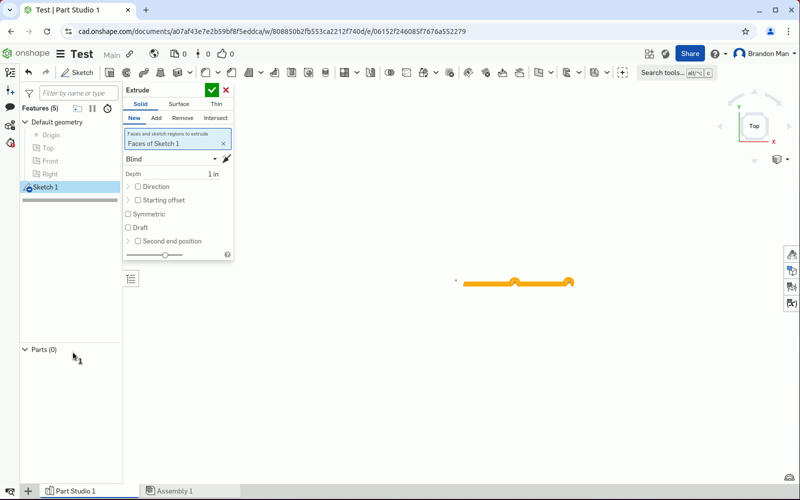
mouse_move(143, 106)
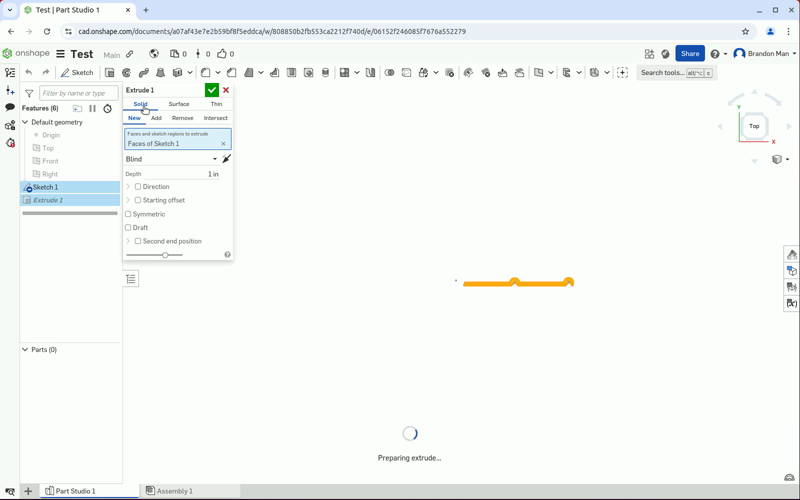
click(143, 106)
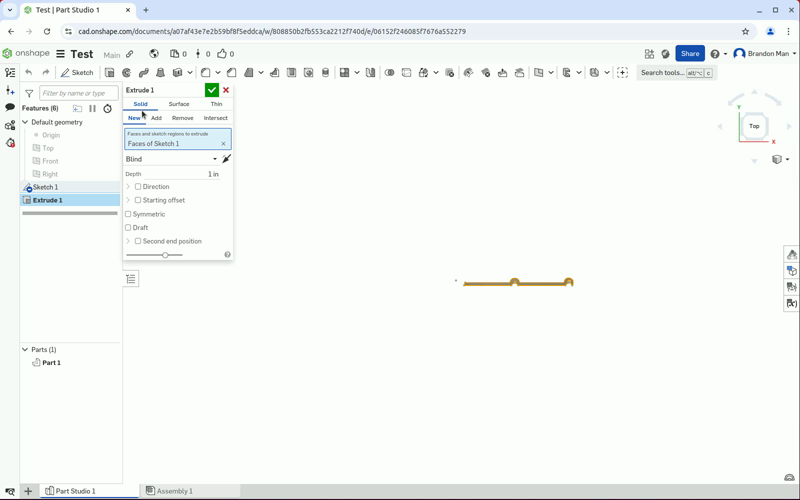
mouse_move(137, 120)
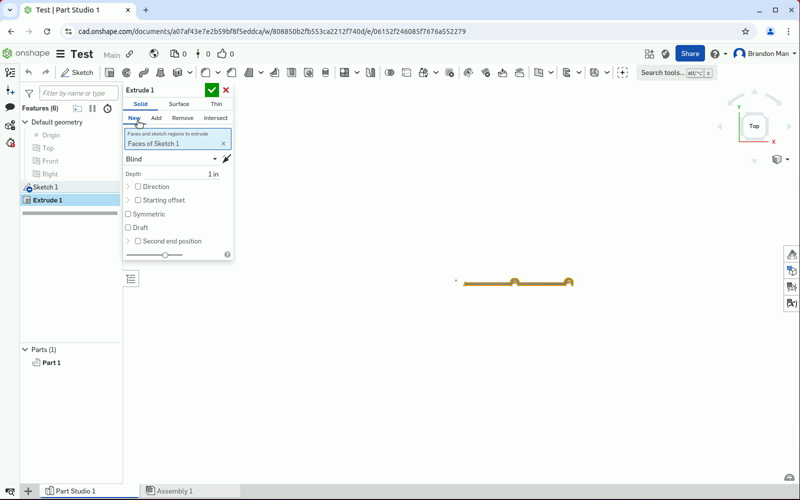
click(137, 120)
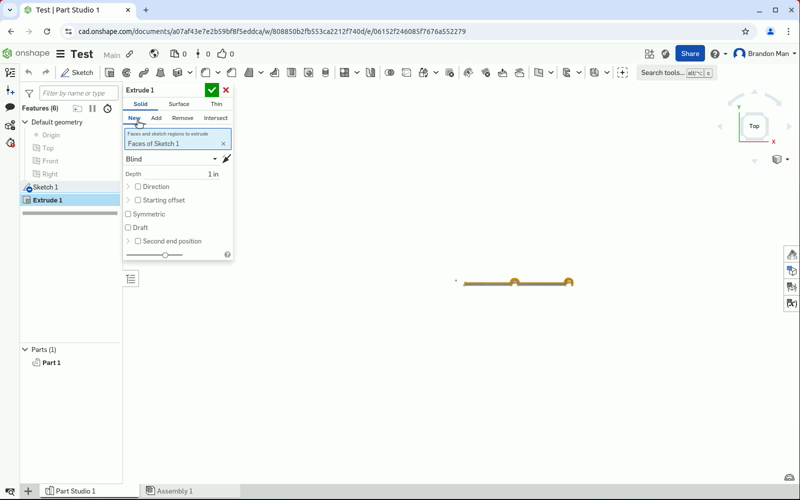
key(tab, 4)
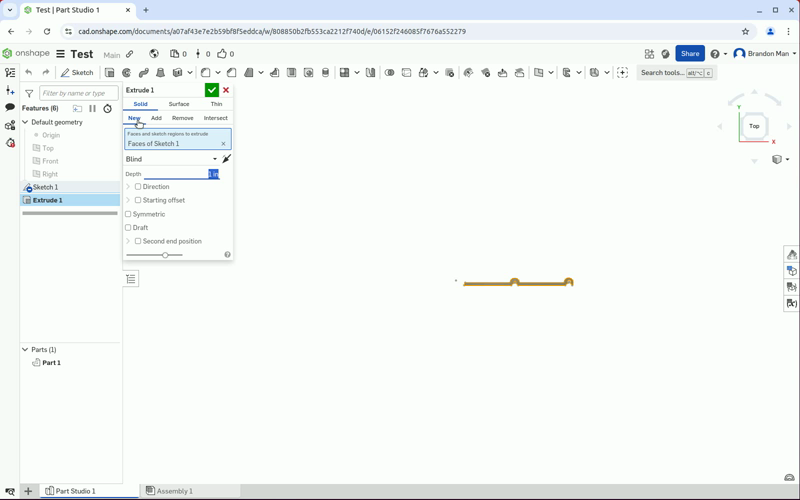
text(1.444)
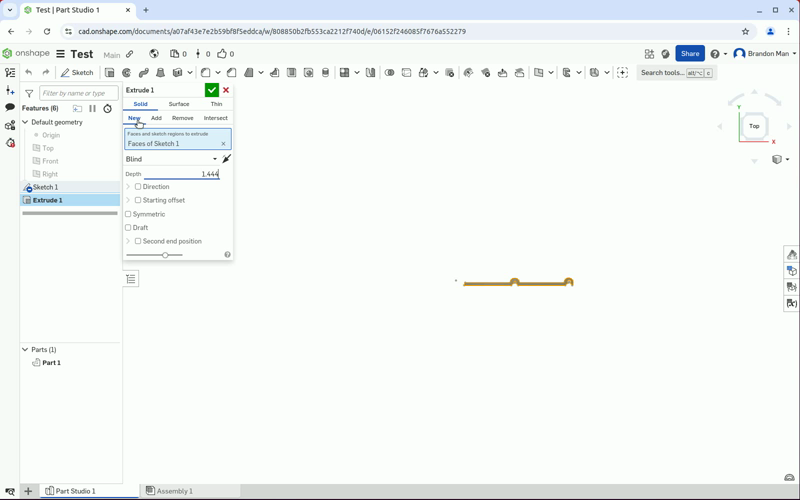
key(enter)
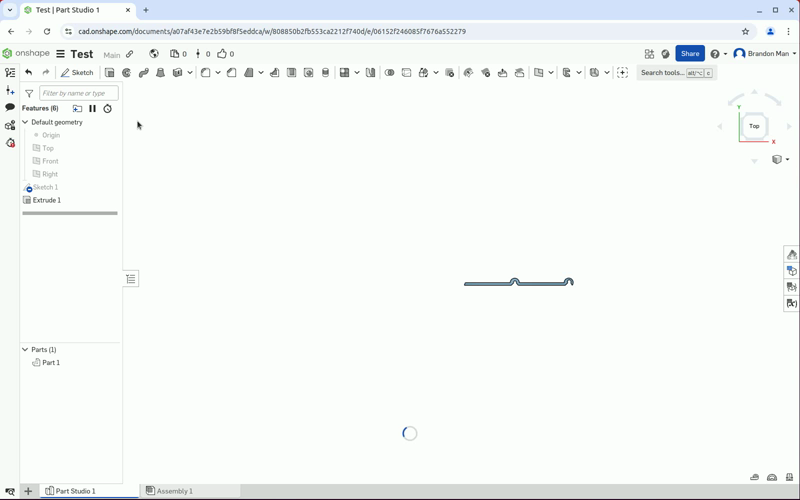
key(shift+h)
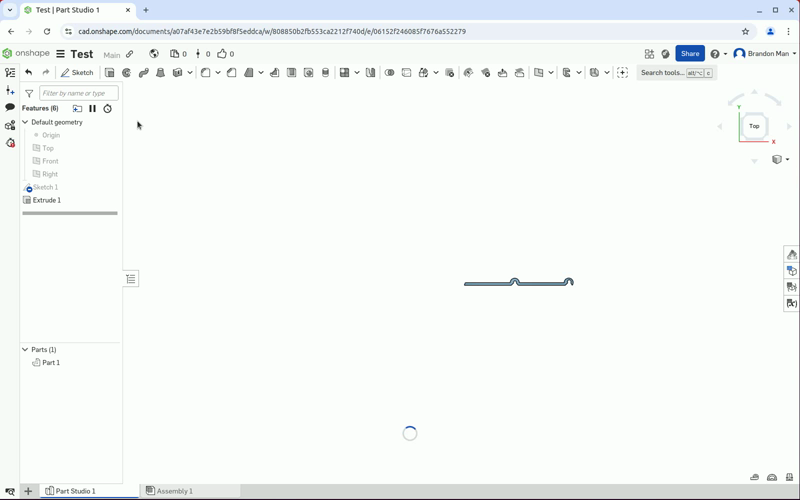
key(shift+h)
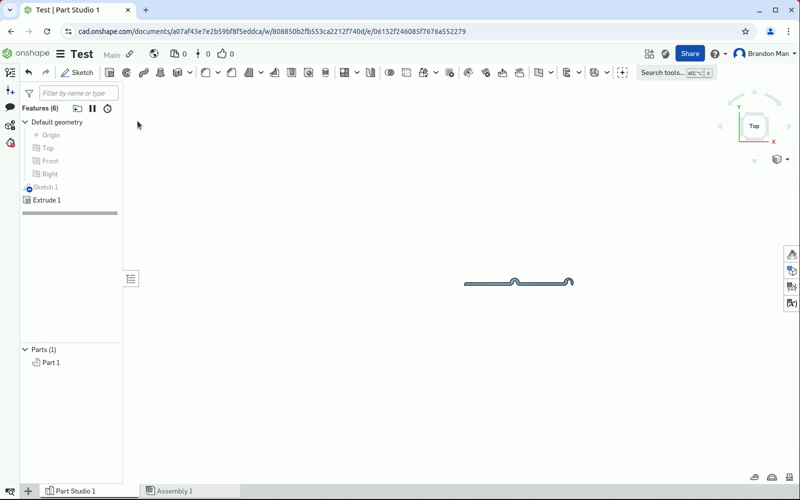
mouse_move(73, 189)
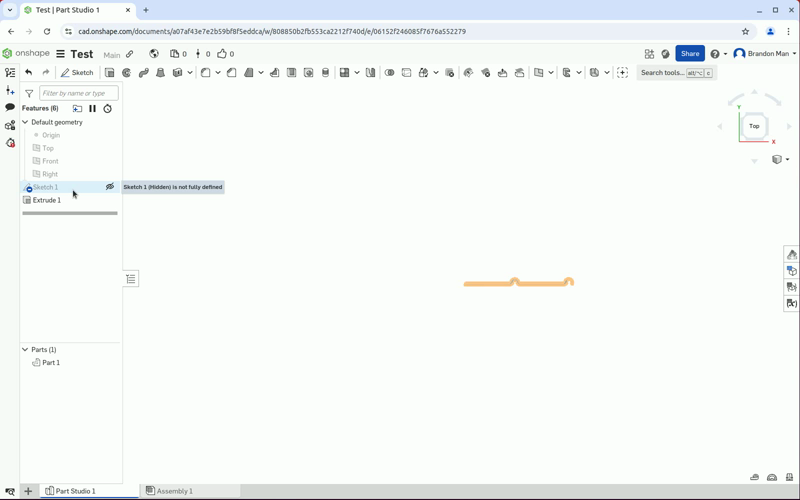
click(73, 189)
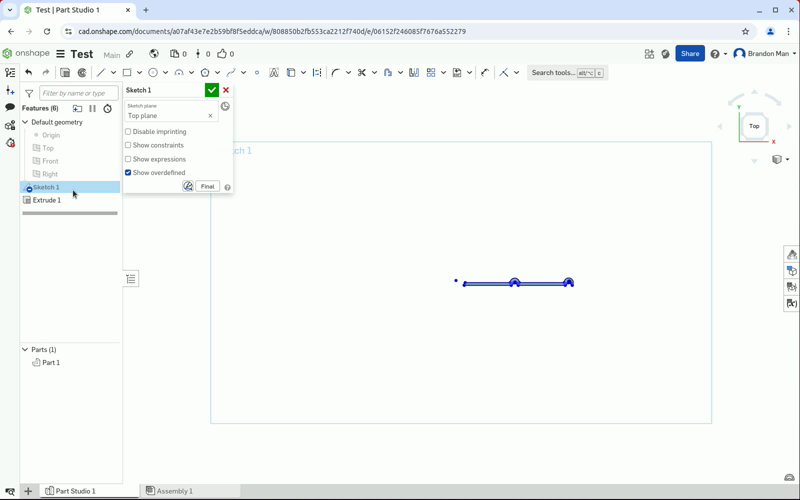
mouse_move(229, 92)
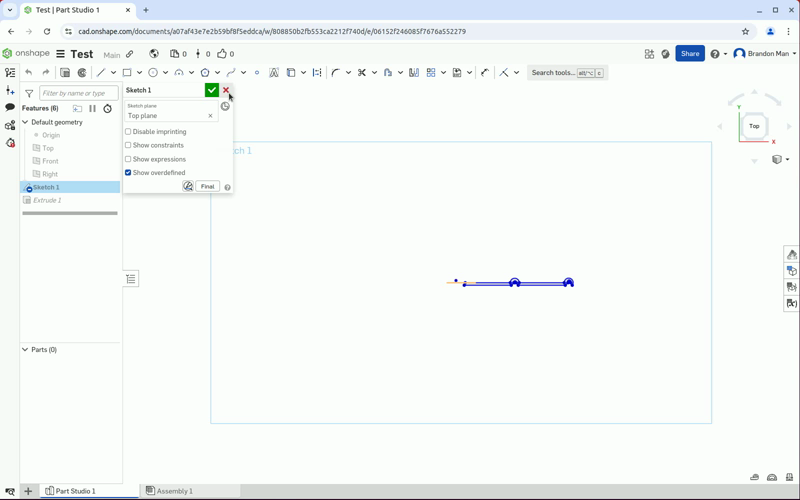
click(229, 92)
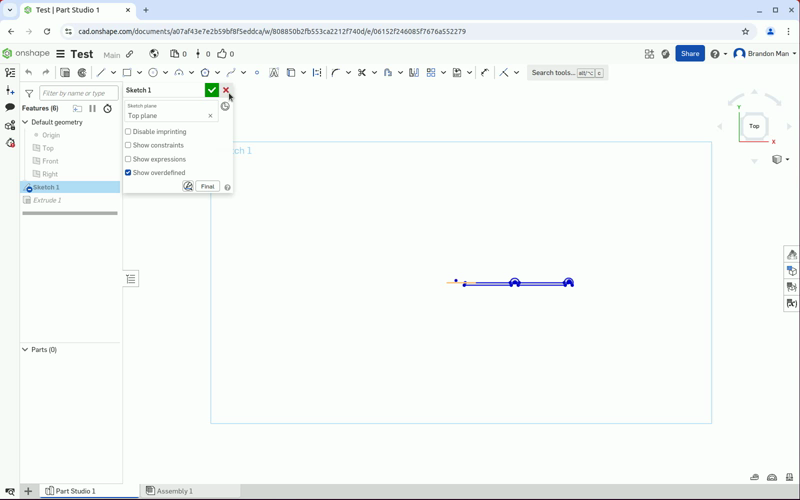
key(shift+s)
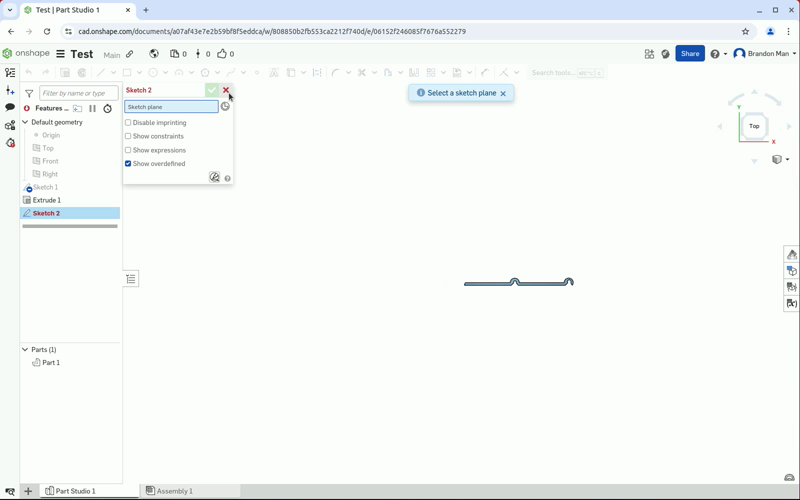
mouse_move(73, 150)
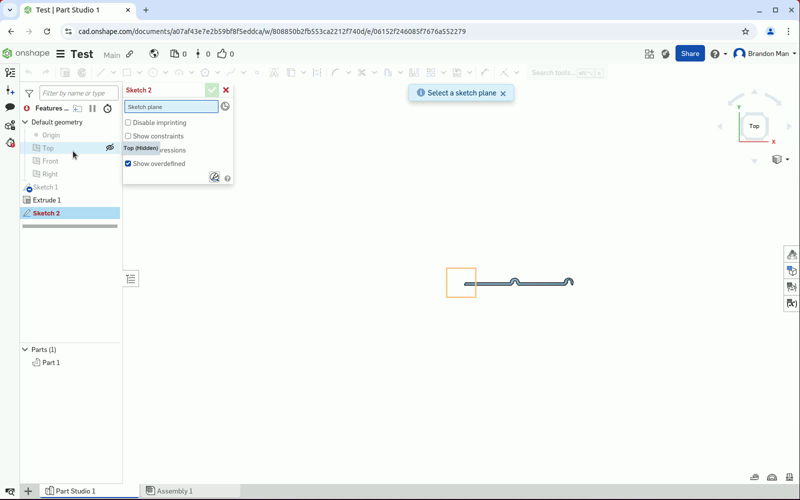
click(73, 150)
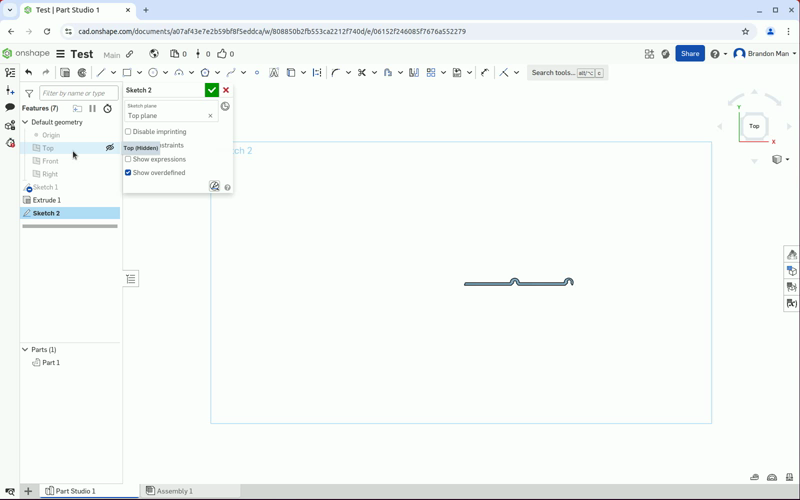
mouse_move(73, 352)
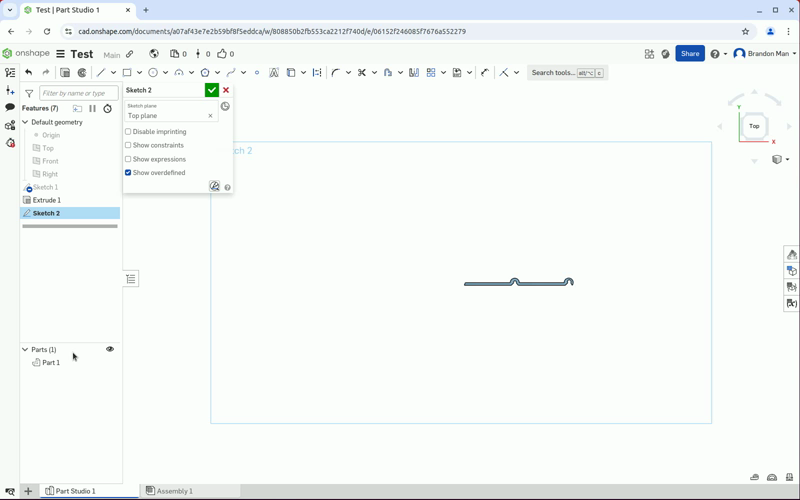
key(y)
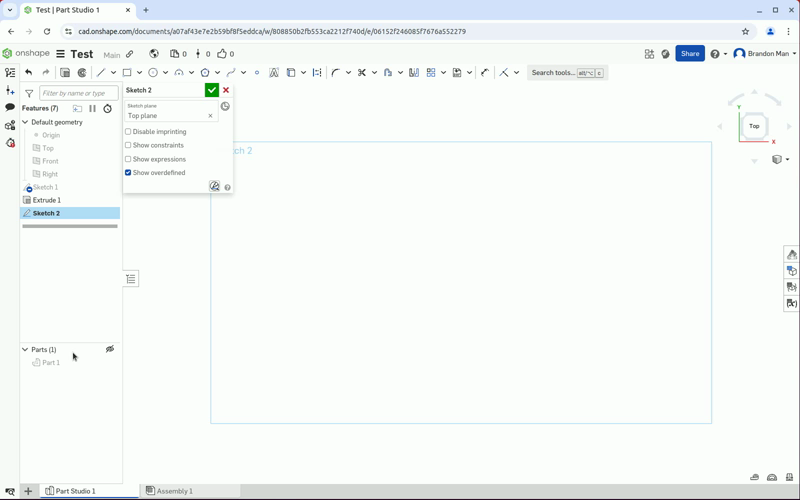
key(l)
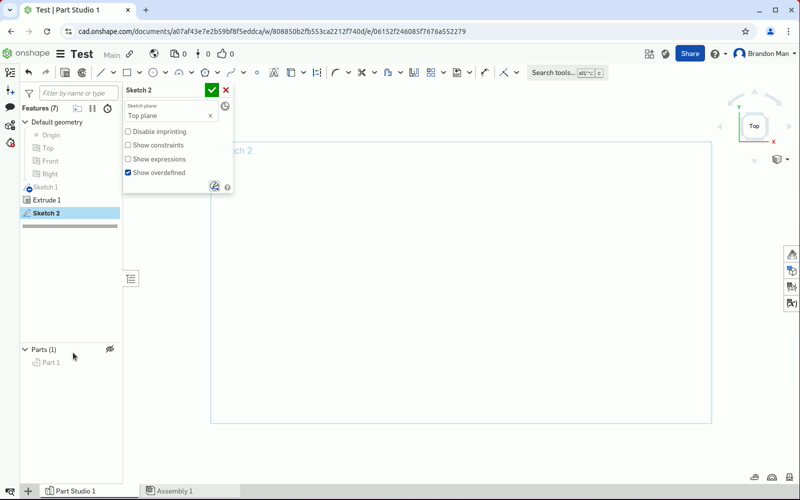
key_down(shift)
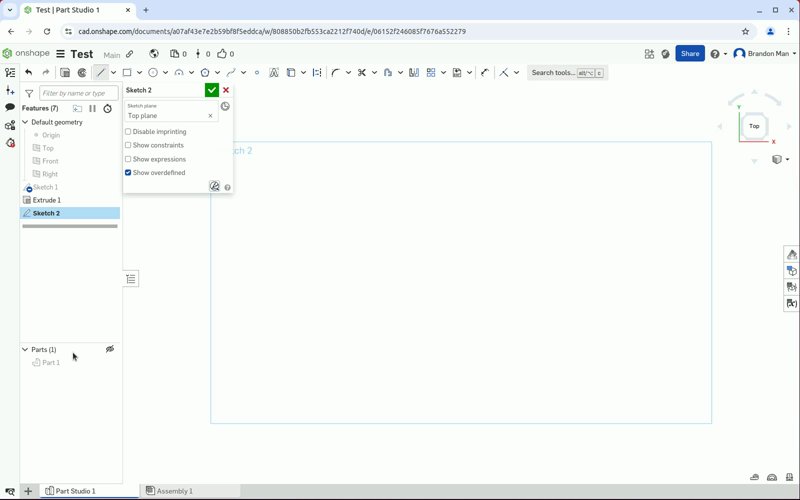
mouse_move(457, 285)
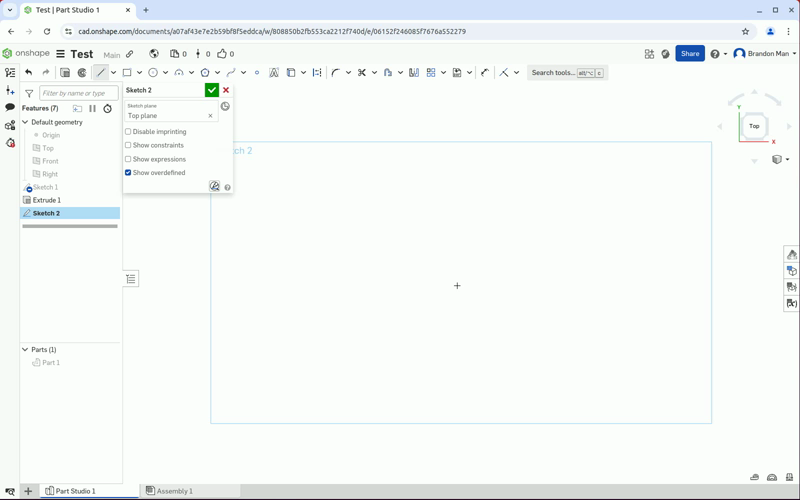
click(457, 285)
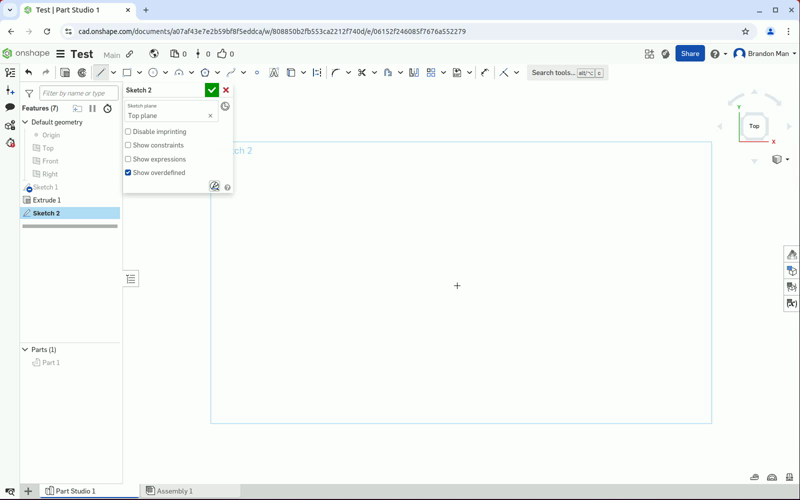
key_up(shift)
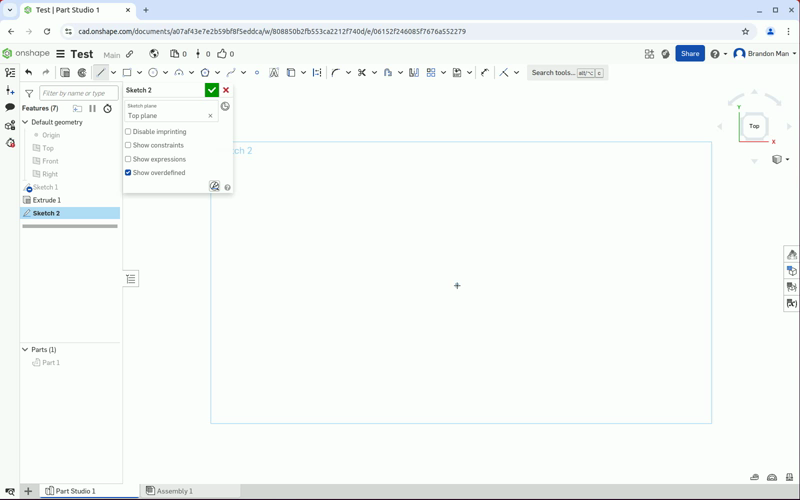
key_down(shift)
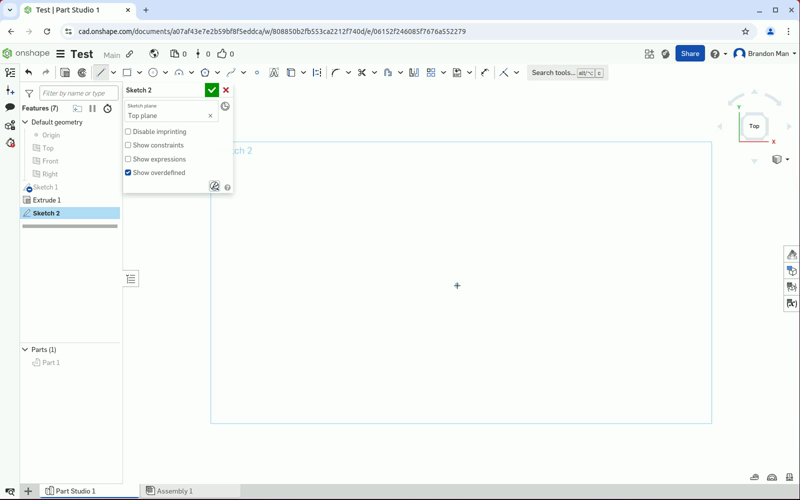
mouse_move(487, 285)
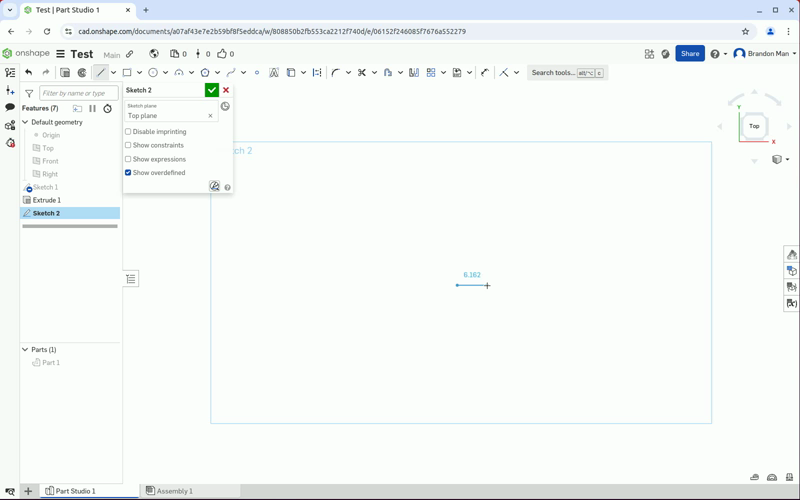
mouse_move(459, 283)
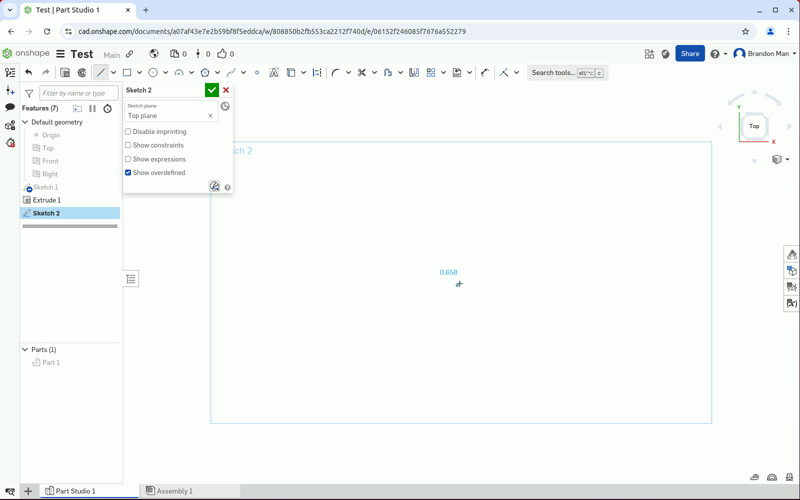
scroll(6)
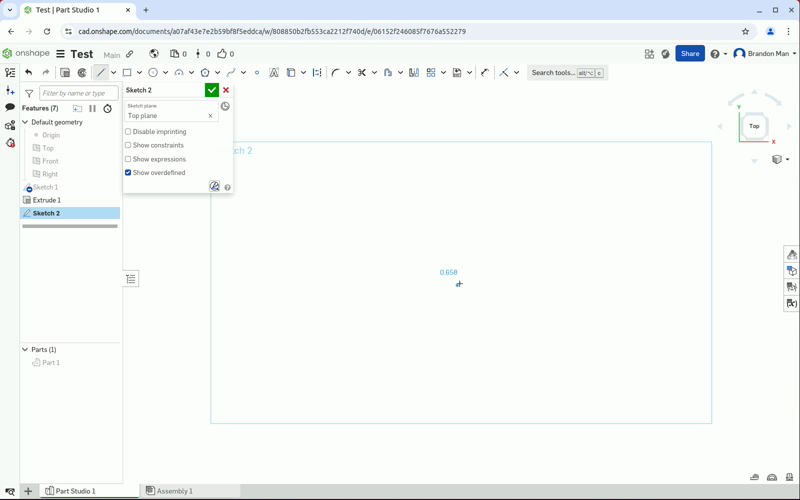
scroll(6)
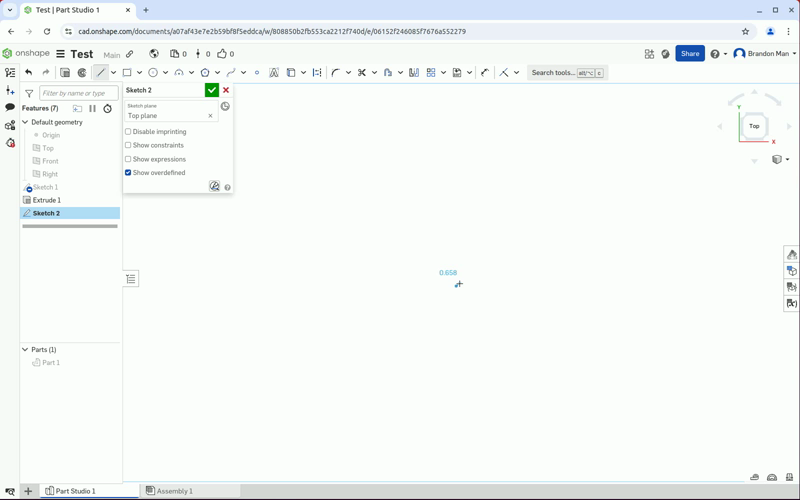
scroll(6)
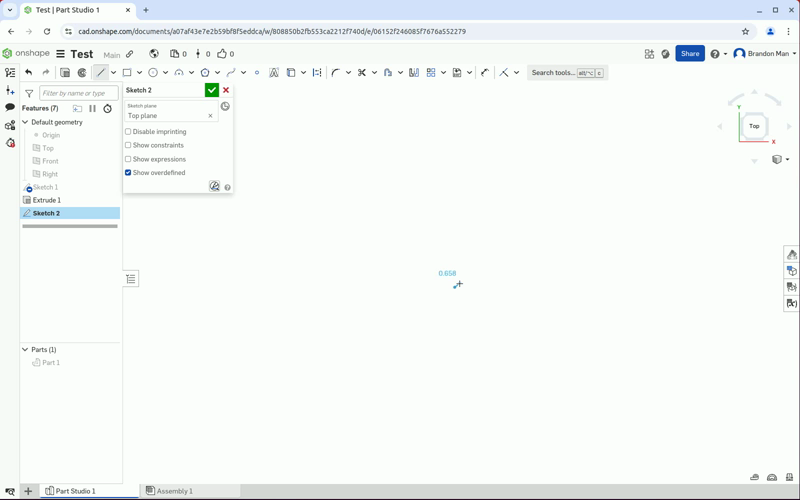
scroll(6)
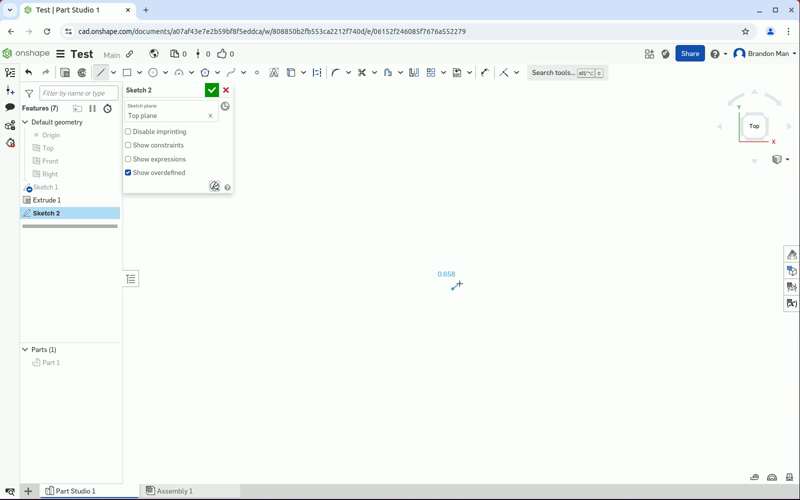
scroll(6)
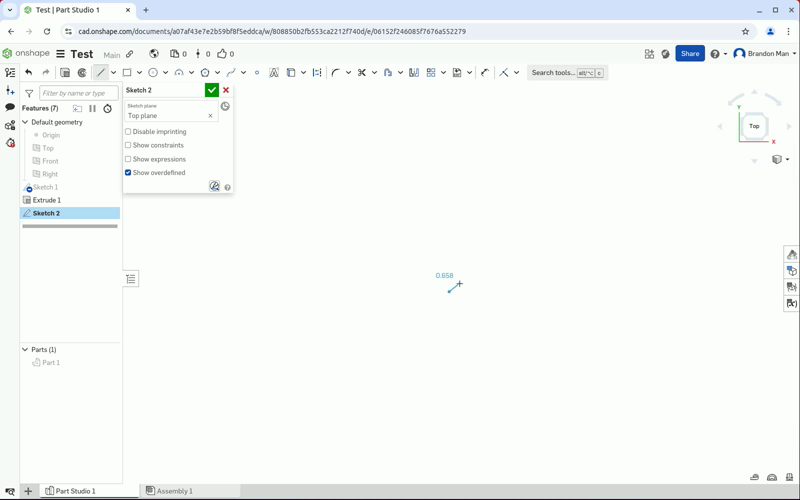
scroll(6)
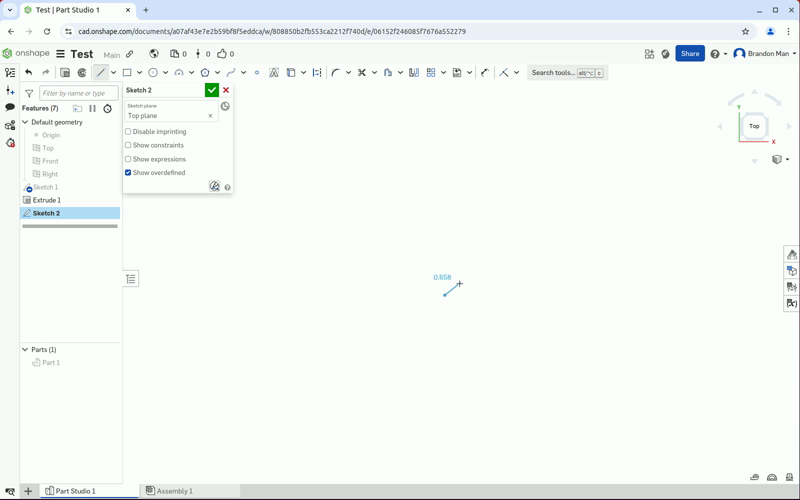
scroll(6)
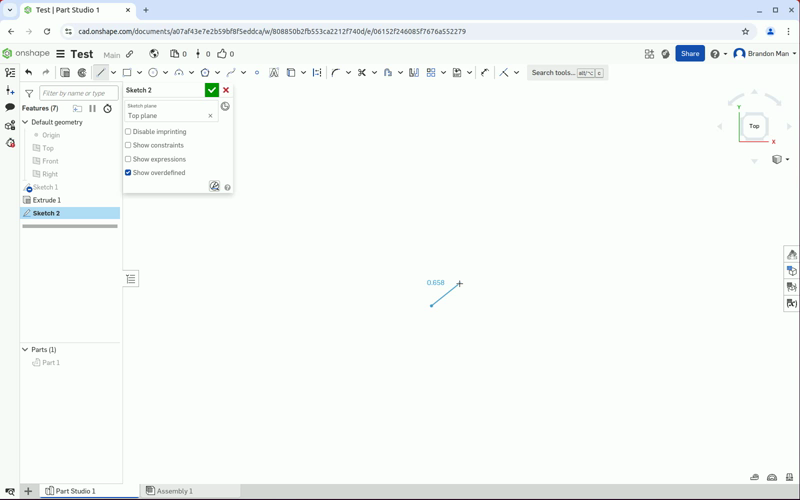
click(459, 283)
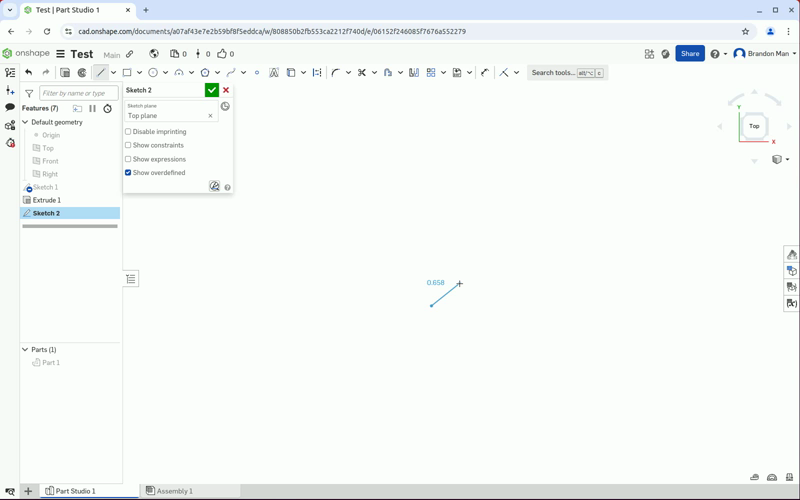
scroll(-6)
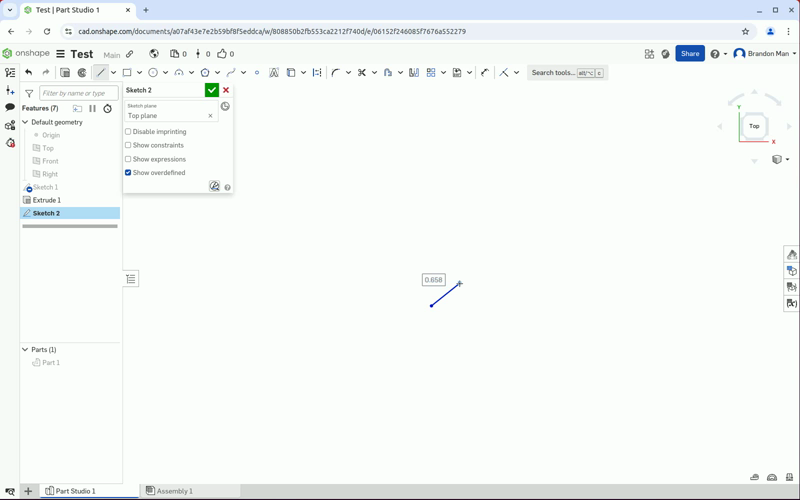
scroll(-6)
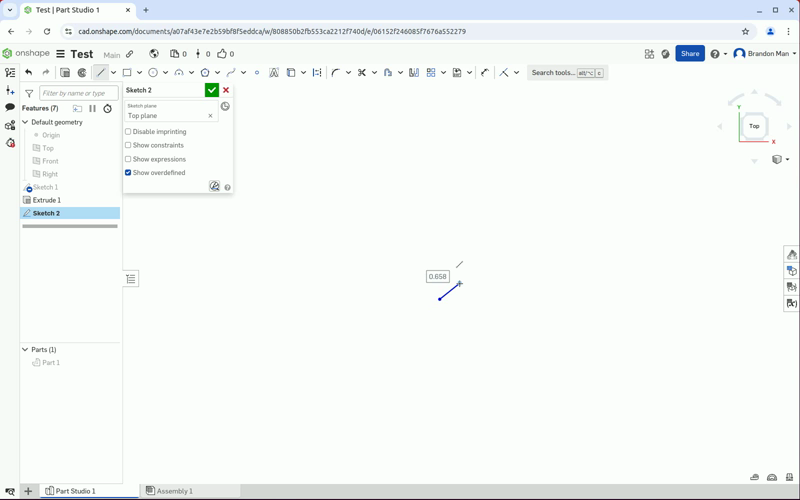
scroll(-6)
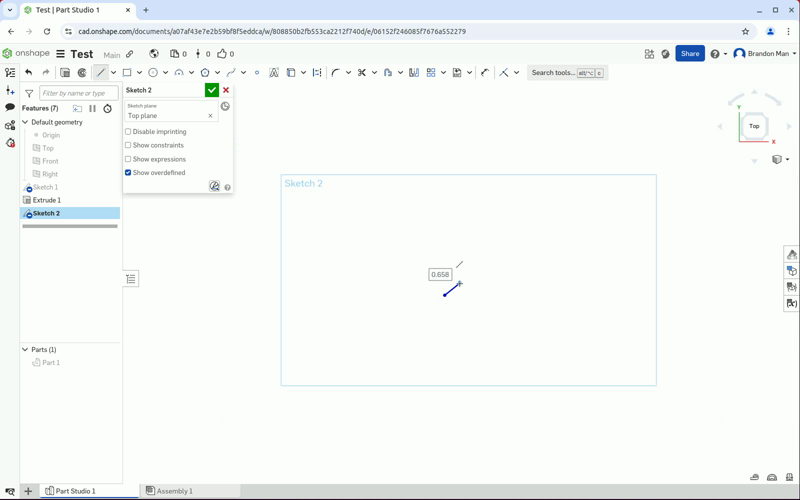
scroll(-6)
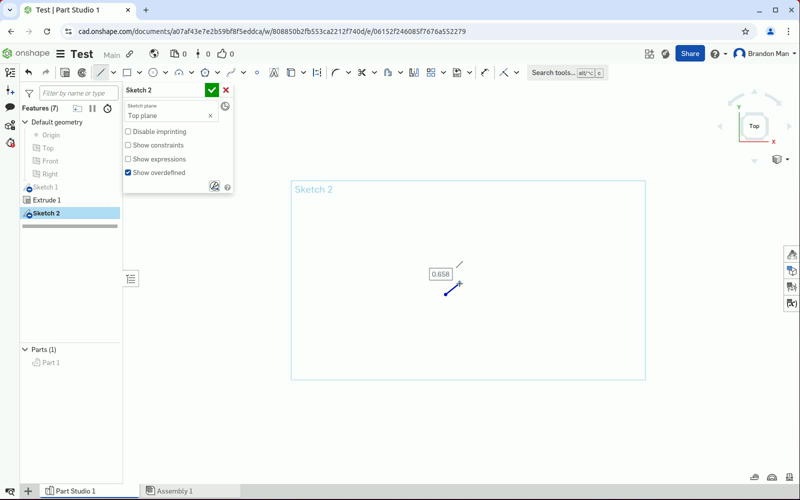
scroll(-6)
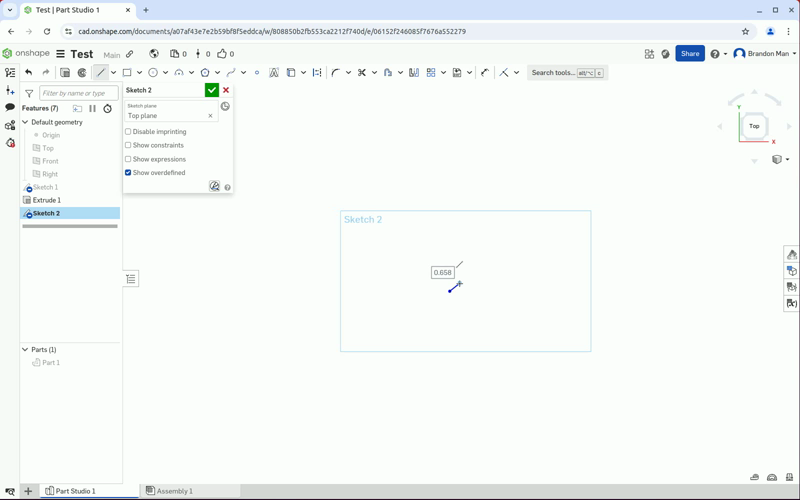
scroll(-6)
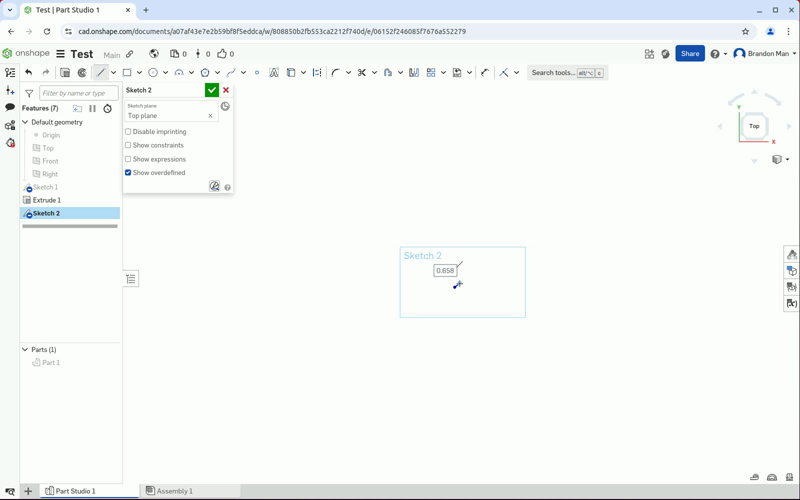
scroll(-6)
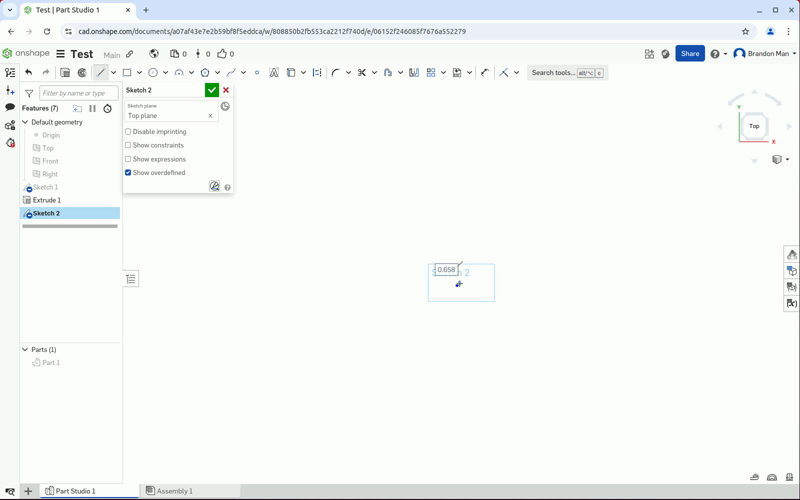
key_up(shift)
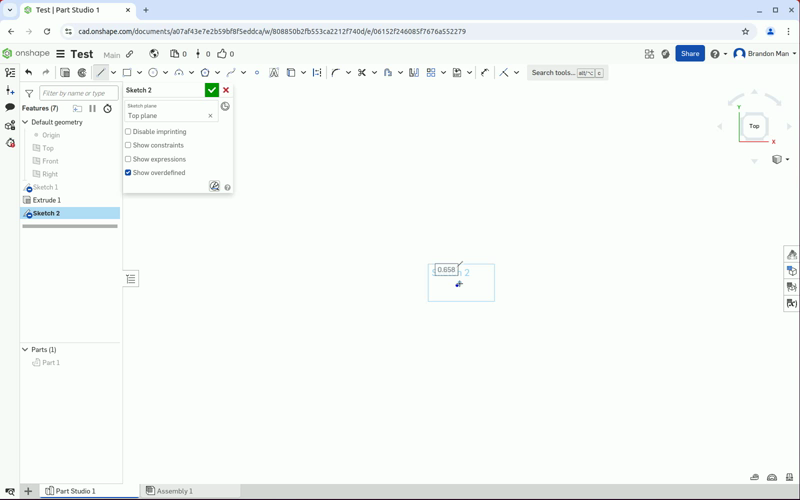
key(esc)
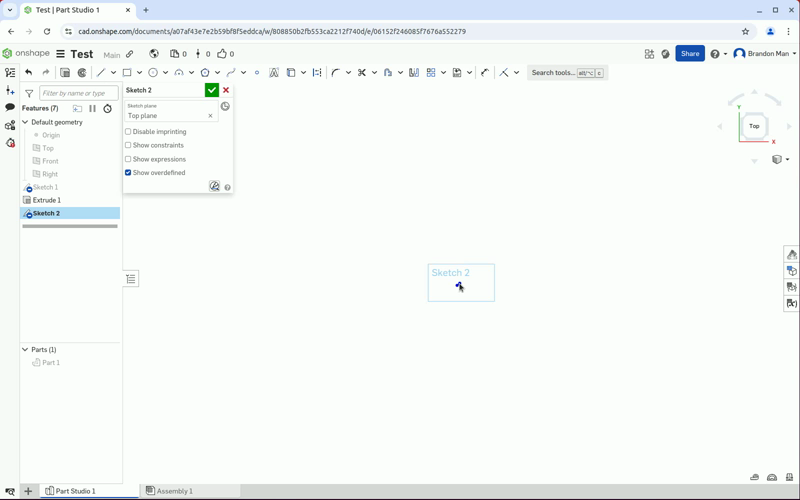
key(a)
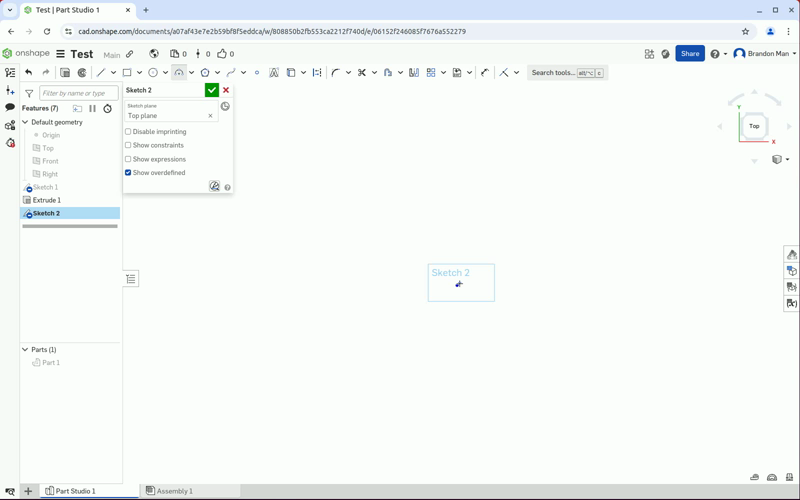
mouse_move(459, 283)
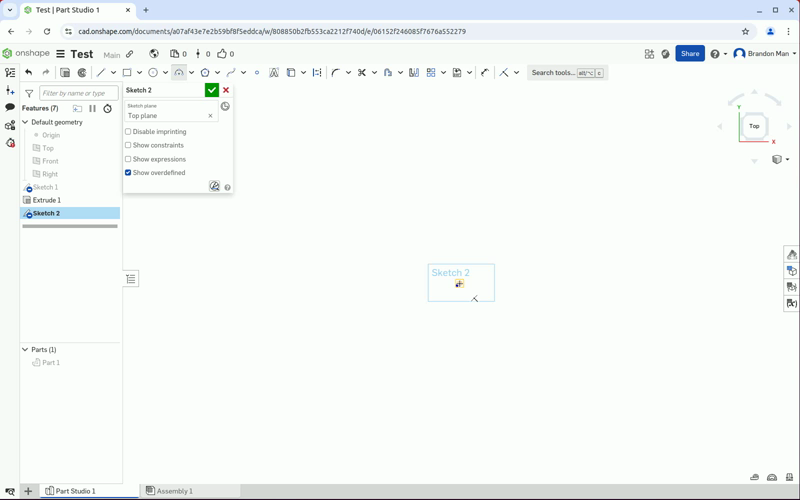
scroll(6)
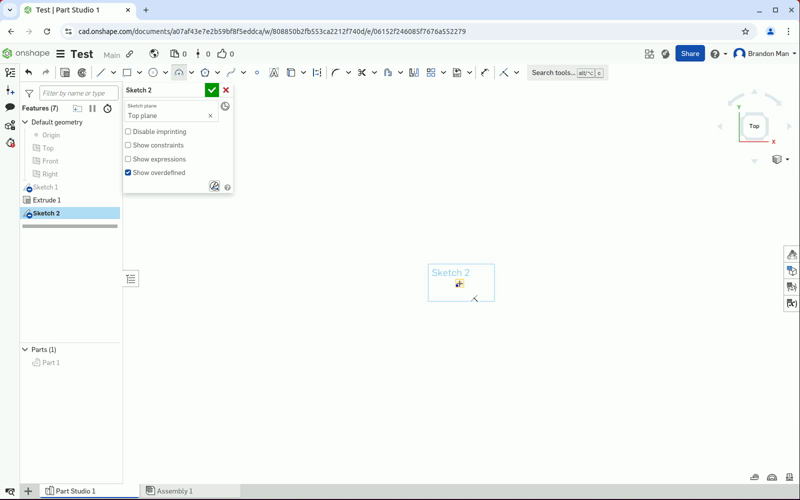
scroll(6)
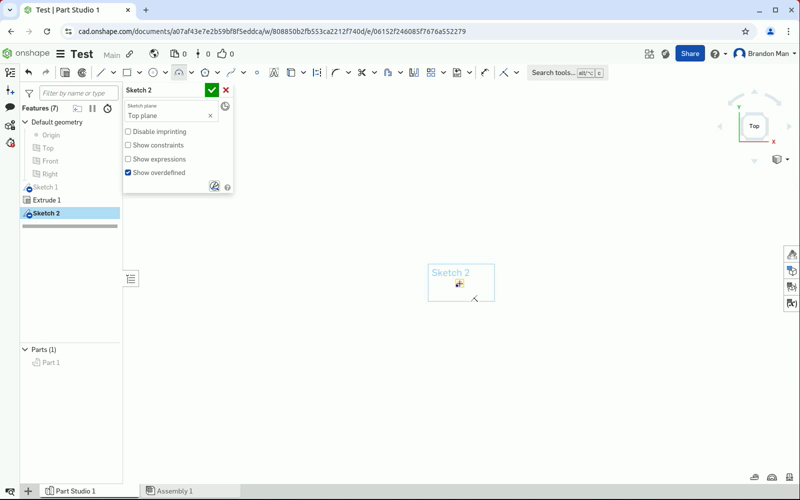
scroll(6)
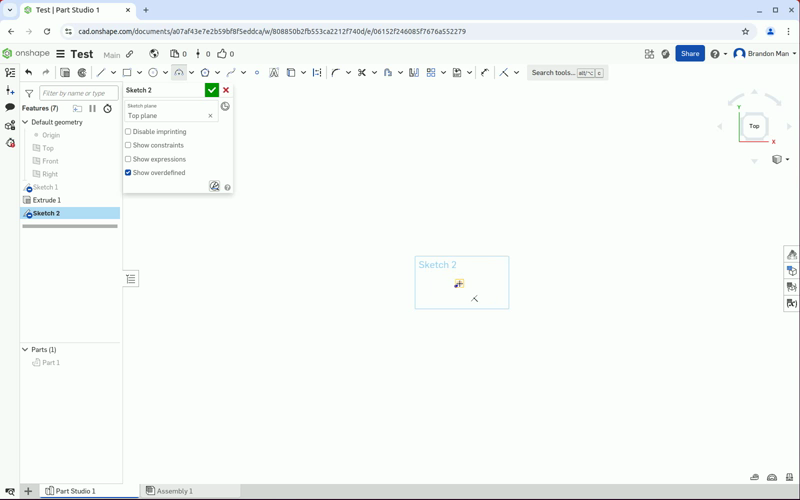
scroll(6)
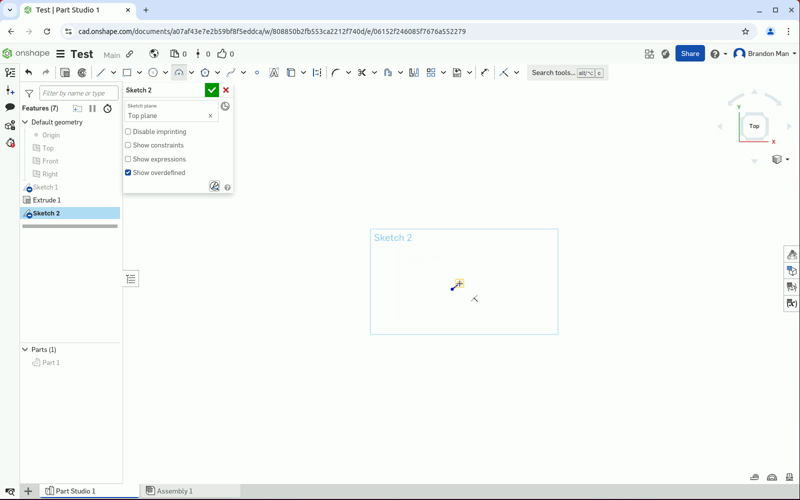
scroll(6)
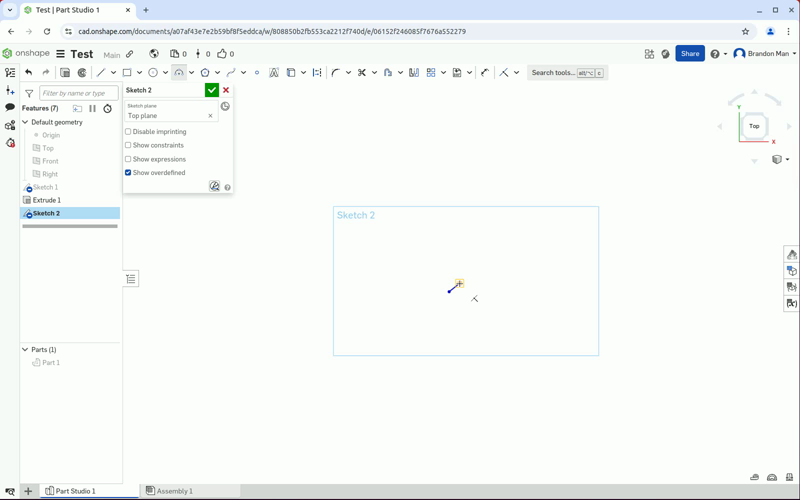
scroll(6)
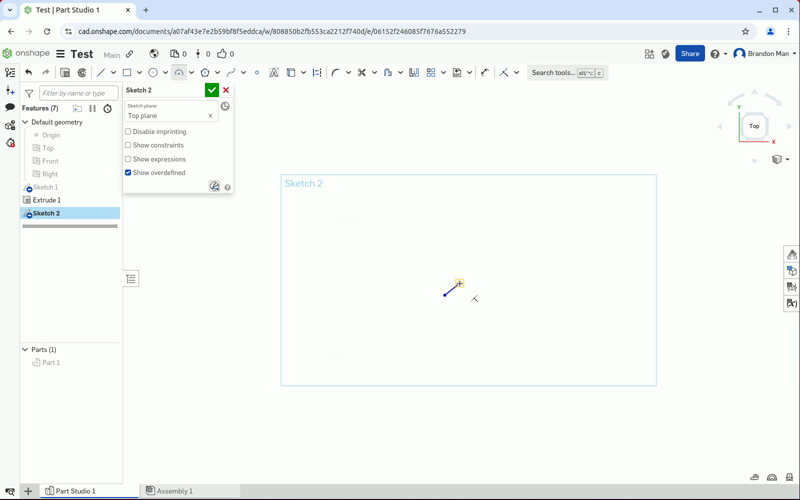
scroll(6)
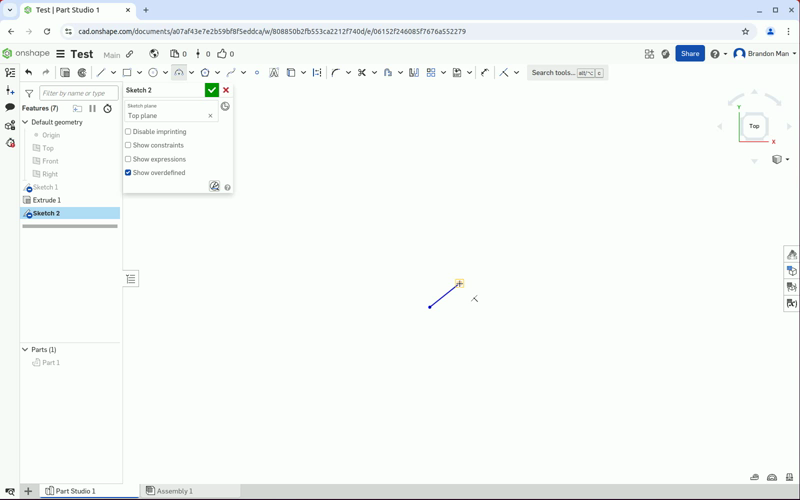
click(459, 283)
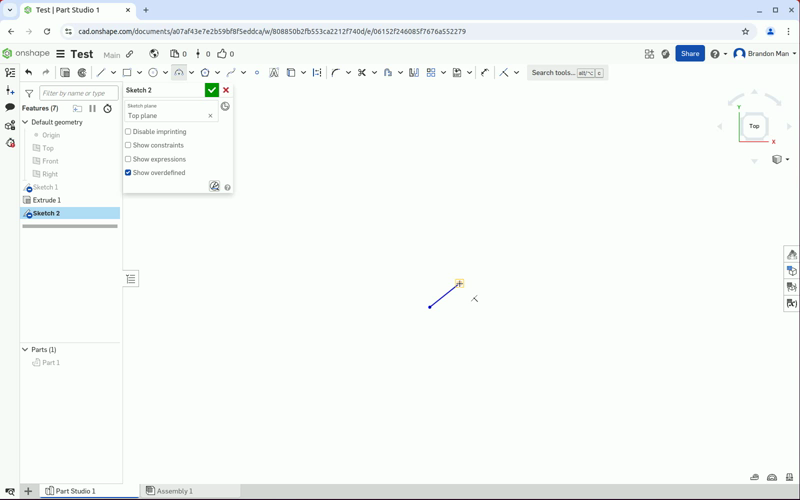
scroll(-6)
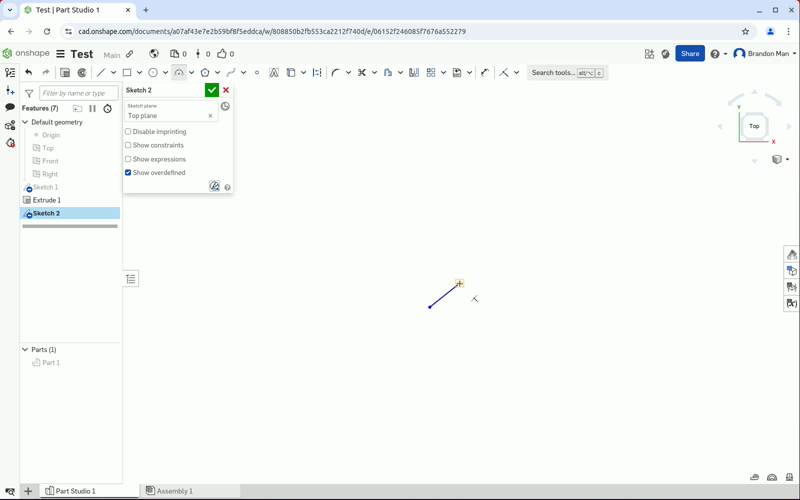
scroll(-6)
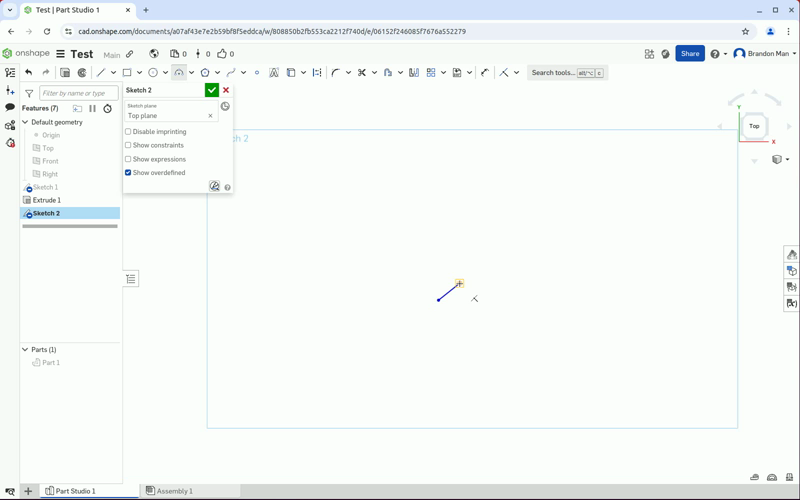
scroll(-6)
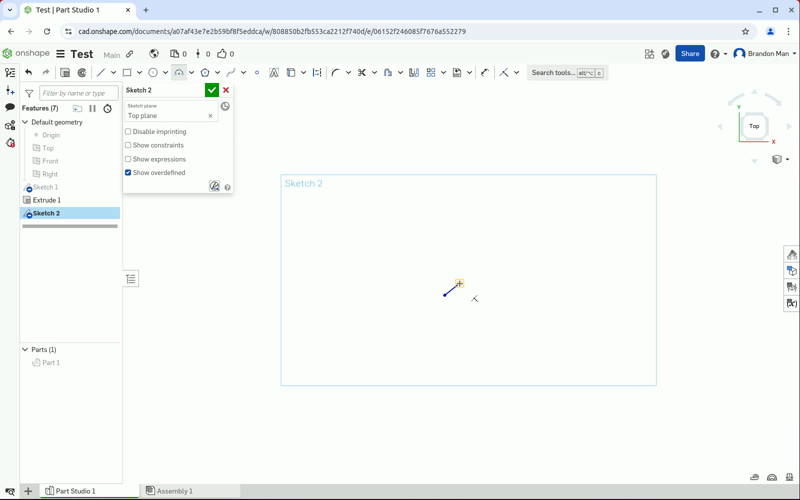
scroll(-6)
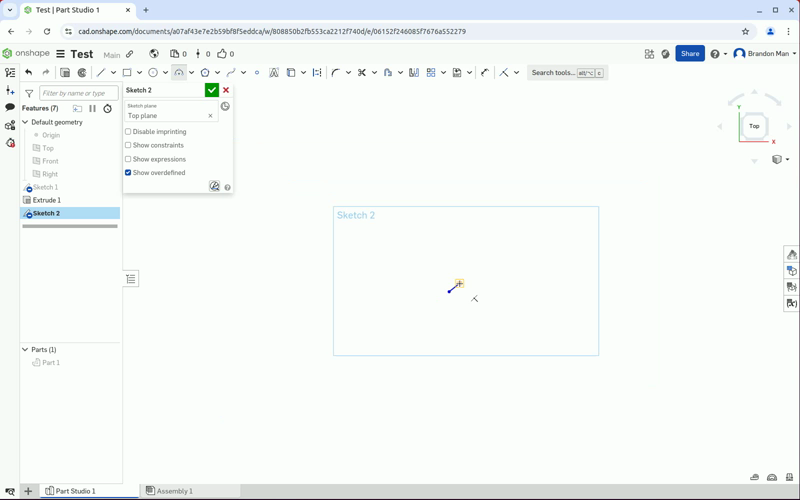
scroll(-6)
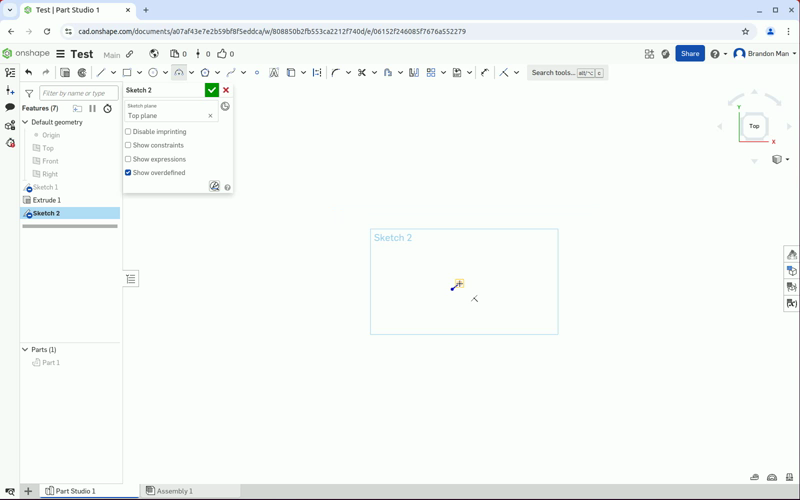
scroll(-6)
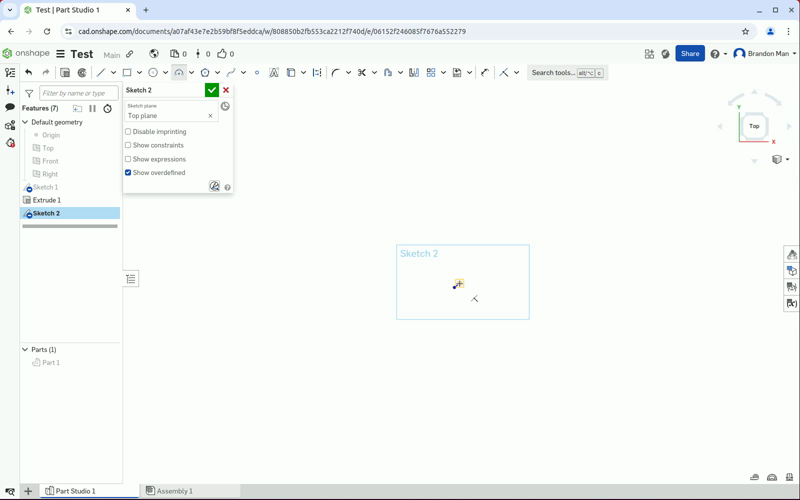
scroll(-6)
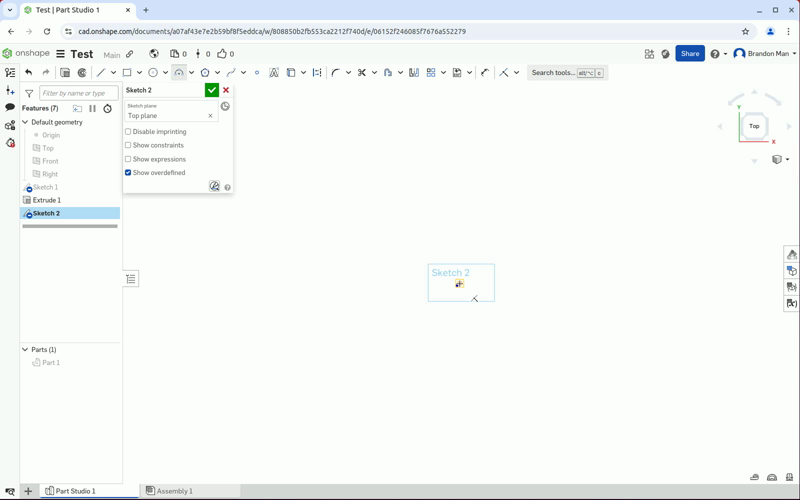
key_down(shift)
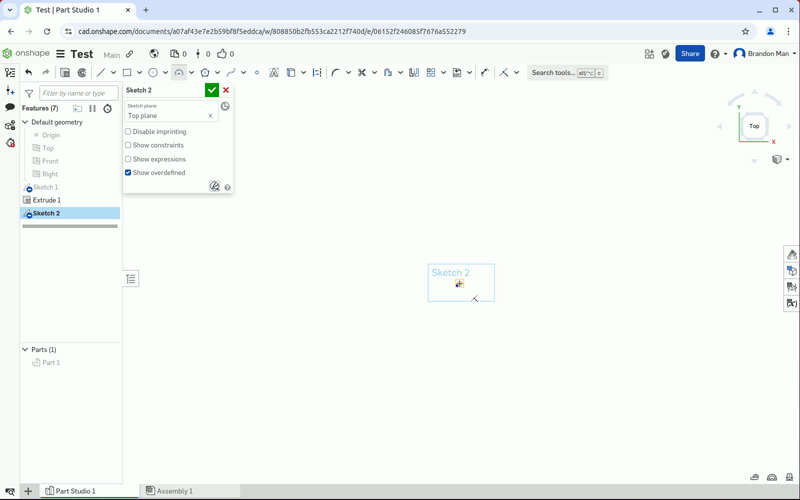
mouse_move(463, 283)
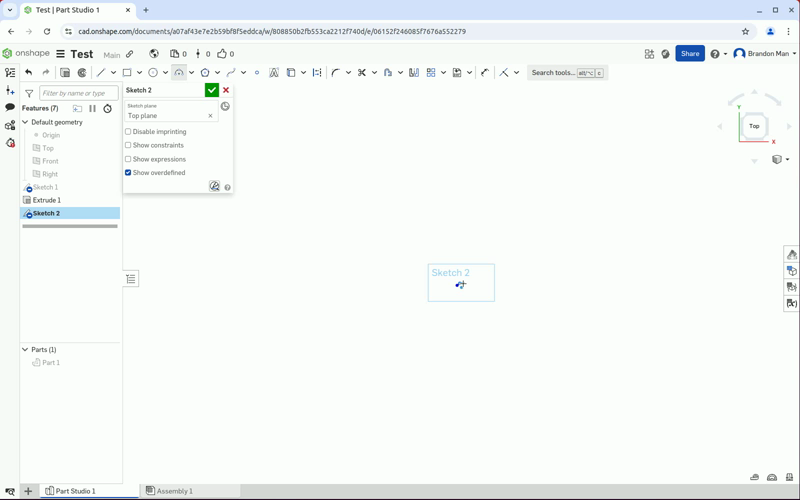
scroll(6)
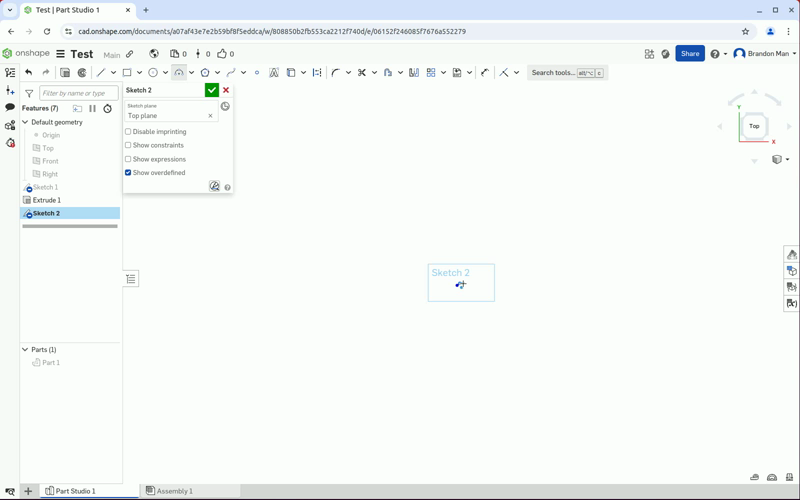
scroll(6)
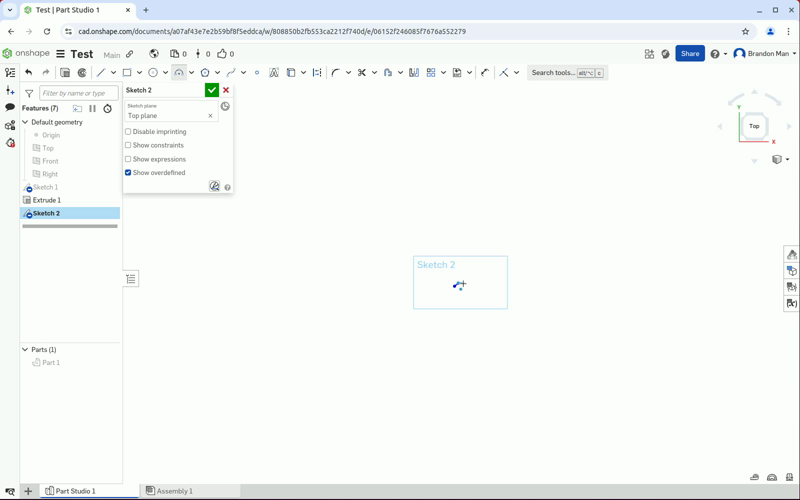
scroll(6)
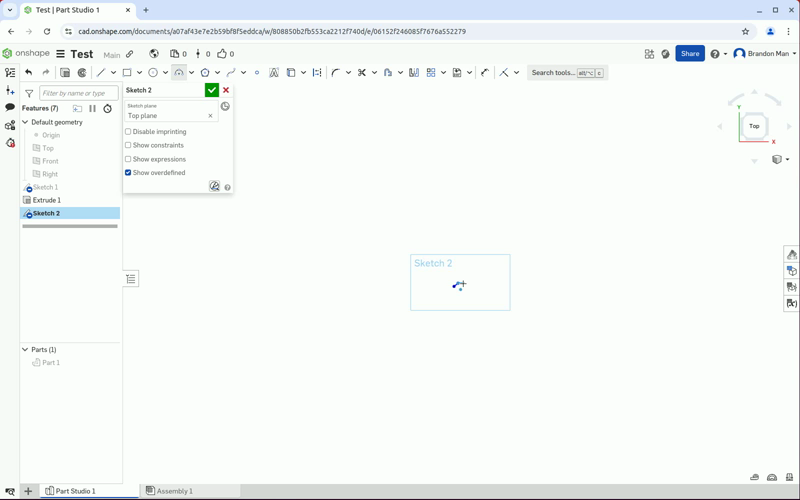
scroll(6)
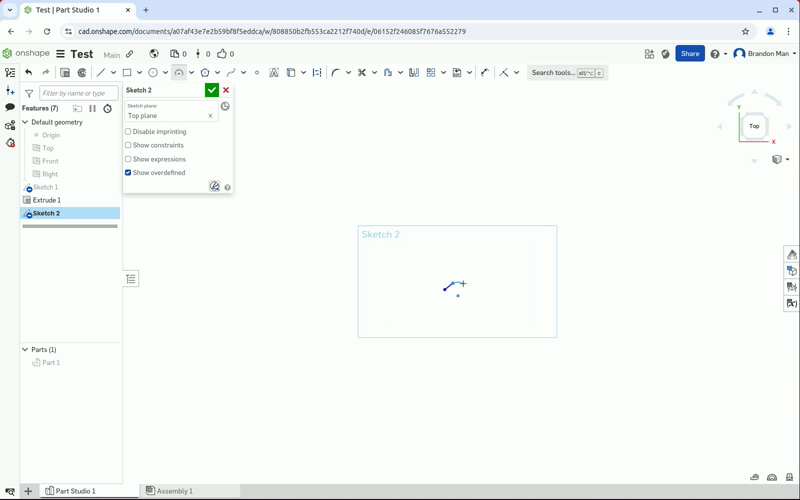
scroll(6)
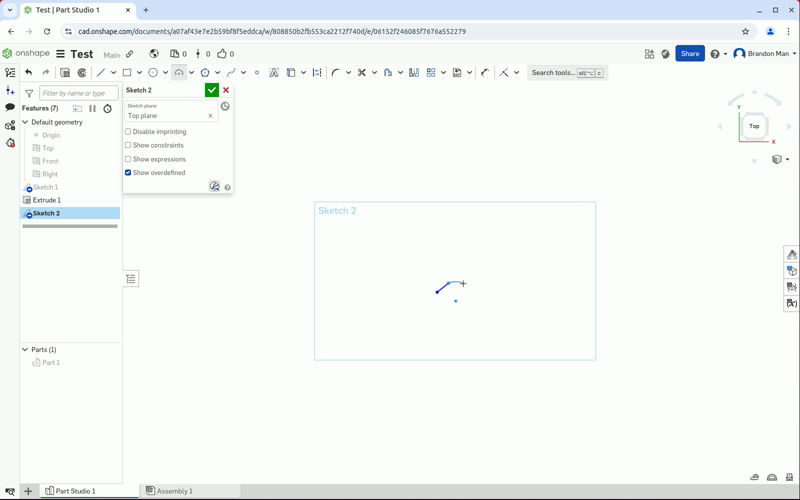
scroll(6)
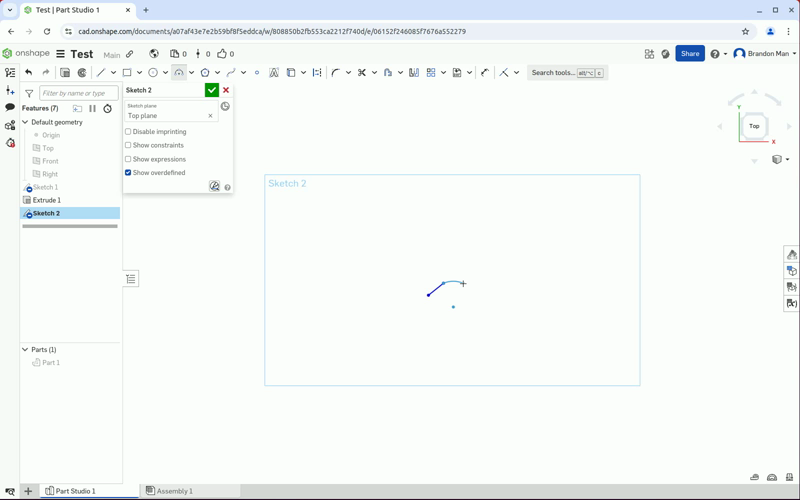
scroll(6)
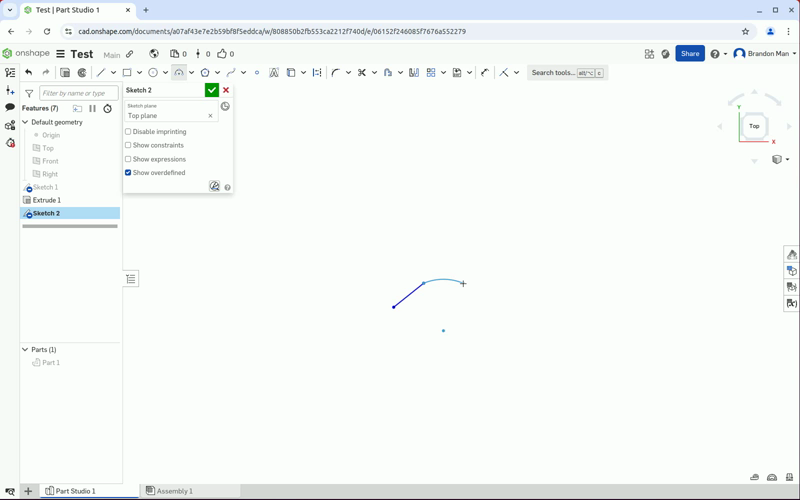
click(463, 283)
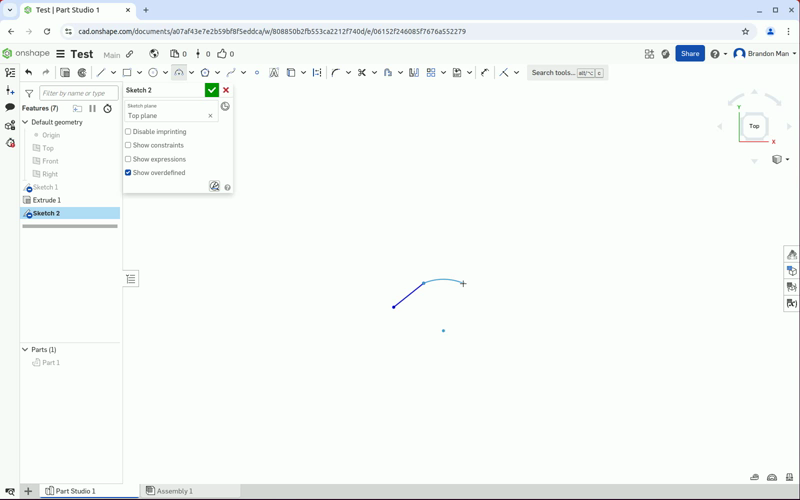
scroll(-6)
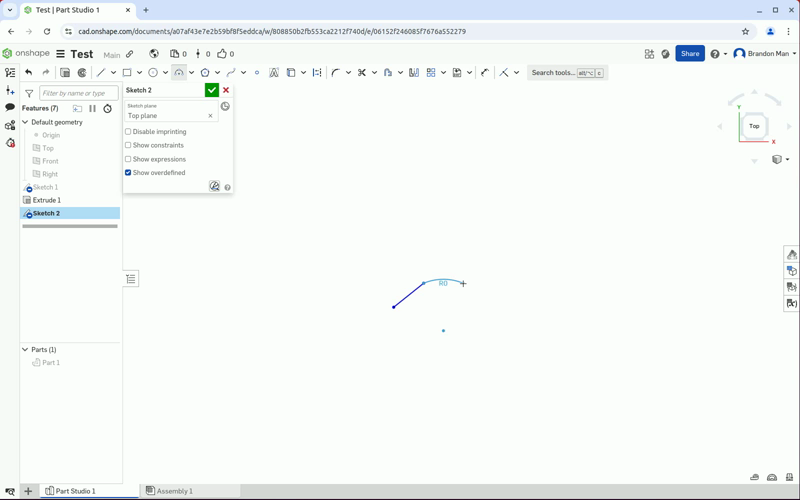
scroll(-6)
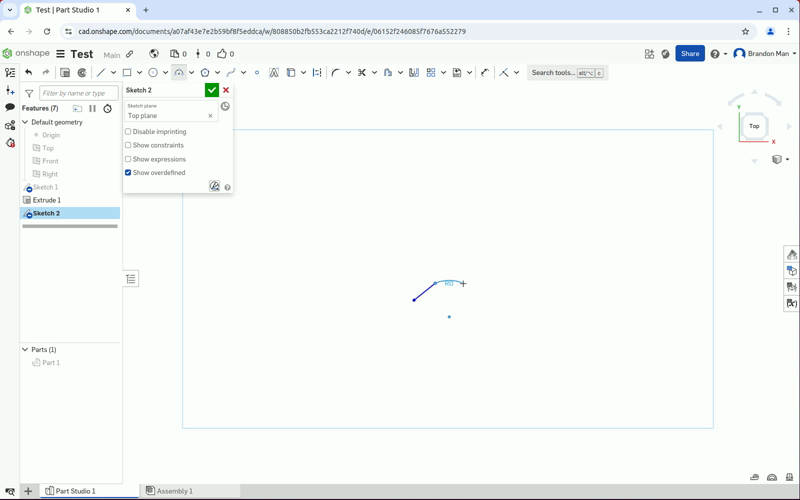
scroll(-6)
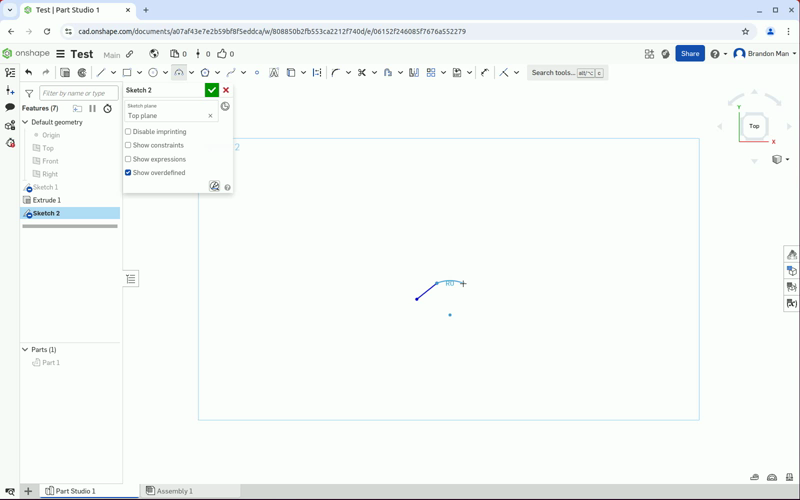
scroll(-6)
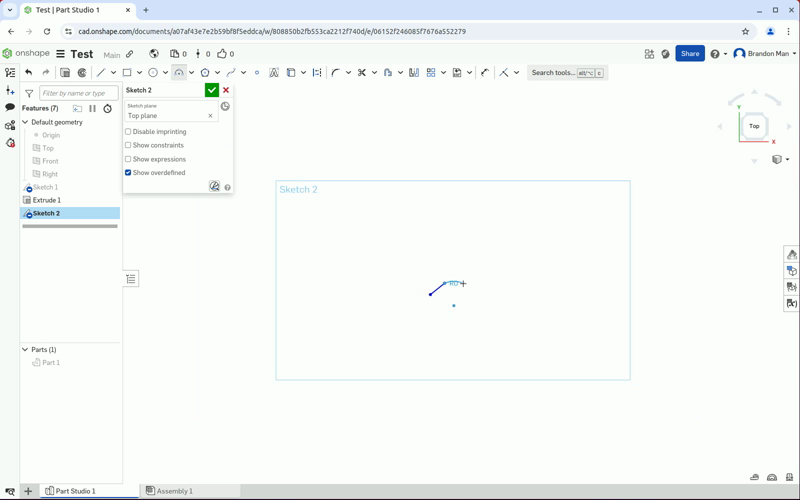
scroll(-6)
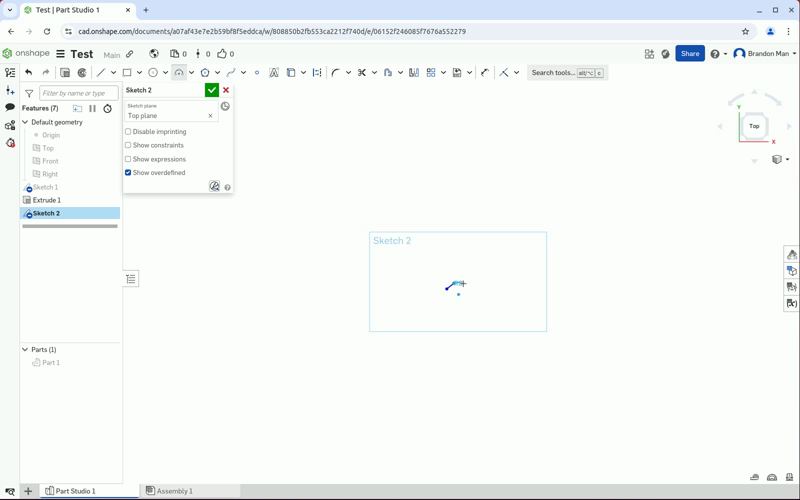
scroll(-6)
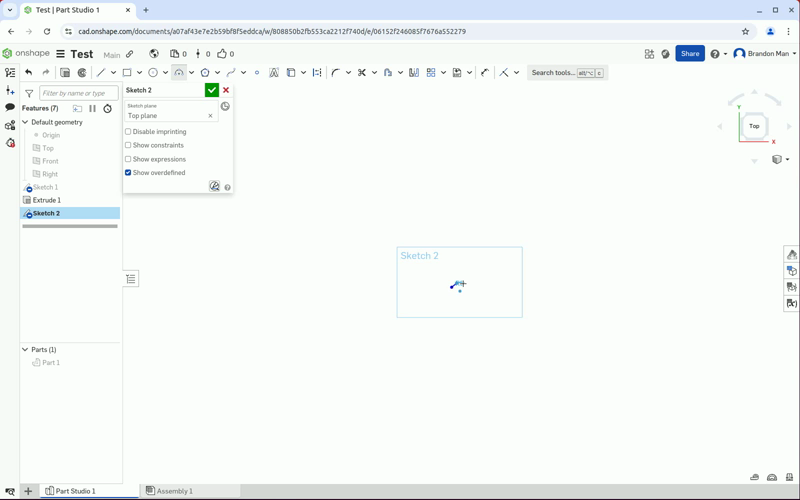
scroll(-6)
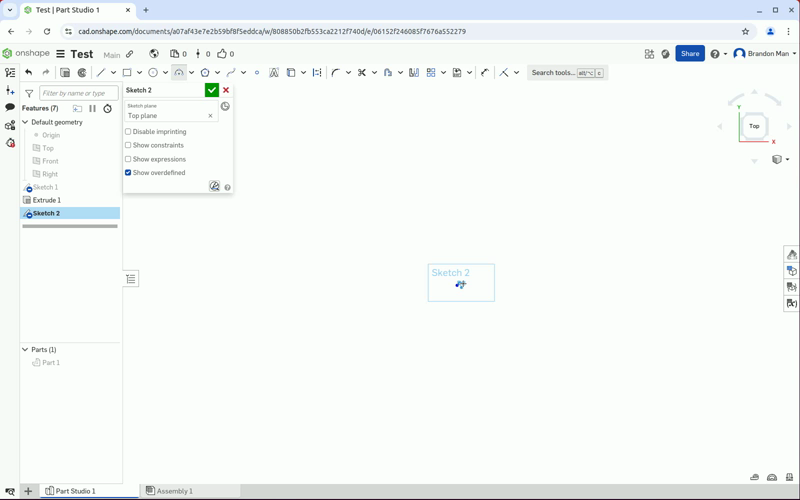
mouse_move(461, 279)
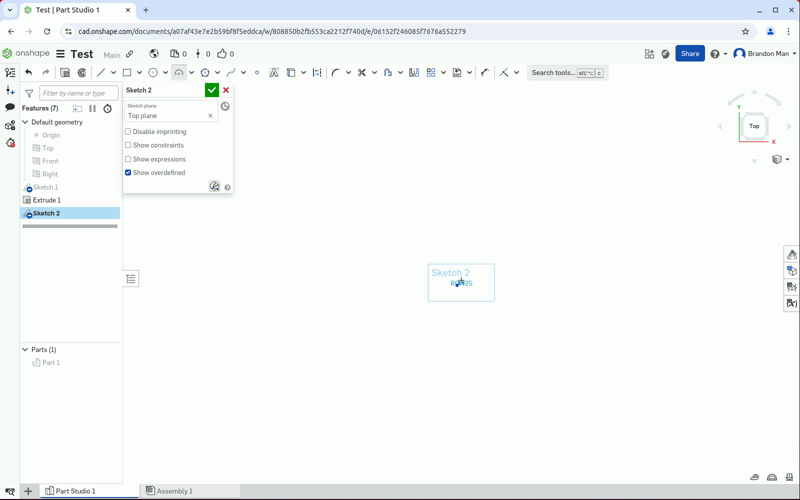
scroll(6)
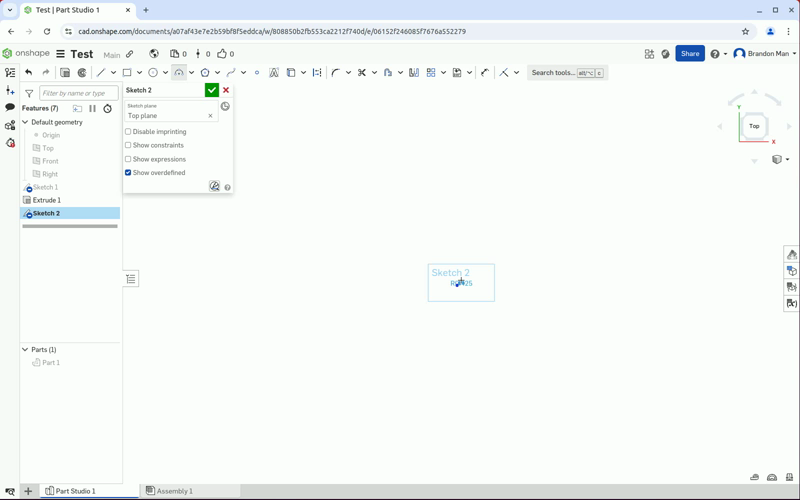
scroll(6)
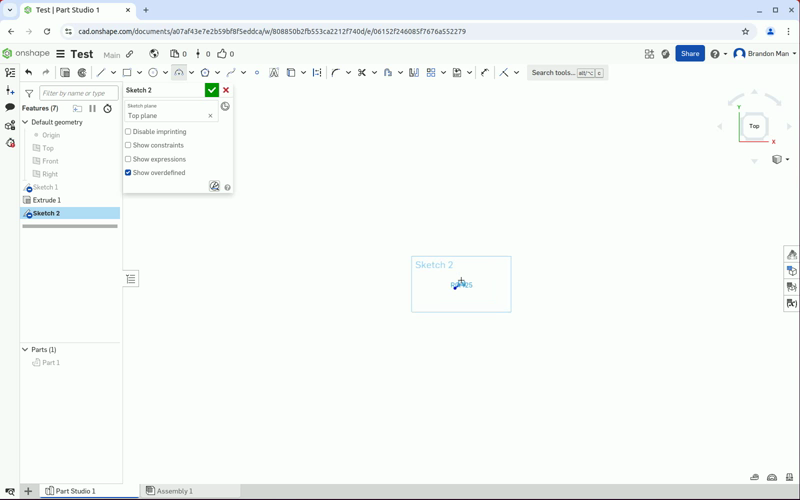
scroll(6)
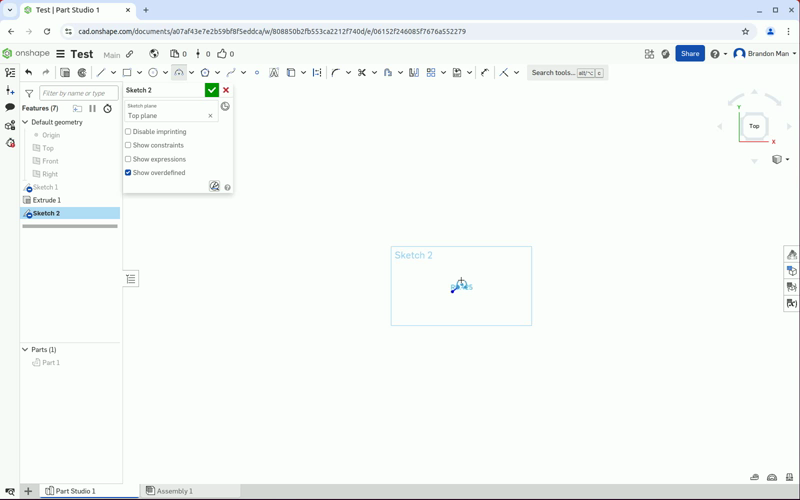
scroll(6)
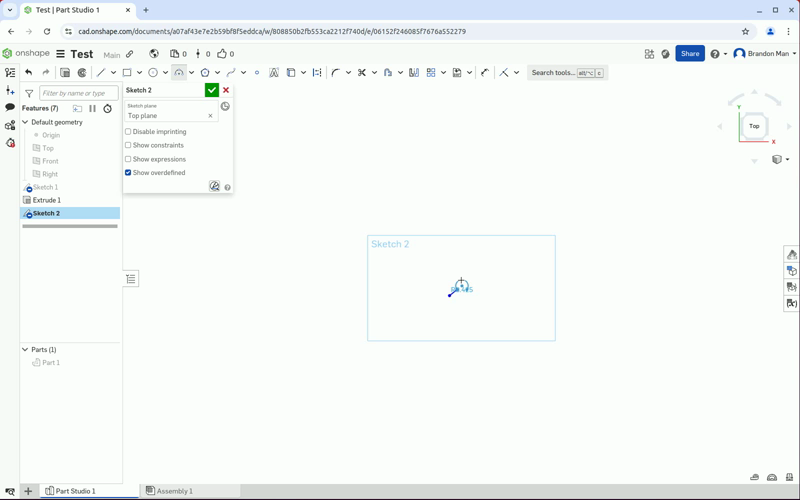
scroll(6)
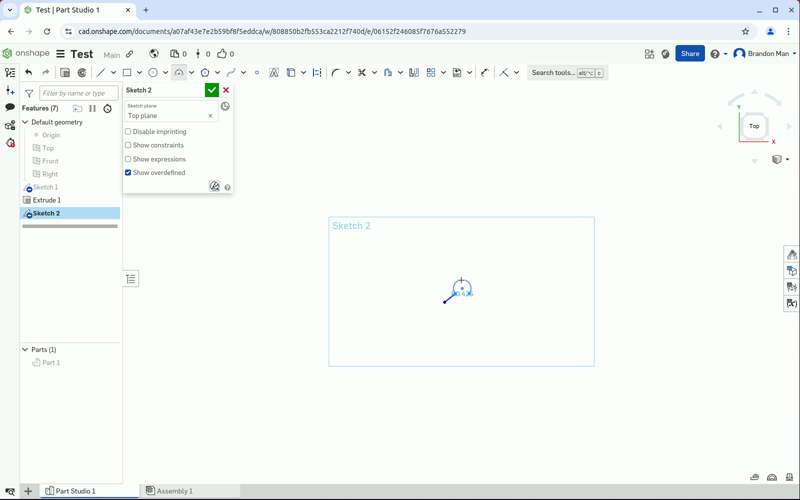
scroll(6)
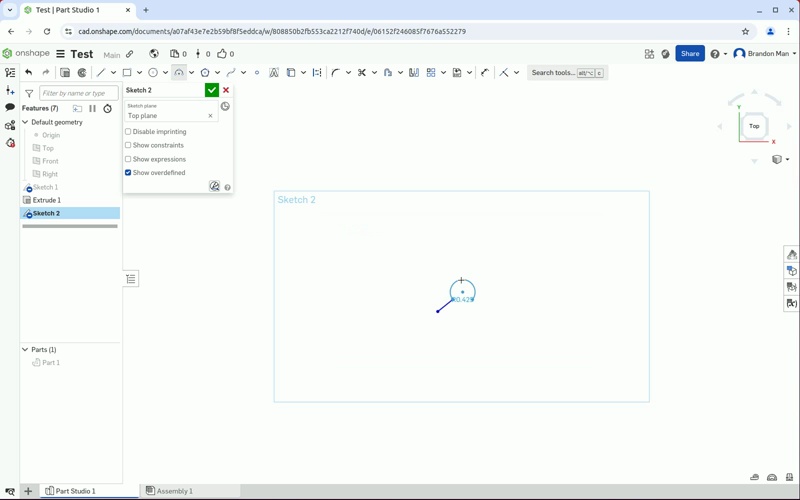
scroll(6)
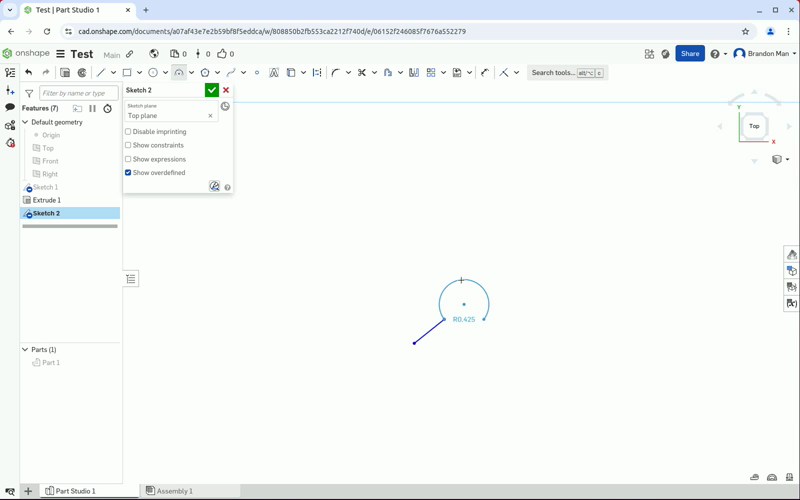
click(461, 279)
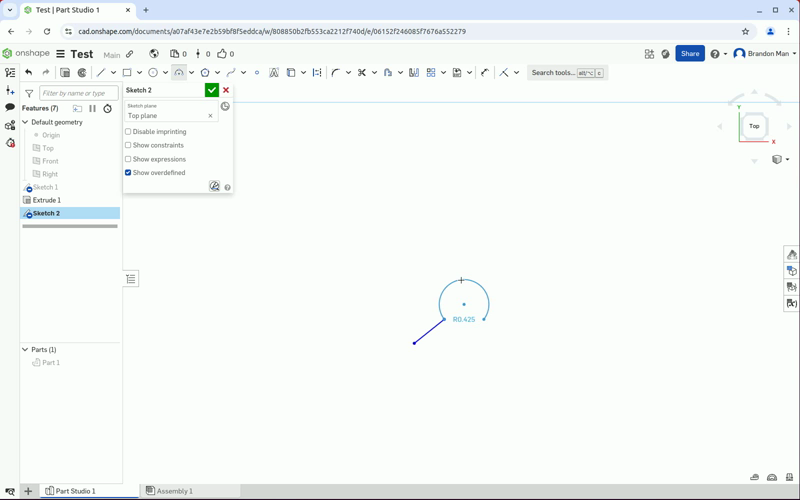
scroll(-6)
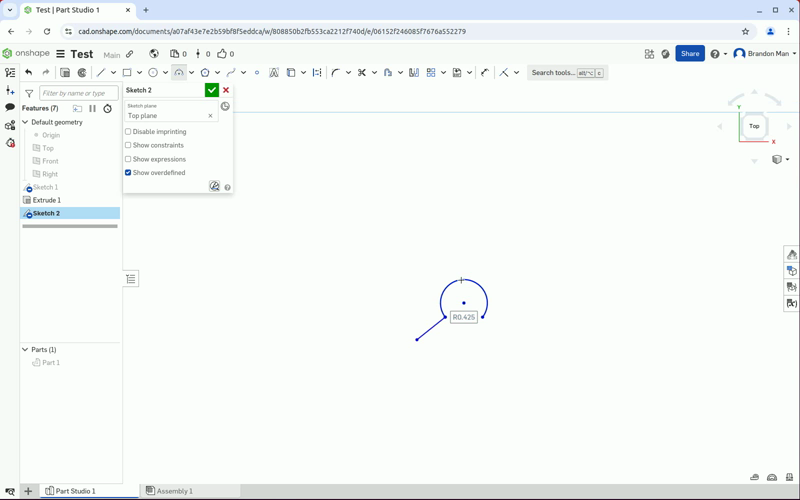
scroll(-6)
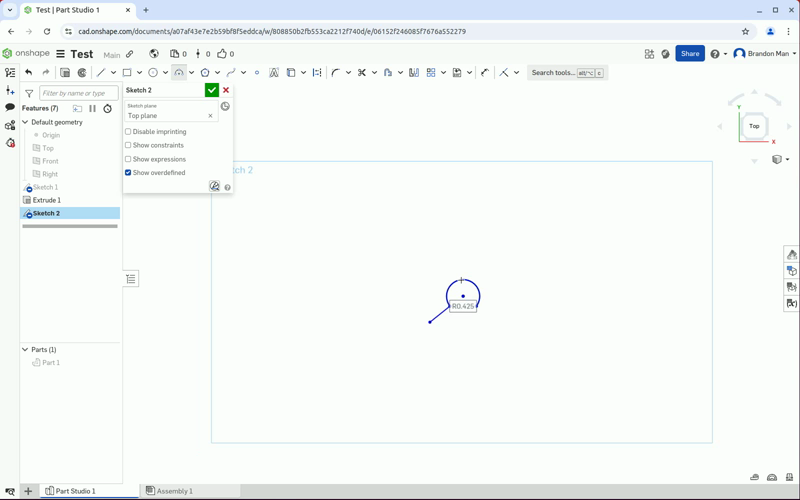
scroll(-6)
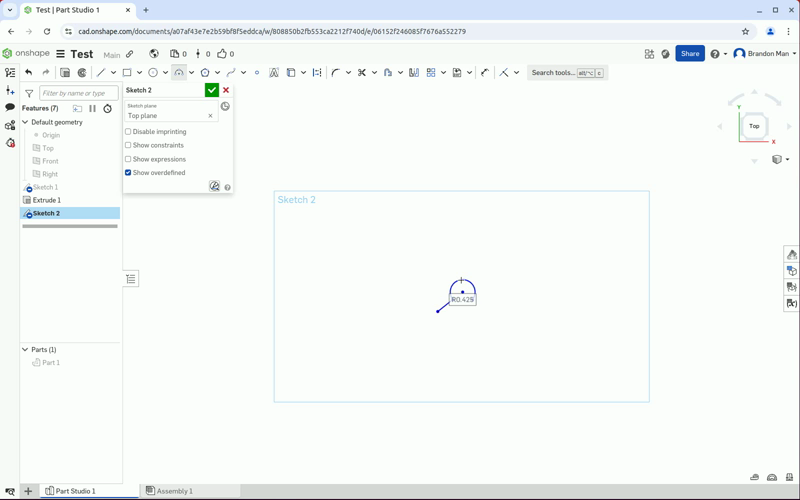
scroll(-6)
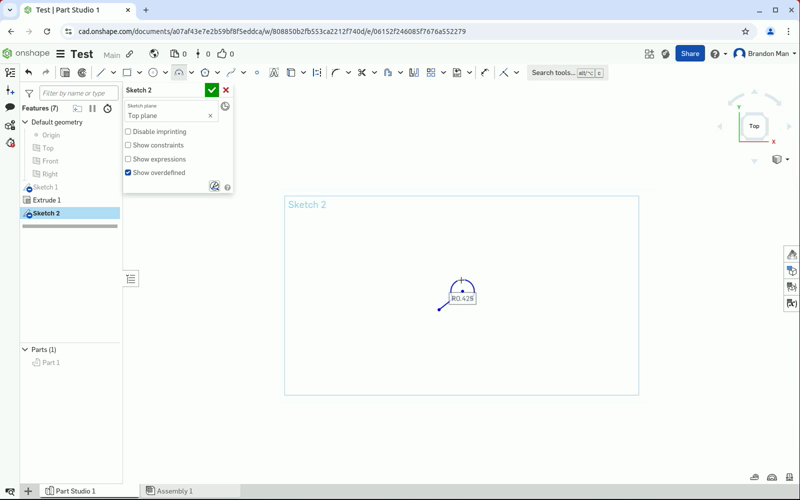
scroll(-6)
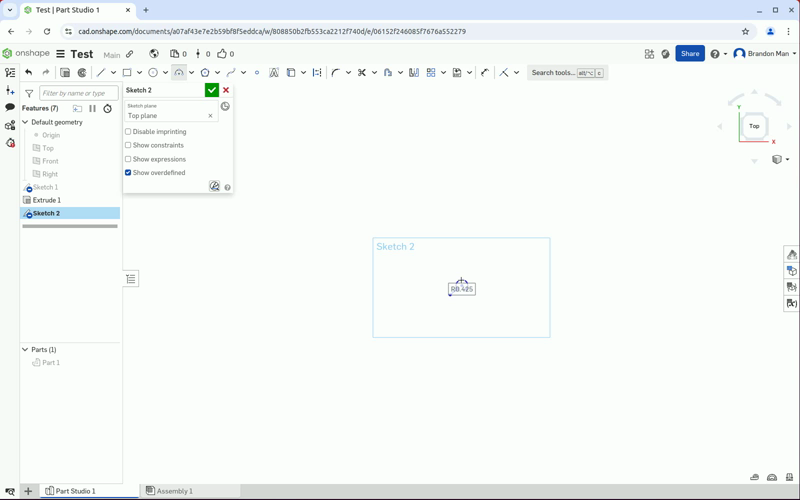
scroll(-6)
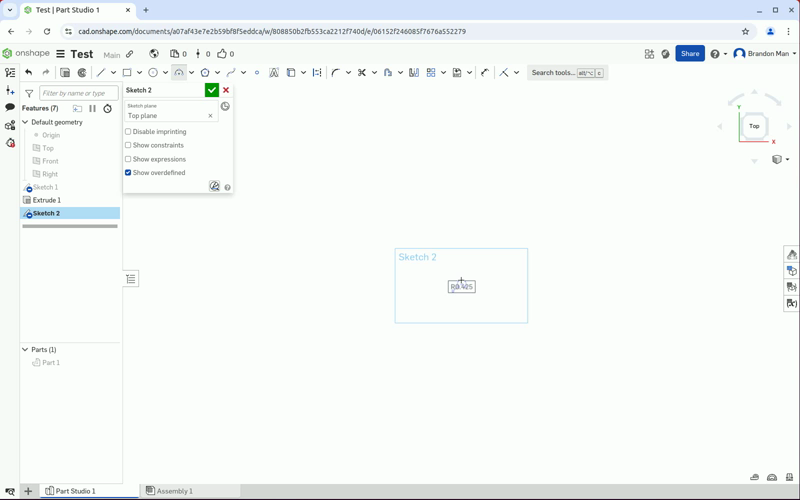
scroll(-6)
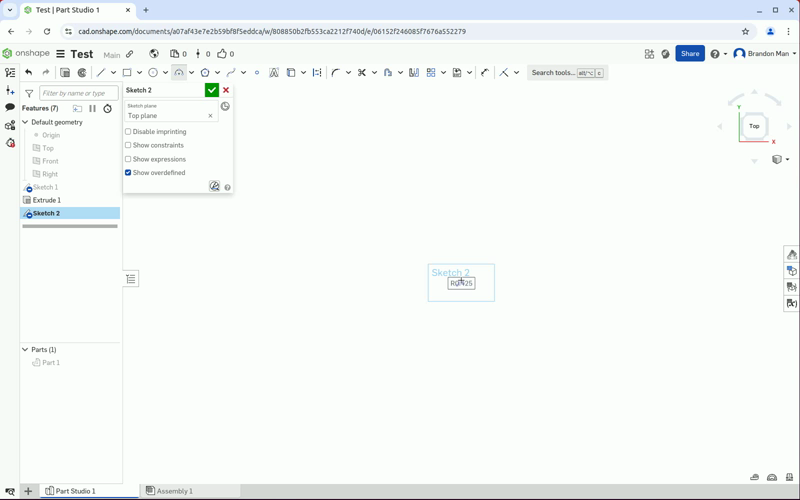
key_up(shift)
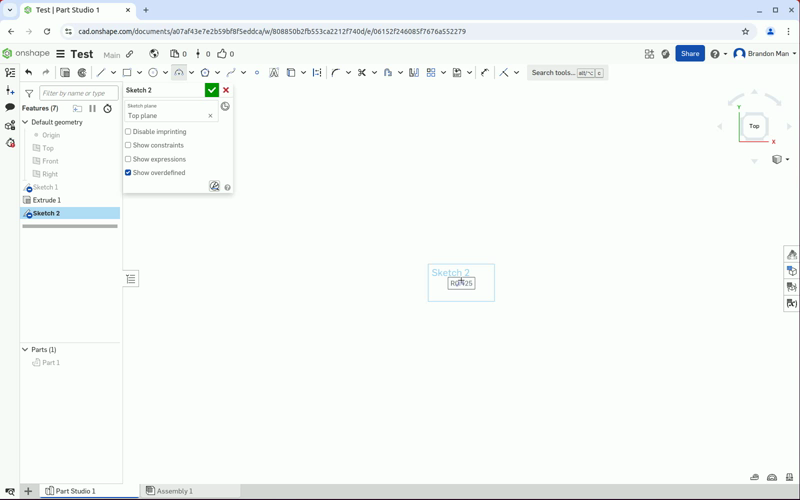
key(esc)
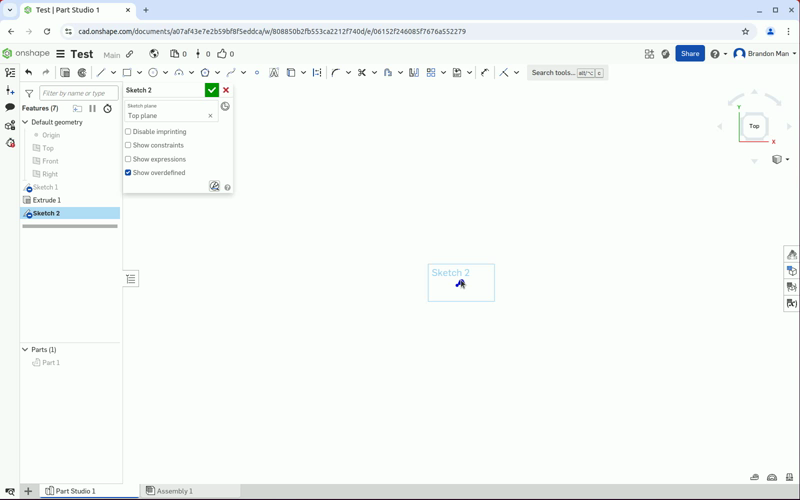
key(l)
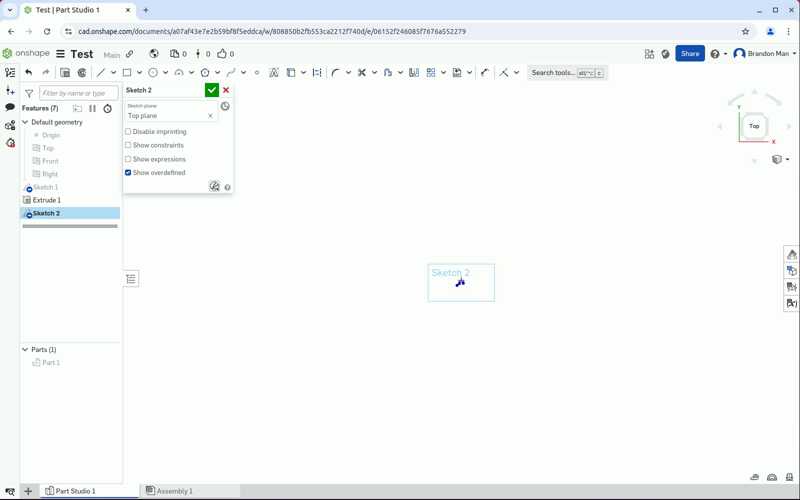
mouse_move(463, 283)
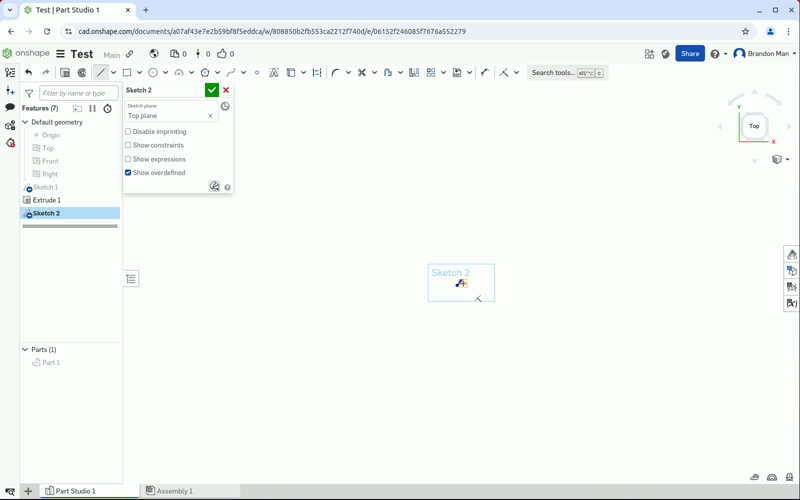
scroll(6)
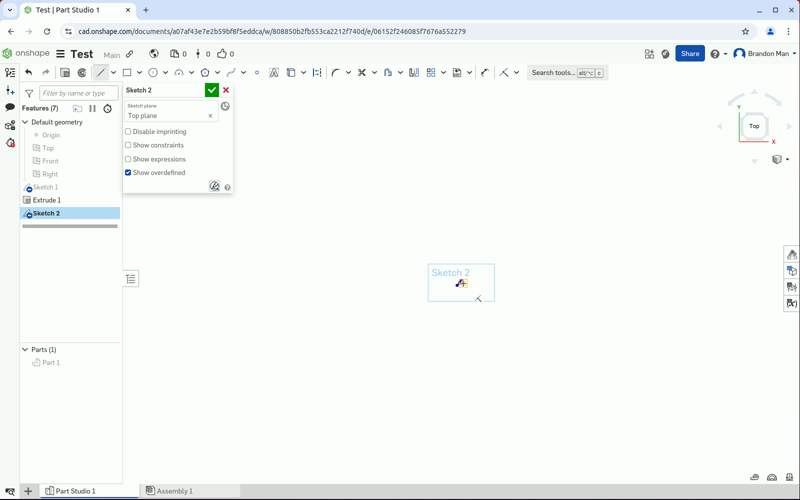
scroll(6)
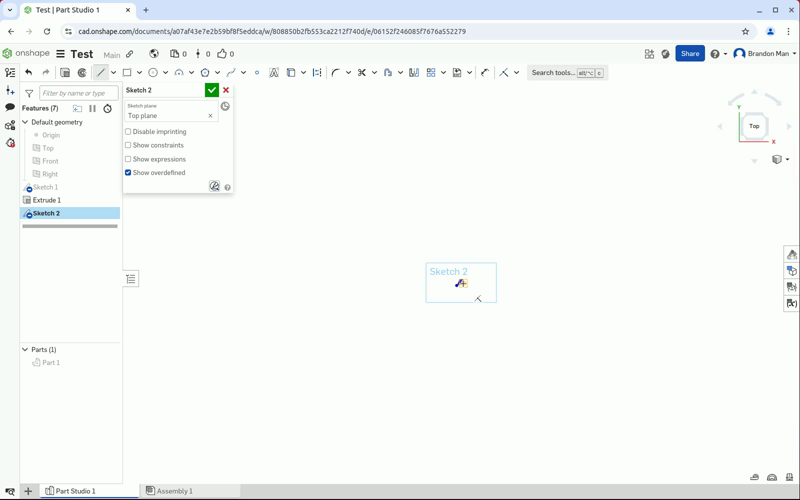
scroll(6)
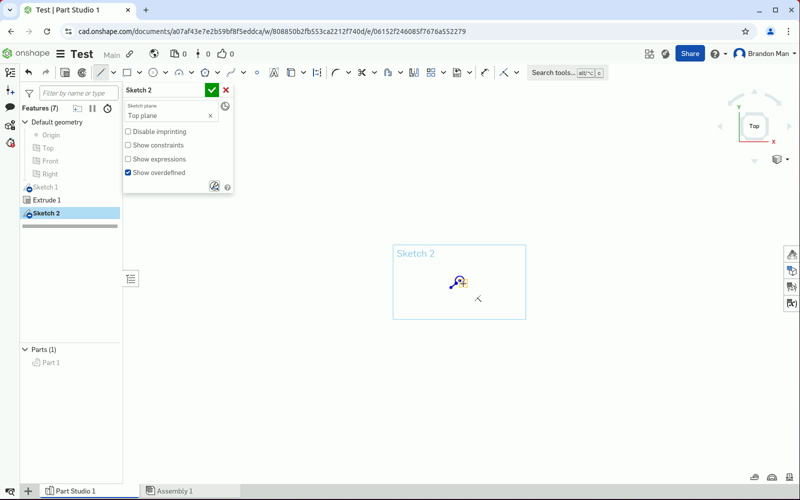
scroll(6)
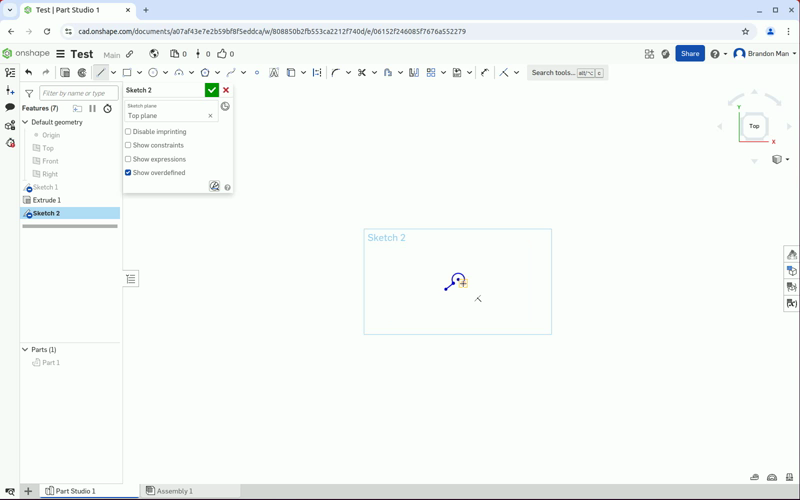
scroll(6)
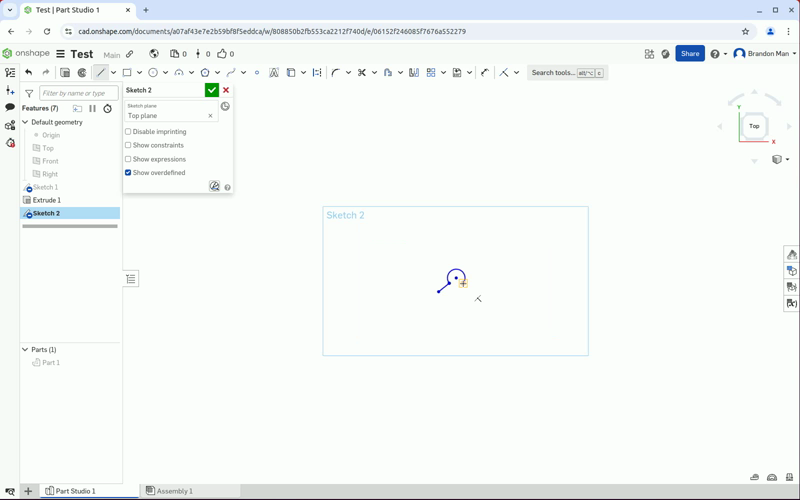
scroll(6)
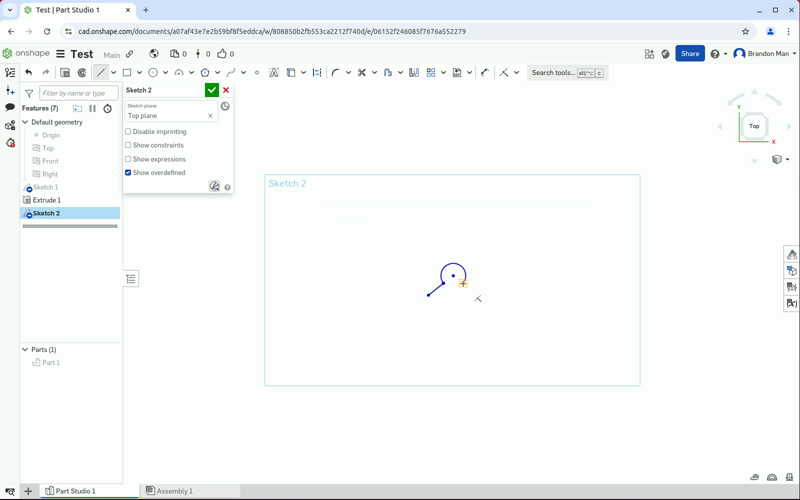
scroll(6)
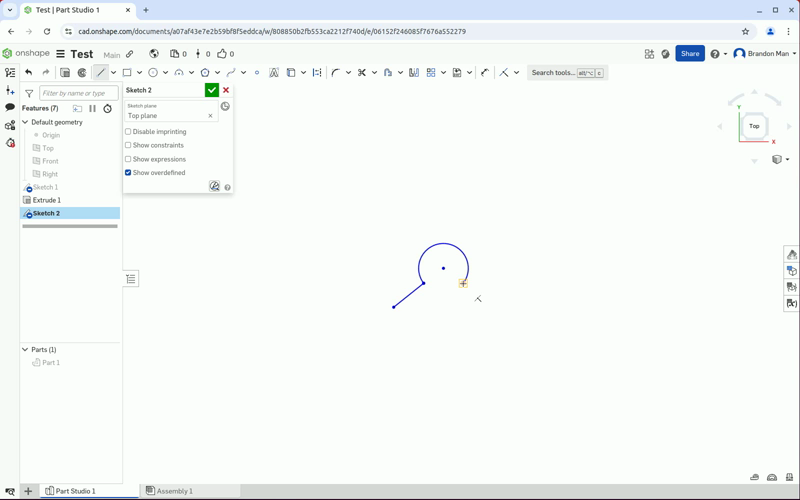
click(463, 283)
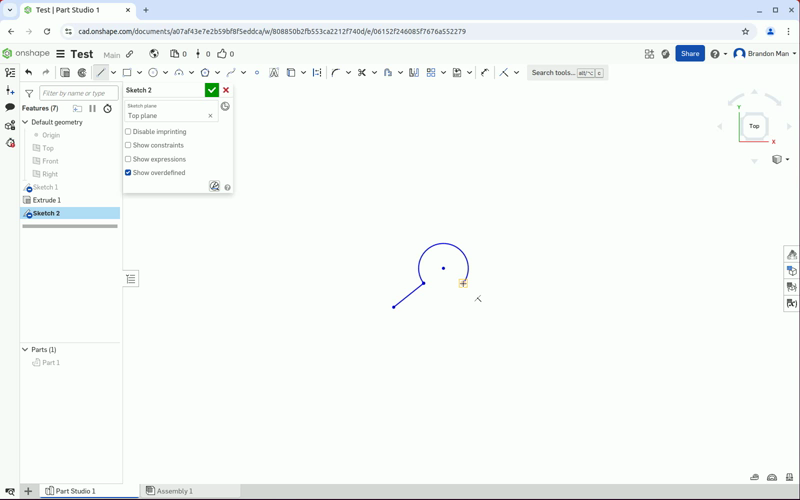
scroll(-6)
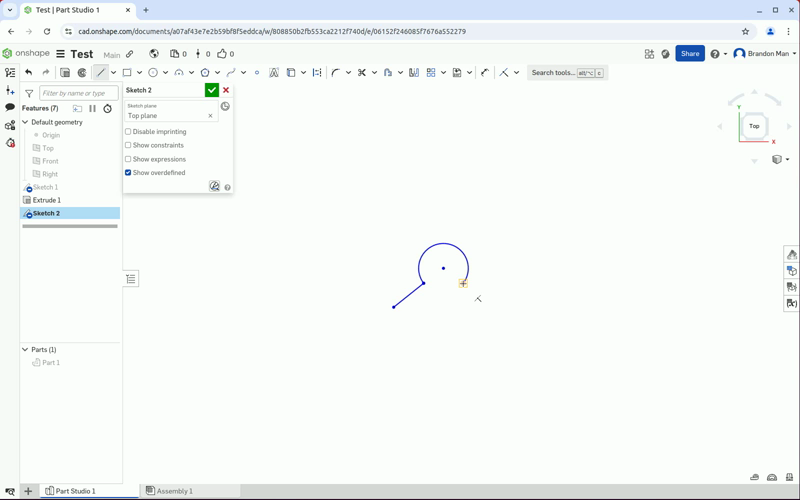
scroll(-6)
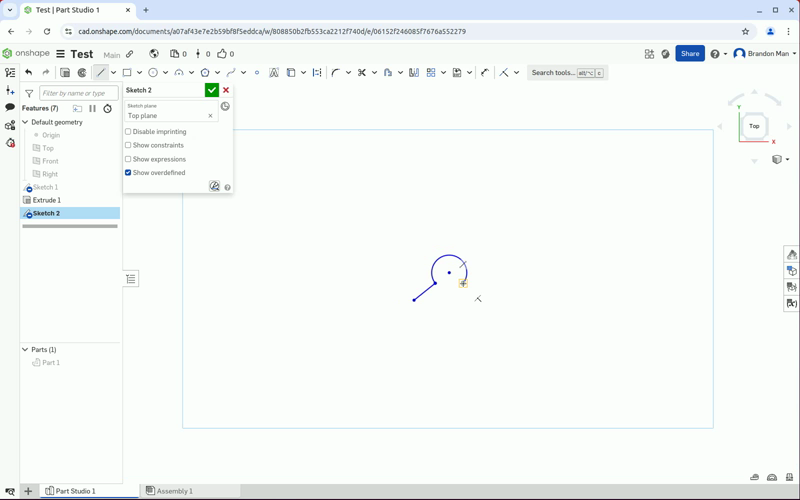
scroll(-6)
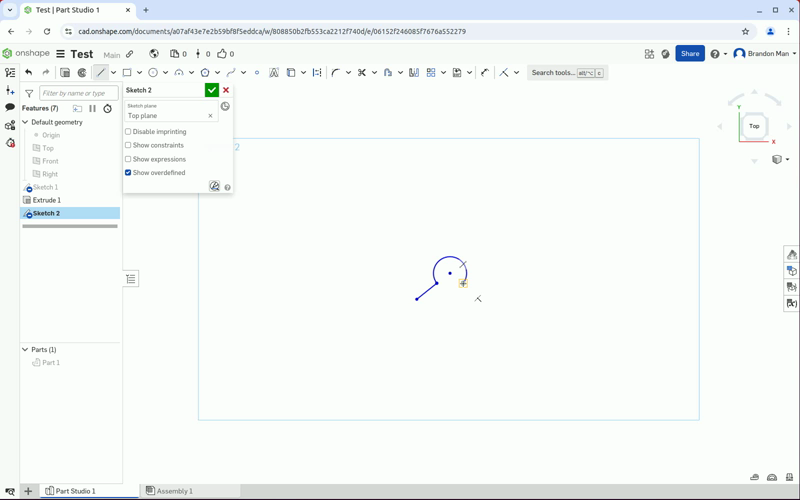
scroll(-6)
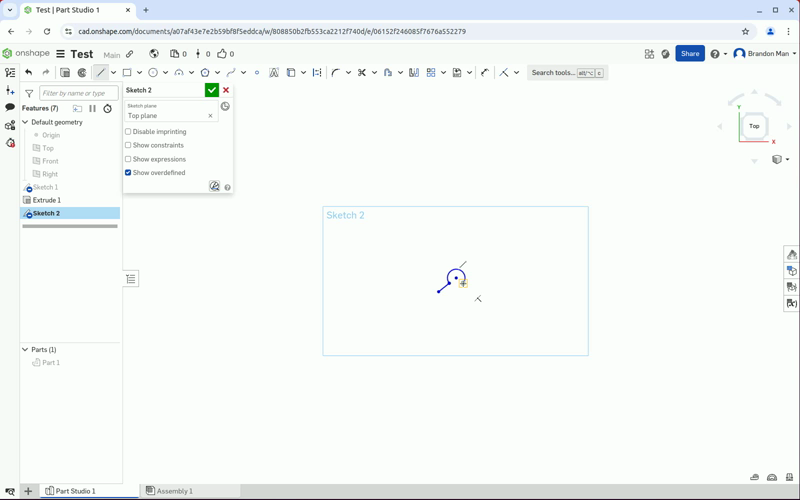
scroll(-6)
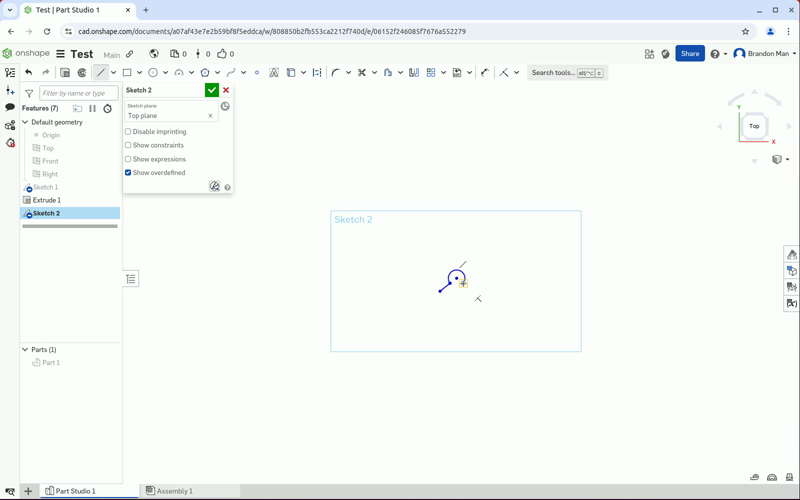
scroll(-6)
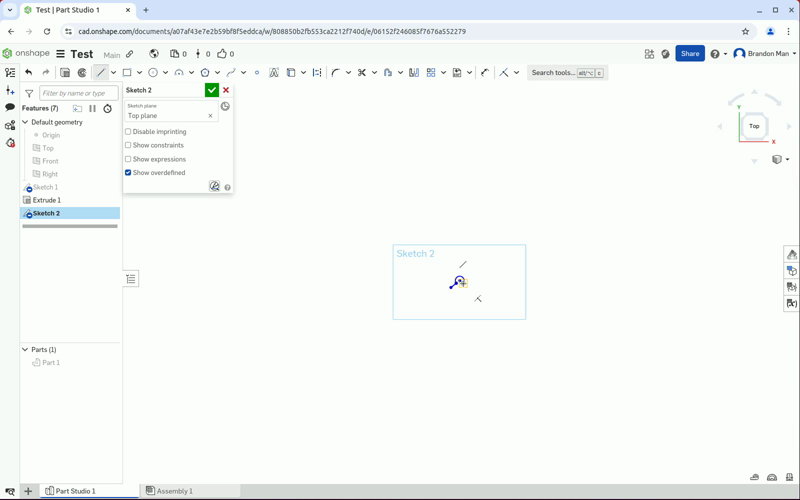
scroll(-6)
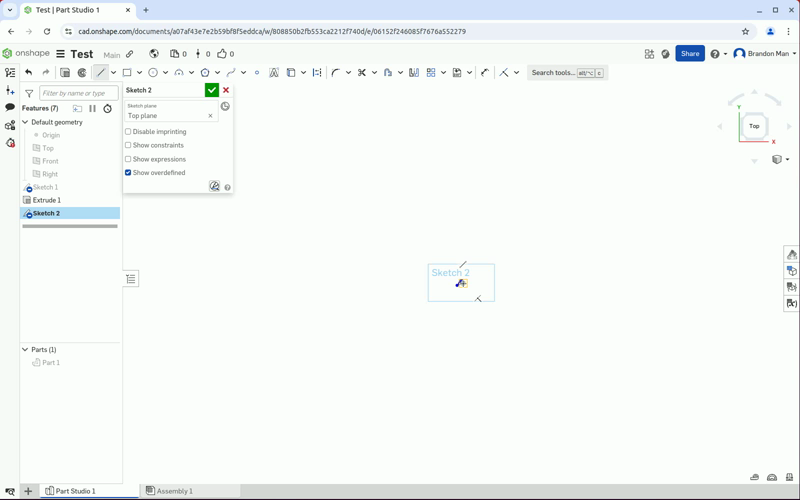
key_down(shift)
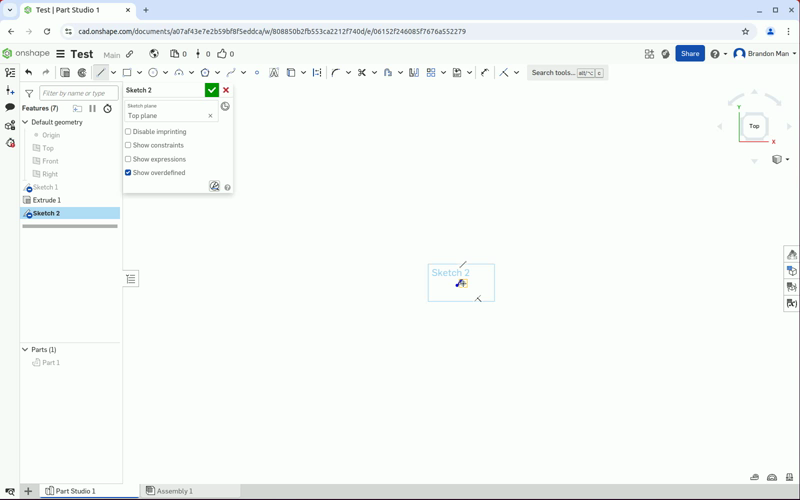
mouse_move(493, 283)
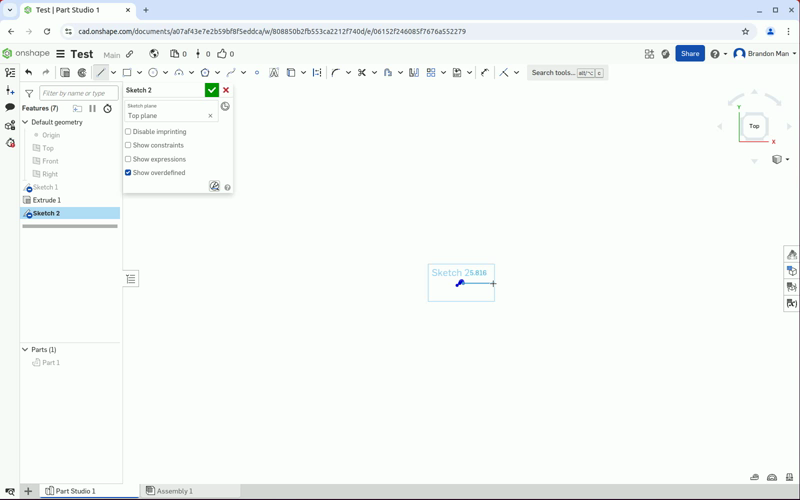
mouse_move(465, 285)
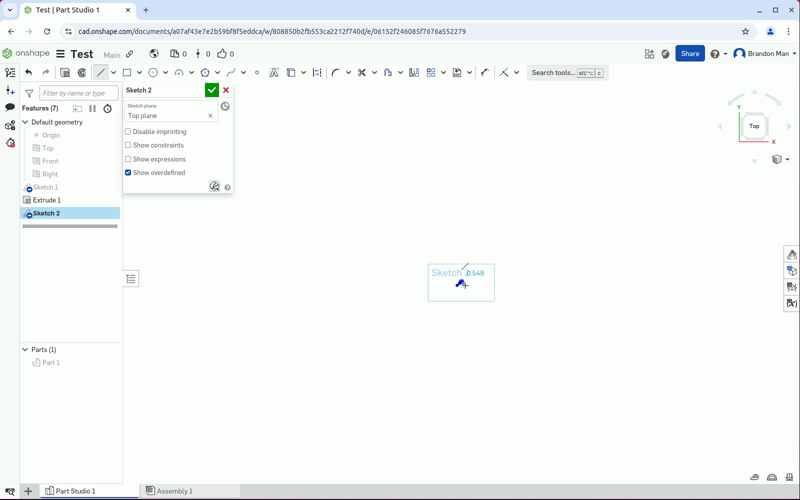
scroll(6)
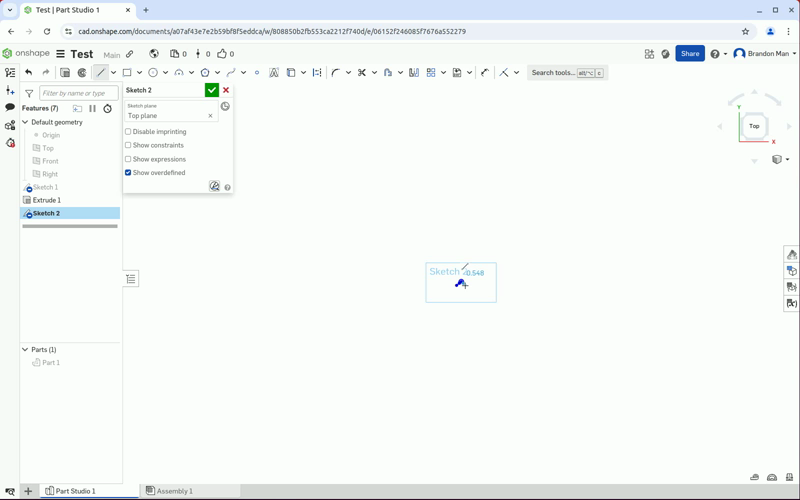
scroll(6)
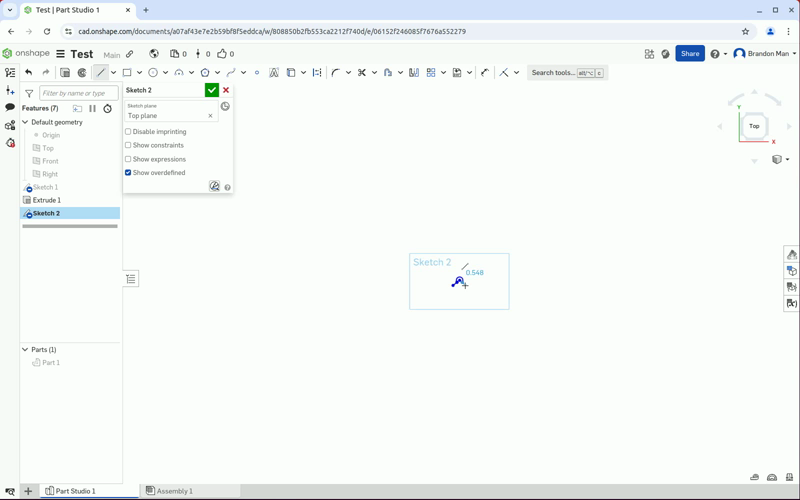
scroll(6)
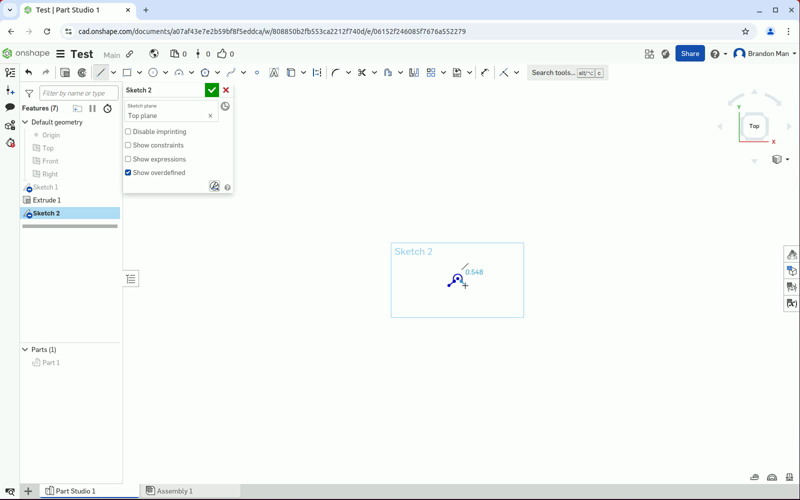
scroll(6)
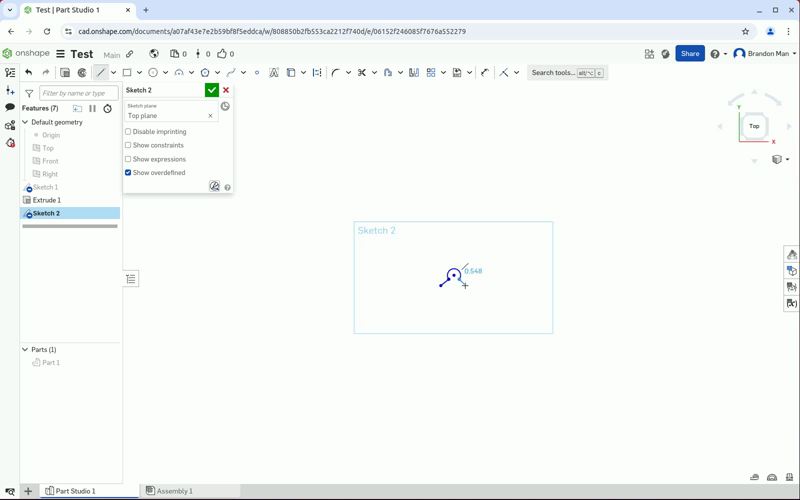
scroll(6)
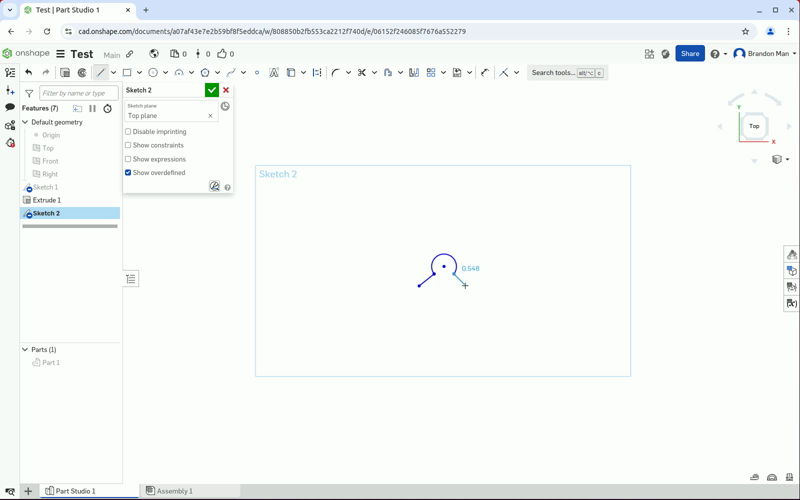
scroll(6)
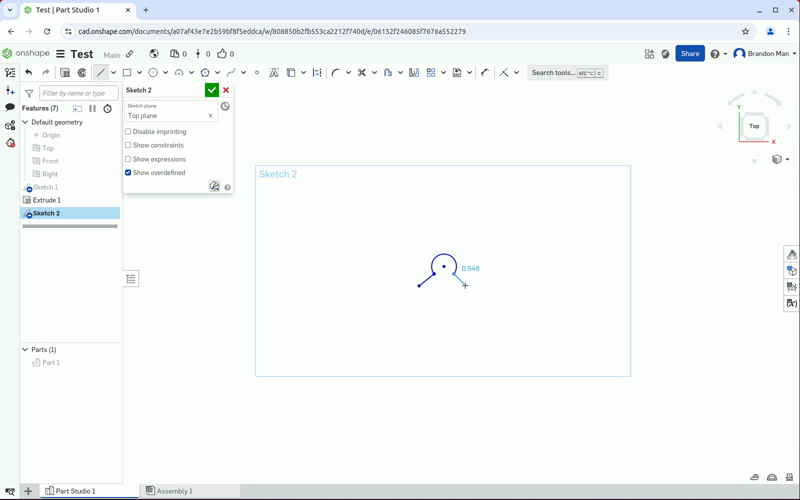
scroll(6)
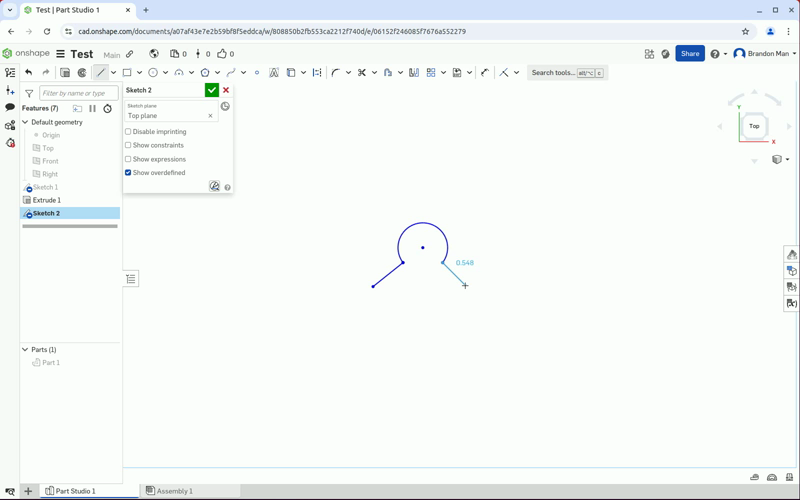
click(465, 285)
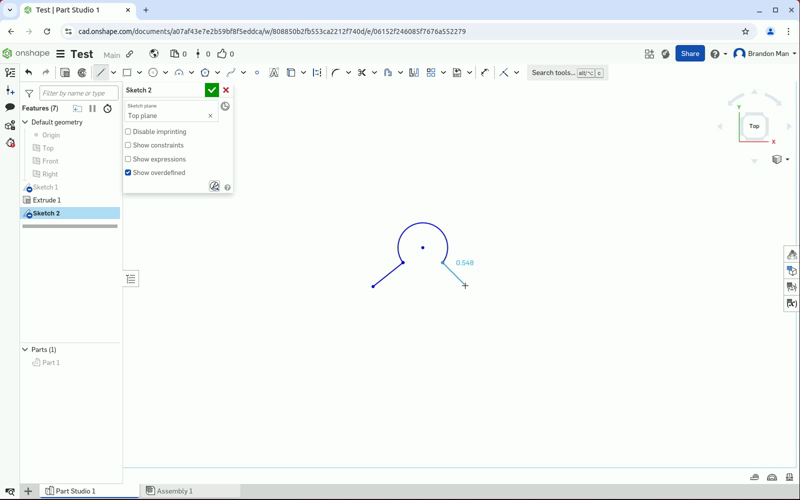
scroll(-6)
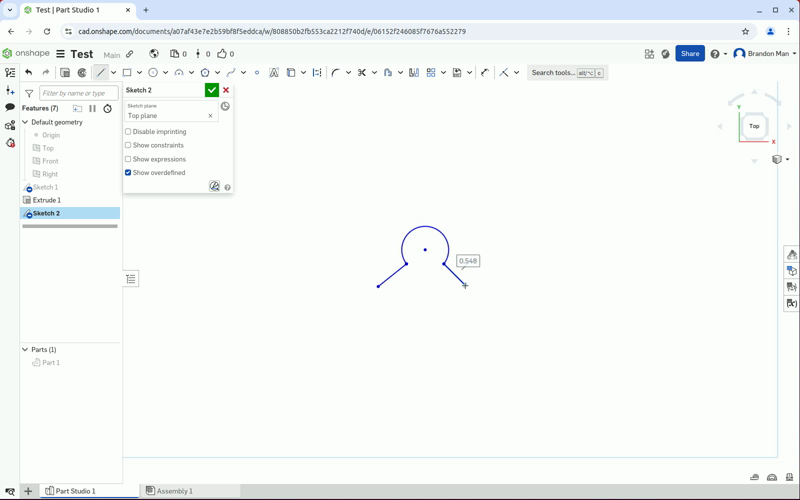
scroll(-6)
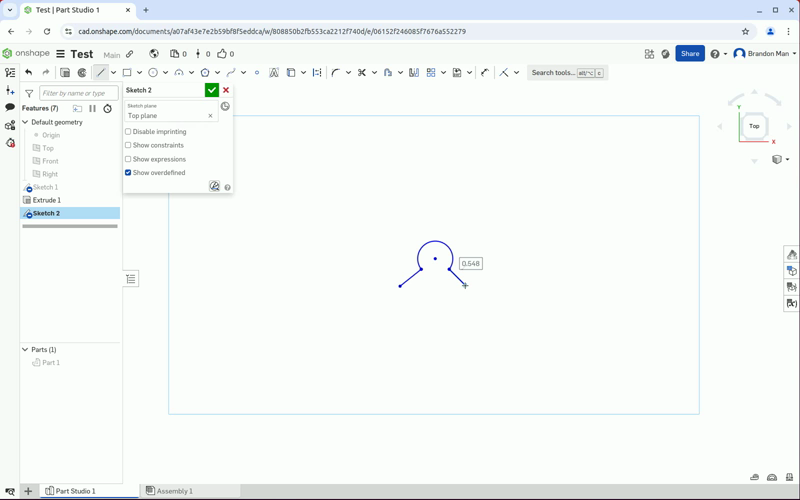
scroll(-6)
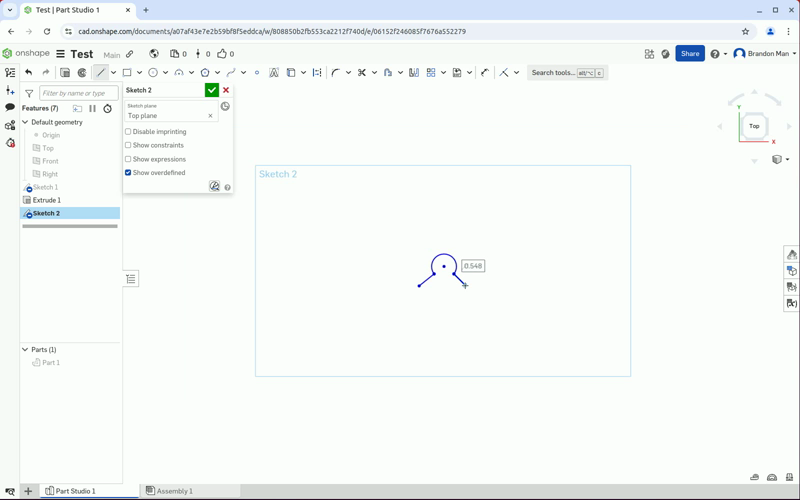
scroll(-6)
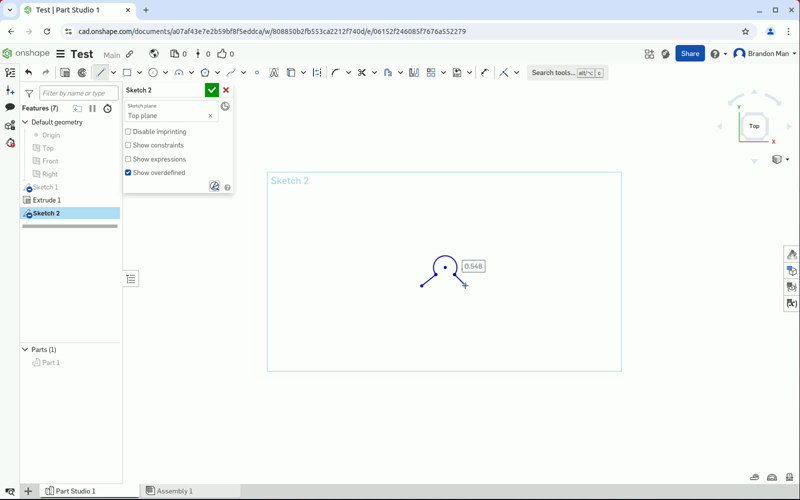
scroll(-6)
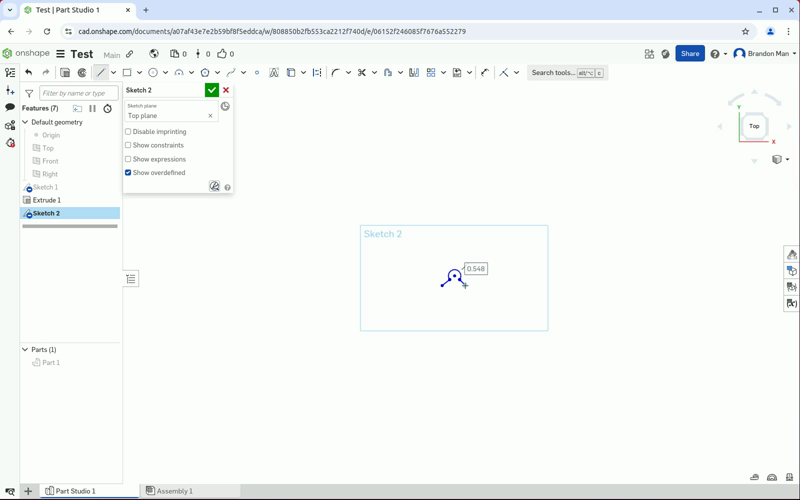
scroll(-6)
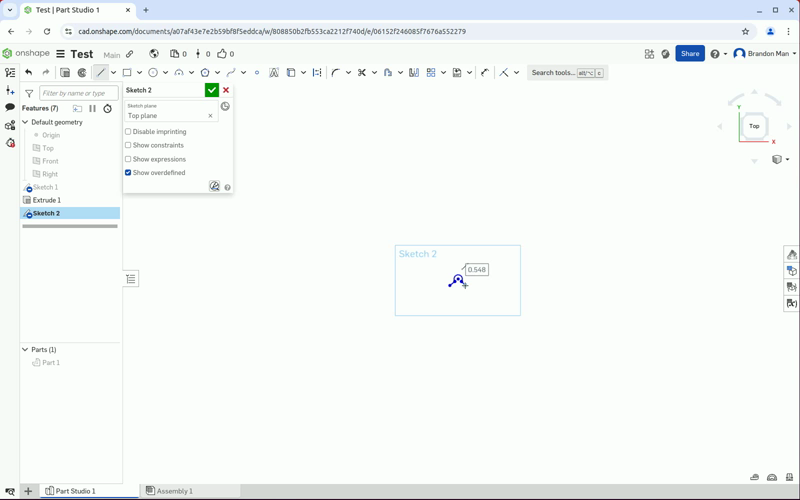
scroll(-6)
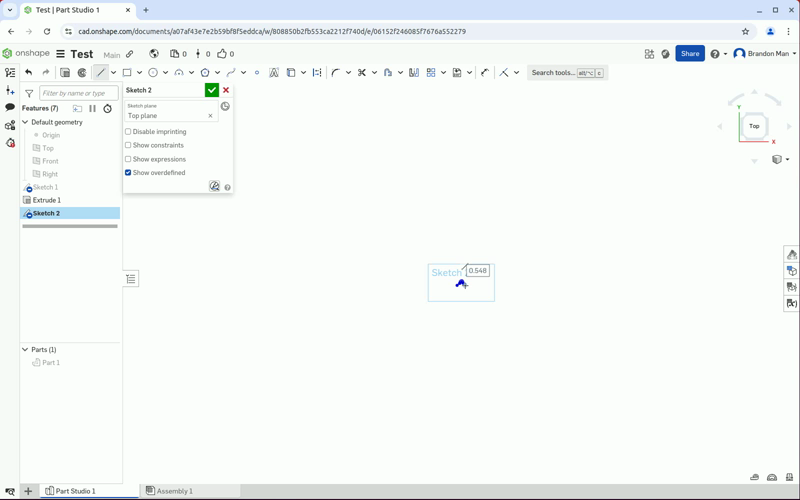
key_up(shift)
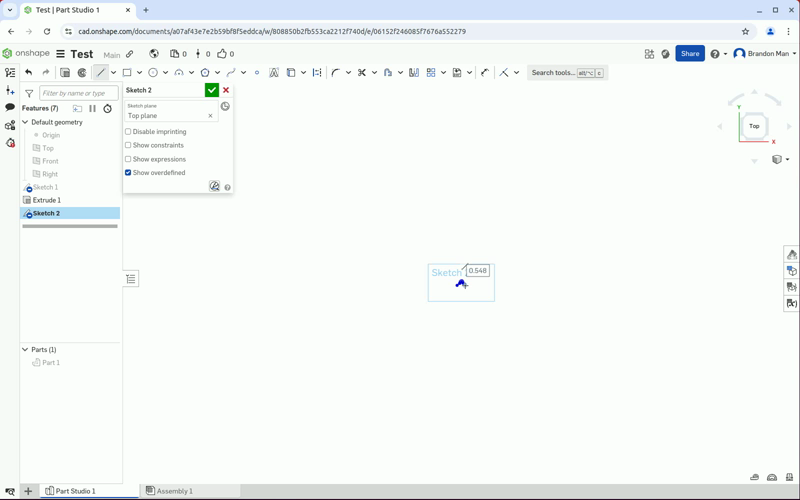
key(esc)
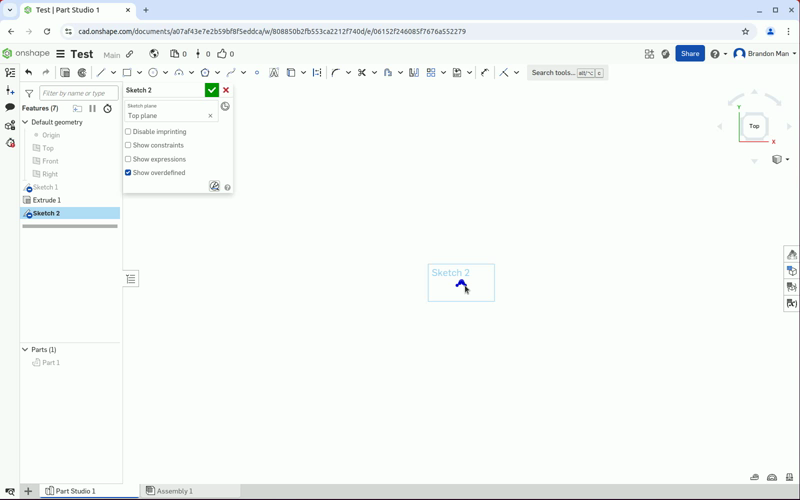
key(a)
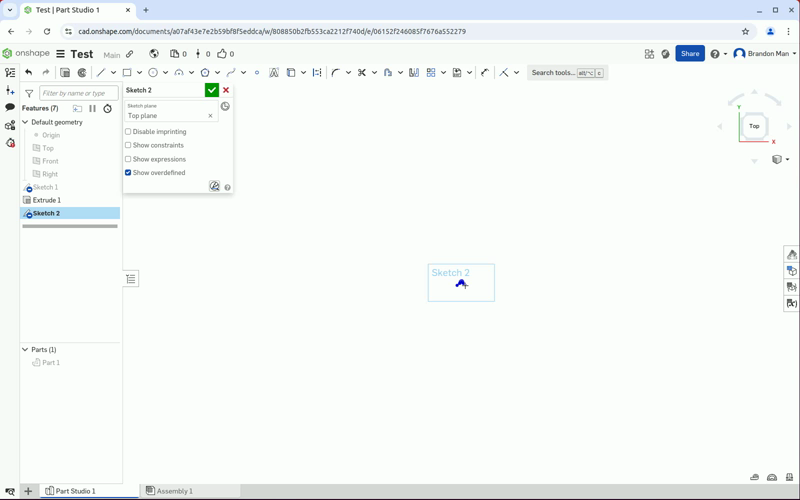
mouse_move(465, 285)
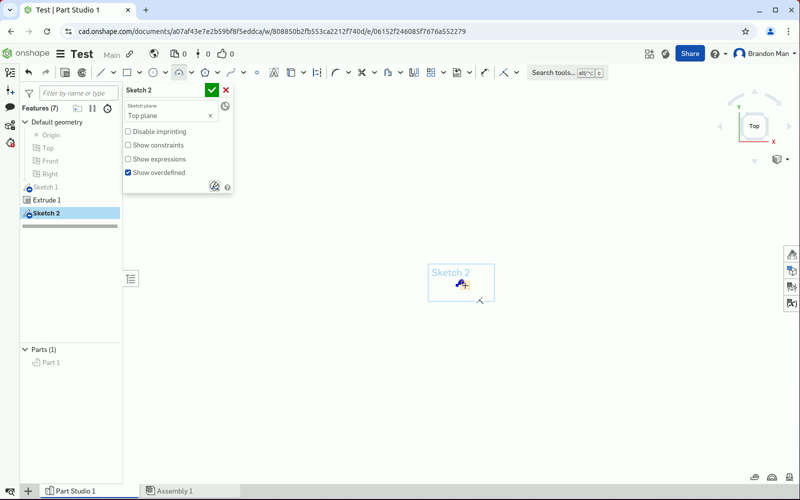
scroll(6)
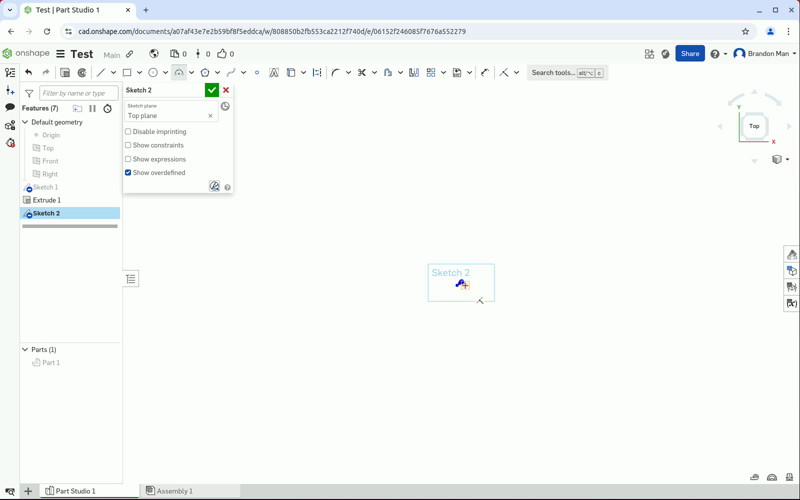
scroll(6)
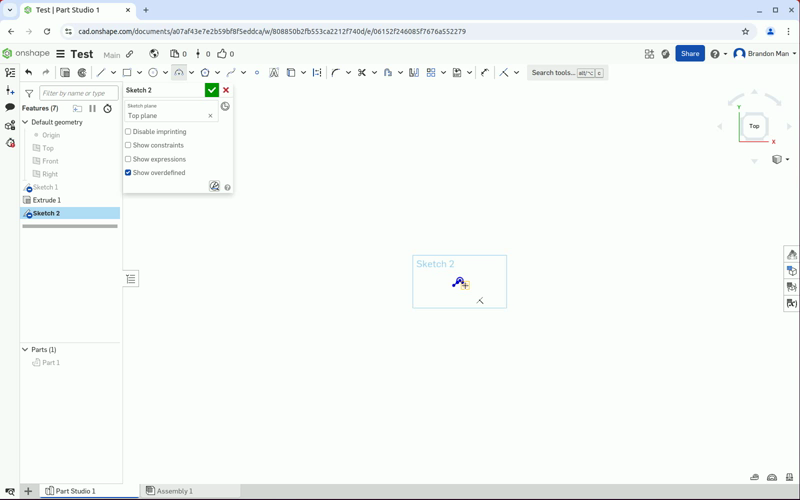
scroll(6)
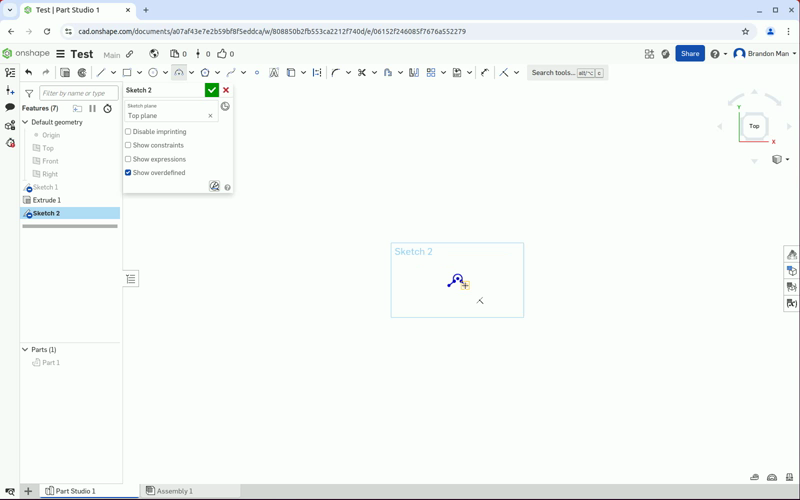
scroll(6)
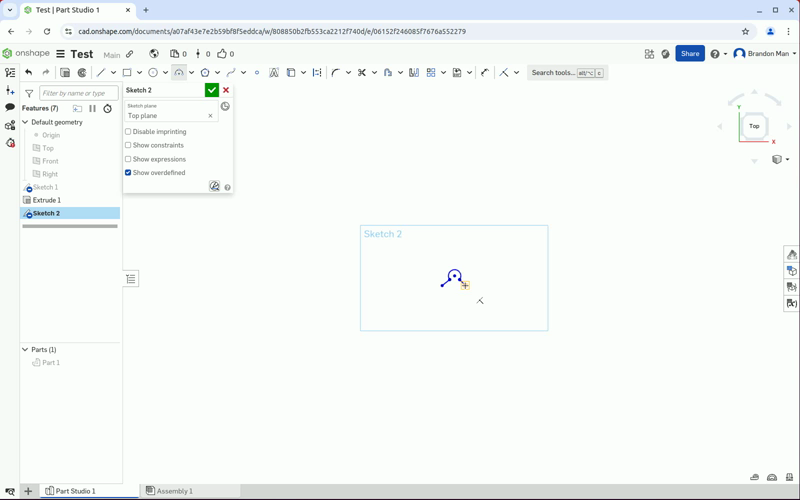
scroll(6)
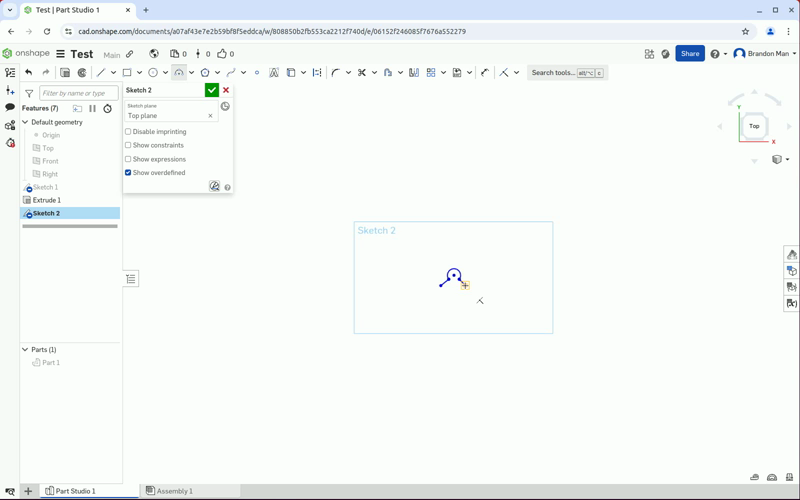
scroll(6)
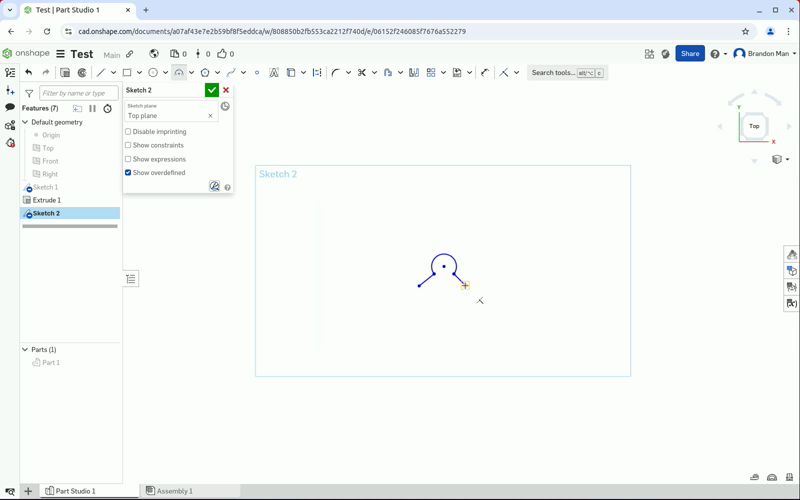
scroll(6)
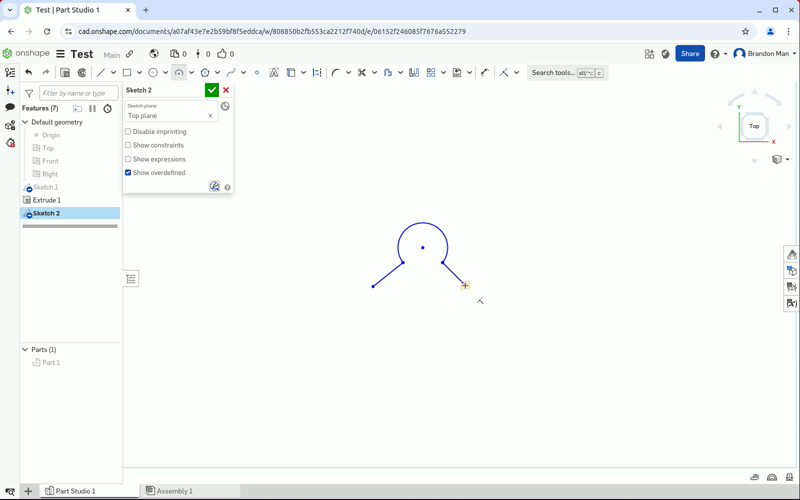
click(465, 285)
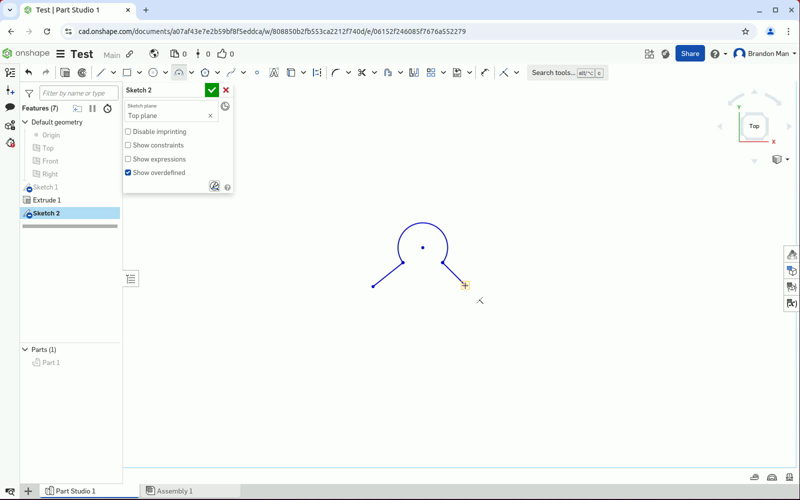
scroll(-6)
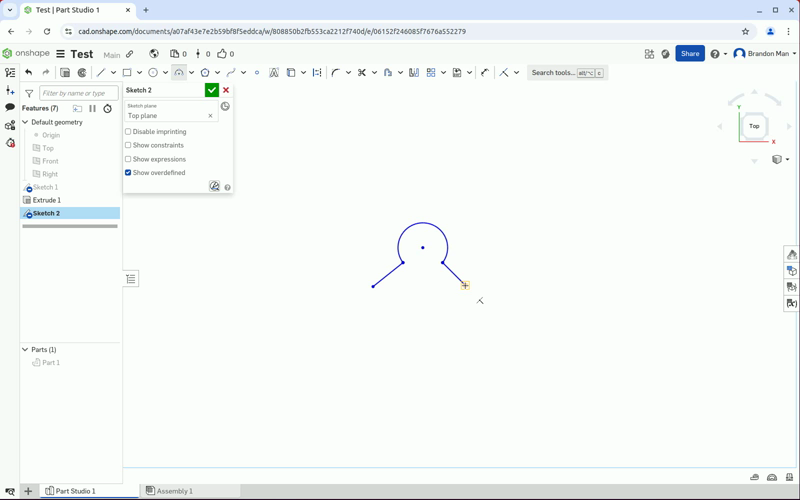
scroll(-6)
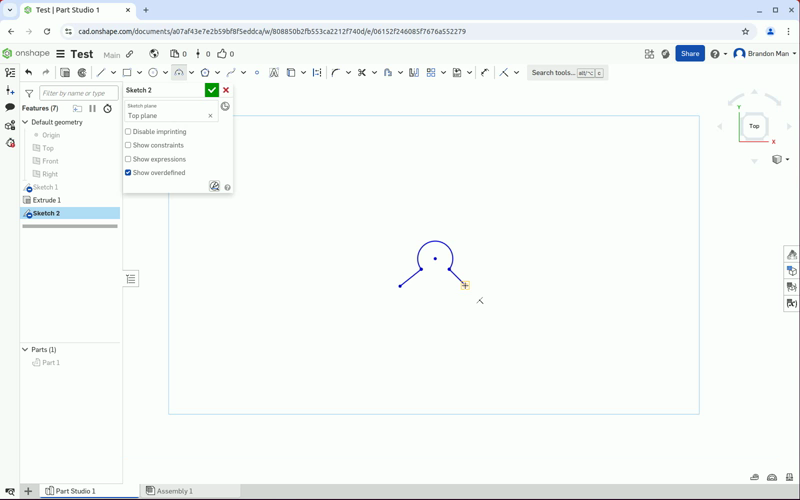
scroll(-6)
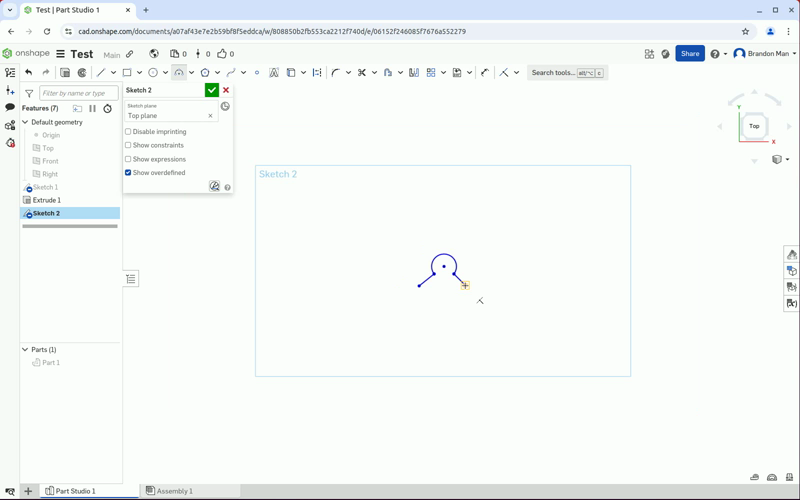
scroll(-6)
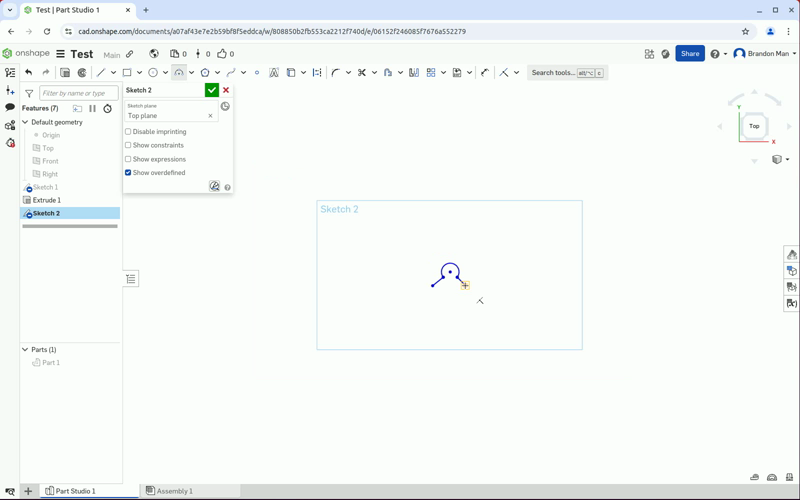
scroll(-6)
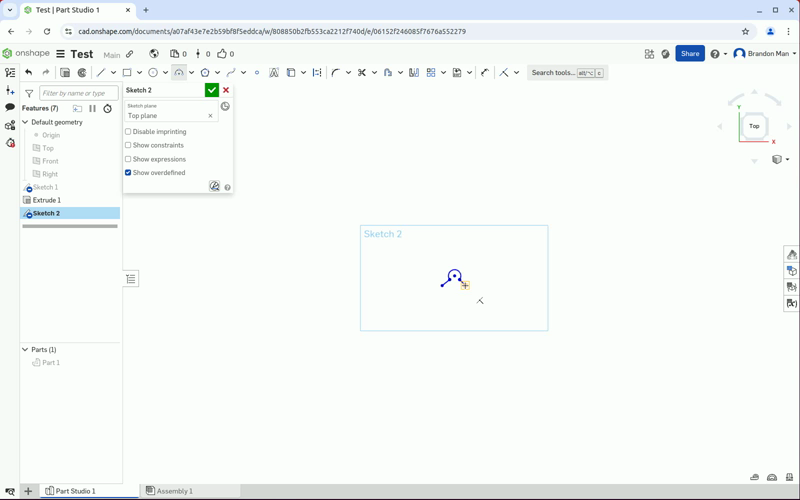
scroll(-6)
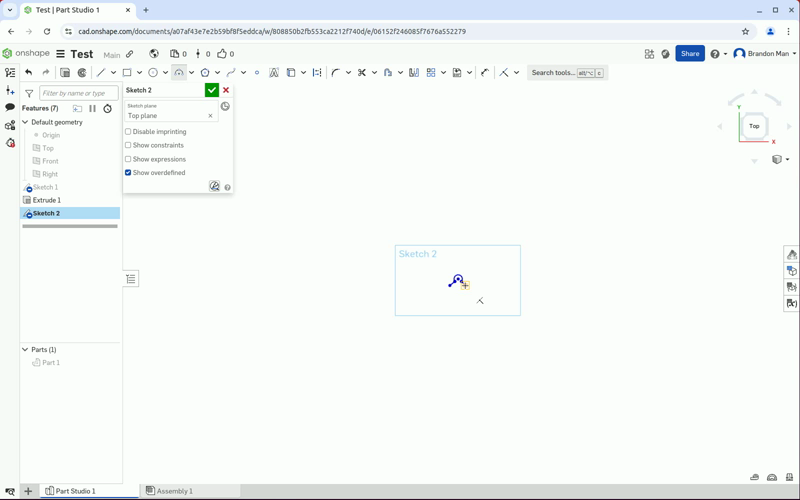
scroll(-6)
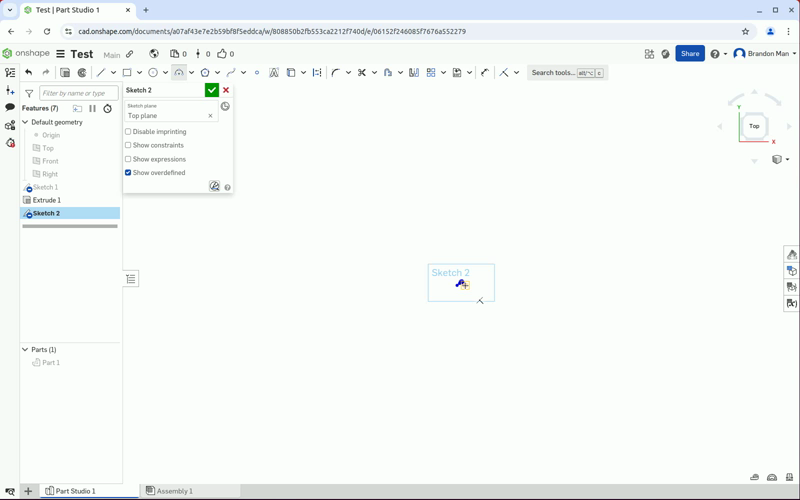
mouse_move(457, 285)
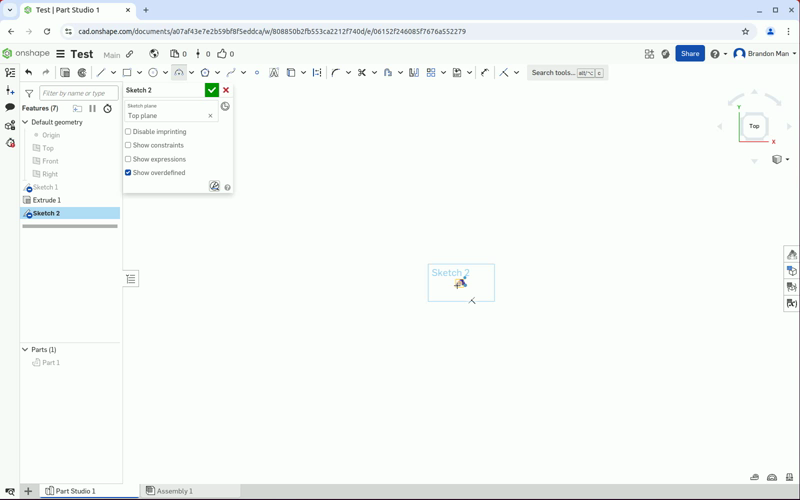
scroll(6)
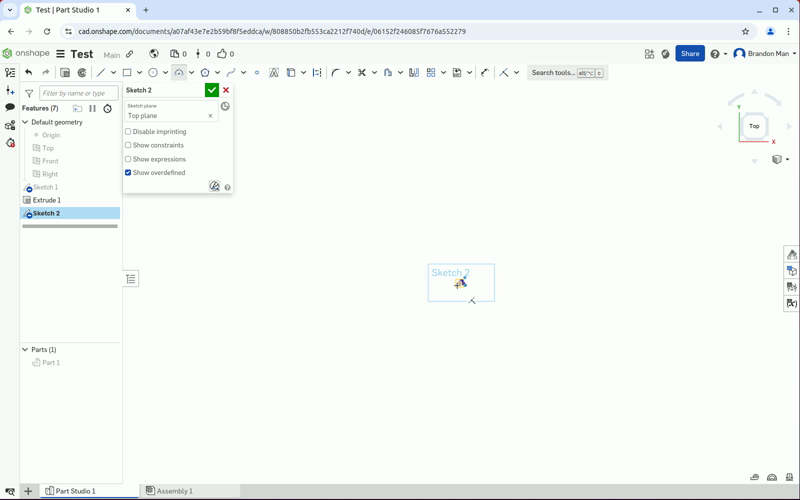
scroll(6)
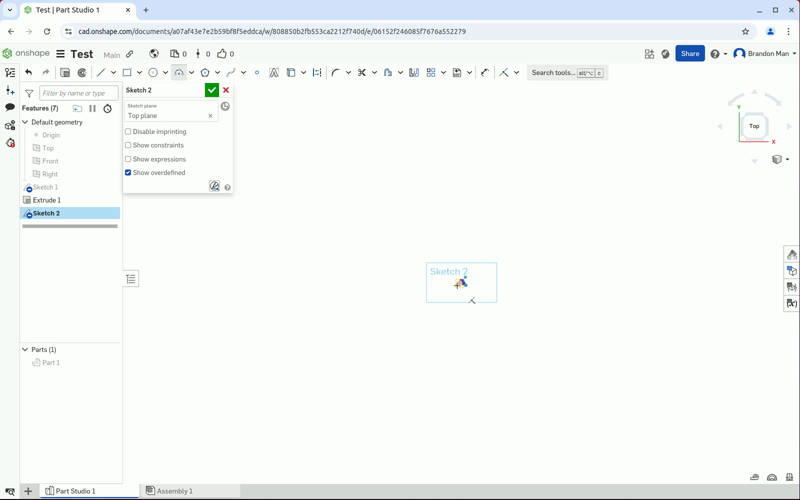
scroll(6)
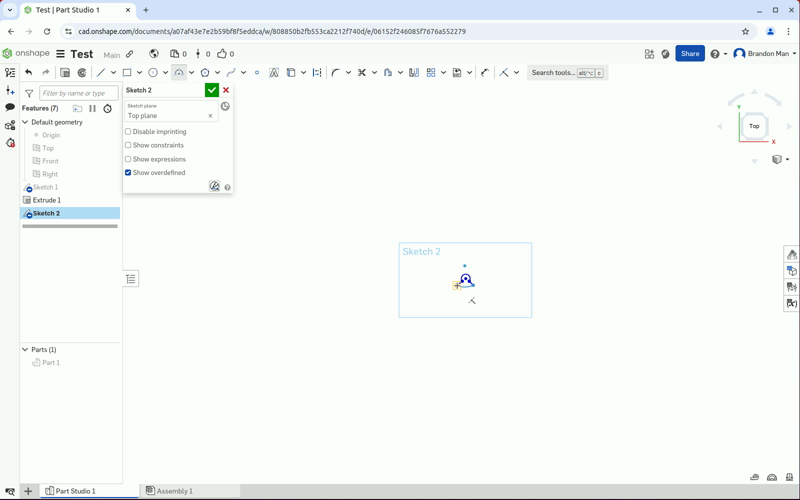
scroll(6)
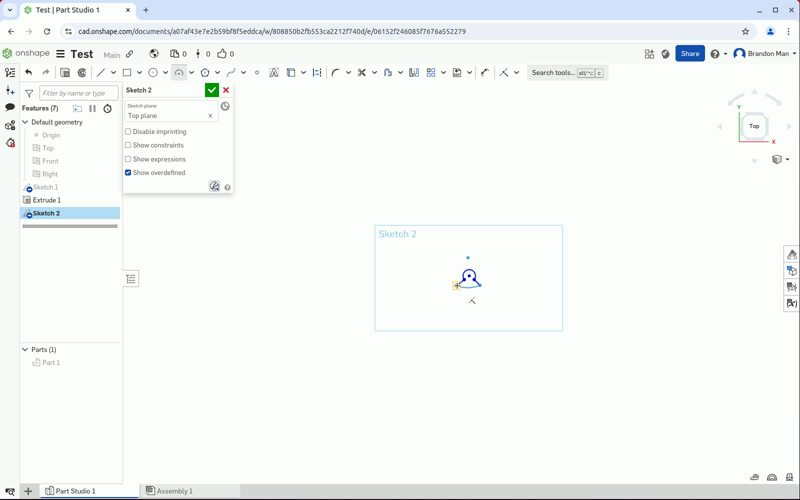
scroll(6)
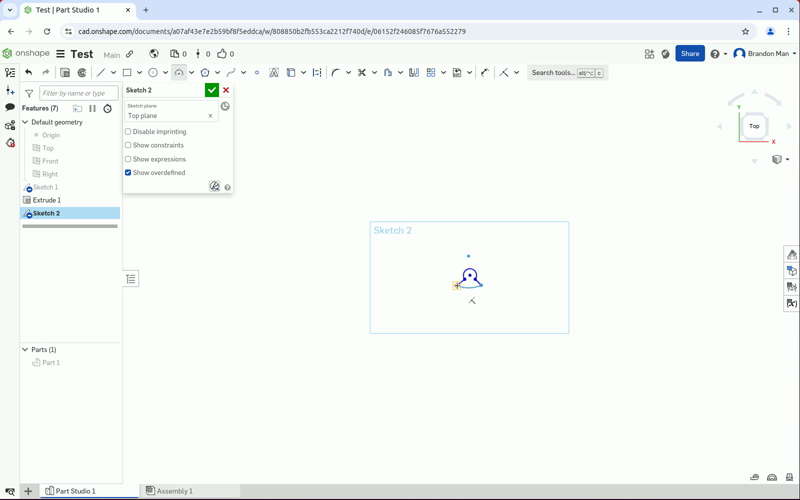
scroll(6)
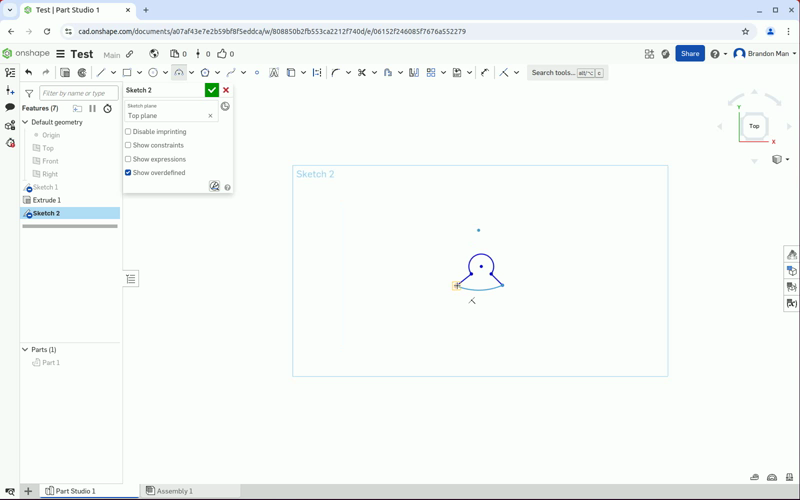
scroll(6)
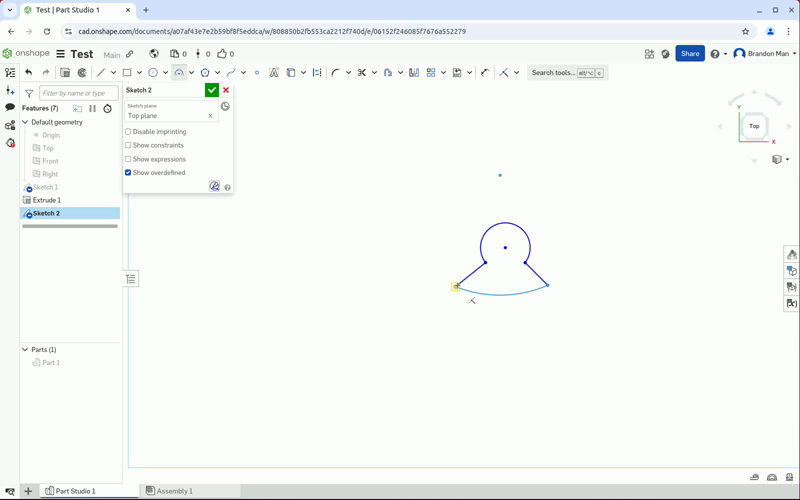
click(457, 285)
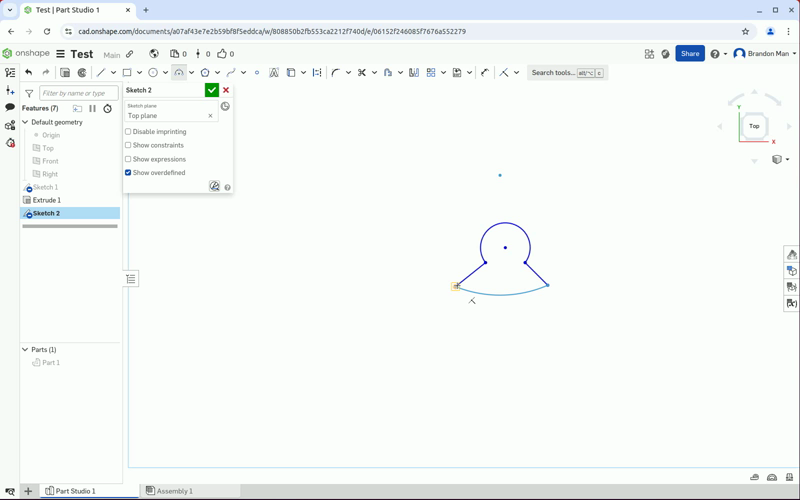
scroll(-6)
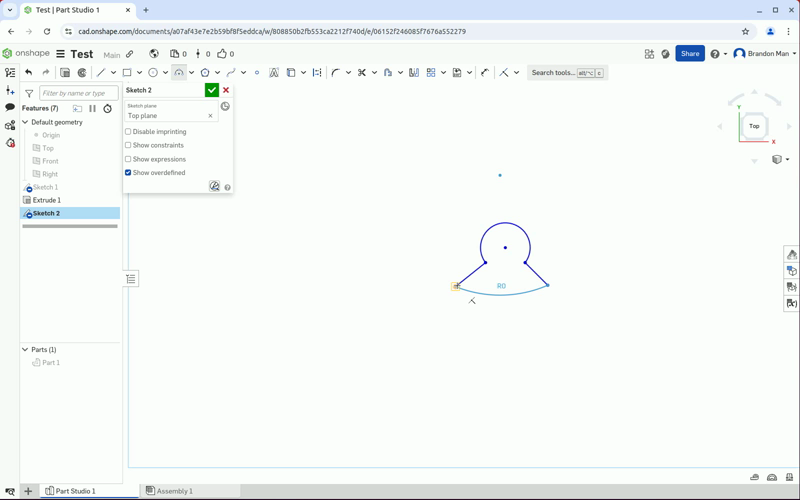
scroll(-6)
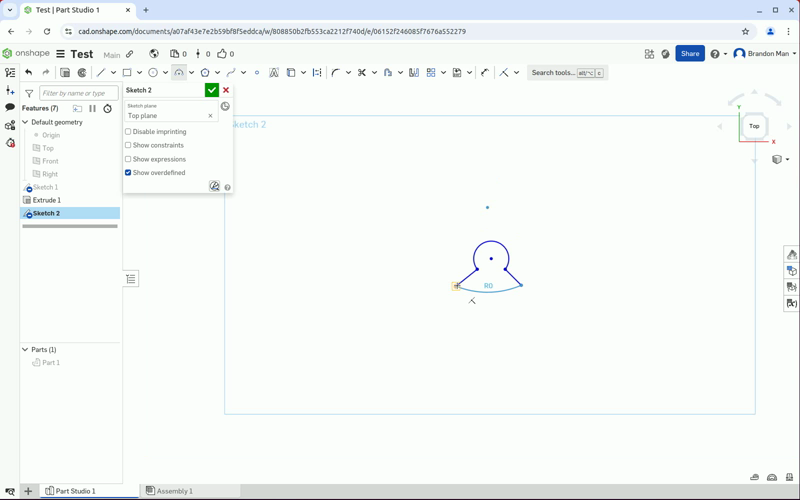
scroll(-6)
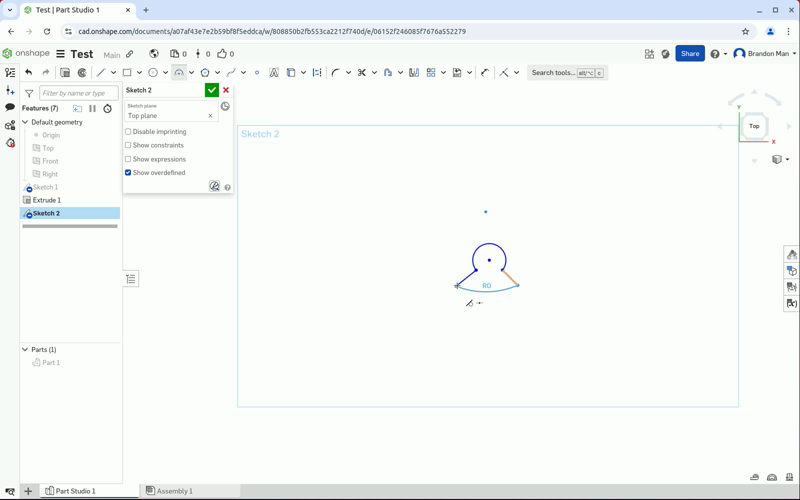
scroll(-6)
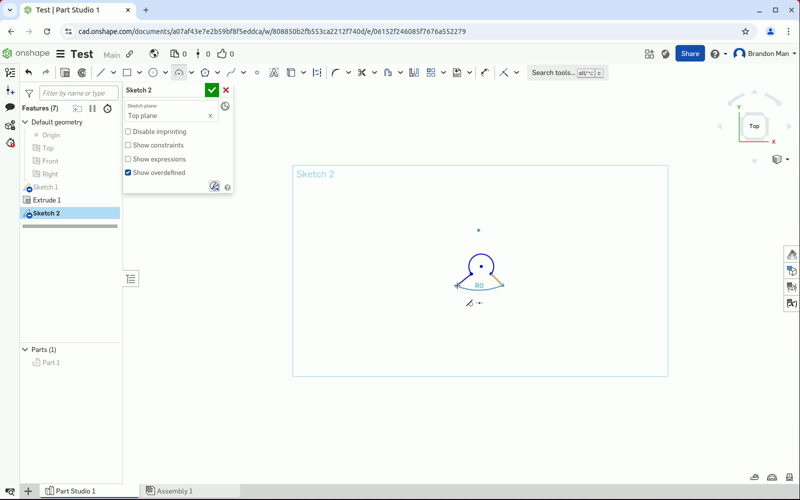
scroll(-6)
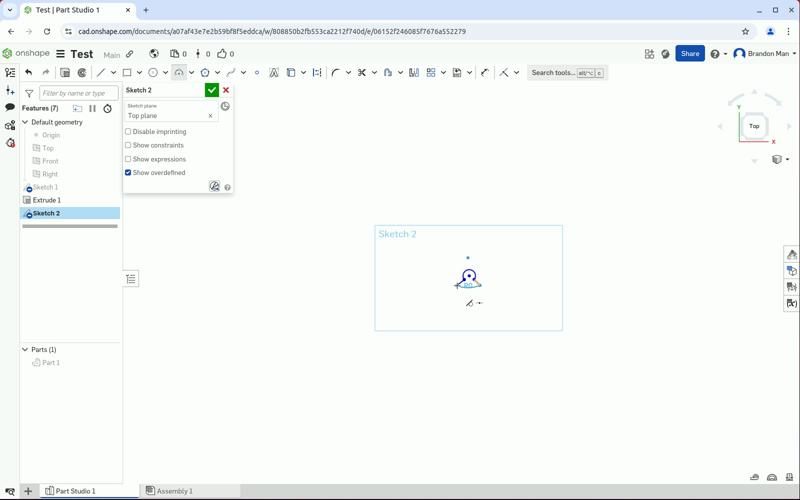
scroll(-6)
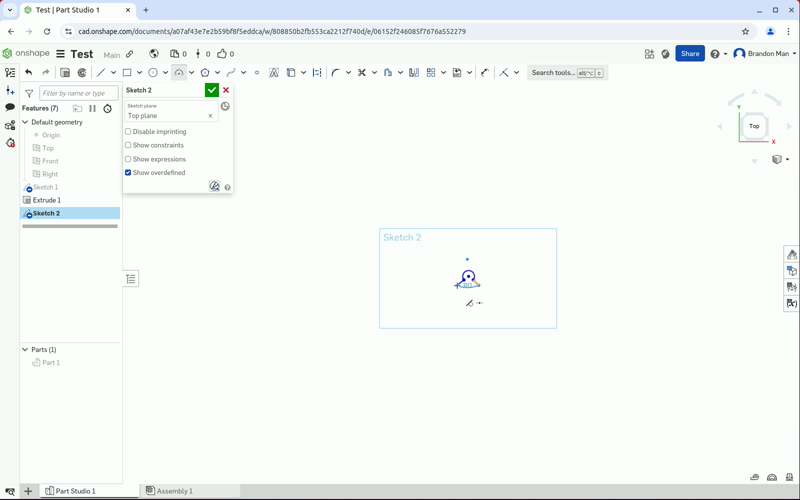
scroll(-6)
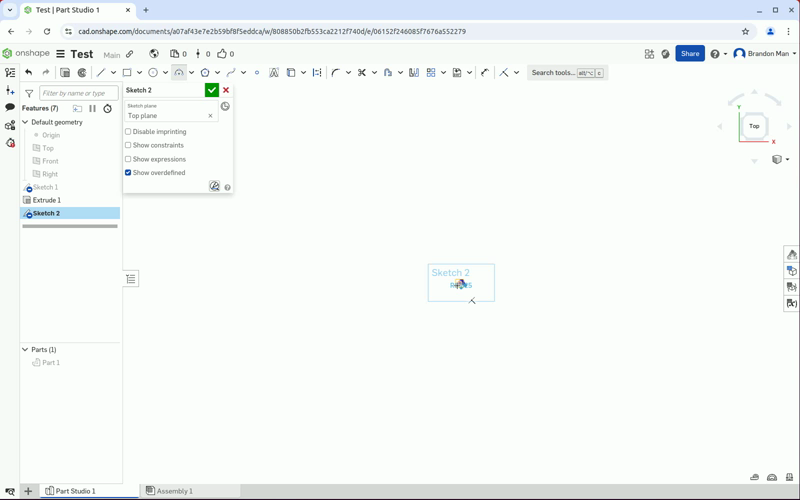
key_down(shift)
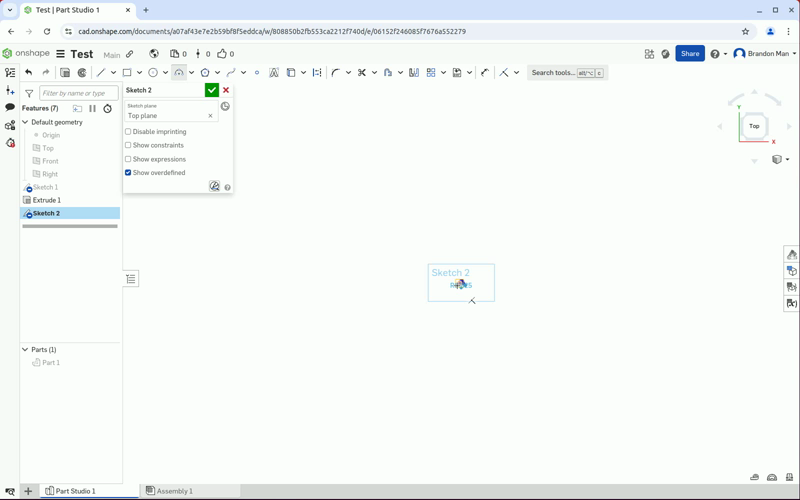
mouse_move(461, 276)
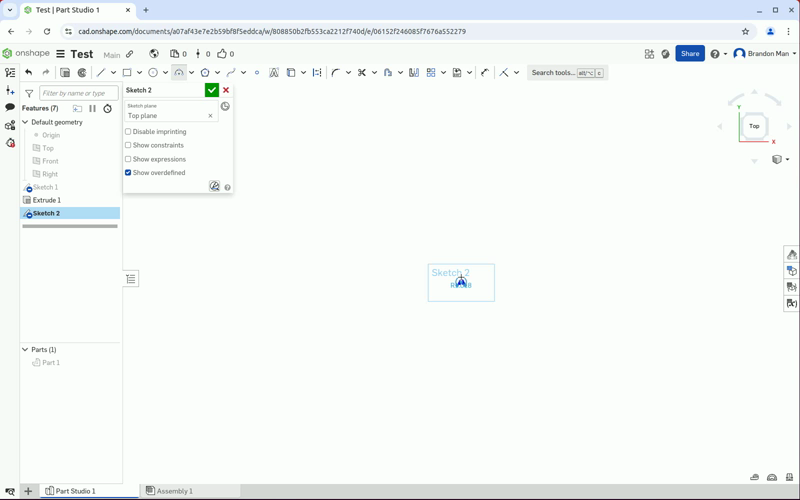
scroll(6)
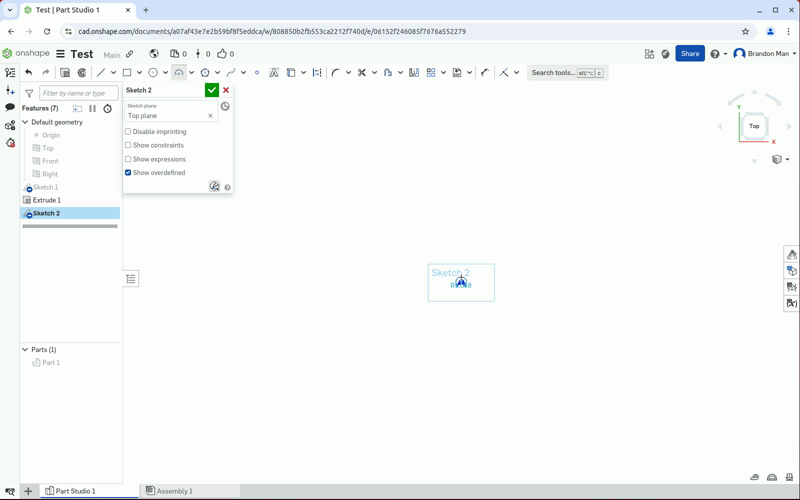
scroll(6)
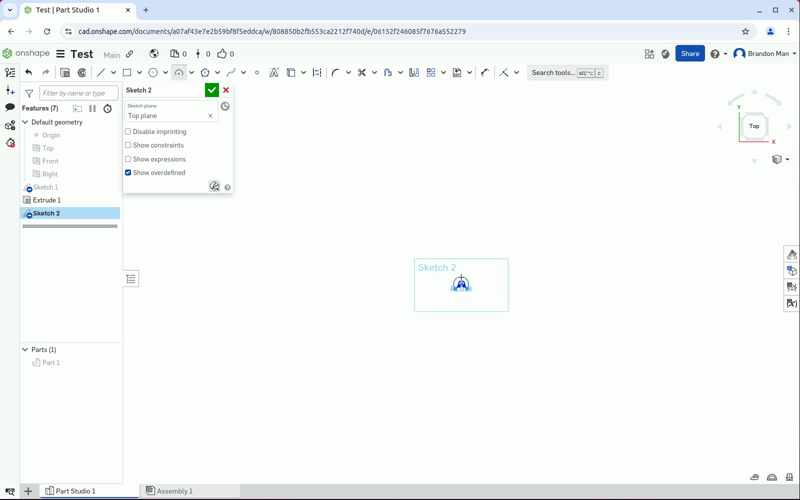
scroll(6)
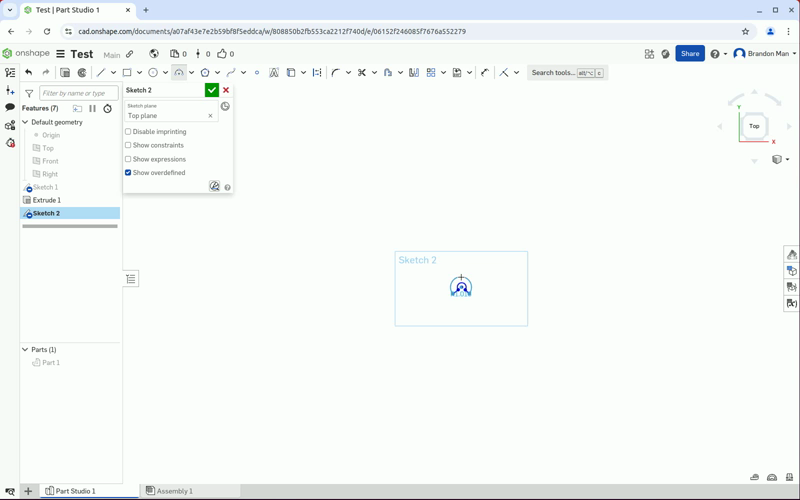
scroll(6)
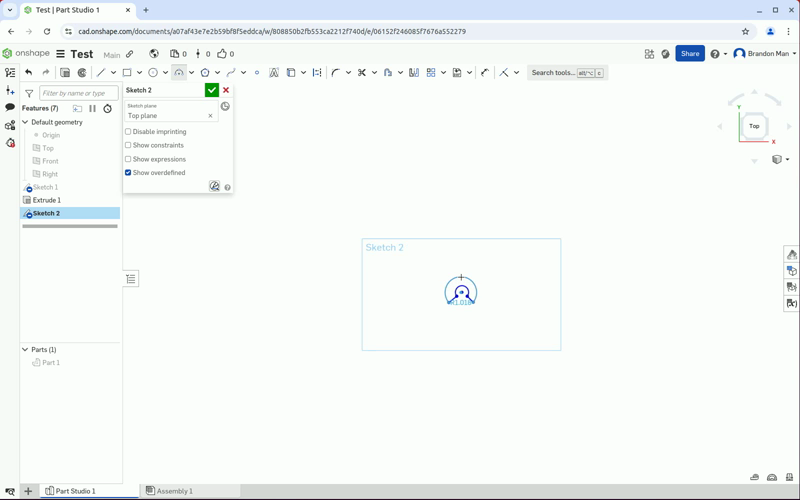
scroll(6)
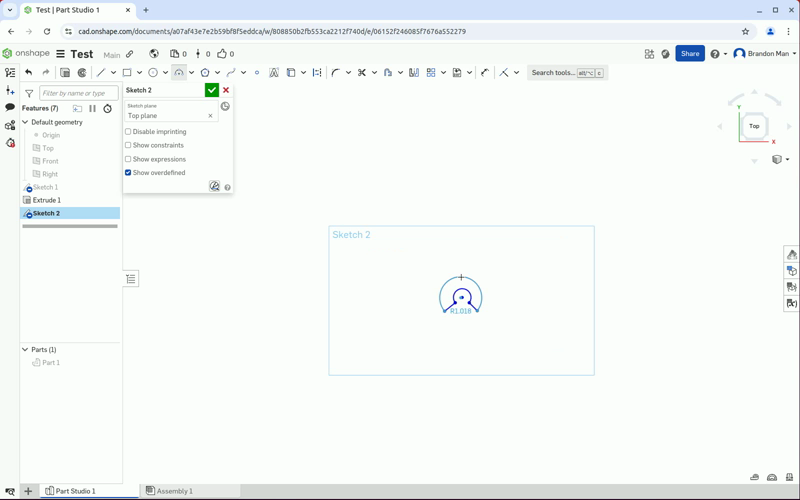
scroll(6)
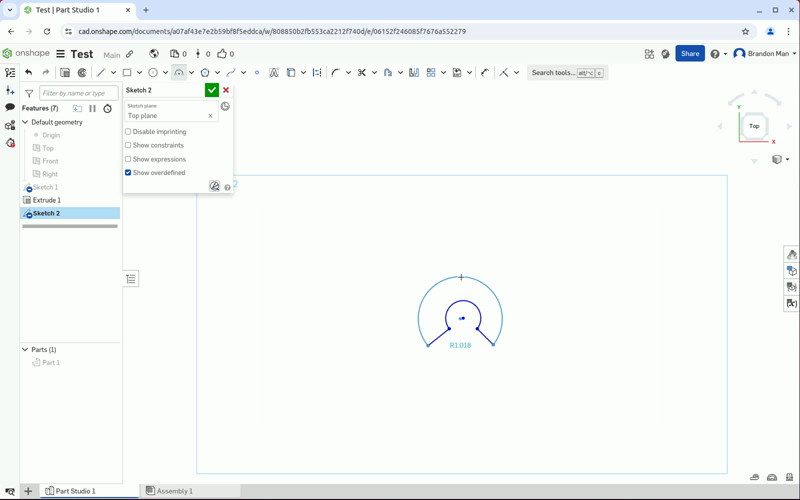
scroll(6)
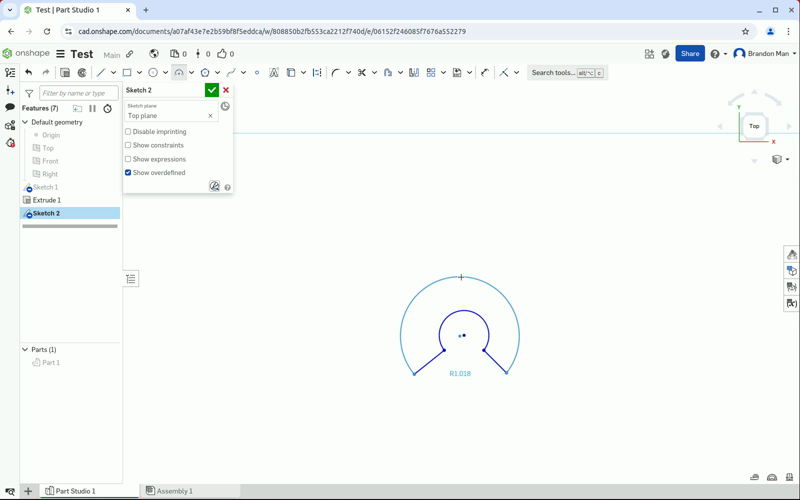
click(461, 276)
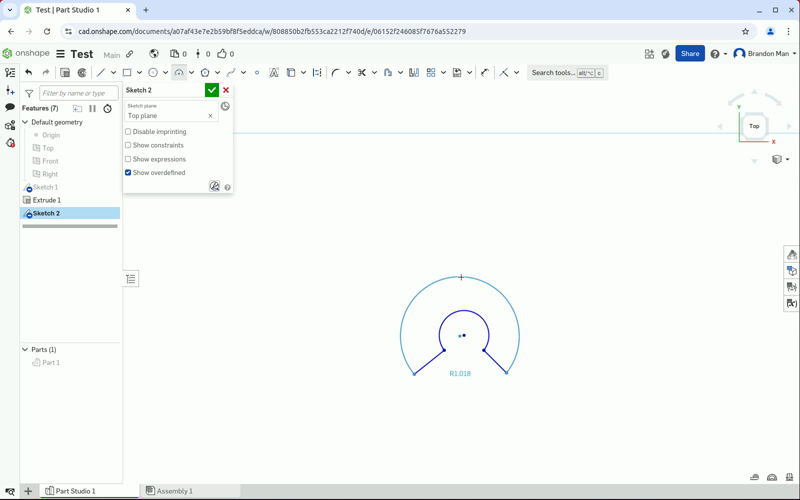
scroll(-6)
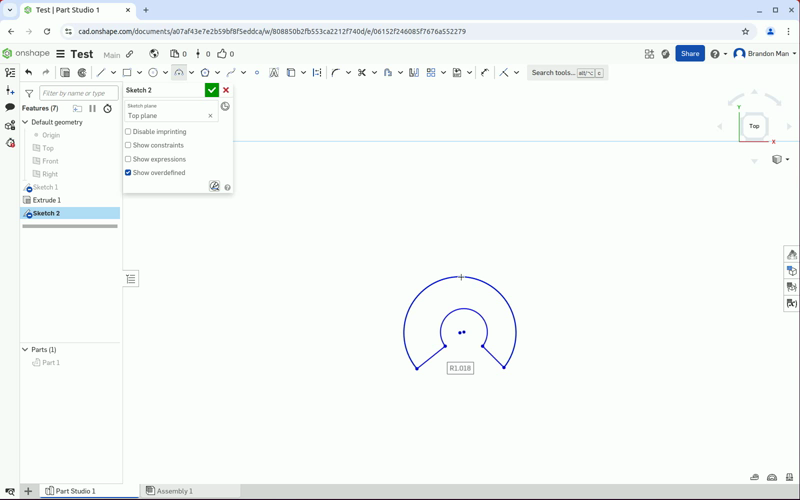
scroll(-6)
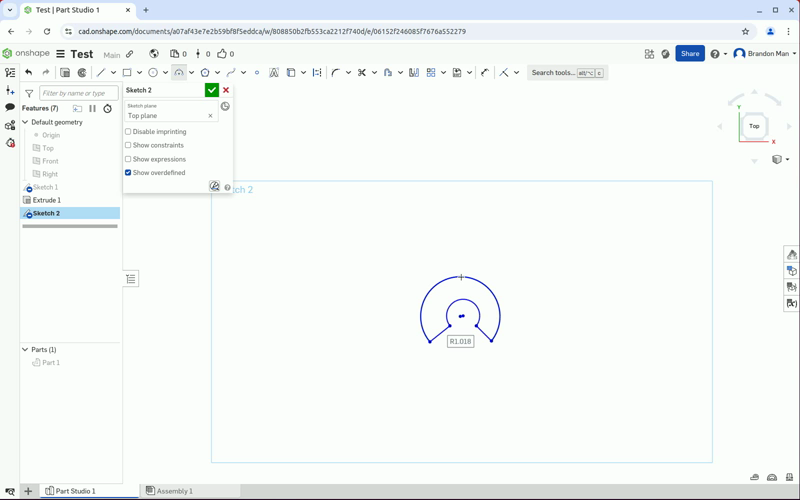
scroll(-6)
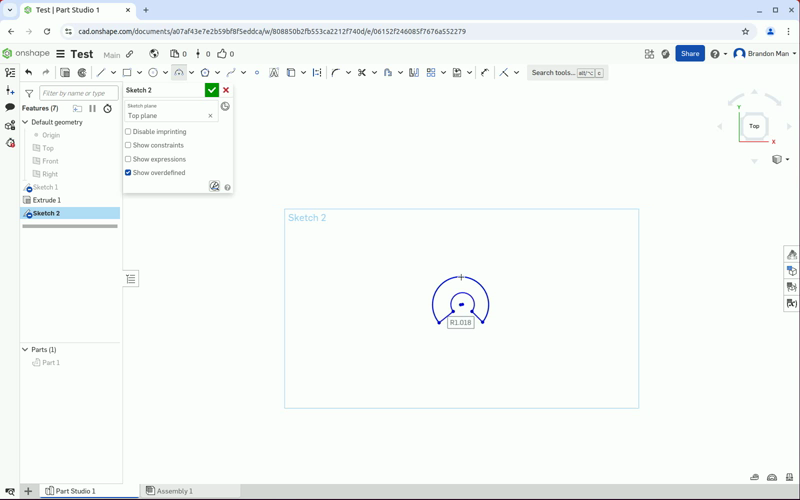
scroll(-6)
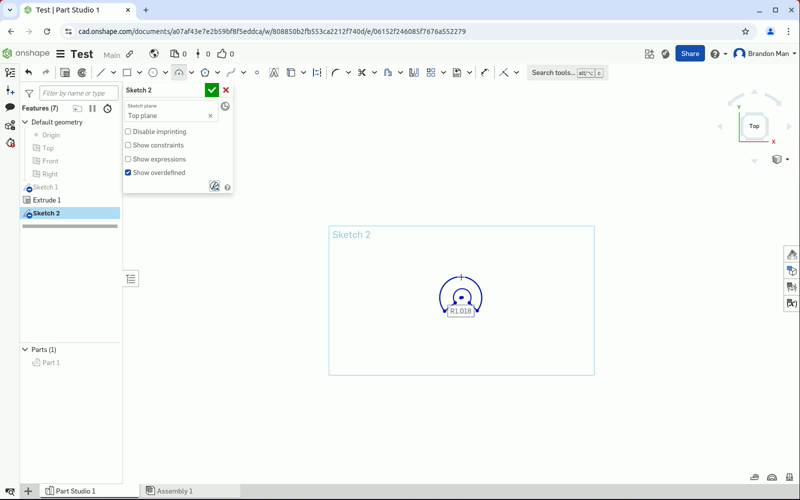
scroll(-6)
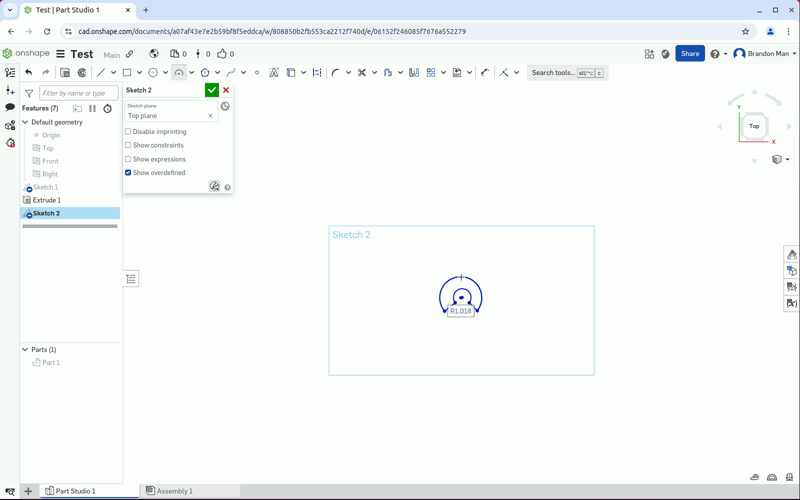
scroll(-6)
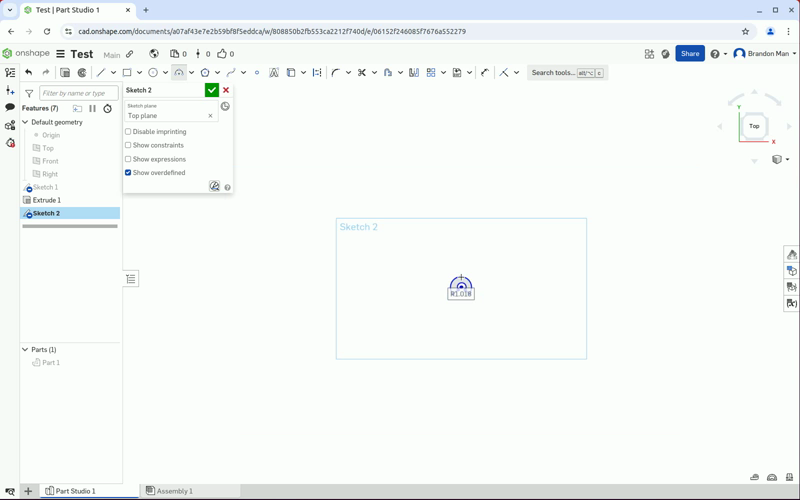
scroll(-6)
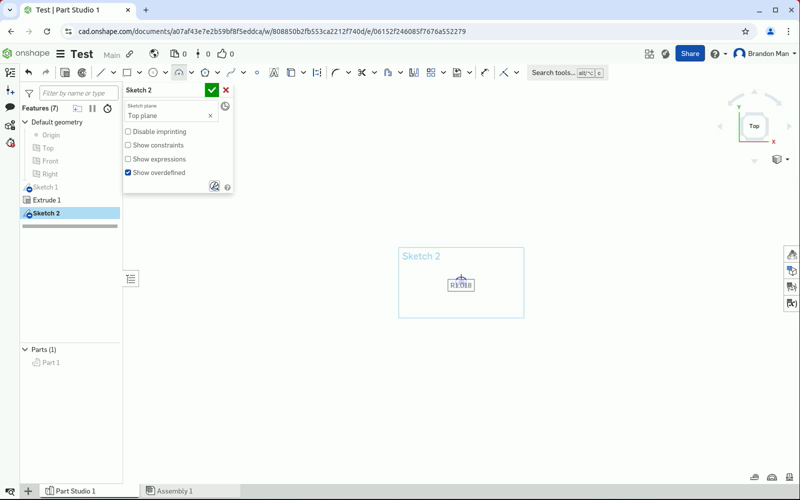
key_up(shift)
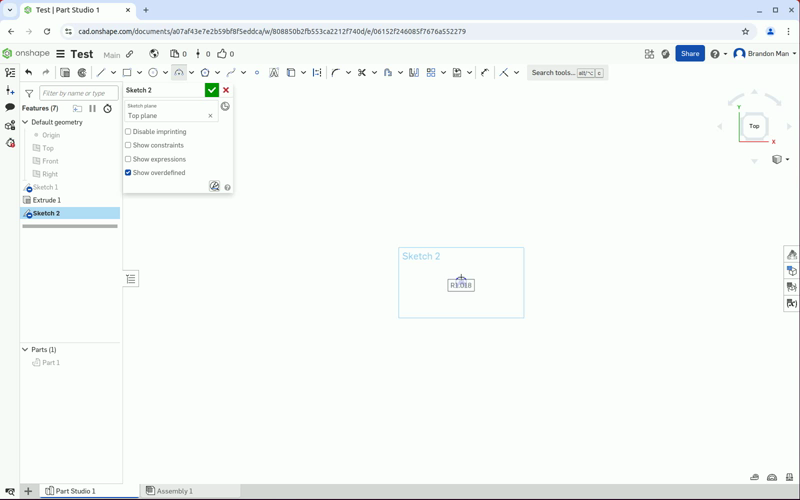
key(esc)
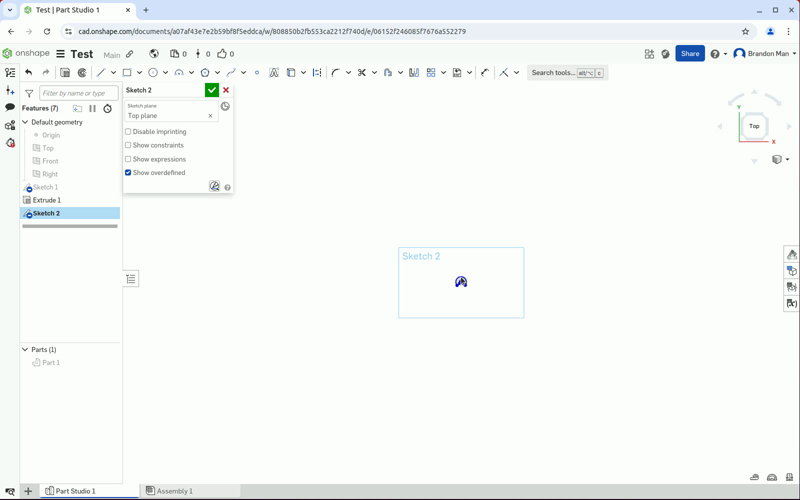
mouse_move(458, 283)
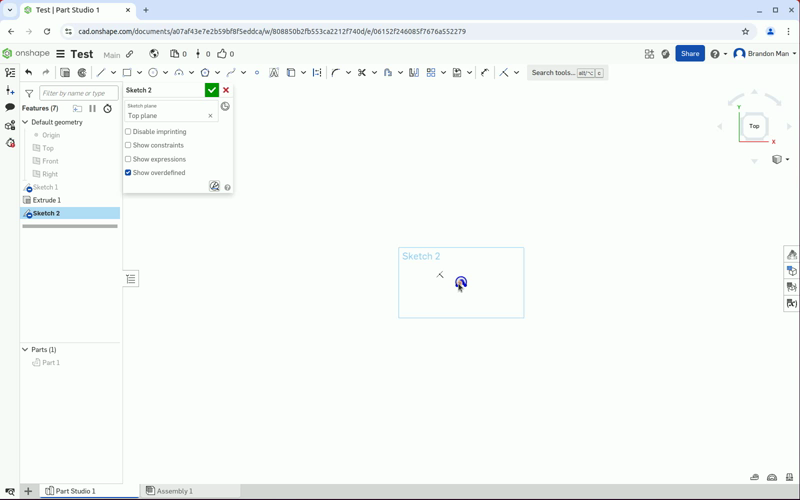
scroll(6)
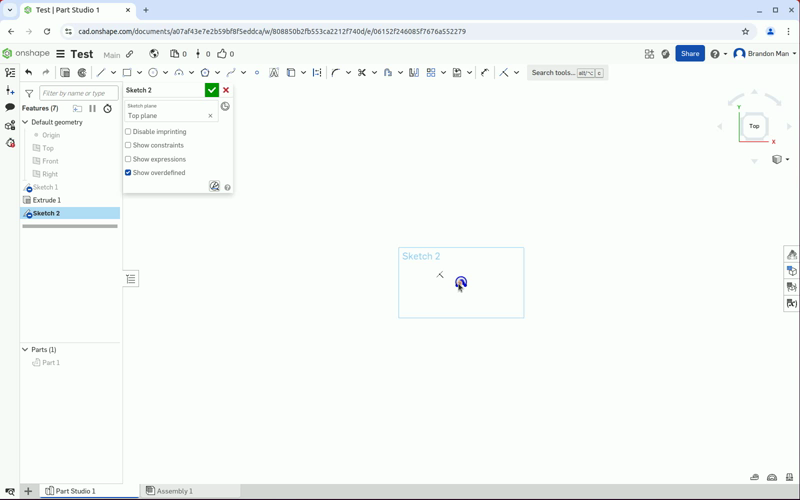
scroll(6)
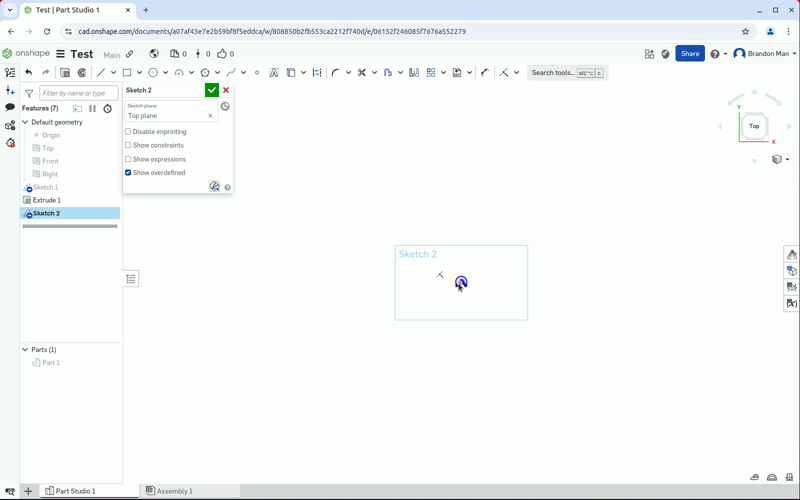
scroll(6)
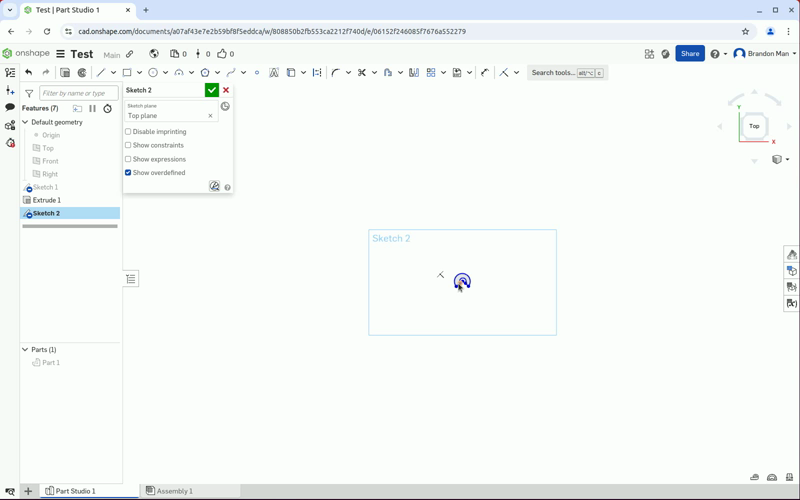
scroll(6)
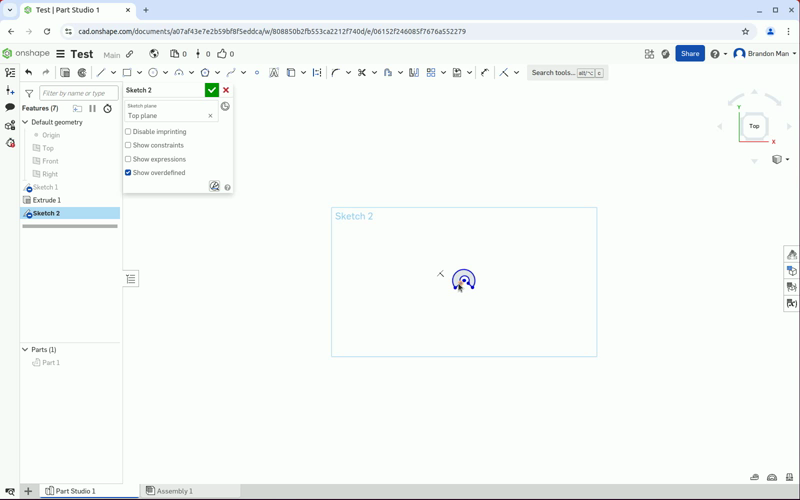
scroll(6)
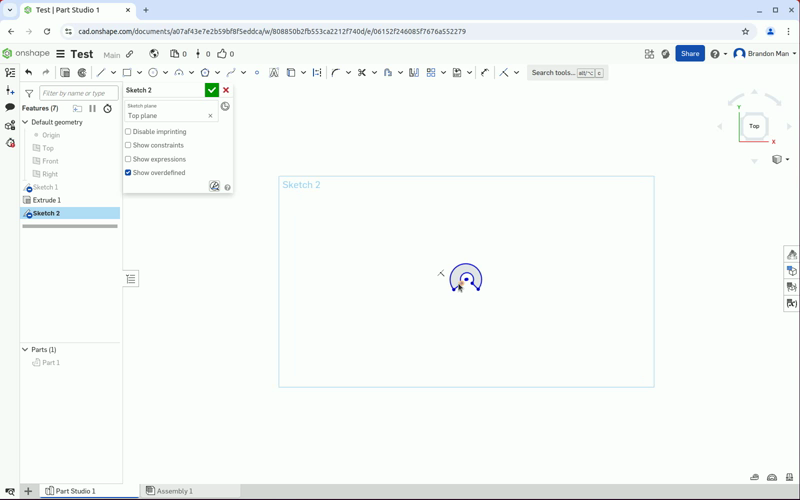
scroll(6)
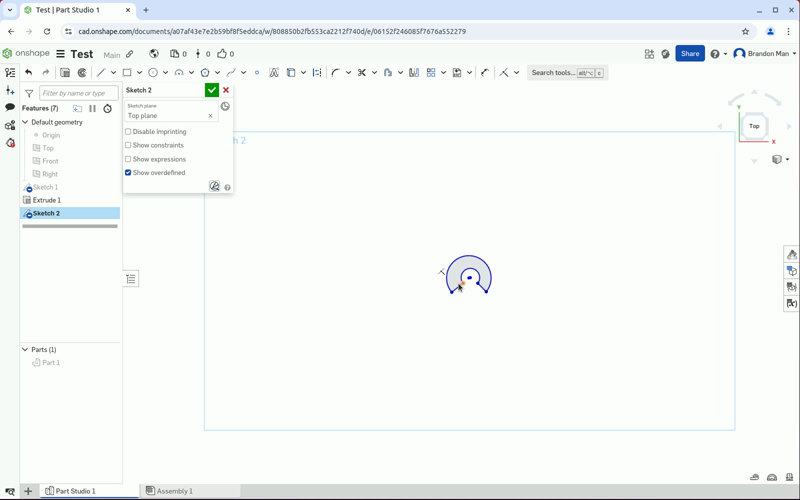
scroll(6)
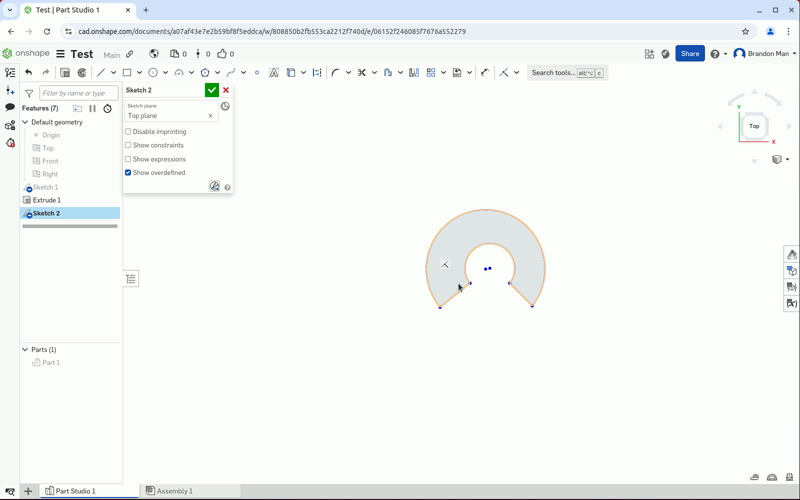
click(458, 283)
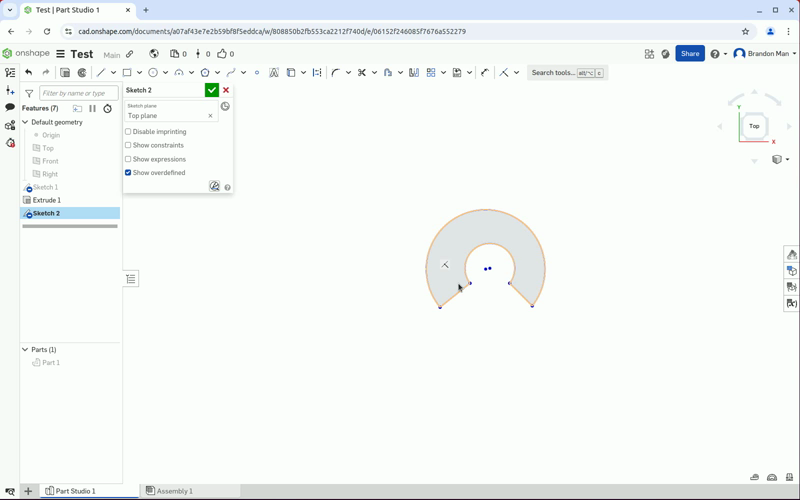
scroll(-6)
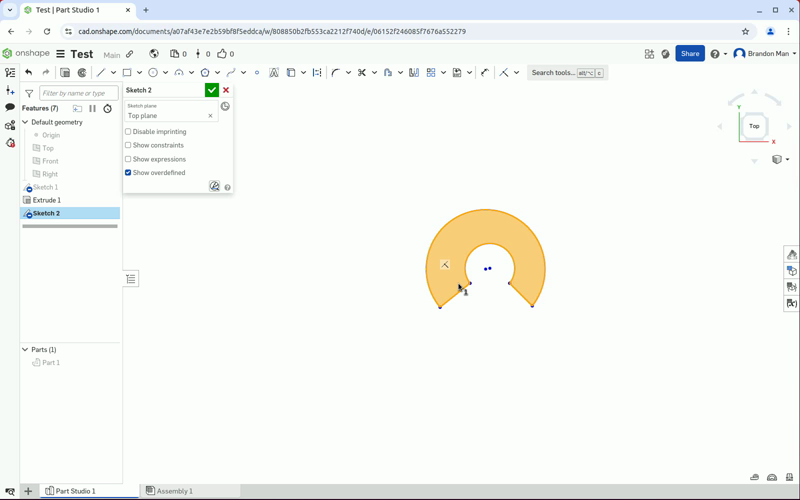
scroll(-6)
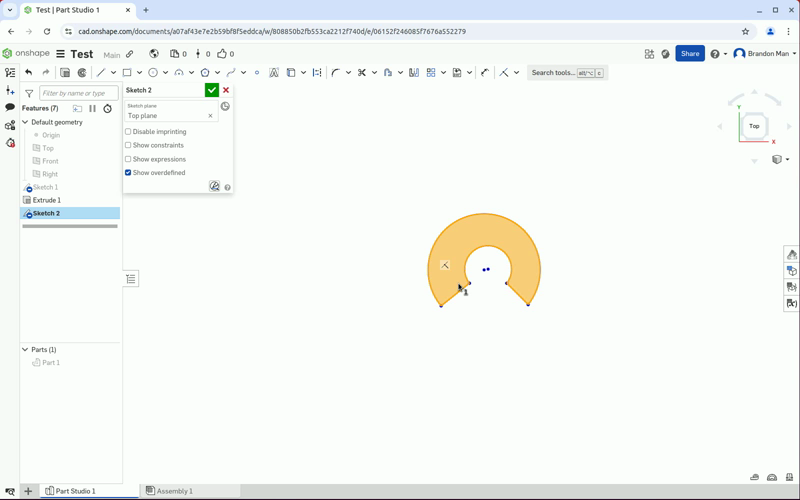
scroll(-6)
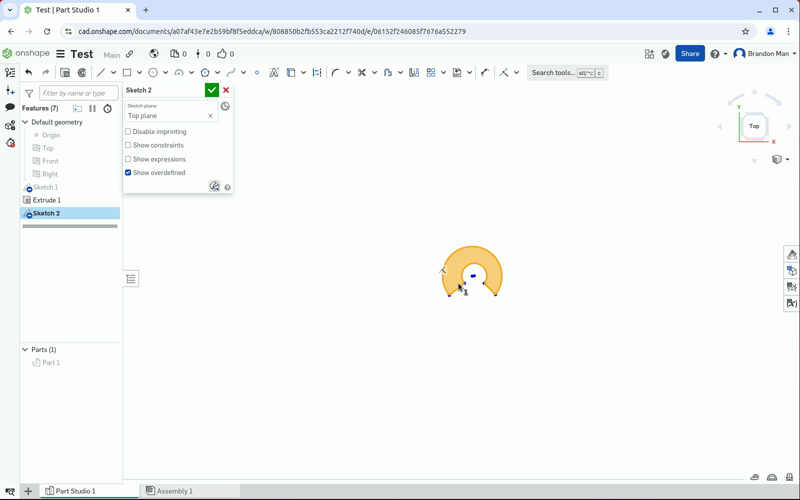
scroll(-6)
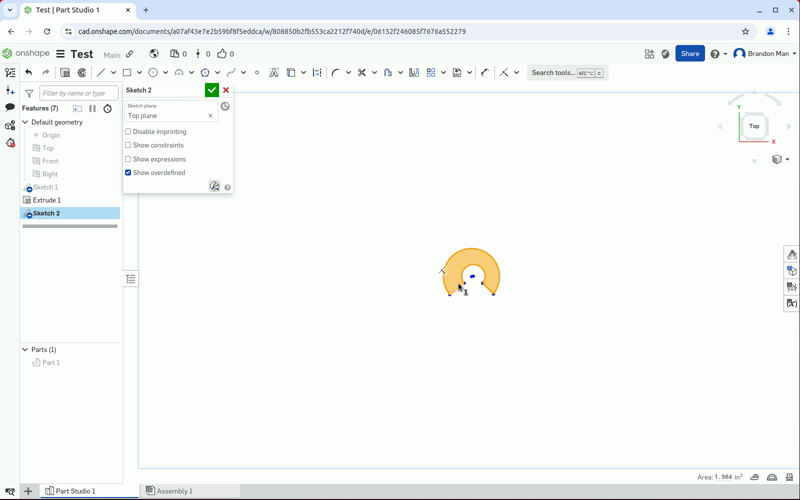
scroll(-6)
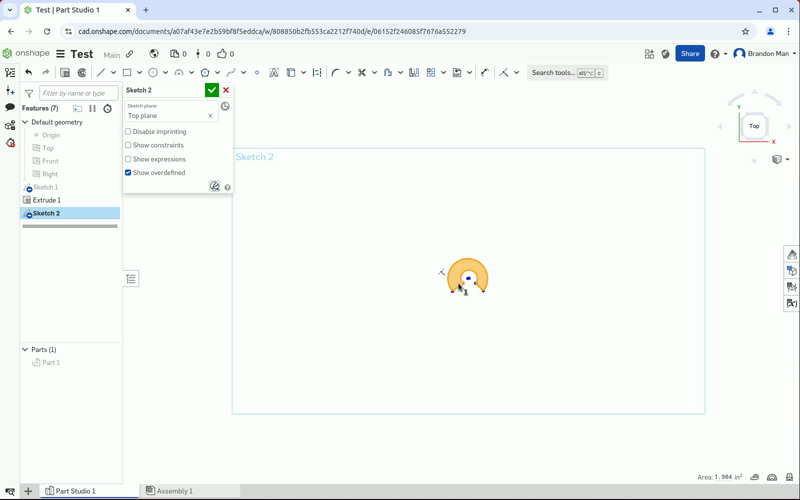
scroll(-6)
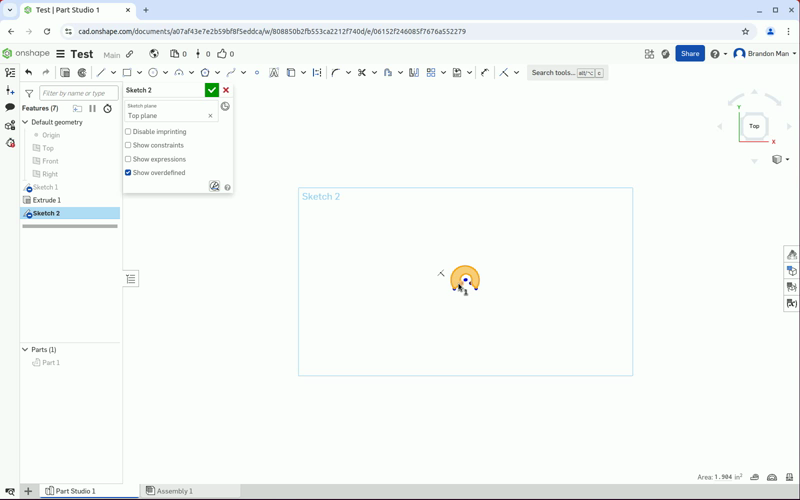
scroll(-6)
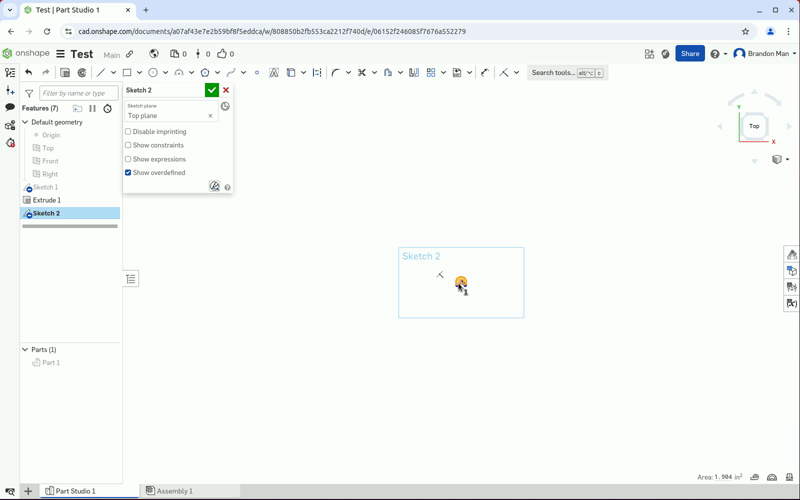
mouse_move(73, 352)
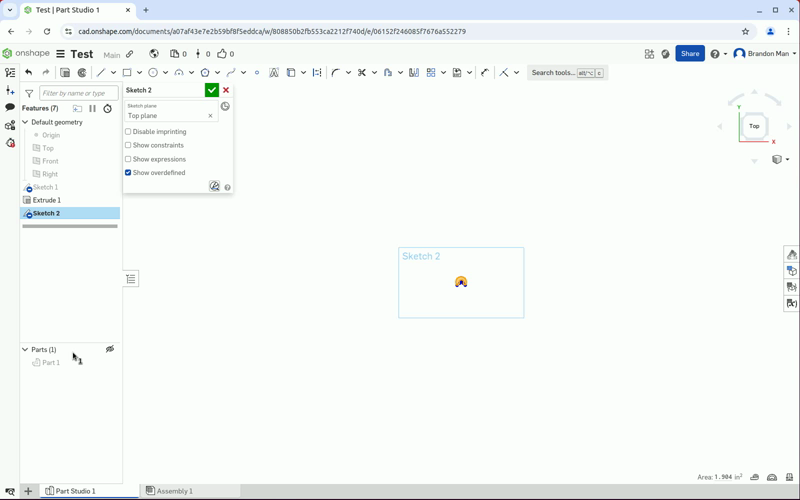
key(shift+y)
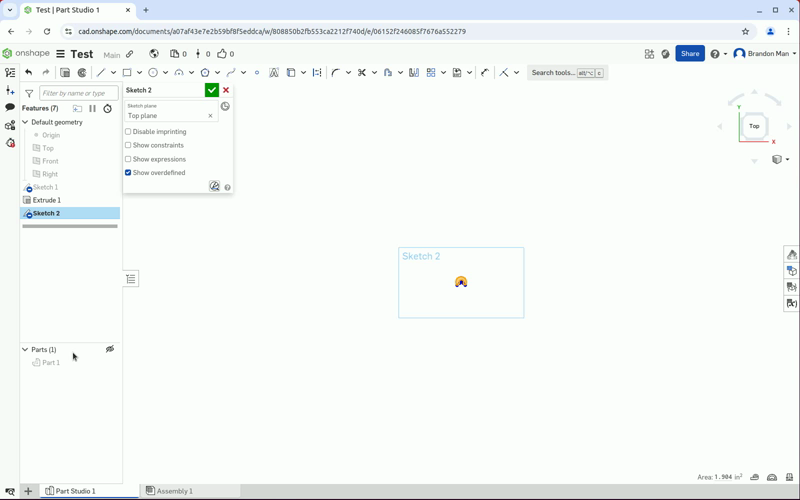
key(shift+e)
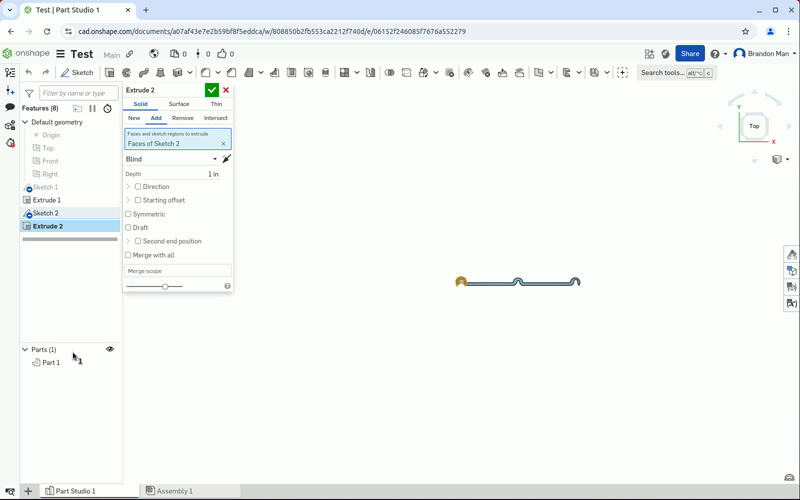
mouse_move(143, 106)
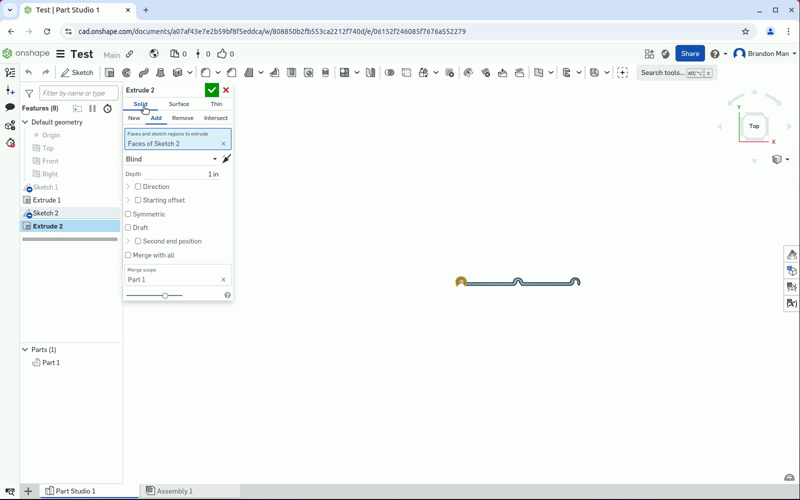
click(143, 106)
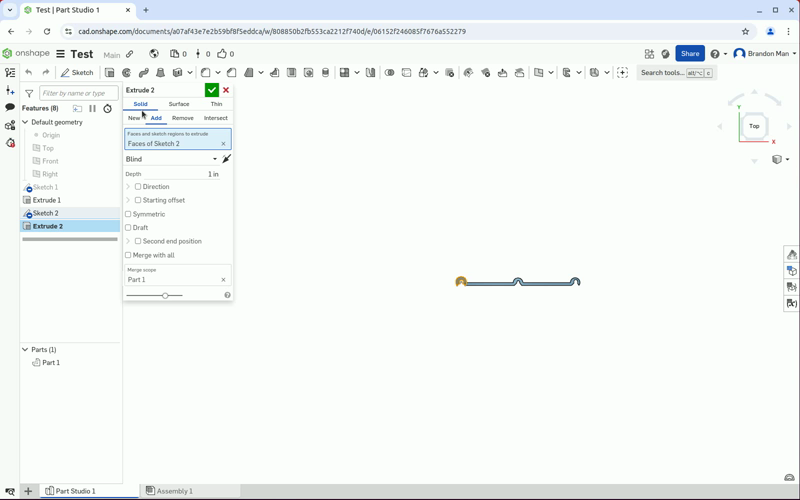
mouse_move(137, 120)
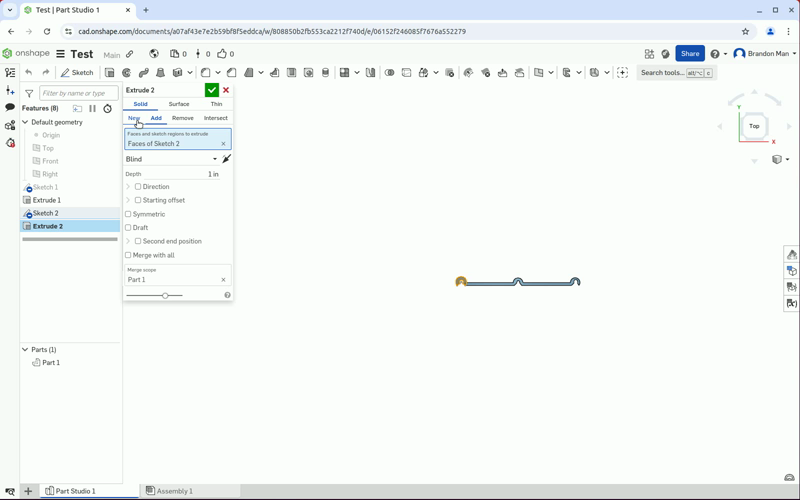
click(137, 120)
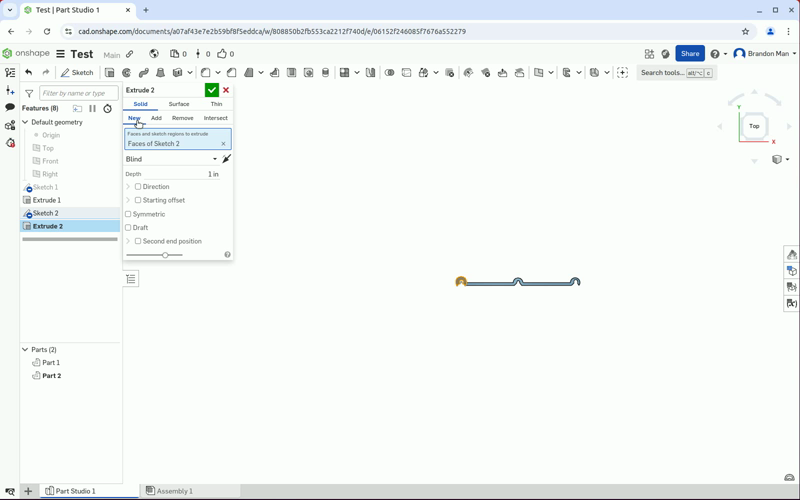
key(tab, 4)
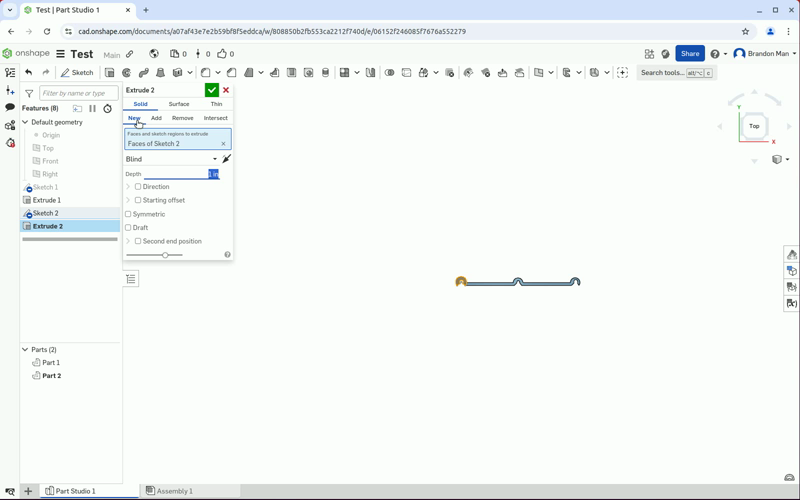
text(1.444)
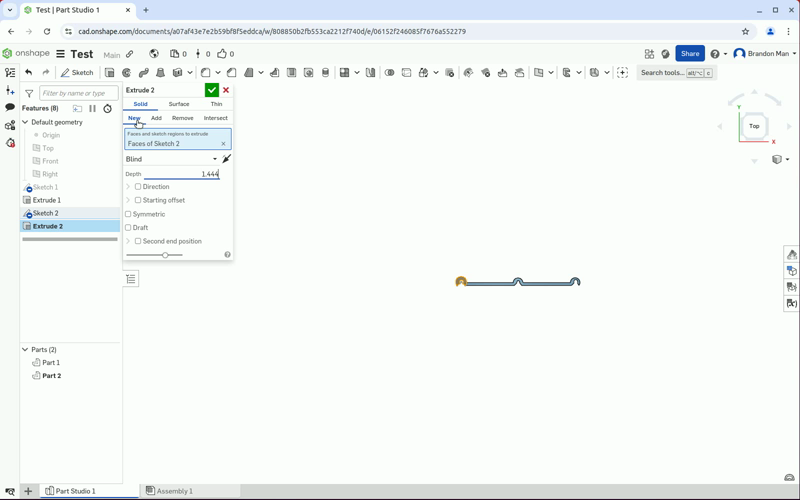
key(enter)
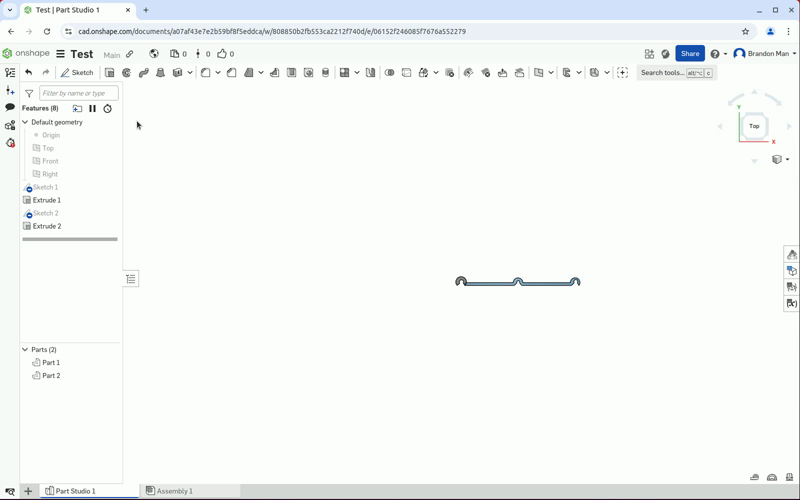
key(shift+h)
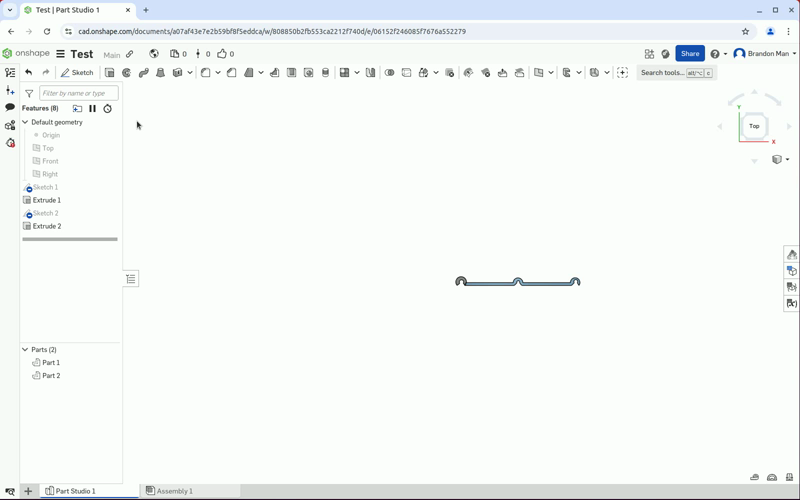
key(shift+h)
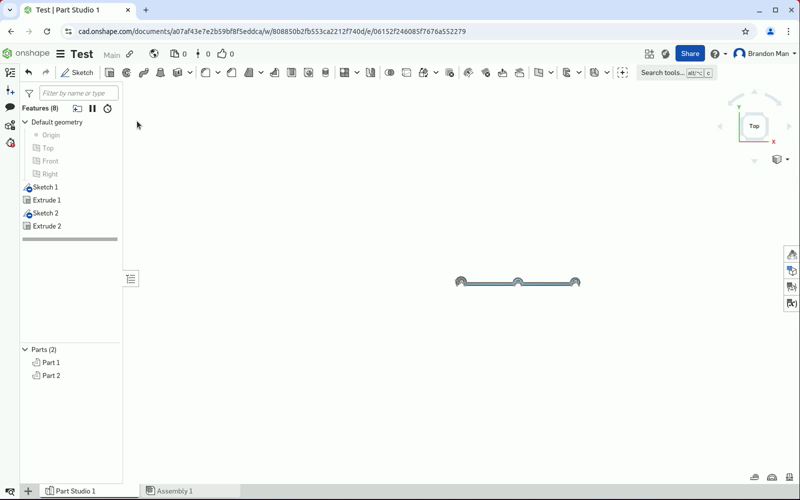
key(shift+7)
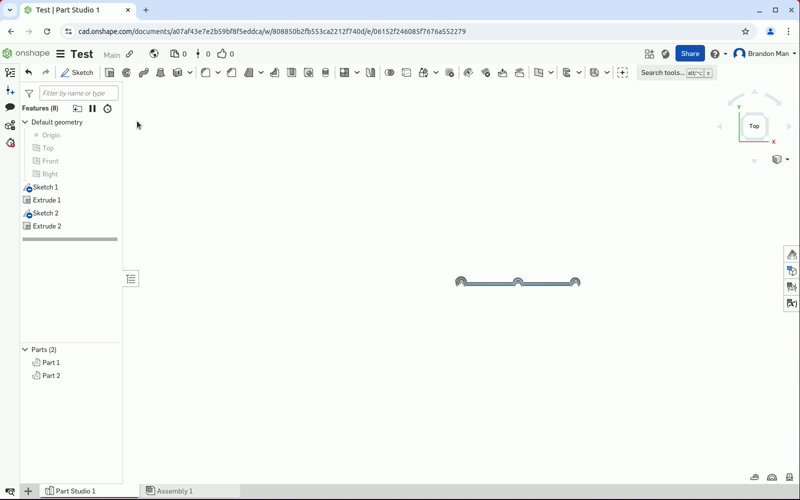
key(up, 3)
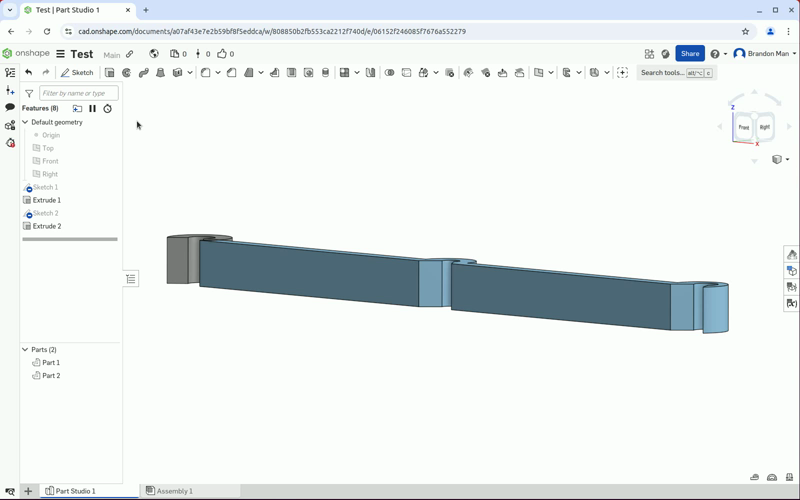
key(left, 3)
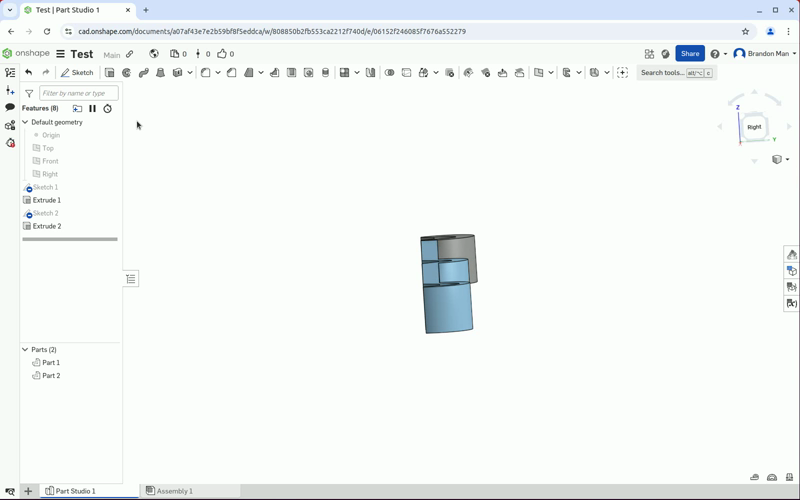
key(right, 3)
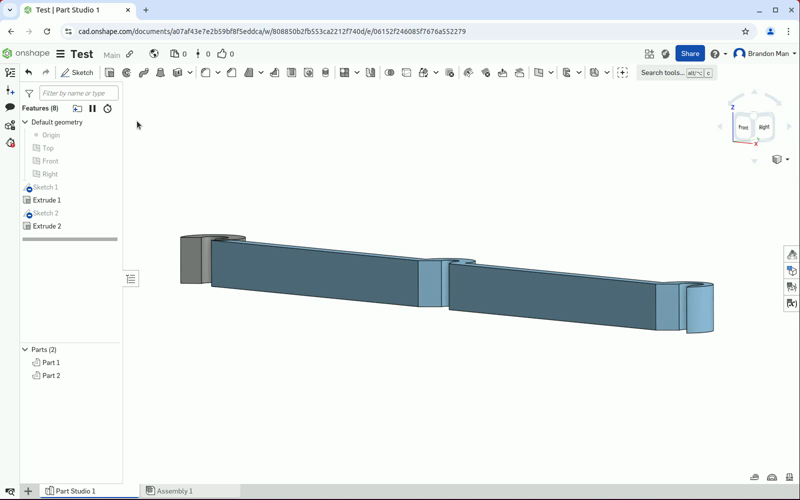
key(down, 3)
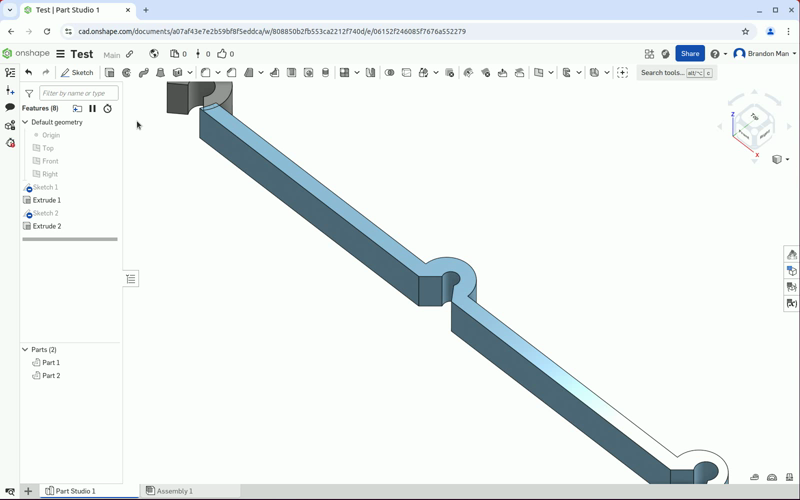
mouse_move(73, 189)
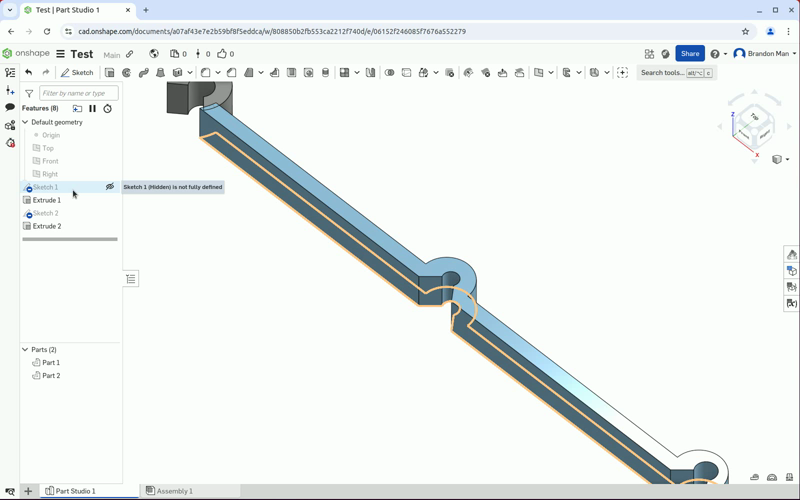
click(73, 189)